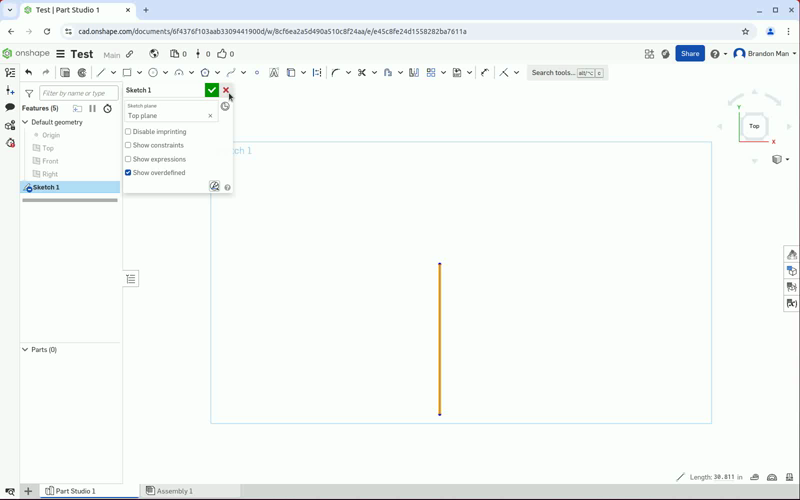
key(shift+h)
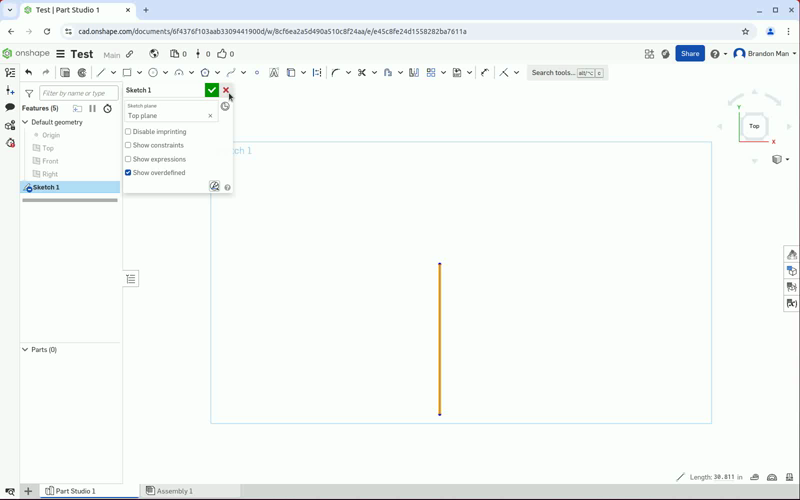
key(shift+s)
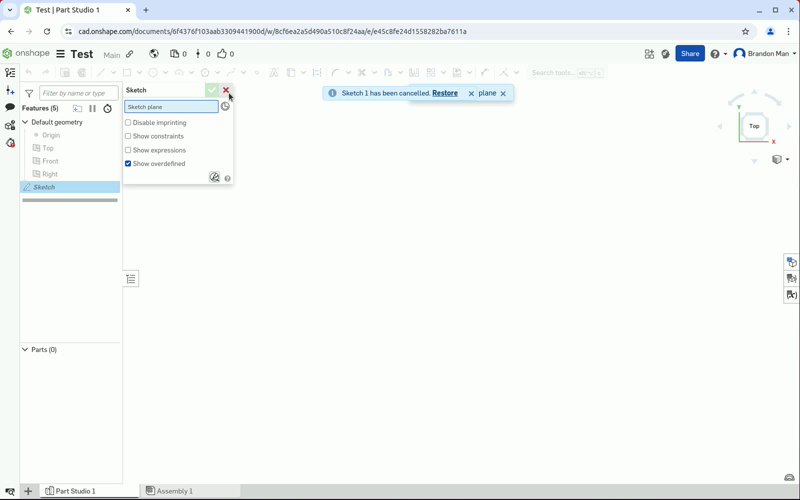
mouse_move(73, 150)
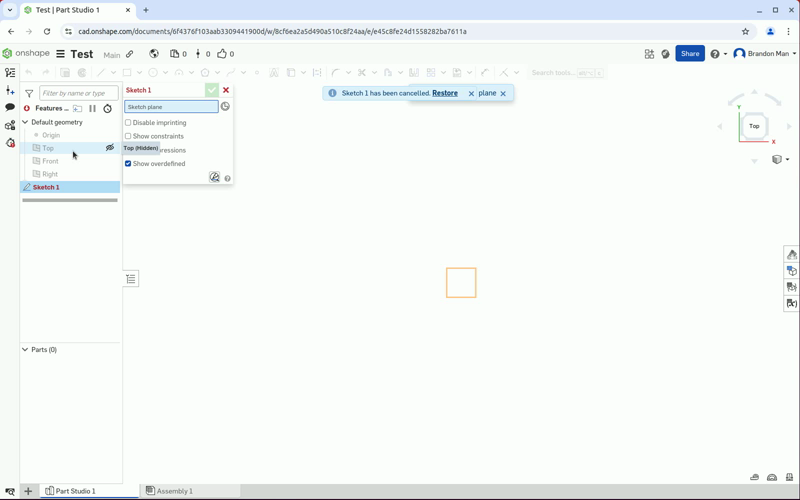
click(73, 150)
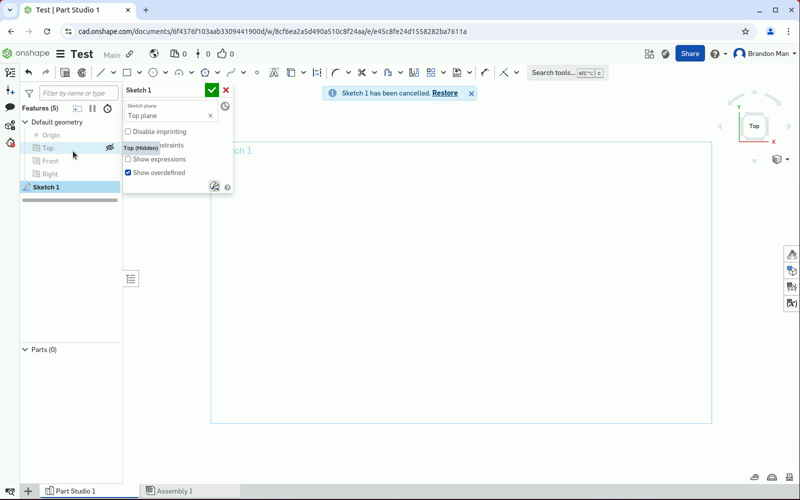
mouse_move(73, 352)
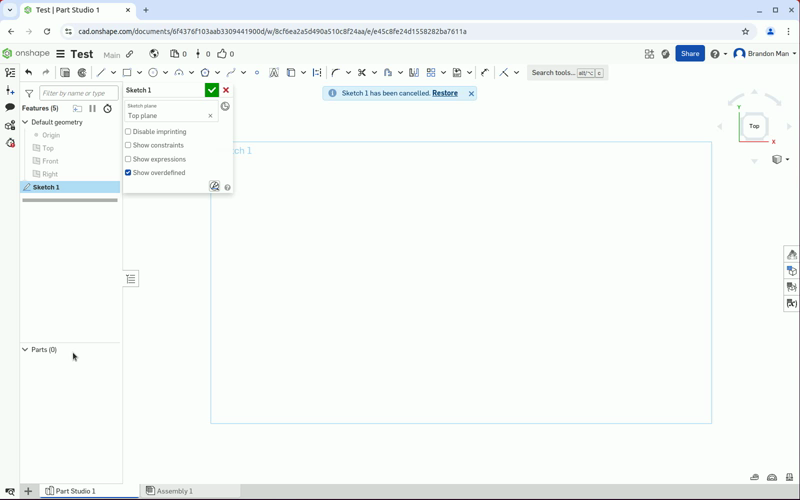
key(y)
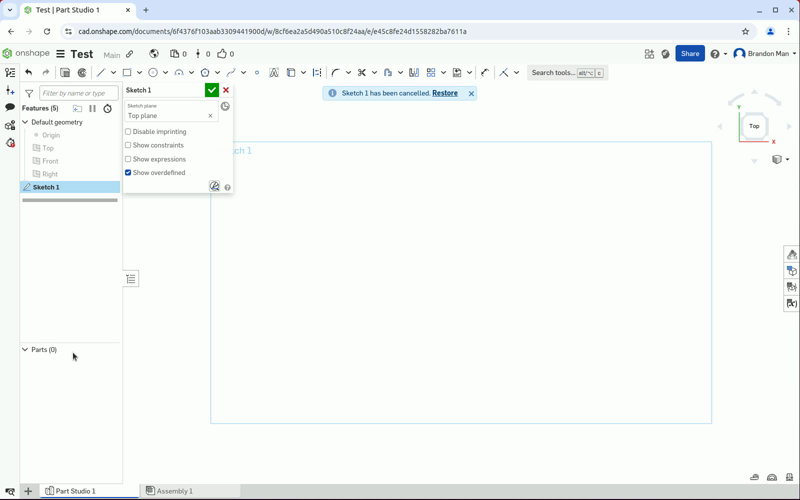
key(a)
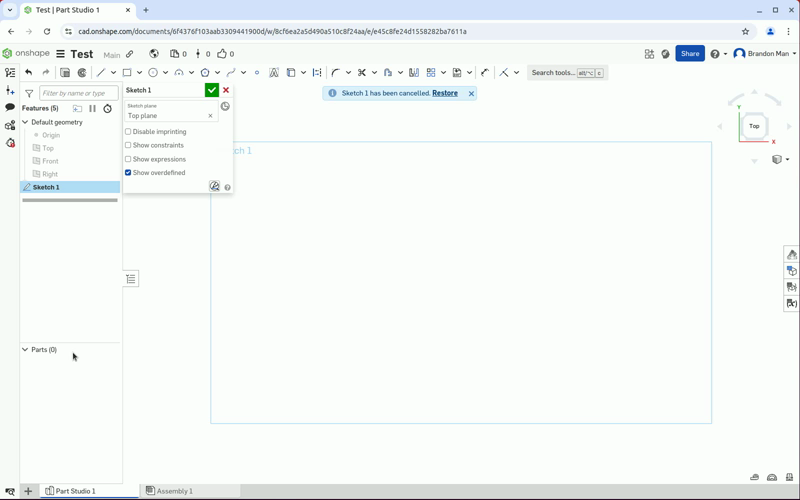
key_down(shift)
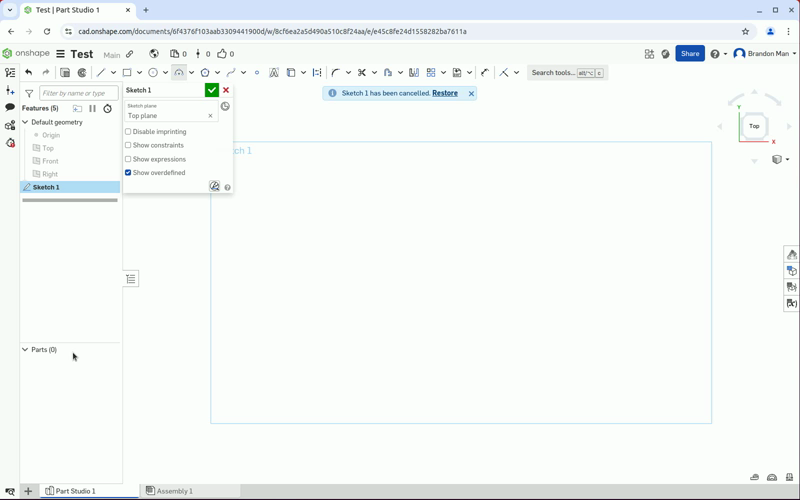
mouse_move(368, 282)
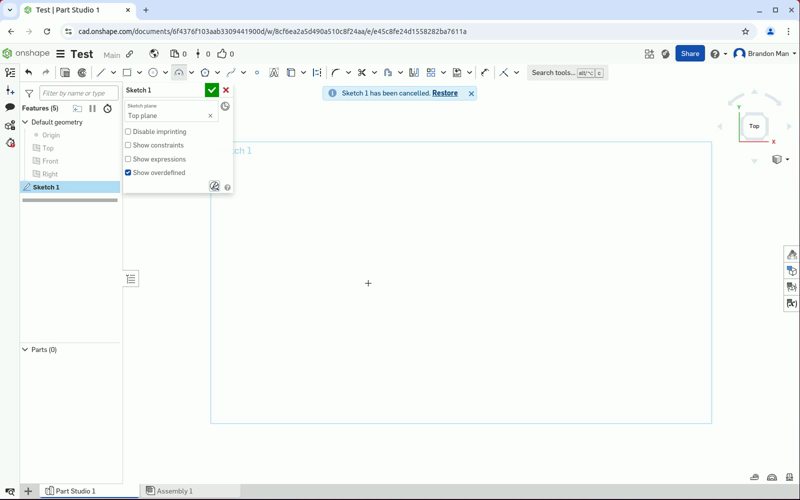
click(368, 282)
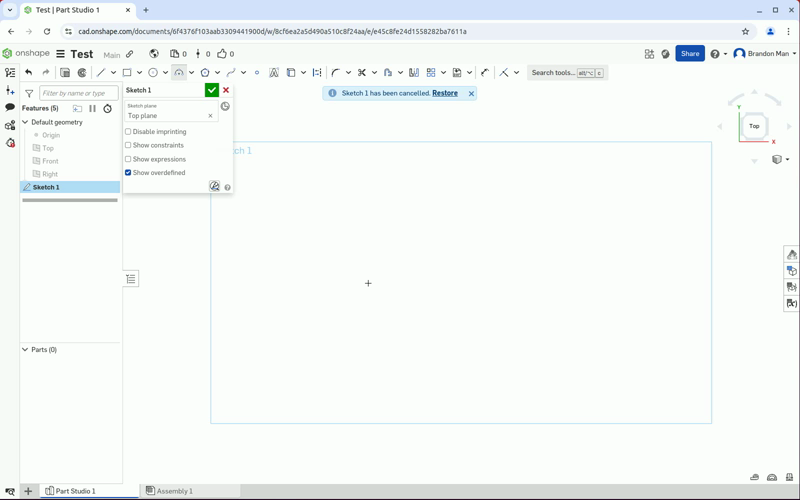
key_up(shift)
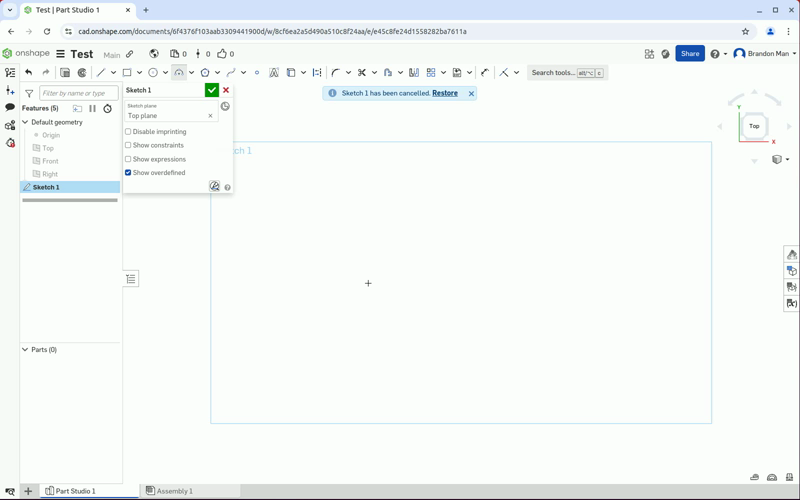
key_down(shift)
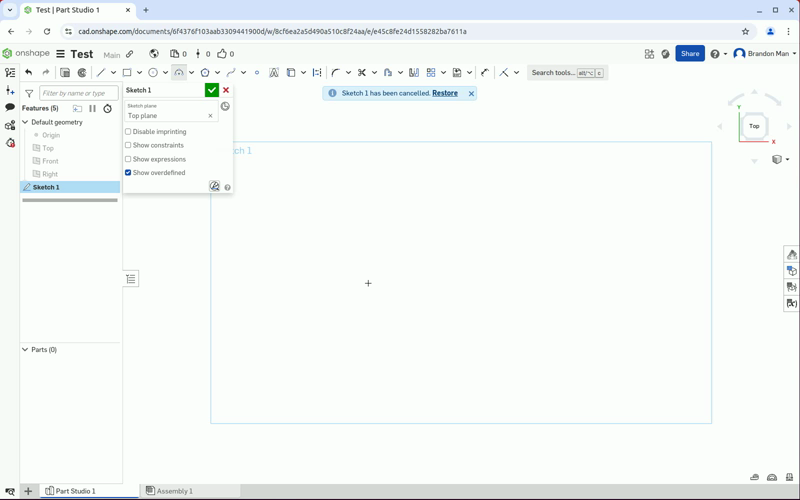
mouse_move(453, 373)
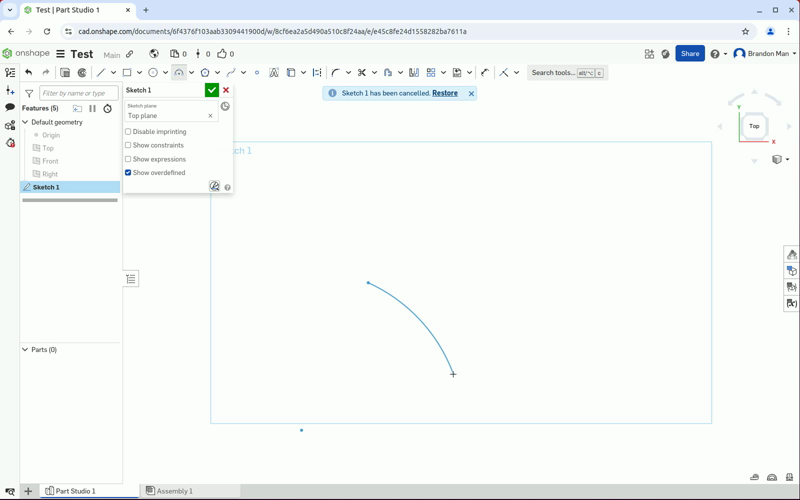
click(453, 373)
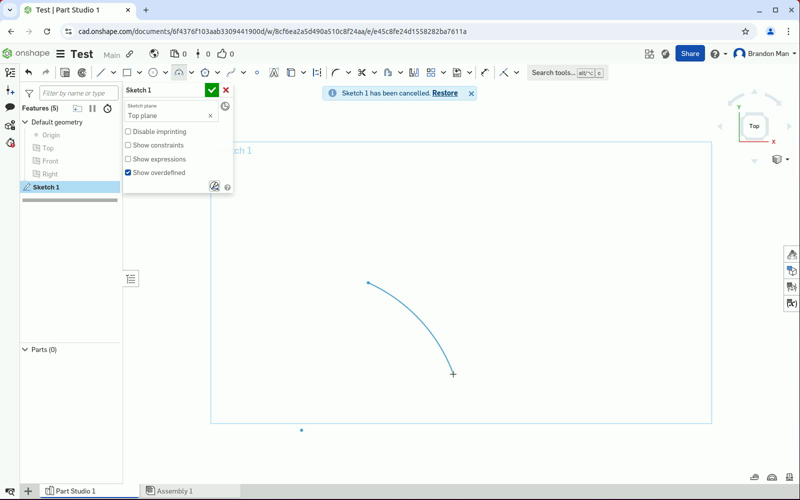
mouse_move(392, 345)
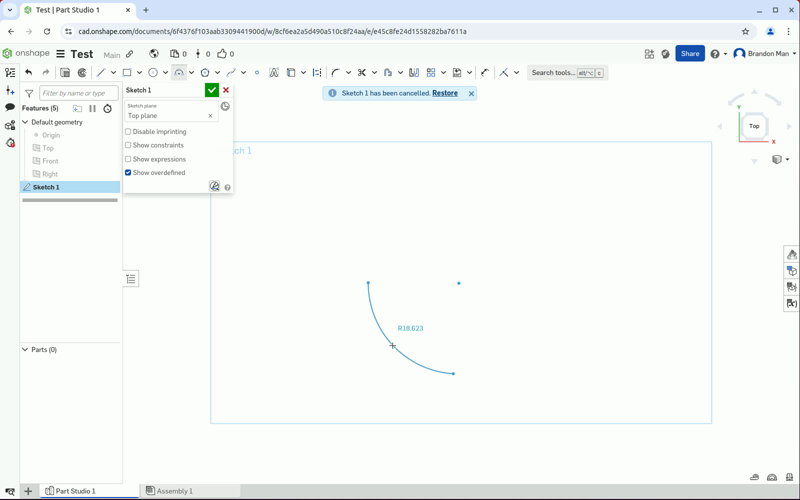
click(392, 345)
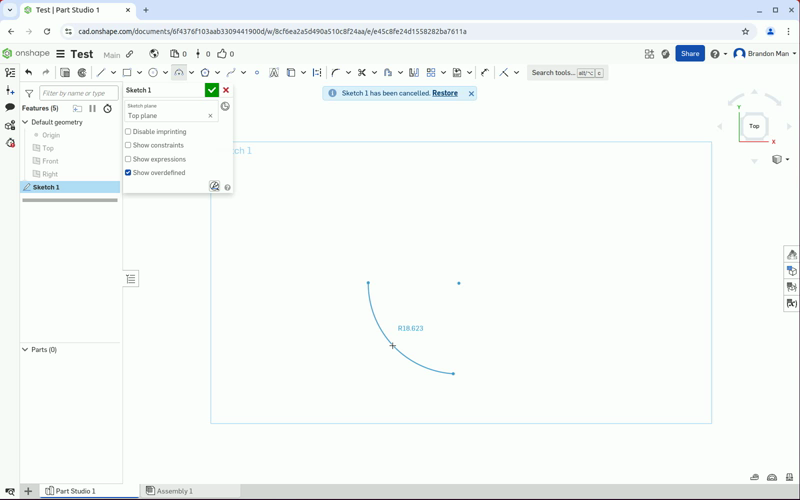
key_up(shift)
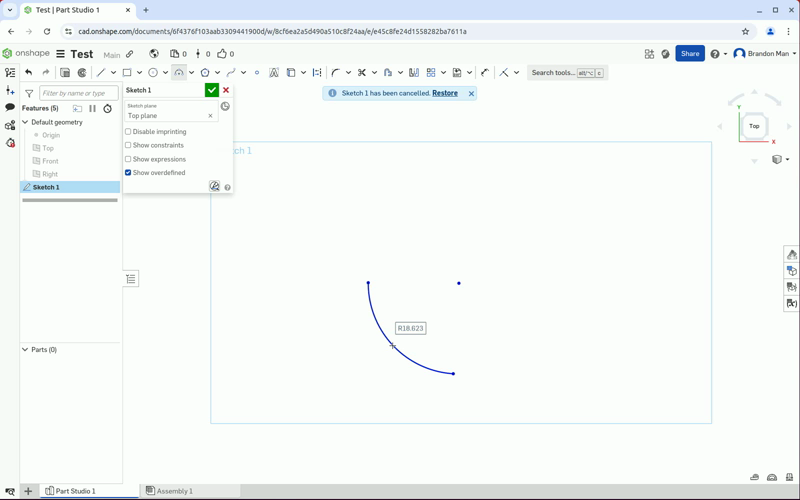
key(esc)
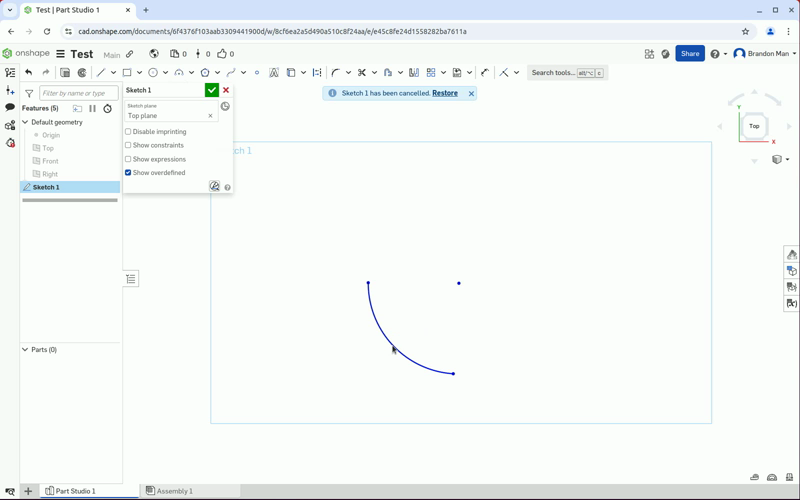
key(l)
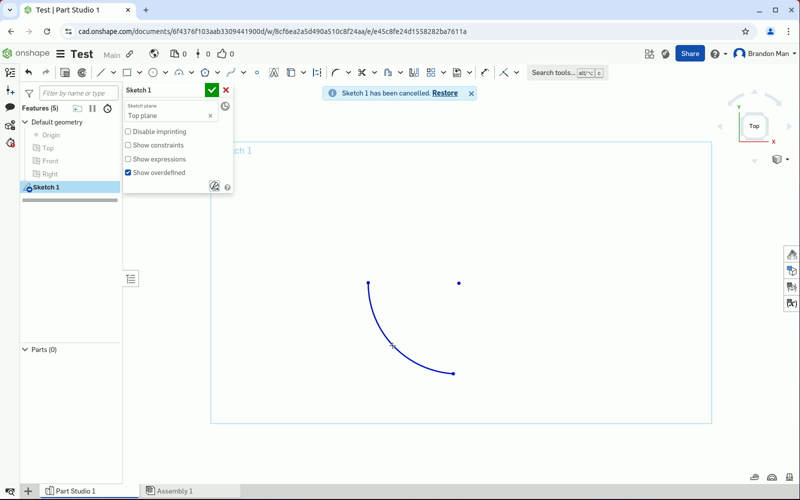
mouse_move(453, 373)
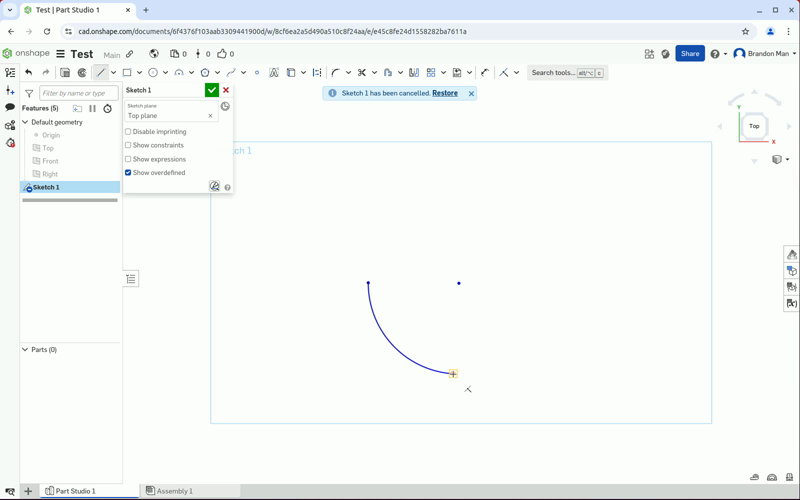
click(453, 373)
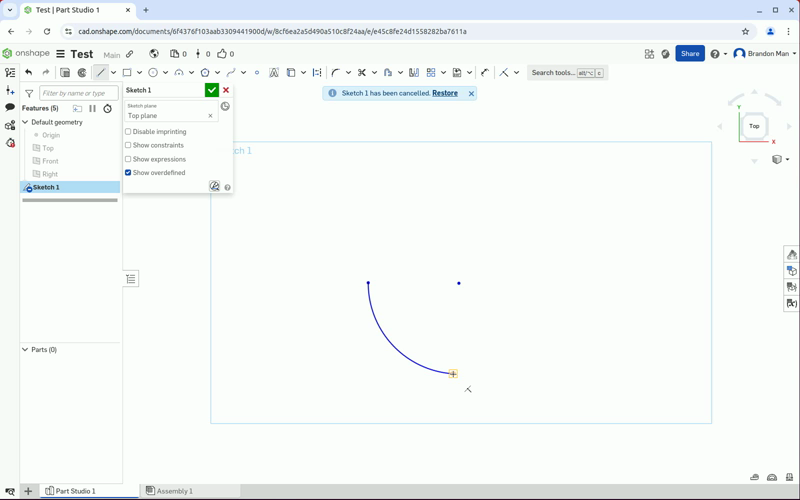
key_down(shift)
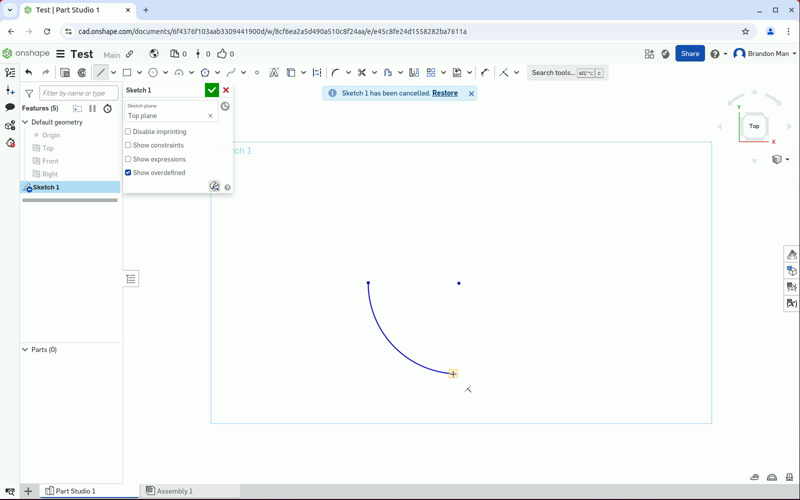
mouse_move(483, 373)
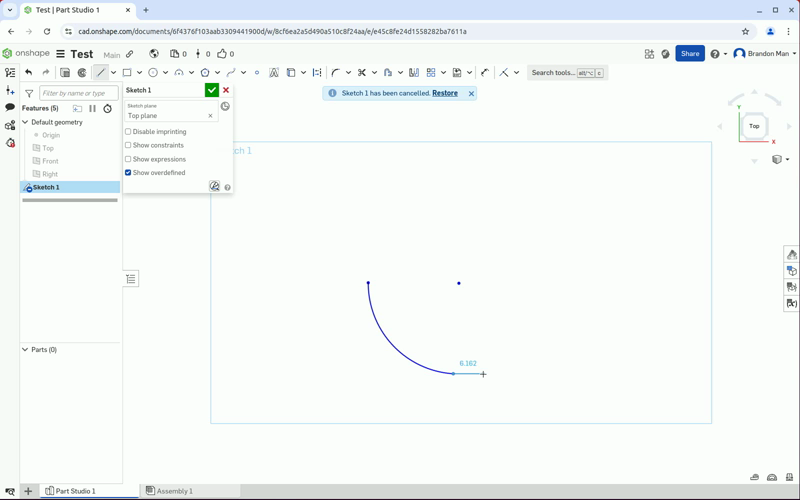
mouse_move(466, 373)
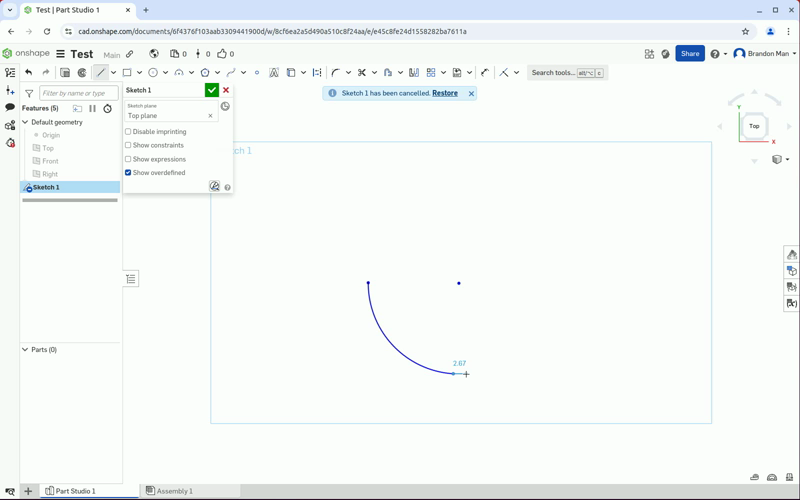
click(466, 373)
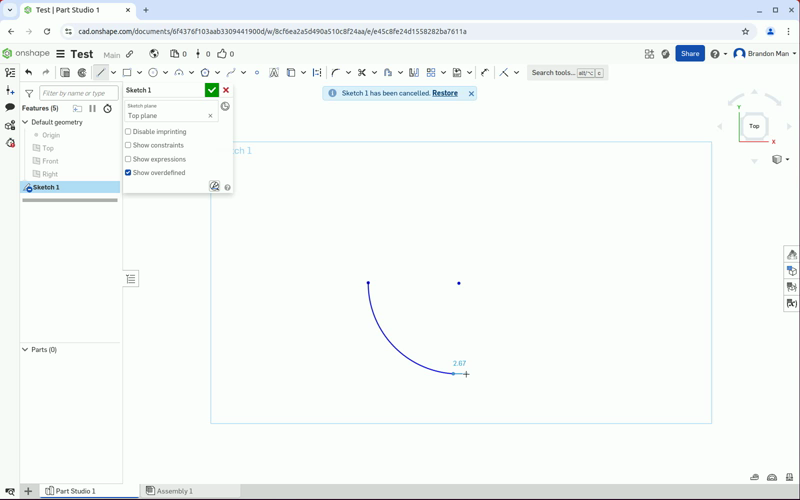
key_up(shift)
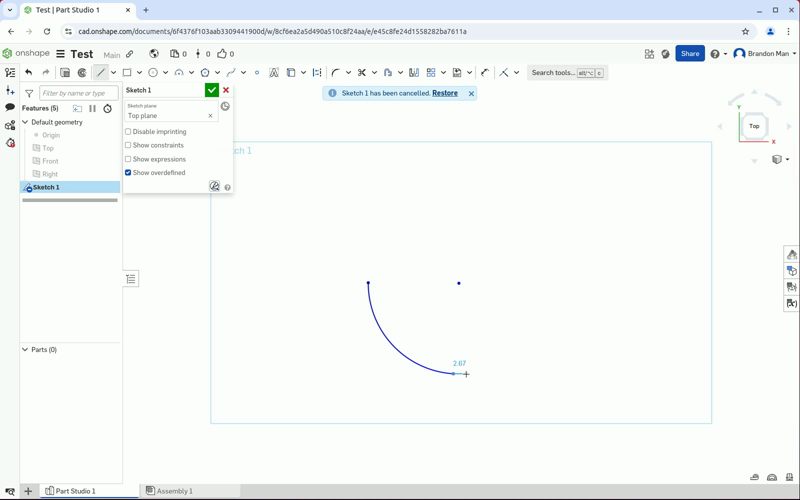
key(esc)
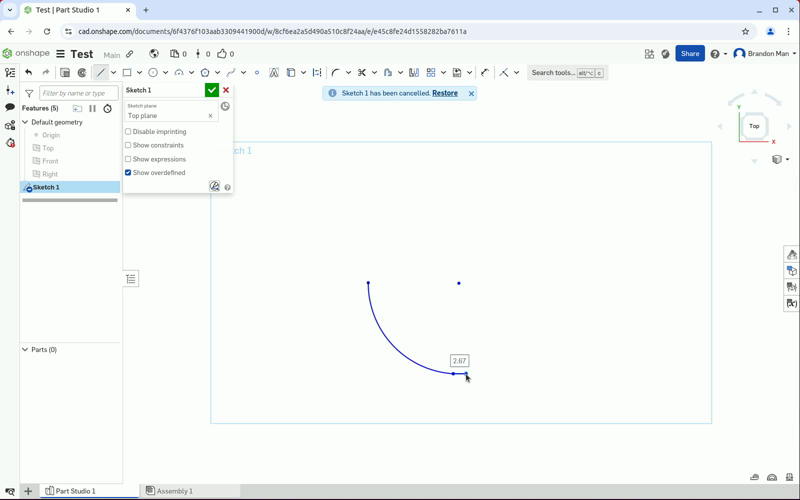
key(a)
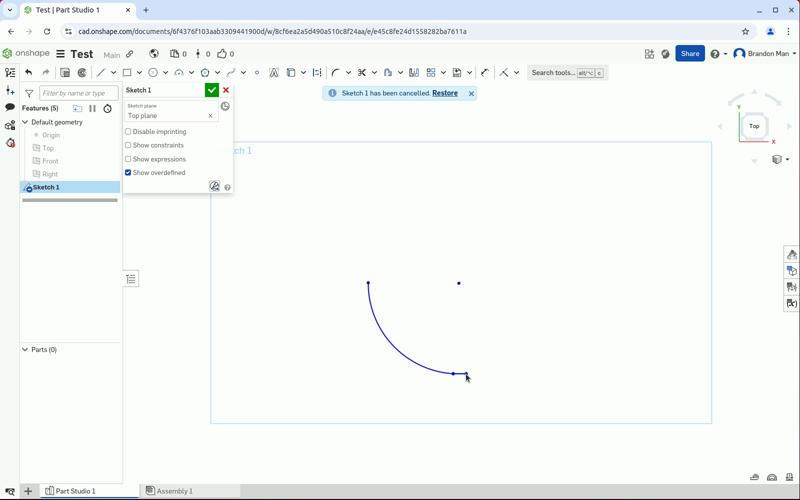
mouse_move(466, 373)
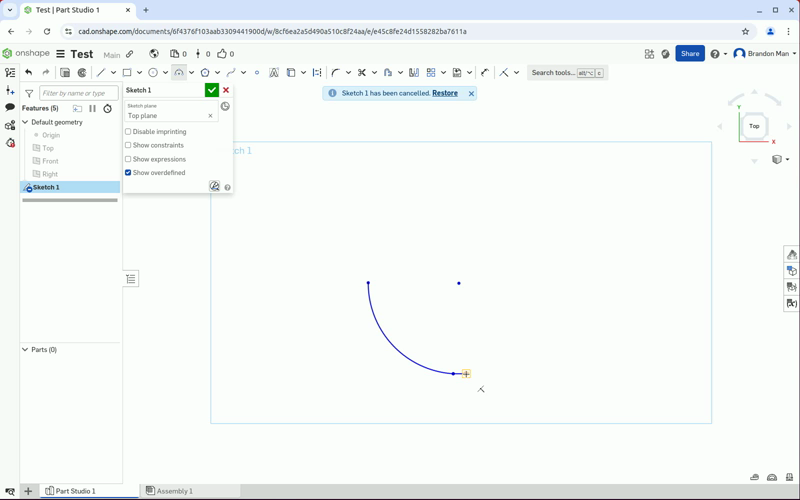
click(466, 373)
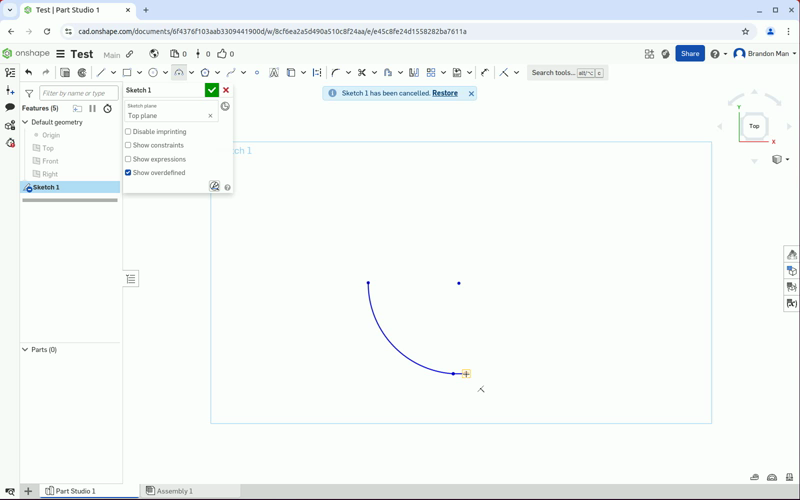
key_down(shift)
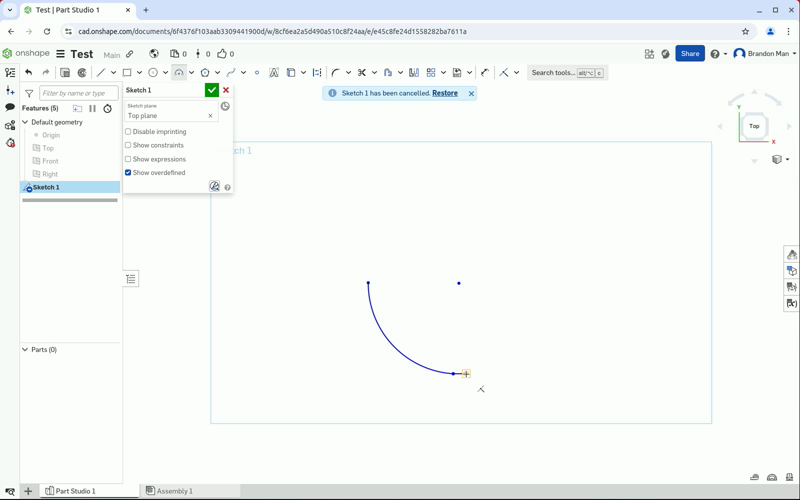
mouse_move(551, 282)
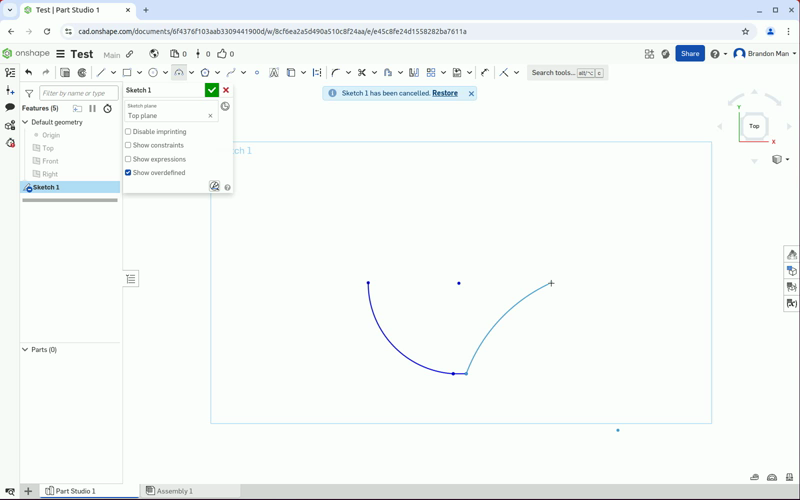
click(551, 282)
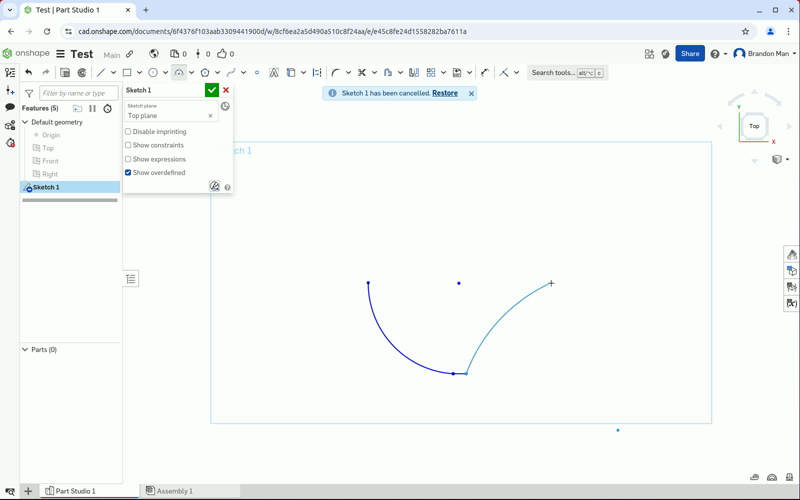
mouse_move(526, 345)
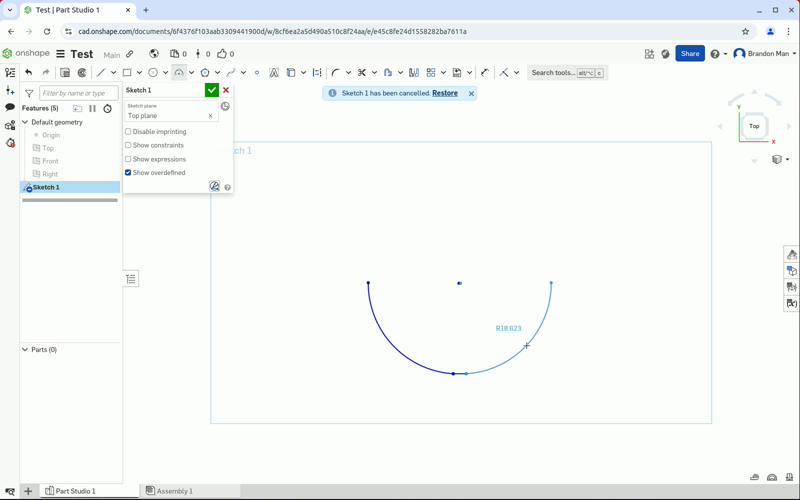
click(526, 345)
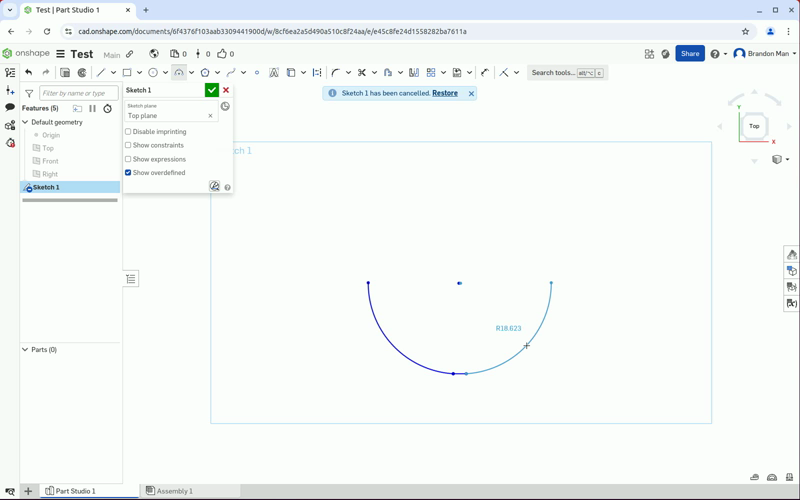
key_up(shift)
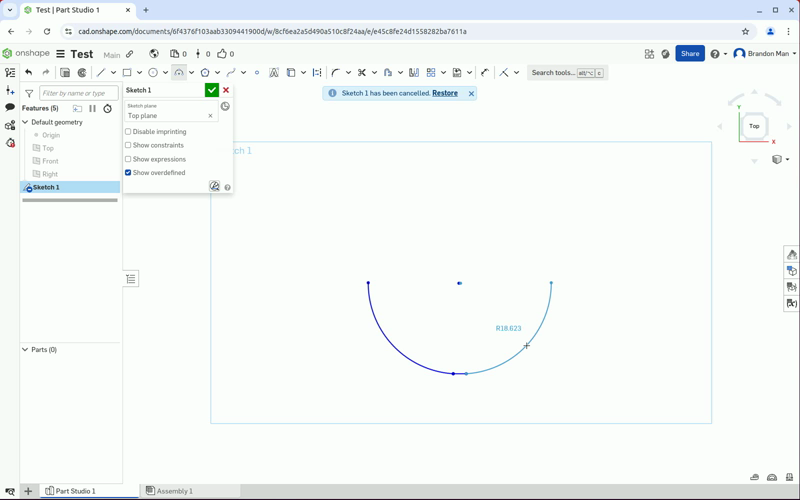
key(esc)
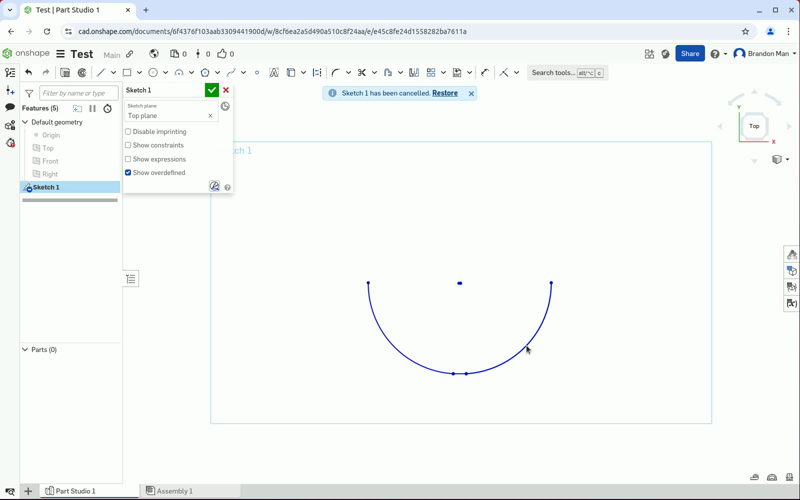
key(l)
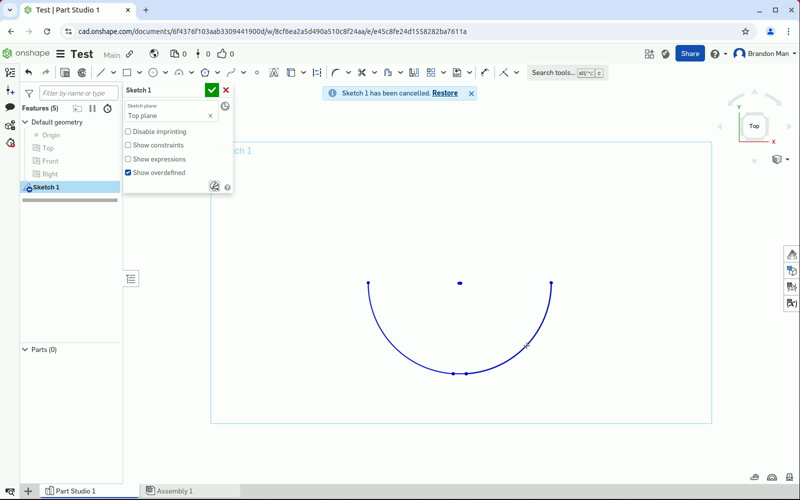
mouse_move(551, 282)
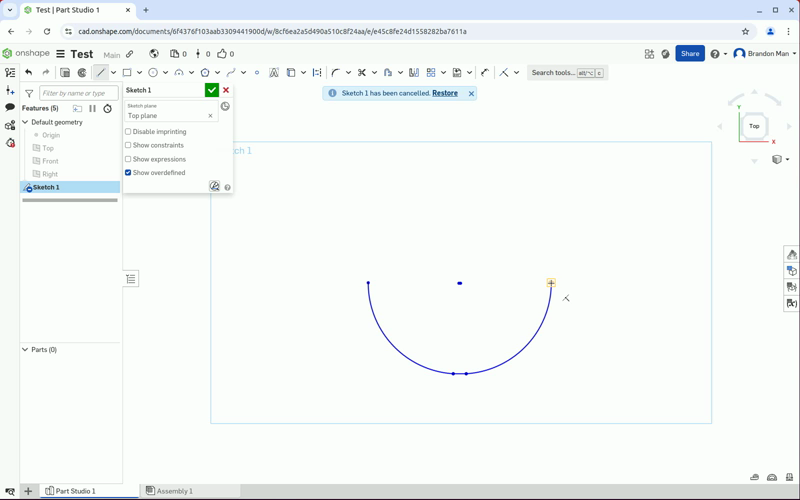
click(551, 282)
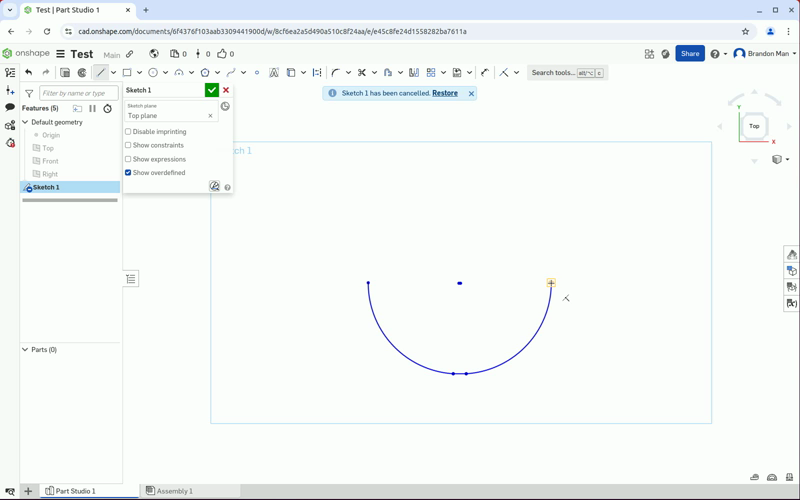
key_down(shift)
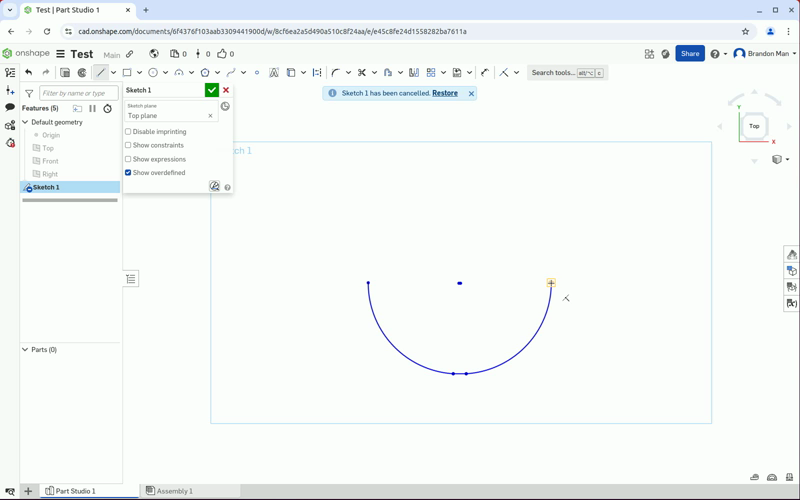
mouse_move(581, 282)
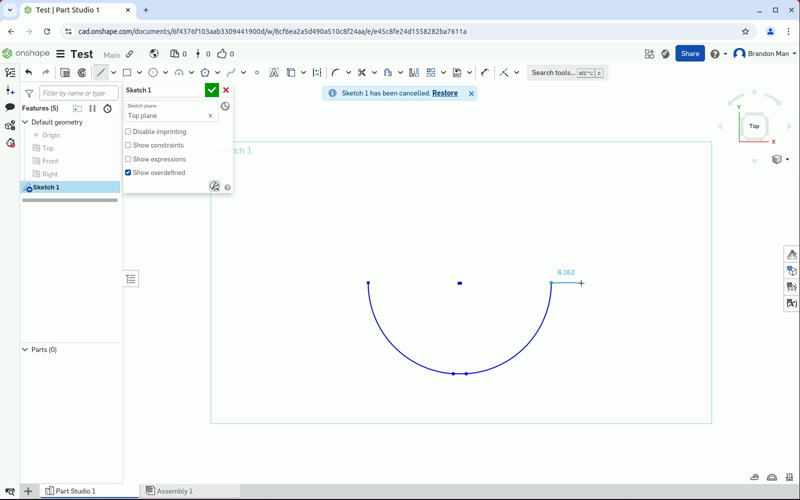
mouse_move(541, 282)
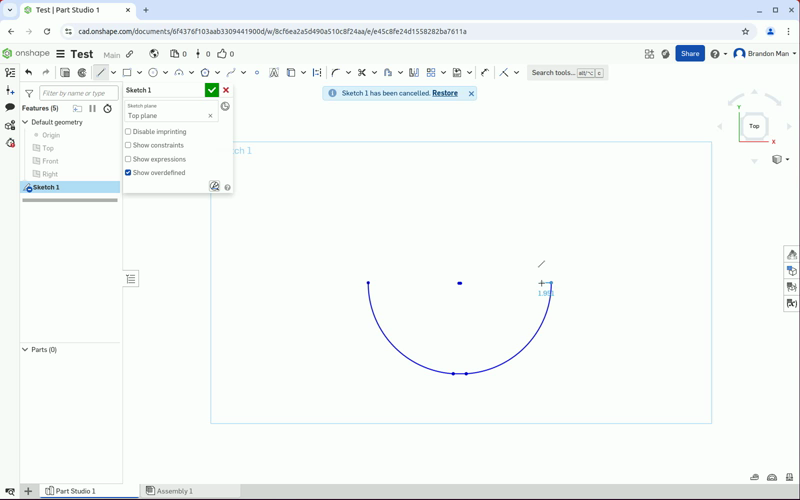
click(541, 282)
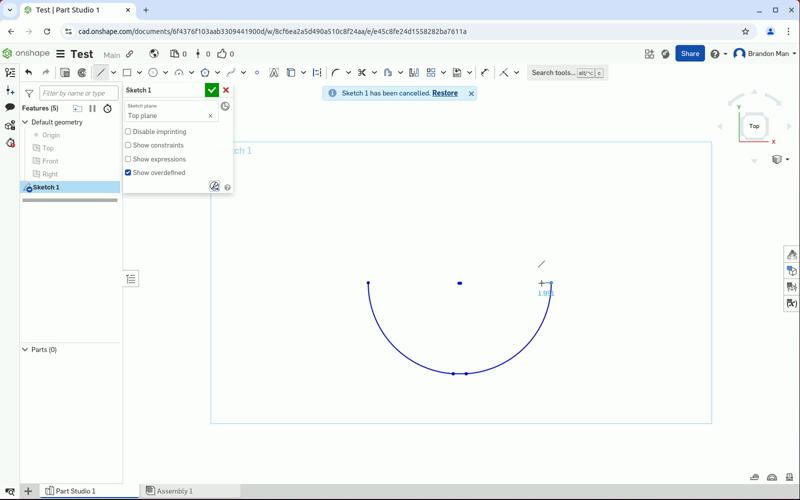
key_up(shift)
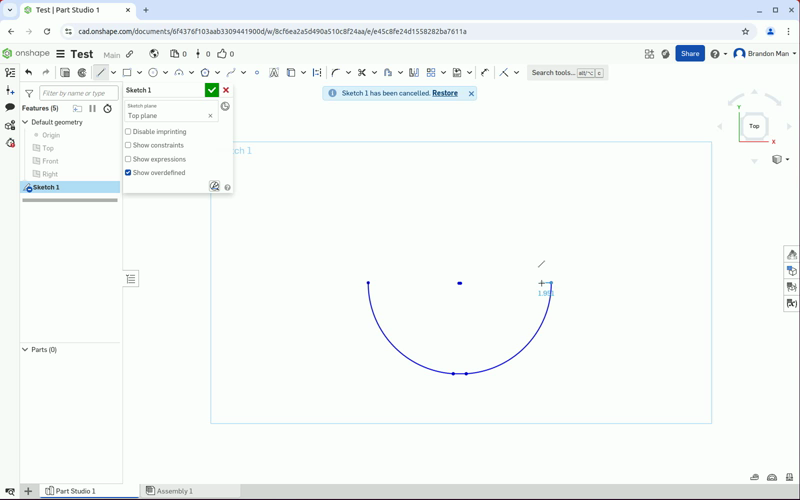
key(esc)
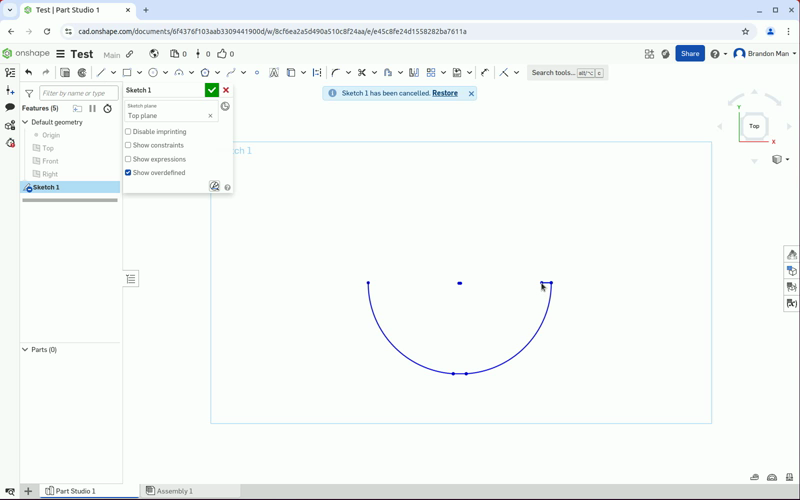
key(a)
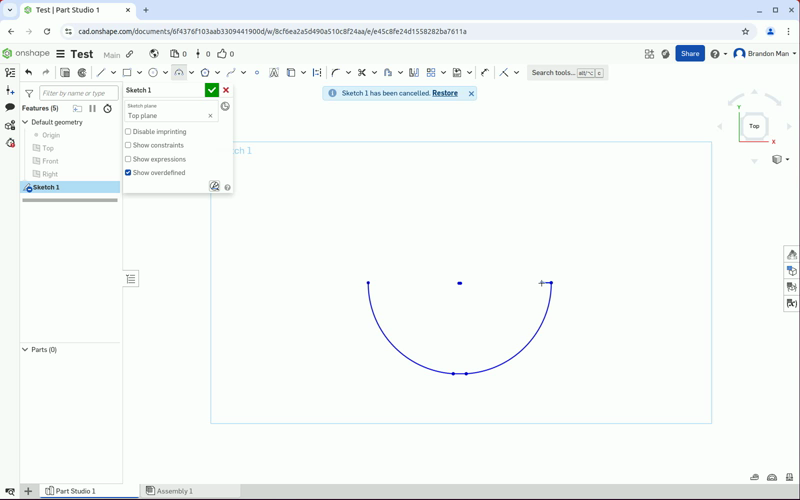
mouse_move(541, 282)
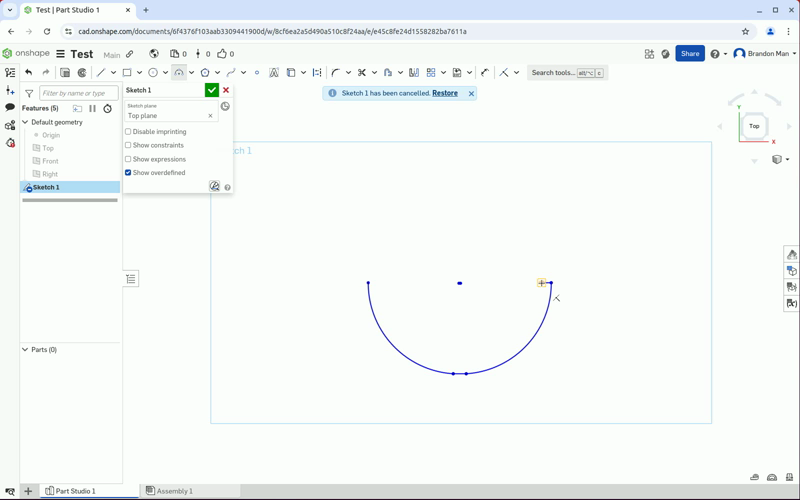
click(541, 282)
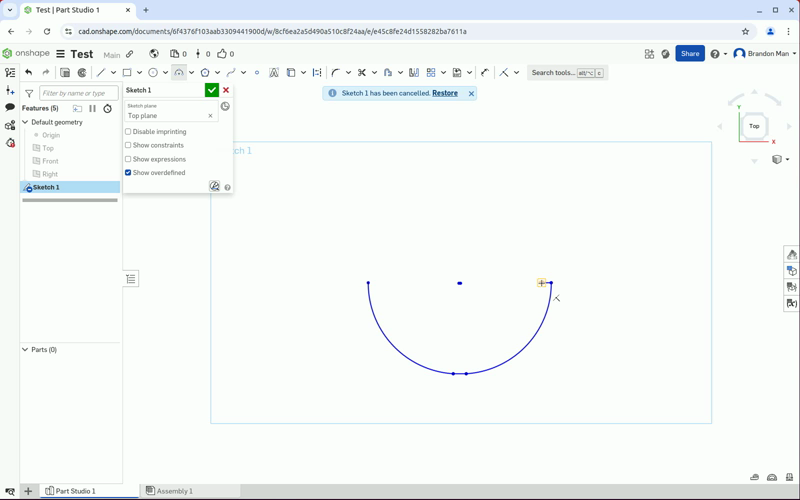
key_down(shift)
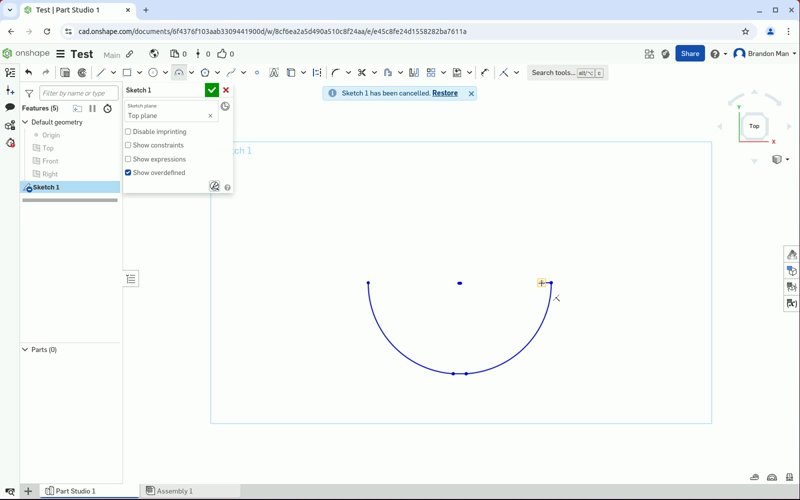
mouse_move(377, 282)
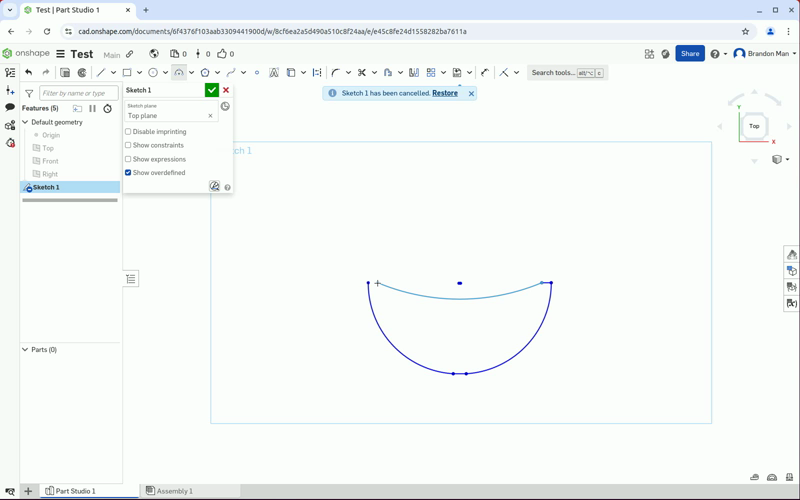
click(377, 282)
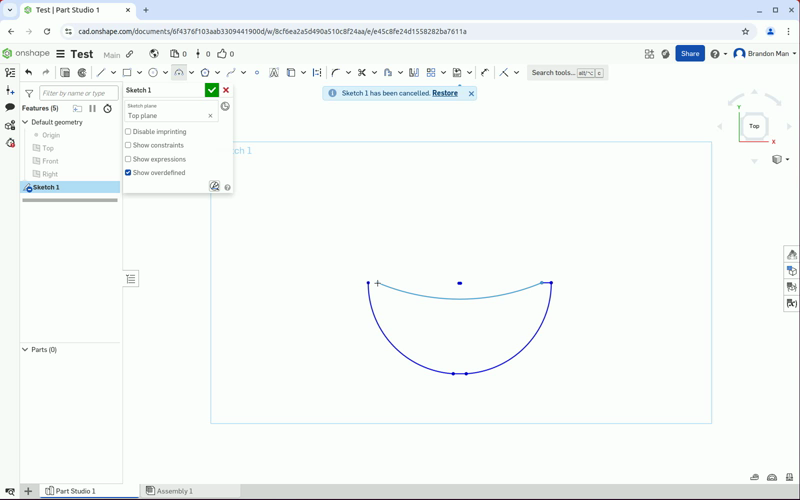
mouse_move(459, 364)
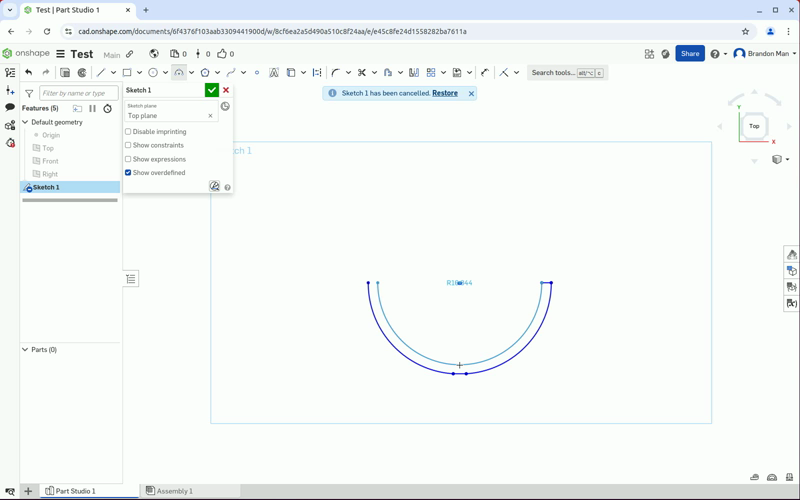
click(459, 364)
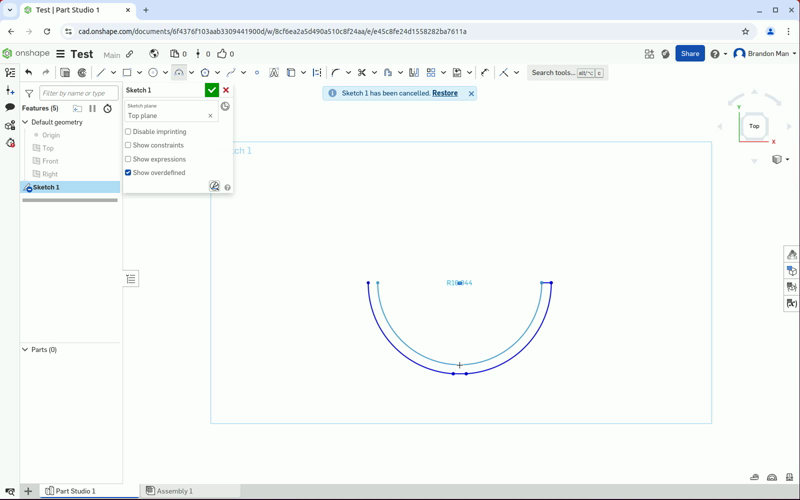
key_up(shift)
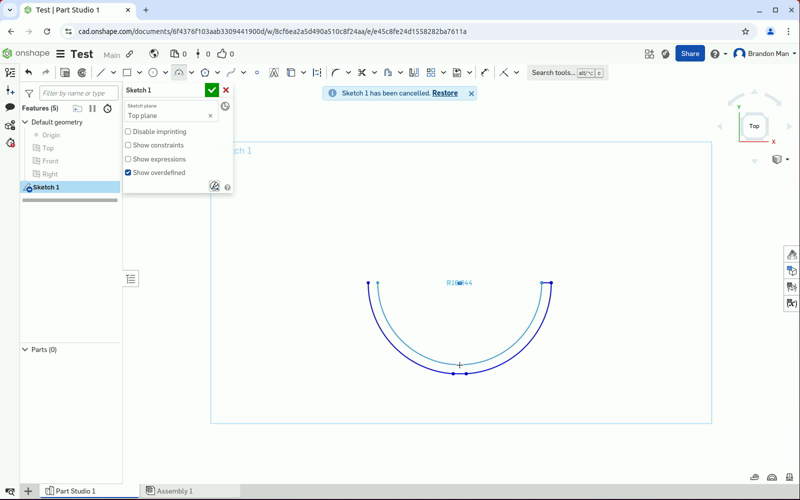
key(esc)
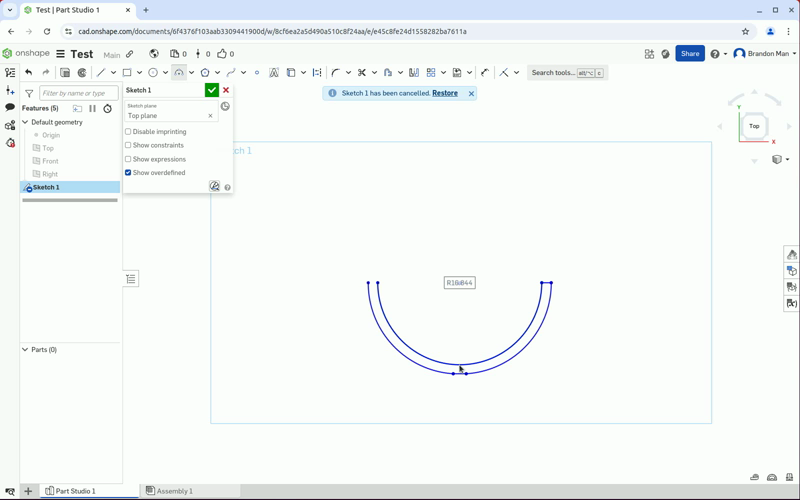
key(l)
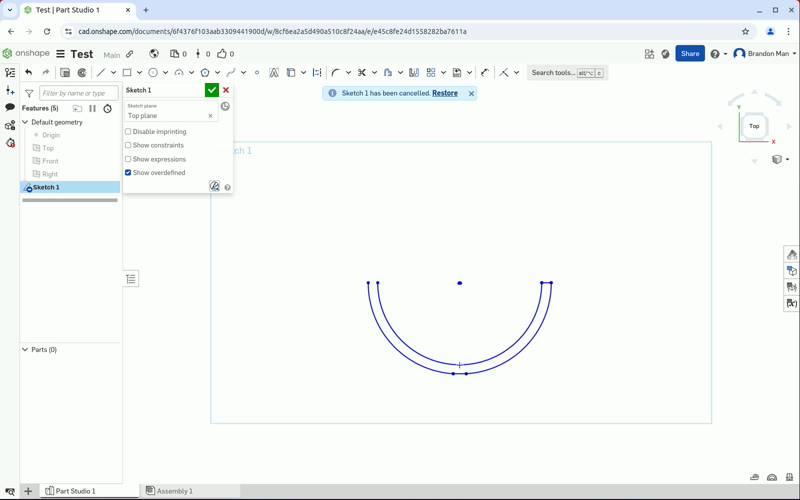
mouse_move(377, 282)
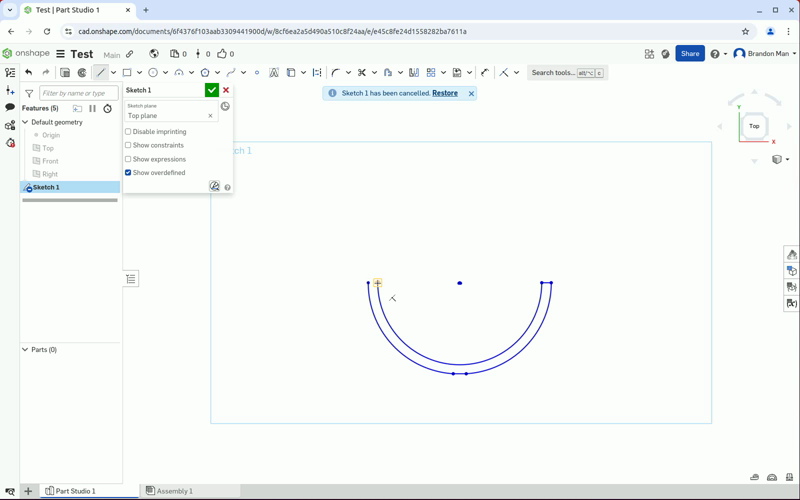
click(377, 282)
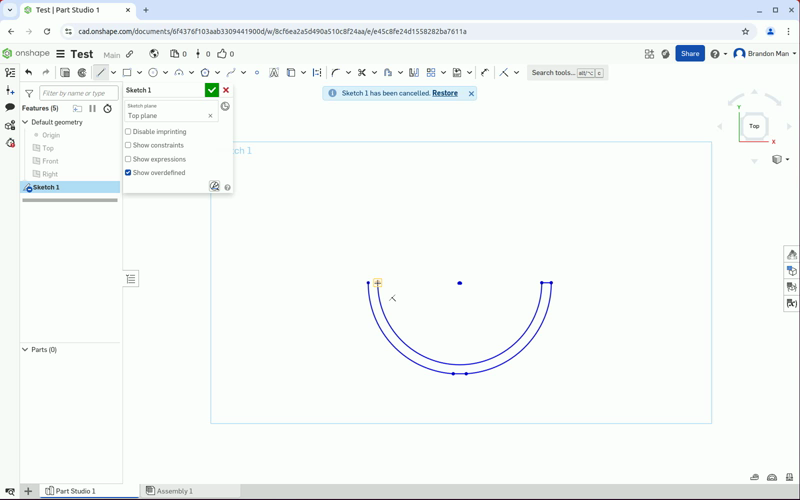
mouse_move(407, 282)
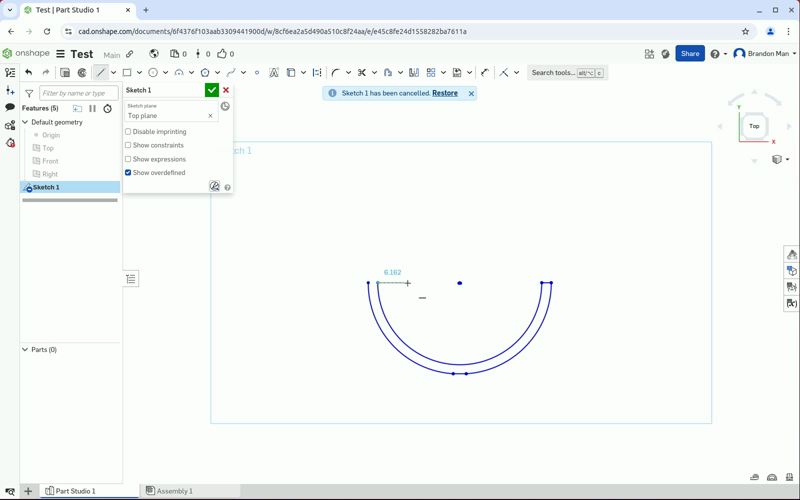
key_down(shift)
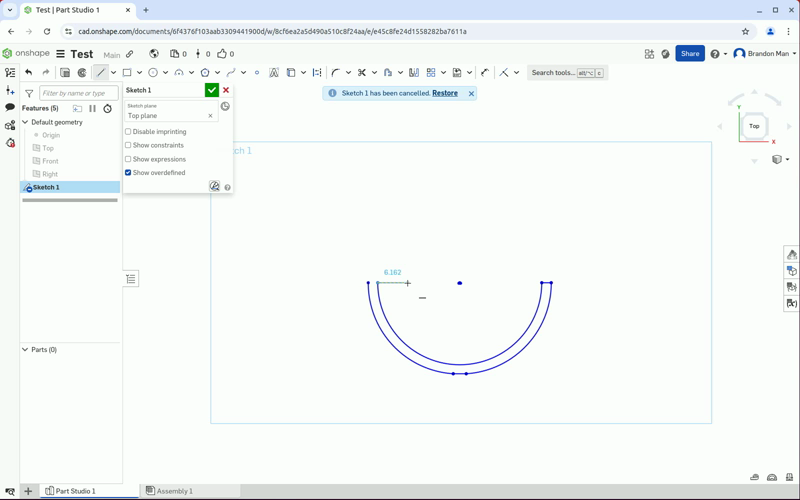
mouse_move(368, 282)
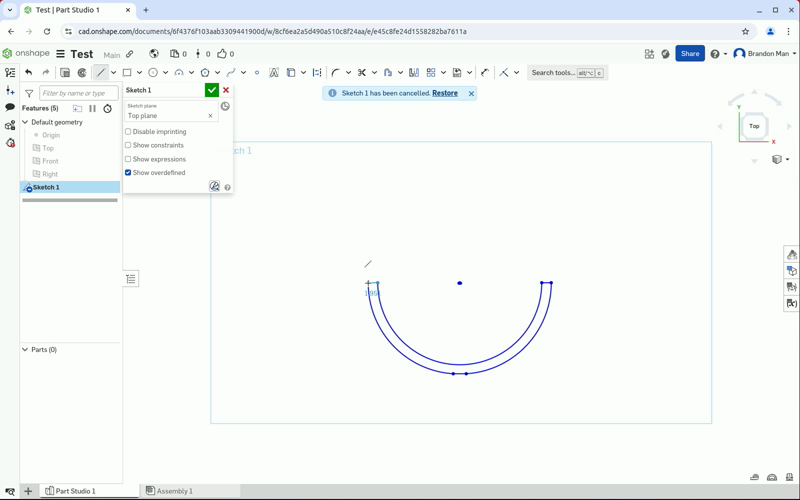
key_up(shift)
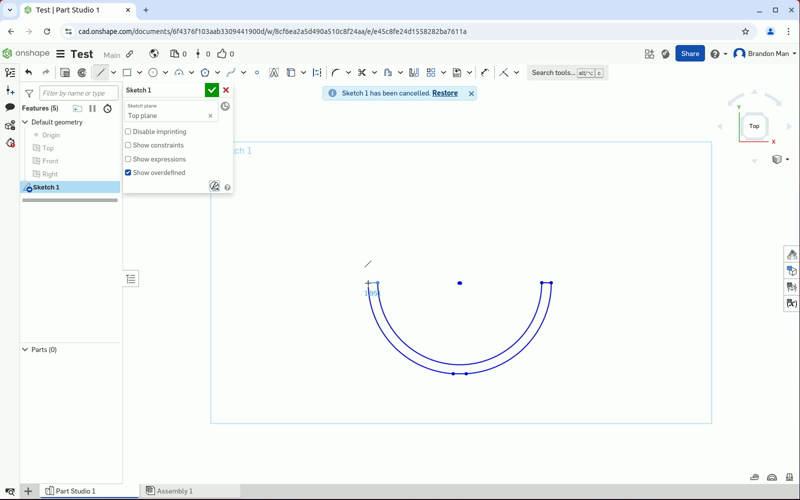
click(368, 282)
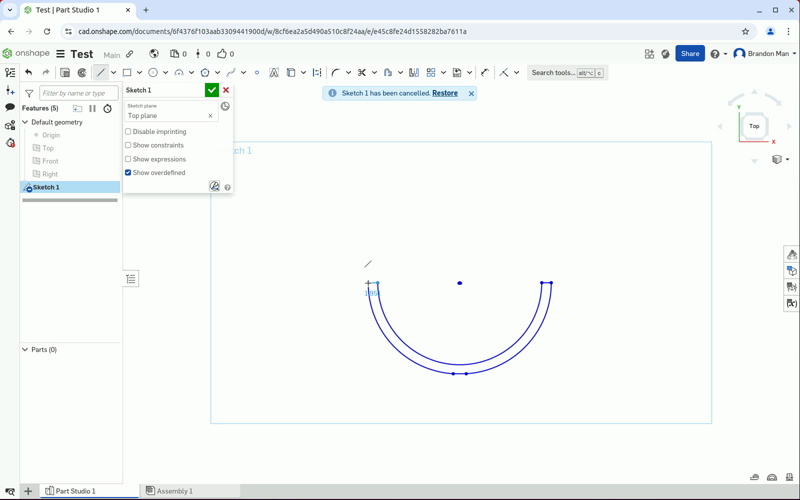
key(esc)
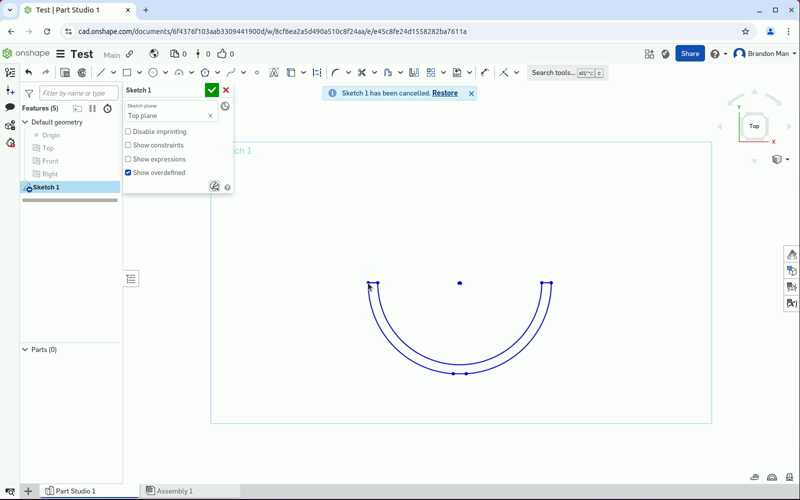
mouse_move(452, 323)
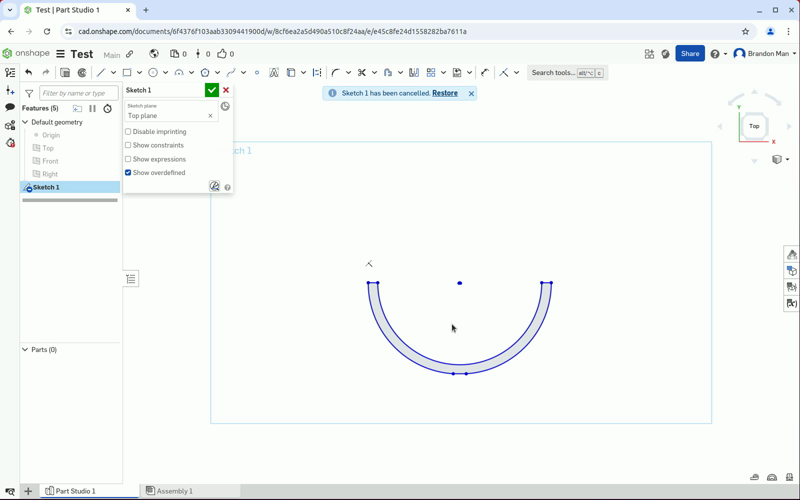
scroll(6)
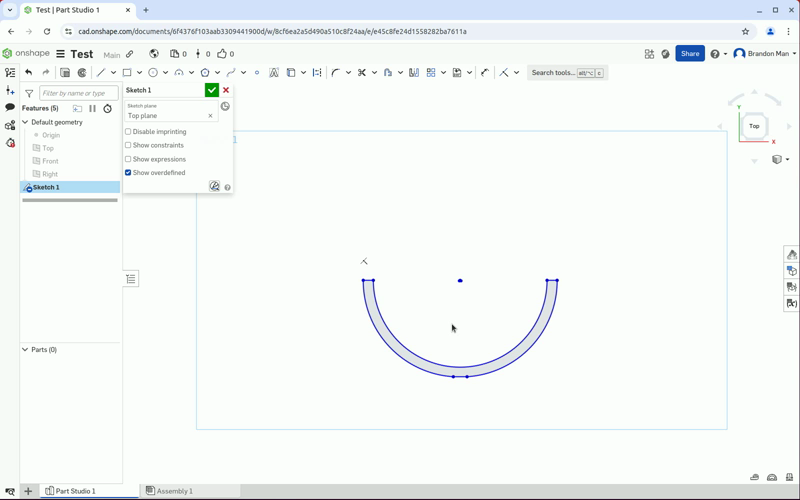
scroll(6)
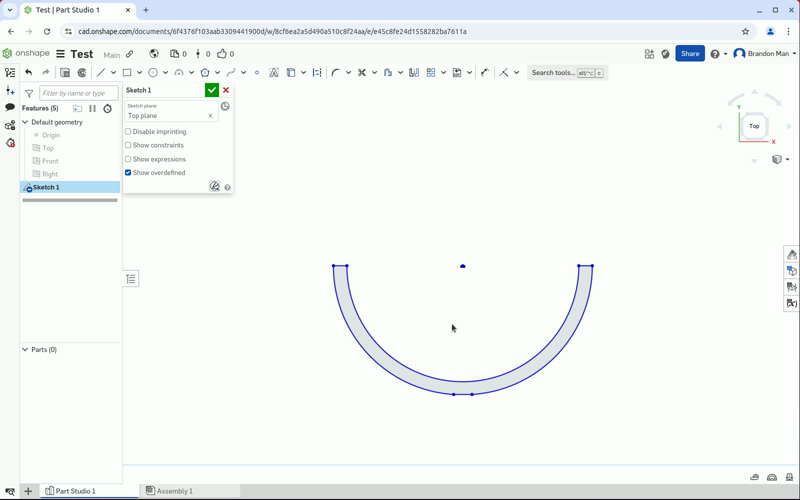
scroll(6)
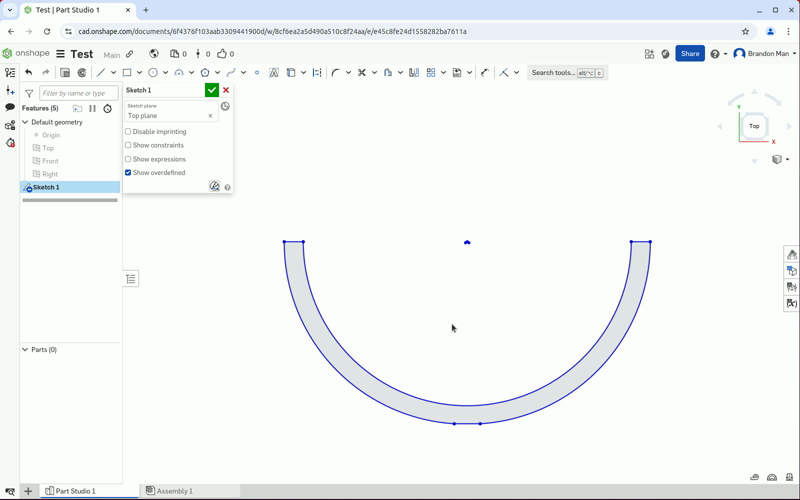
scroll(6)
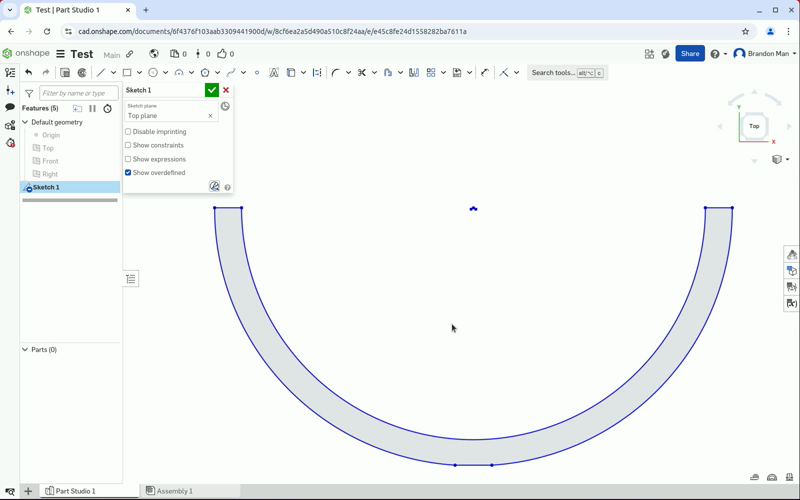
scroll(6)
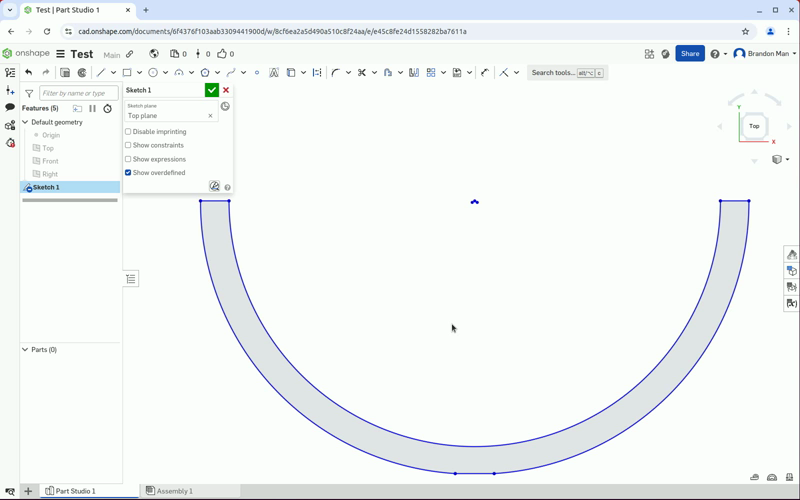
scroll(6)
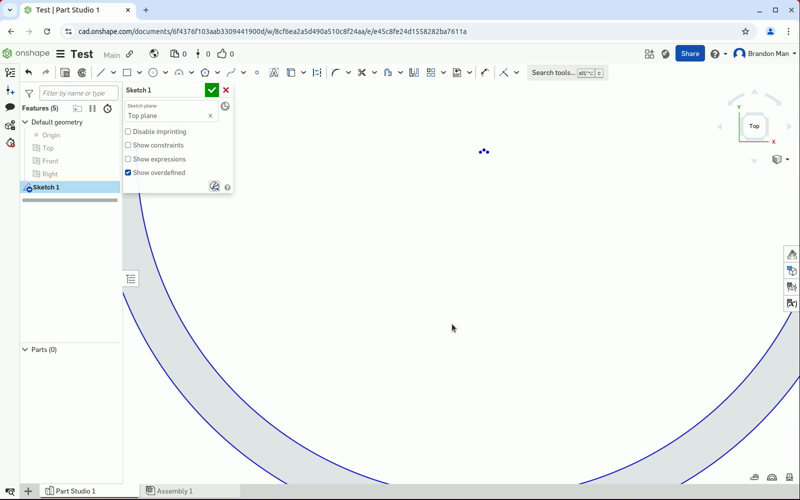
scroll(6)
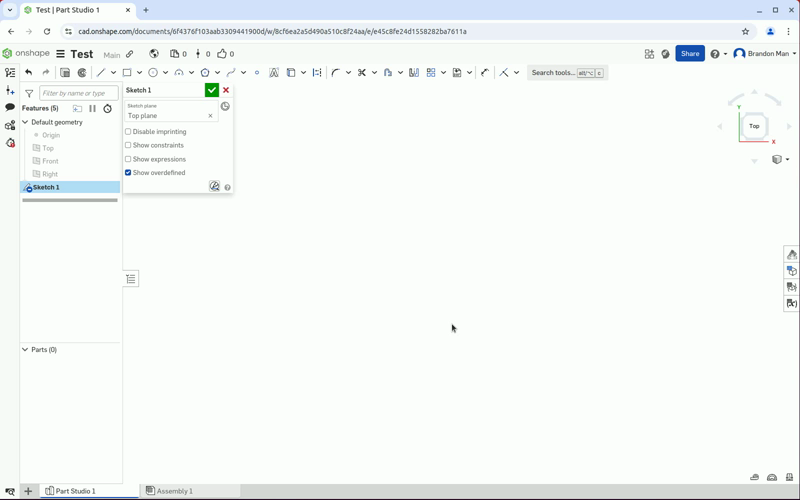
click(452, 323)
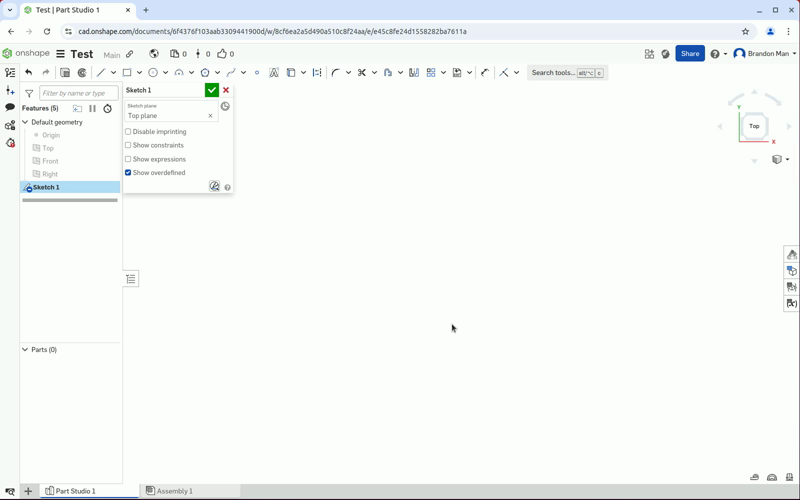
scroll(-6)
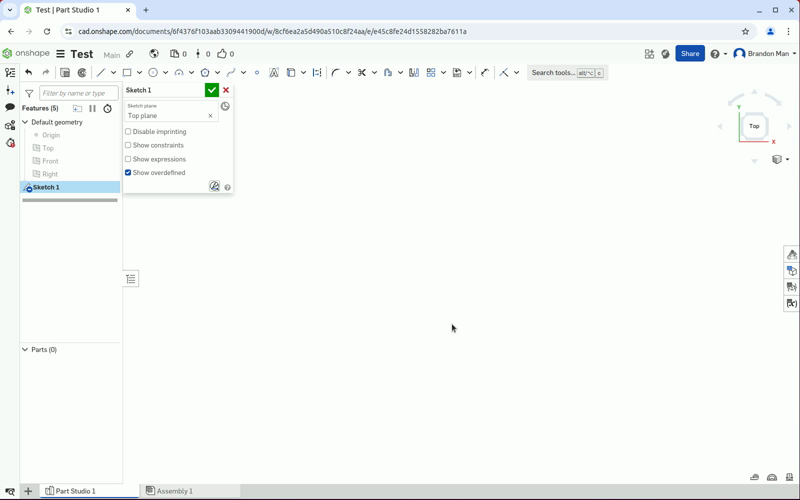
scroll(-6)
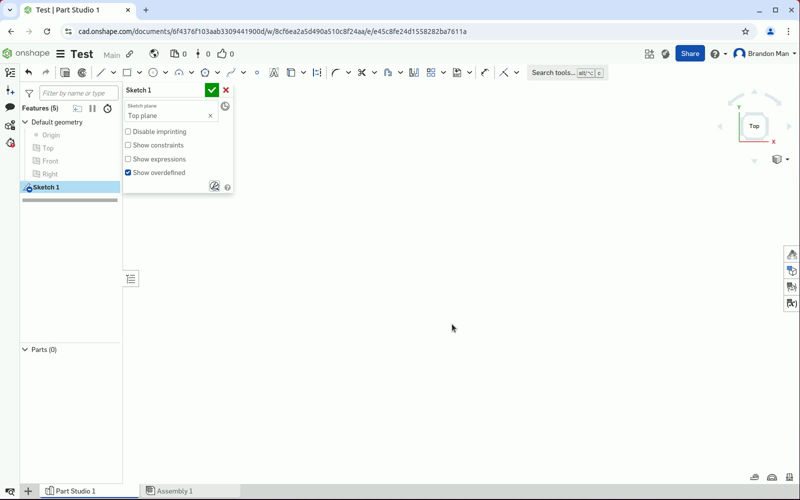
scroll(-6)
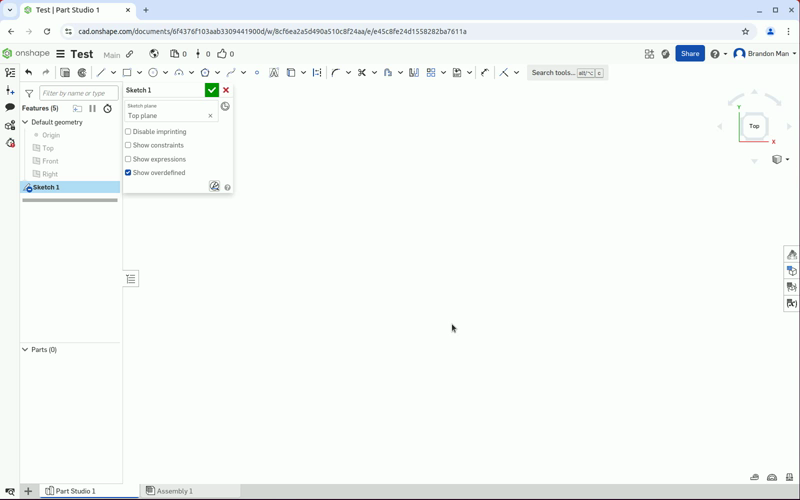
scroll(-6)
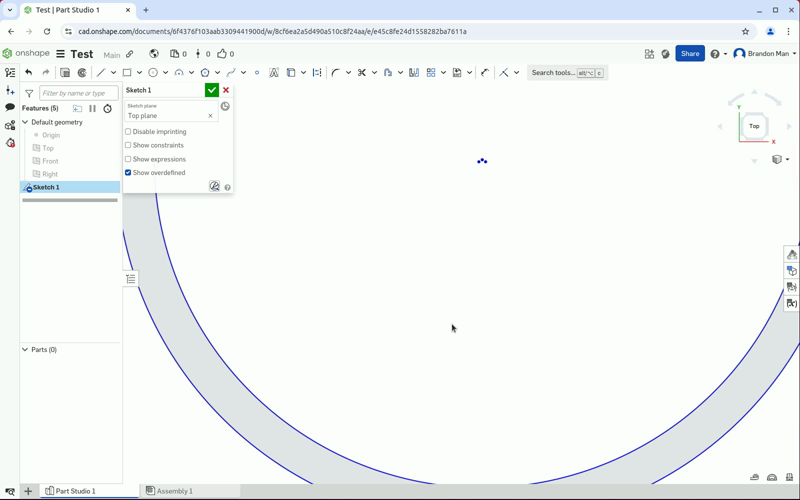
scroll(-6)
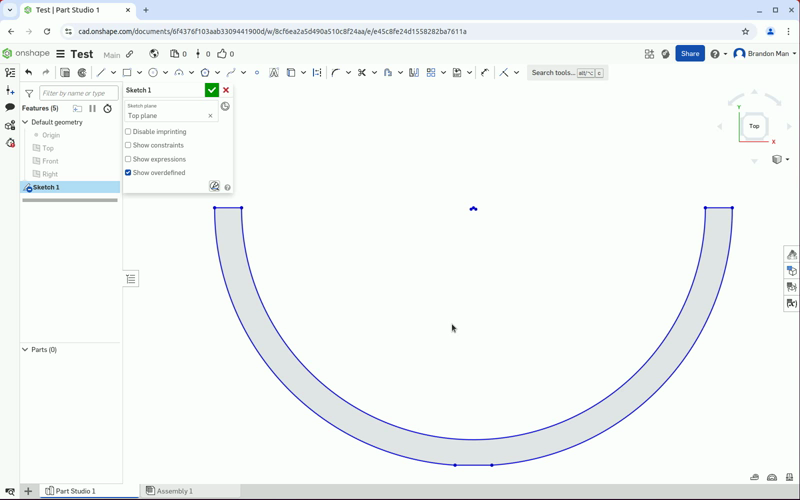
scroll(-6)
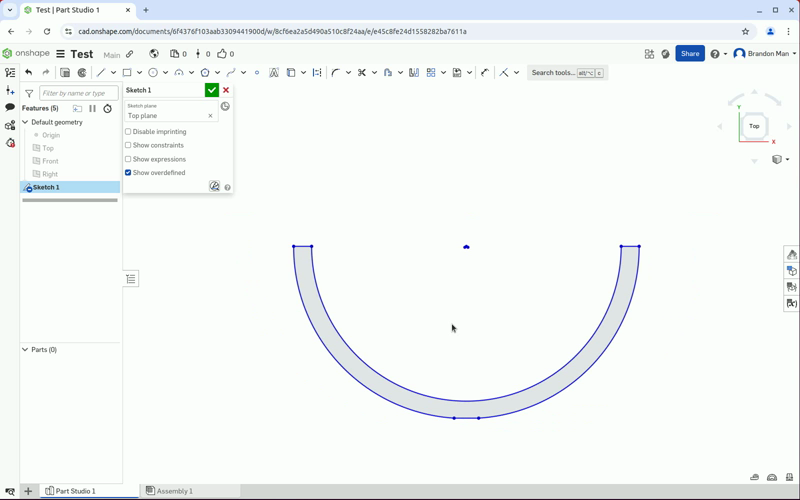
scroll(-6)
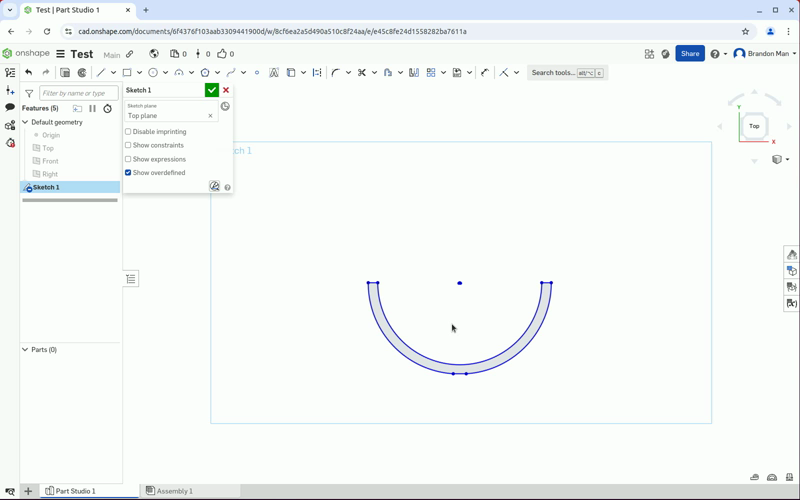
mouse_move(73, 352)
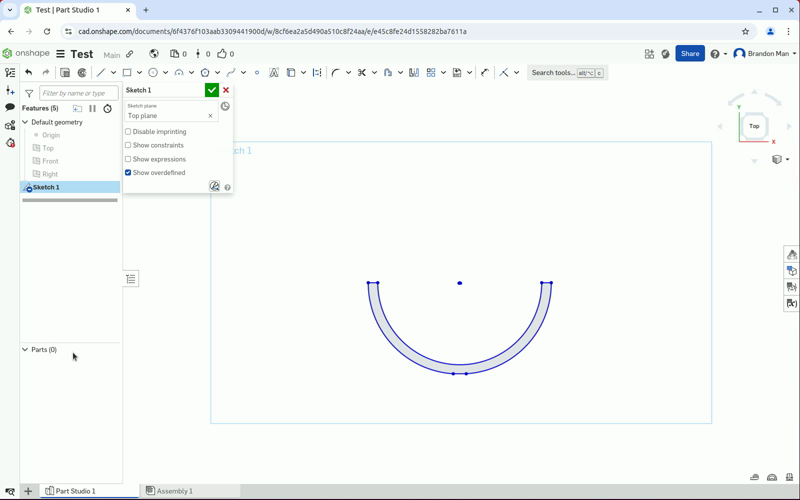
key(shift+y)
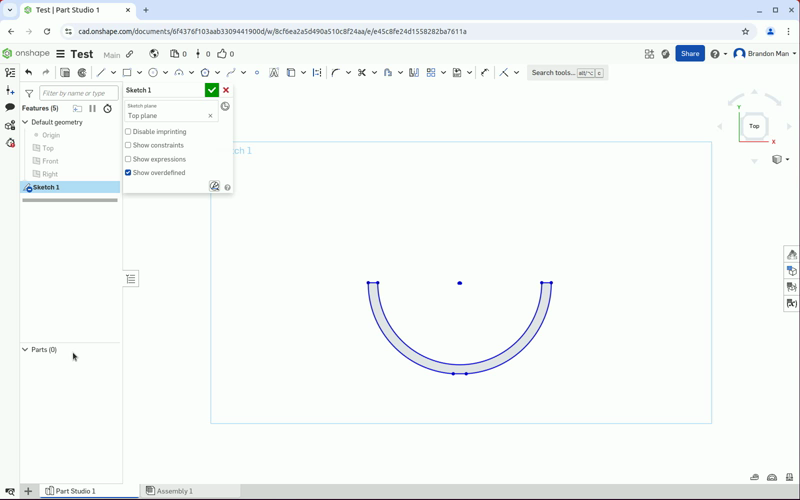
key(shift+e)
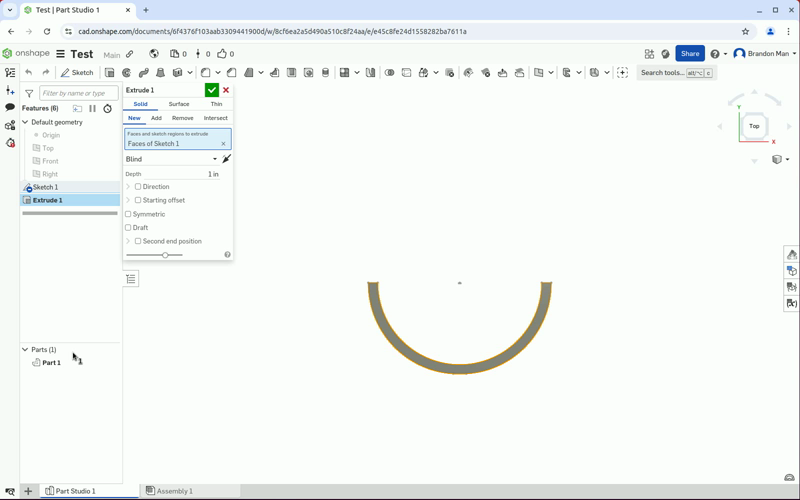
mouse_move(143, 106)
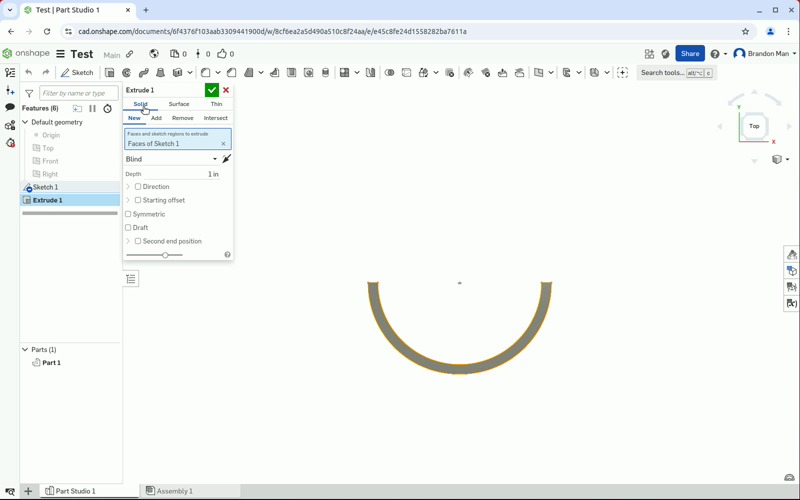
click(143, 106)
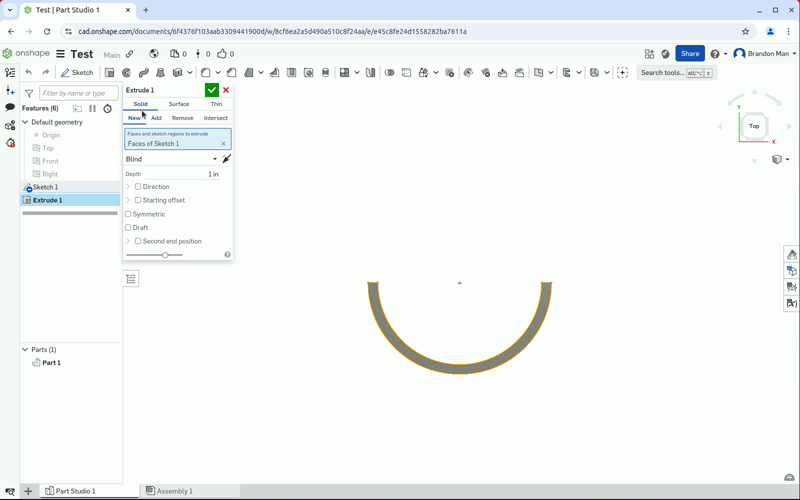
mouse_move(137, 120)
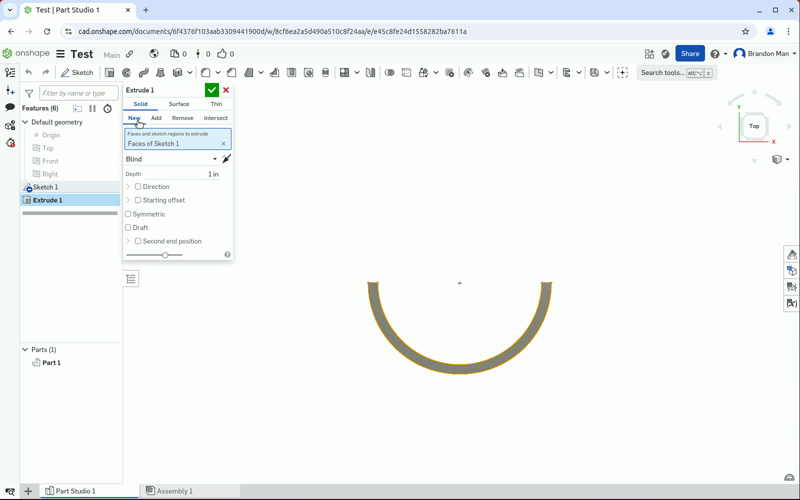
click(137, 120)
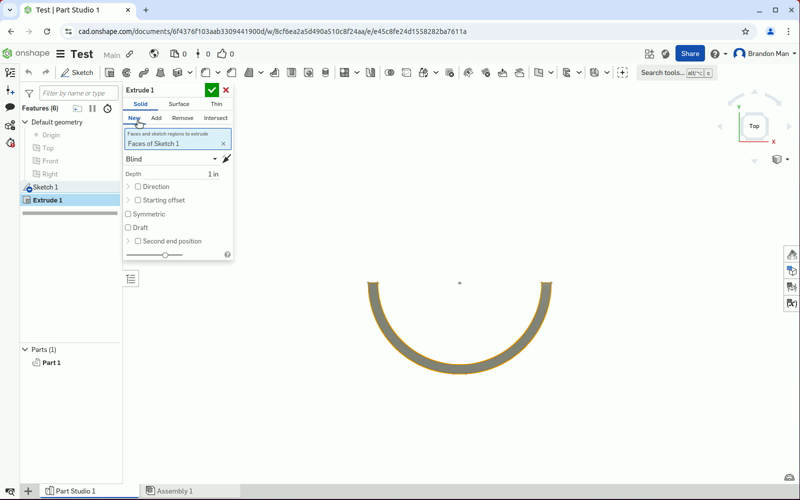
key(tab, 4)
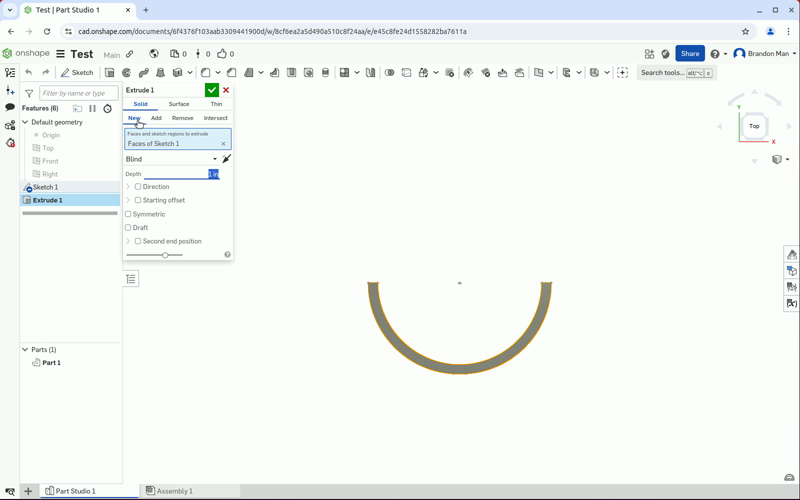
text(1.444)
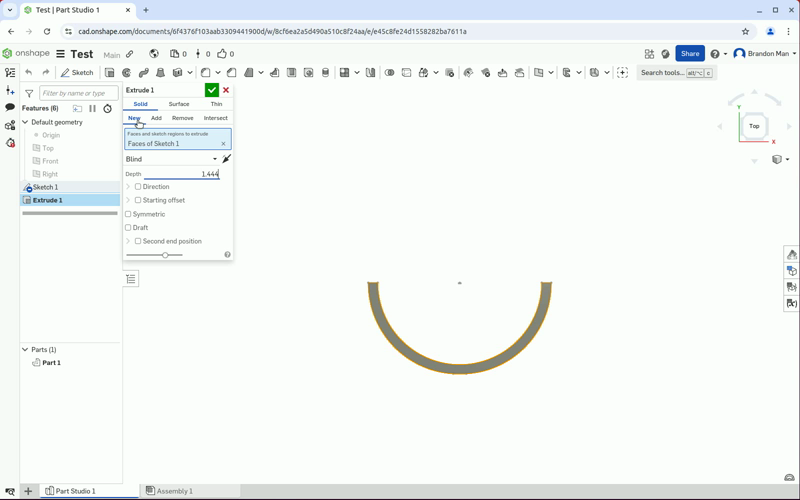
key(enter)
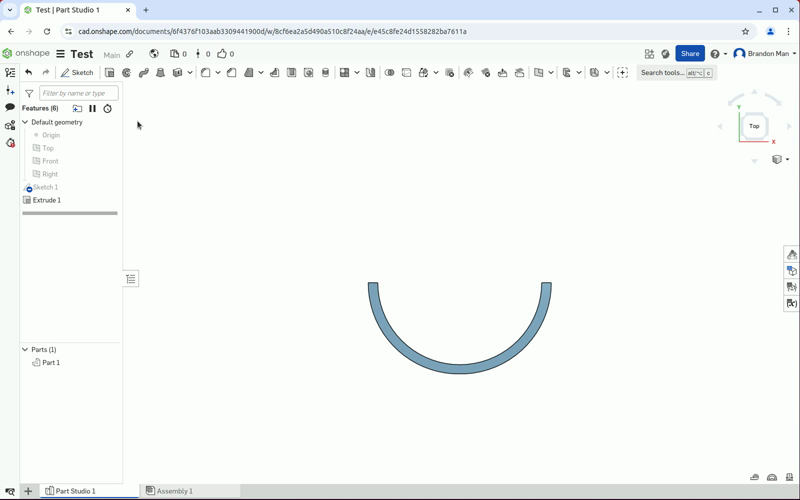
key(shift+h)
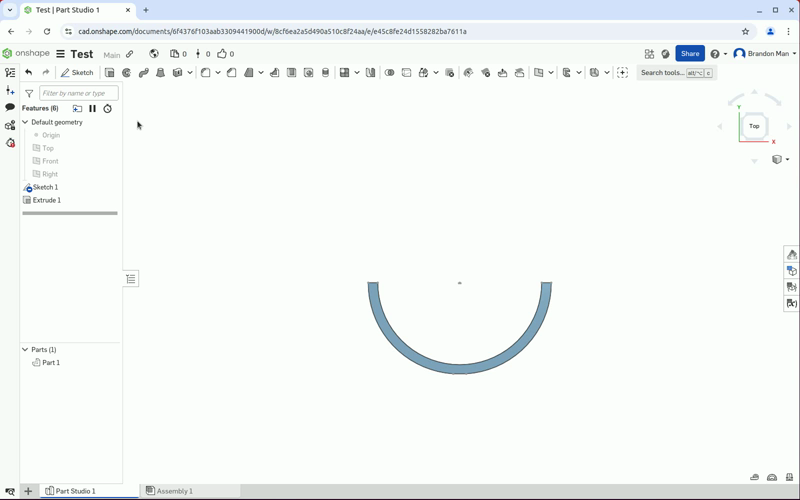
key(shift+h)
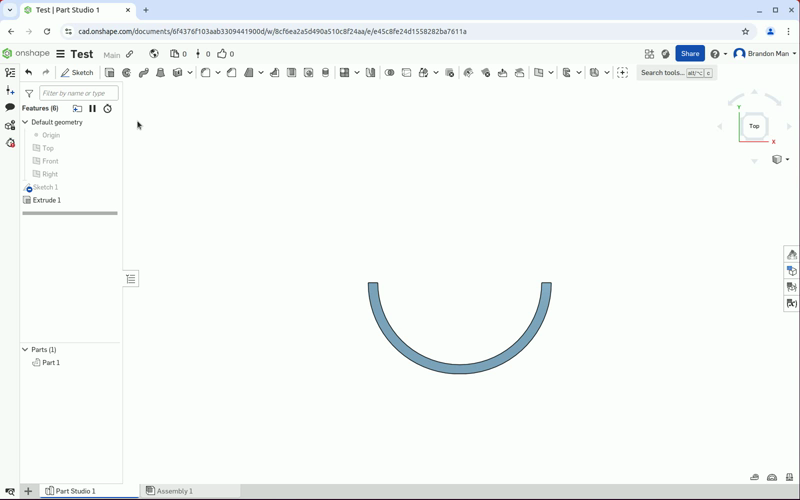
mouse_move(73, 189)
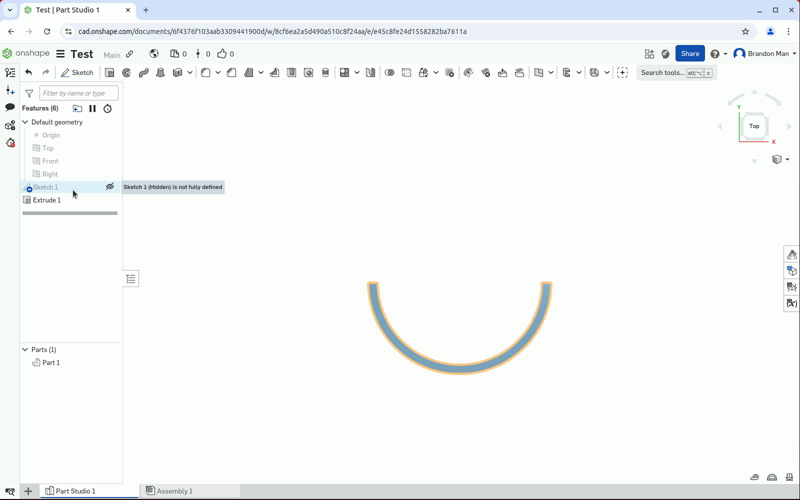
click(73, 189)
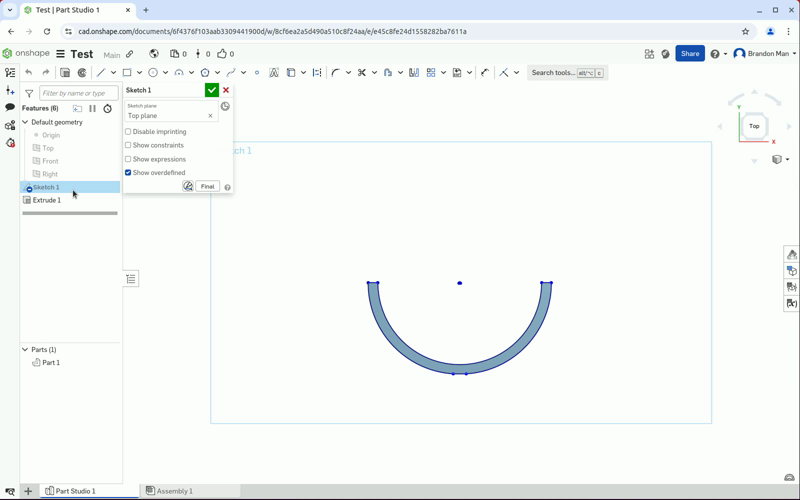
mouse_move(229, 92)
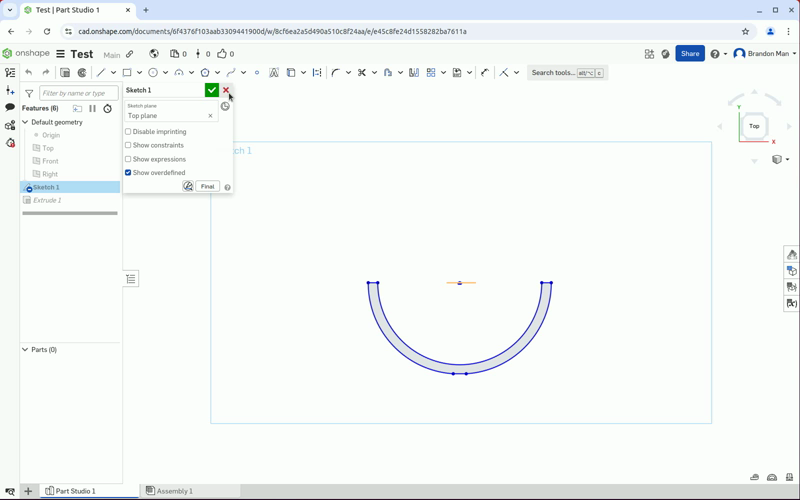
click(229, 92)
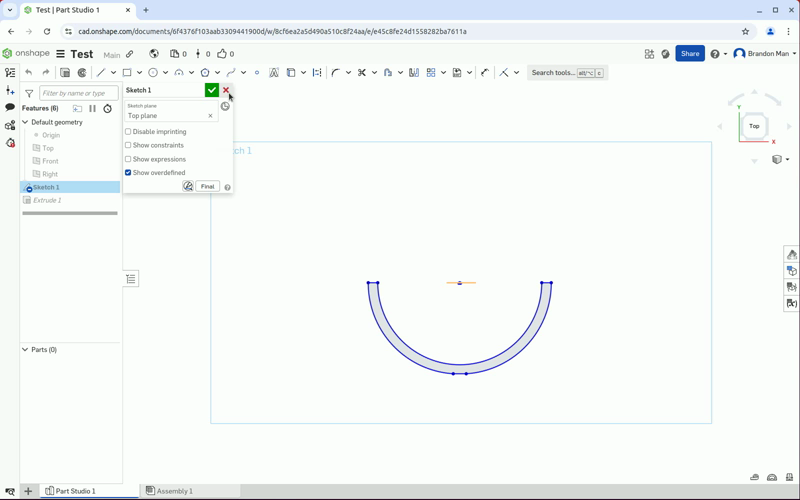
key(shift+s)
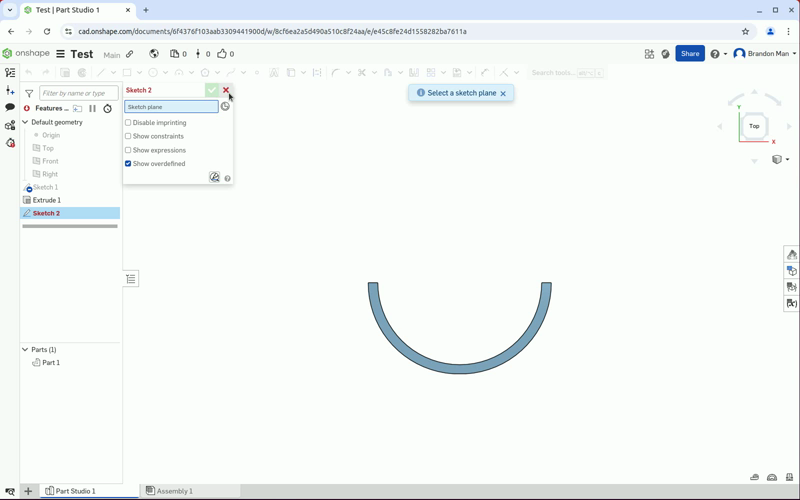
mouse_move(73, 150)
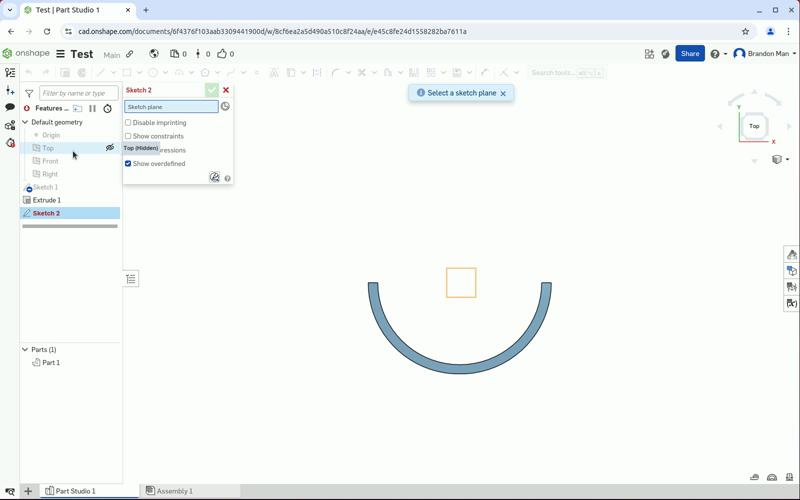
click(73, 150)
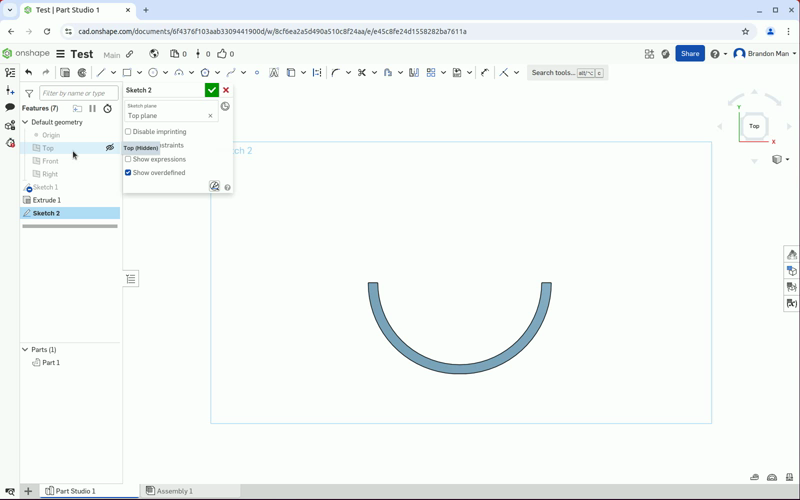
mouse_move(73, 352)
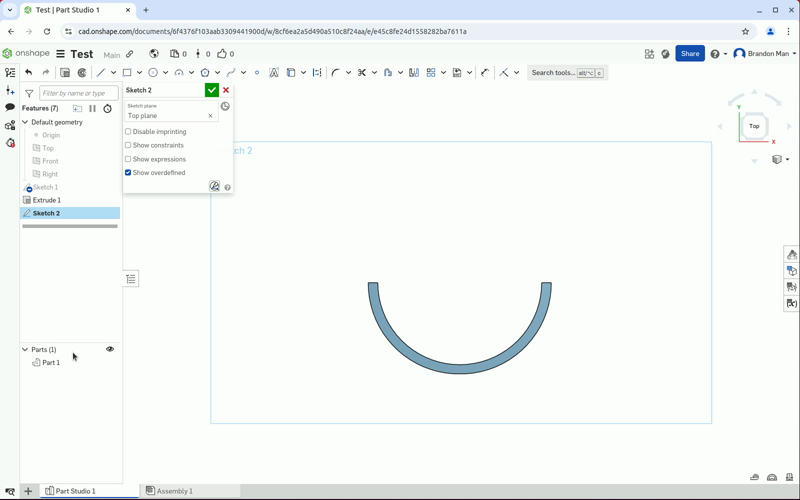
key(y)
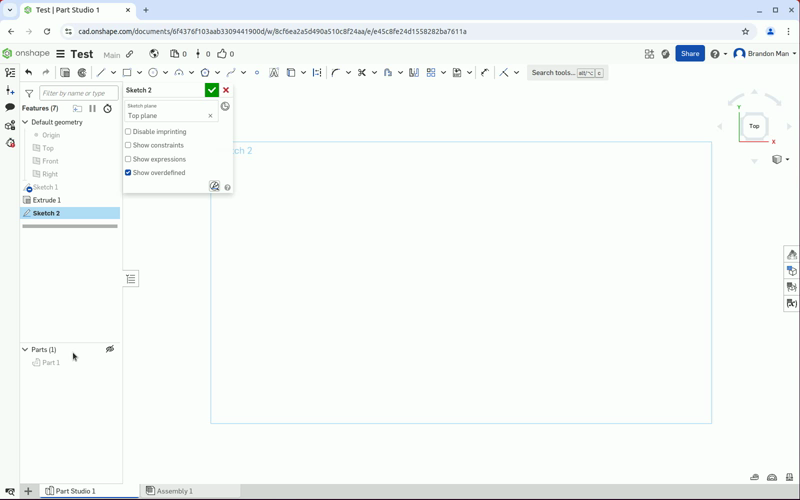
key(a)
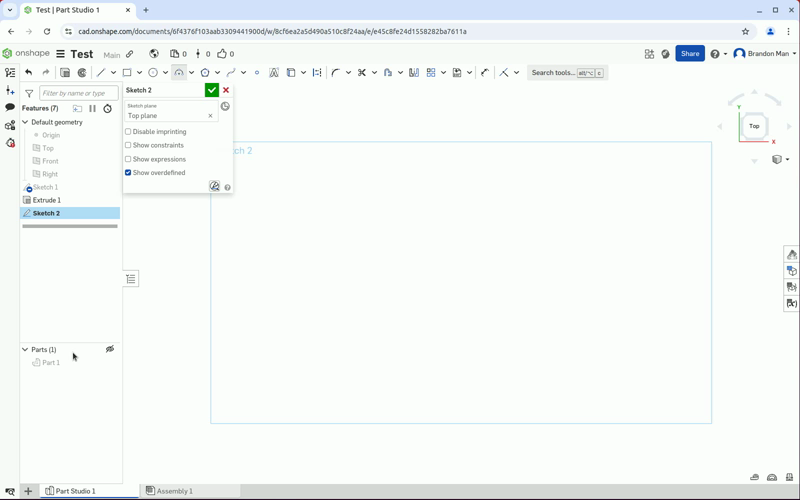
key_down(shift)
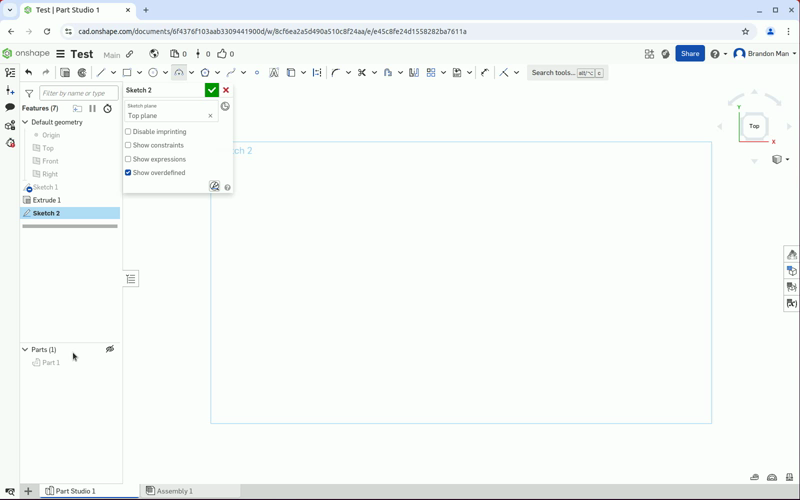
mouse_move(454, 375)
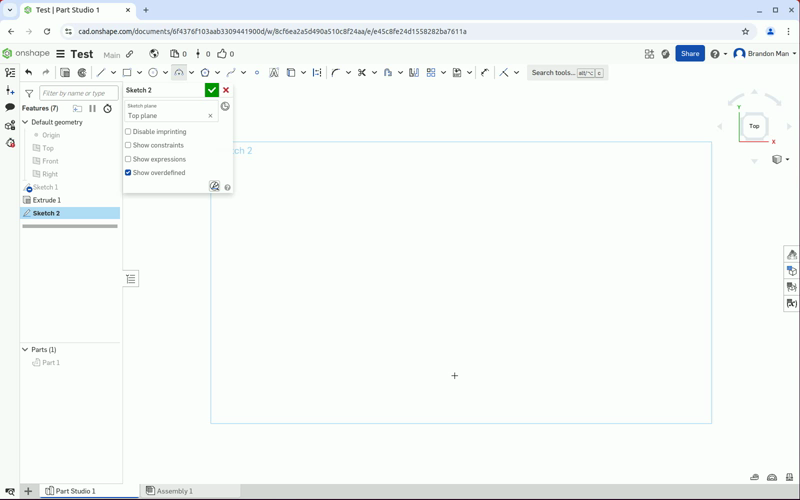
click(454, 375)
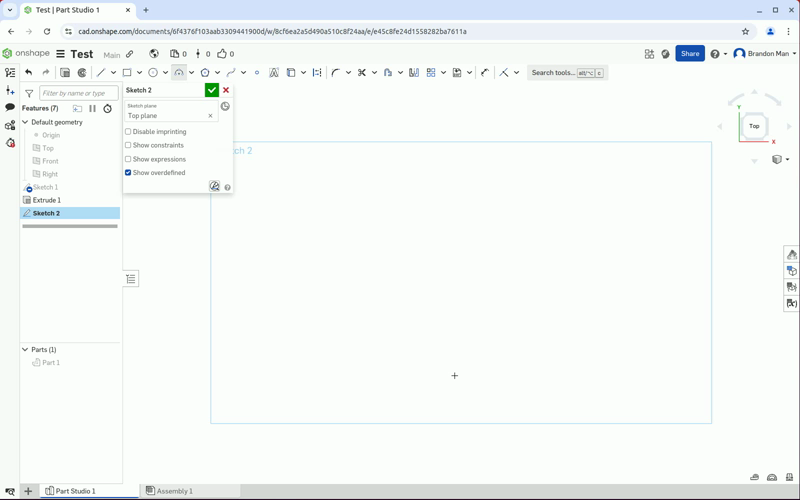
key_up(shift)
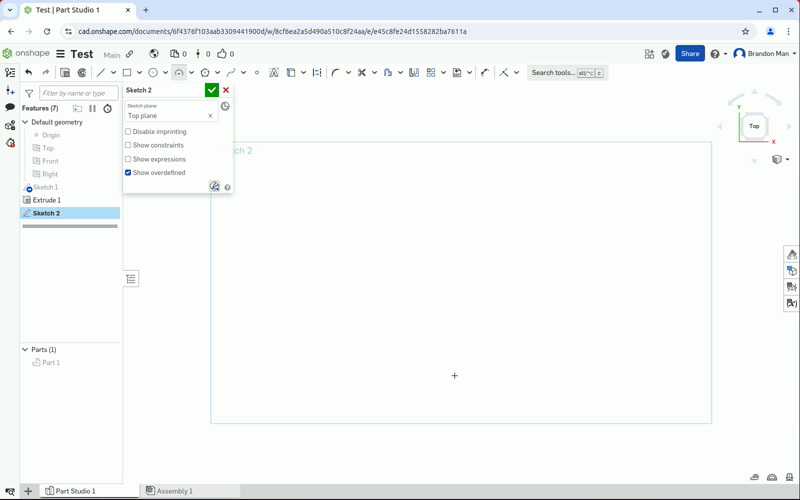
key_down(shift)
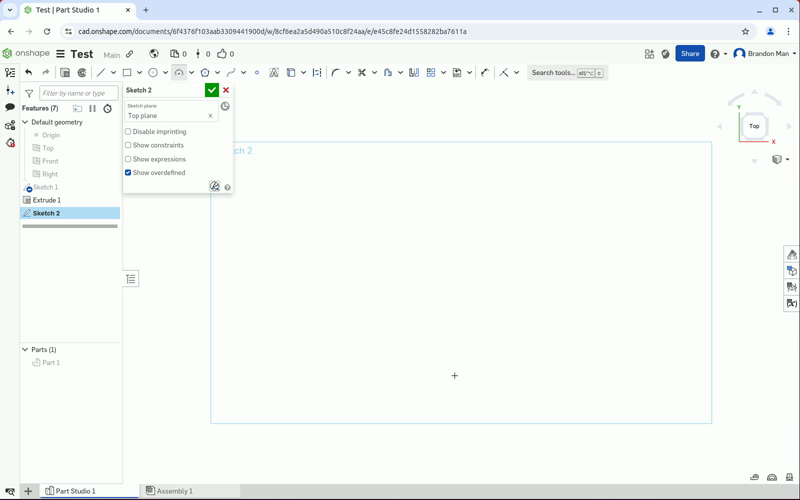
mouse_move(467, 375)
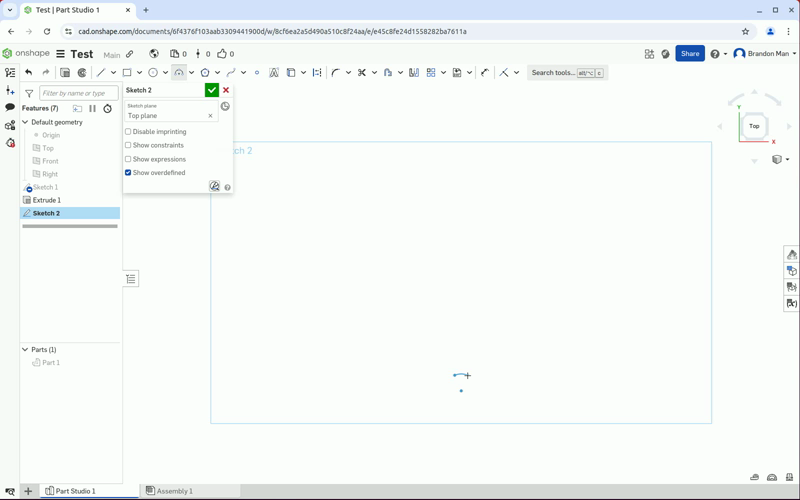
click(467, 375)
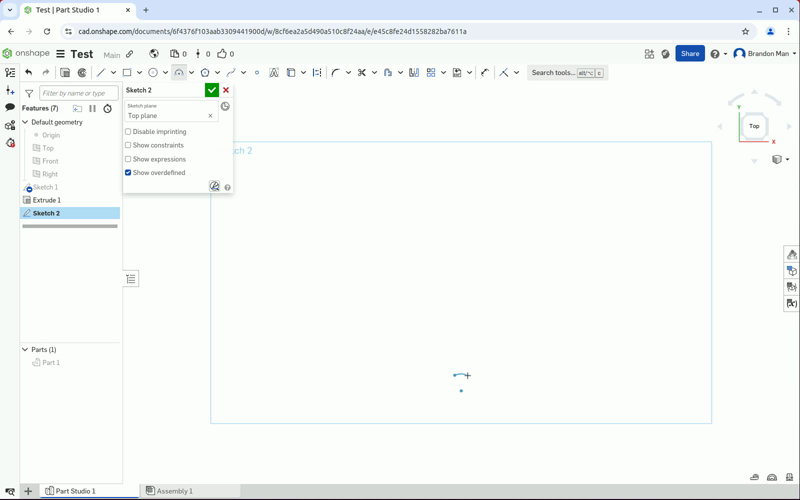
mouse_move(461, 376)
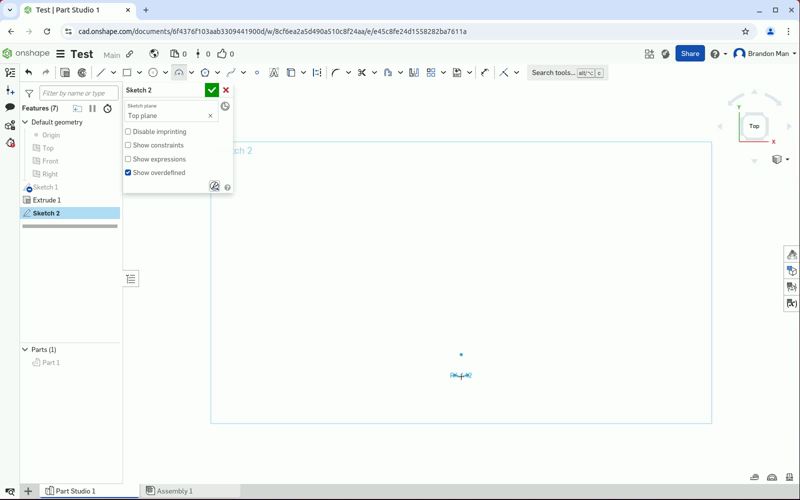
click(461, 376)
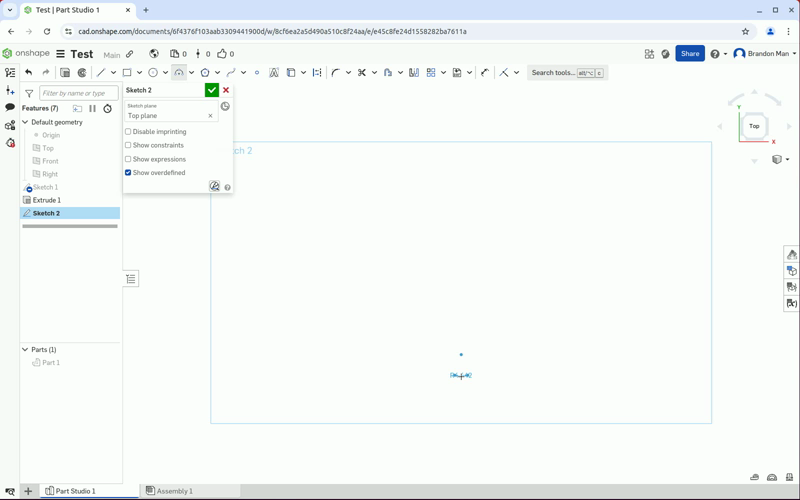
key_up(shift)
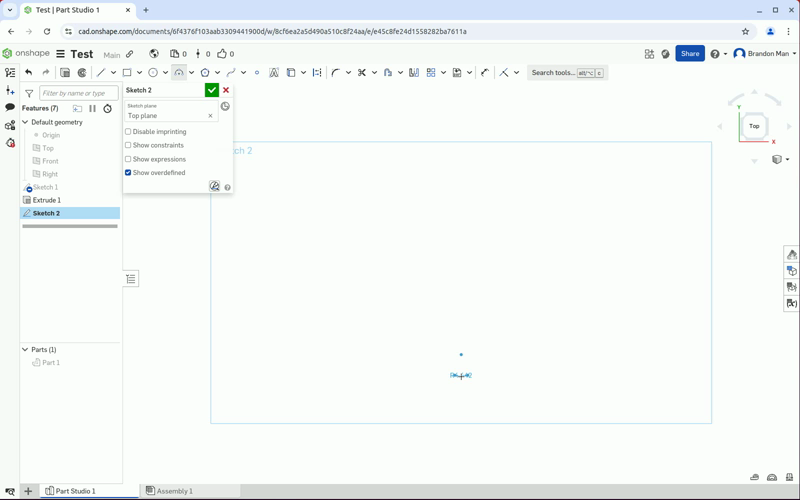
key(esc)
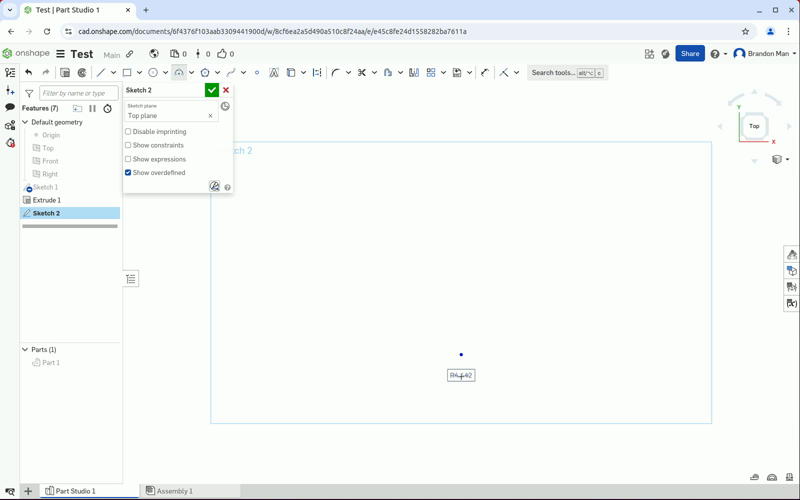
key(l)
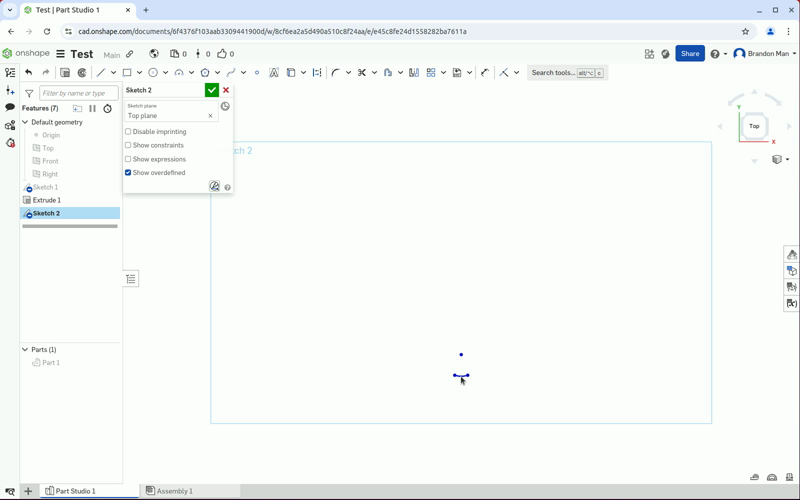
mouse_move(467, 375)
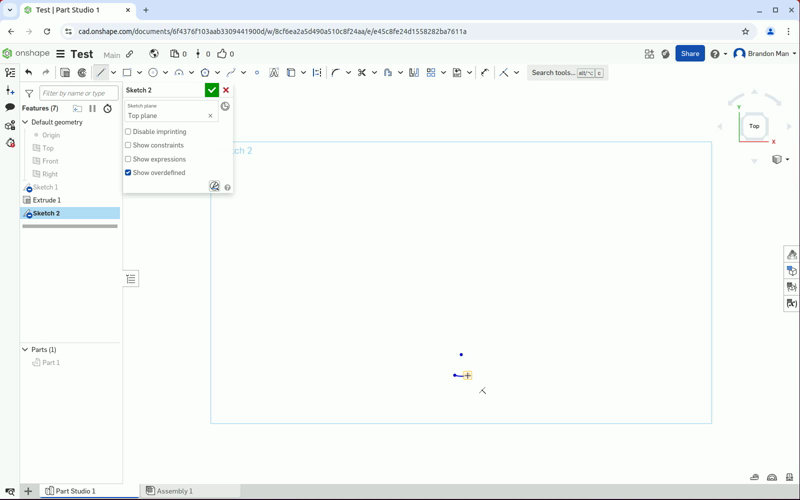
click(467, 375)
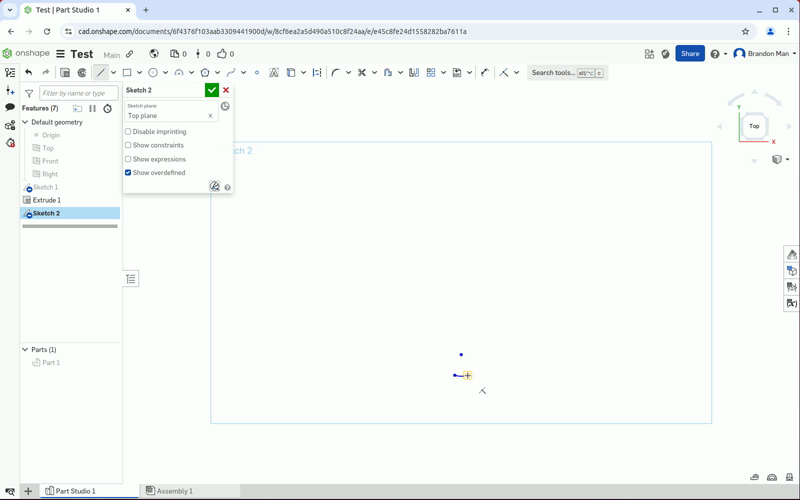
key_down(shift)
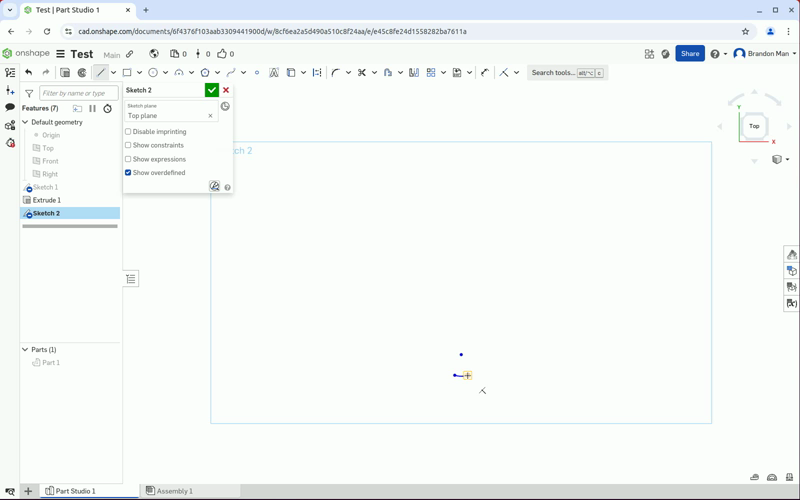
key_up(shift)
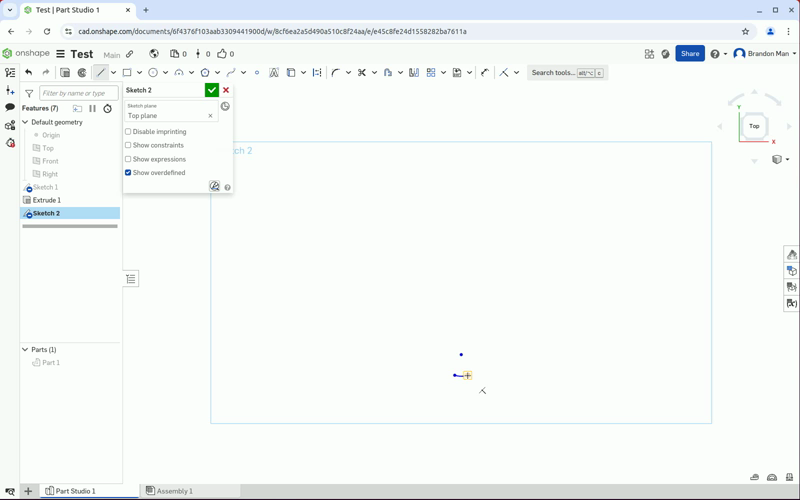
key_down(shift)
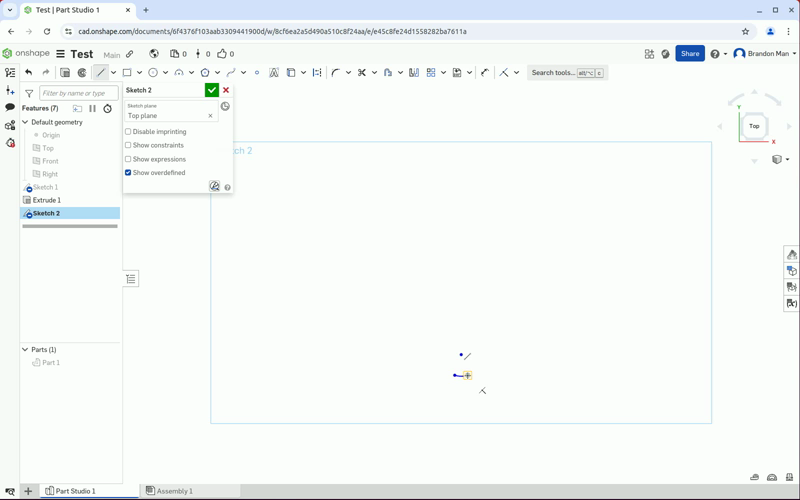
mouse_move(497, 375)
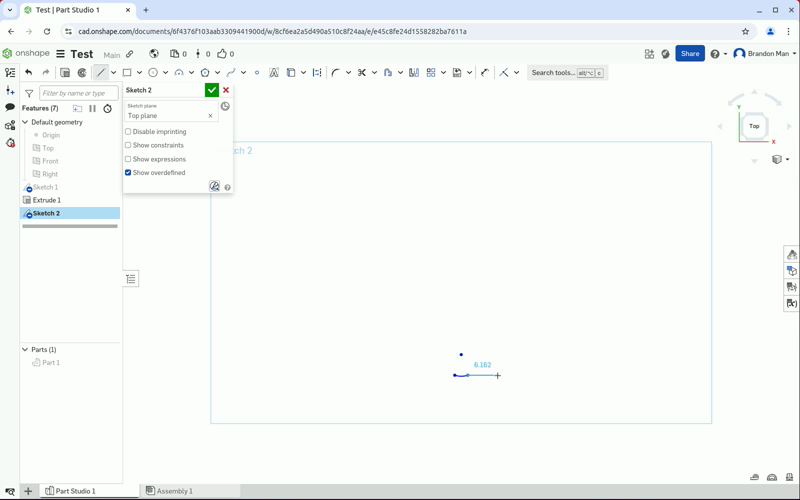
mouse_move(454, 375)
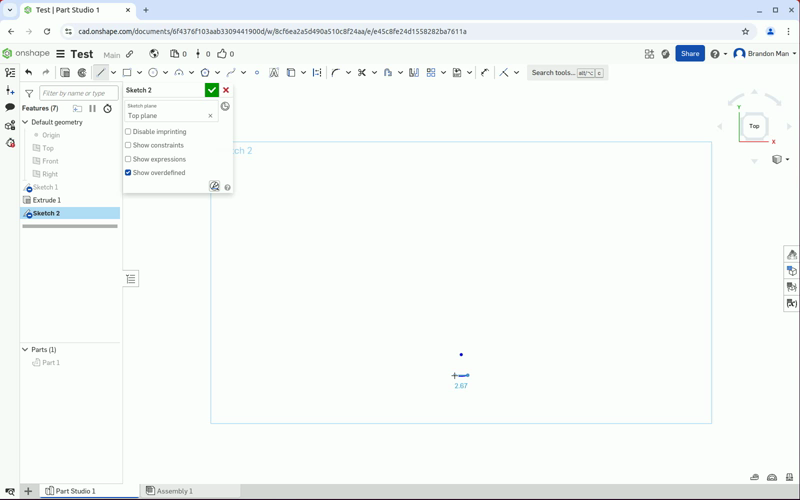
click(454, 375)
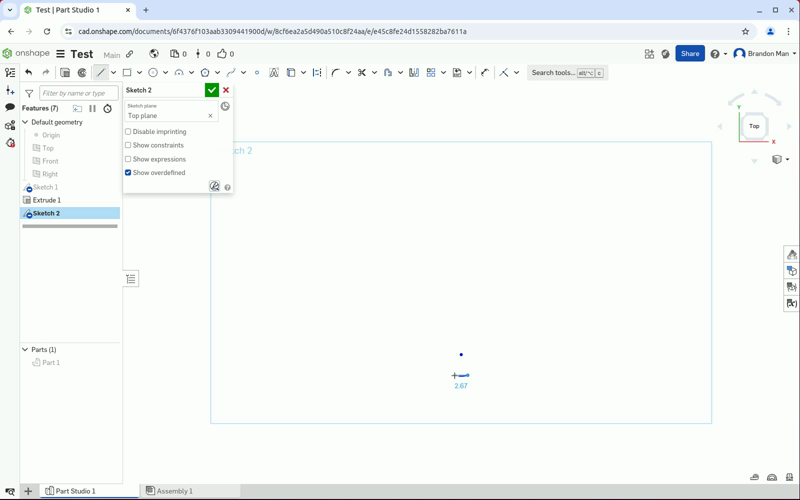
key_up(shift)
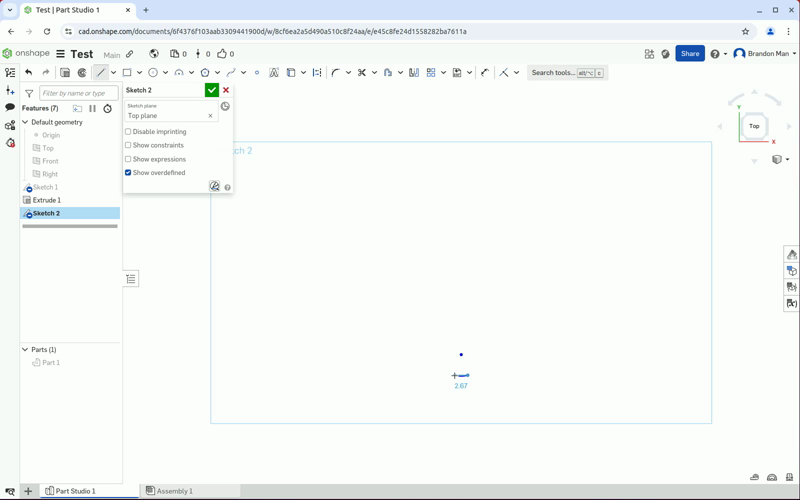
key(esc)
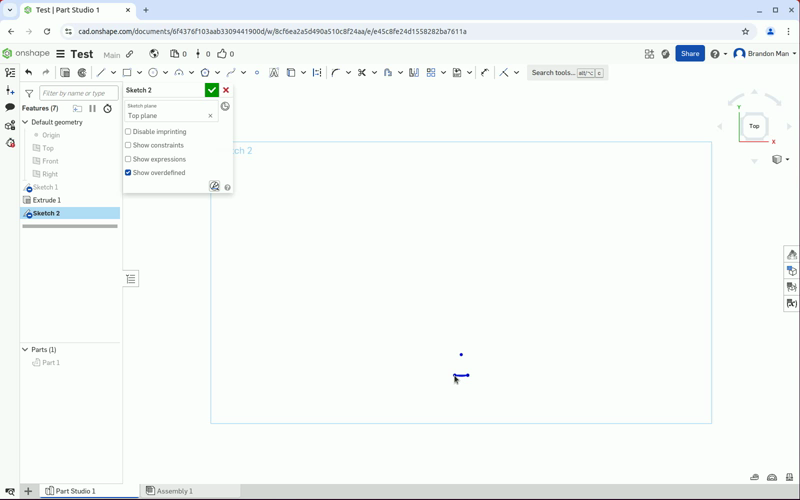
mouse_move(459, 375)
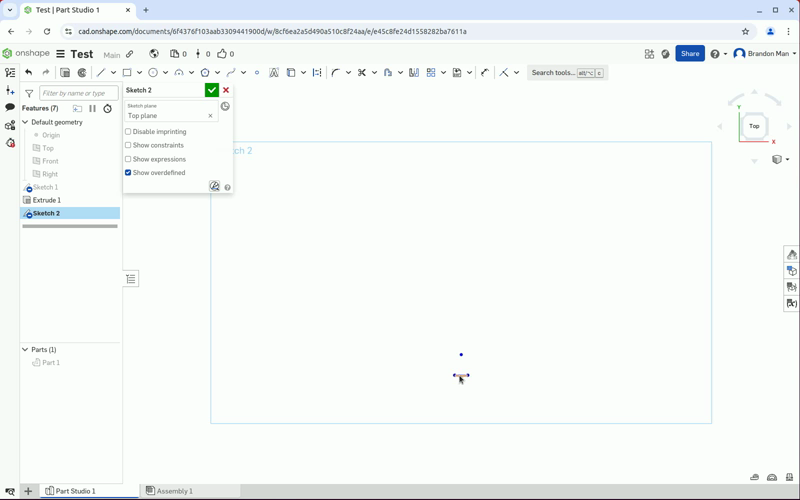
scroll(6)
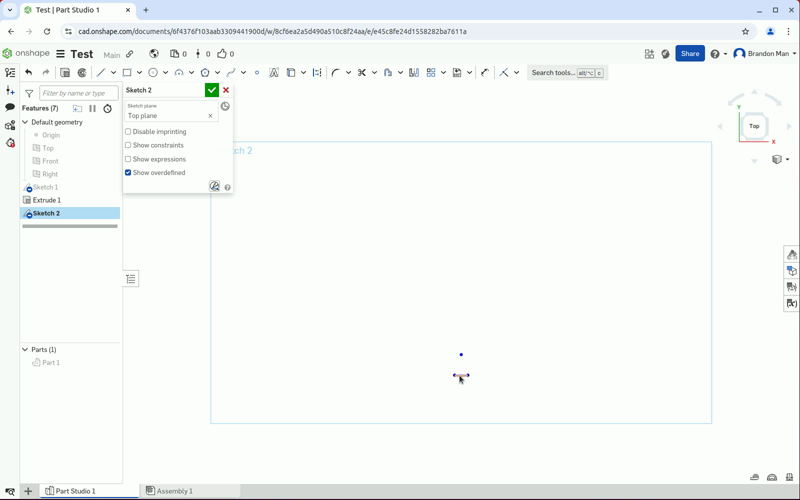
scroll(6)
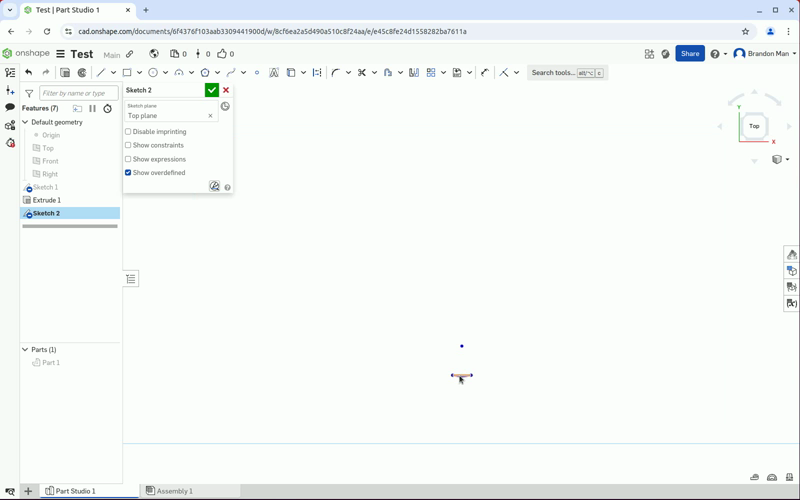
scroll(6)
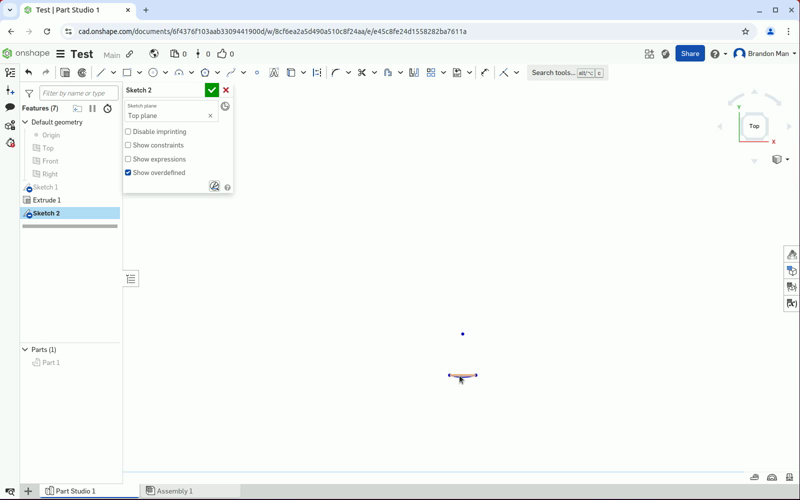
scroll(6)
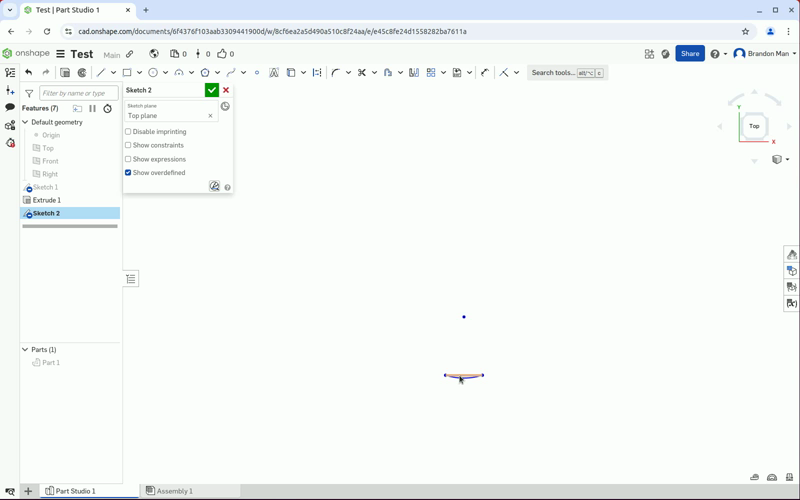
scroll(6)
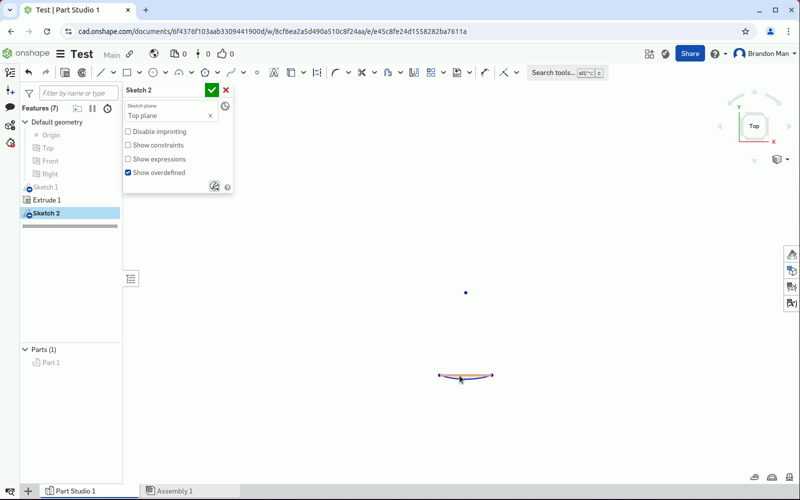
scroll(6)
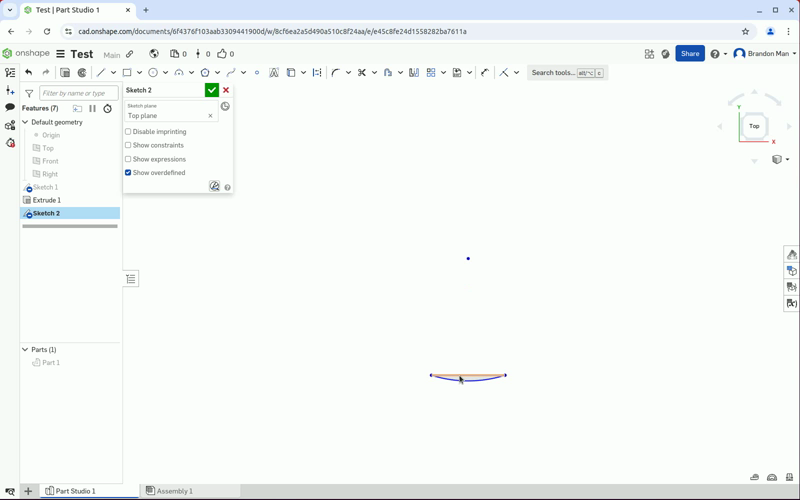
scroll(6)
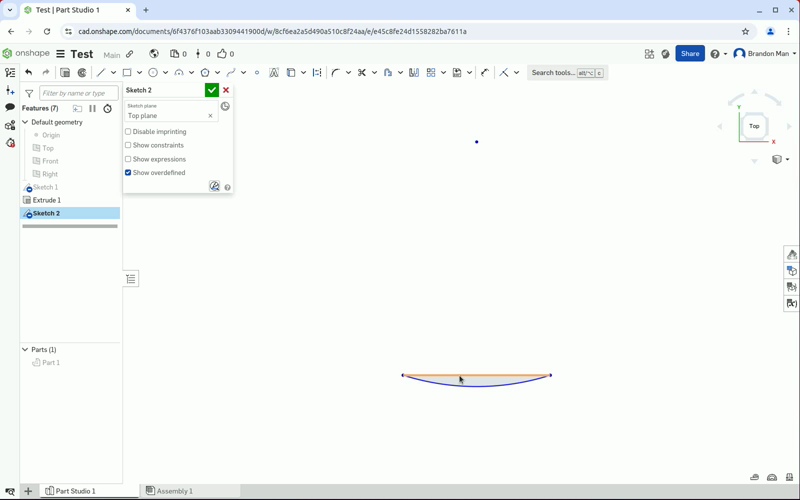
click(459, 375)
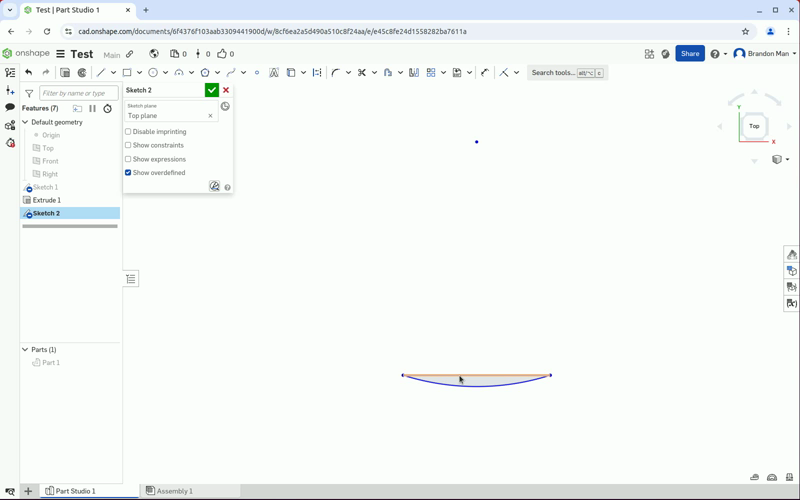
scroll(-6)
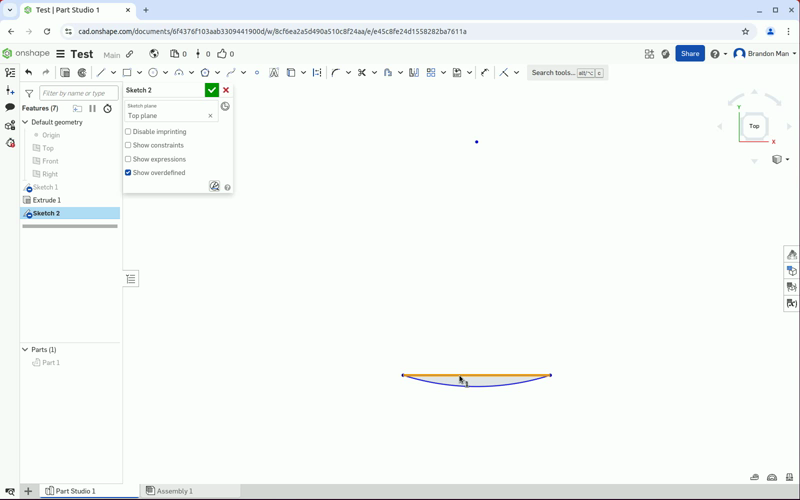
scroll(-6)
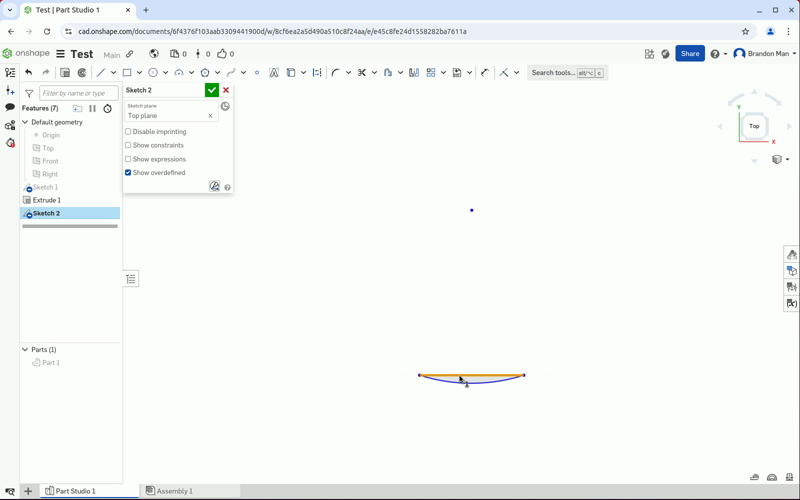
scroll(-6)
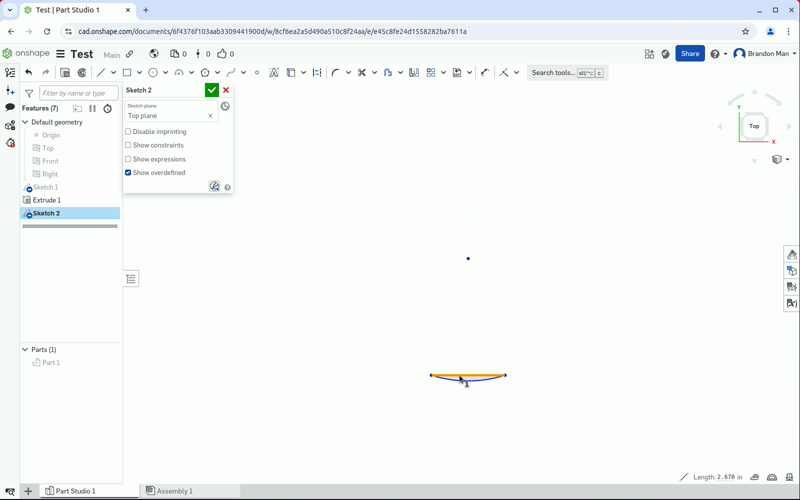
scroll(-6)
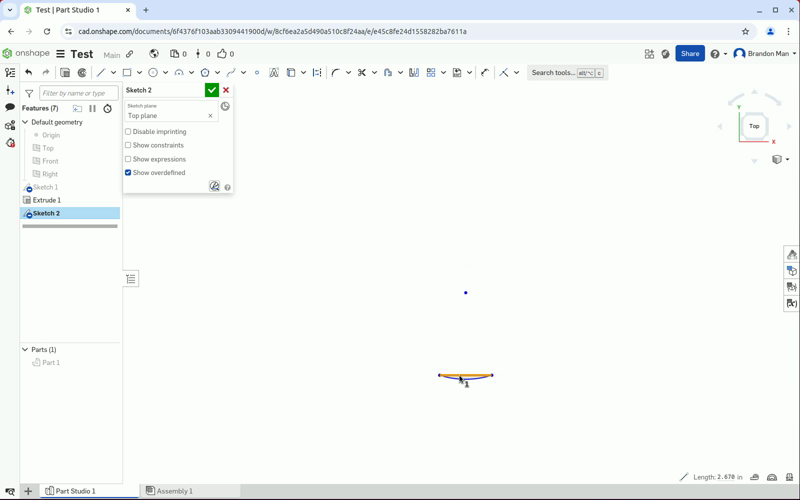
scroll(-6)
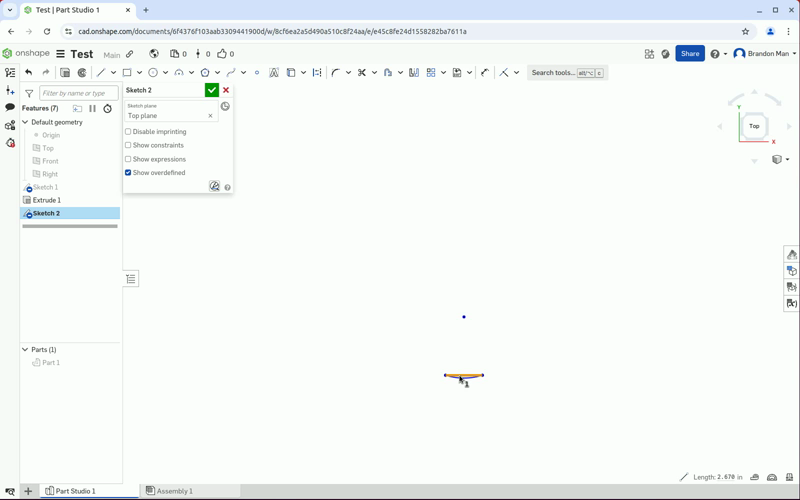
scroll(-6)
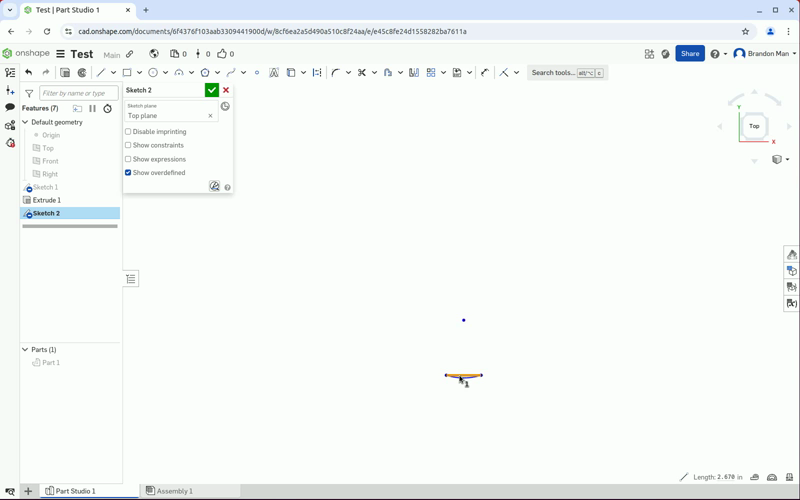
scroll(-6)
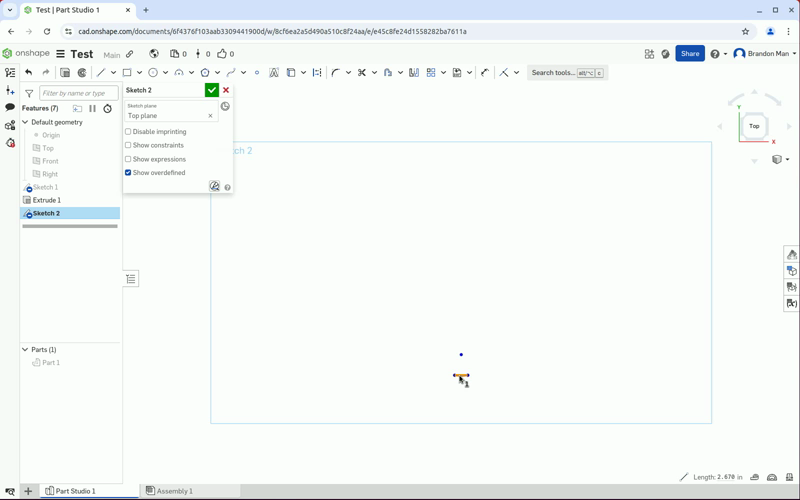
mouse_move(73, 352)
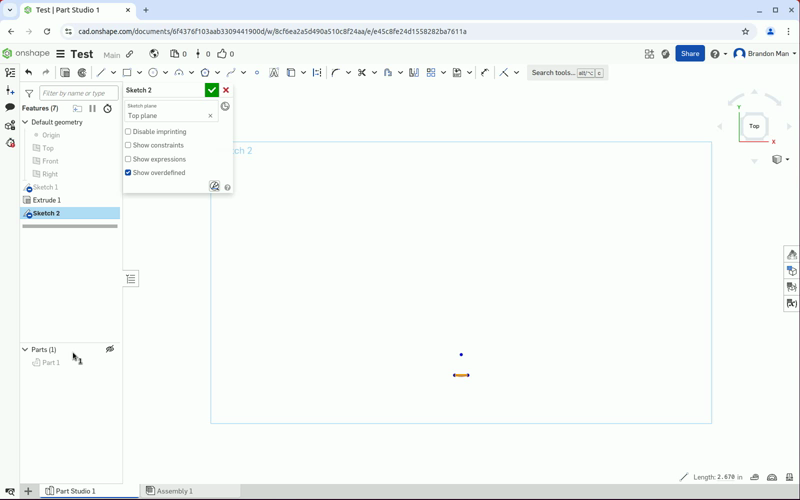
key(shift+y)
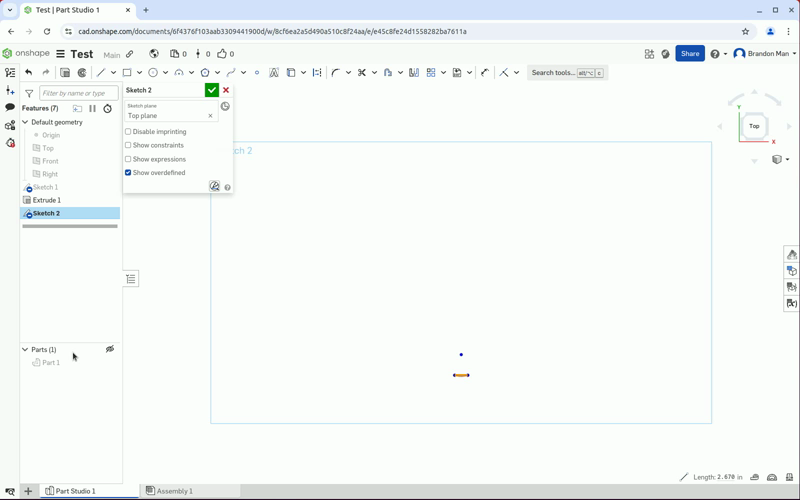
key(shift+e)
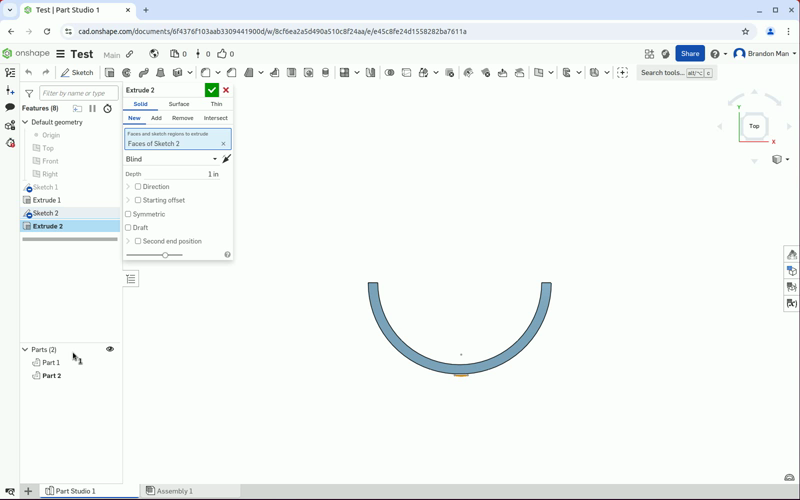
mouse_move(143, 106)
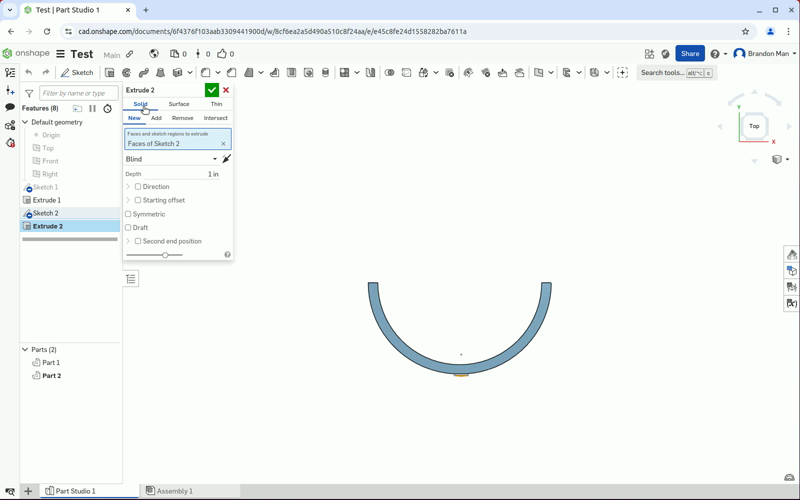
click(143, 106)
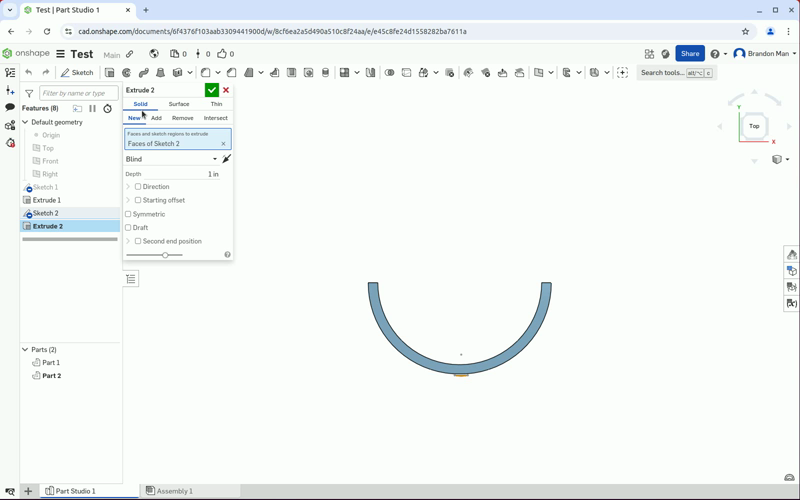
mouse_move(137, 120)
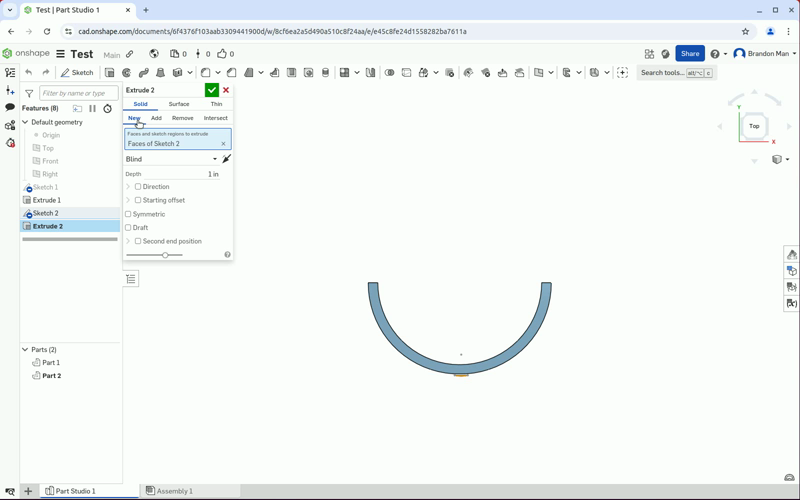
click(137, 120)
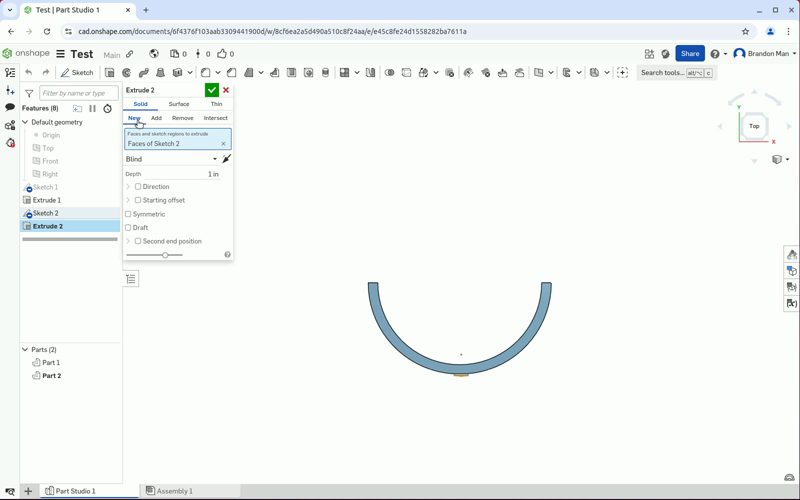
key(tab, 4)
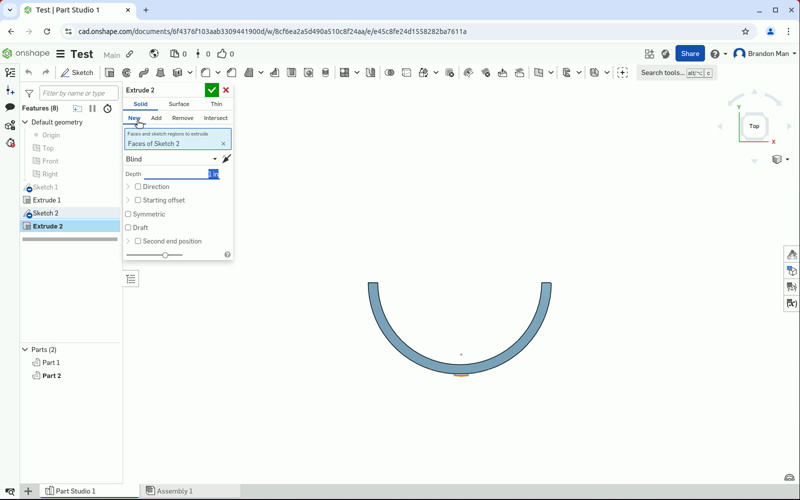
text(1.444)
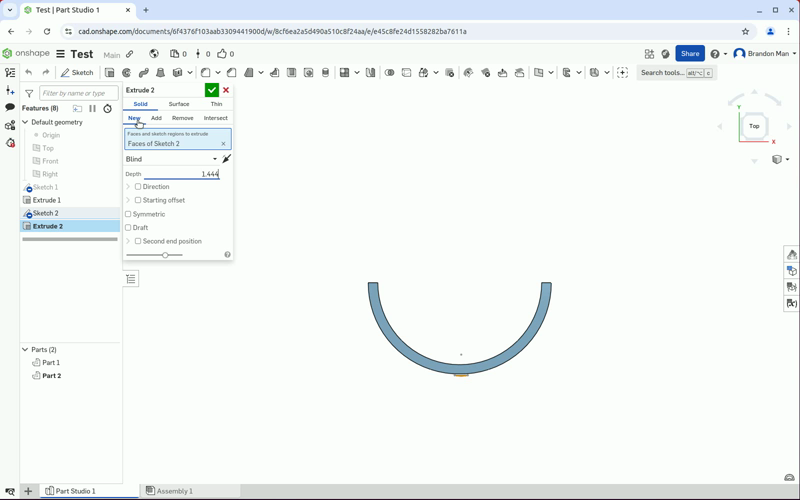
key(enter)
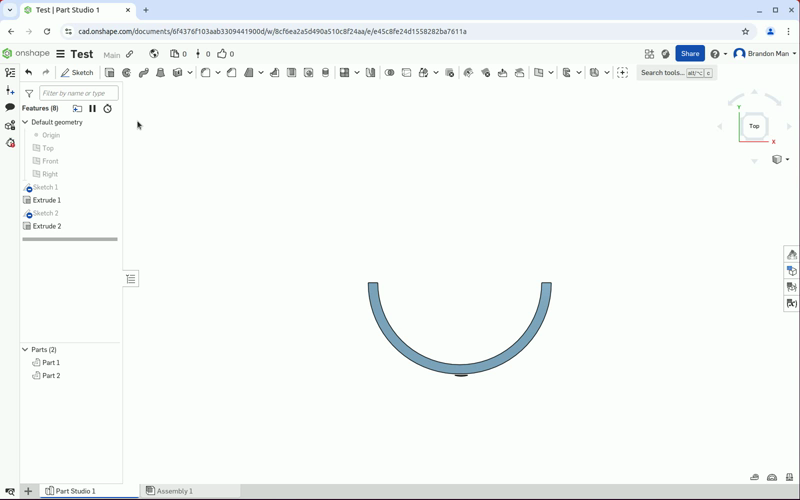
key(shift+h)
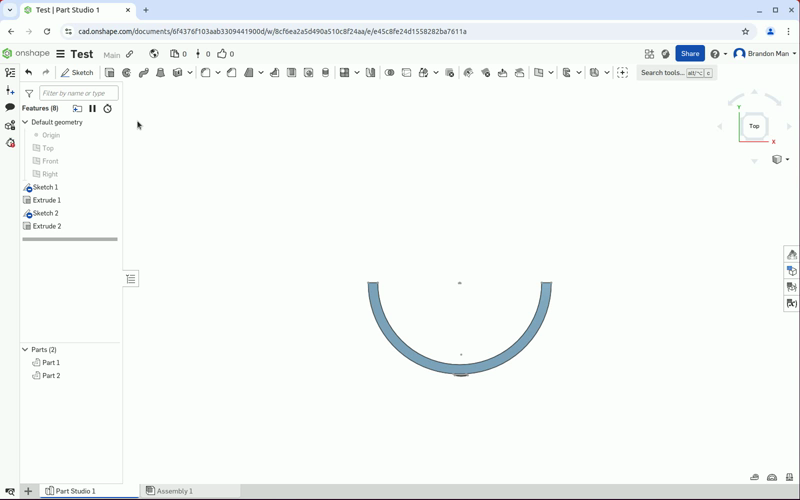
key(shift+h)
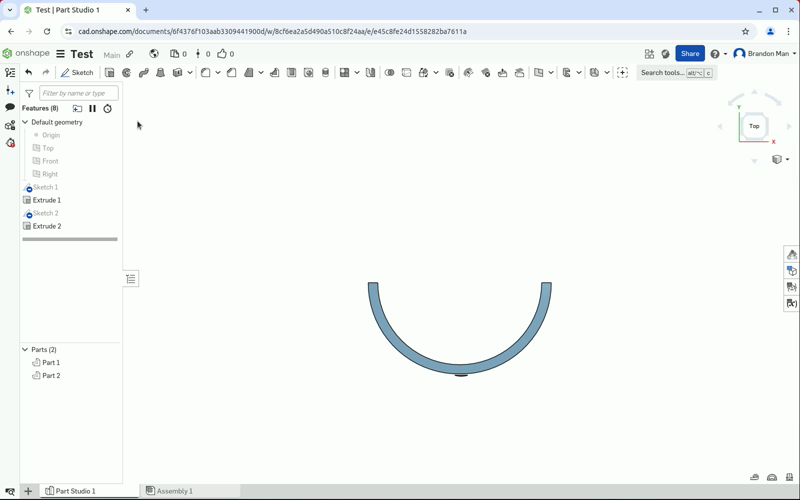
mouse_move(73, 189)
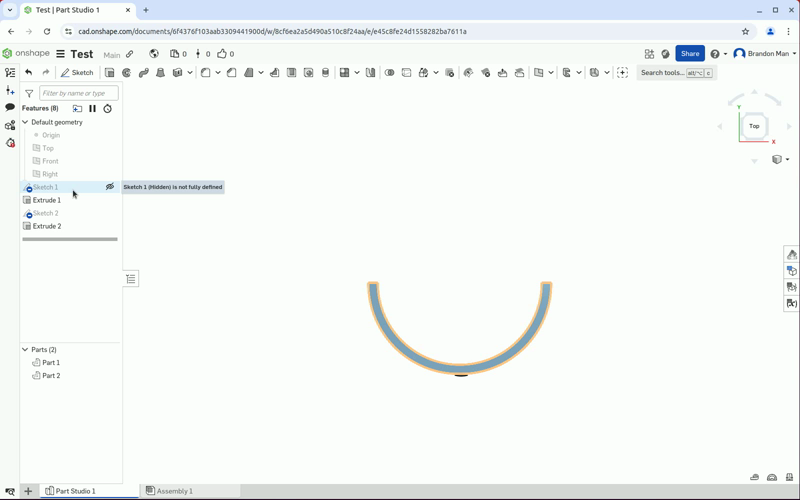
click(73, 189)
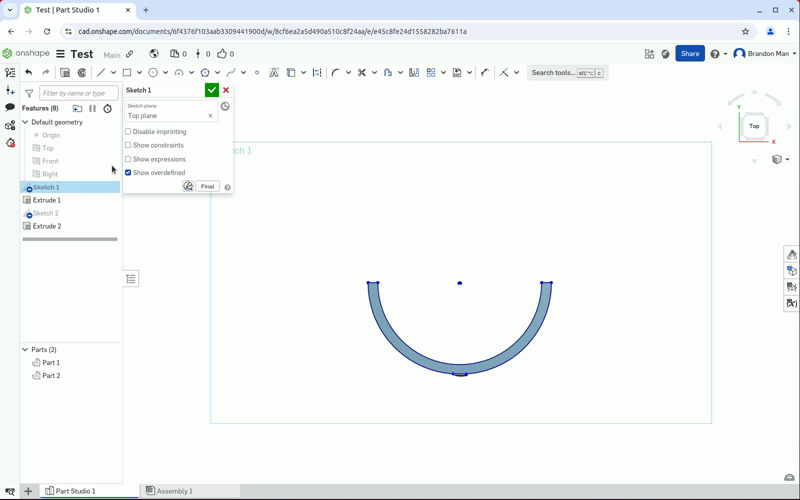
mouse_move(229, 92)
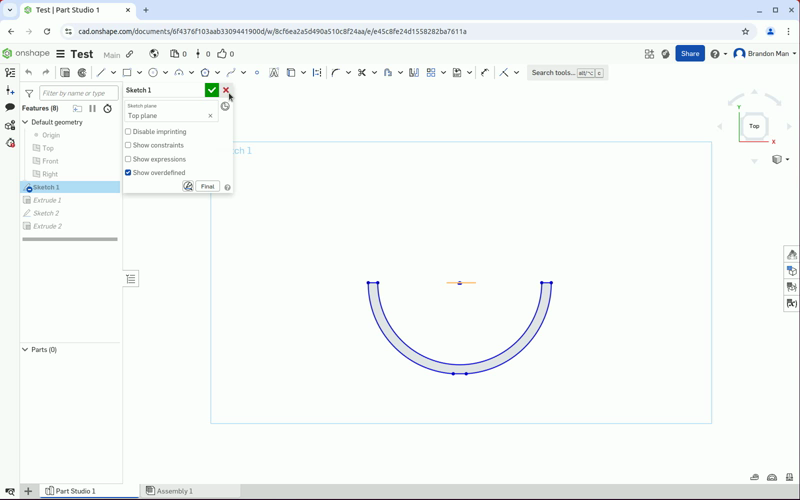
click(229, 92)
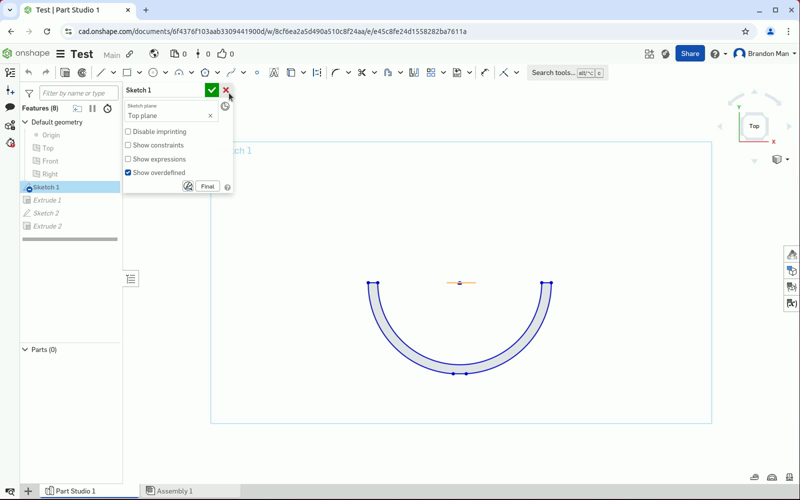
key(shift+s)
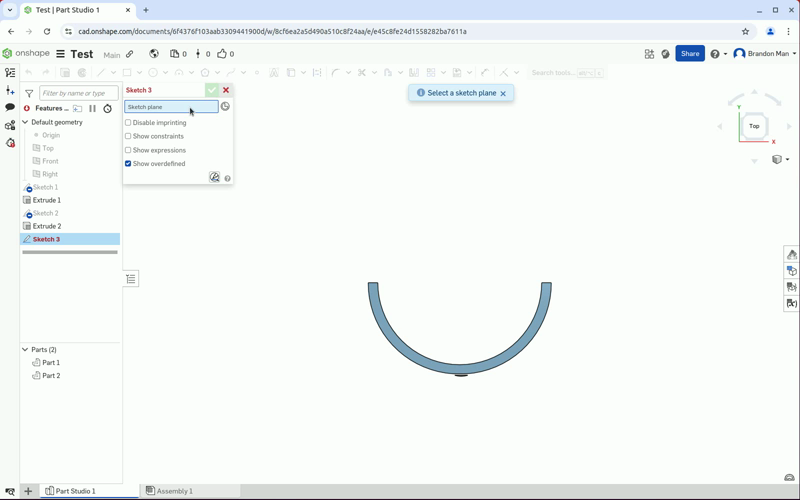
mouse_move(73, 150)
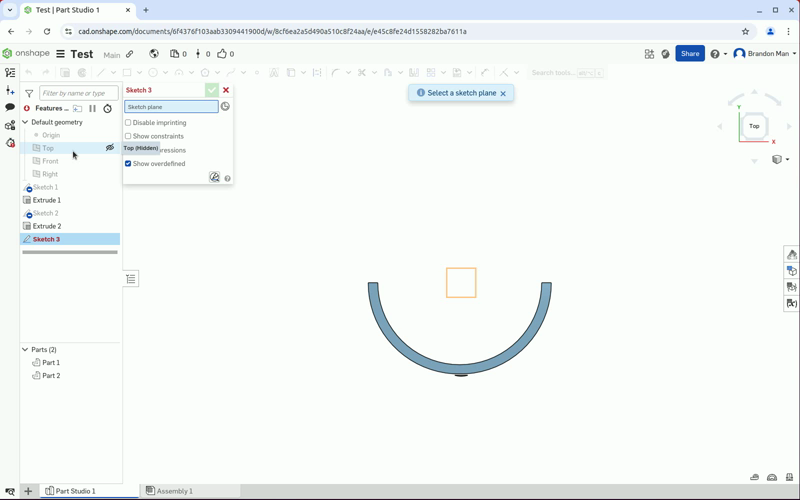
click(73, 150)
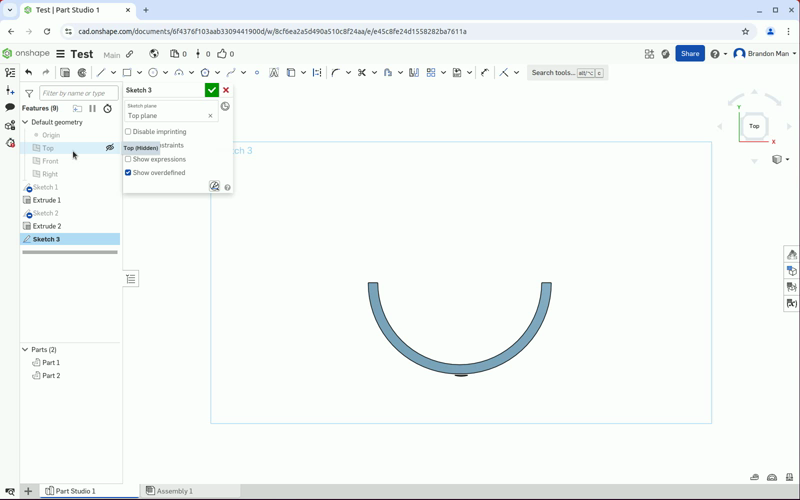
mouse_move(73, 352)
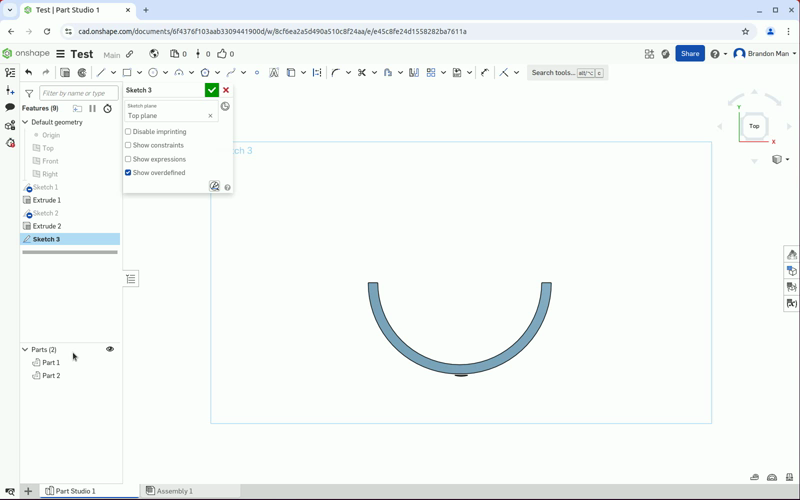
key(y)
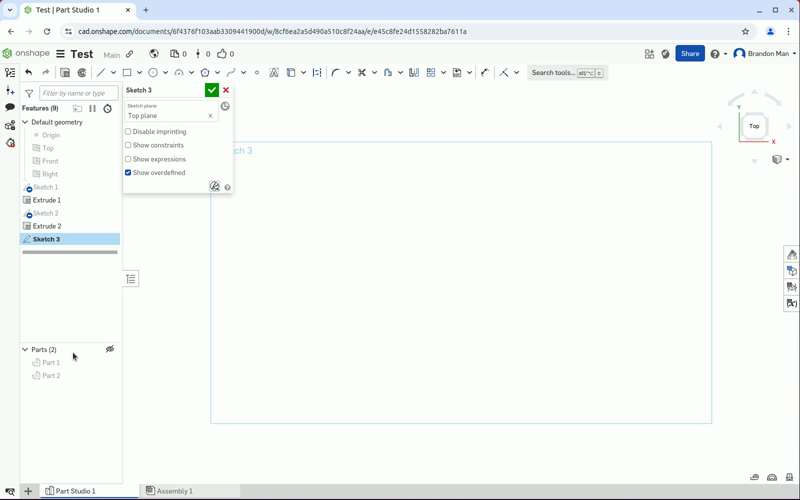
key(a)
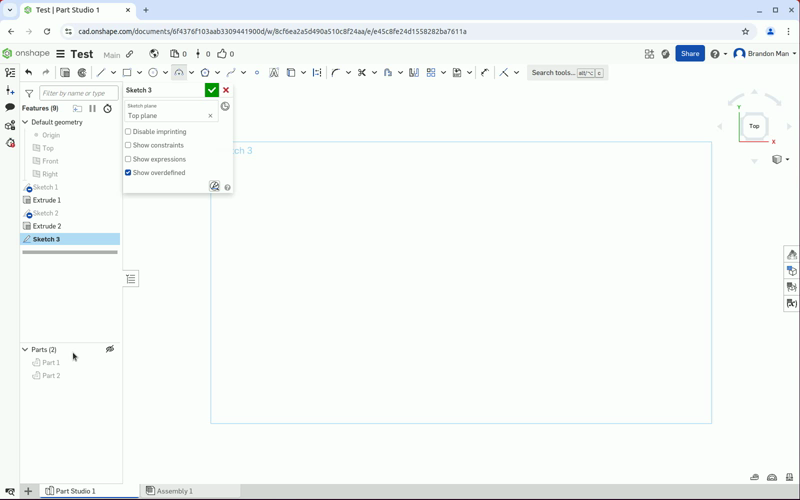
key_down(shift)
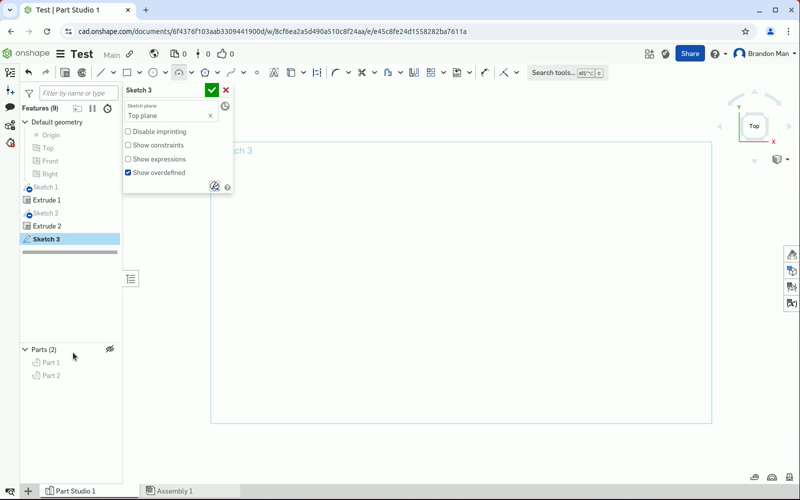
mouse_move(364, 282)
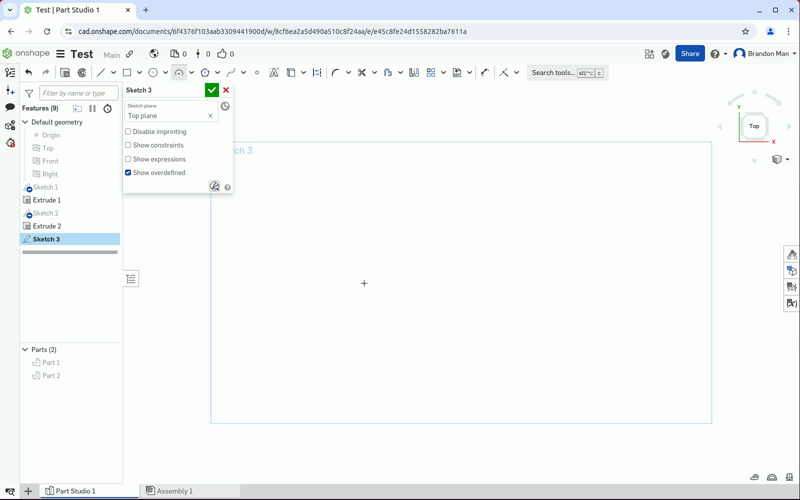
click(364, 282)
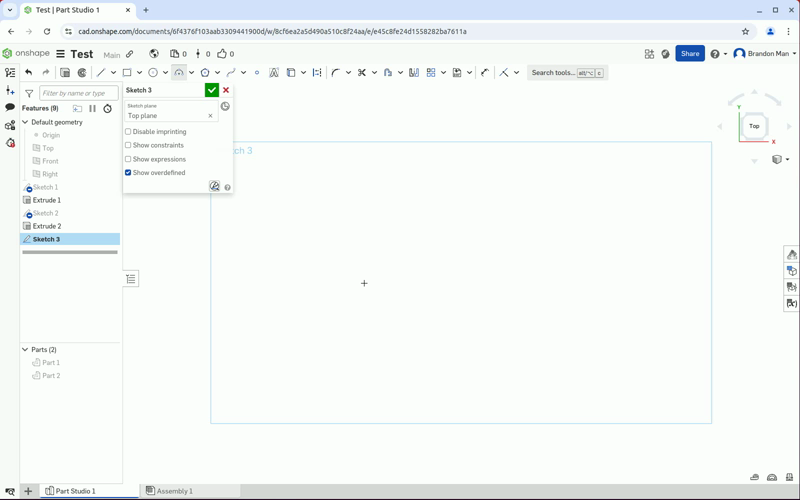
key_up(shift)
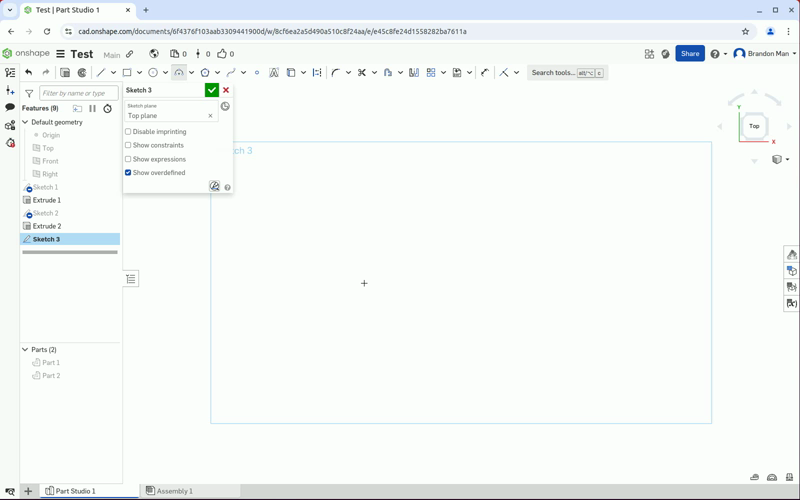
key_down(shift)
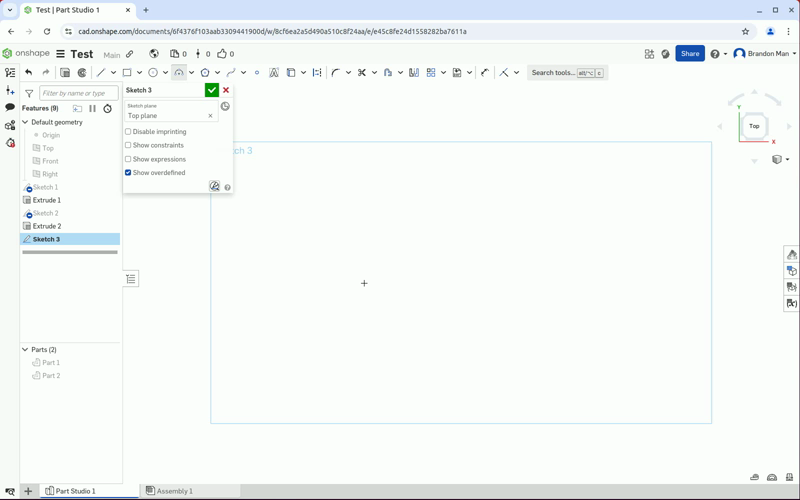
mouse_move(453, 378)
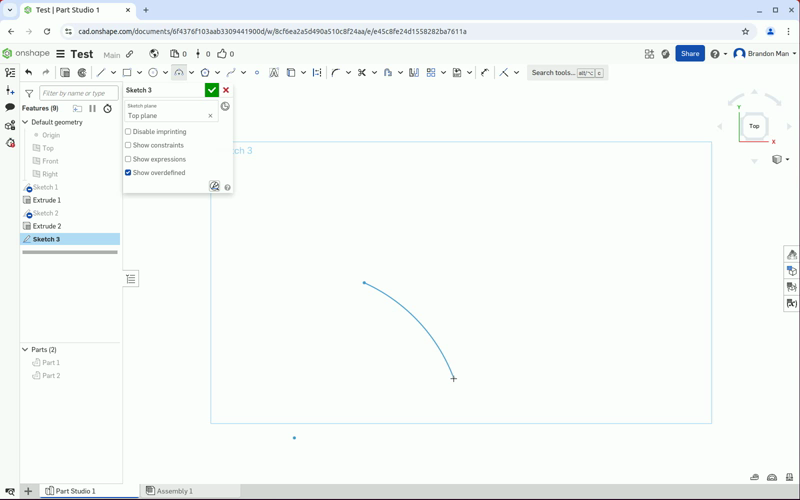
click(453, 378)
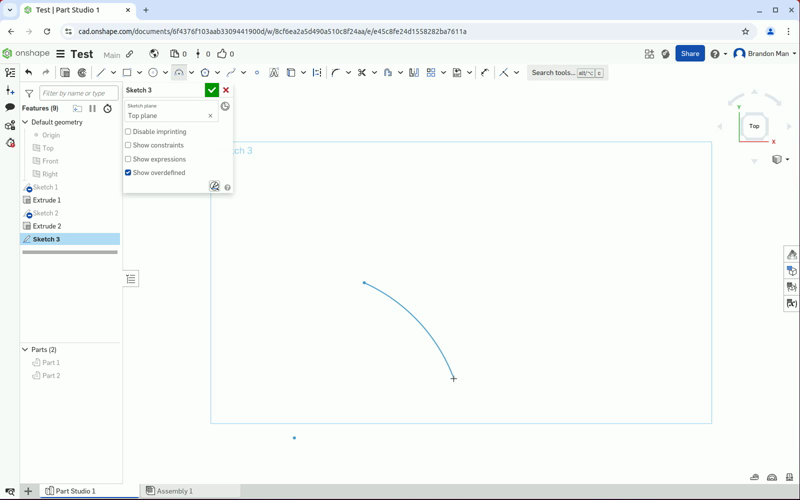
mouse_move(390, 348)
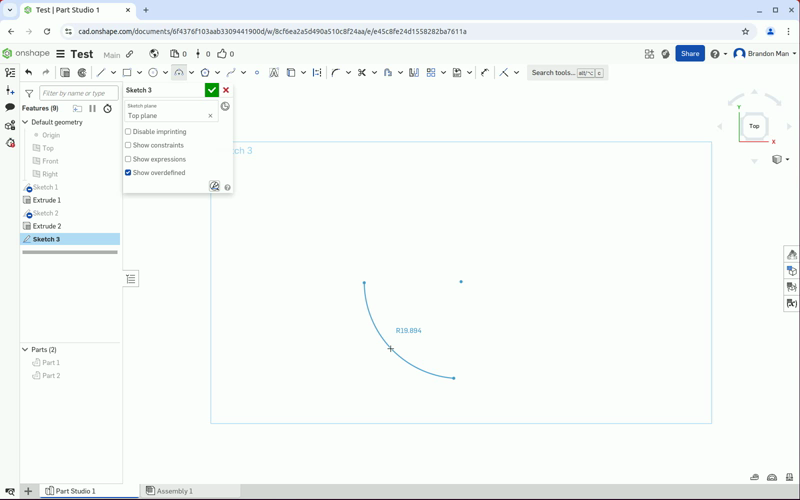
click(390, 348)
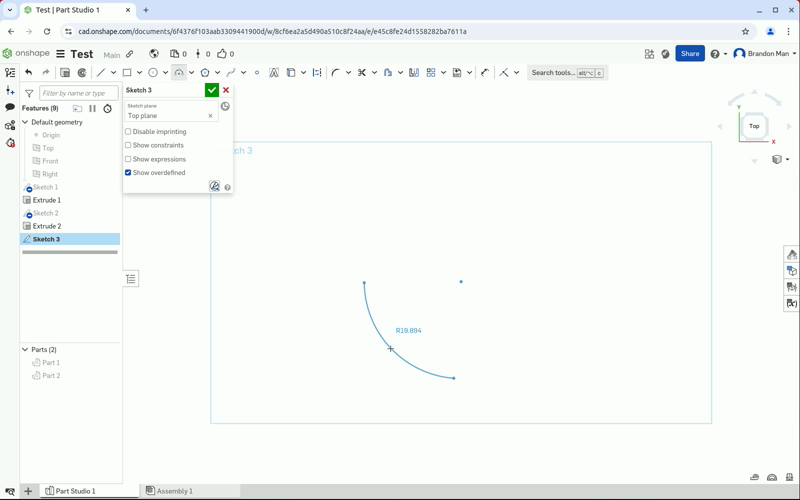
key_up(shift)
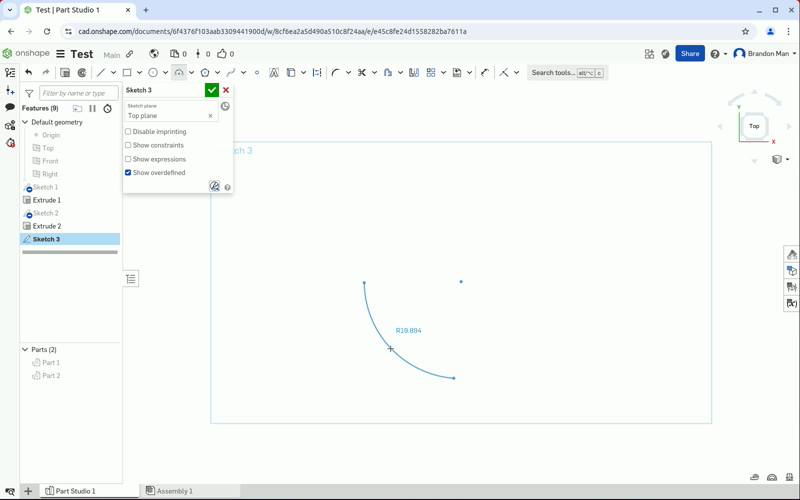
key(esc)
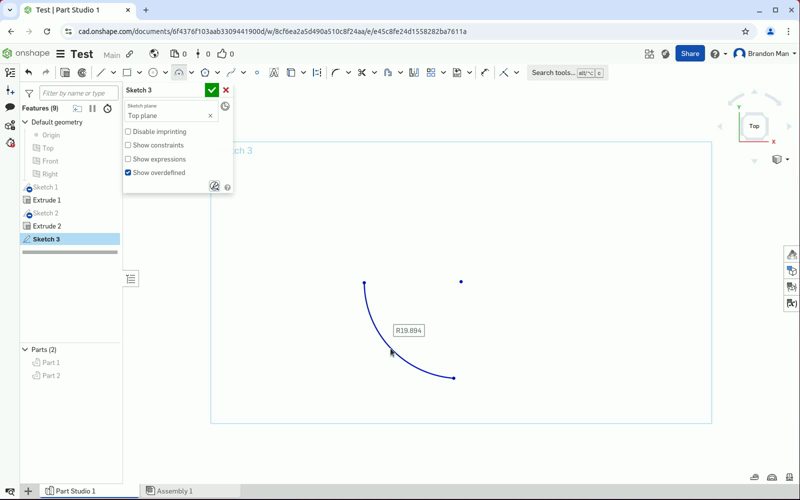
key(l)
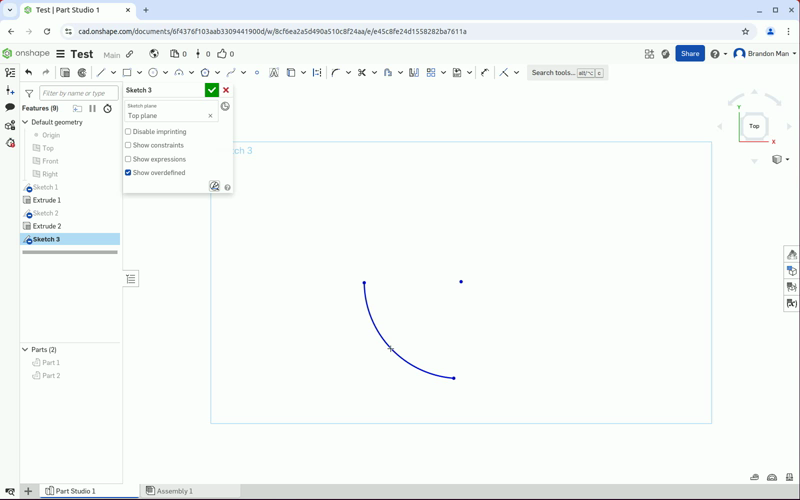
mouse_move(453, 378)
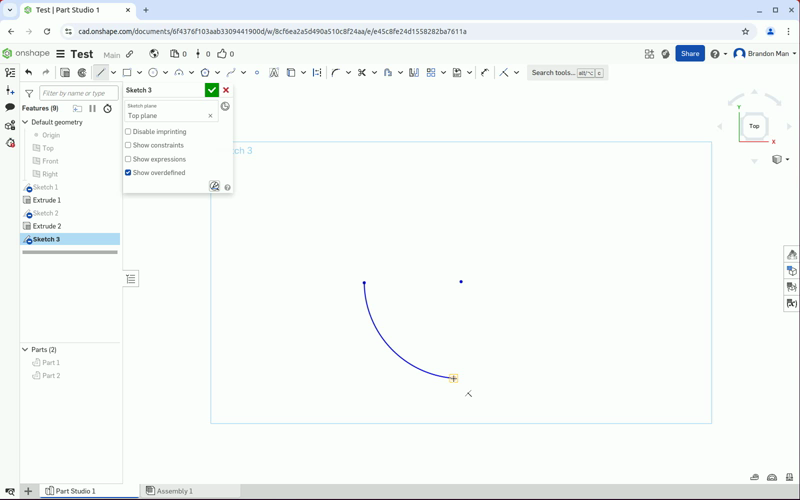
click(453, 378)
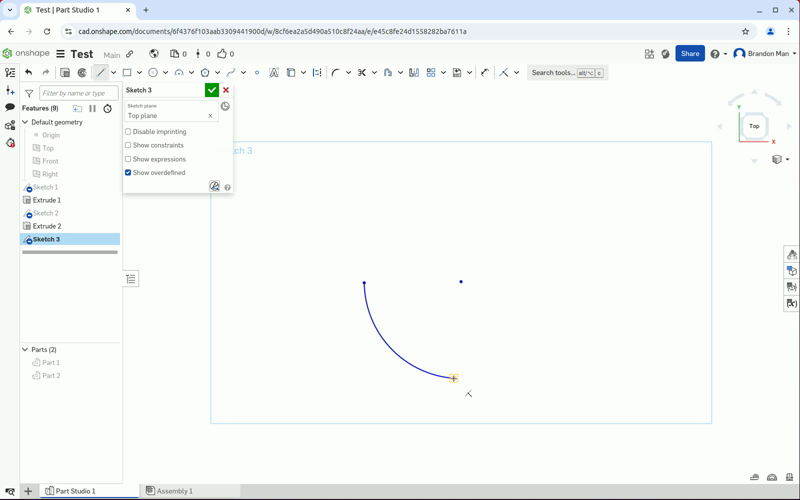
key_down(shift)
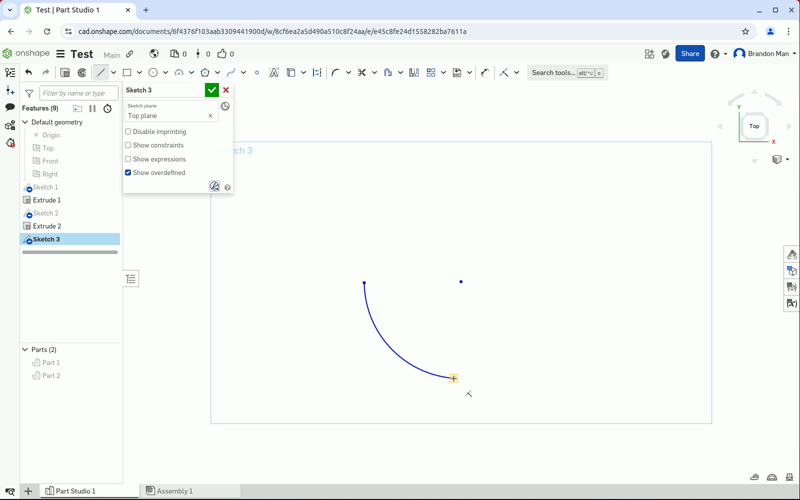
mouse_move(483, 378)
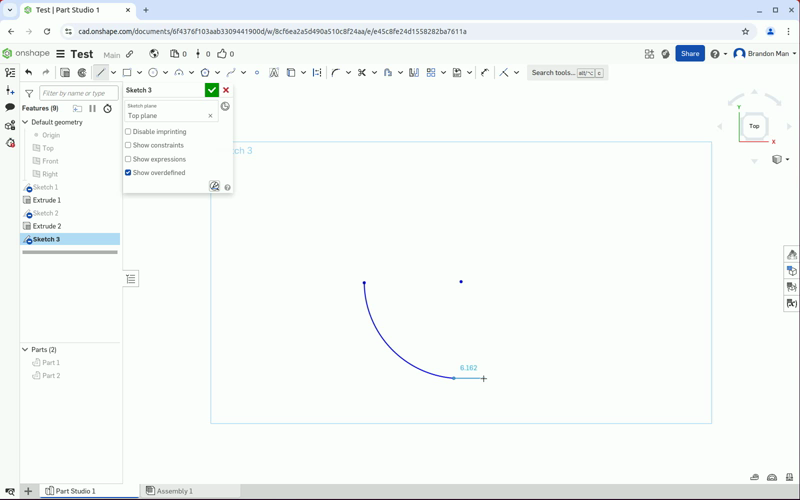
mouse_move(453, 375)
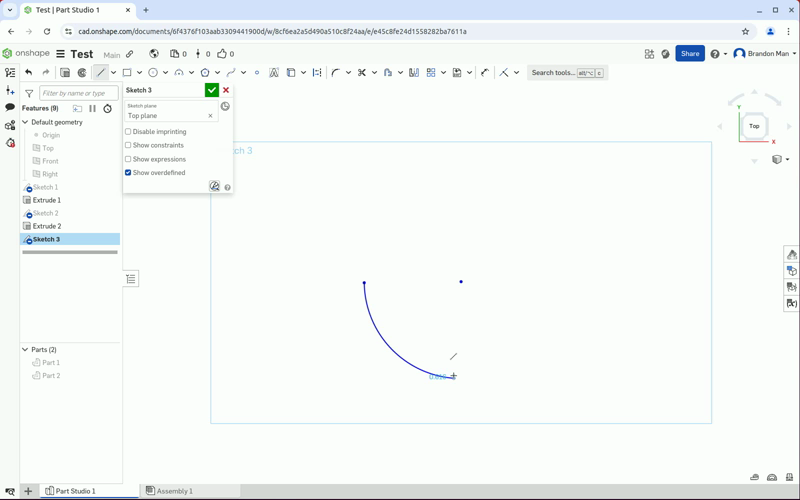
scroll(6)
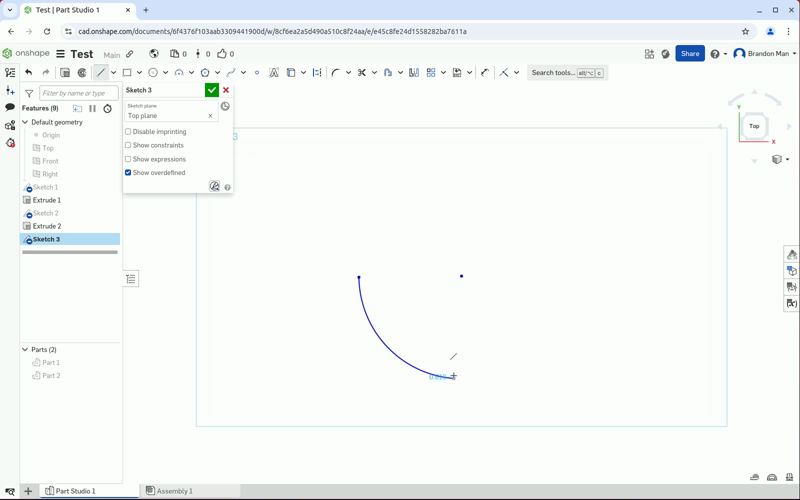
scroll(6)
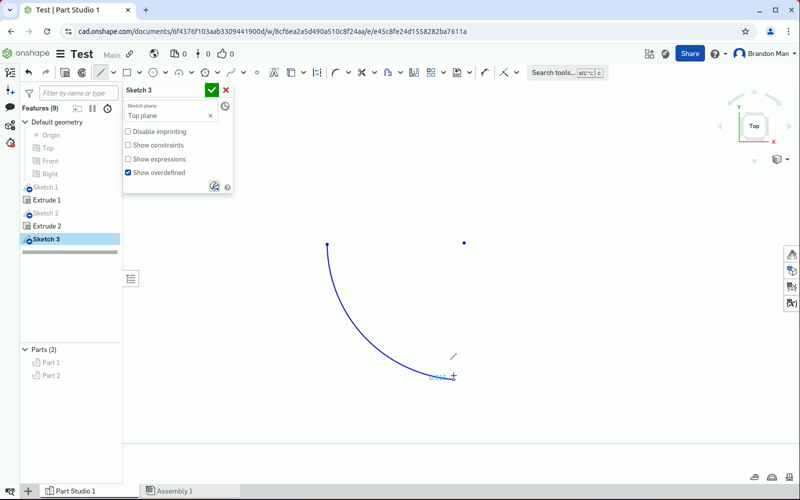
scroll(6)
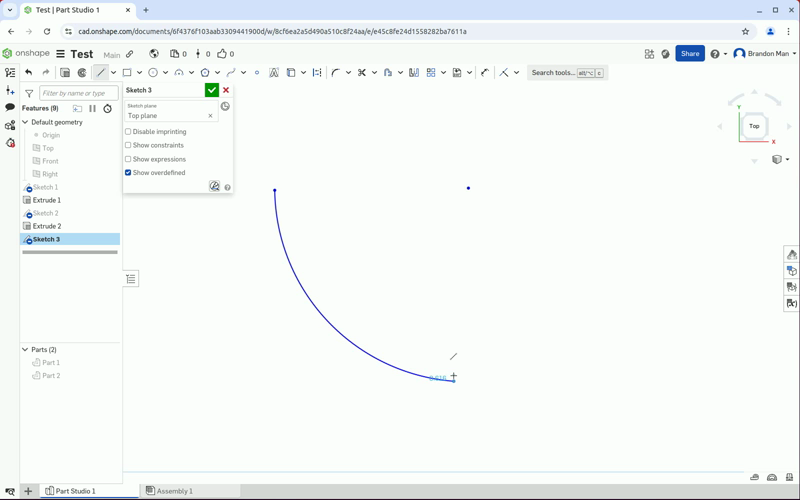
scroll(6)
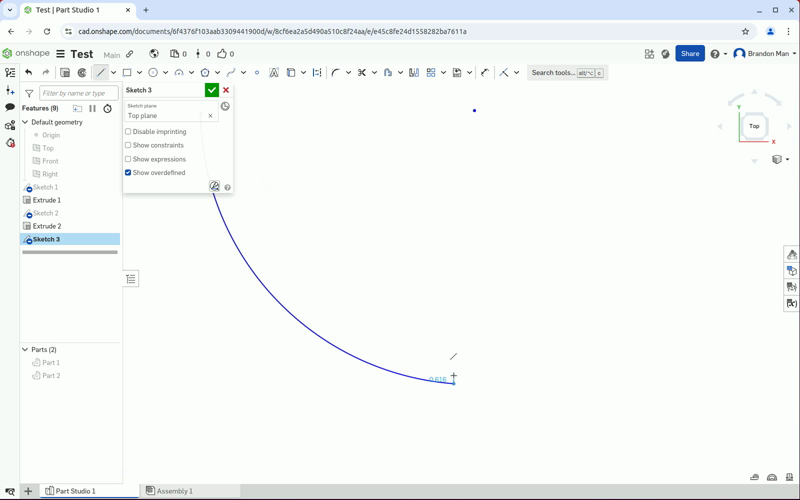
scroll(6)
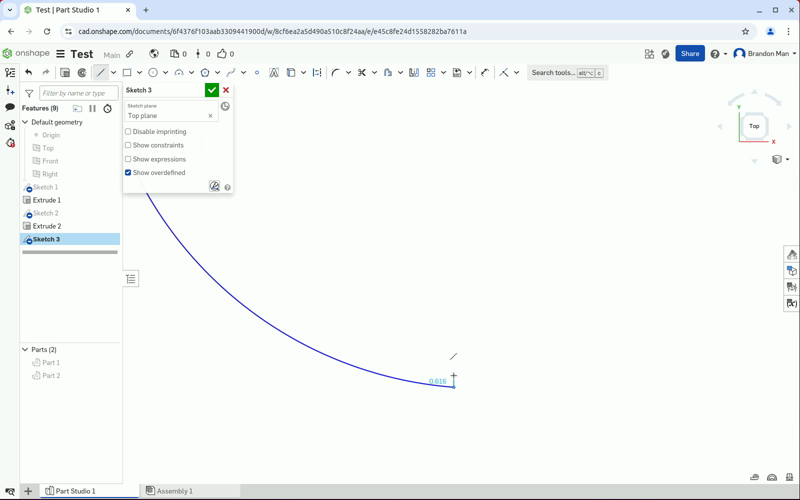
scroll(6)
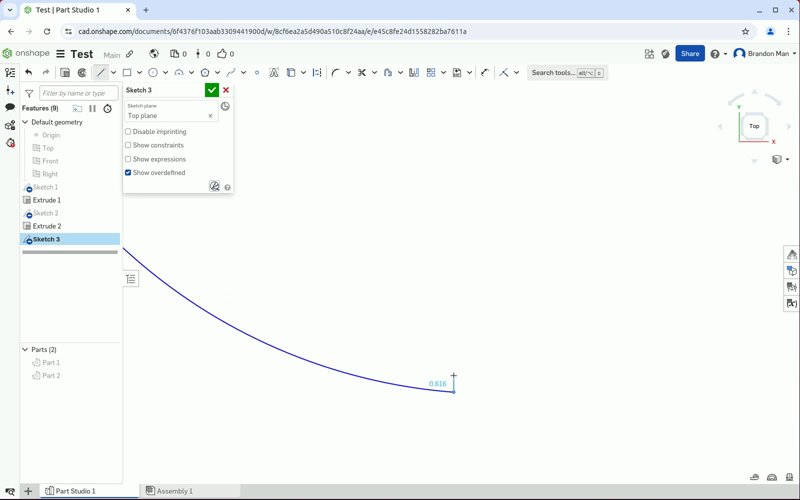
scroll(6)
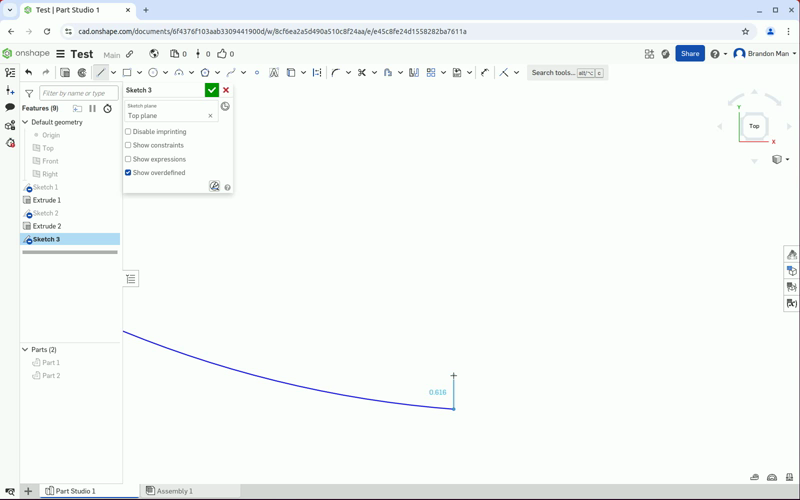
click(453, 375)
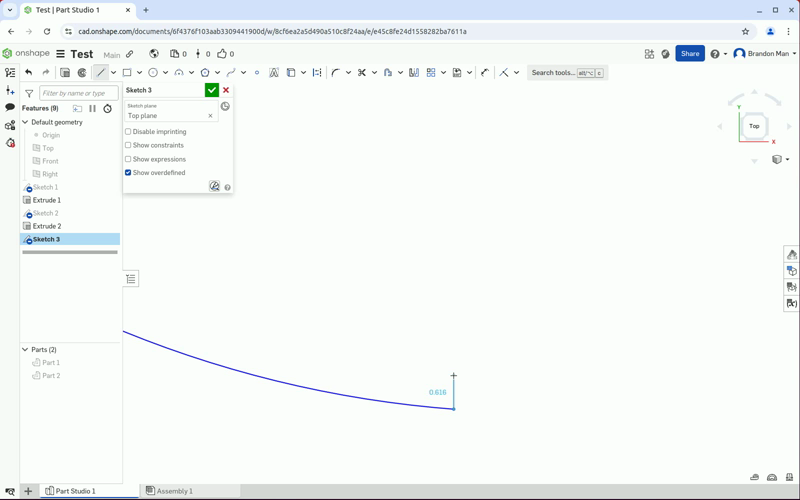
scroll(-6)
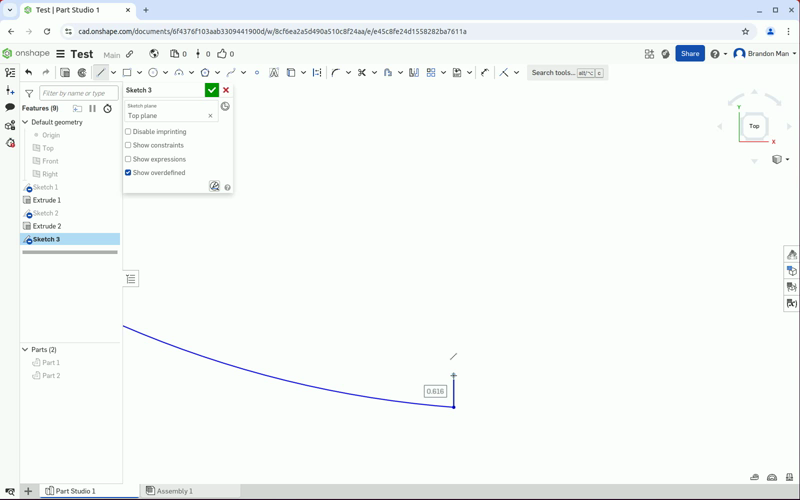
scroll(-6)
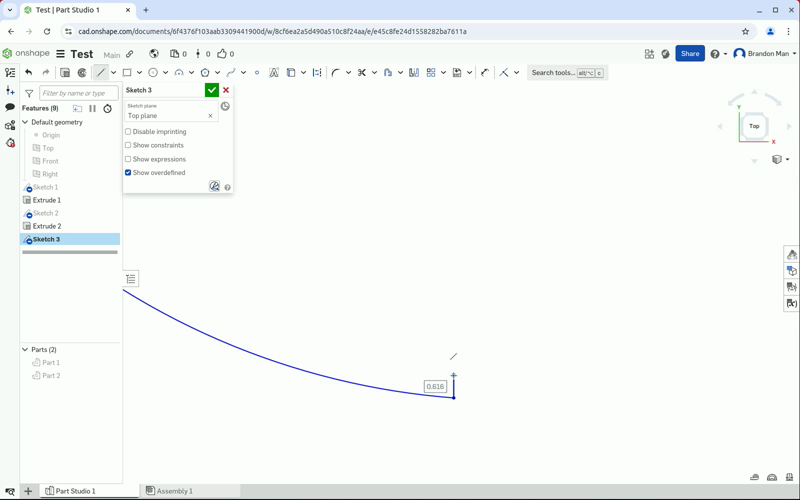
scroll(-6)
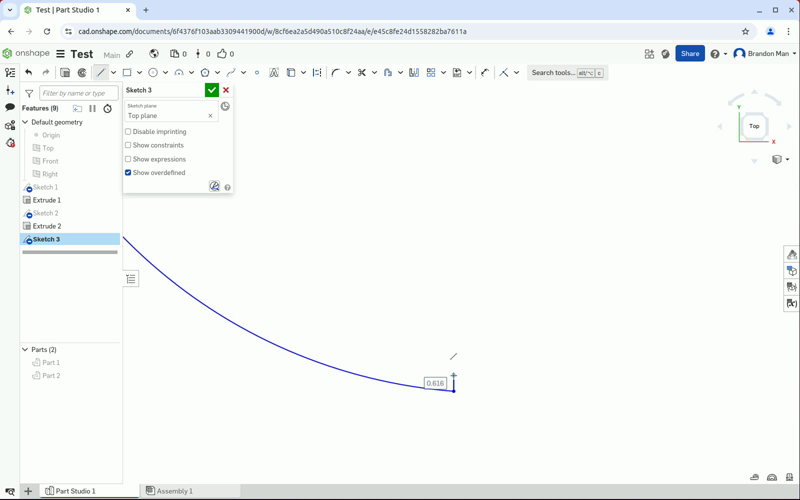
scroll(-6)
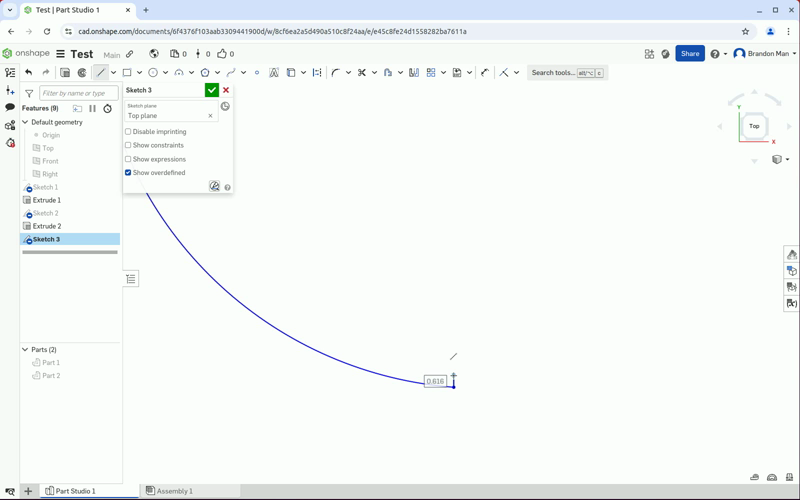
scroll(-6)
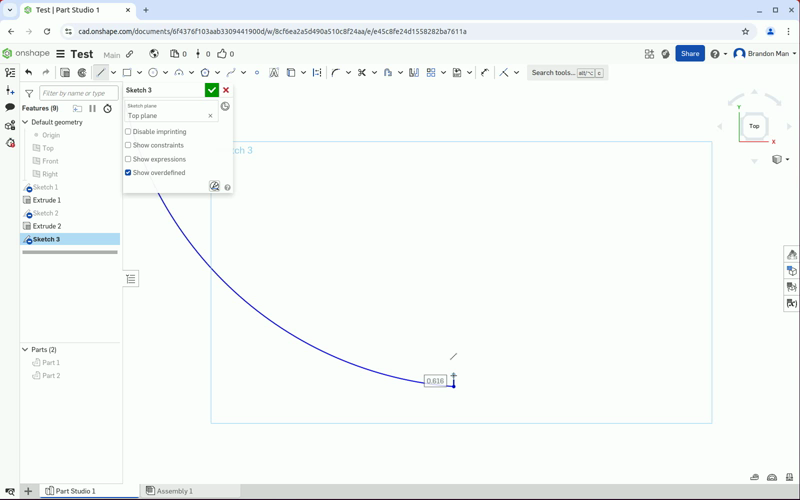
scroll(-6)
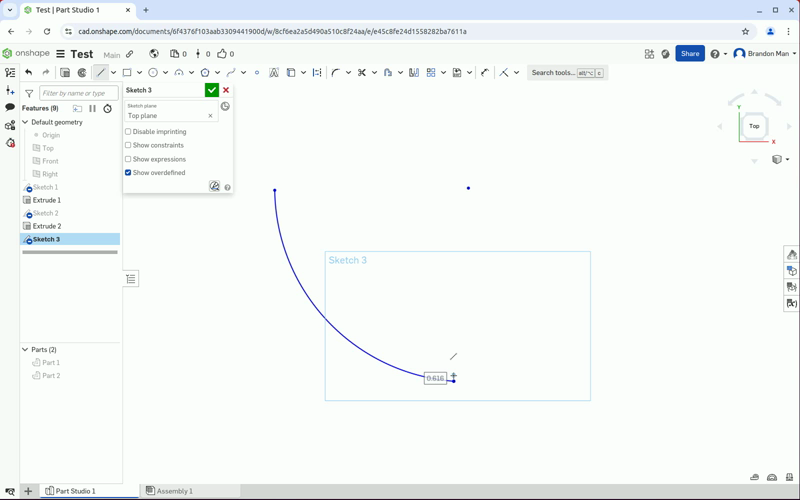
scroll(-6)
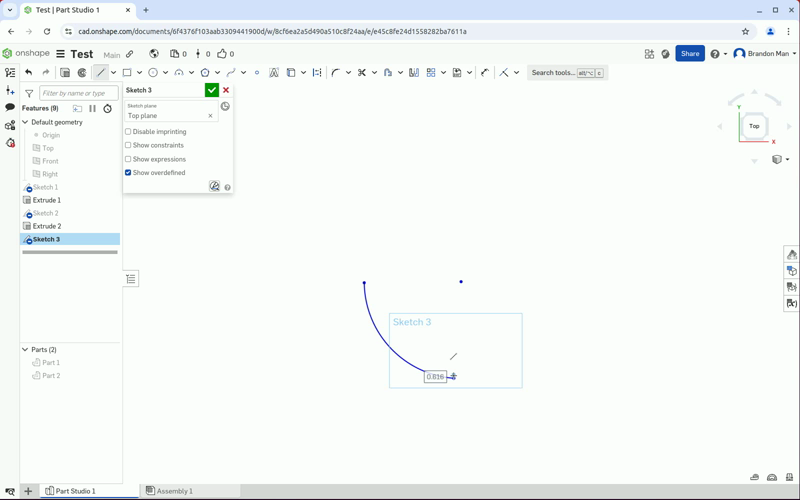
key_up(shift)
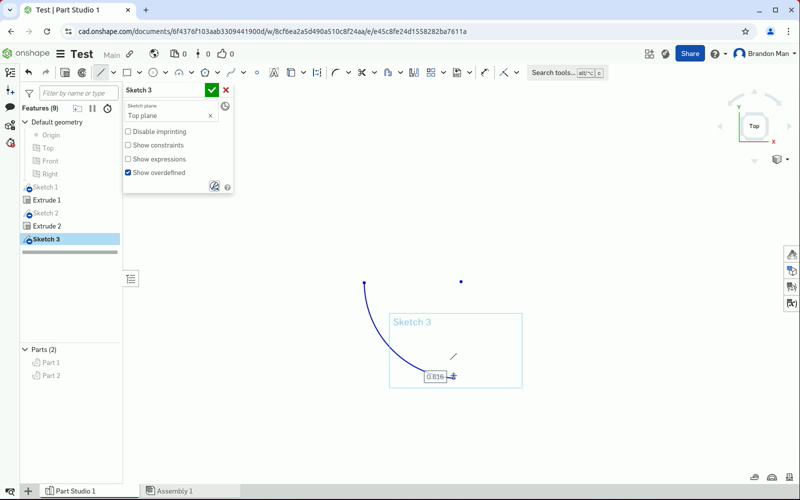
key(esc)
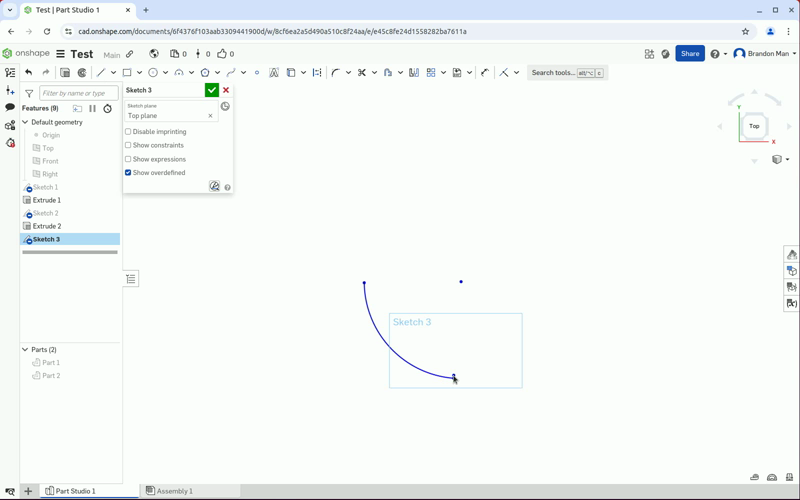
key(a)
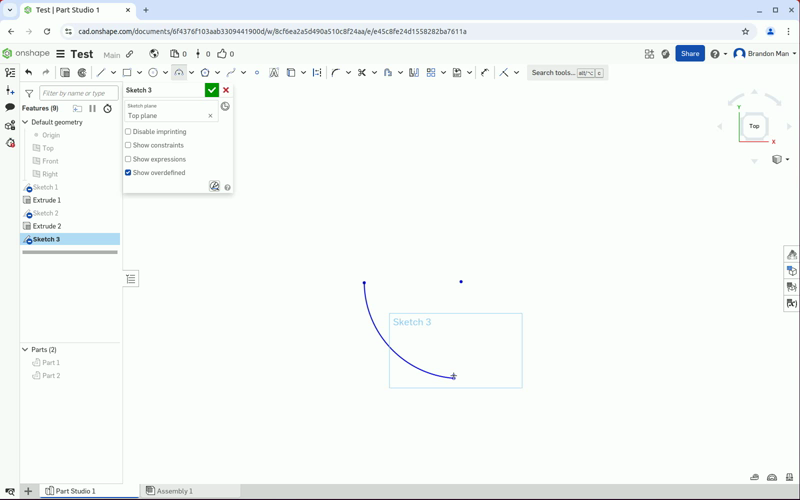
mouse_move(453, 375)
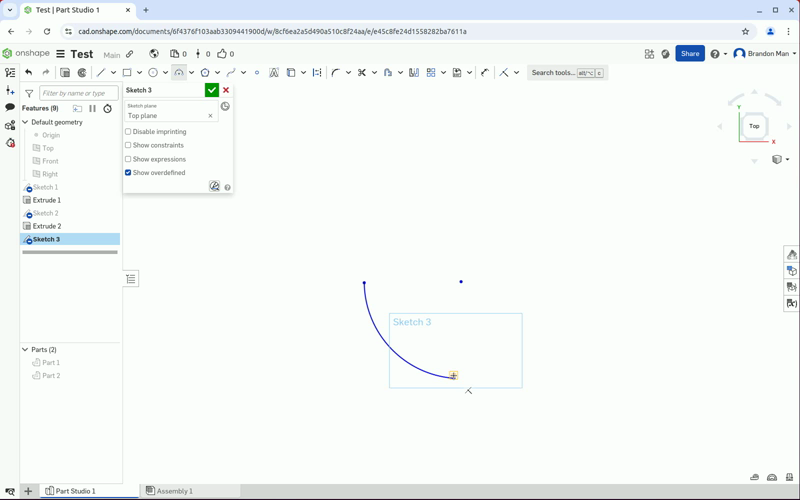
scroll(6)
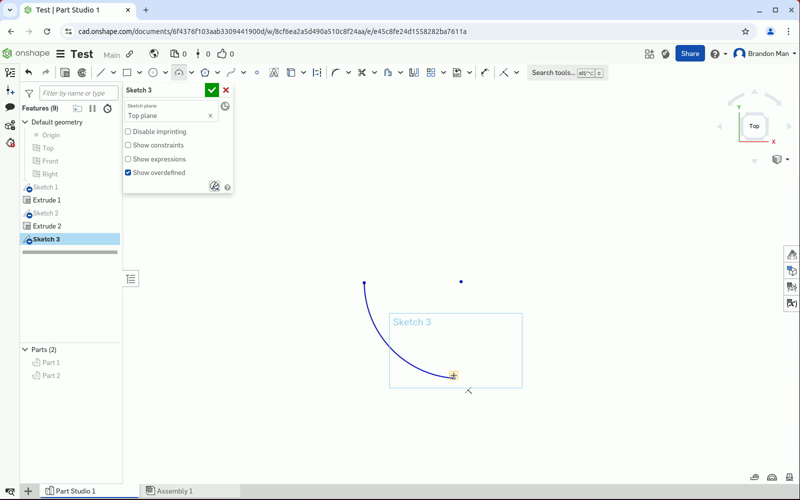
scroll(6)
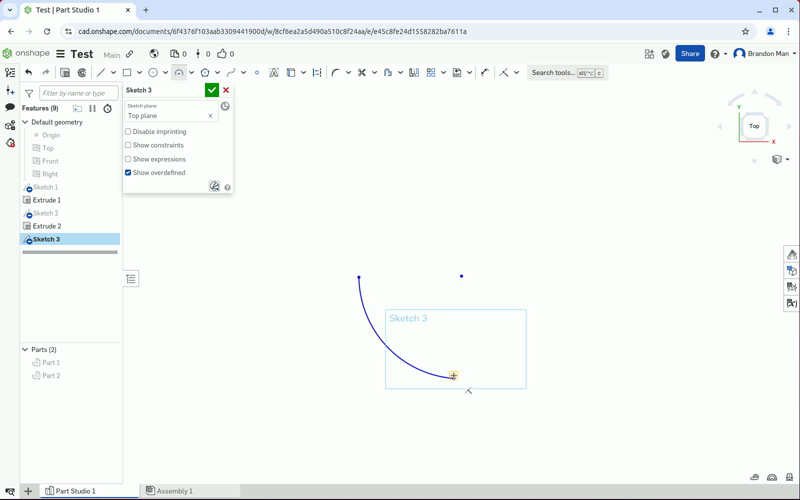
scroll(6)
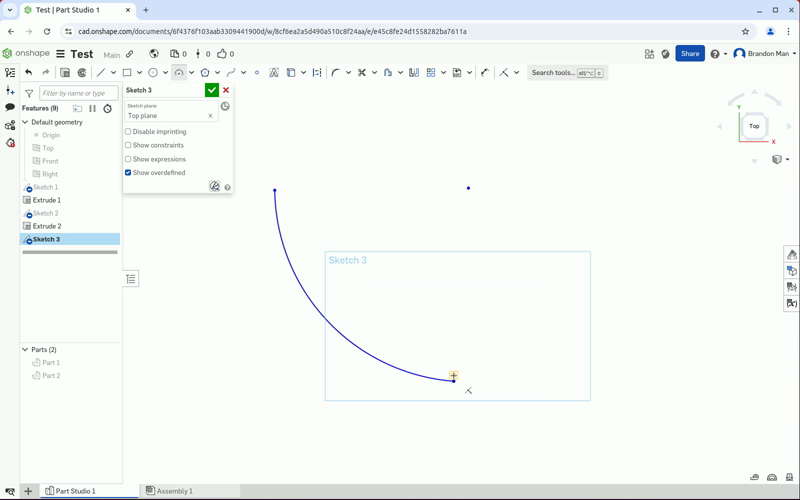
scroll(6)
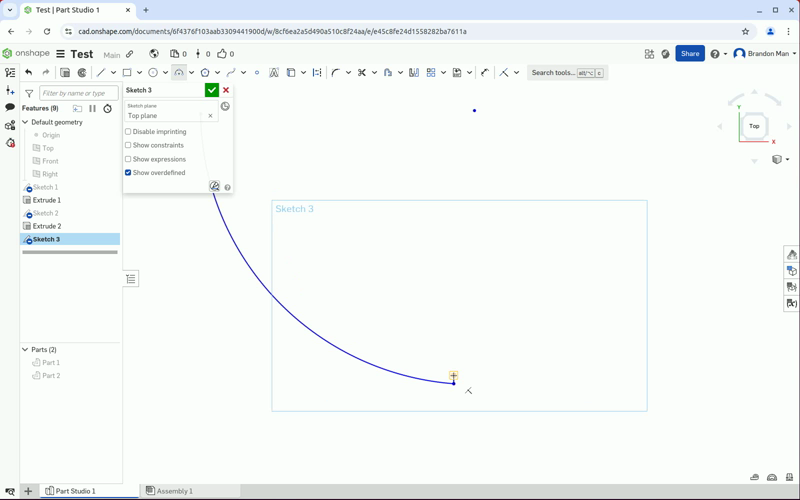
scroll(6)
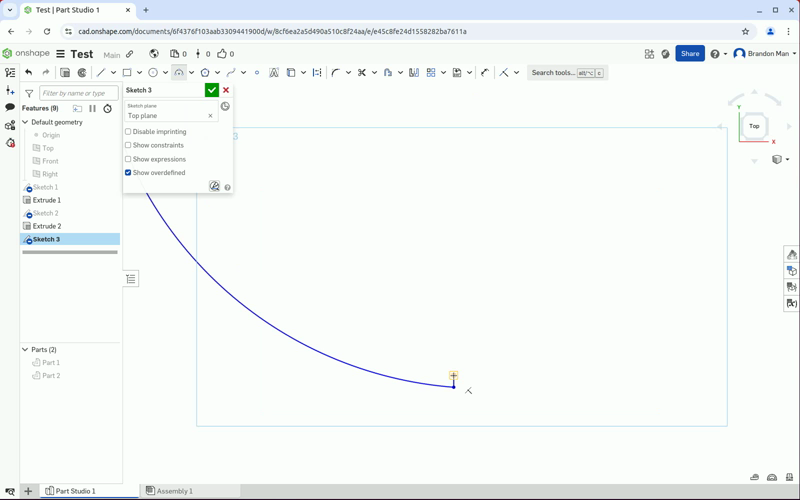
scroll(6)
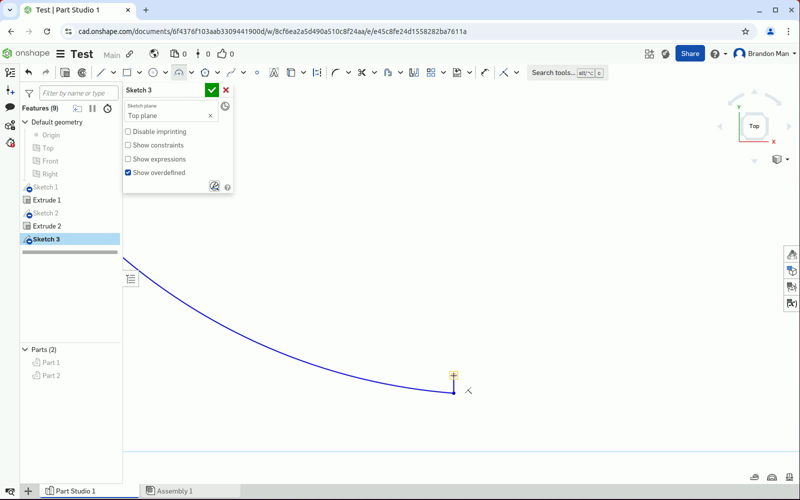
scroll(6)
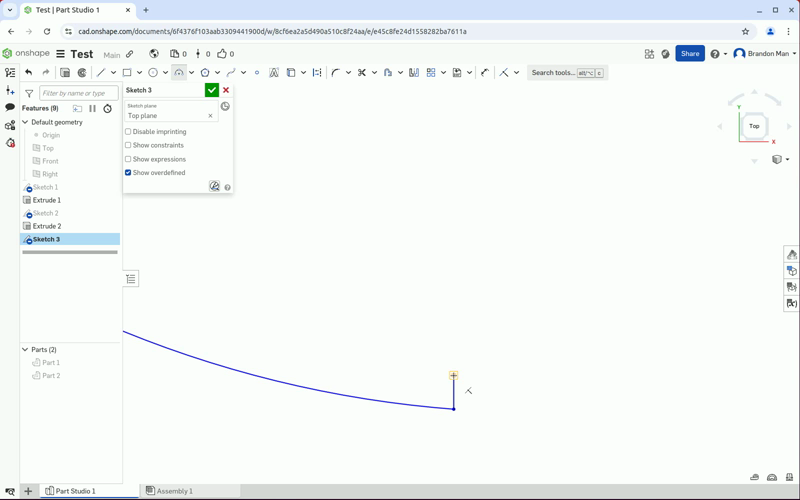
click(453, 375)
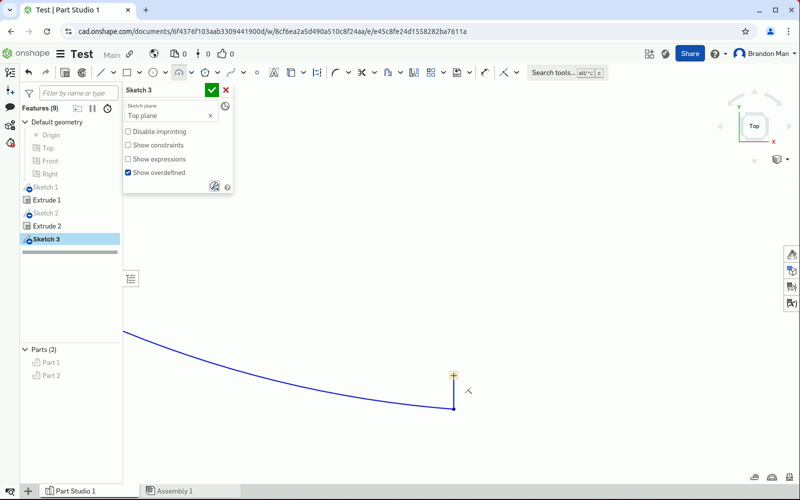
scroll(-6)
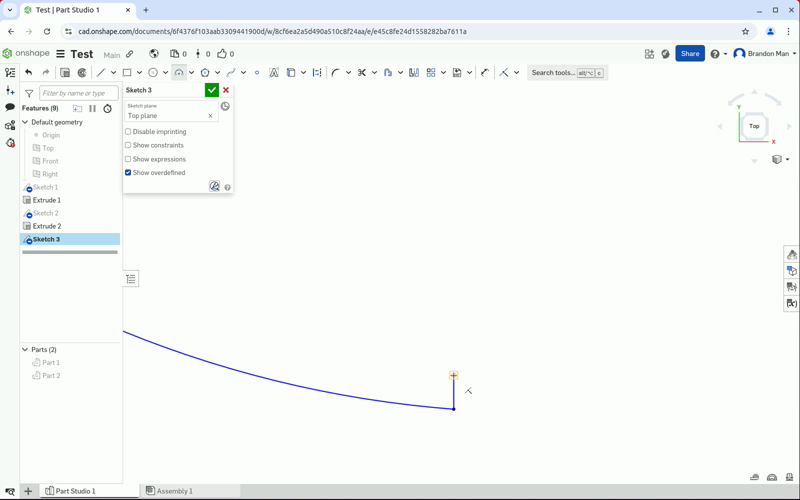
scroll(-6)
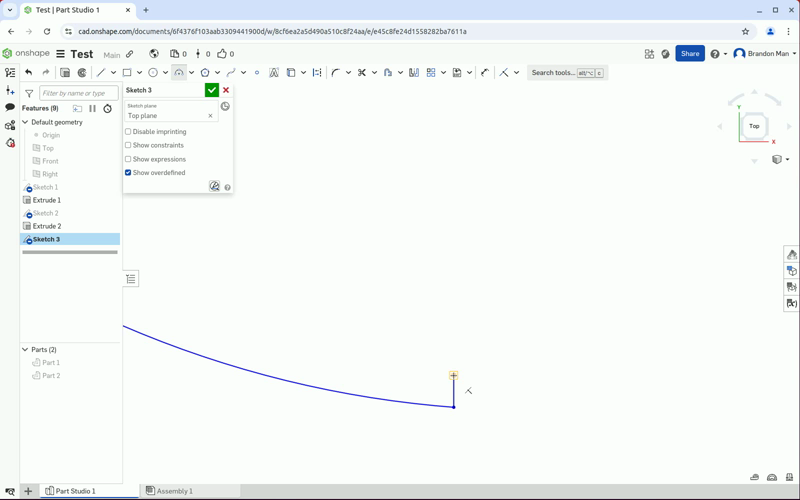
scroll(-6)
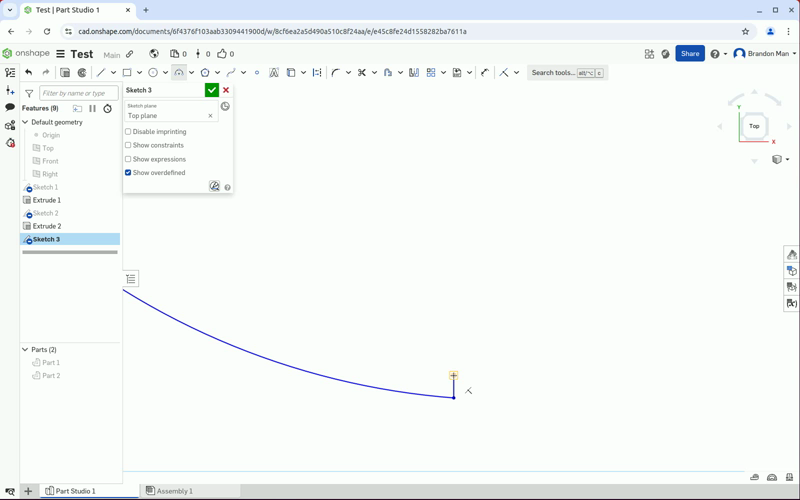
scroll(-6)
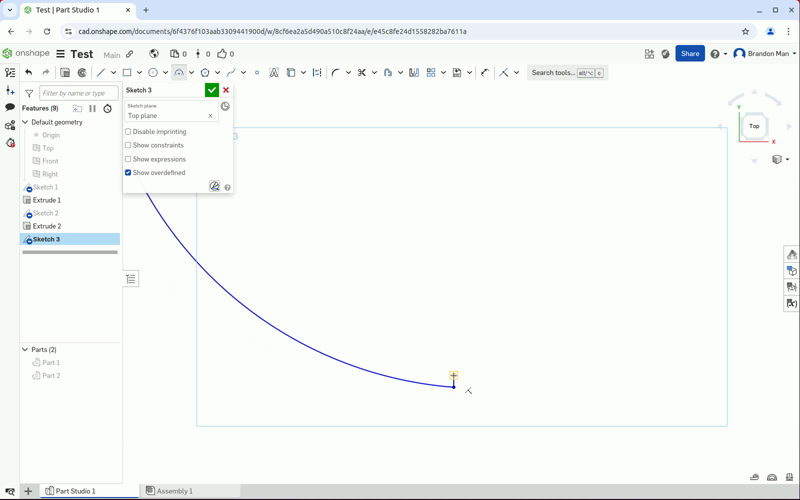
scroll(-6)
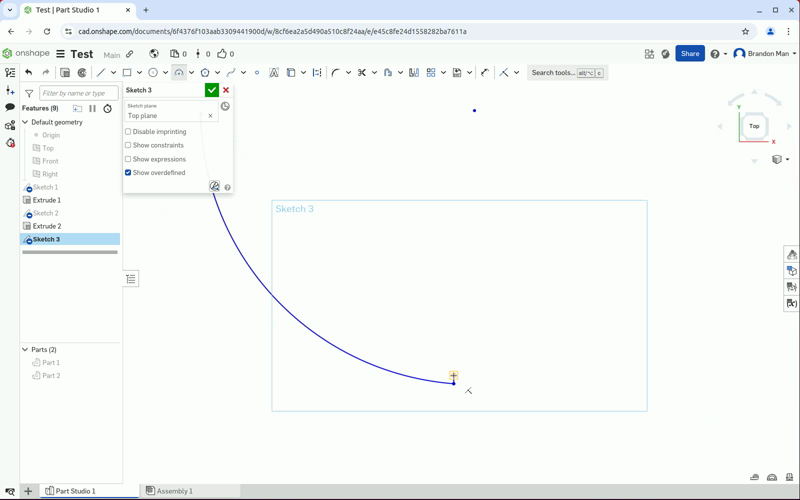
scroll(-6)
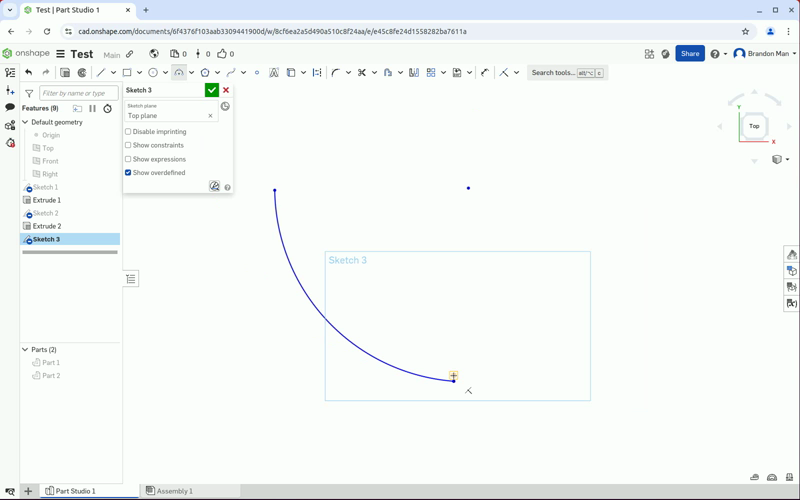
scroll(-6)
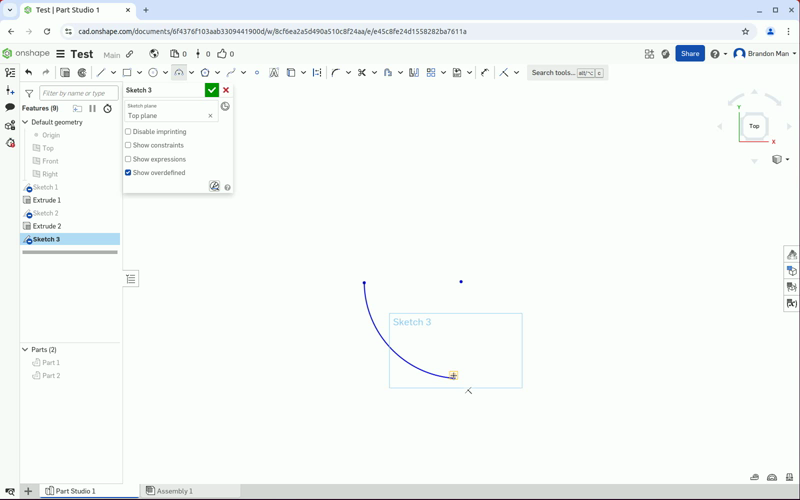
key_down(shift)
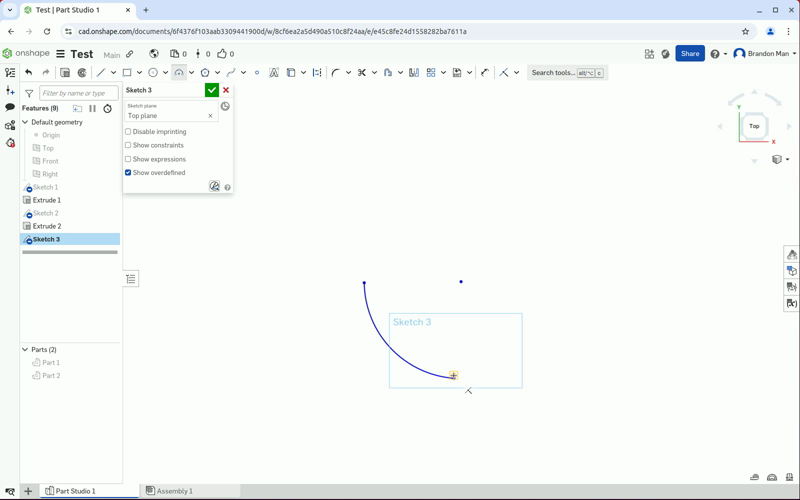
mouse_move(367, 282)
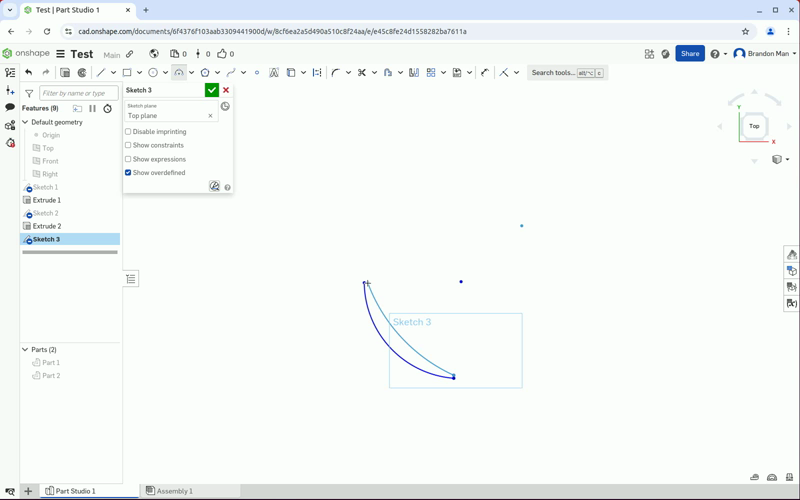
scroll(6)
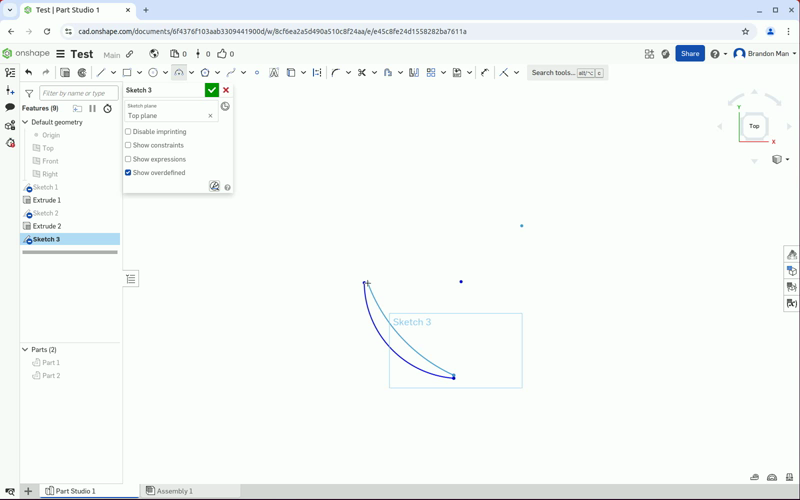
scroll(6)
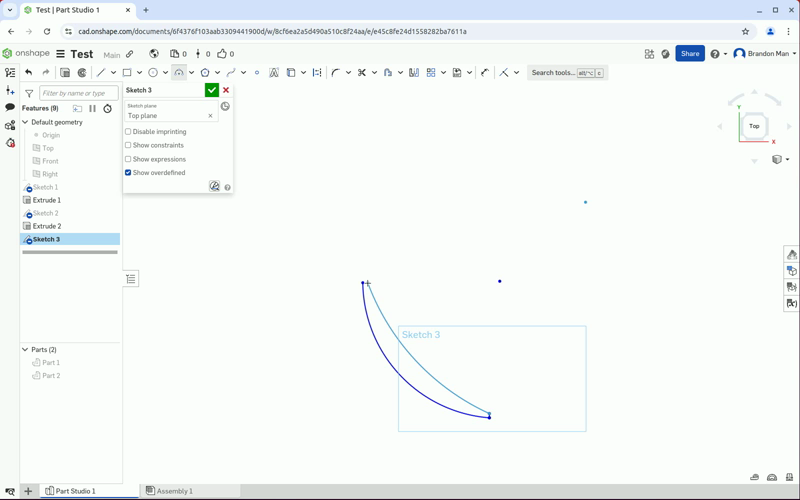
scroll(6)
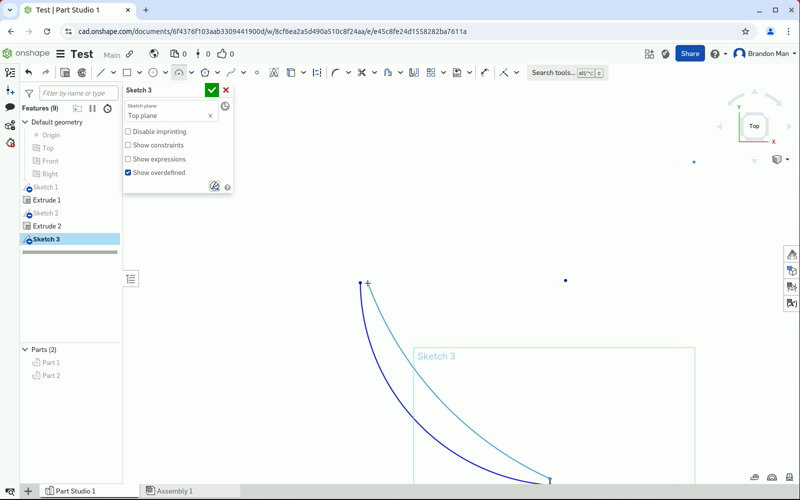
scroll(6)
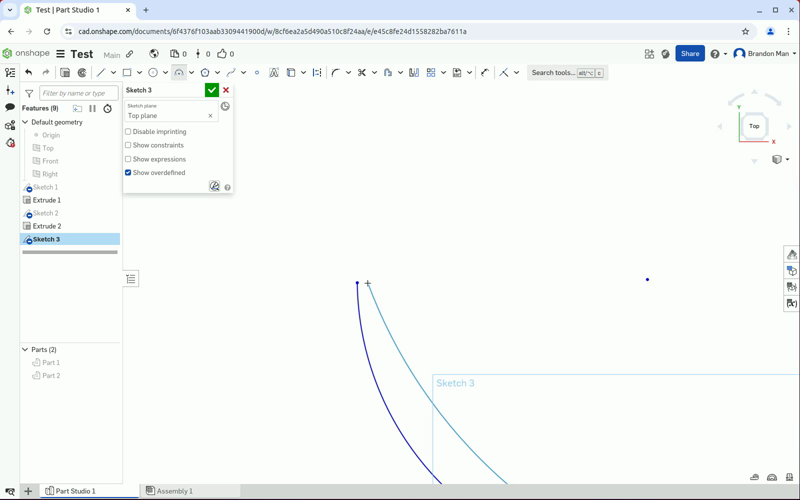
scroll(6)
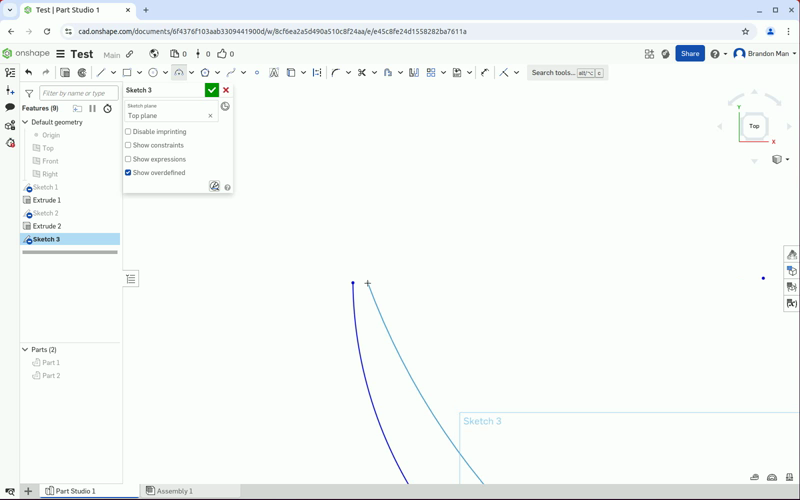
scroll(6)
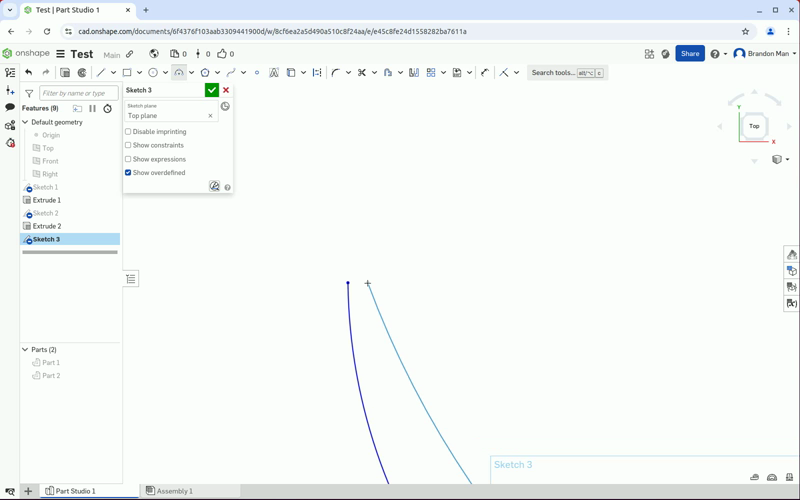
scroll(6)
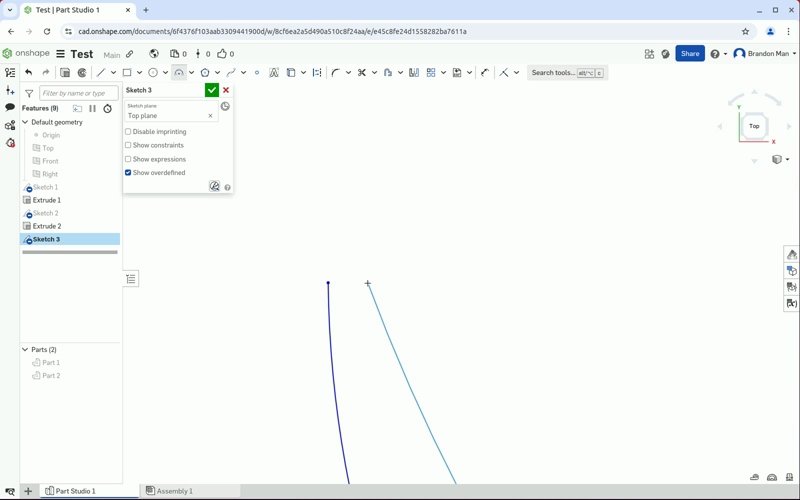
click(367, 282)
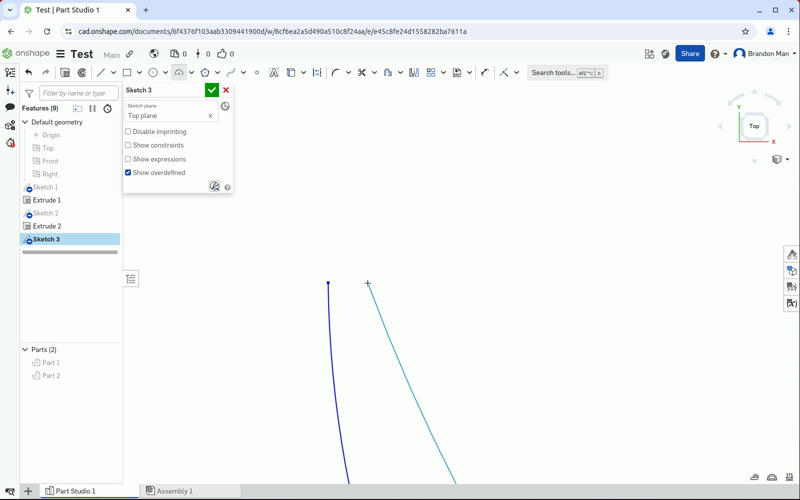
scroll(-6)
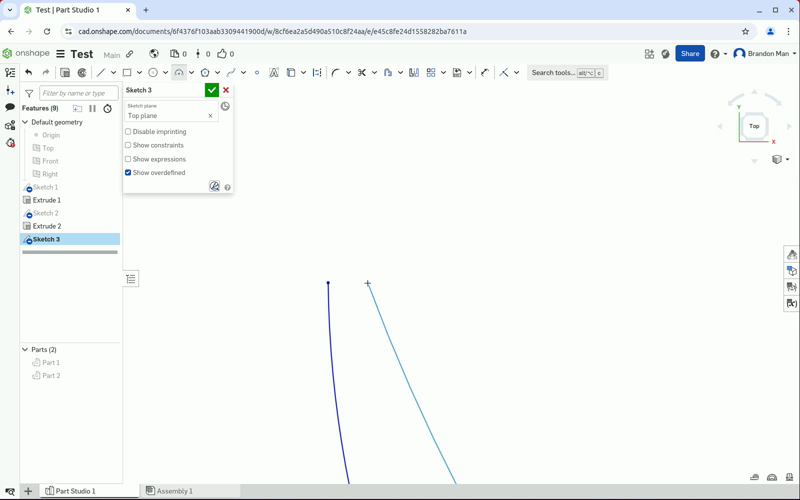
scroll(-6)
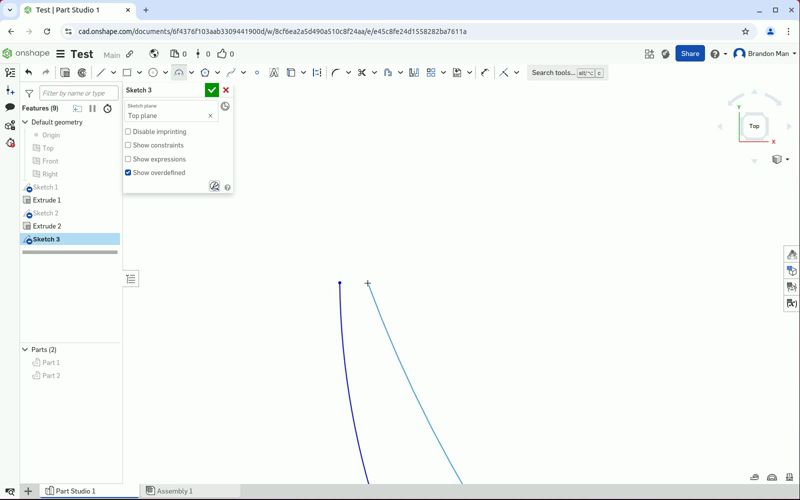
scroll(-6)
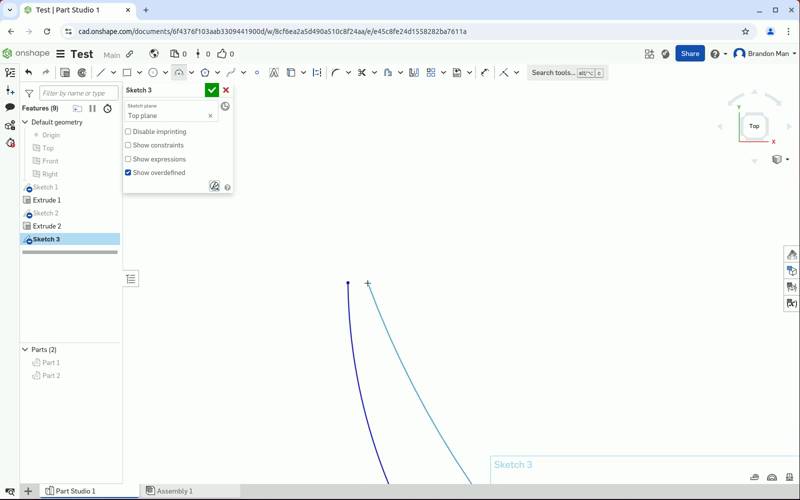
scroll(-6)
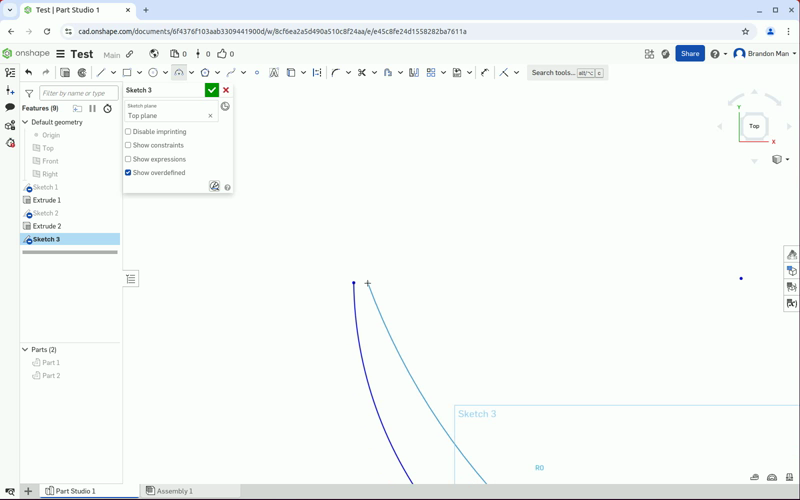
scroll(-6)
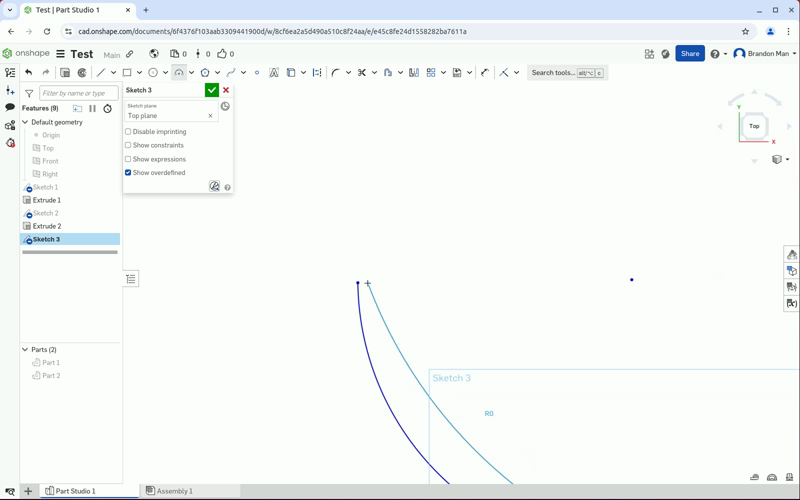
scroll(-6)
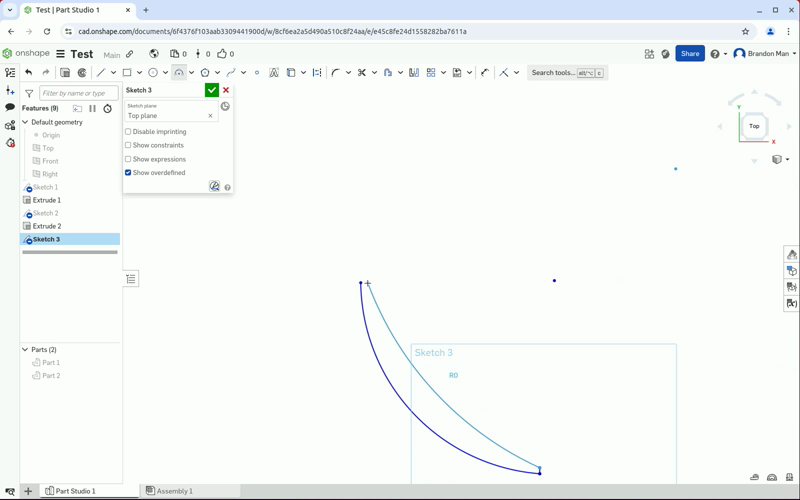
scroll(-6)
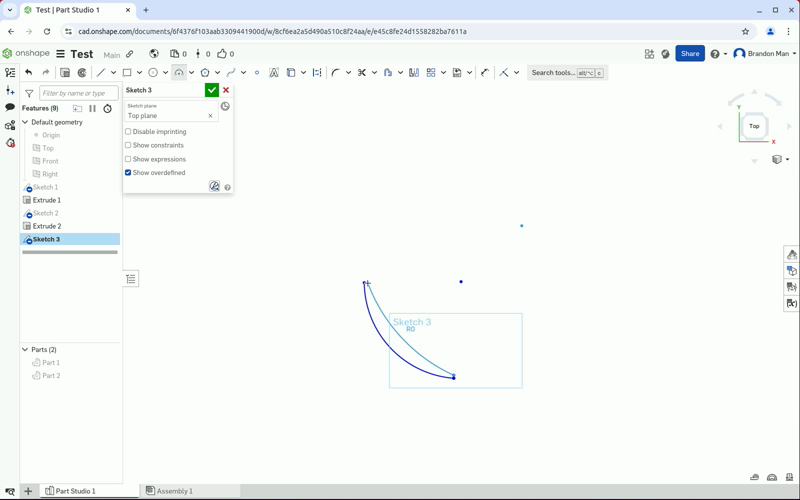
mouse_move(392, 345)
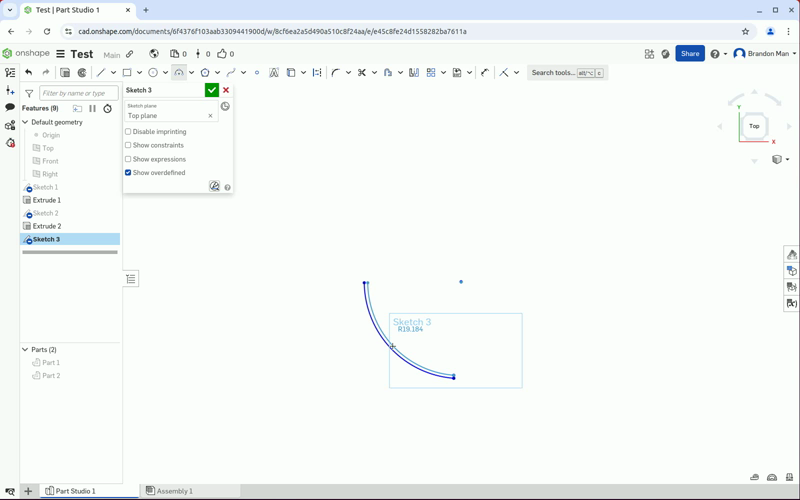
scroll(6)
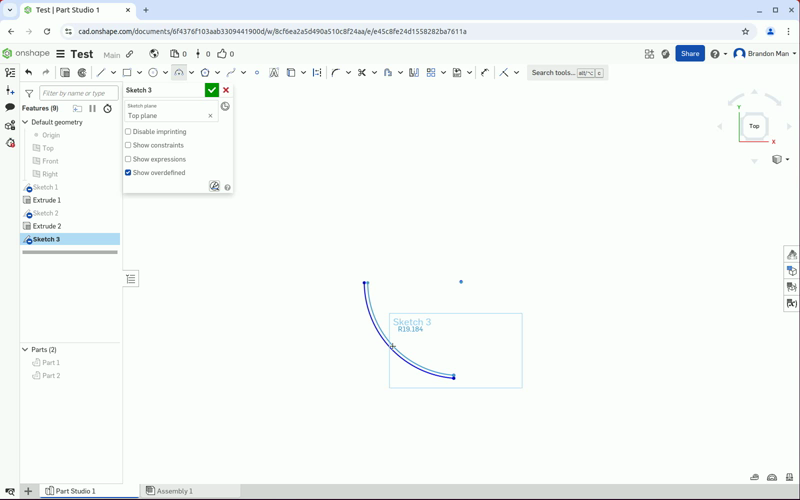
scroll(6)
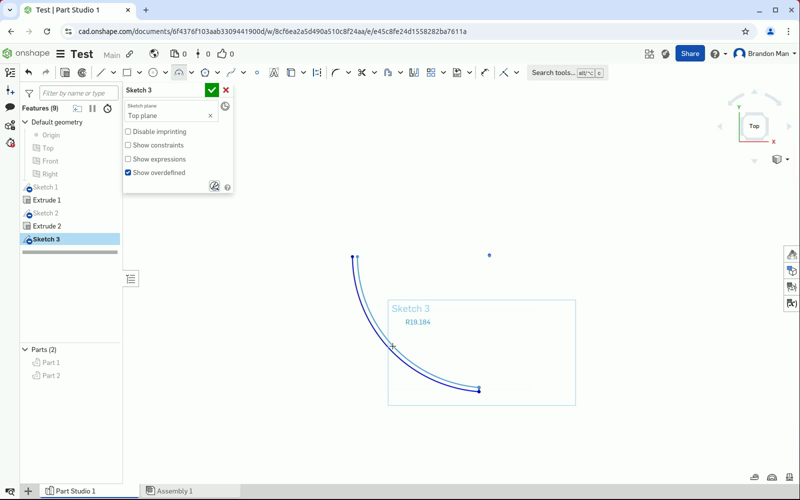
scroll(6)
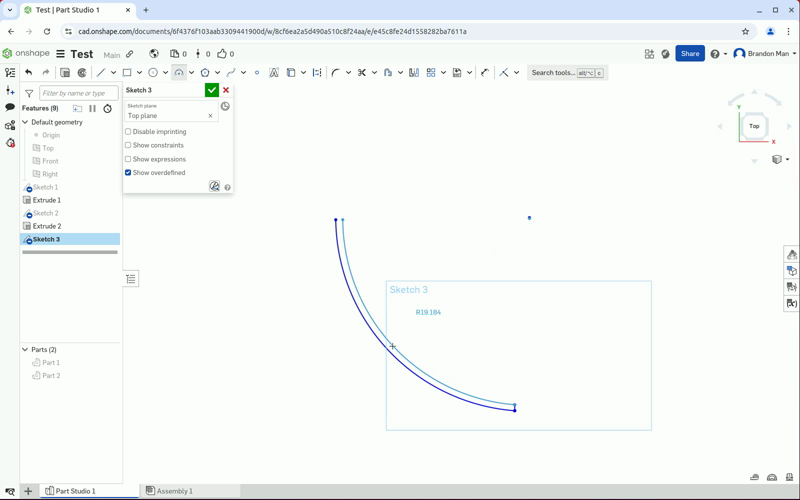
scroll(6)
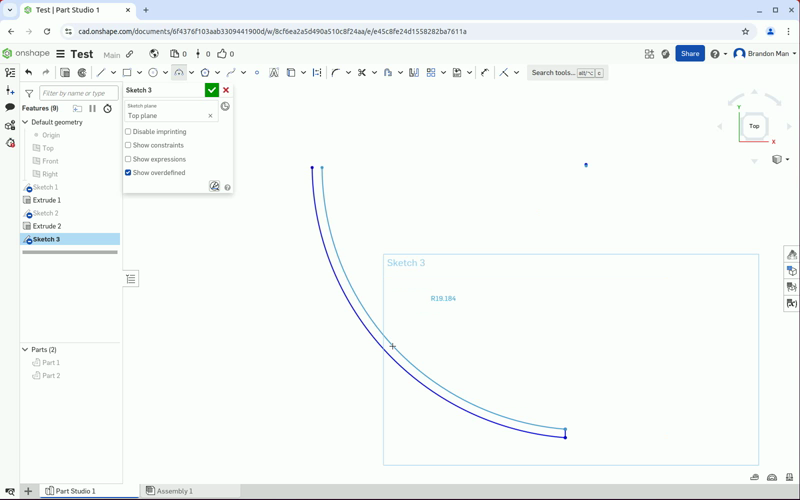
scroll(6)
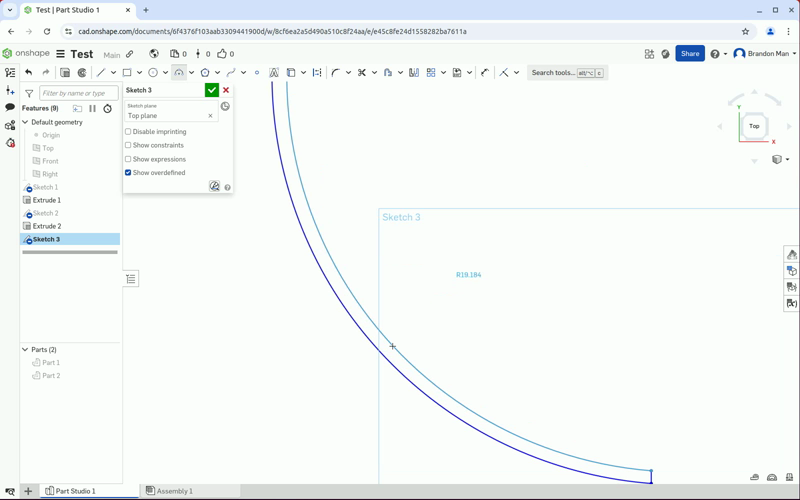
scroll(6)
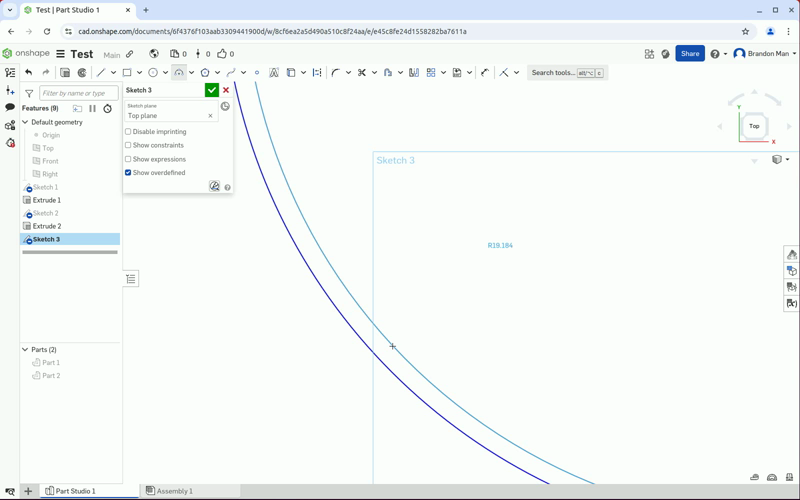
scroll(6)
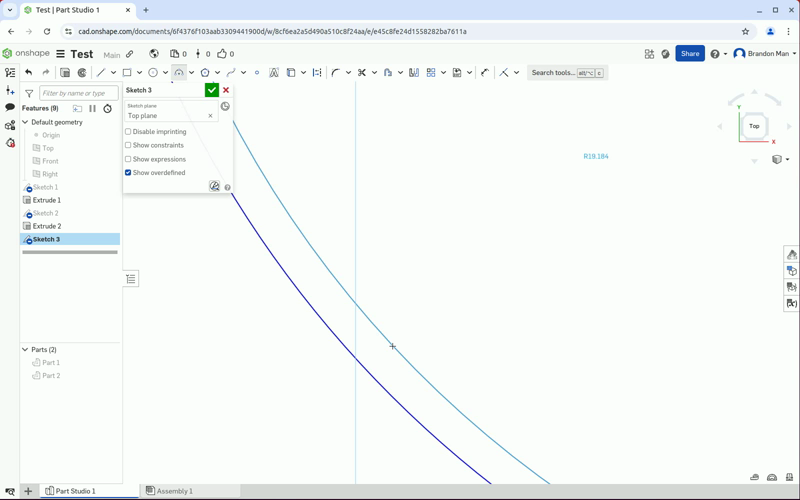
click(392, 345)
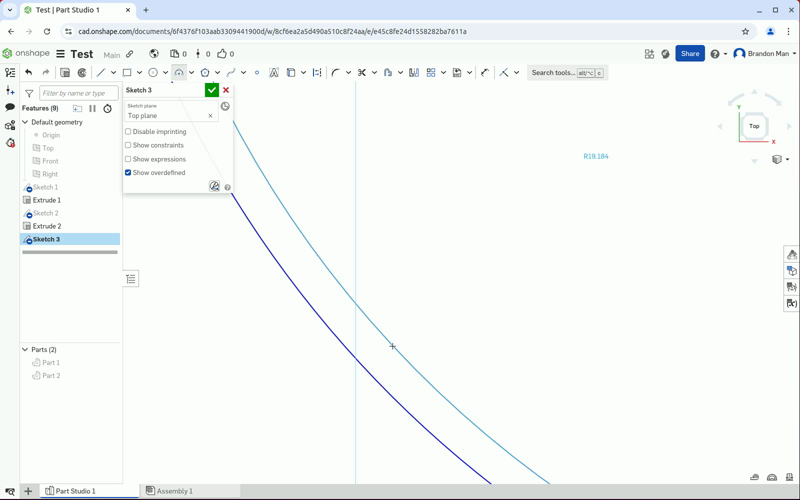
scroll(-6)
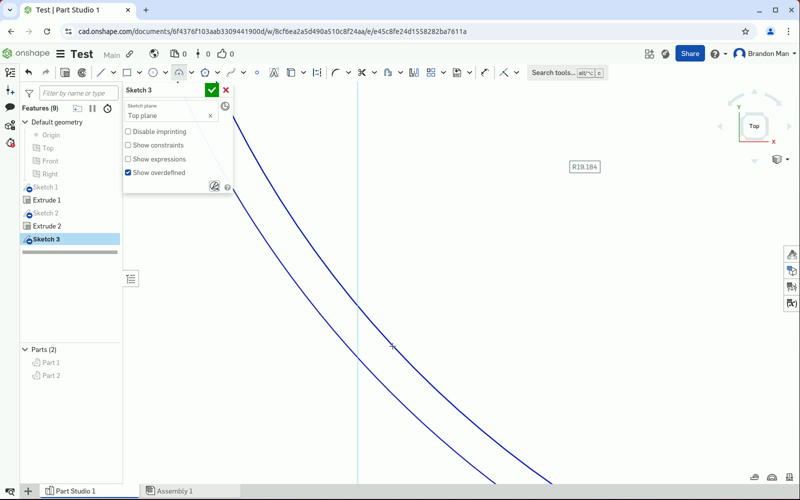
scroll(-6)
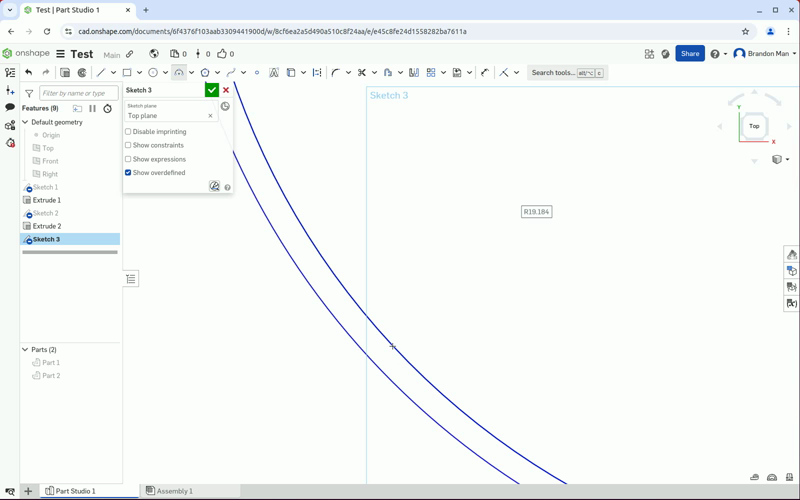
scroll(-6)
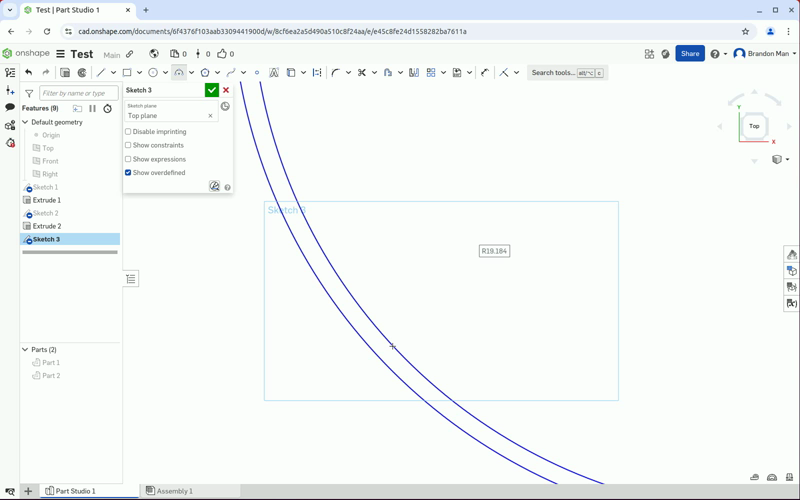
scroll(-6)
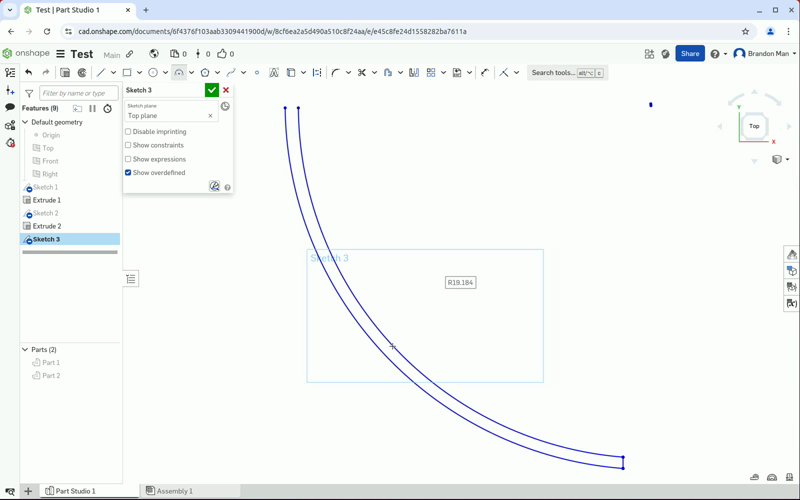
scroll(-6)
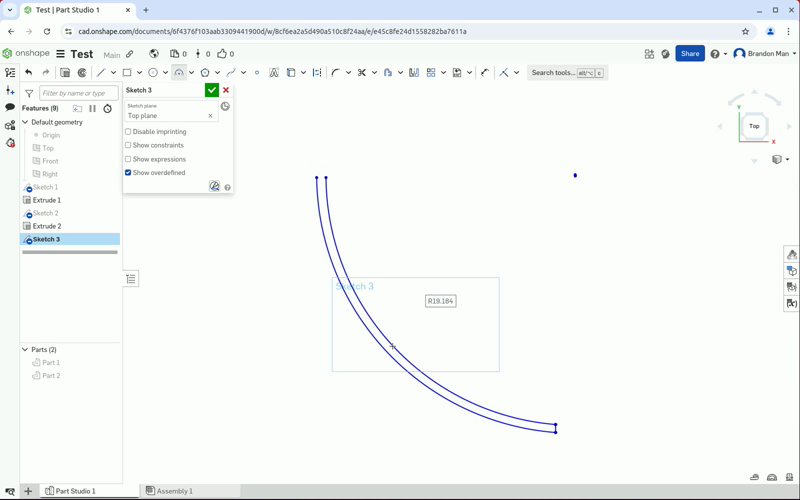
scroll(-6)
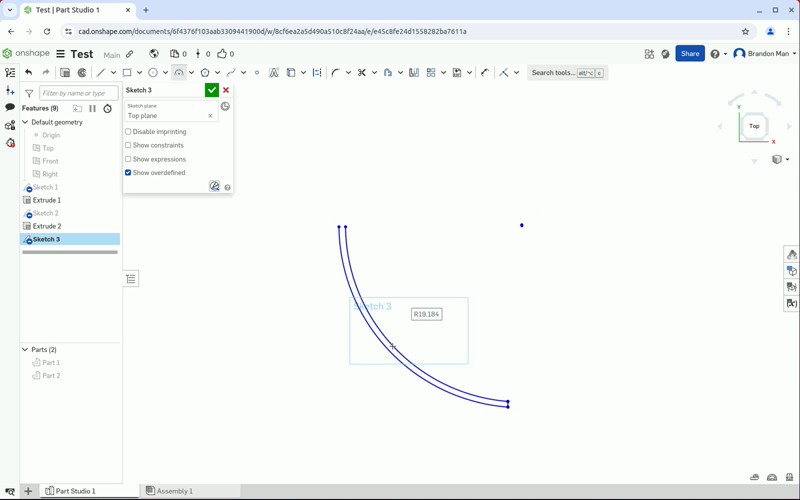
scroll(-6)
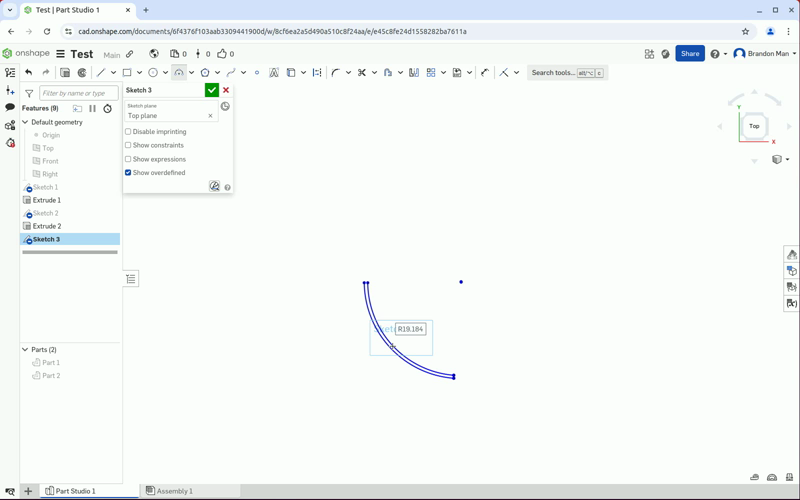
key_up(shift)
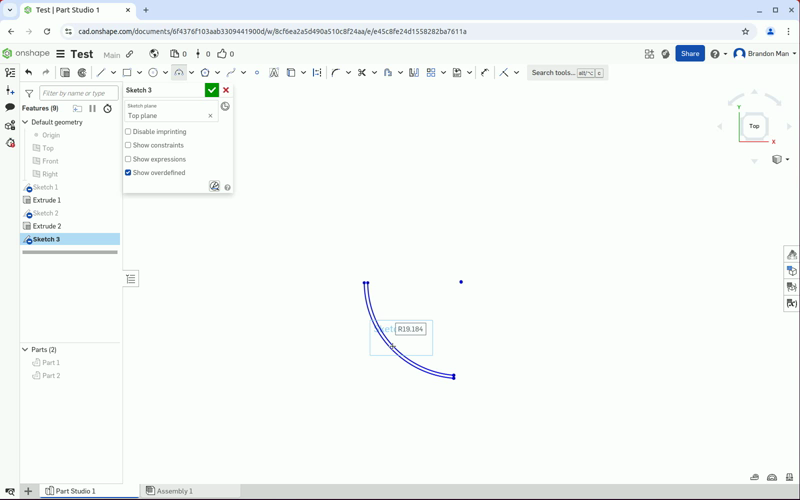
key(esc)
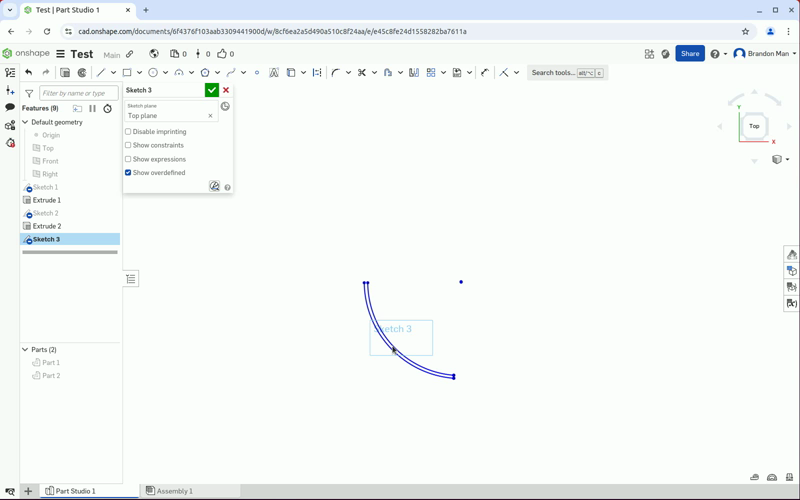
key(l)
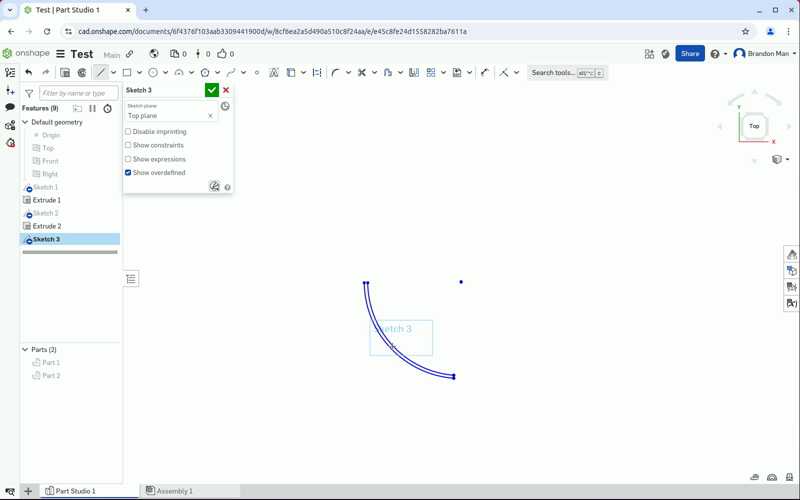
mouse_move(367, 282)
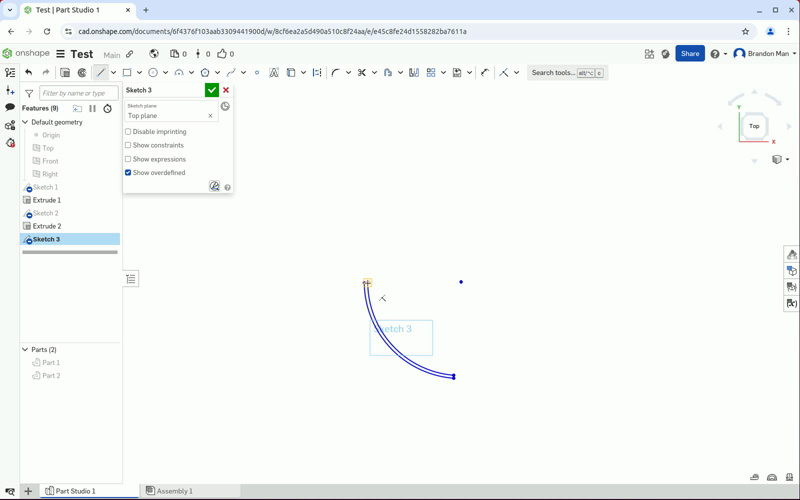
scroll(6)
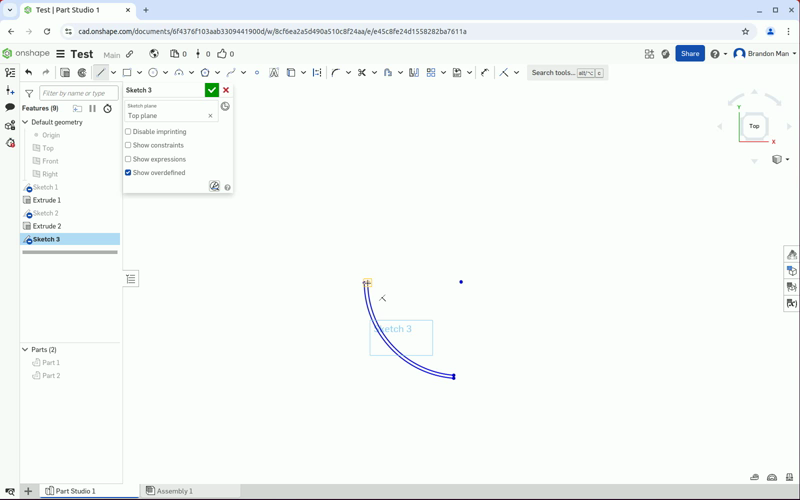
scroll(6)
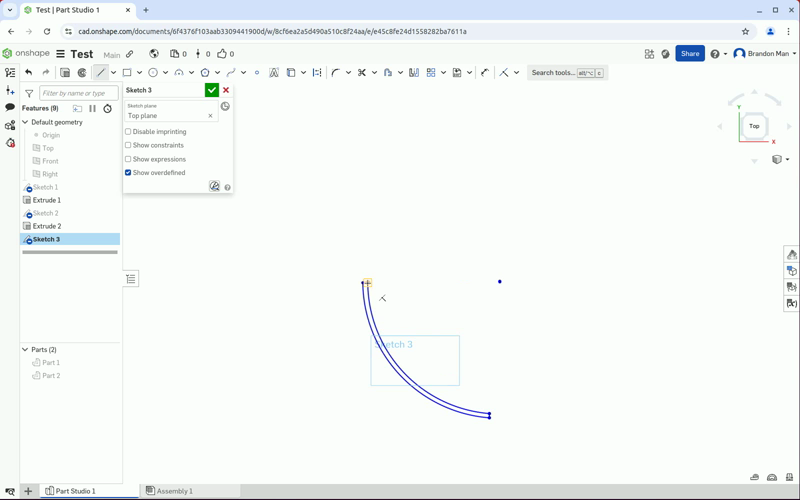
scroll(6)
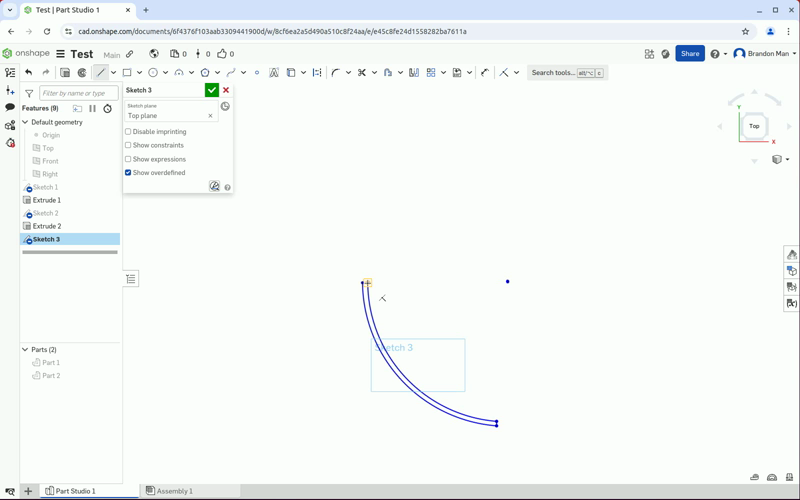
scroll(6)
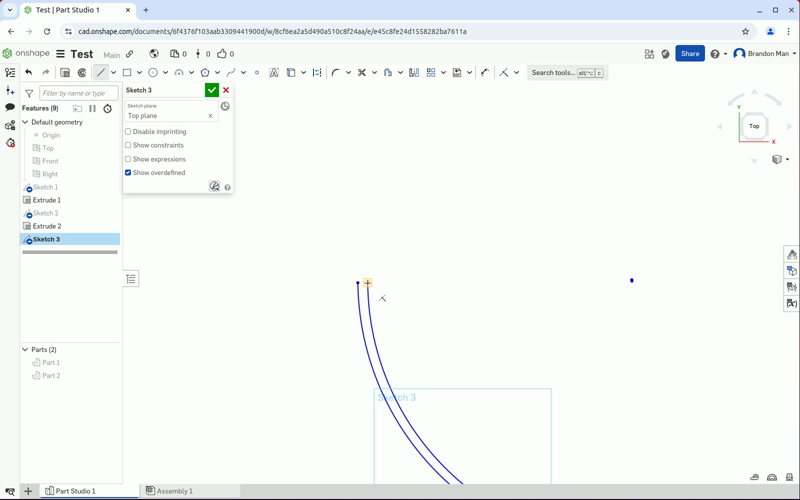
scroll(6)
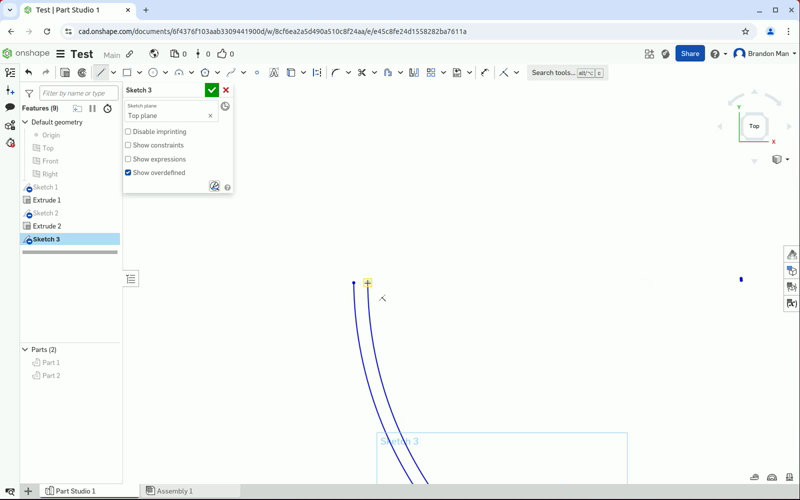
scroll(6)
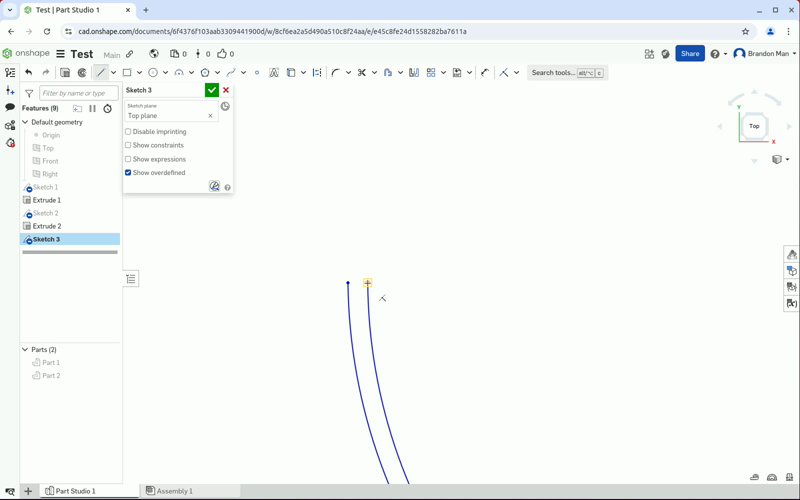
scroll(6)
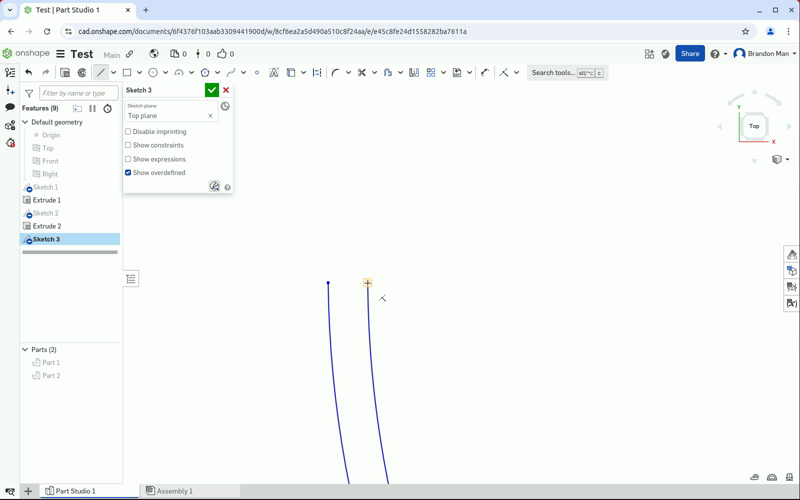
click(367, 282)
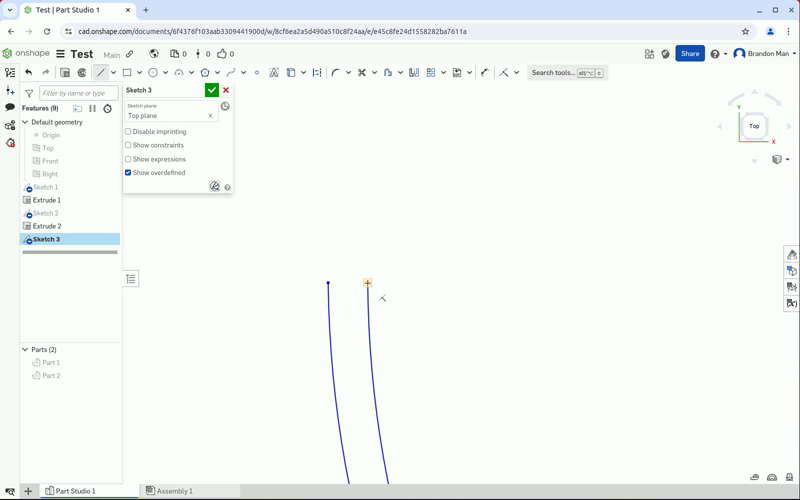
scroll(-6)
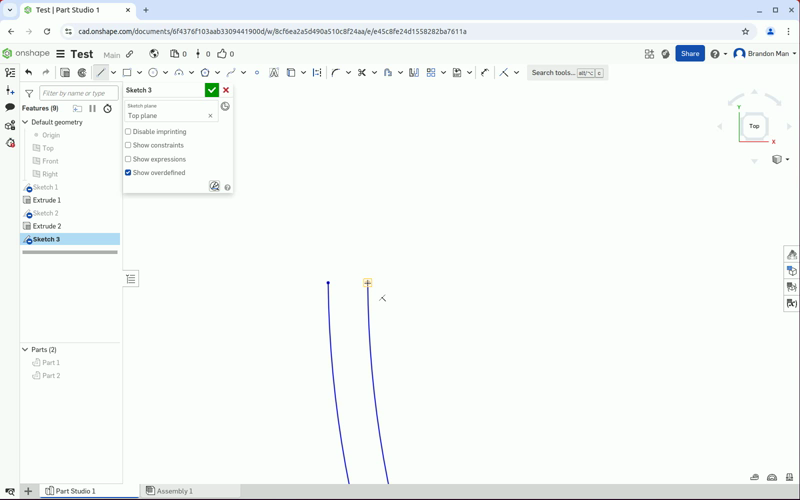
scroll(-6)
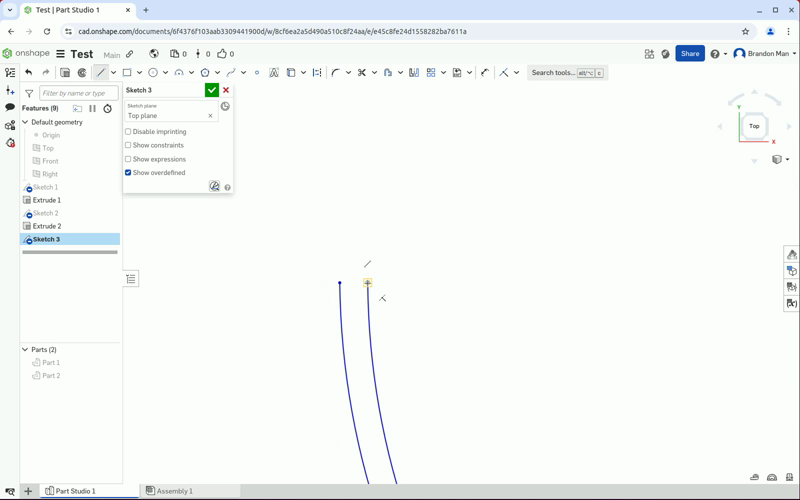
scroll(-6)
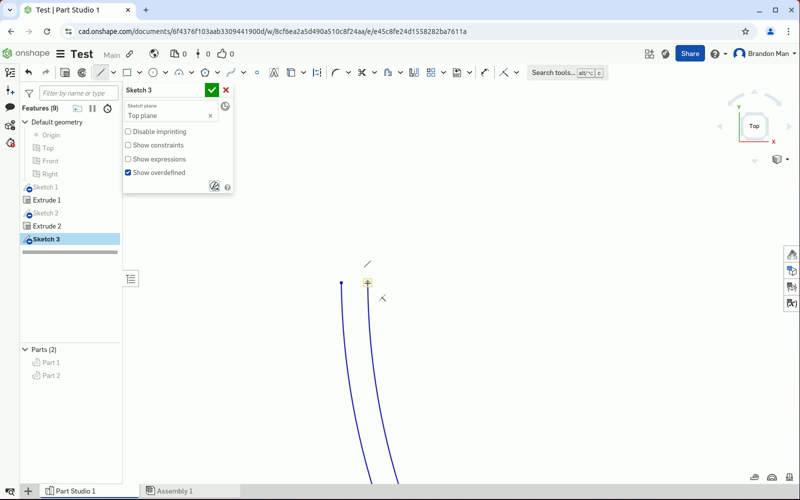
scroll(-6)
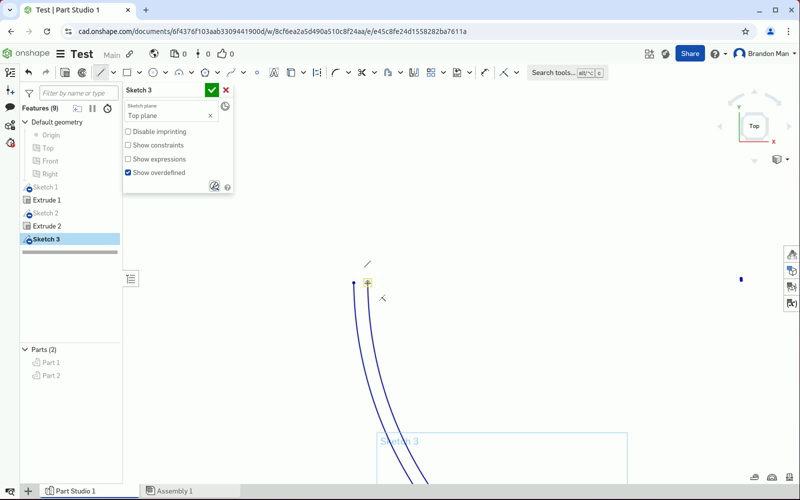
scroll(-6)
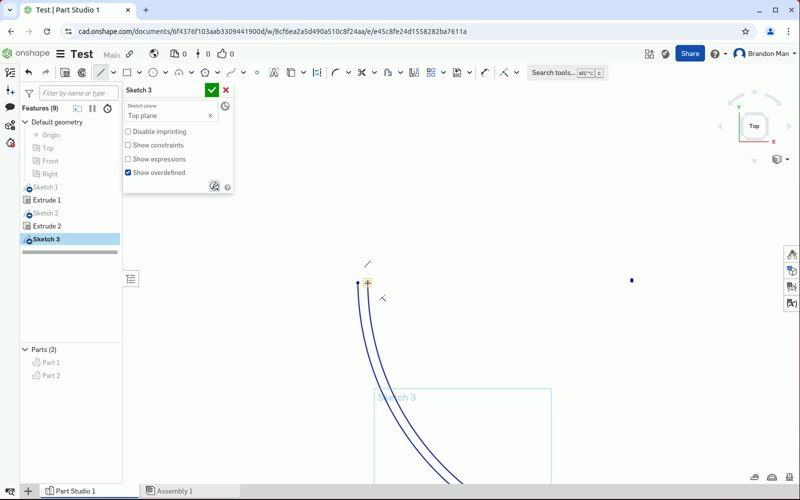
scroll(-6)
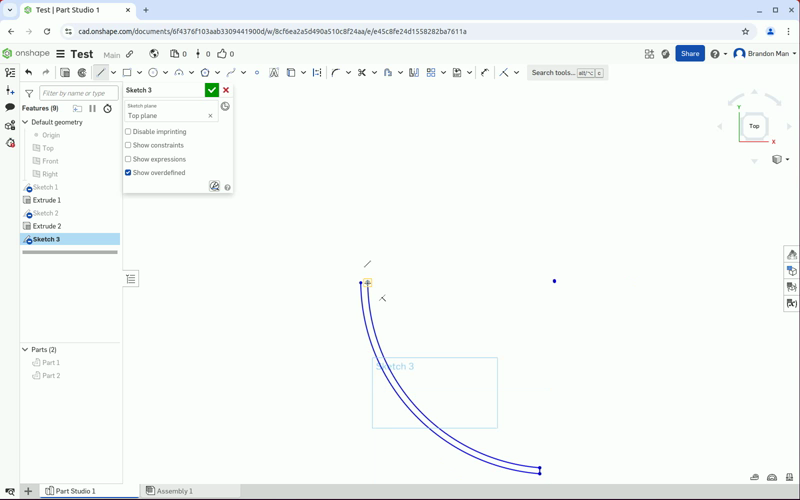
scroll(-6)
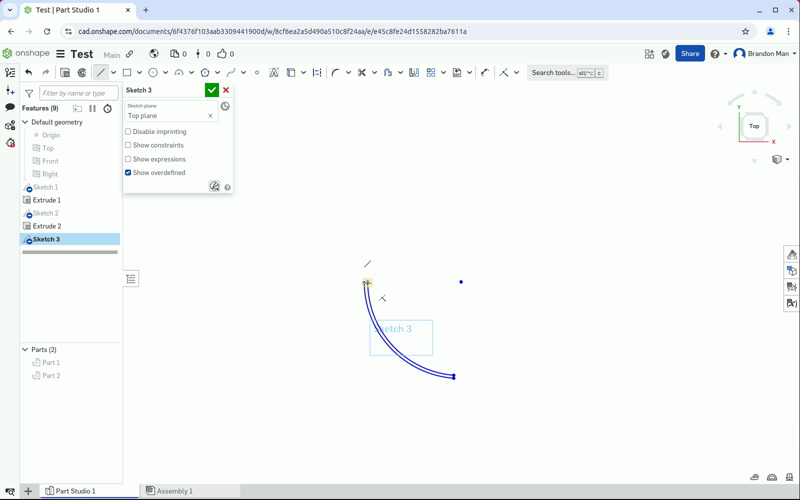
mouse_move(397, 282)
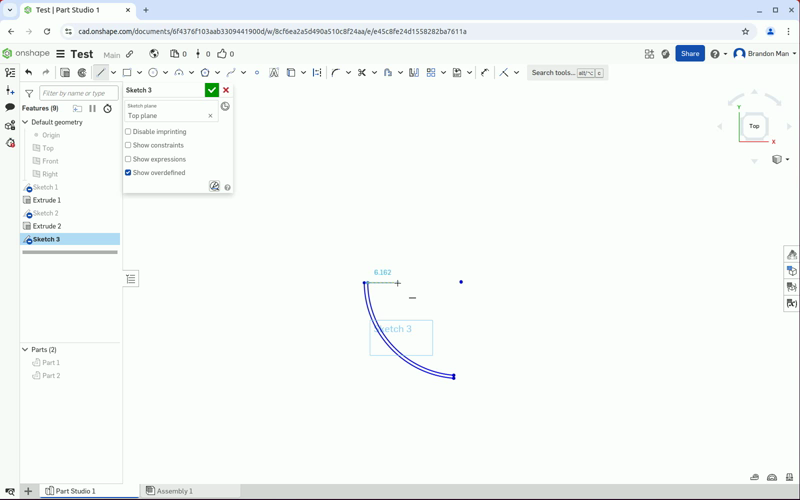
key_down(shift)
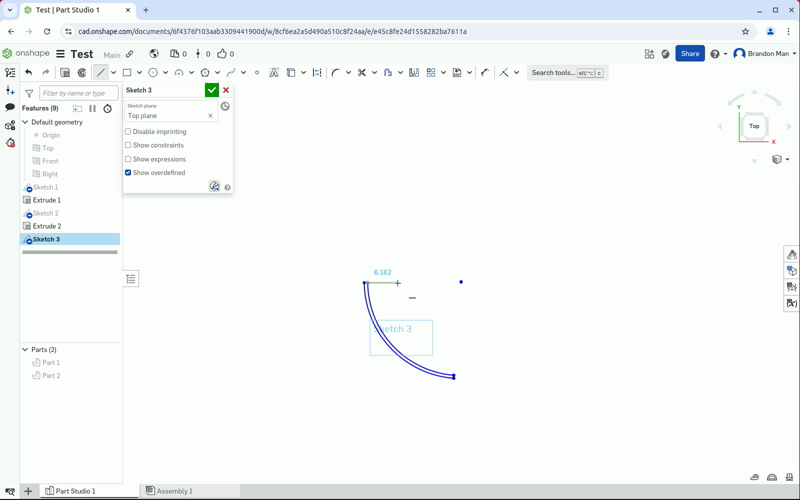
mouse_move(364, 282)
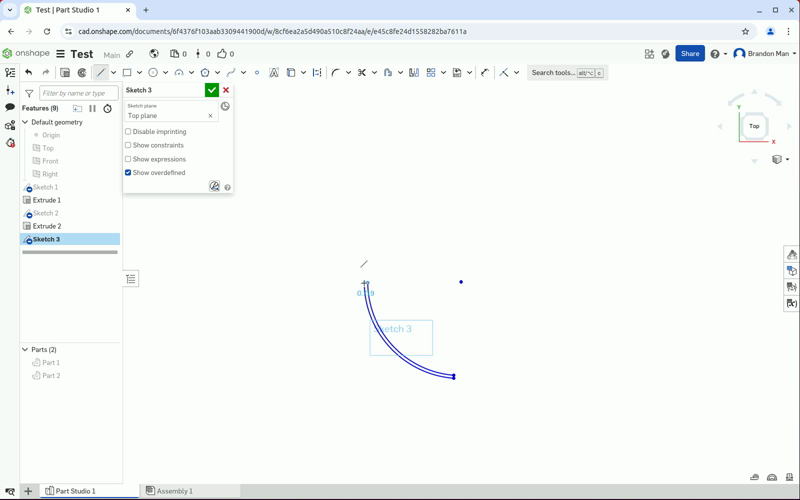
scroll(6)
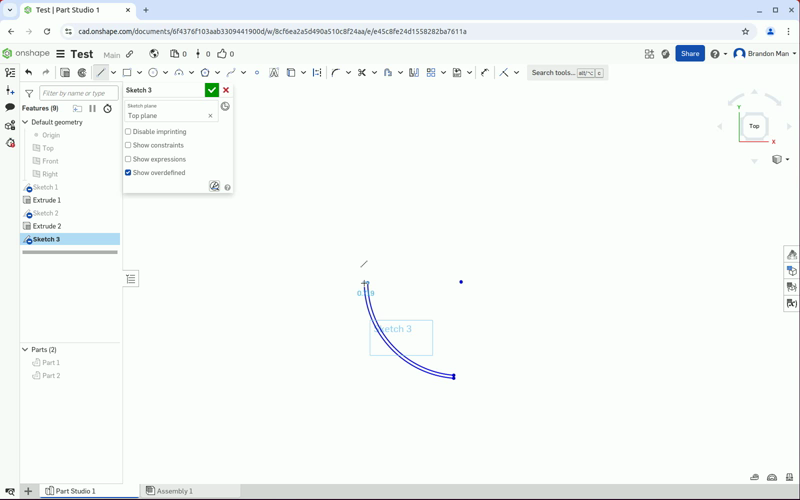
scroll(6)
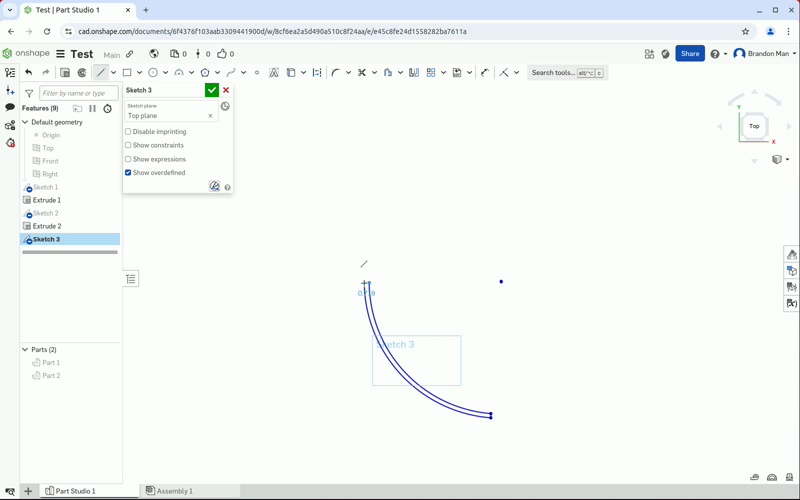
scroll(6)
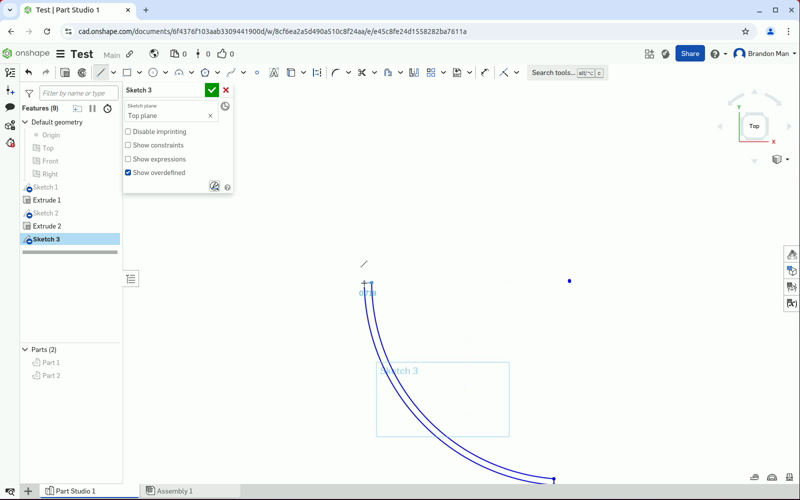
scroll(6)
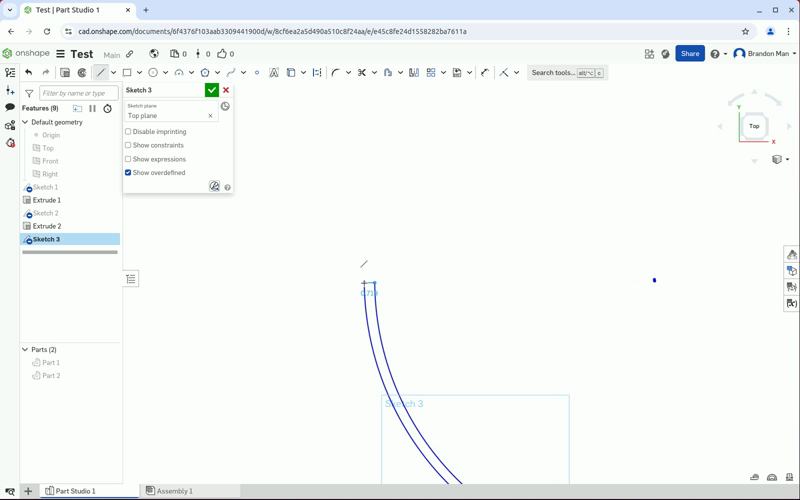
scroll(6)
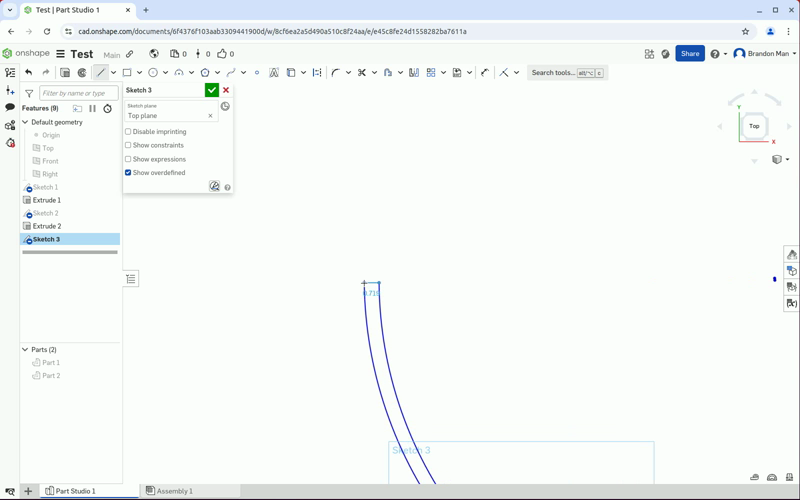
scroll(6)
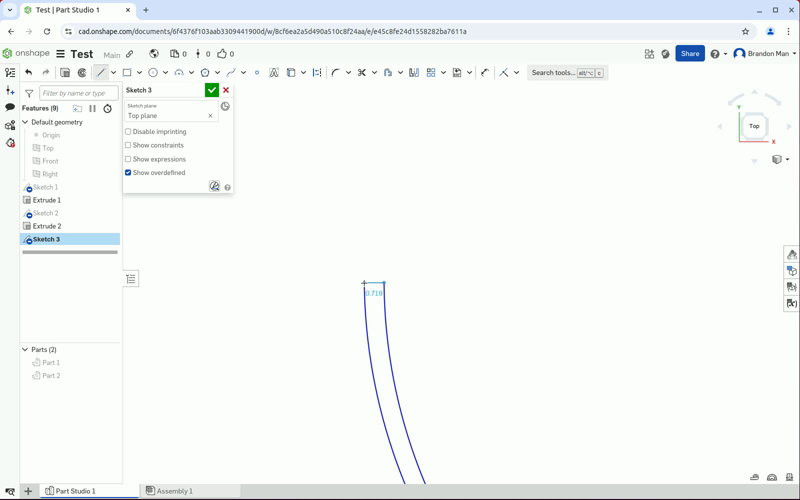
scroll(6)
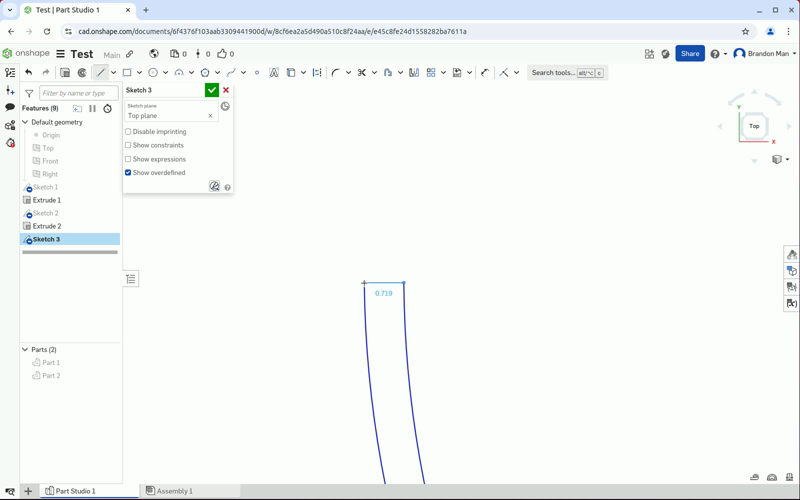
key_up(shift)
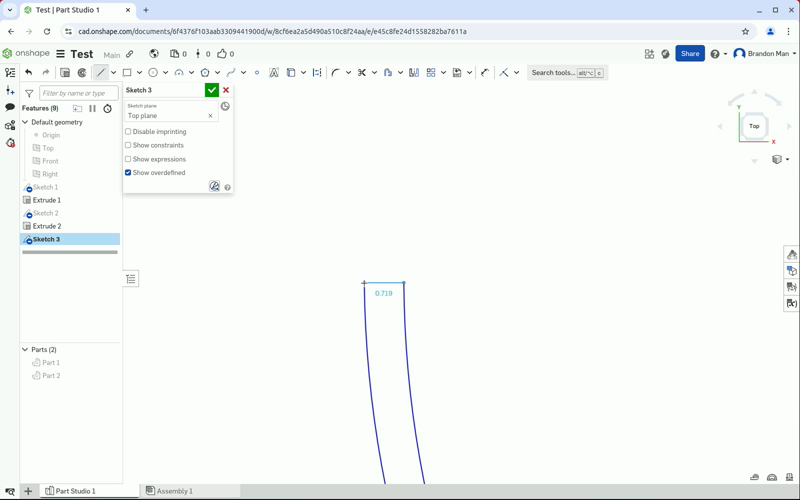
click(364, 282)
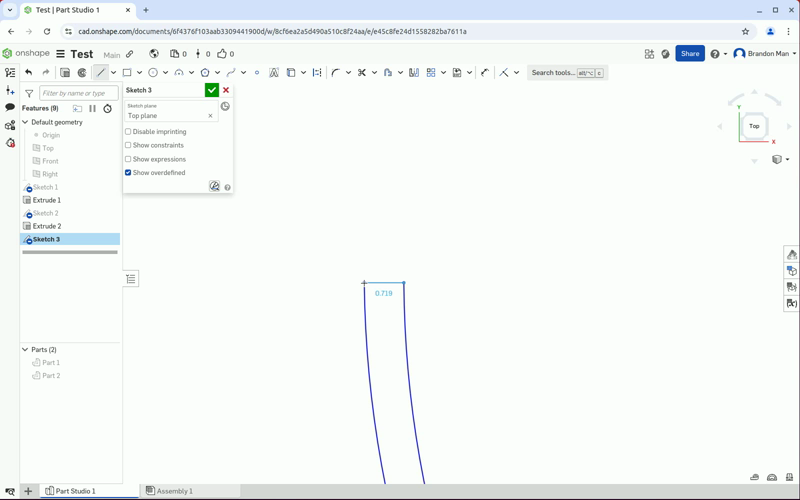
scroll(-6)
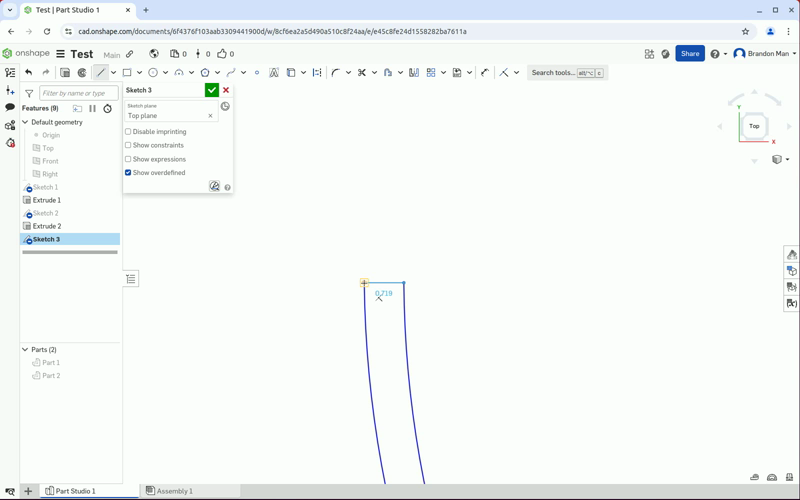
scroll(-6)
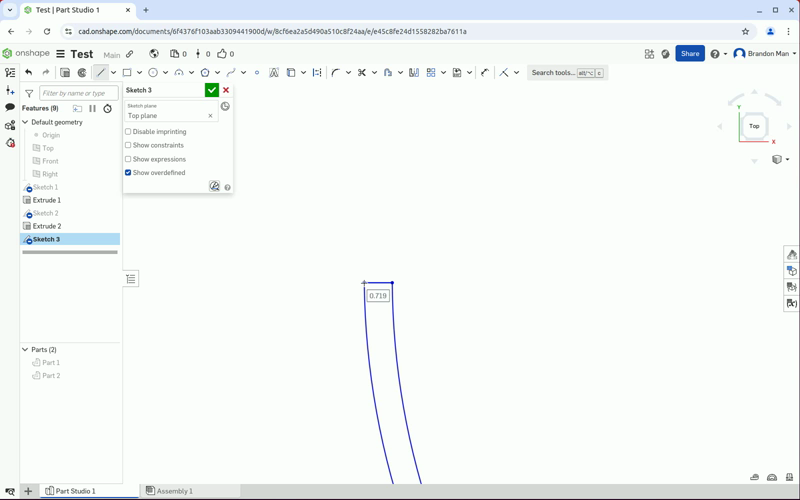
scroll(-6)
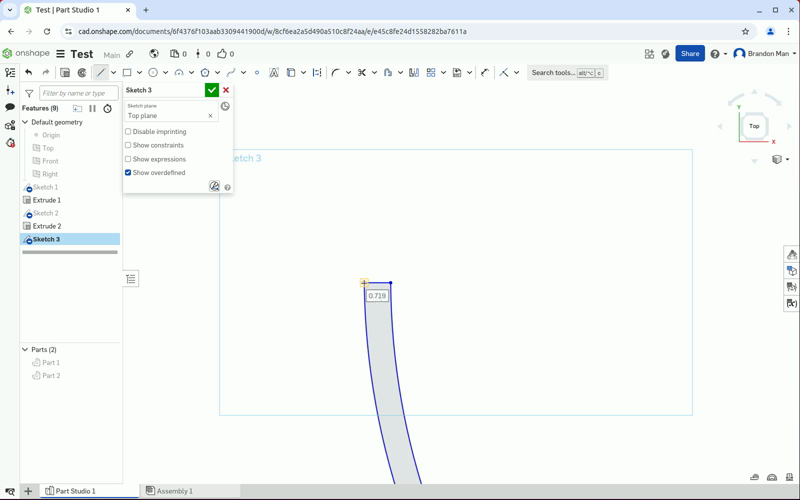
scroll(-6)
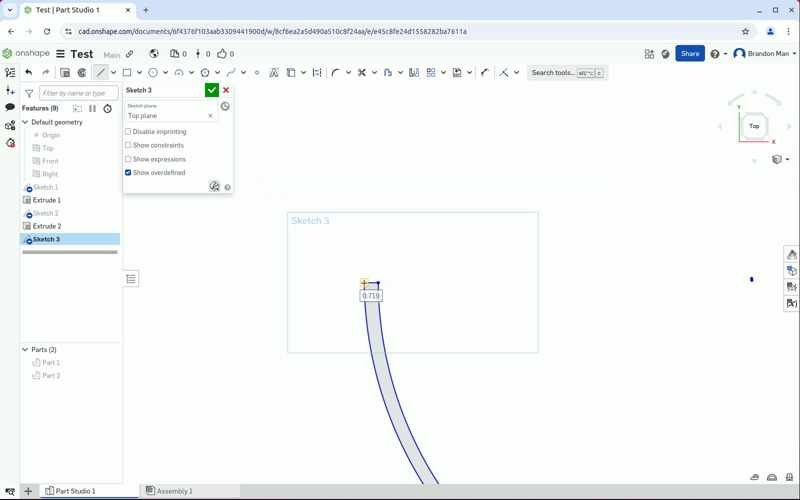
scroll(-6)
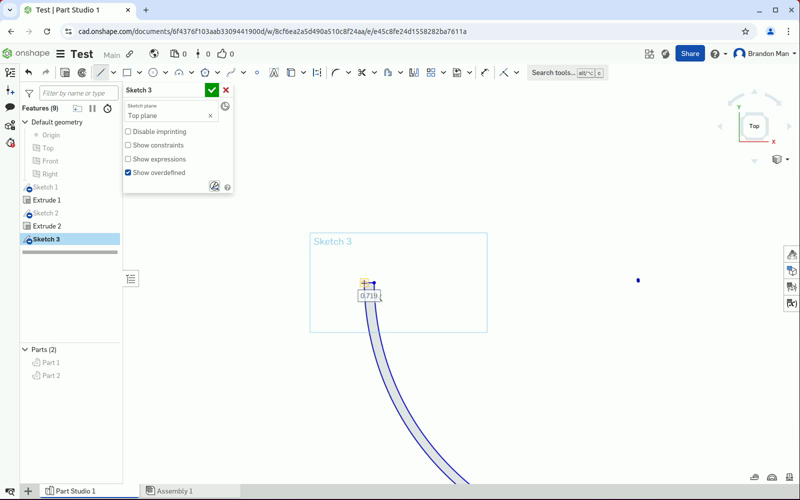
scroll(-6)
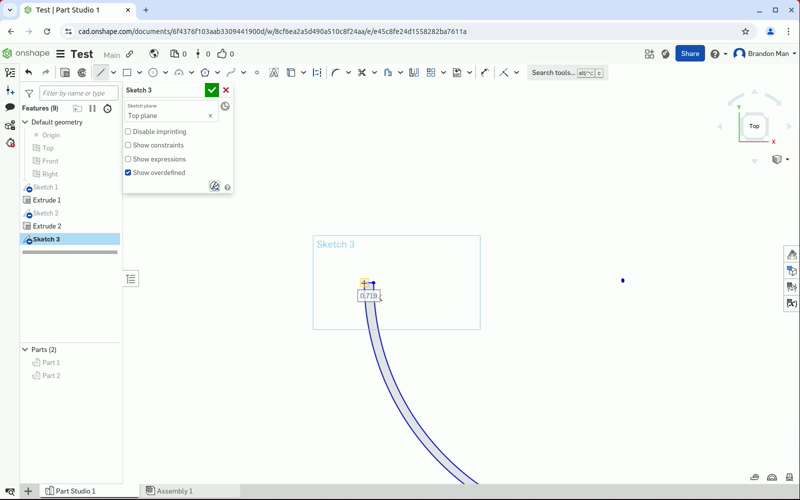
scroll(-6)
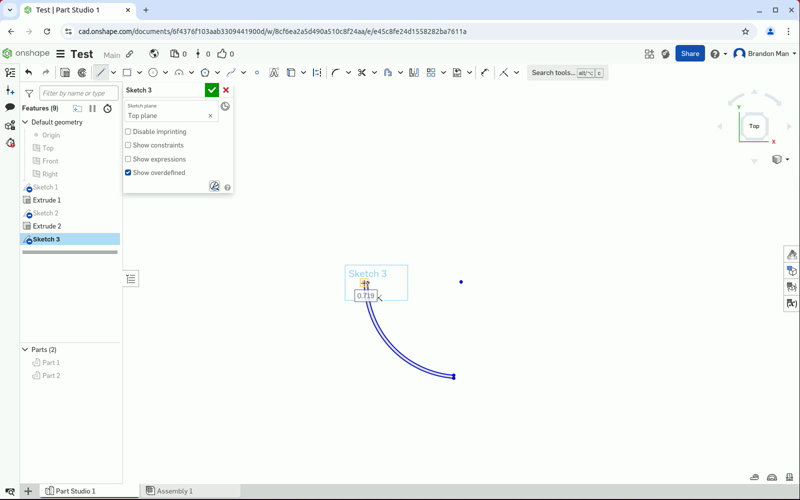
key(esc)
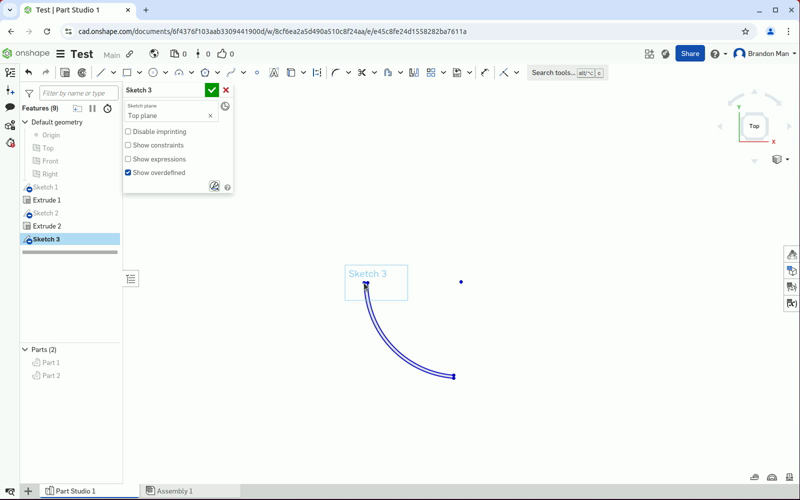
mouse_move(376, 328)
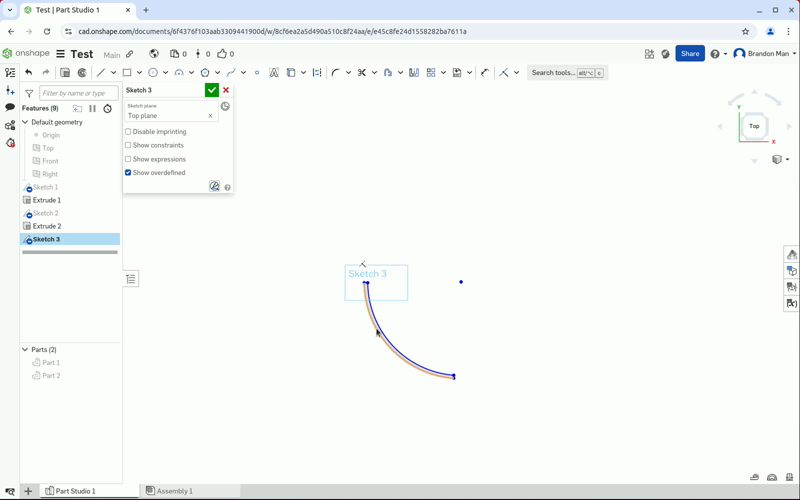
scroll(6)
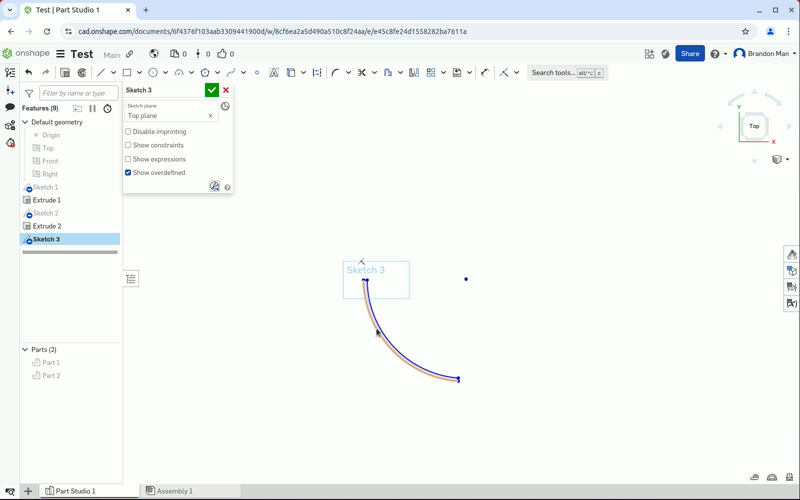
scroll(6)
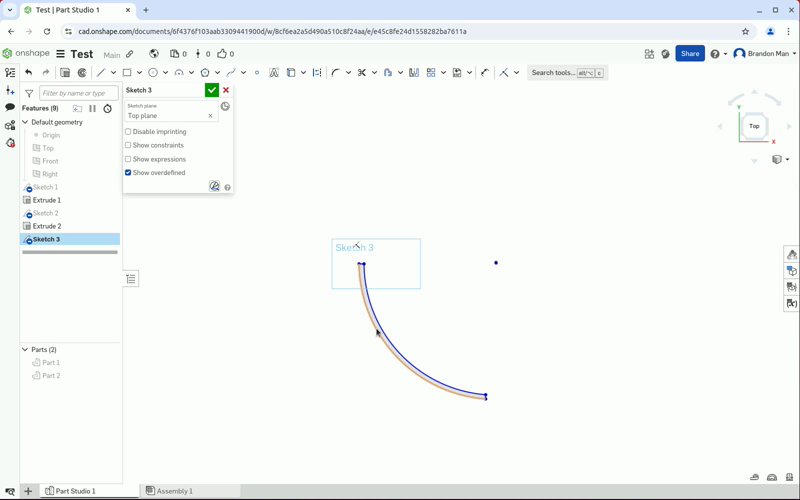
scroll(6)
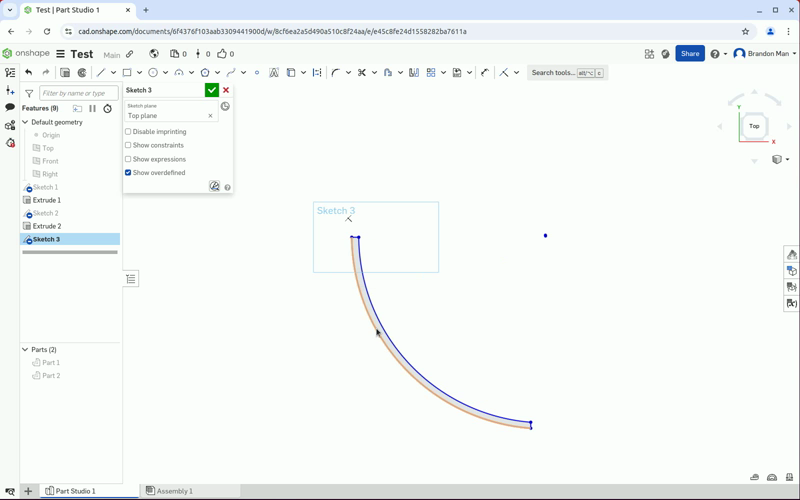
scroll(6)
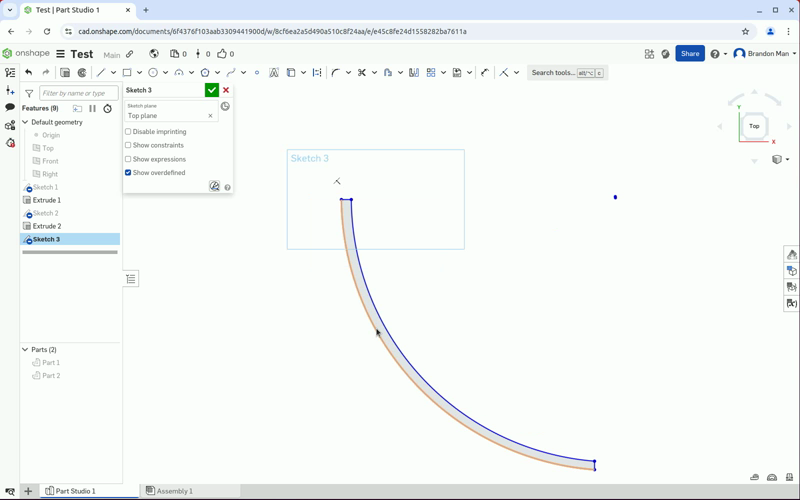
scroll(6)
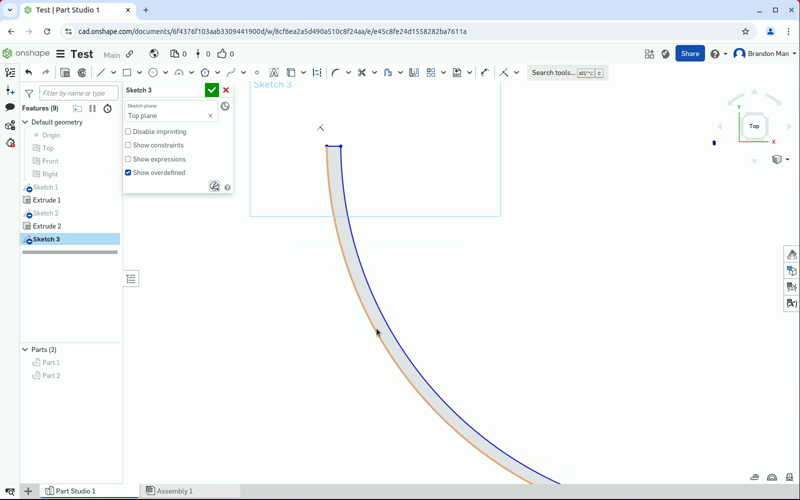
scroll(6)
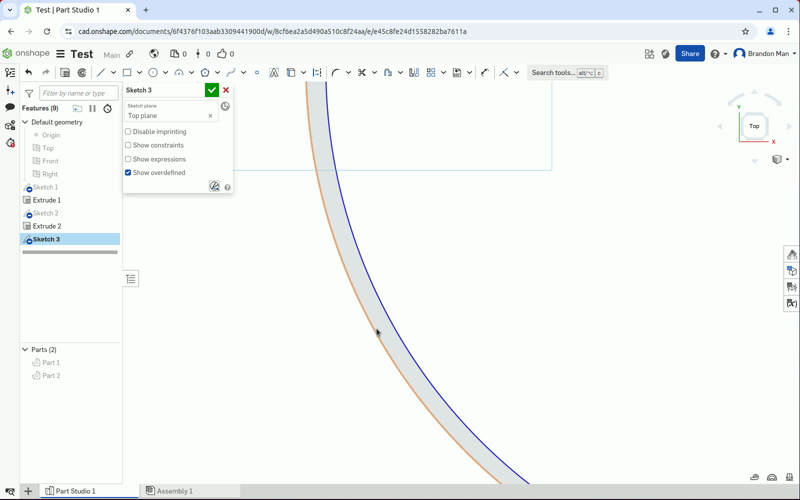
scroll(6)
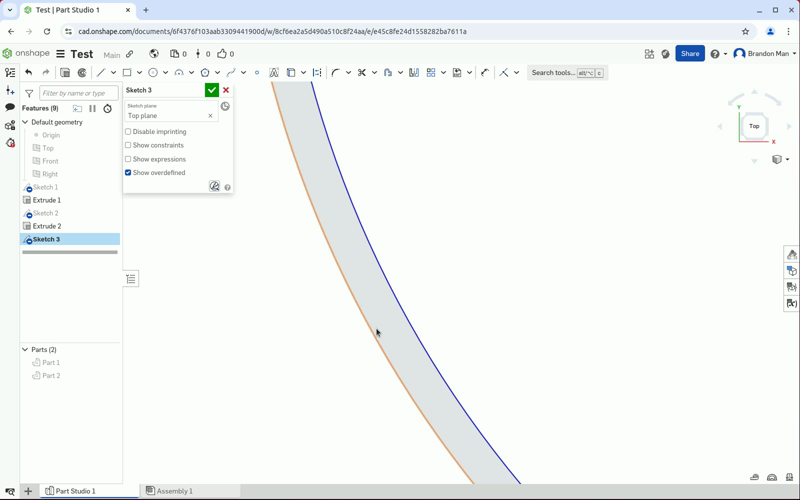
click(376, 328)
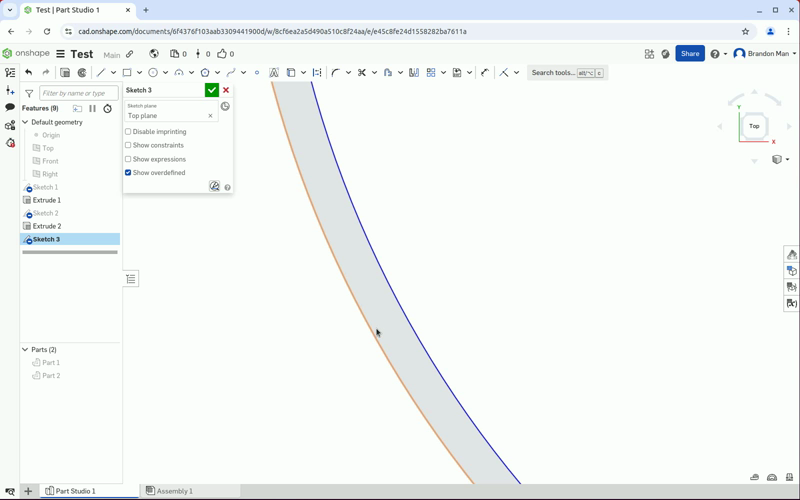
scroll(-6)
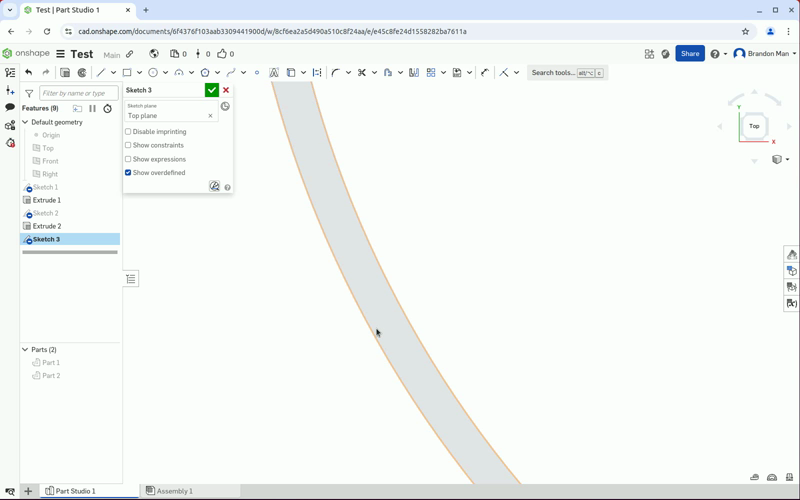
scroll(-6)
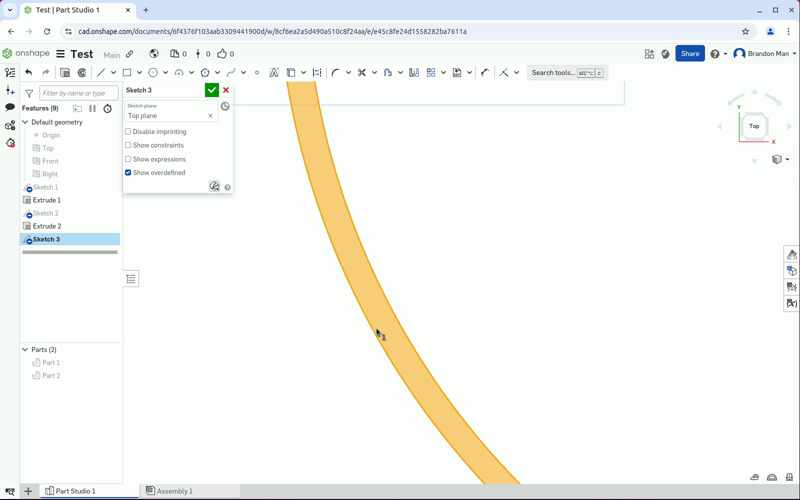
scroll(-6)
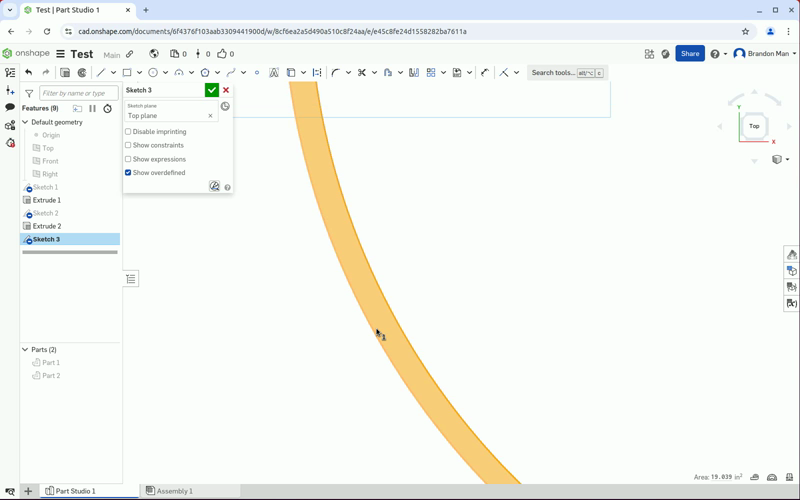
scroll(-6)
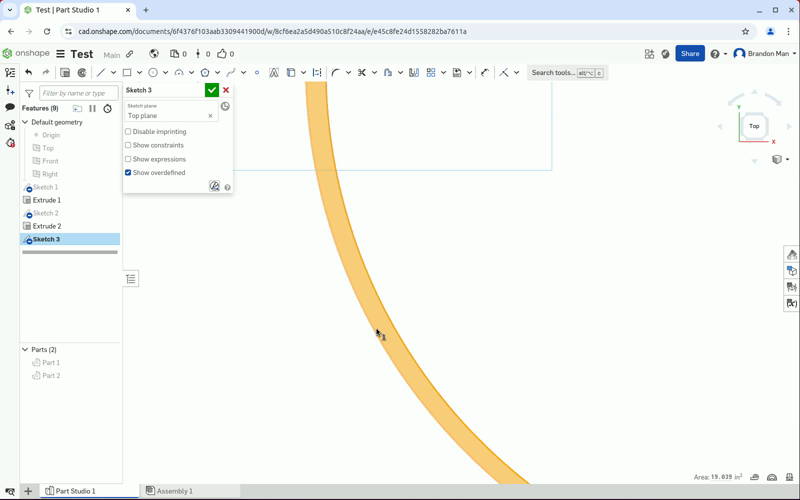
scroll(-6)
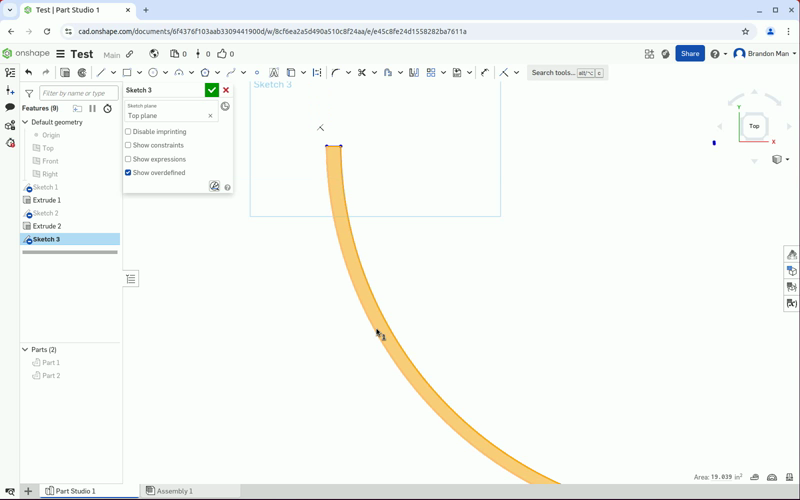
scroll(-6)
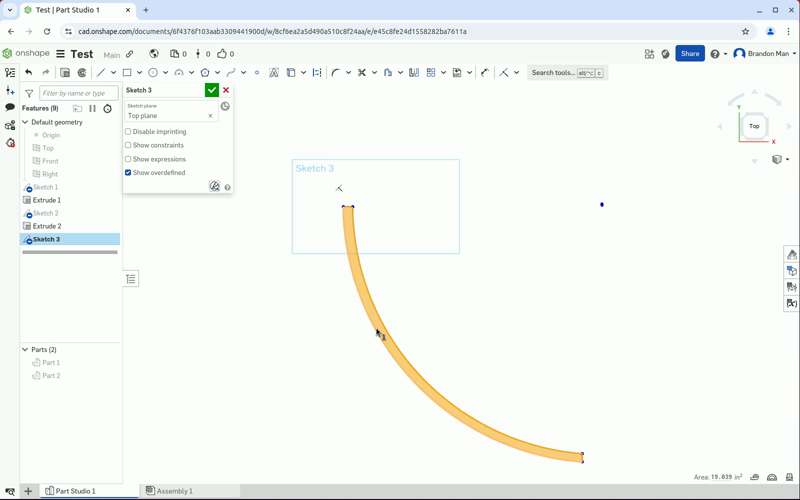
scroll(-6)
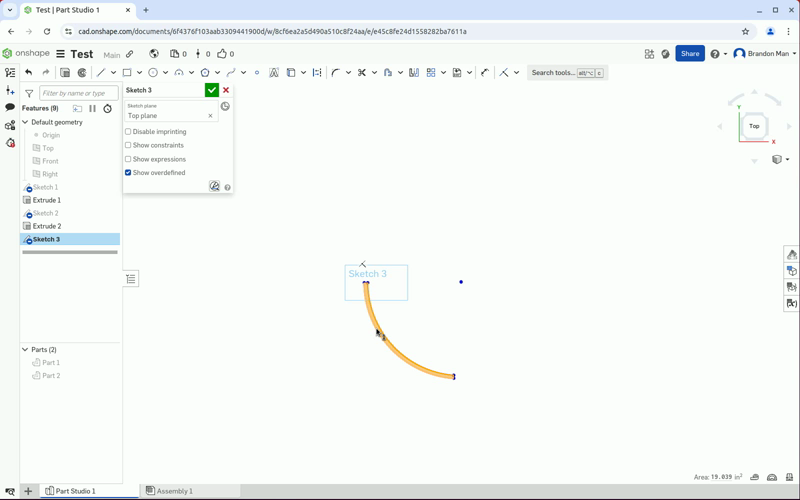
mouse_move(73, 352)
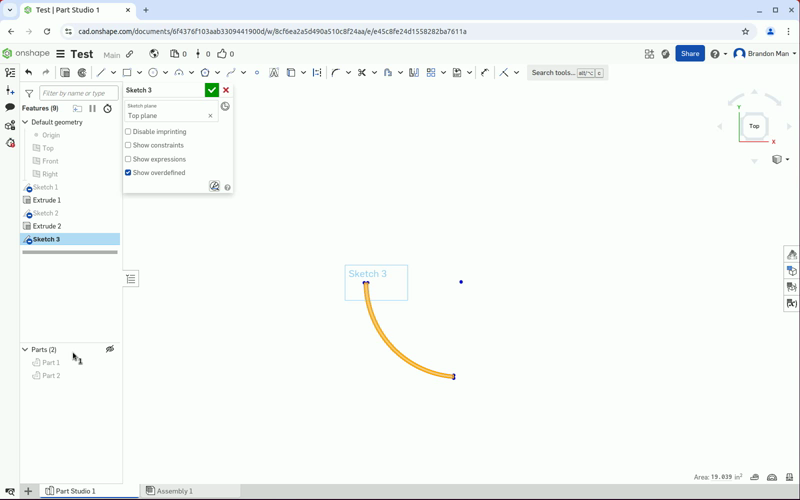
key(shift+y)
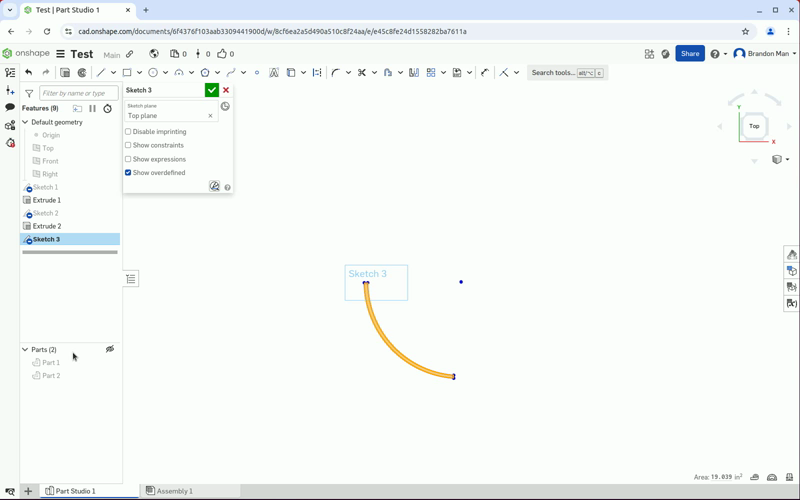
key(shift+e)
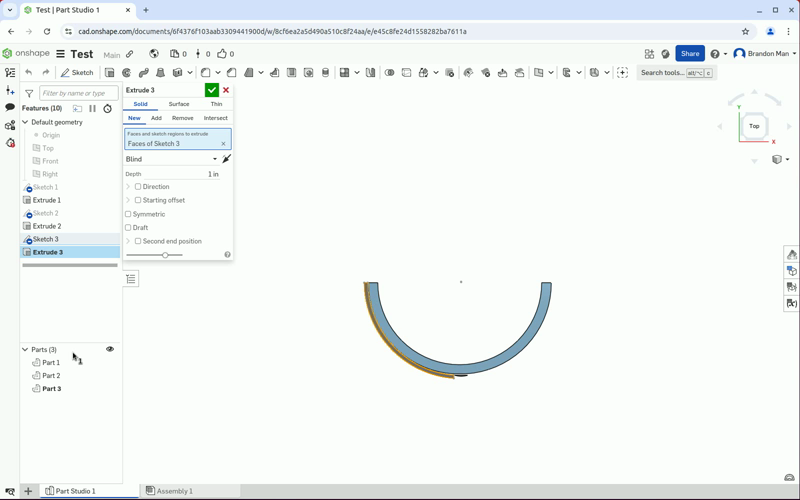
mouse_move(143, 106)
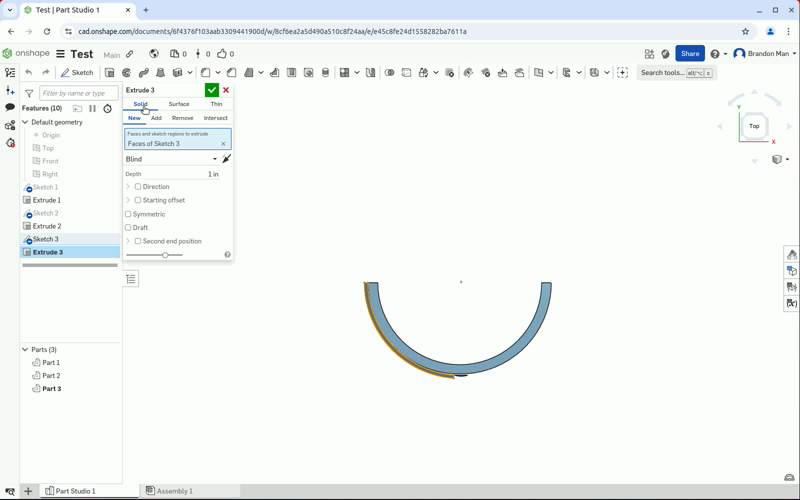
click(143, 106)
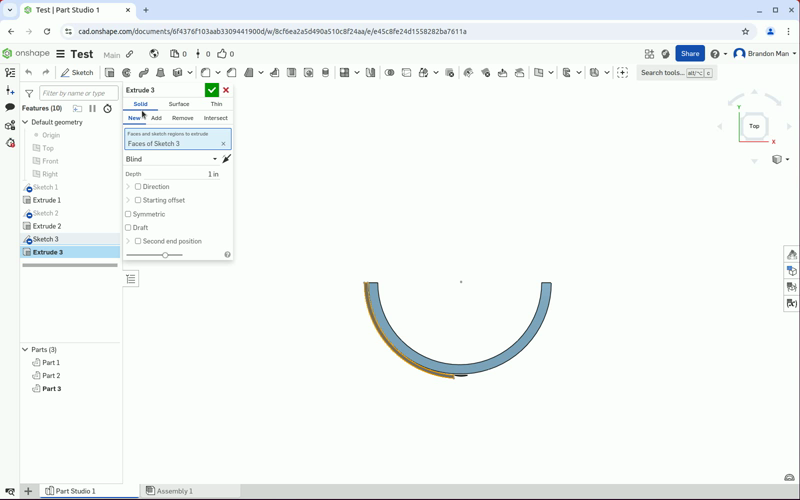
mouse_move(137, 120)
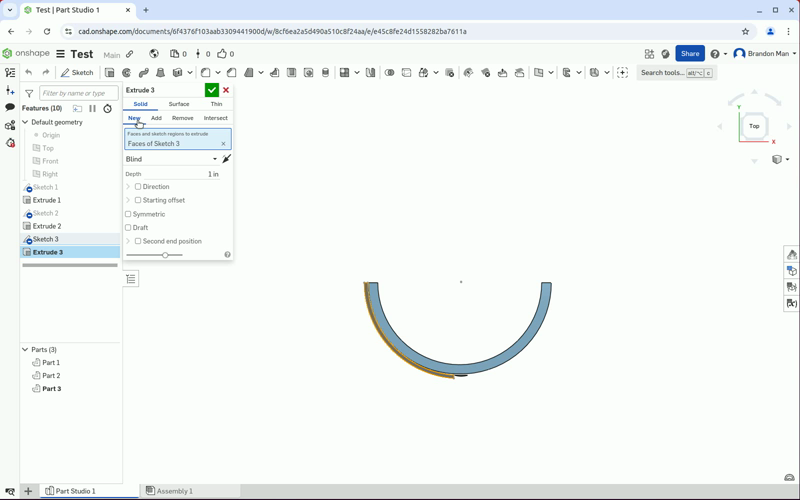
click(137, 120)
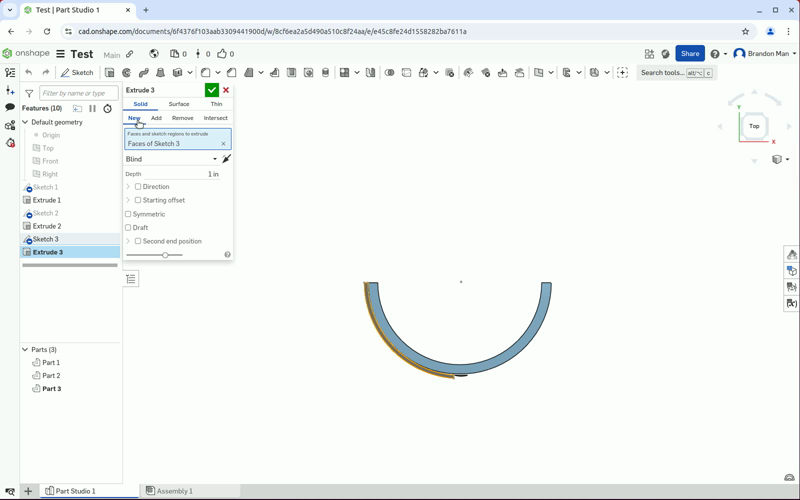
key(tab, 4)
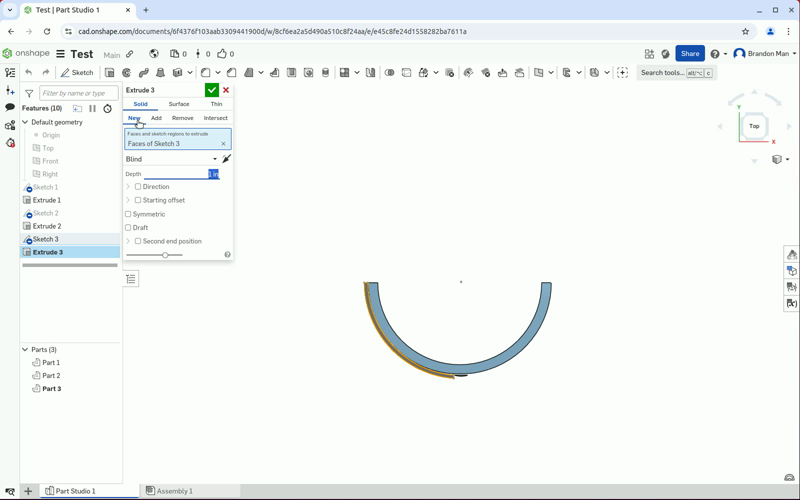
text(6.018)
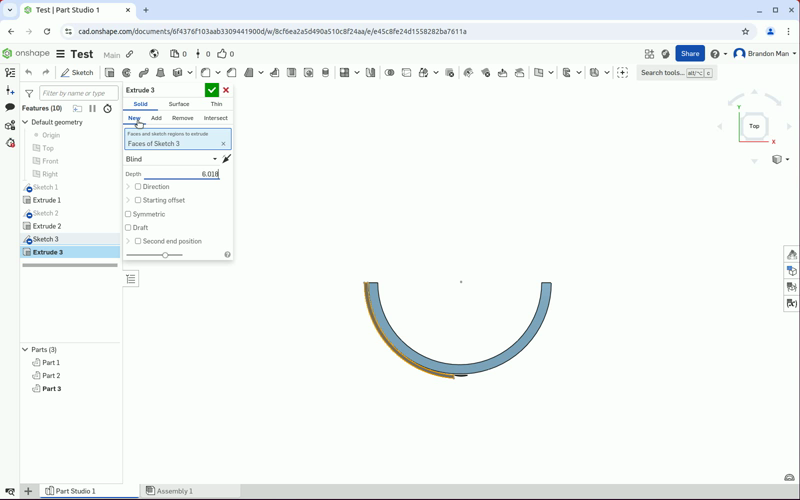
key(enter)
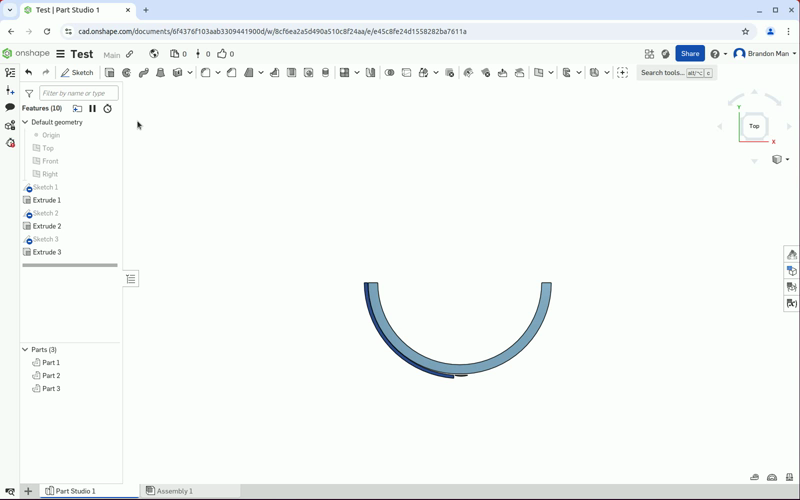
key(shift+h)
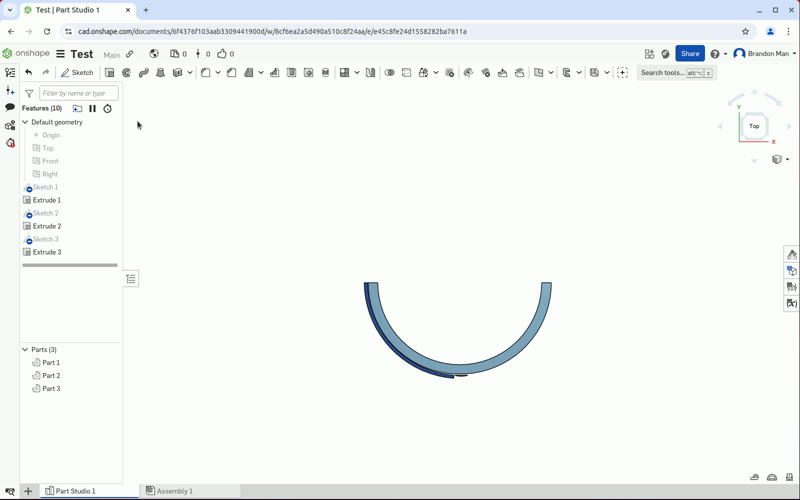
key(shift+h)
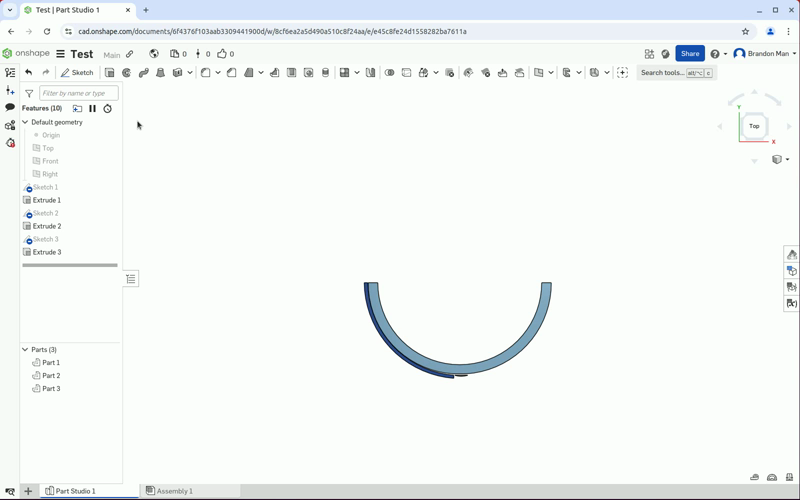
mouse_move(73, 189)
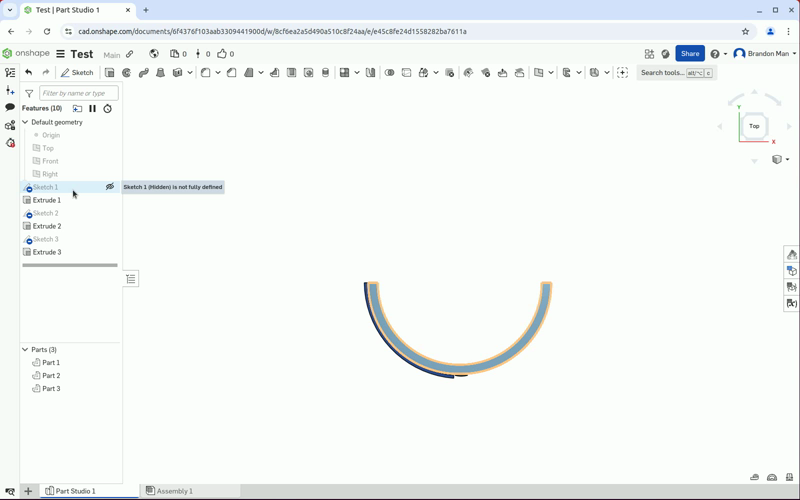
click(73, 189)
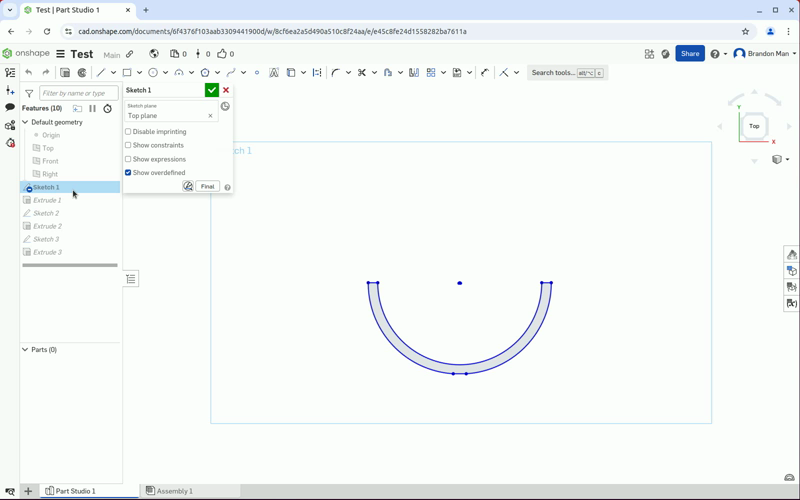
mouse_move(229, 92)
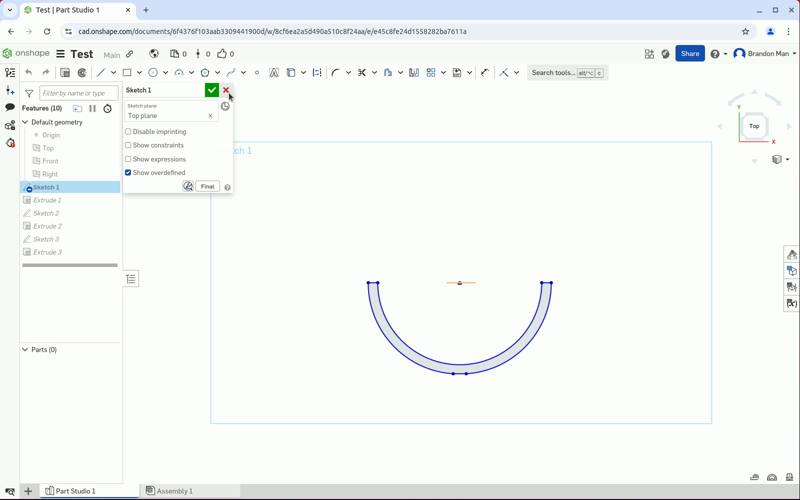
click(229, 92)
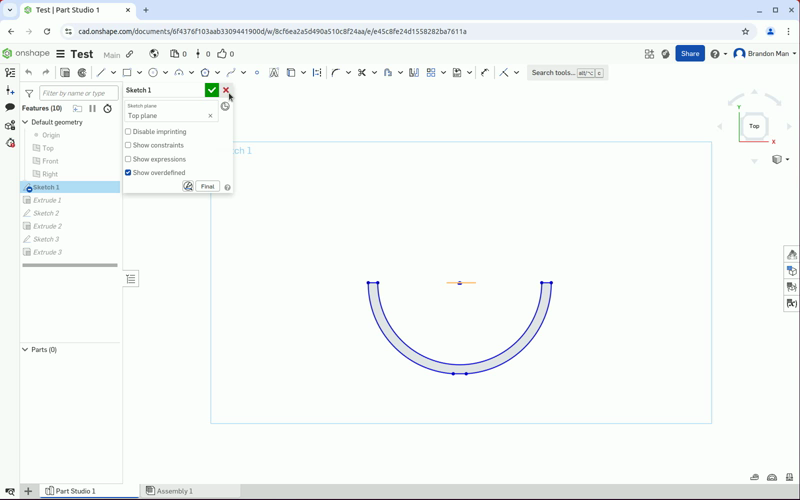
key(shift+s)
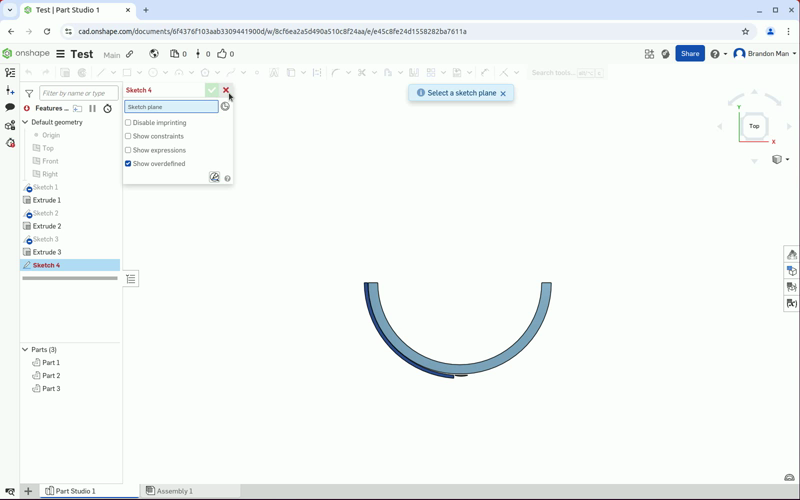
mouse_move(73, 150)
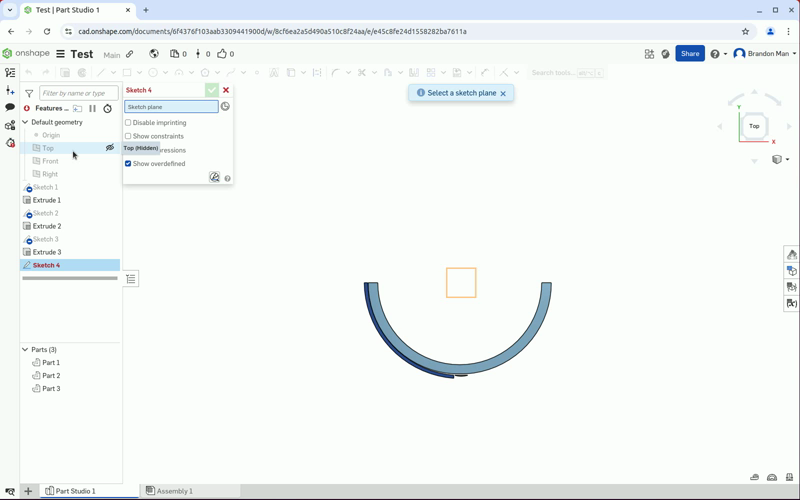
click(73, 150)
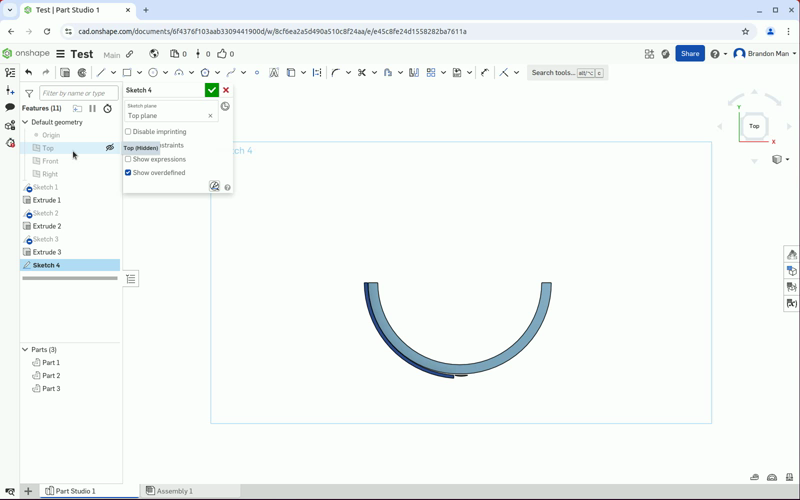
mouse_move(73, 352)
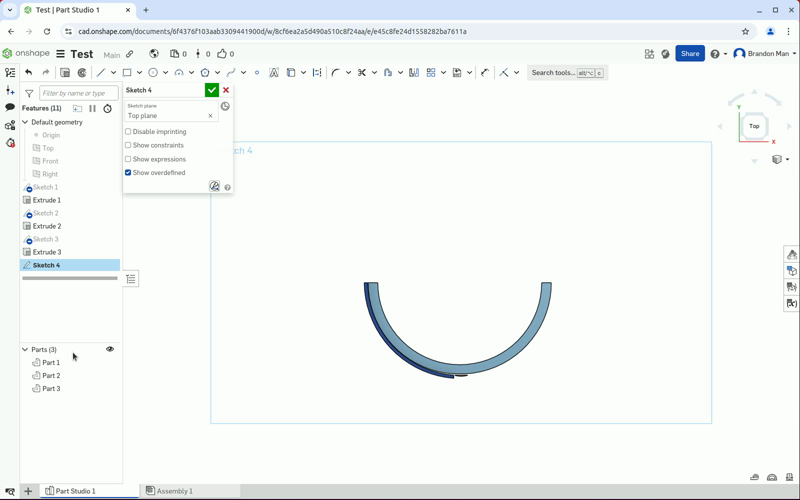
key(y)
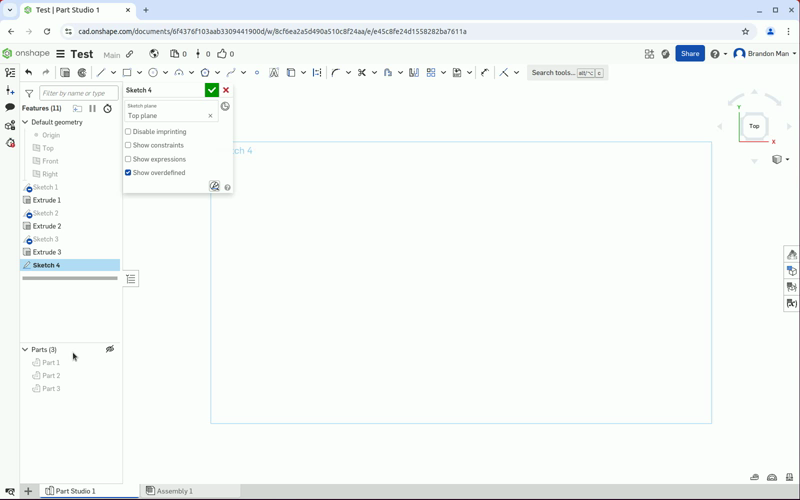
key(a)
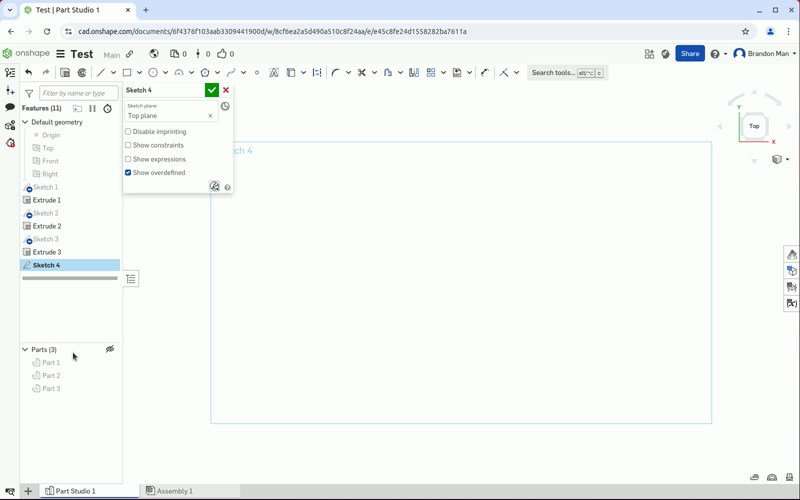
key_down(shift)
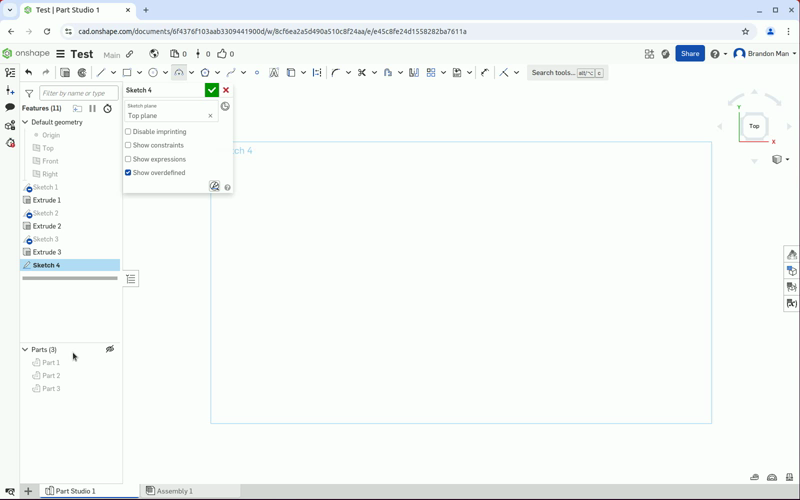
mouse_move(454, 378)
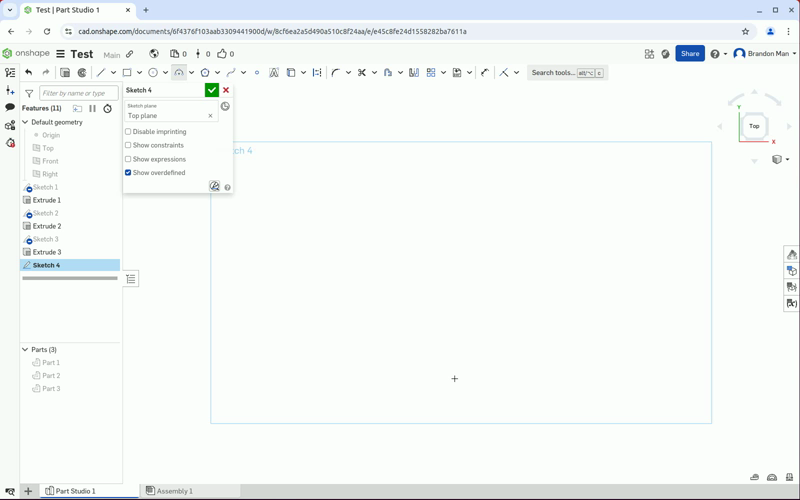
click(454, 378)
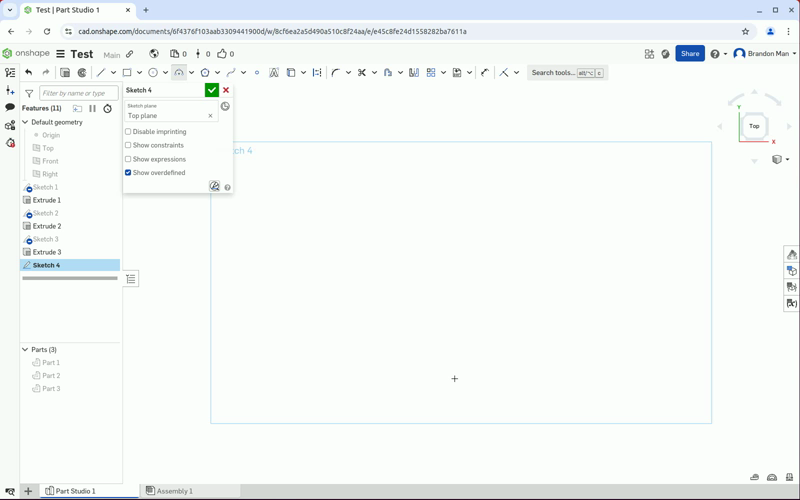
key_up(shift)
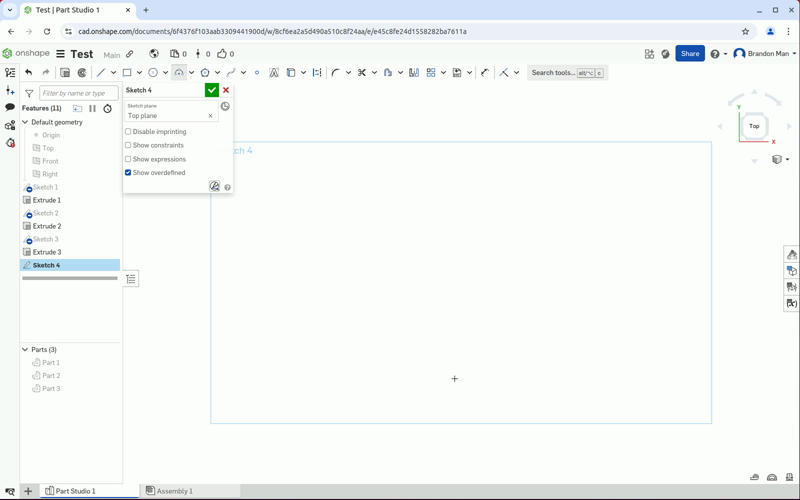
key_down(shift)
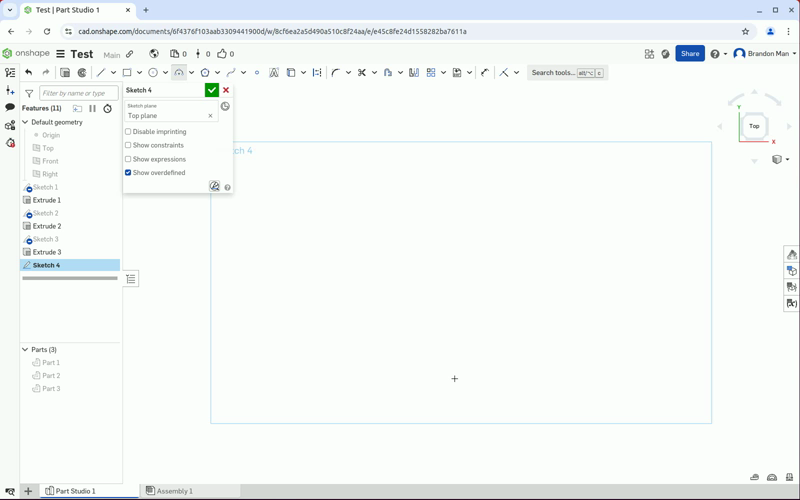
mouse_move(467, 378)
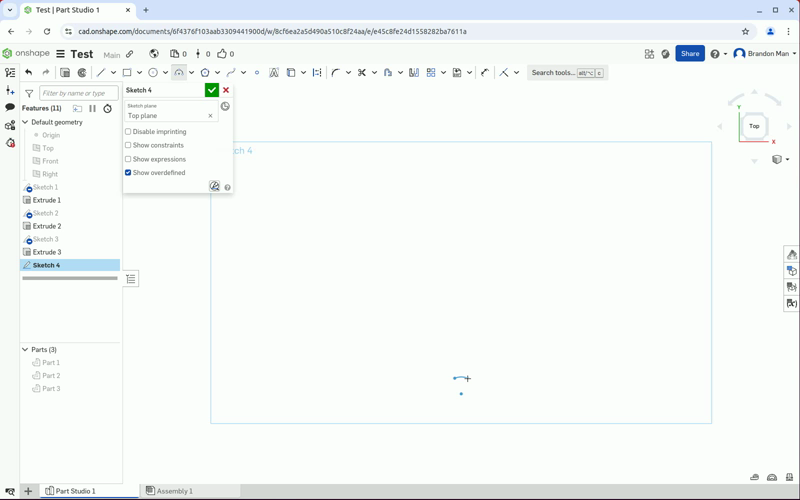
click(467, 378)
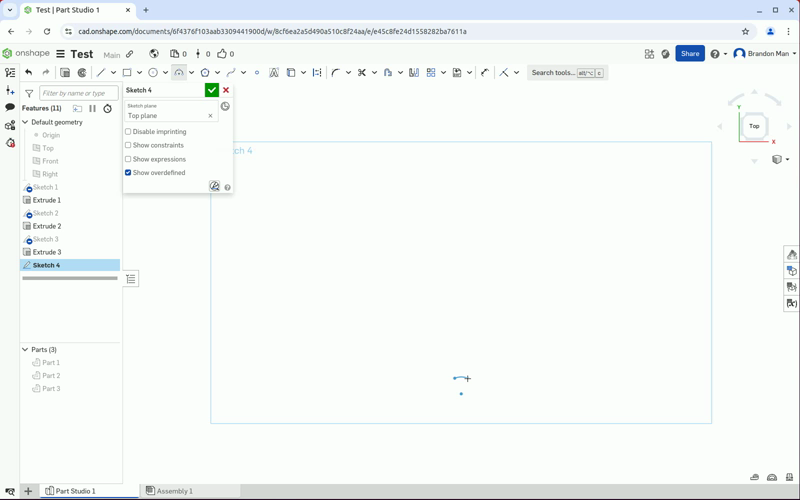
mouse_move(461, 378)
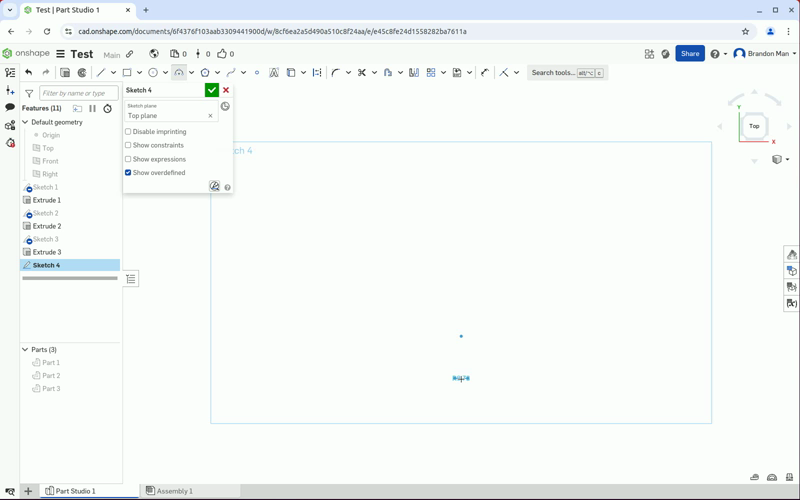
click(461, 378)
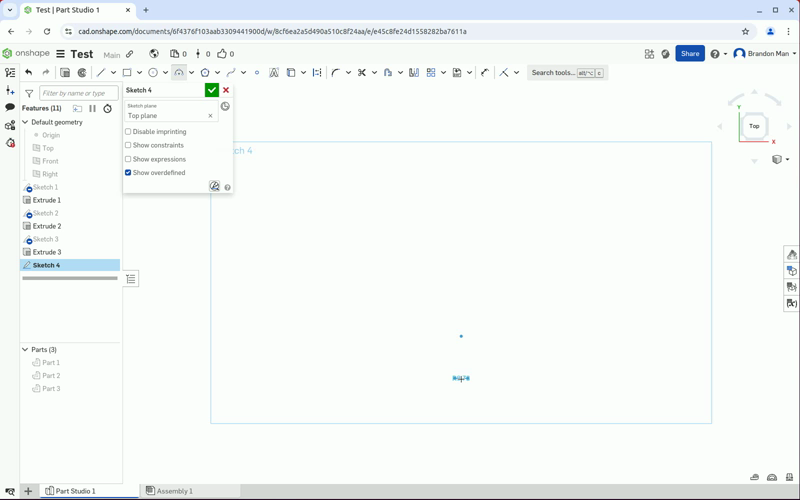
key_up(shift)
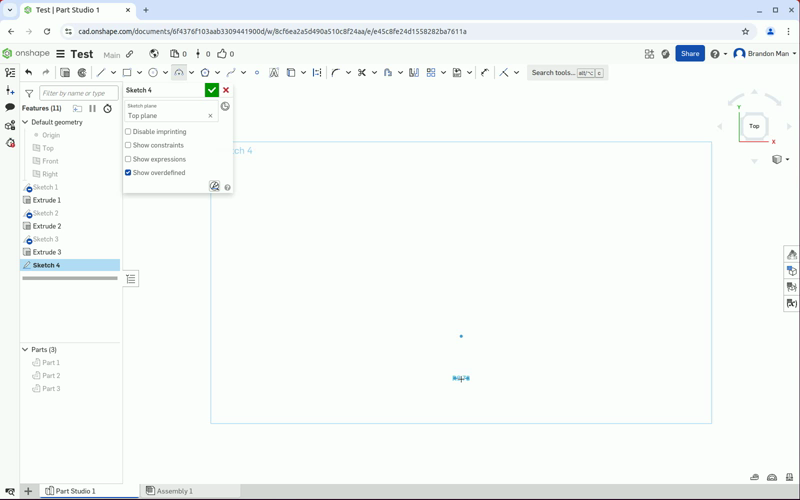
key(esc)
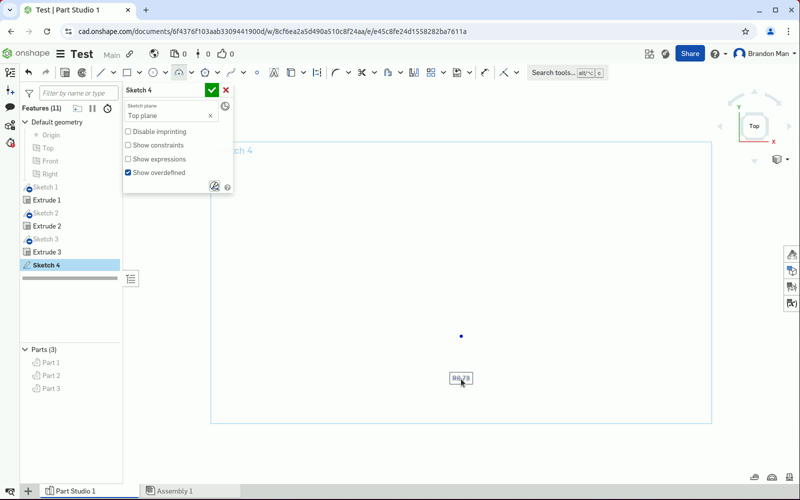
key(l)
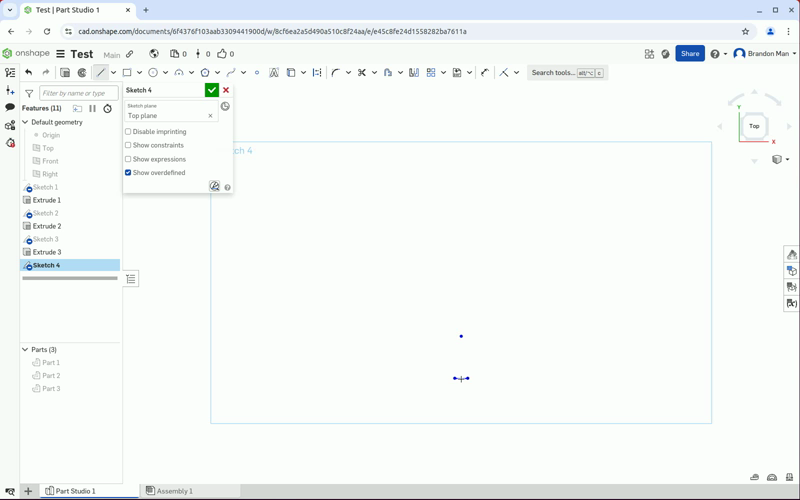
mouse_move(467, 378)
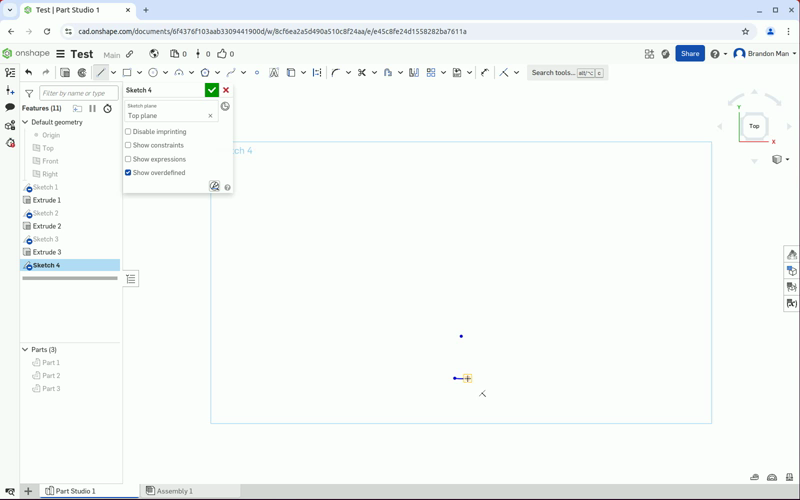
click(467, 378)
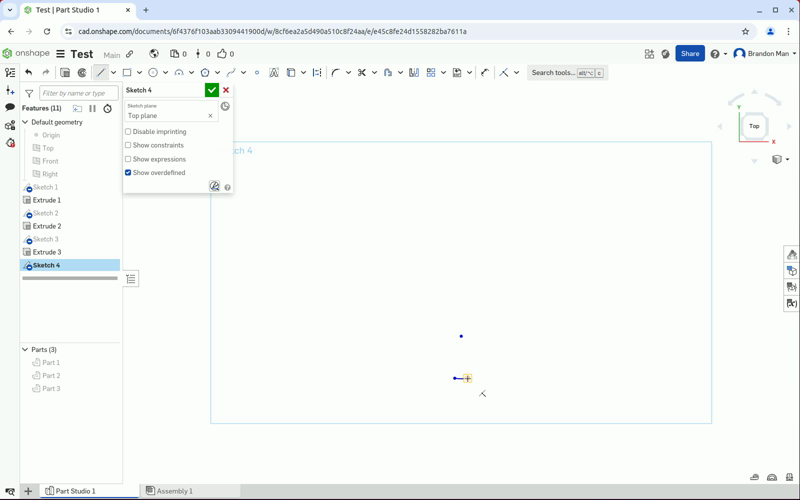
key_down(shift)
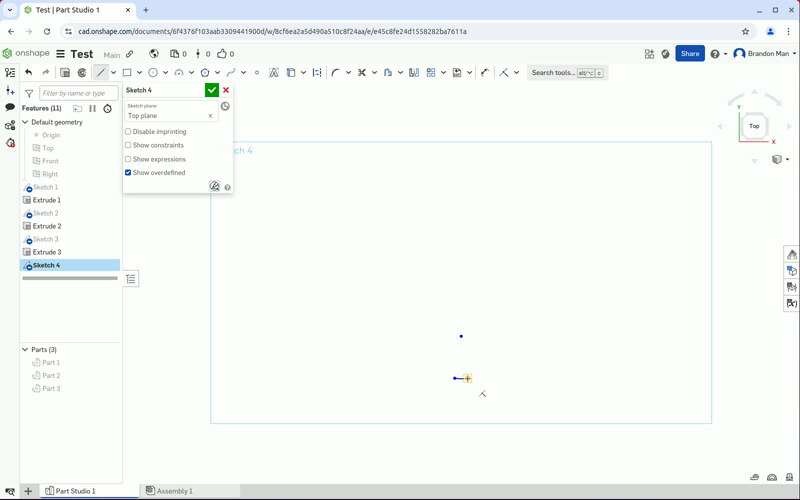
mouse_move(497, 378)
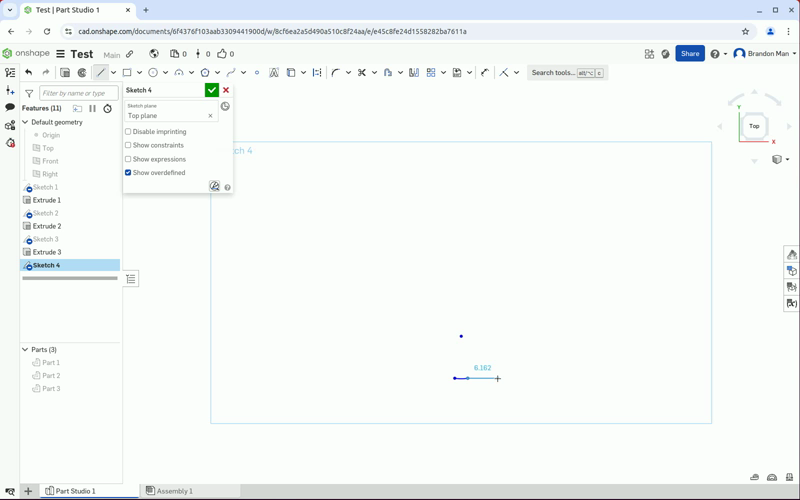
mouse_move(467, 374)
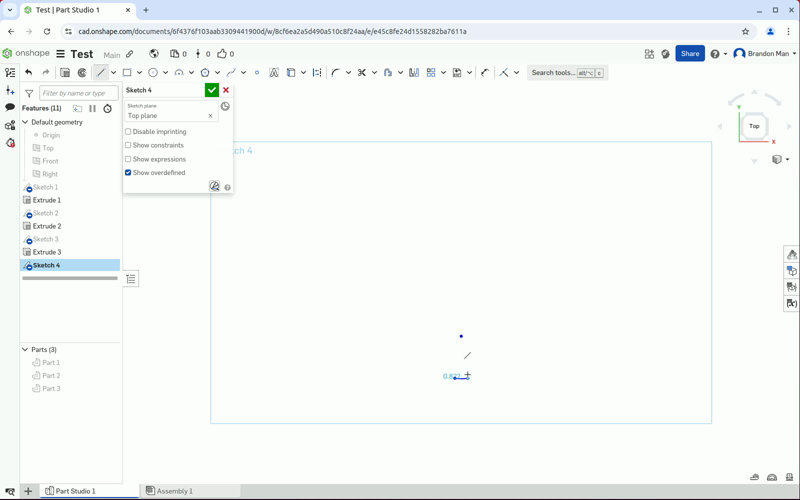
scroll(6)
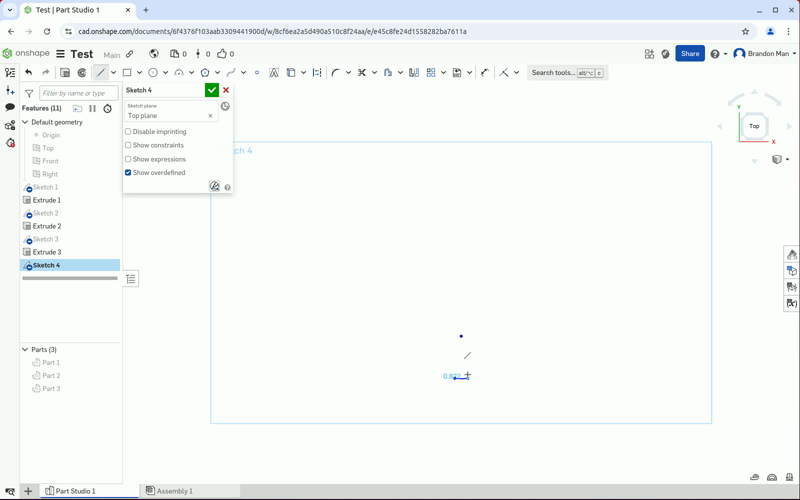
scroll(6)
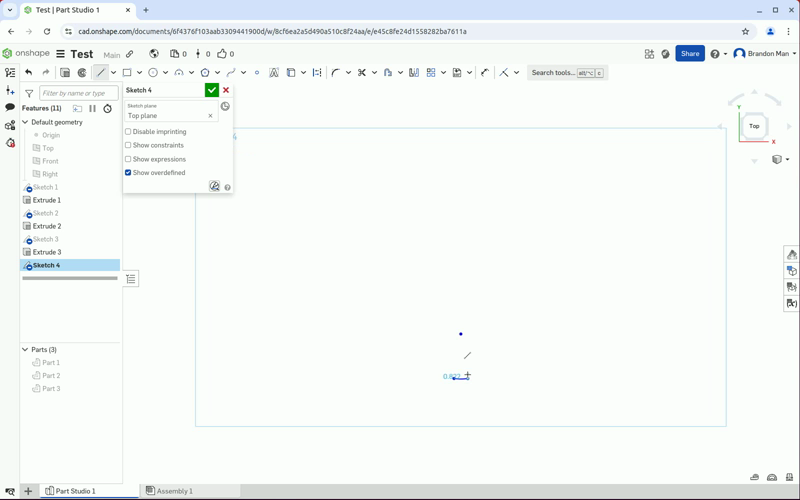
scroll(6)
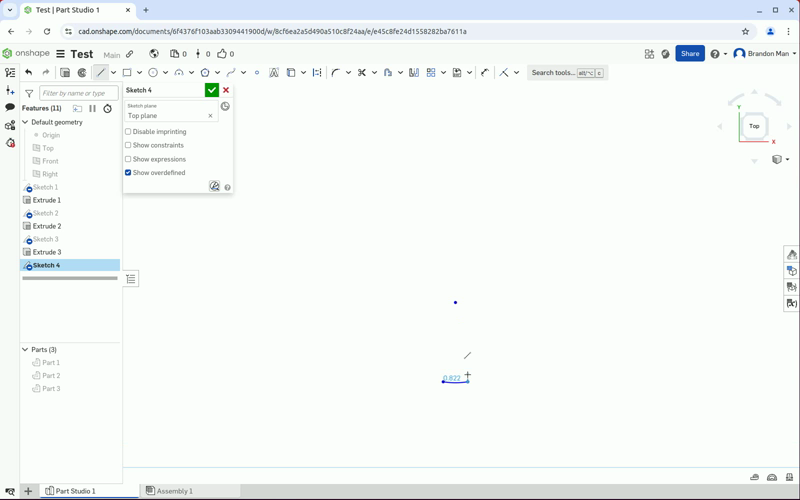
scroll(6)
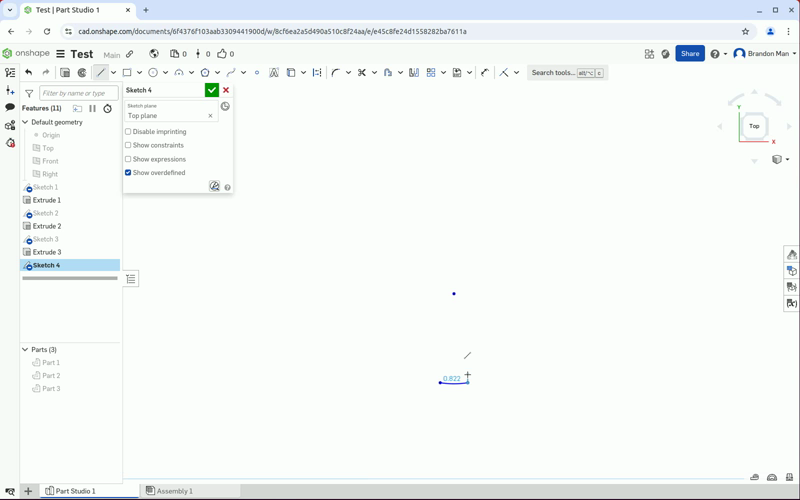
scroll(6)
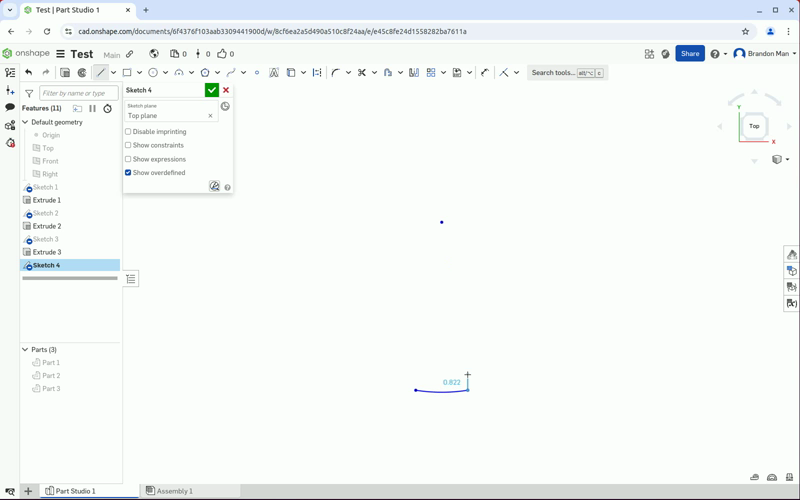
scroll(6)
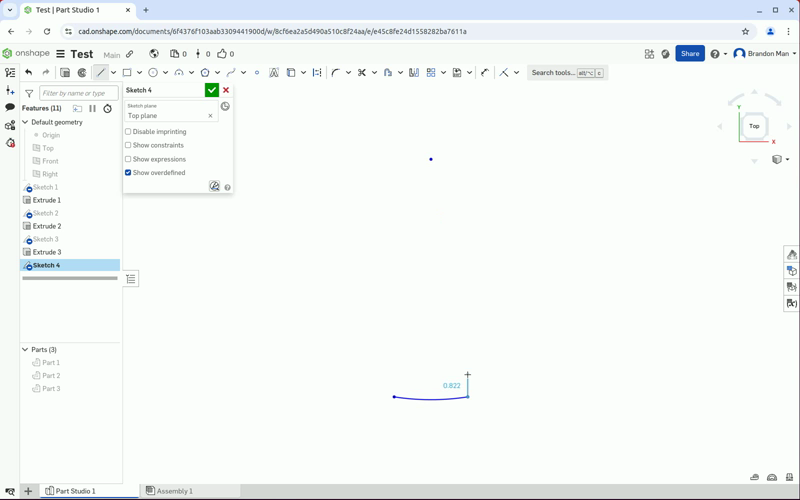
scroll(6)
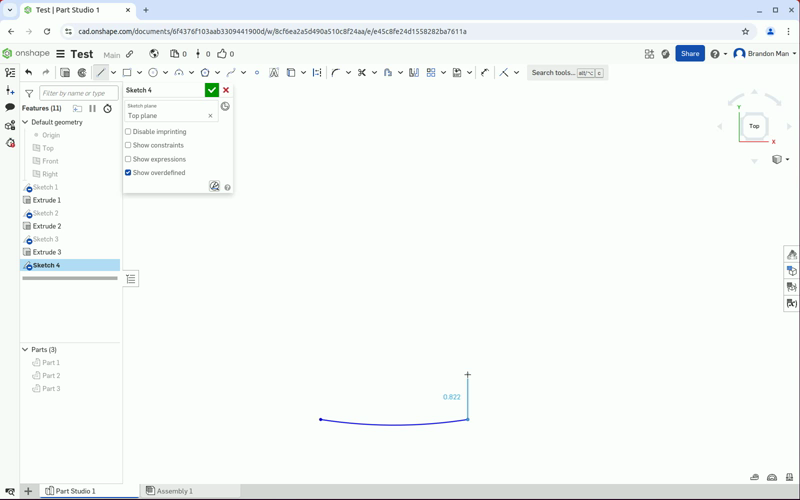
click(467, 374)
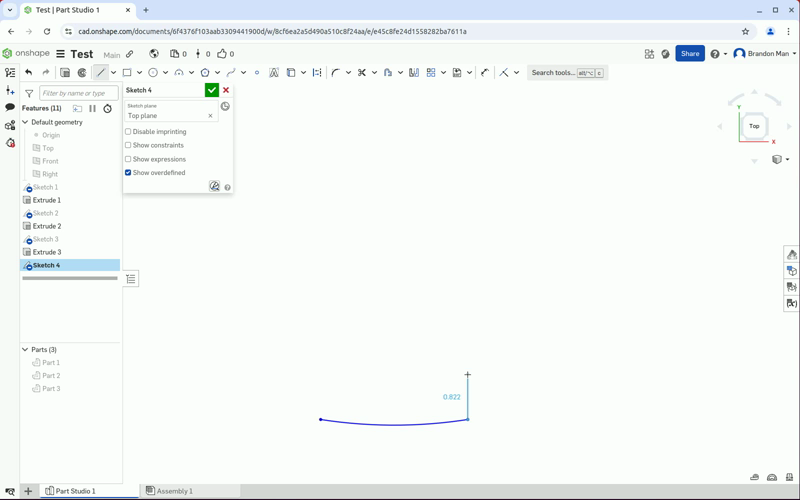
scroll(-6)
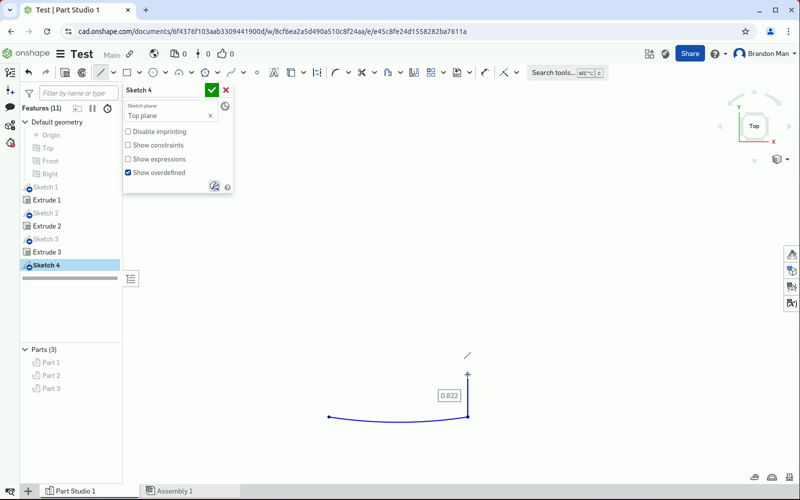
scroll(-6)
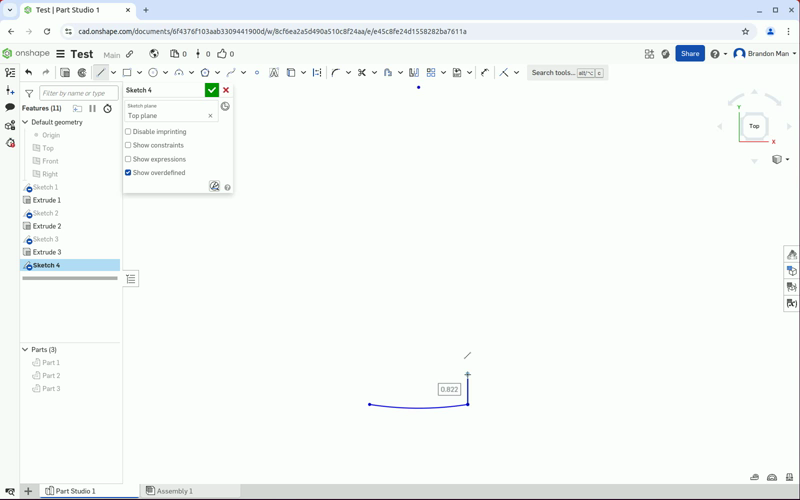
scroll(-6)
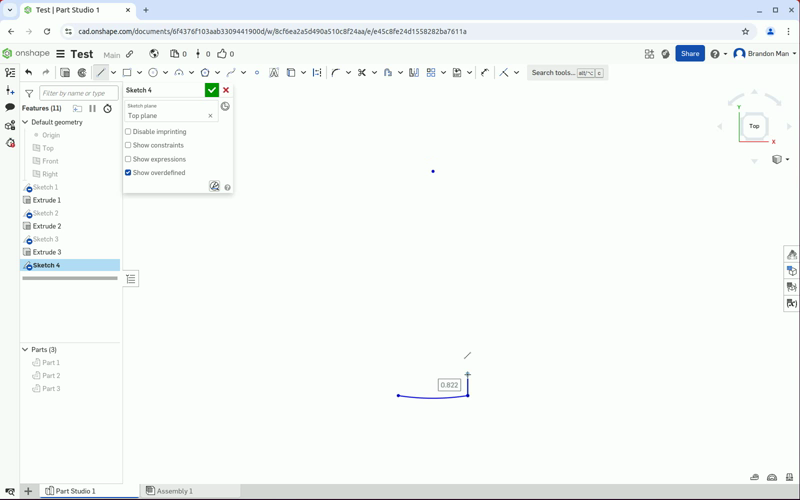
scroll(-6)
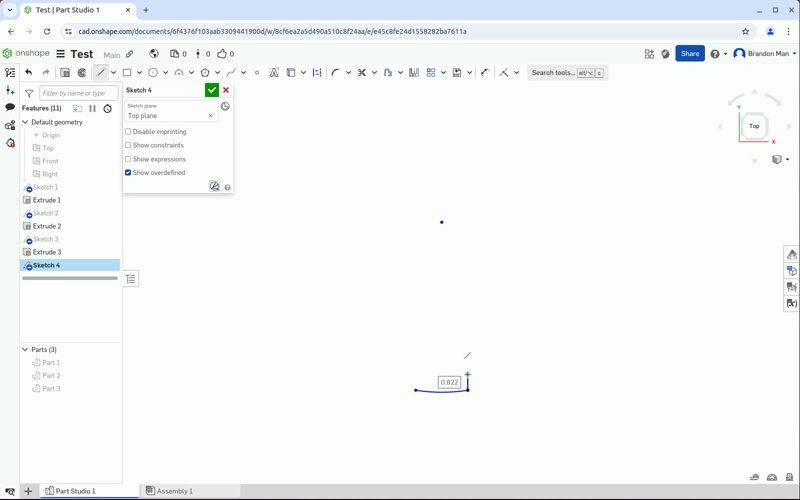
scroll(-6)
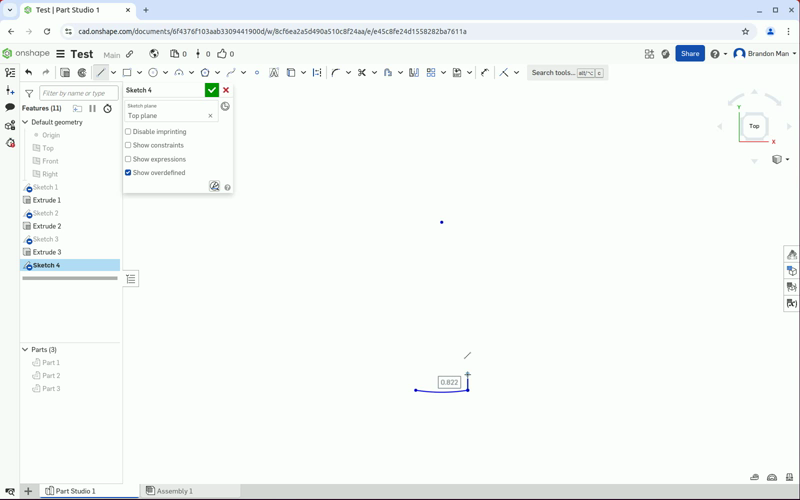
scroll(-6)
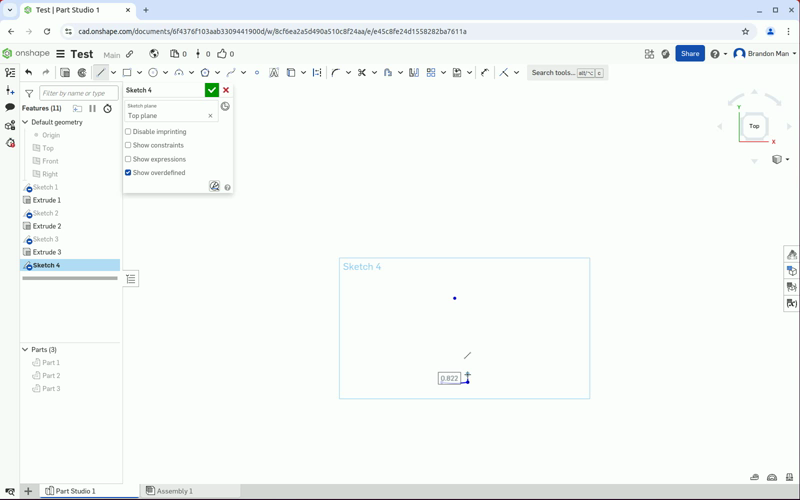
scroll(-6)
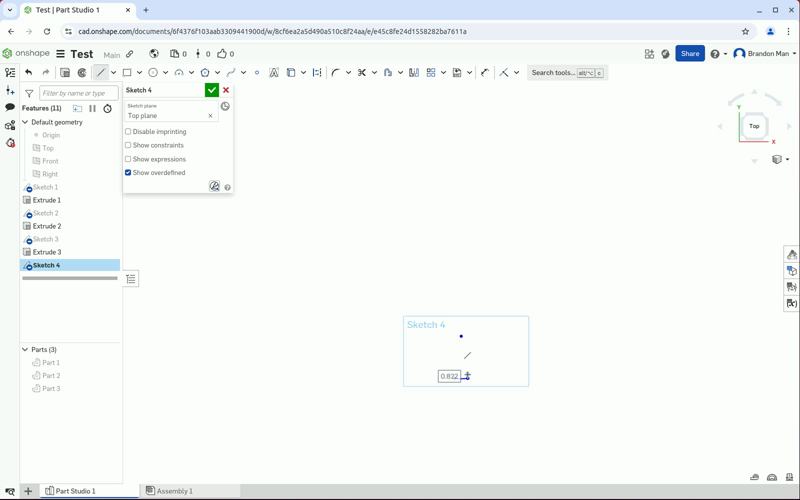
key_up(shift)
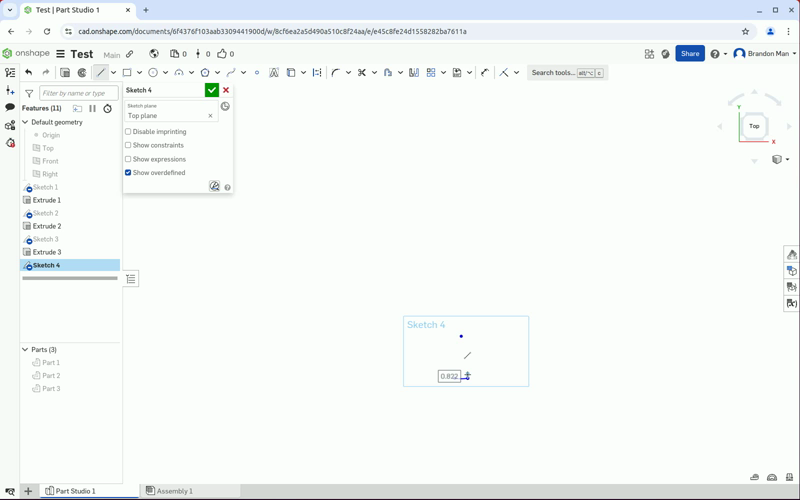
key(esc)
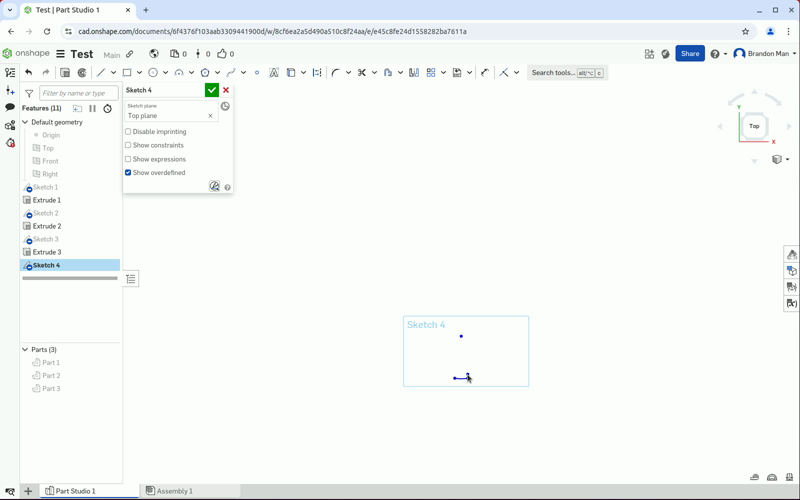
key(a)
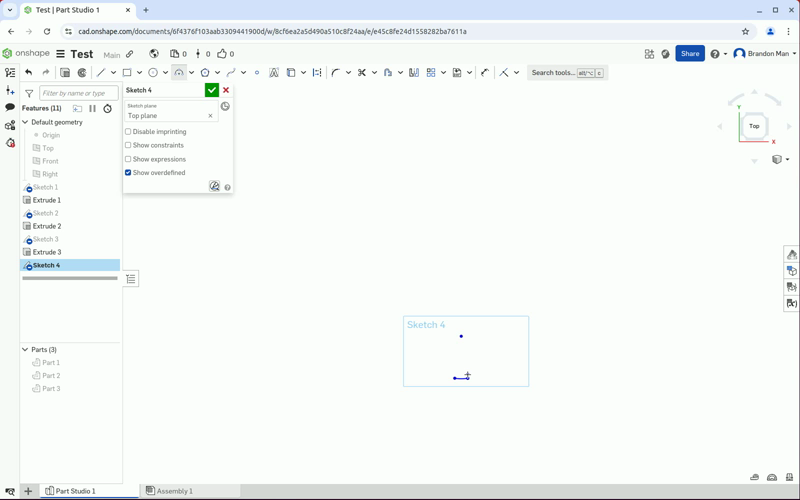
mouse_move(467, 374)
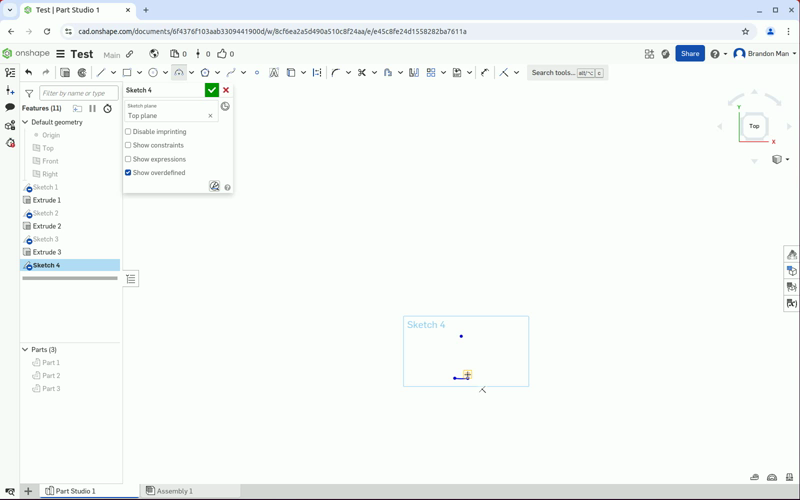
scroll(6)
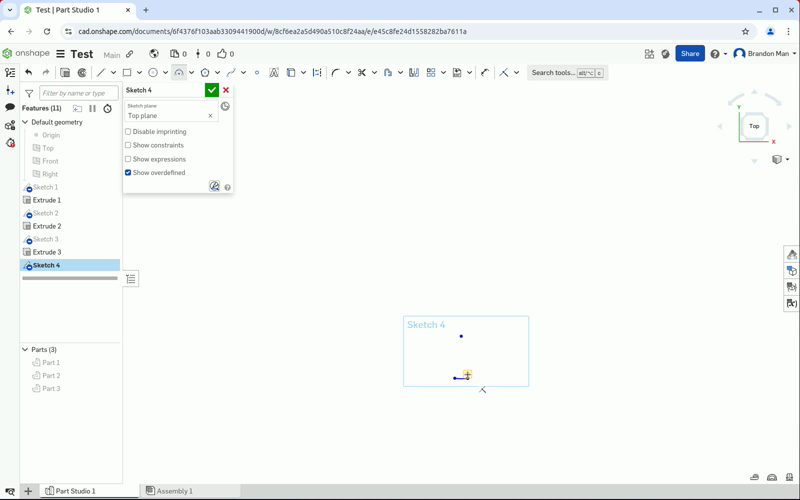
scroll(6)
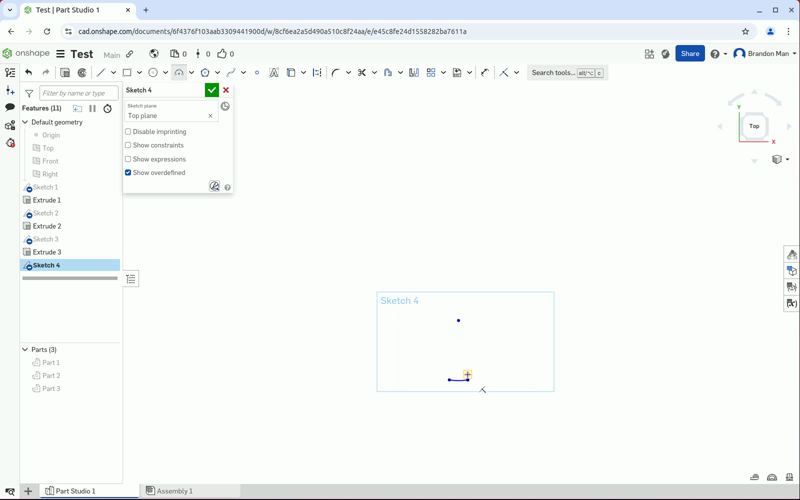
scroll(6)
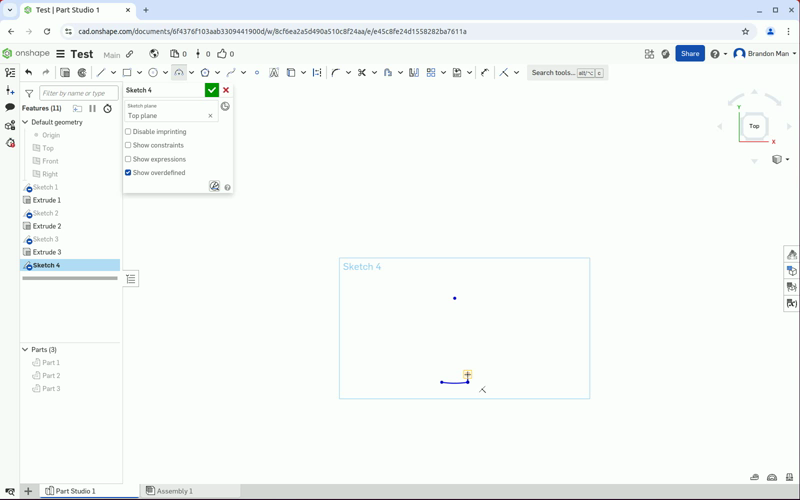
scroll(6)
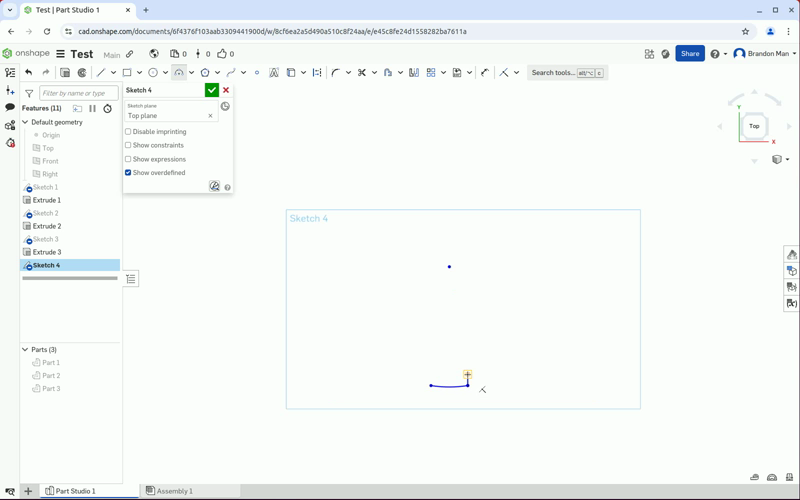
scroll(6)
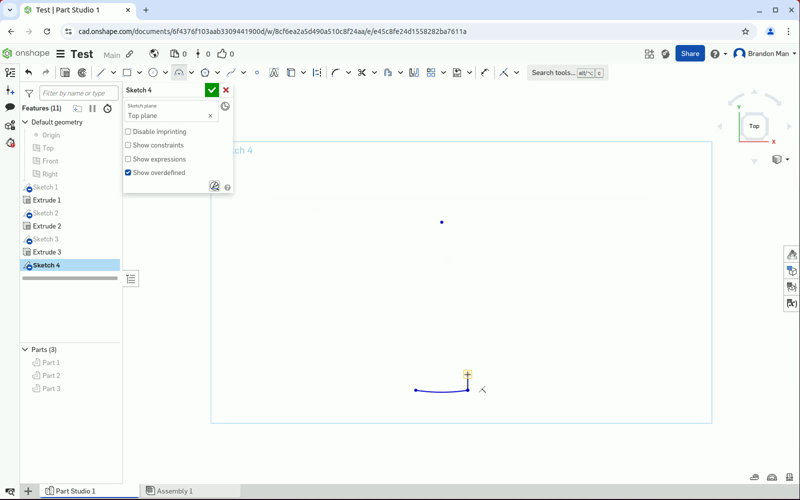
scroll(6)
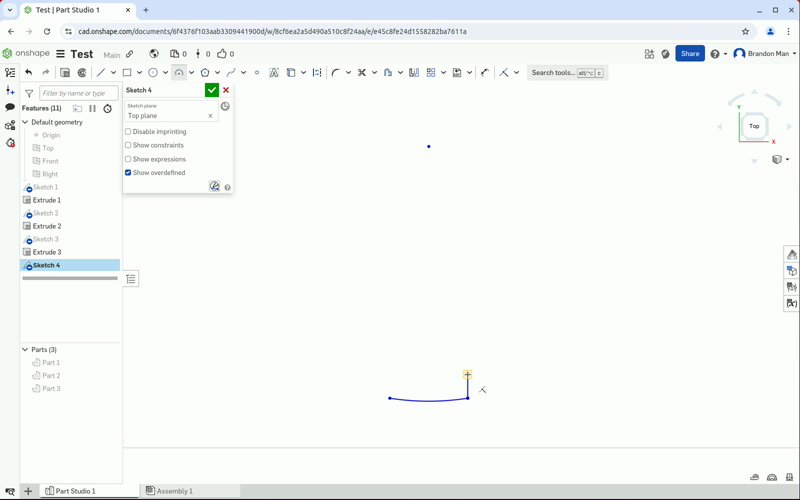
scroll(6)
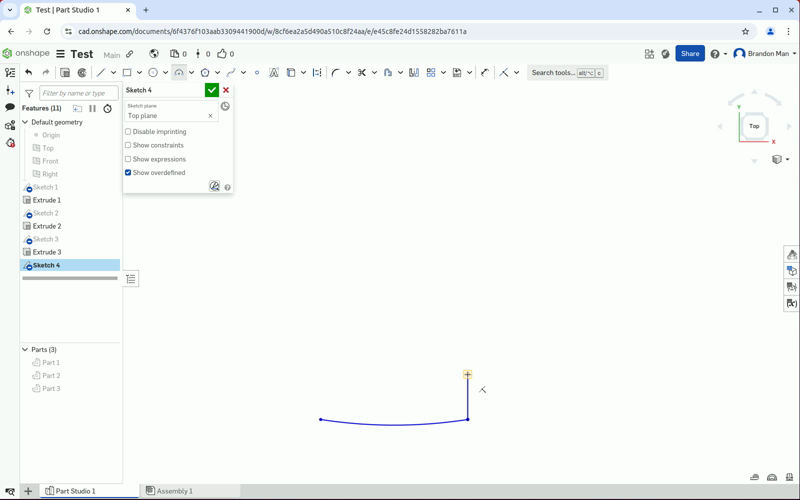
click(467, 374)
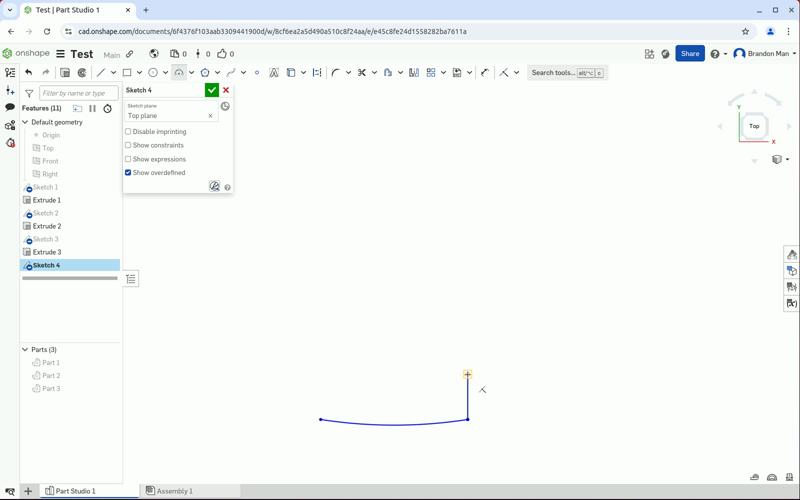
scroll(-6)
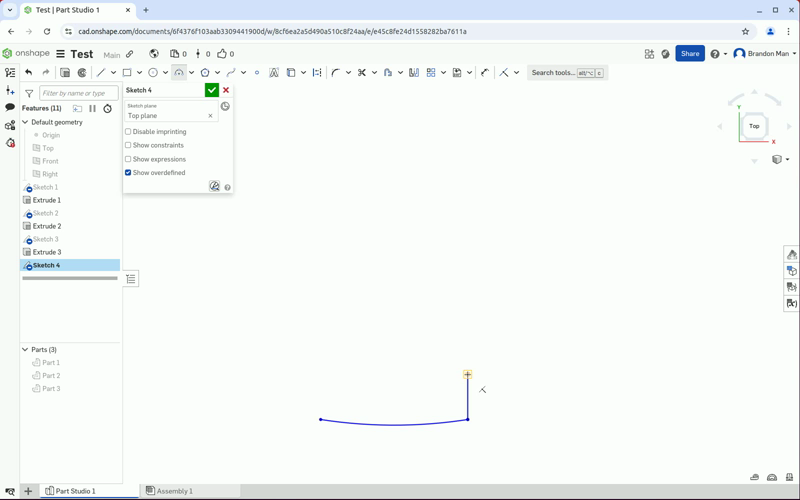
scroll(-6)
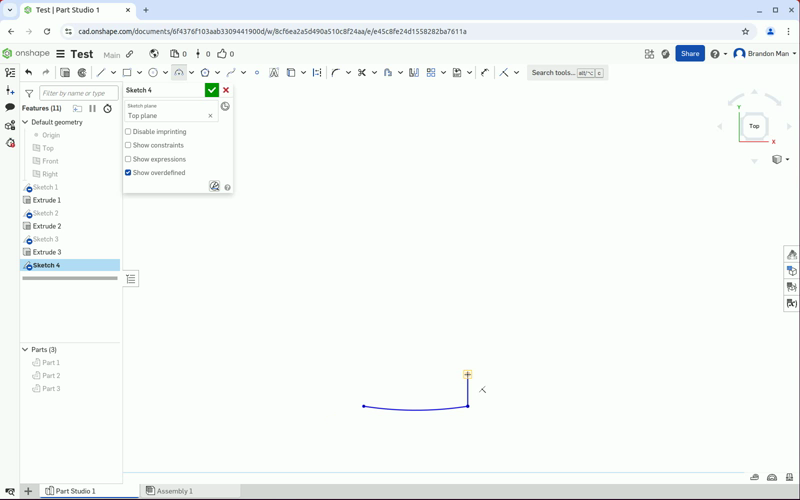
scroll(-6)
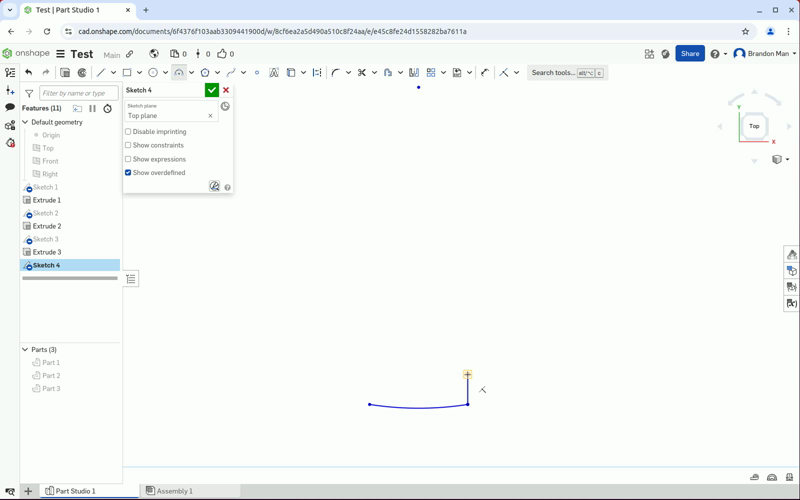
scroll(-6)
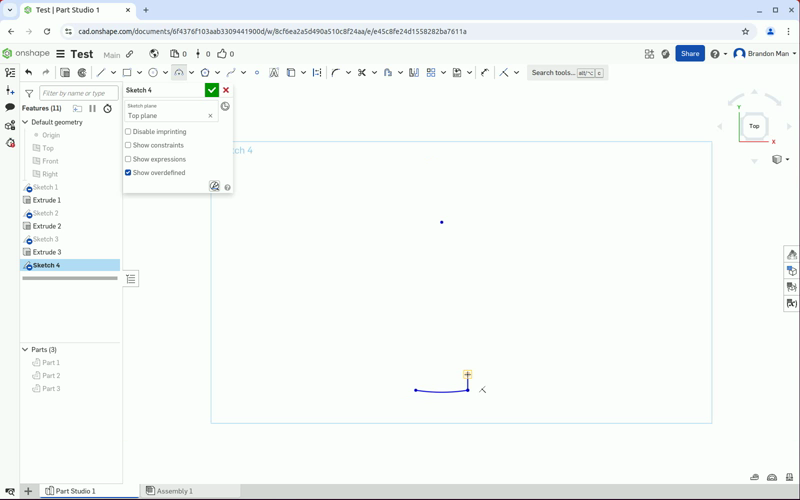
scroll(-6)
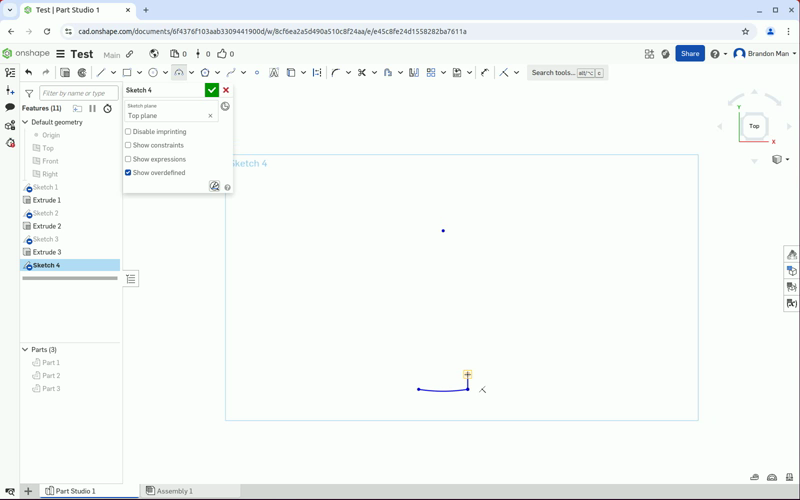
scroll(-6)
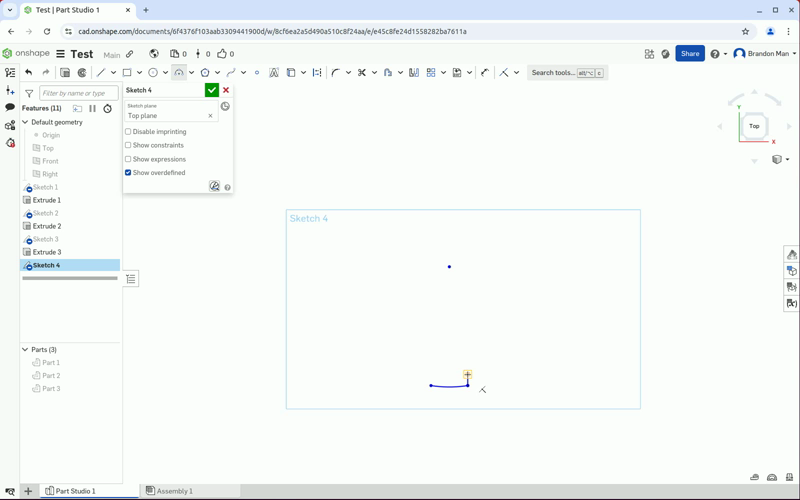
scroll(-6)
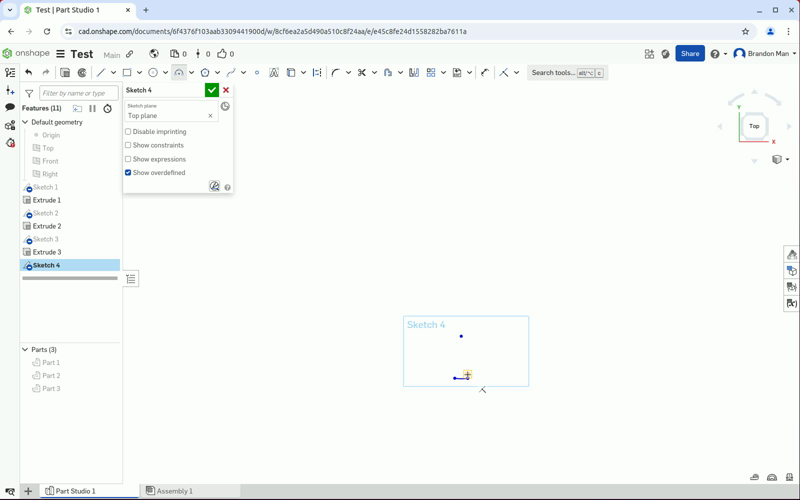
key_down(shift)
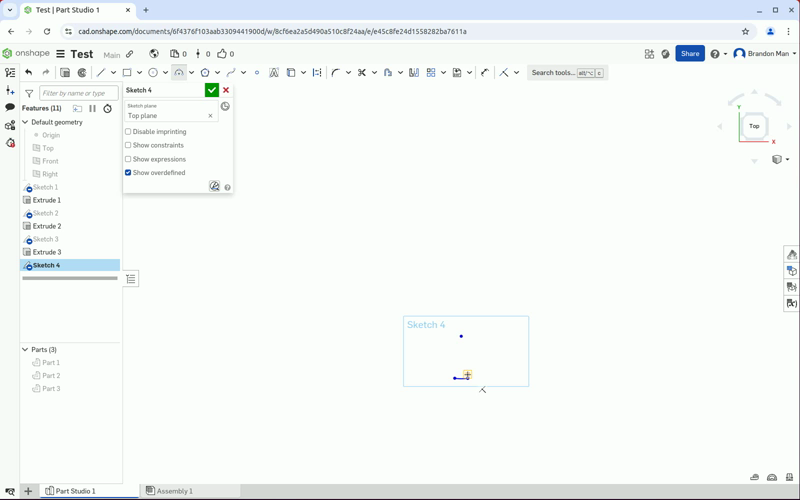
mouse_move(454, 374)
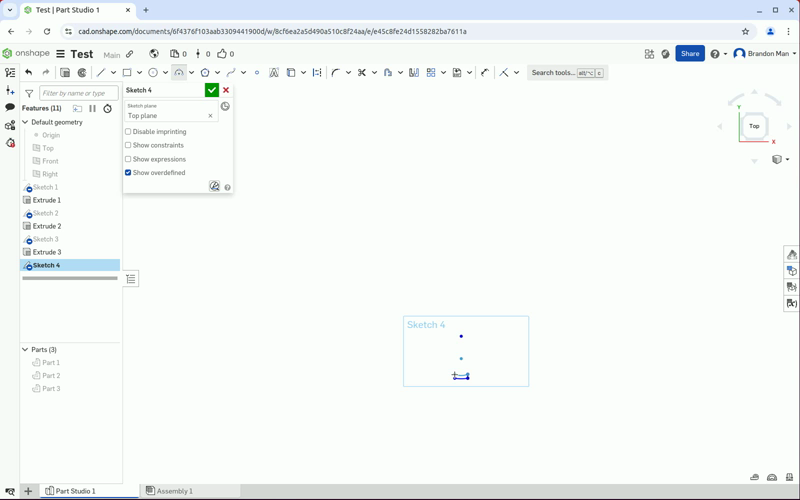
scroll(6)
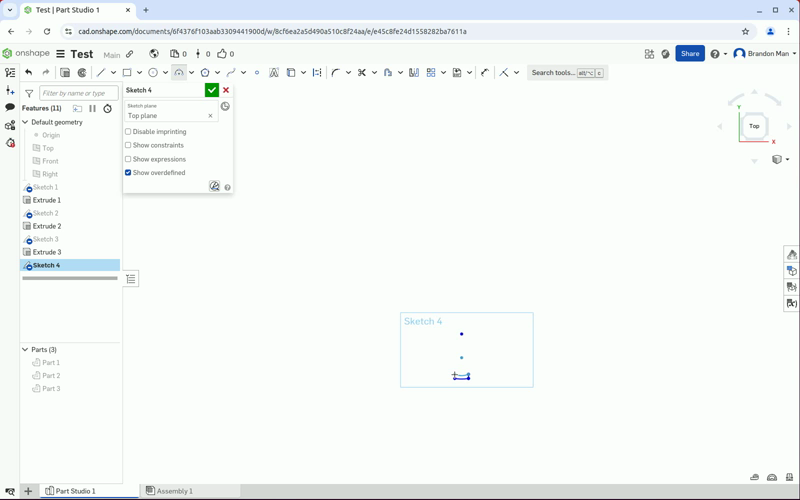
scroll(6)
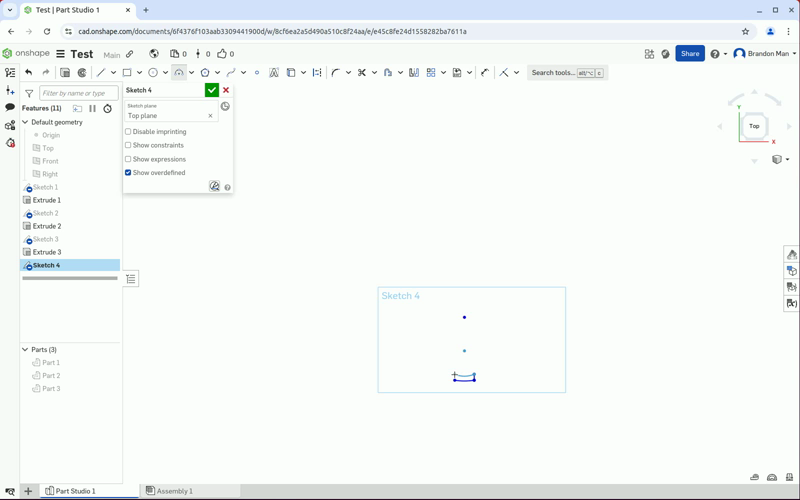
scroll(6)
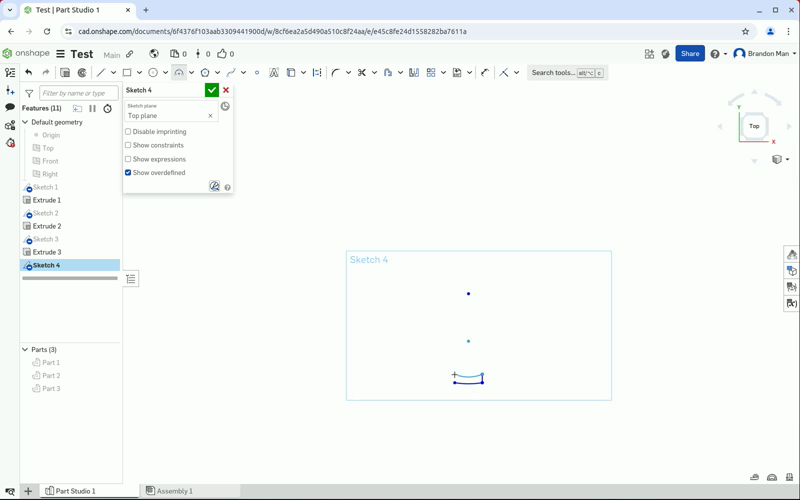
scroll(6)
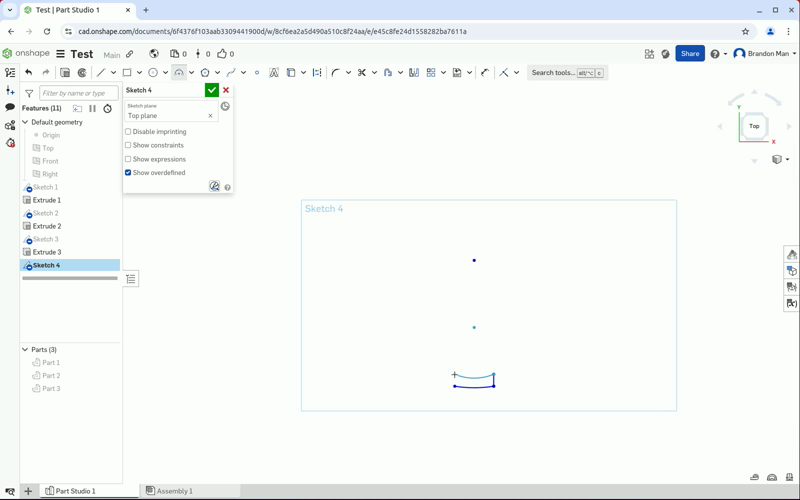
scroll(6)
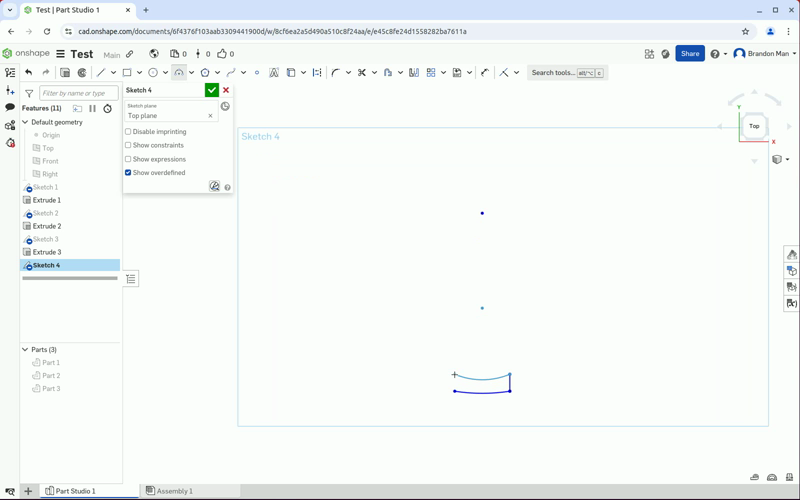
scroll(6)
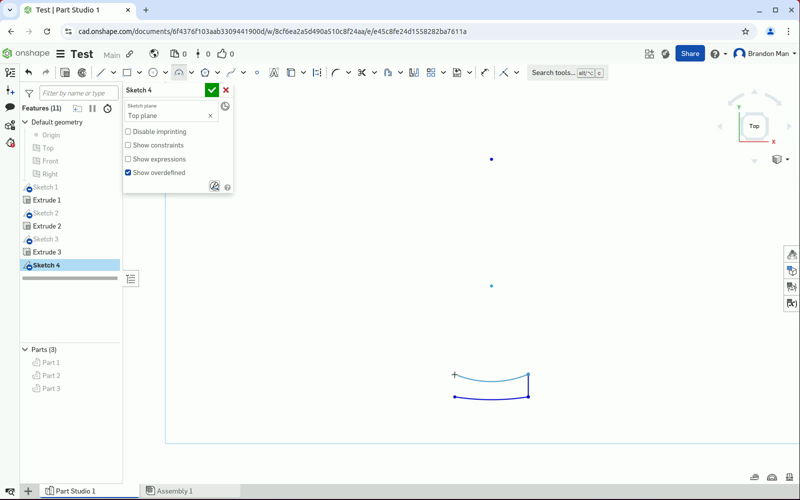
scroll(6)
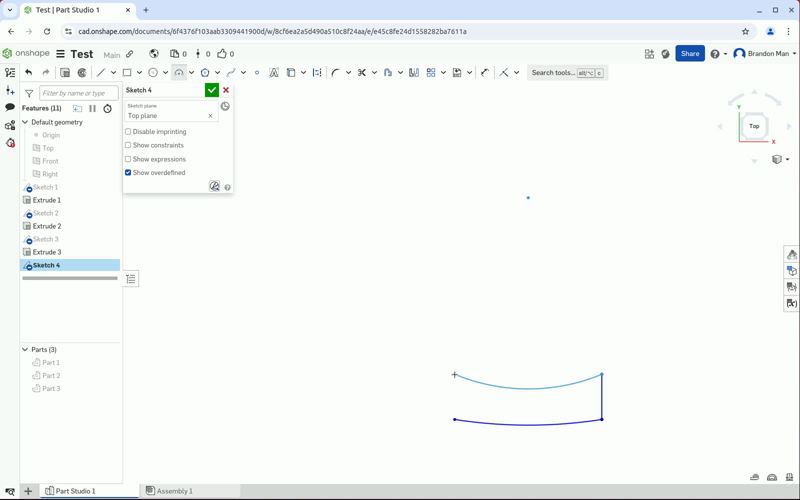
click(454, 374)
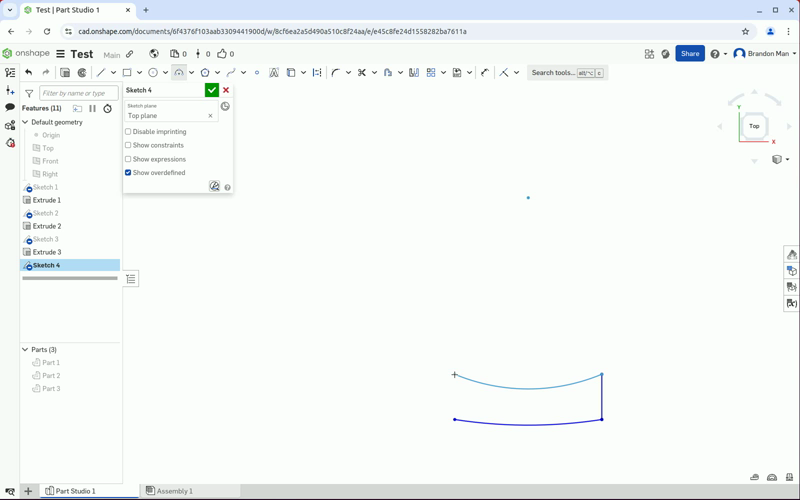
scroll(-6)
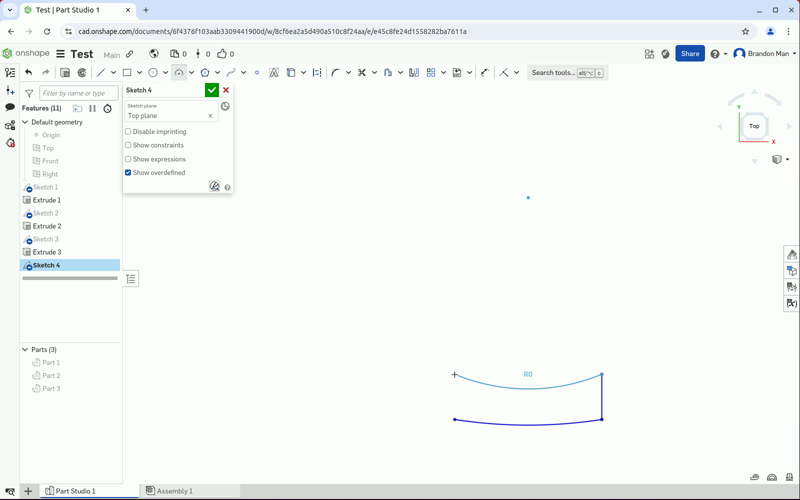
scroll(-6)
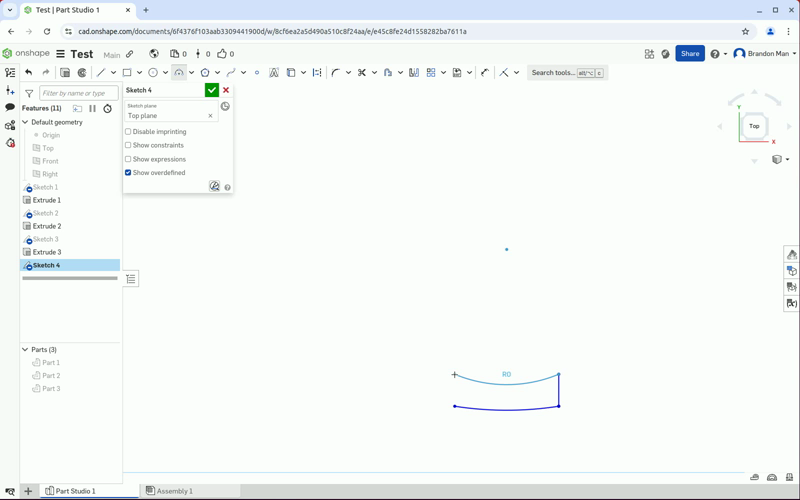
scroll(-6)
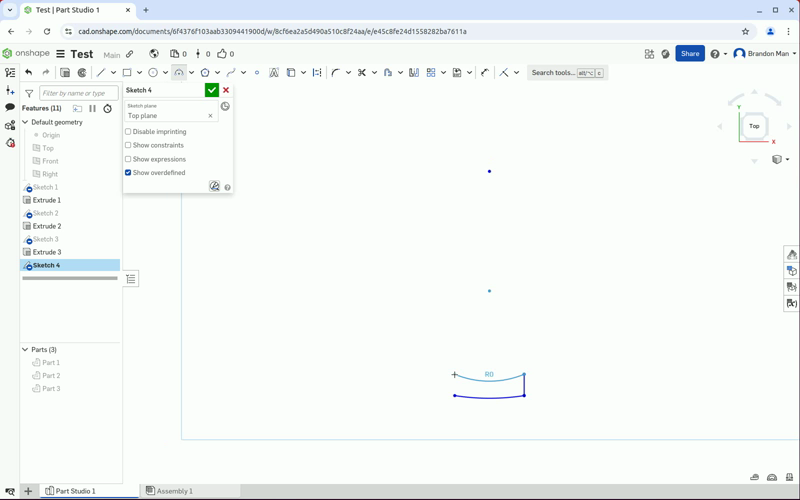
scroll(-6)
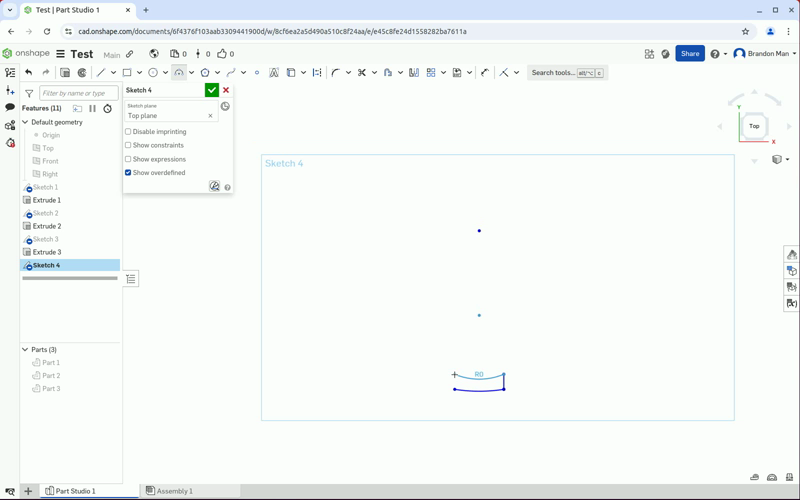
scroll(-6)
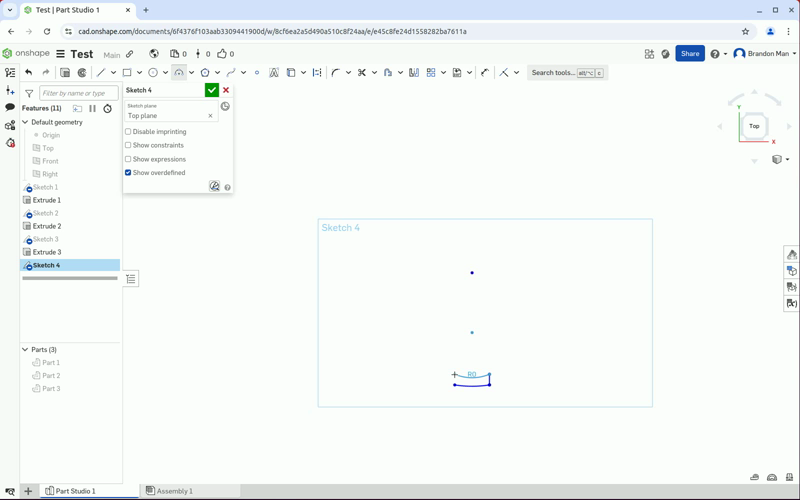
scroll(-6)
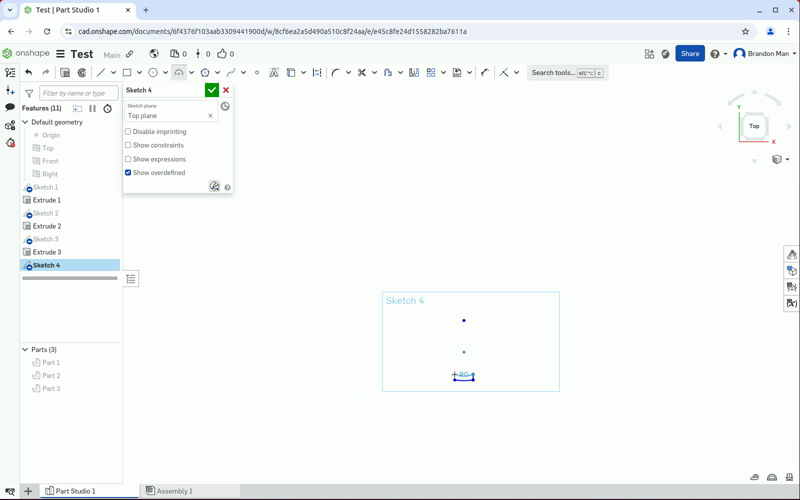
scroll(-6)
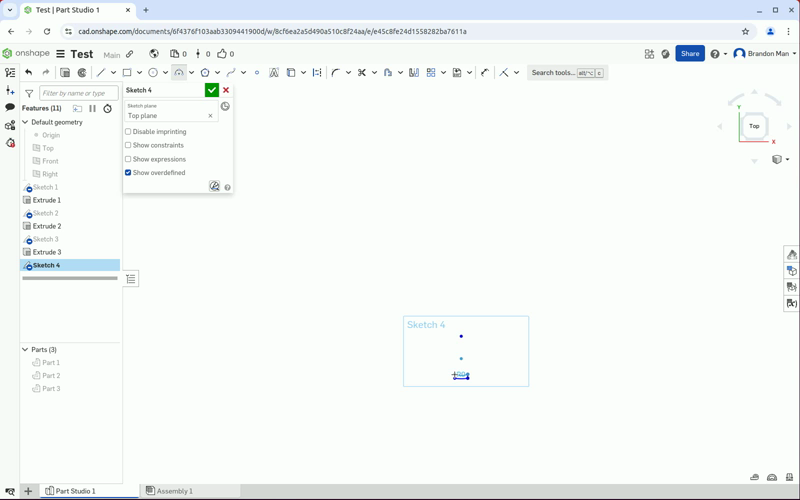
mouse_move(461, 375)
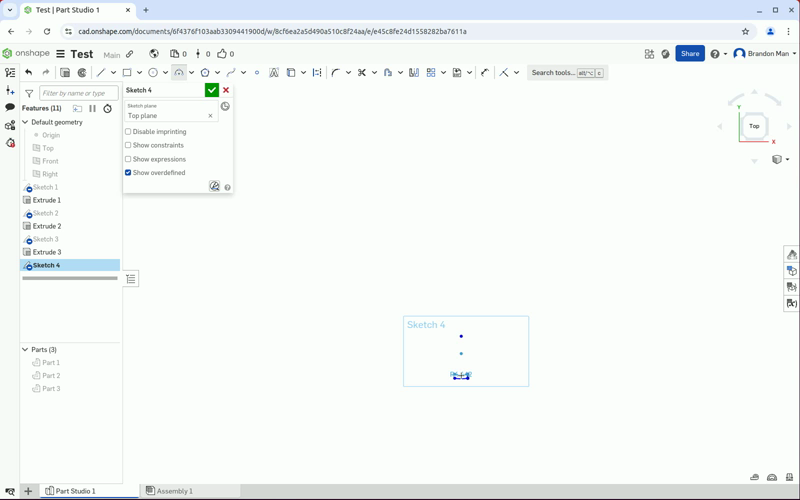
scroll(6)
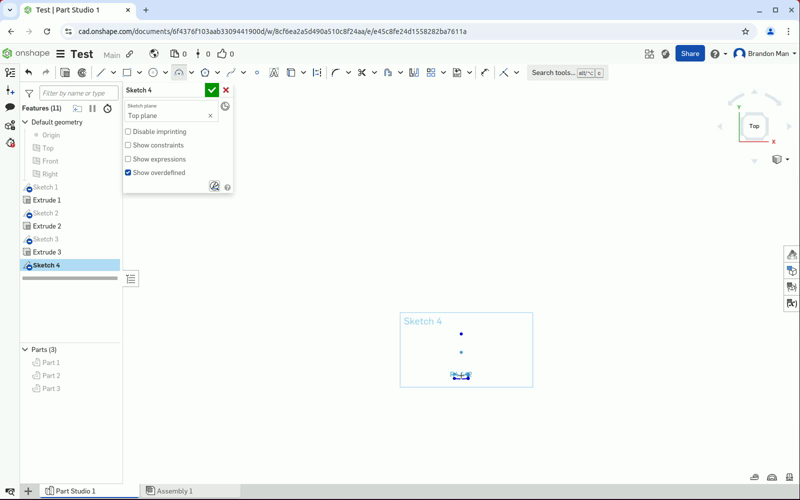
scroll(6)
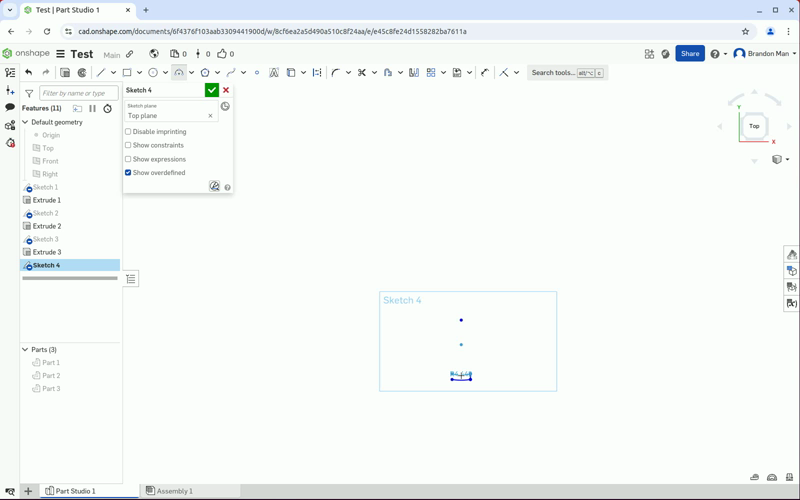
scroll(6)
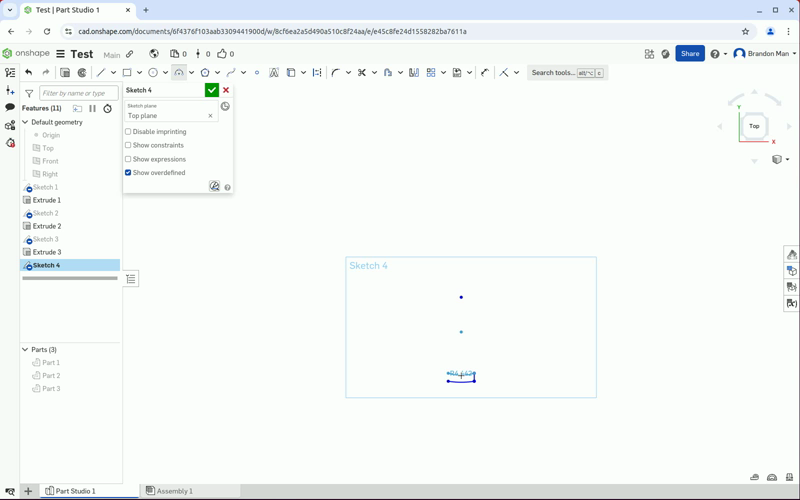
scroll(6)
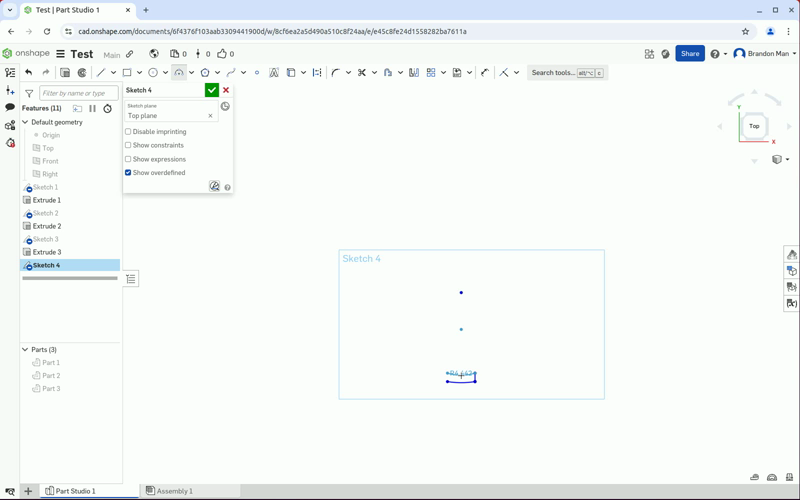
scroll(6)
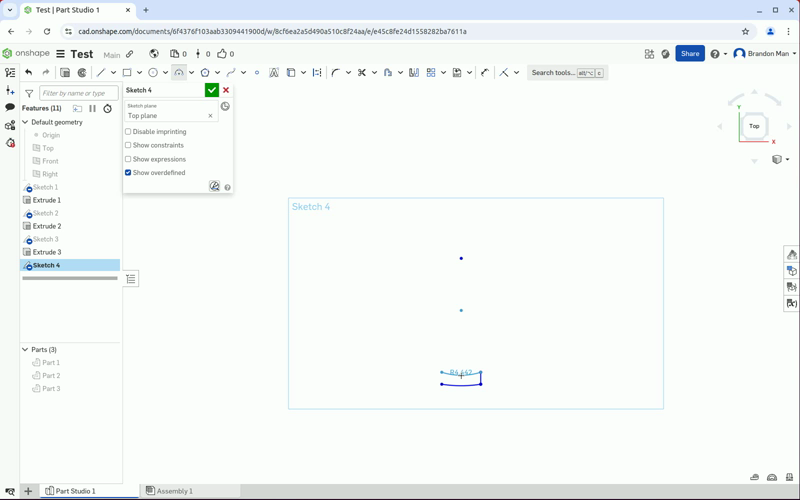
scroll(6)
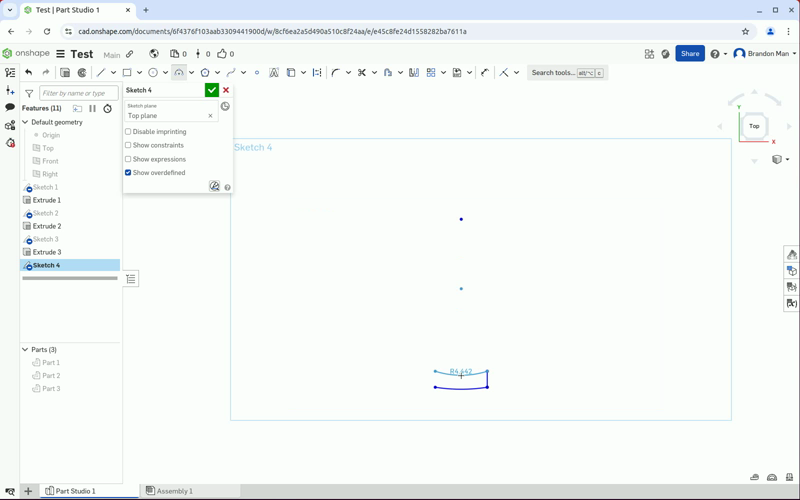
scroll(6)
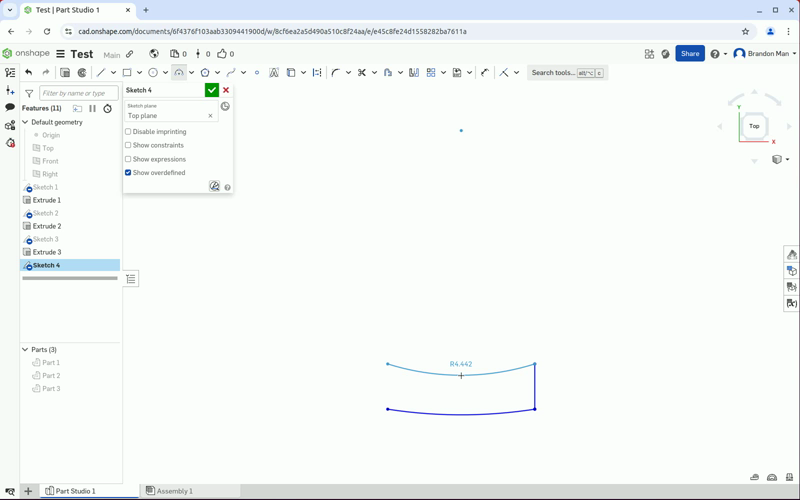
click(461, 375)
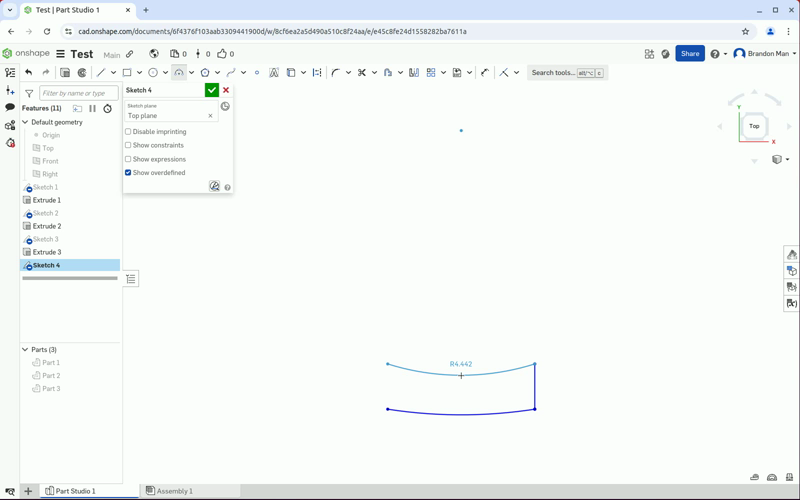
scroll(-6)
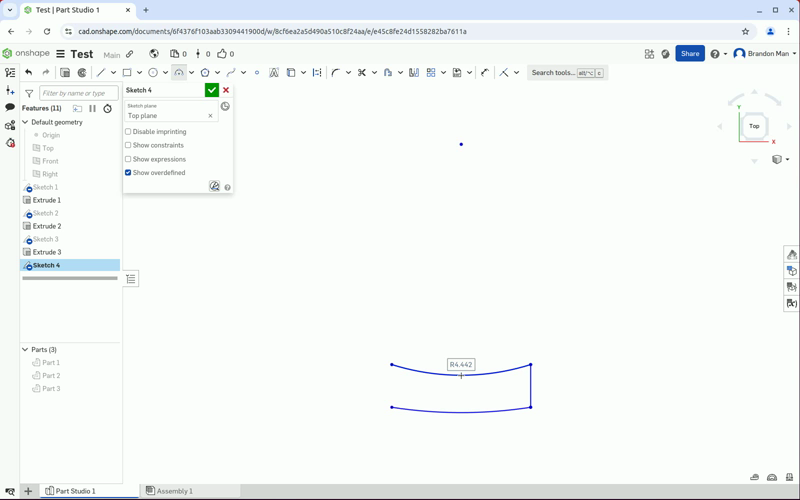
scroll(-6)
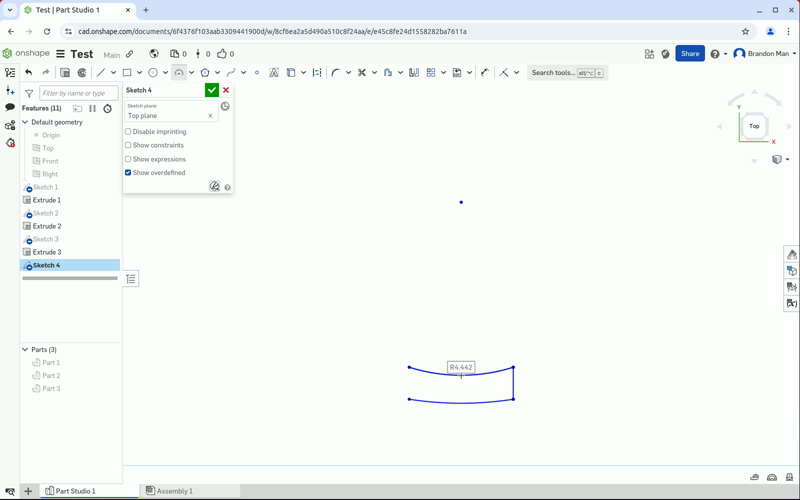
scroll(-6)
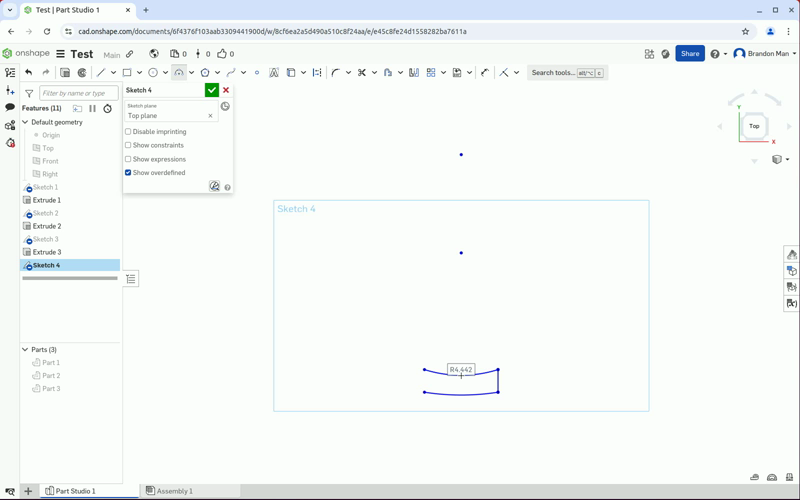
scroll(-6)
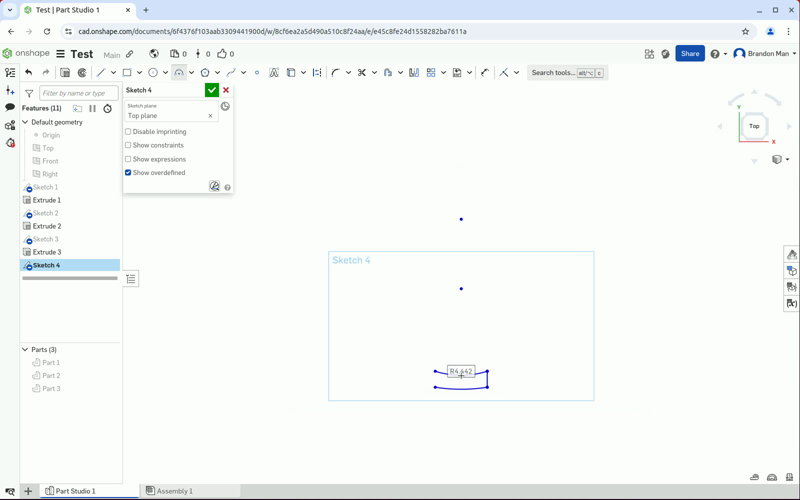
scroll(-6)
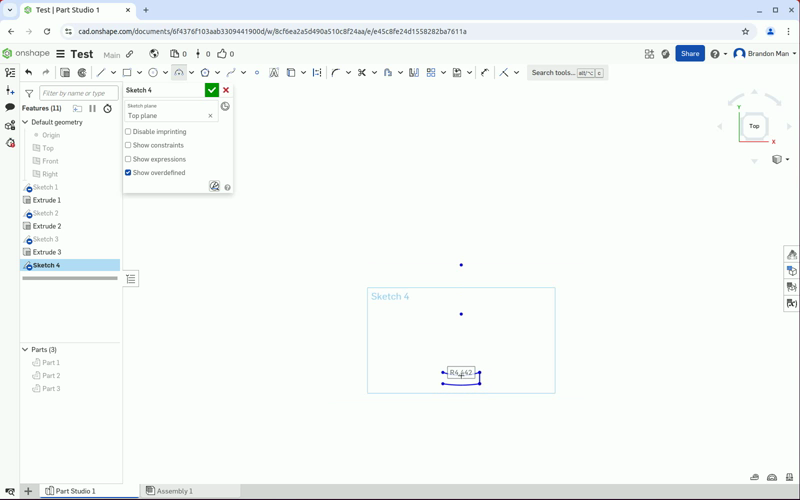
scroll(-6)
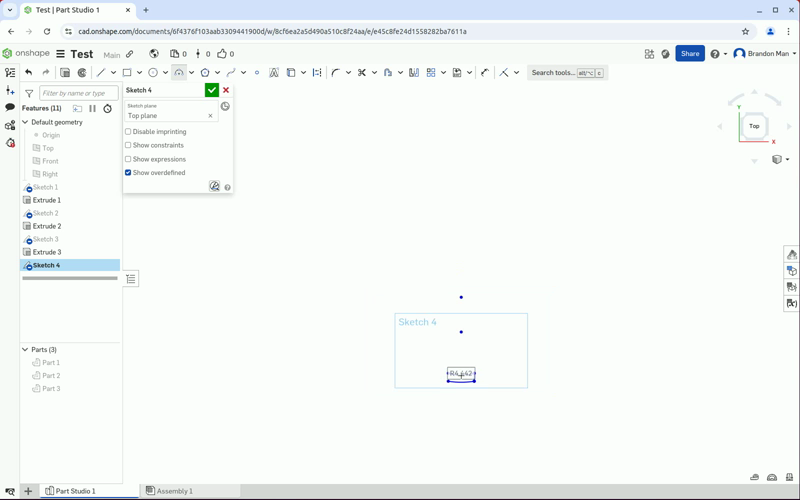
scroll(-6)
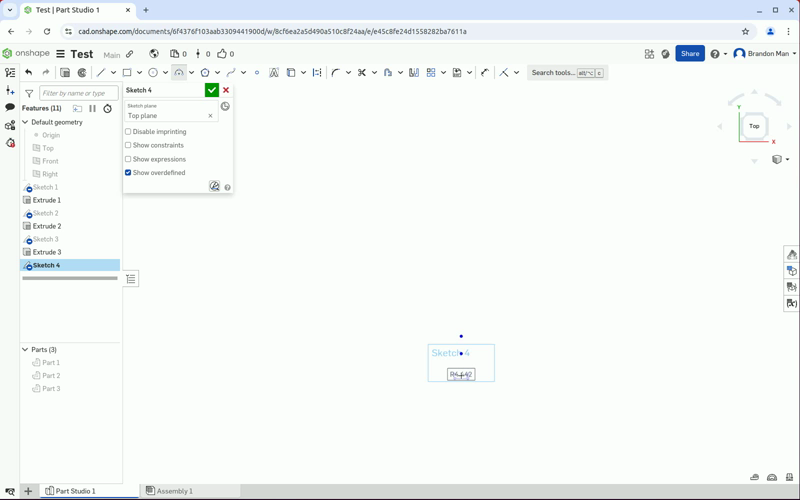
key_up(shift)
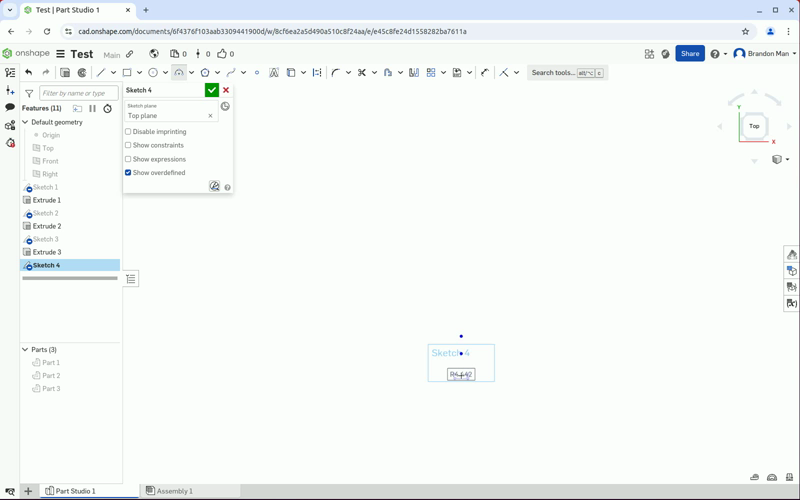
key(esc)
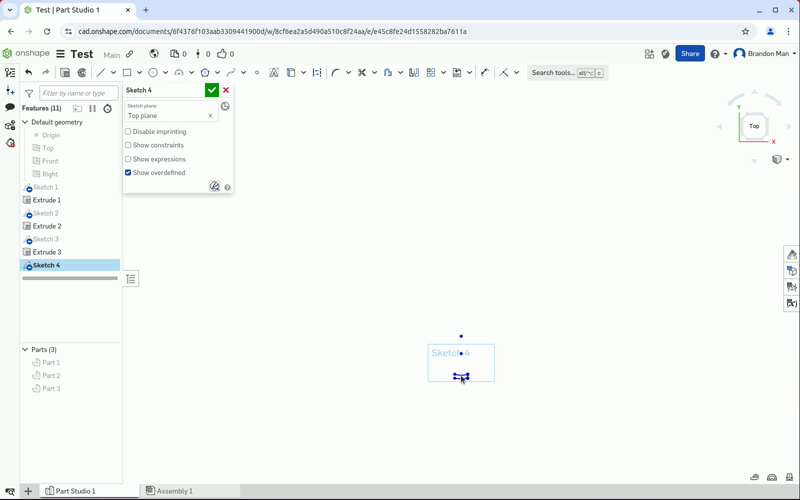
key(l)
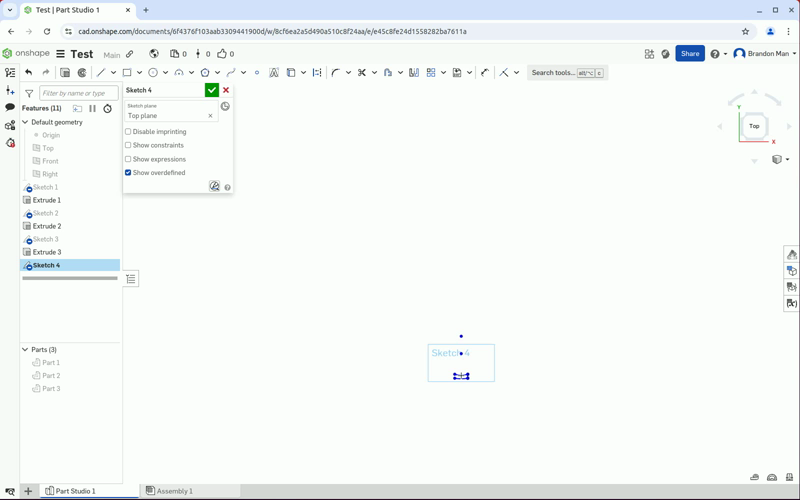
mouse_move(454, 374)
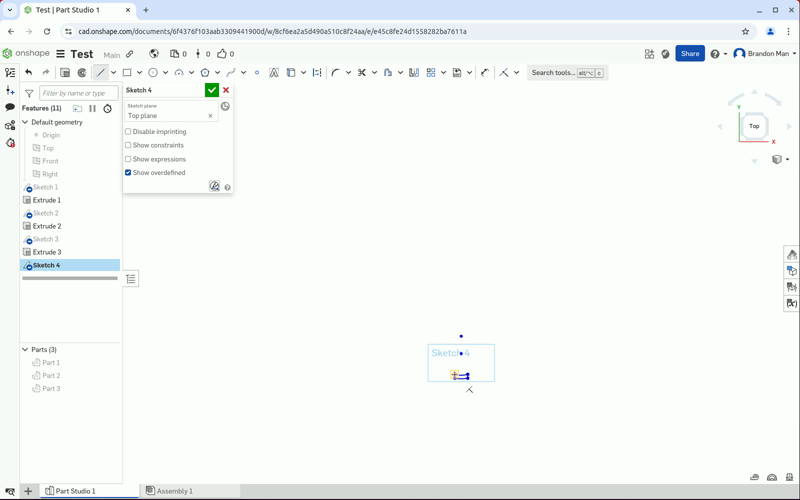
scroll(6)
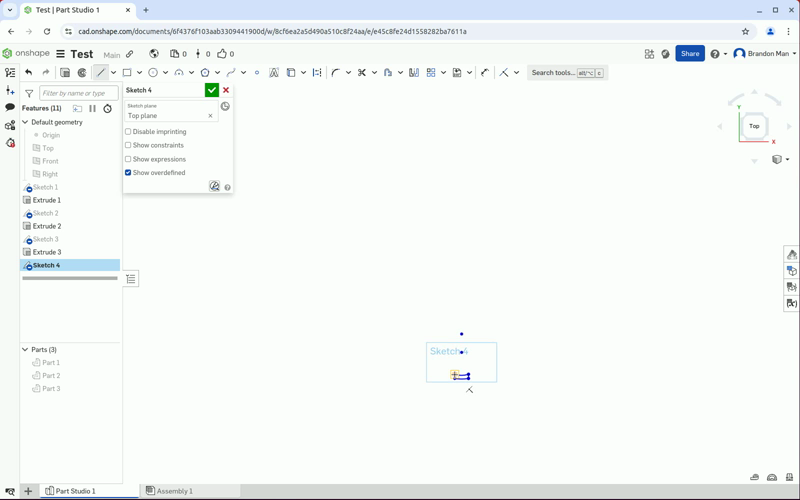
scroll(6)
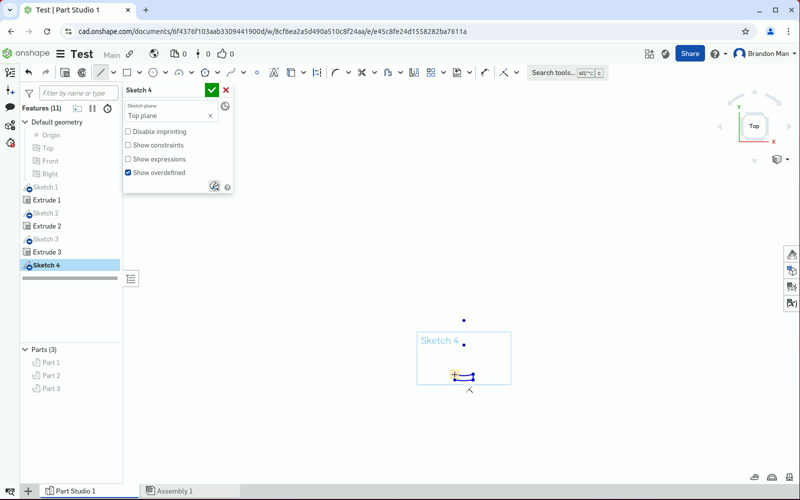
scroll(6)
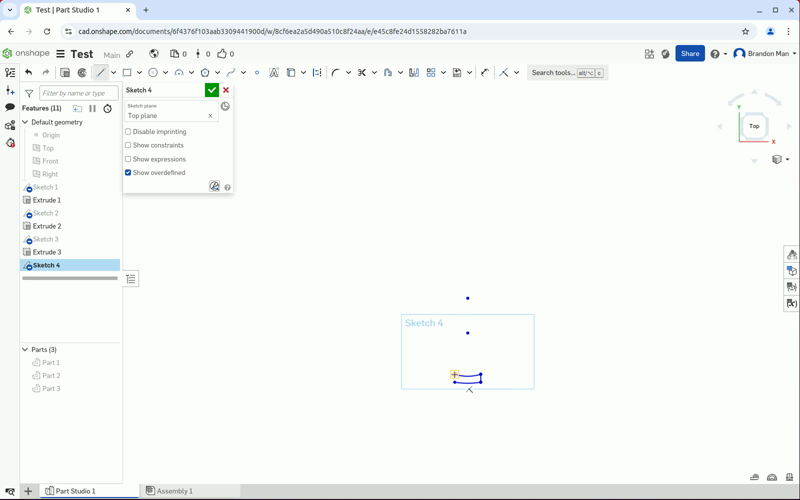
scroll(6)
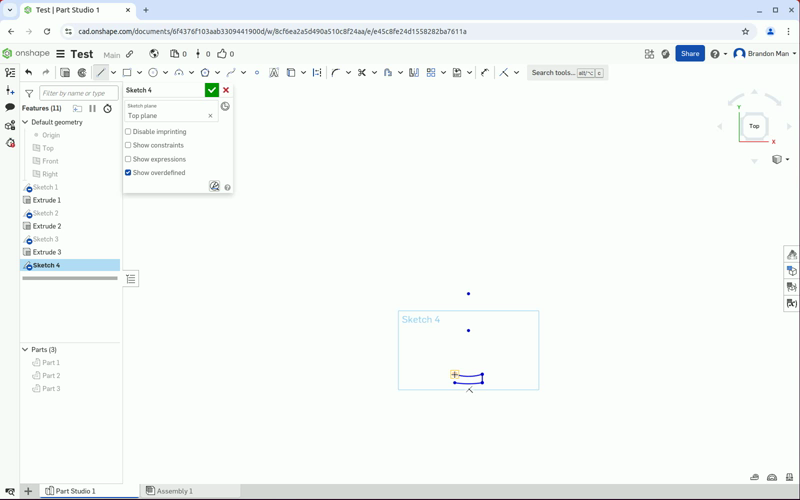
scroll(6)
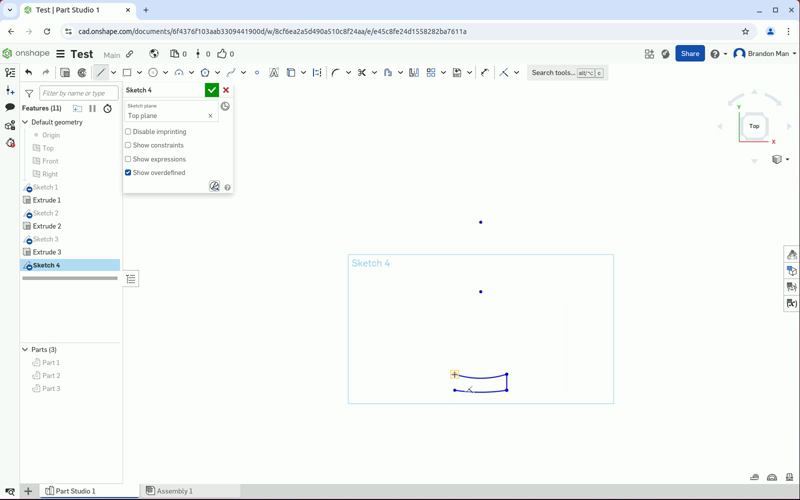
scroll(6)
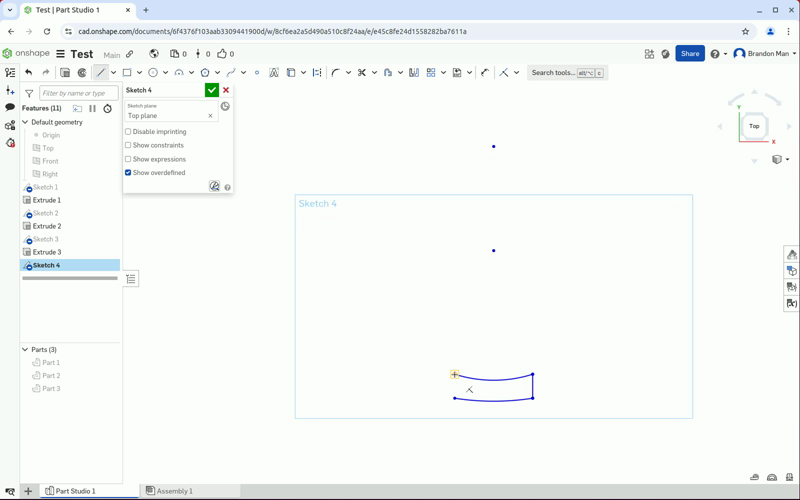
scroll(6)
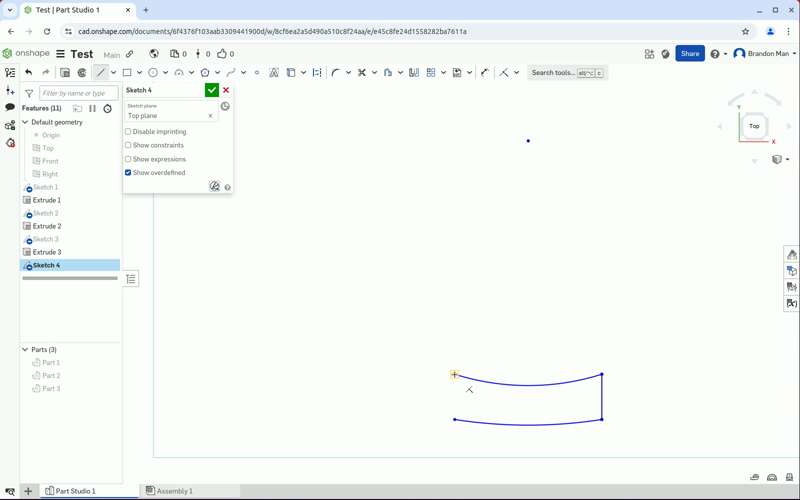
click(454, 374)
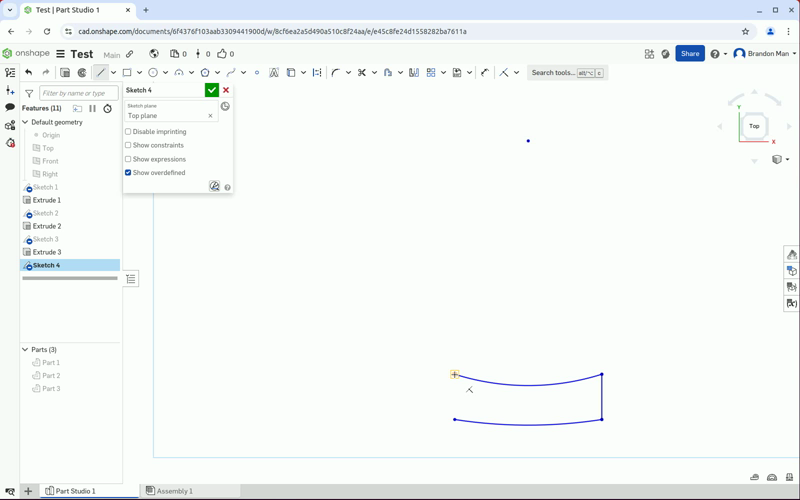
scroll(-6)
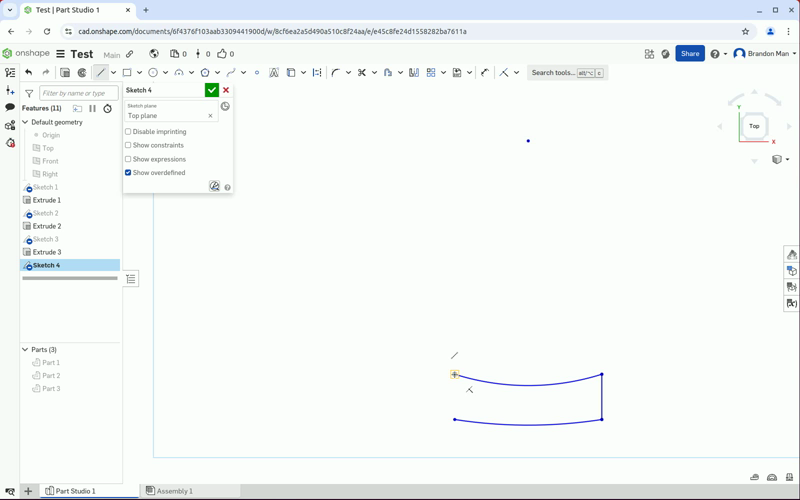
scroll(-6)
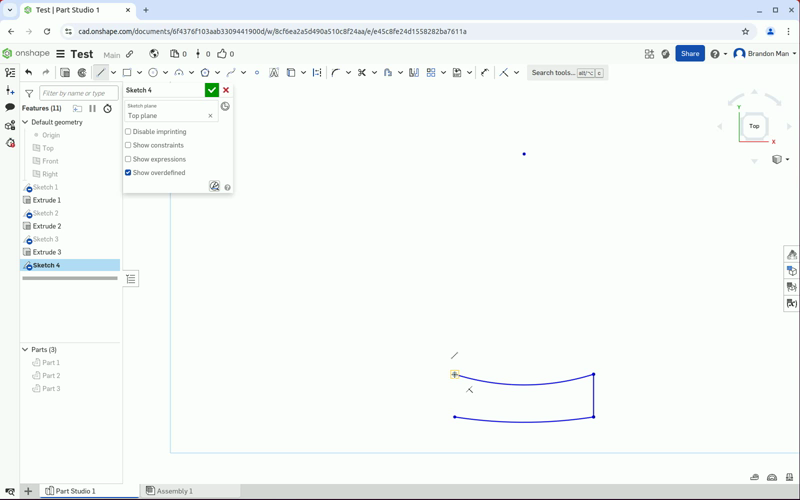
scroll(-6)
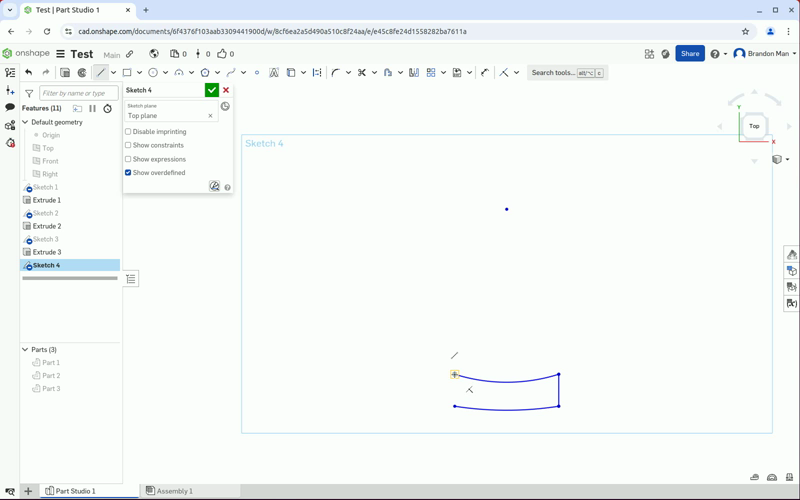
scroll(-6)
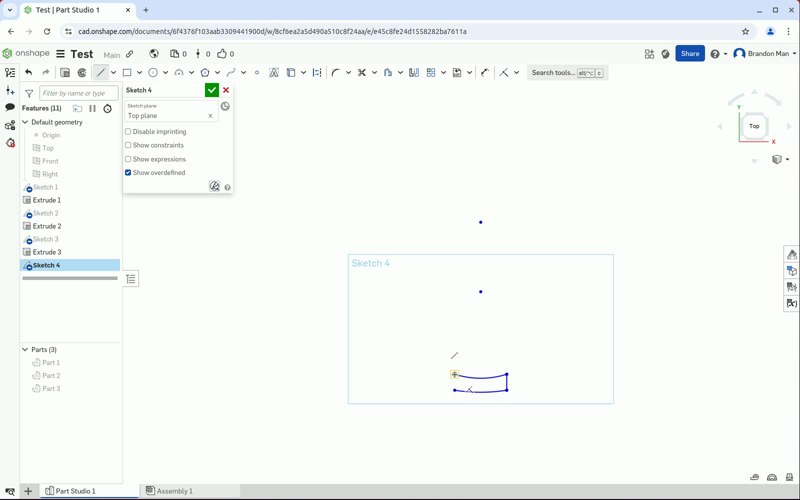
scroll(-6)
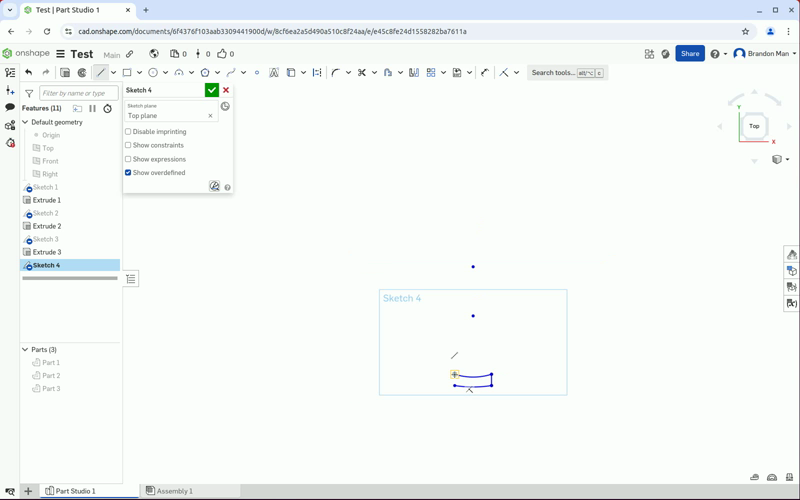
scroll(-6)
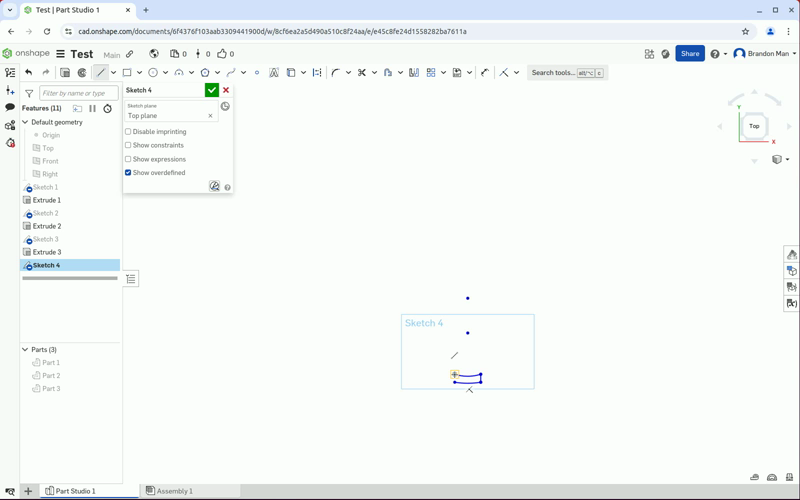
scroll(-6)
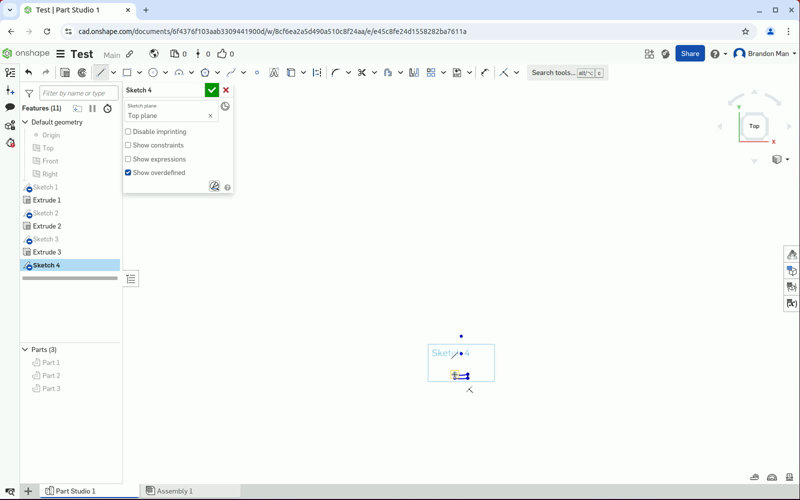
mouse_move(484, 374)
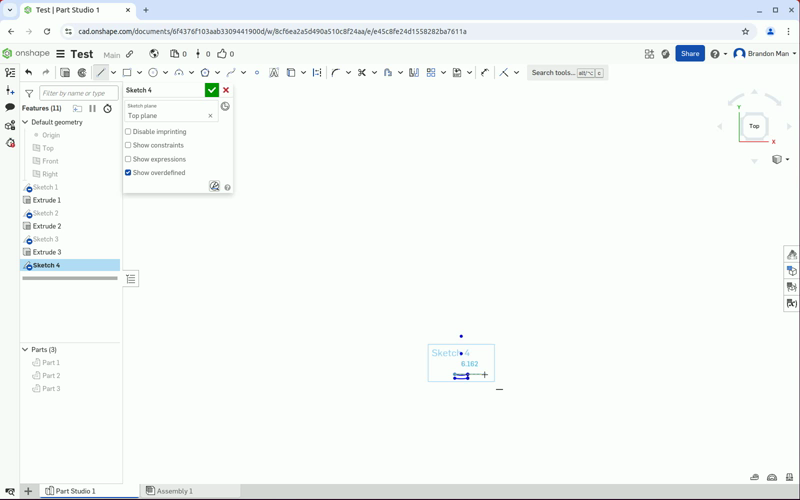
key_down(shift)
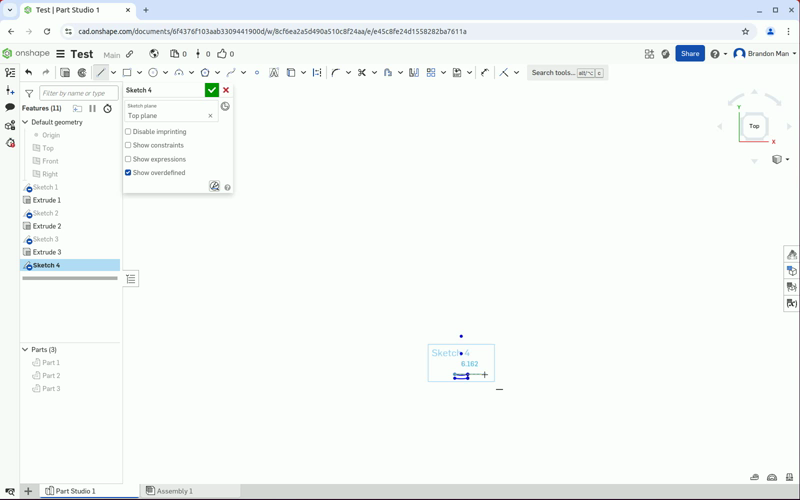
mouse_move(454, 378)
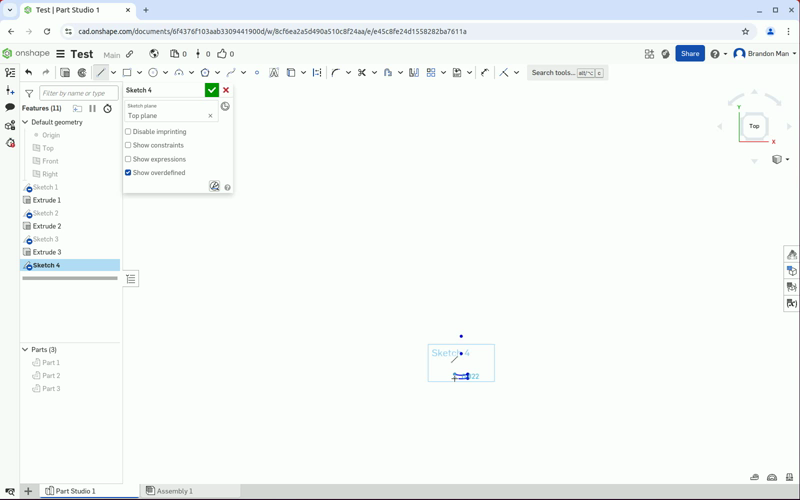
scroll(6)
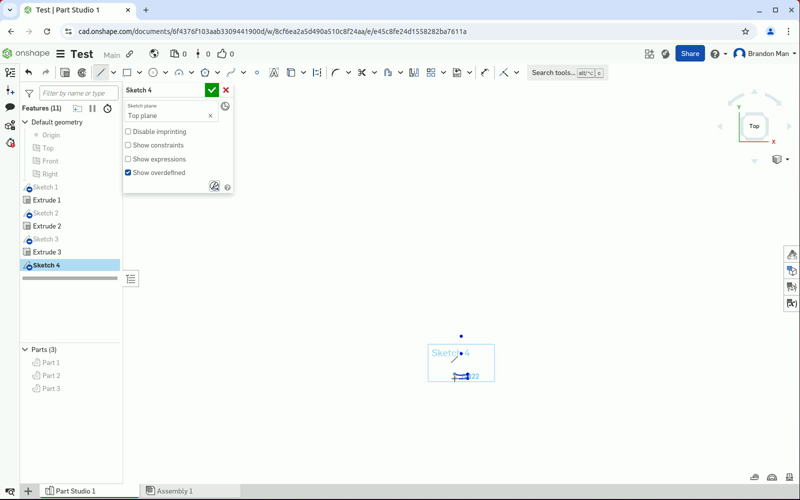
scroll(6)
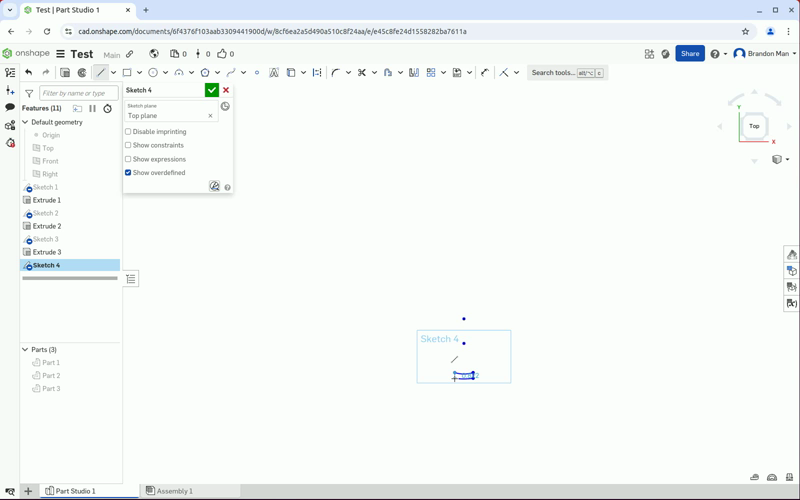
scroll(6)
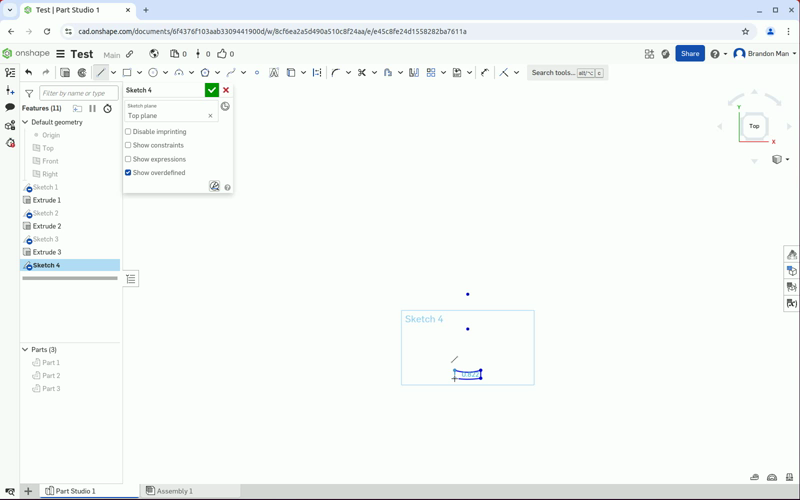
scroll(6)
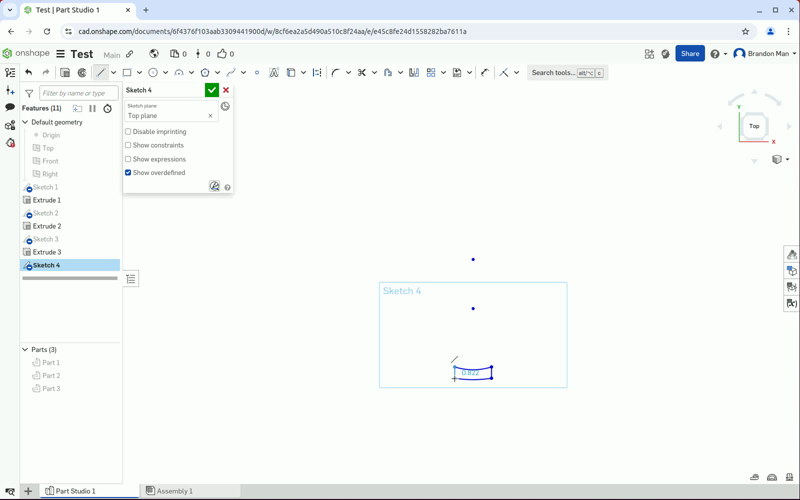
scroll(6)
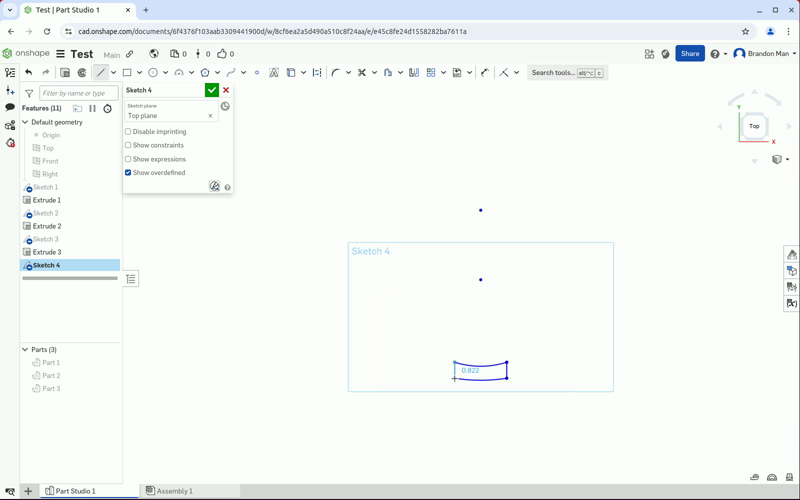
scroll(6)
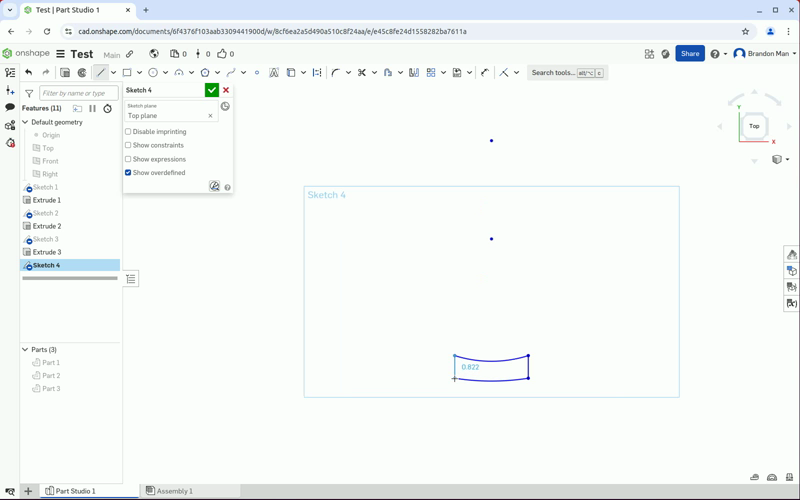
scroll(6)
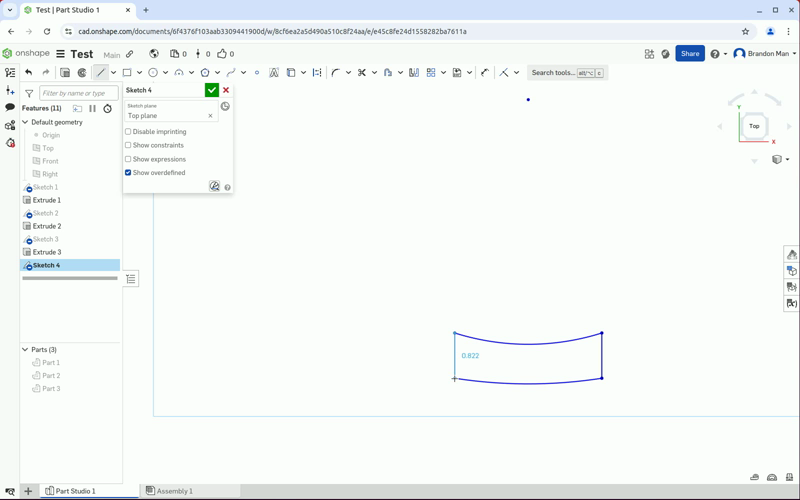
key_up(shift)
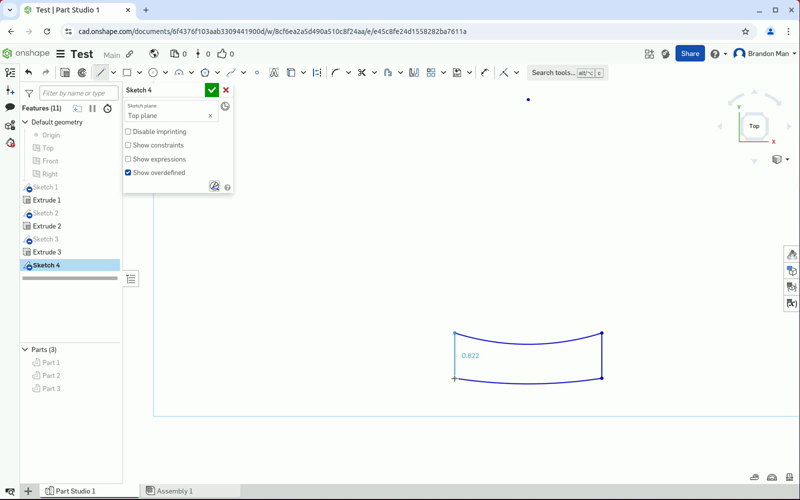
click(454, 378)
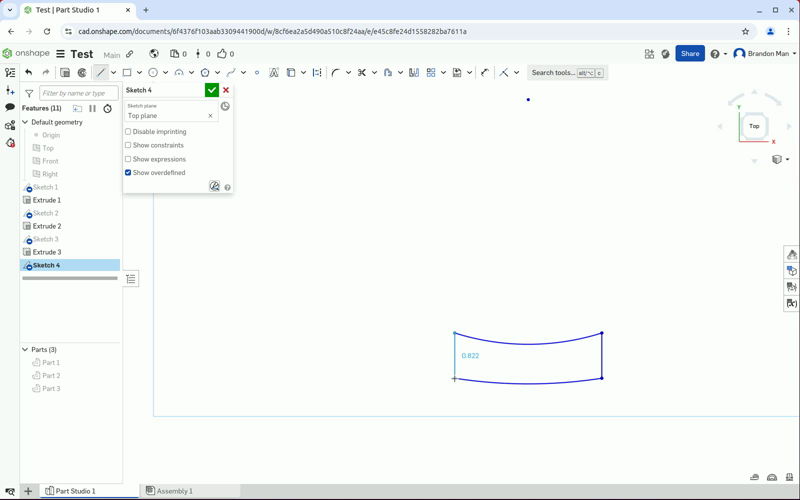
scroll(-6)
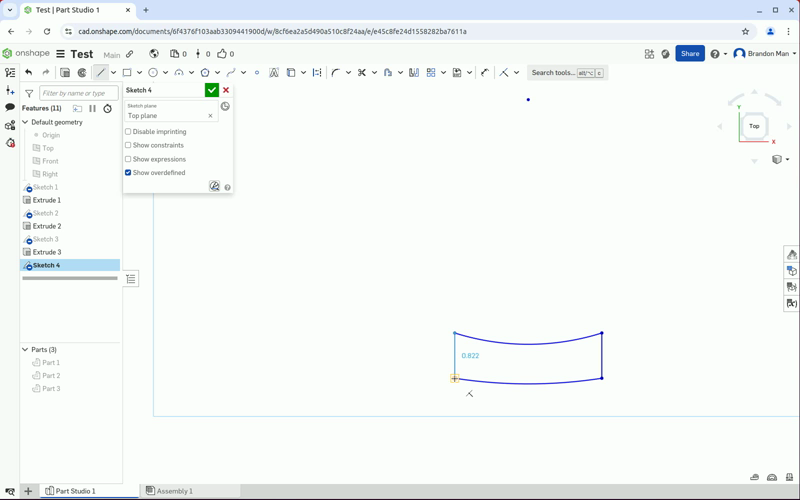
scroll(-6)
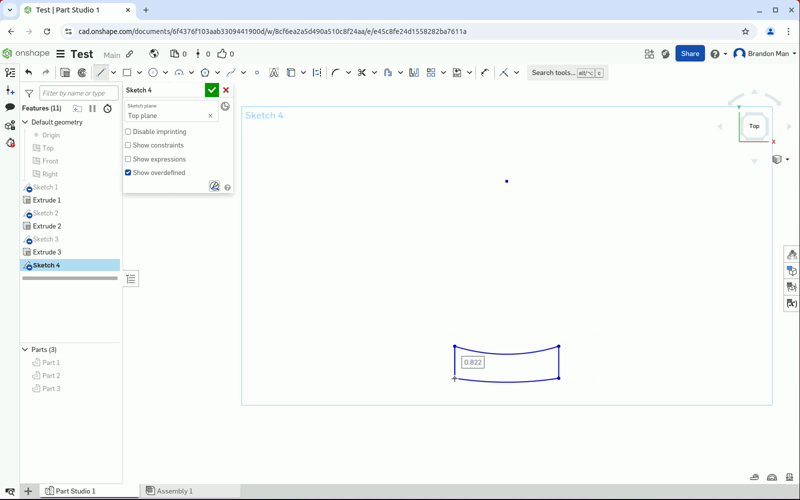
scroll(-6)
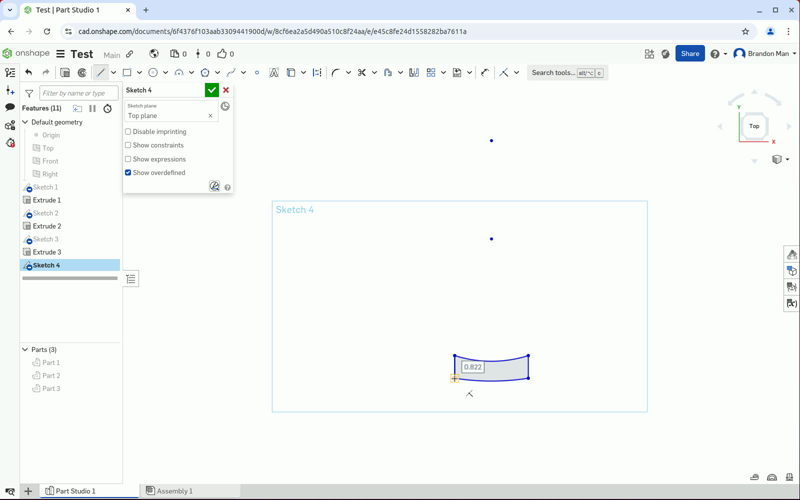
scroll(-6)
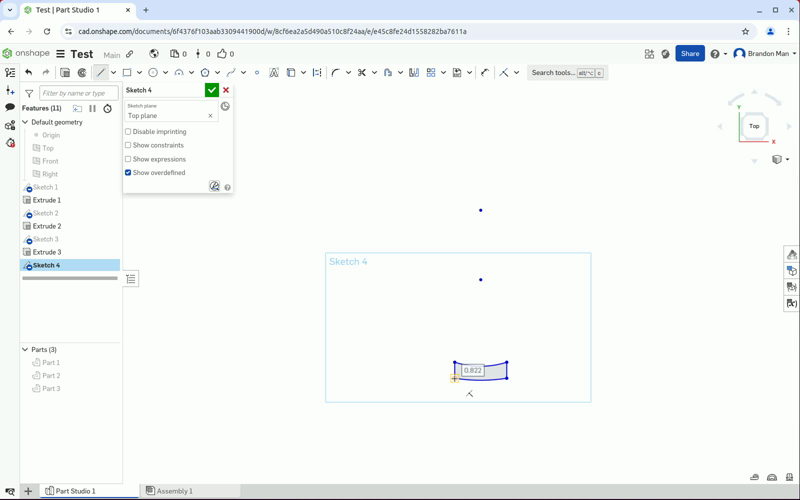
scroll(-6)
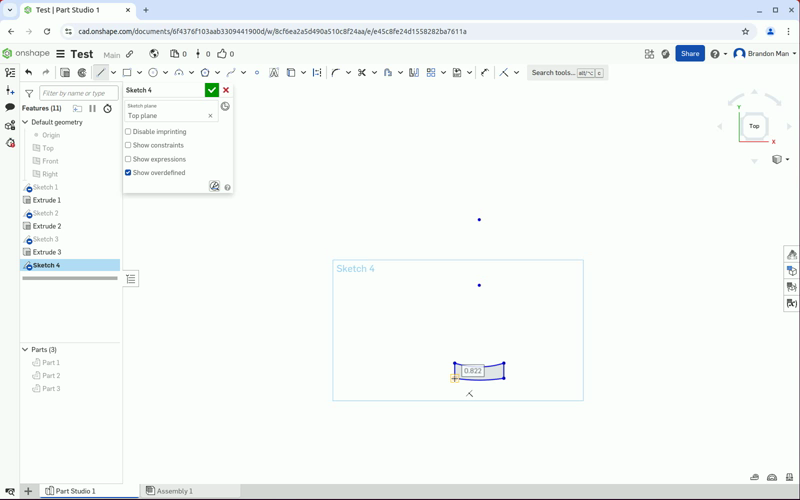
scroll(-6)
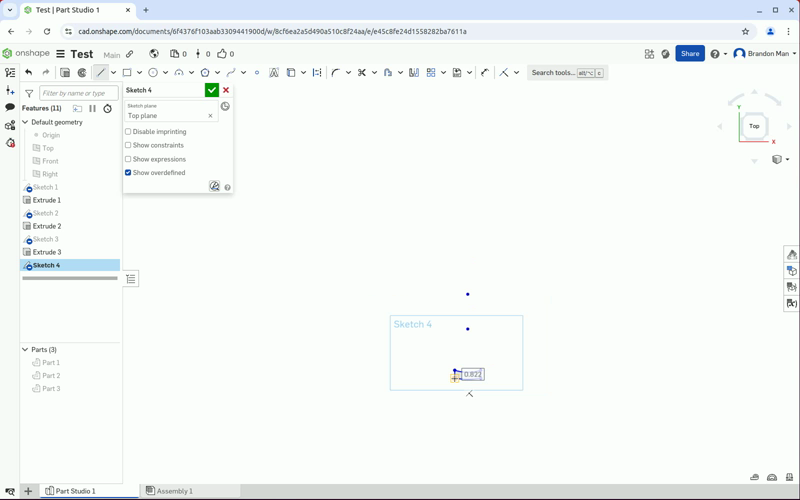
scroll(-6)
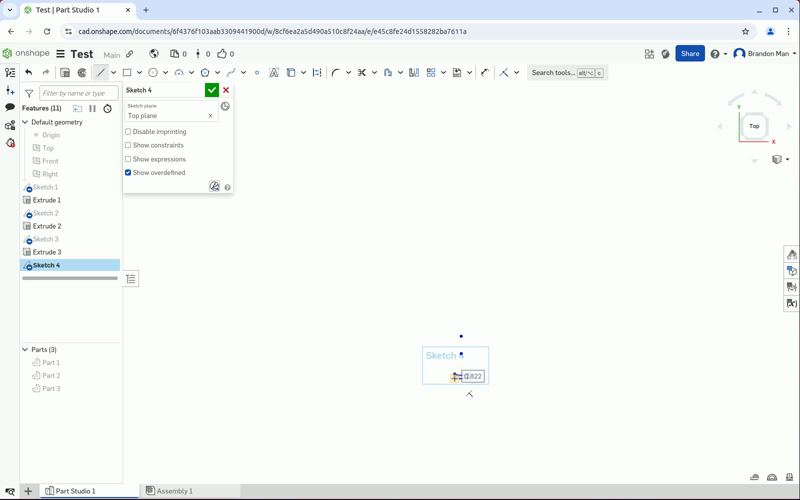
key(esc)
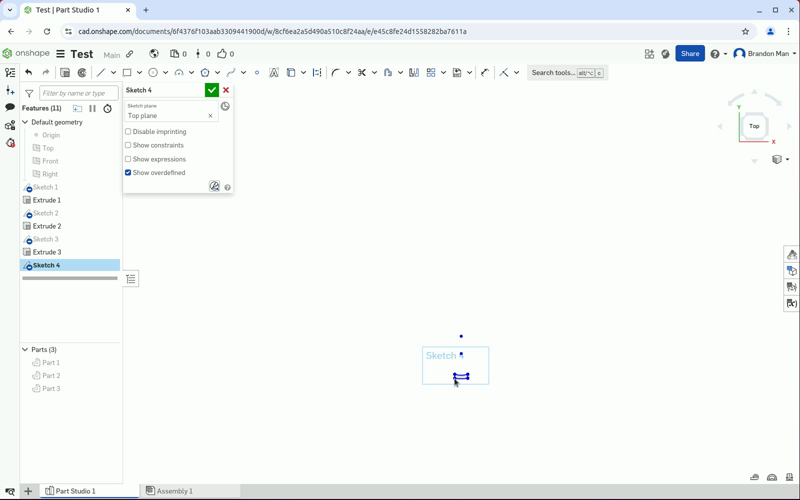
mouse_move(466, 374)
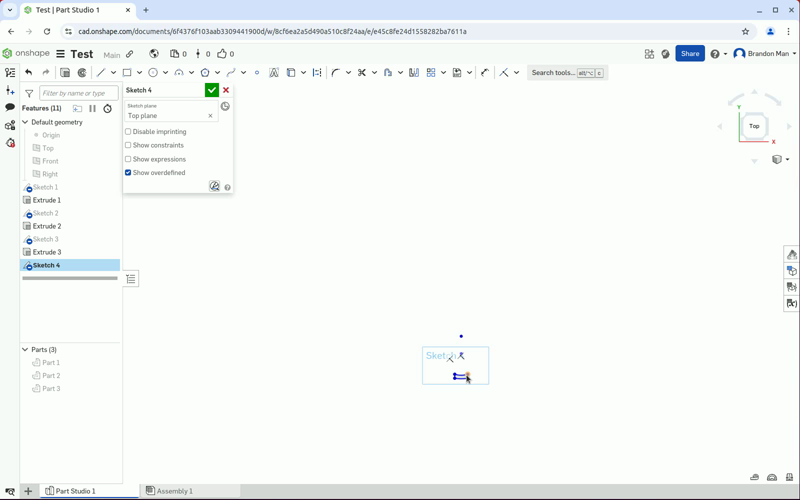
scroll(6)
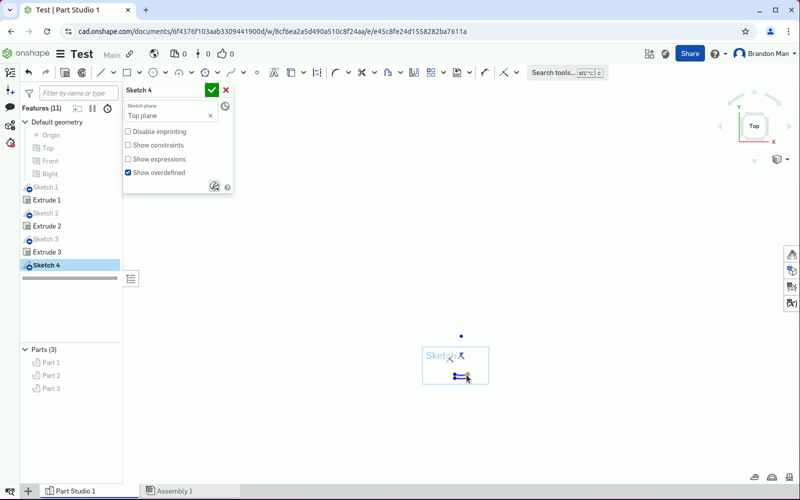
scroll(6)
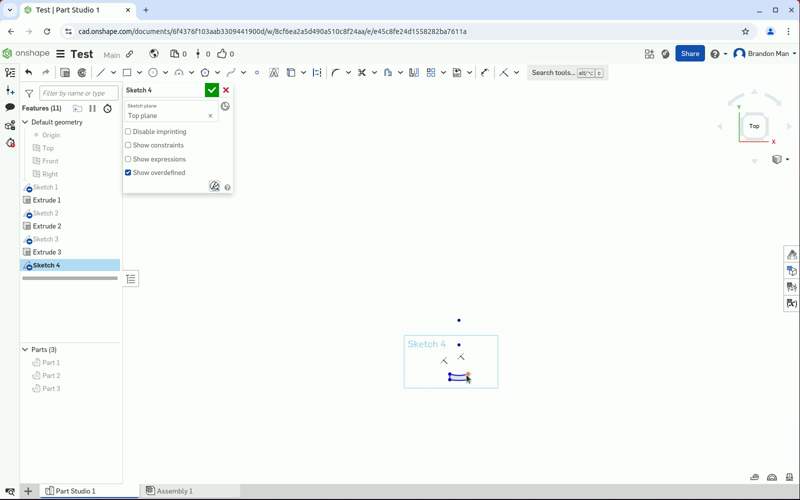
scroll(6)
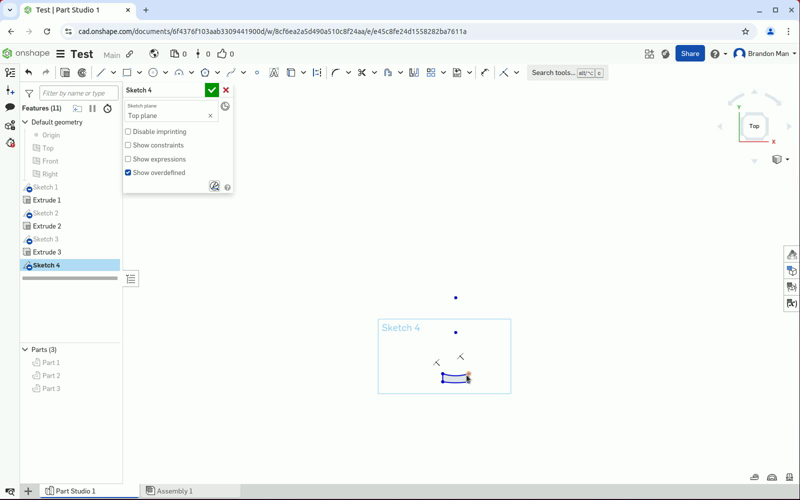
scroll(6)
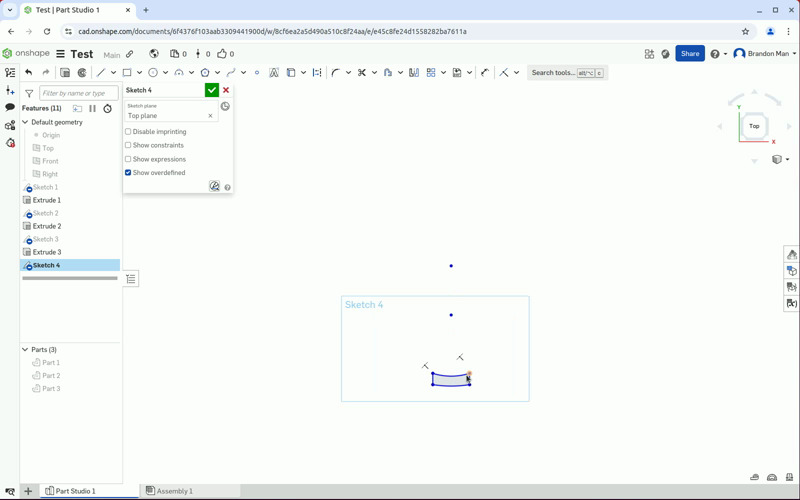
scroll(6)
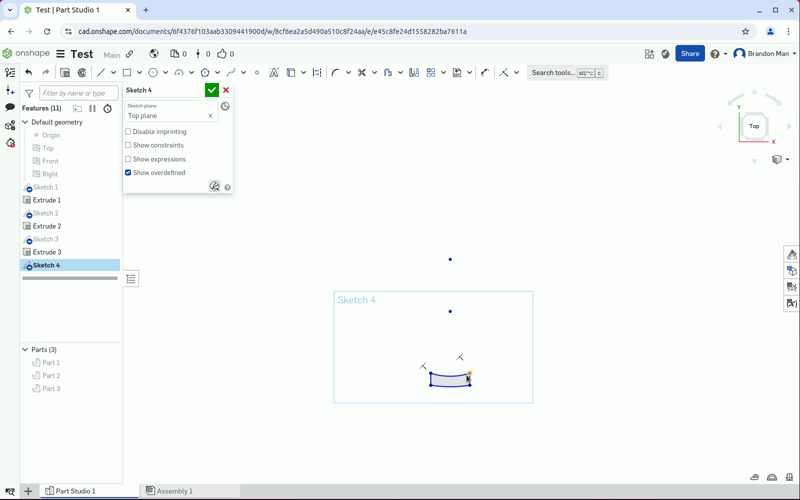
scroll(6)
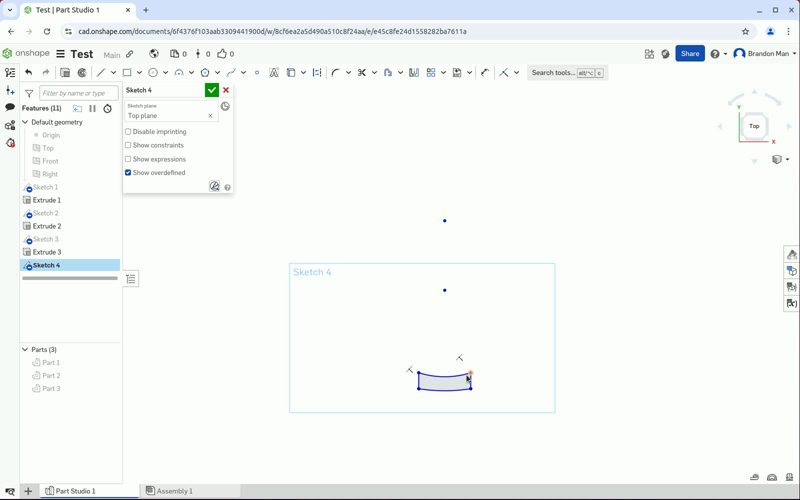
scroll(6)
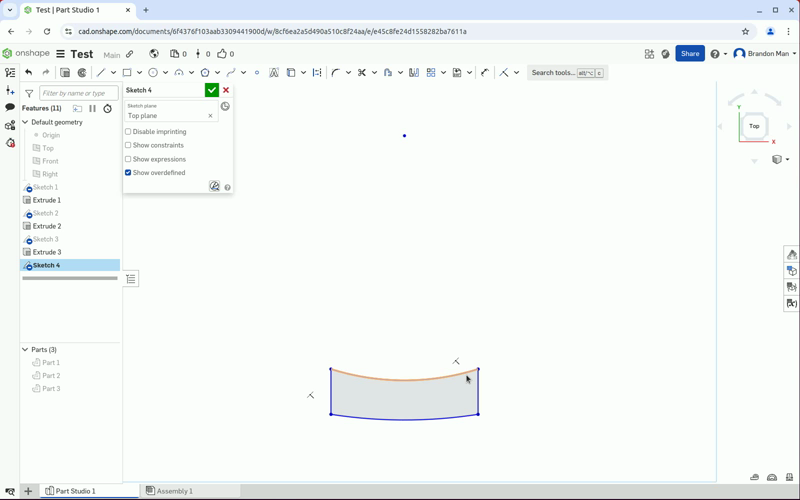
click(466, 374)
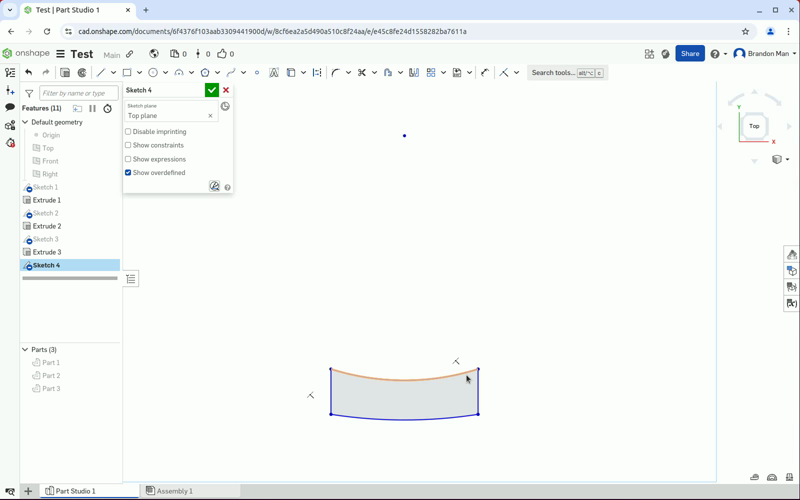
scroll(-6)
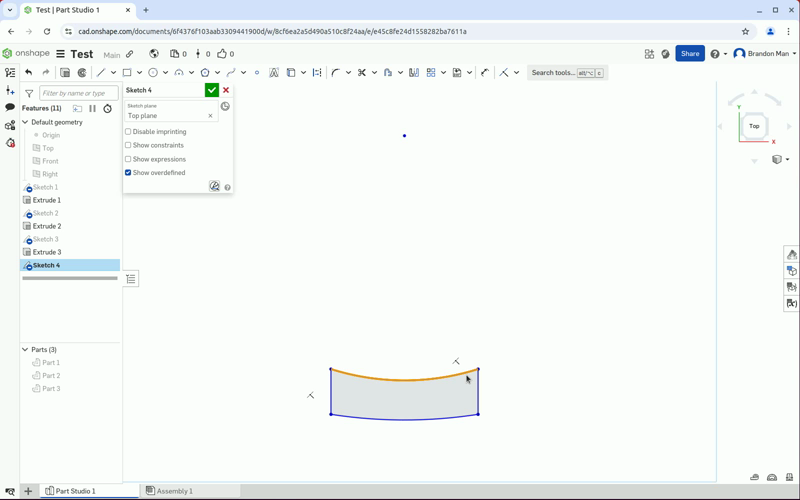
scroll(-6)
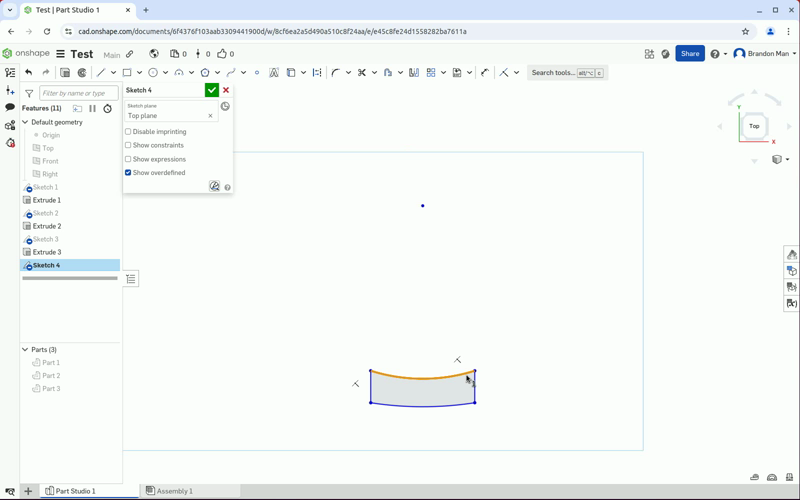
scroll(-6)
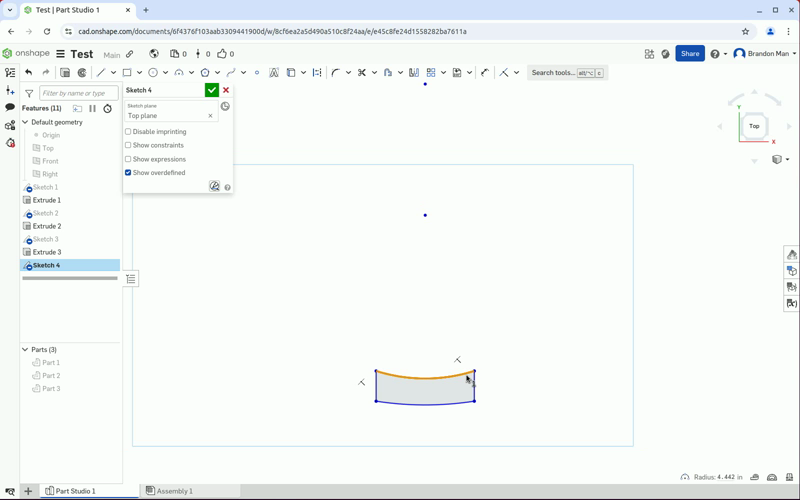
scroll(-6)
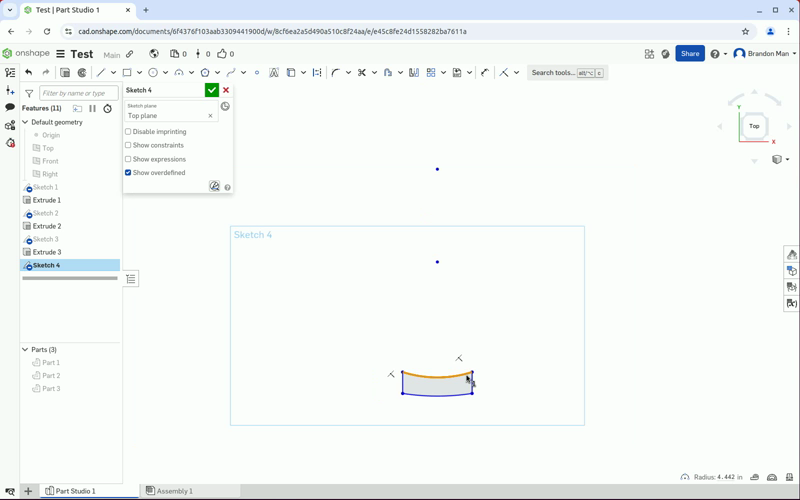
scroll(-6)
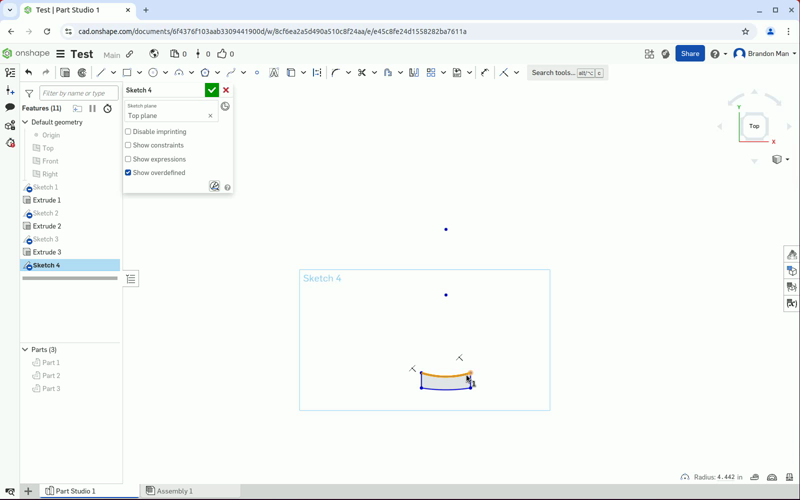
scroll(-6)
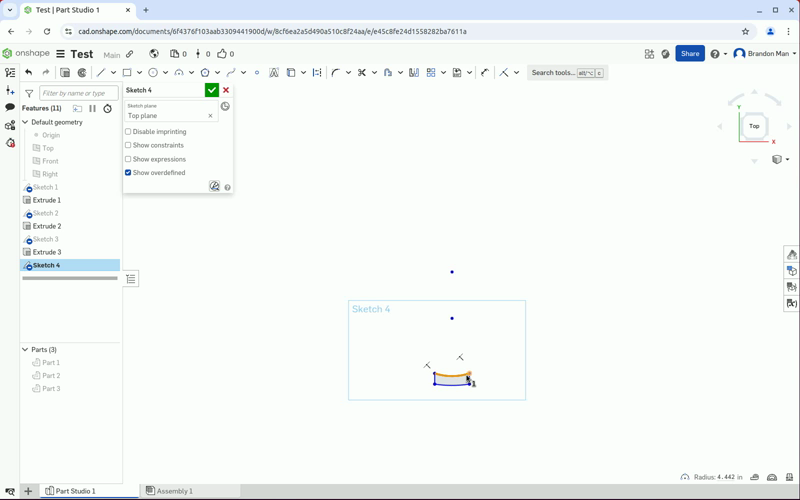
scroll(-6)
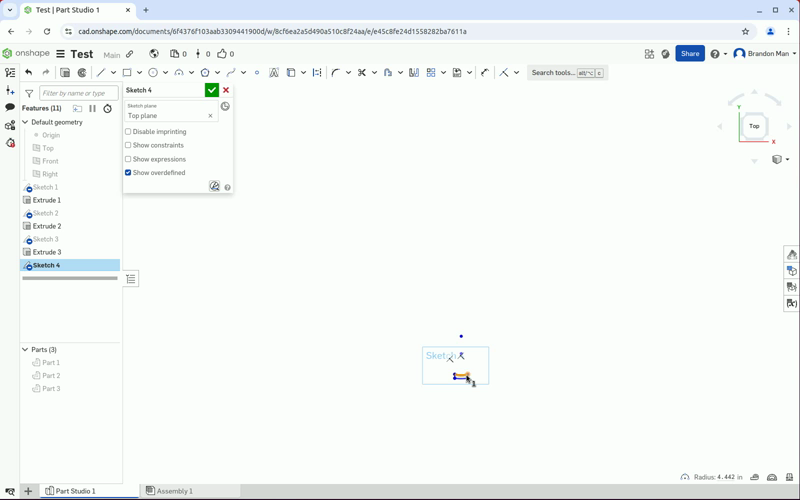
mouse_move(73, 352)
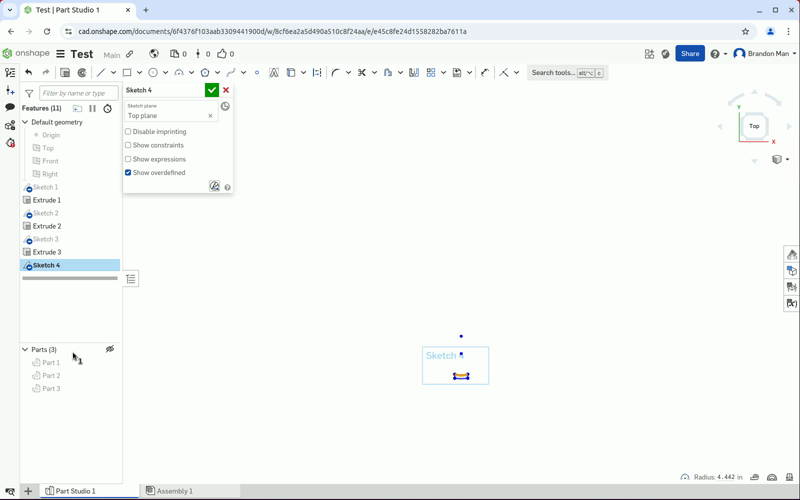
key(shift+y)
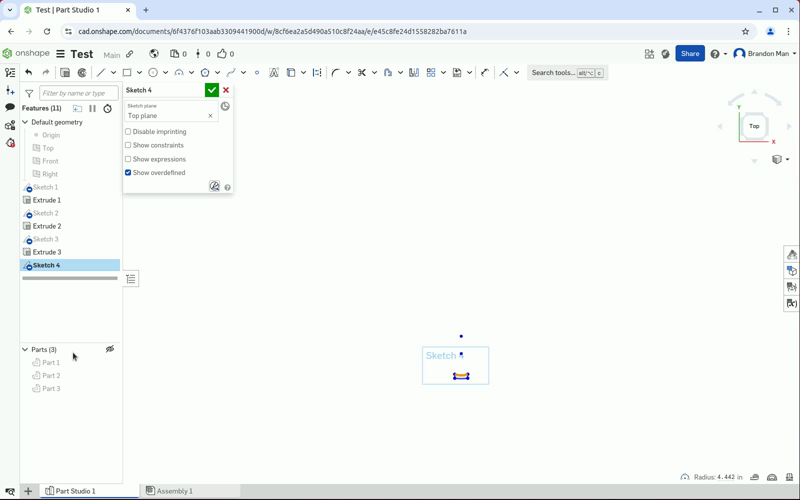
key(shift+e)
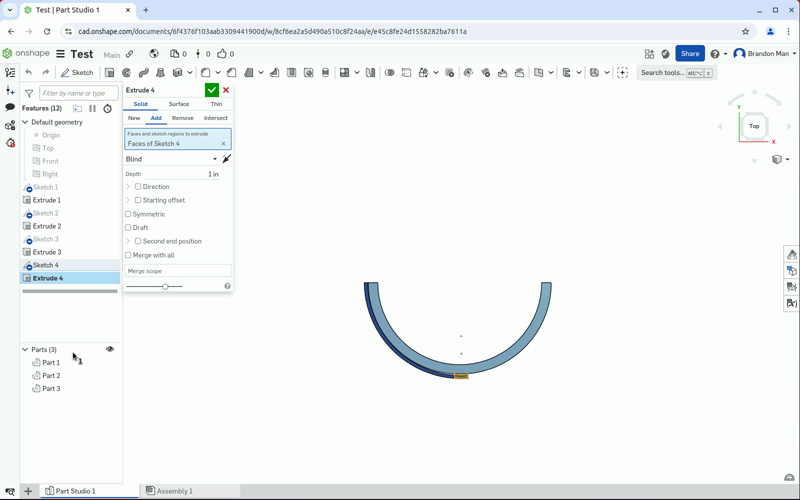
mouse_move(143, 106)
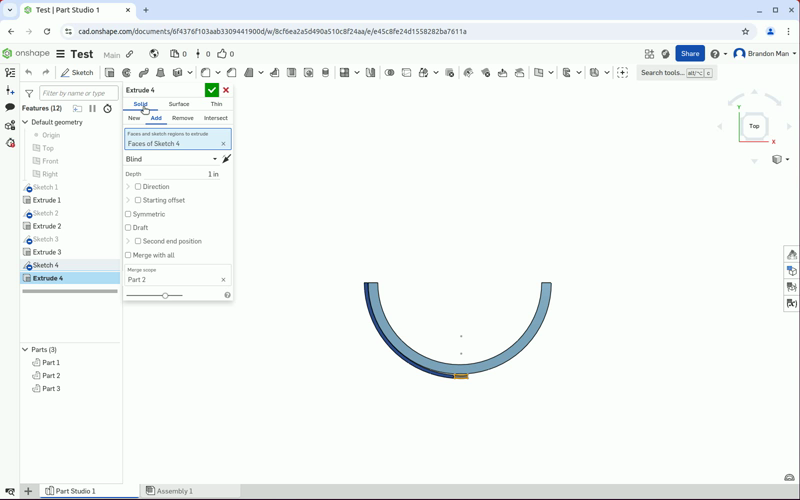
click(143, 106)
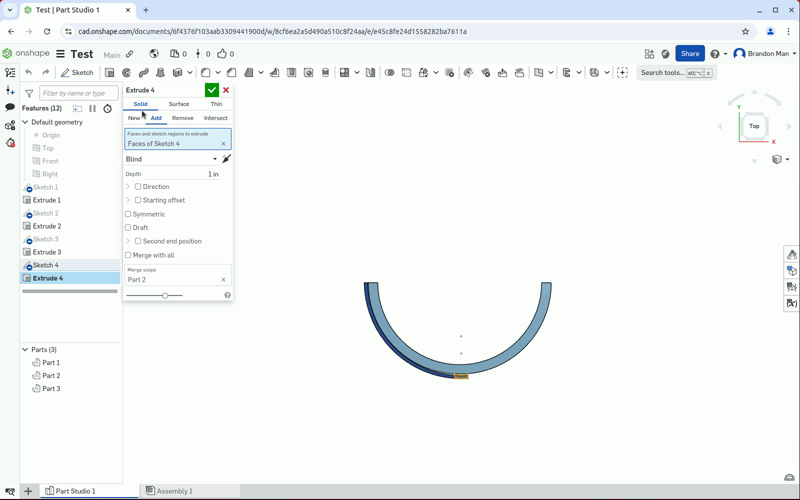
mouse_move(137, 120)
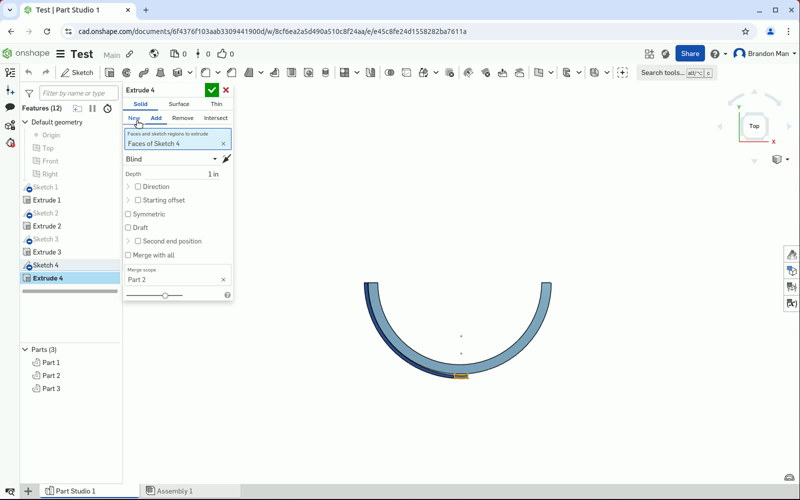
click(137, 120)
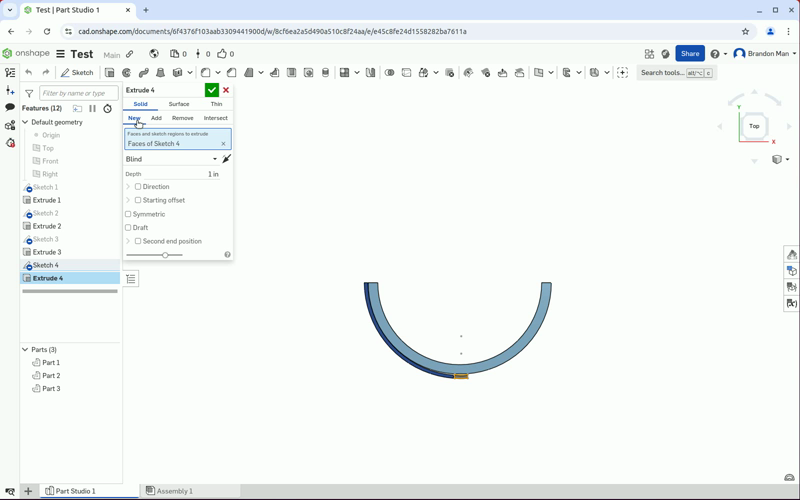
key(tab, 4)
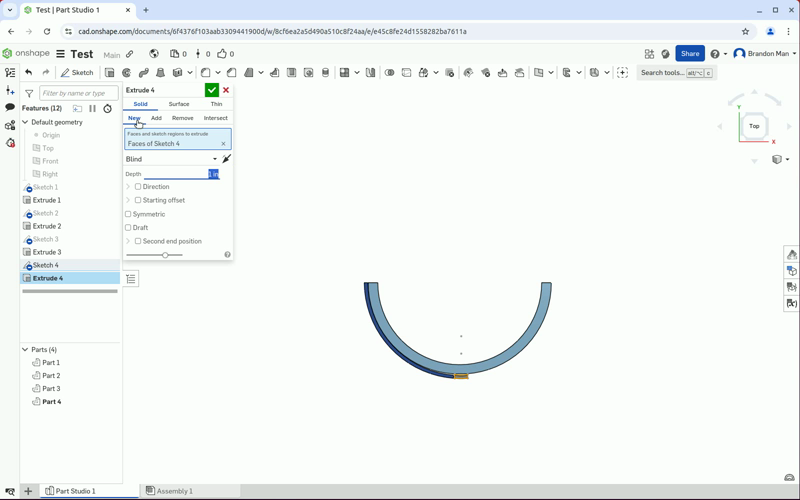
text(6.018)
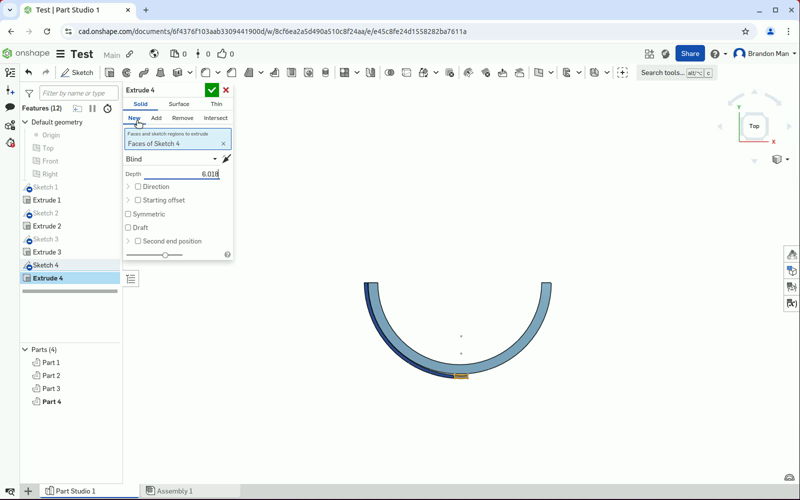
key(enter)
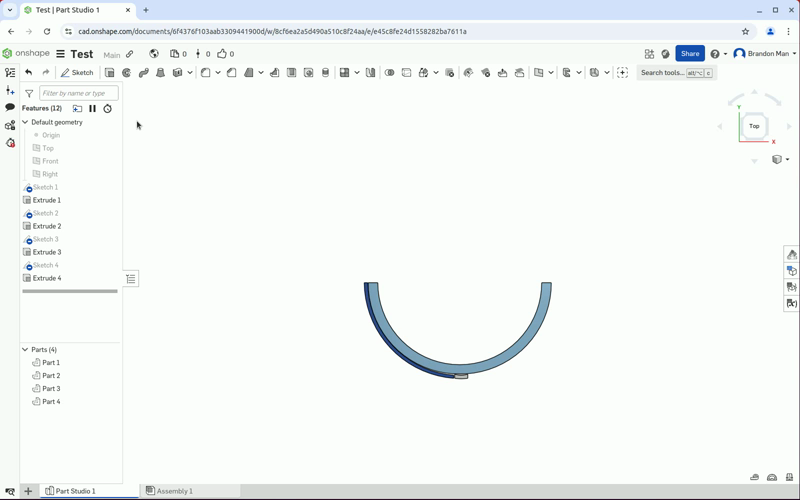
key(shift+h)
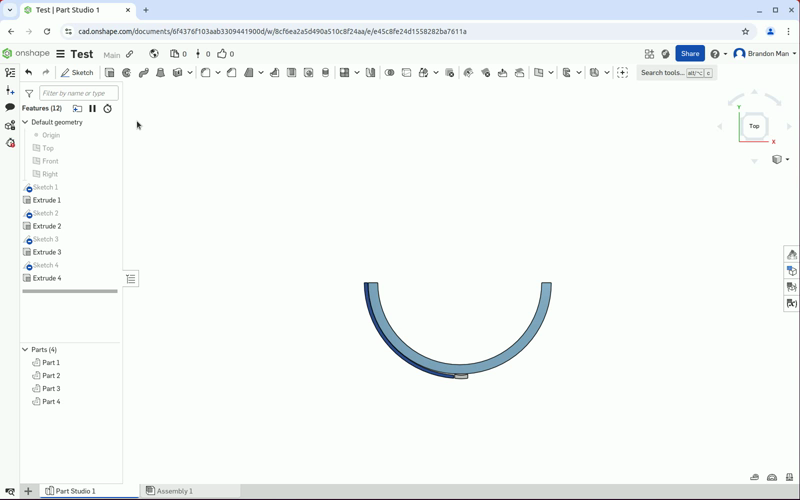
key(shift+h)
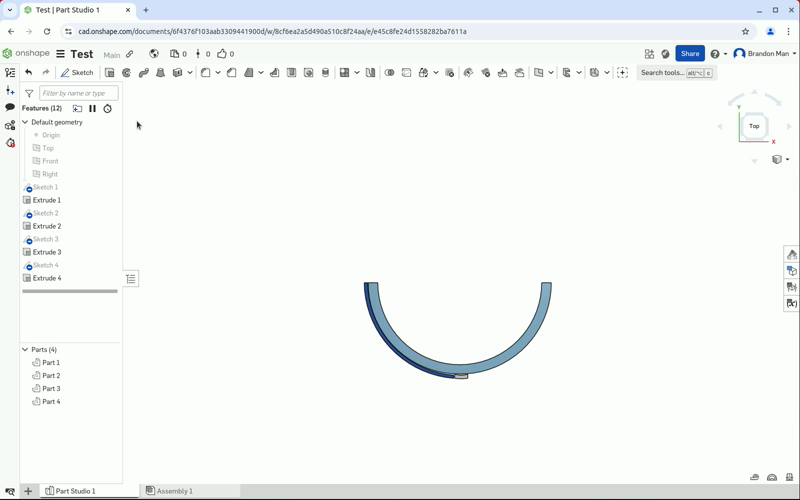
mouse_move(73, 189)
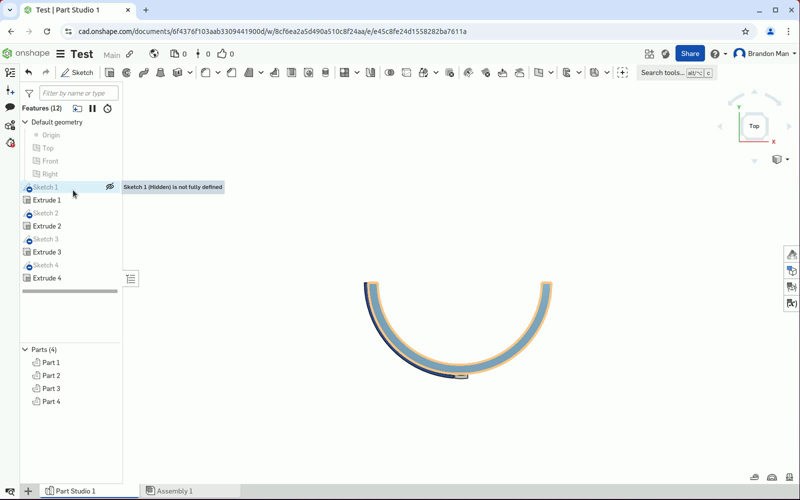
click(73, 189)
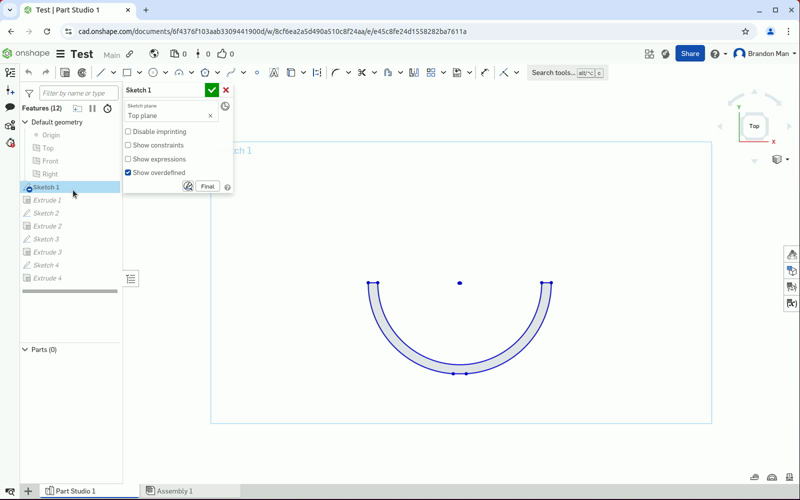
mouse_move(229, 92)
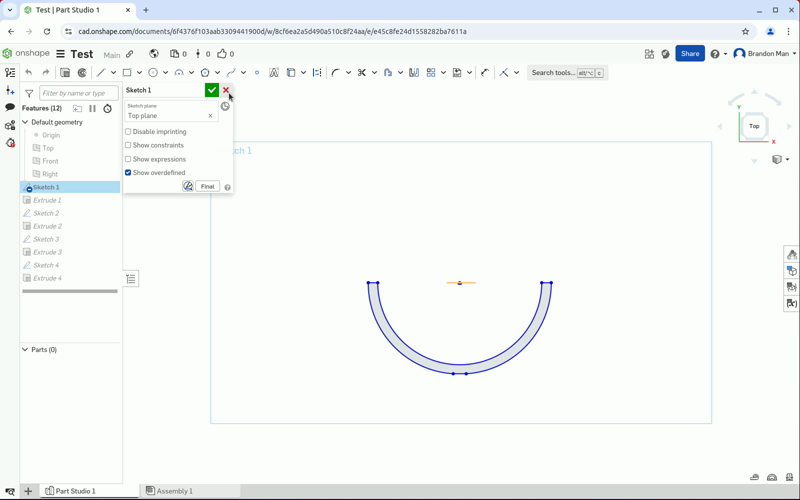
click(229, 92)
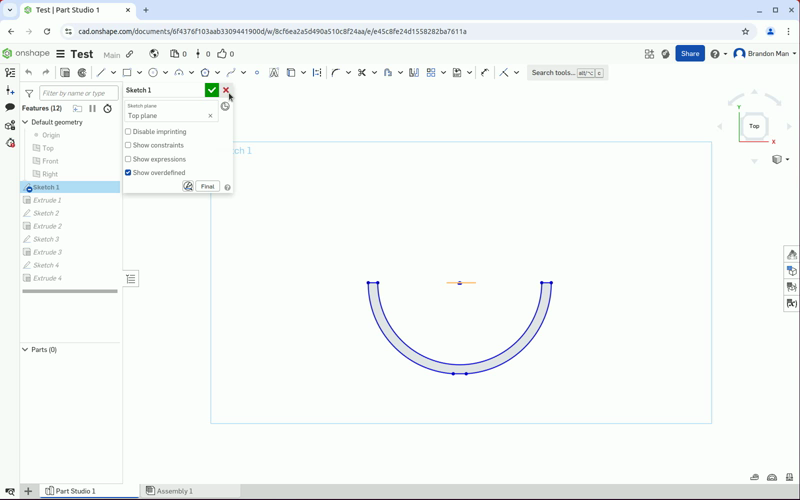
key(shift+s)
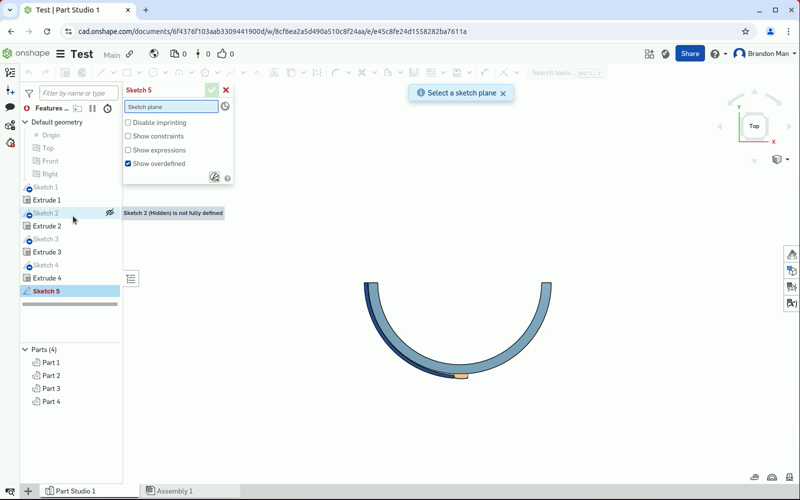
scroll(3)
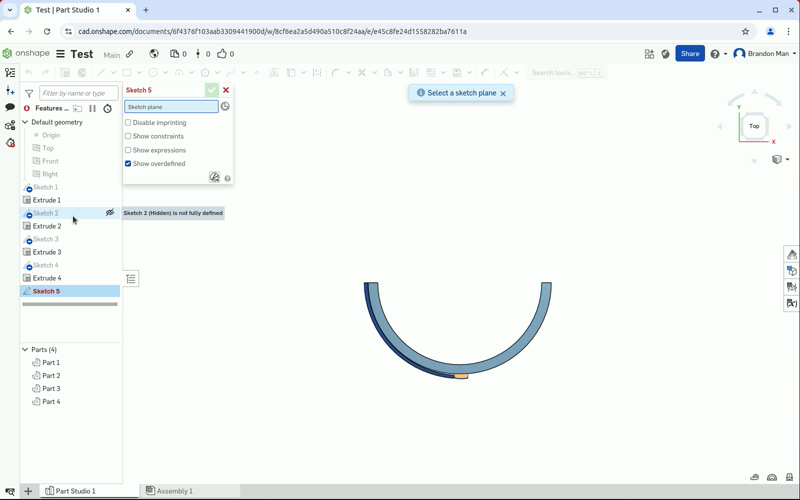
mouse_move(73, 150)
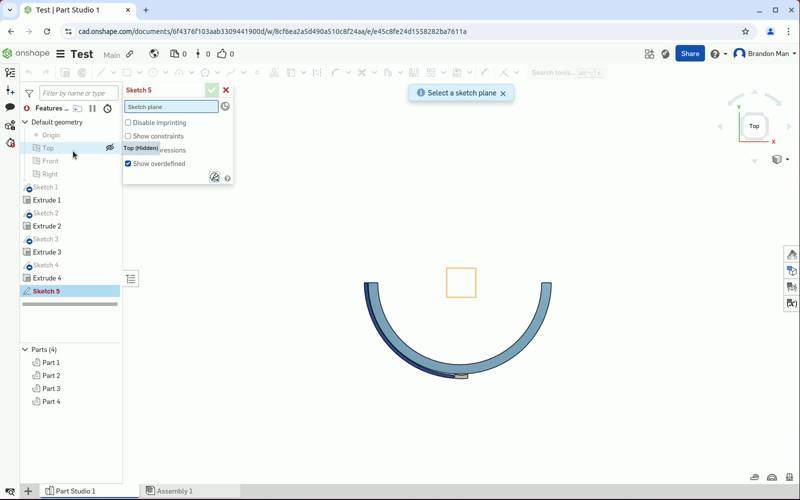
click(73, 150)
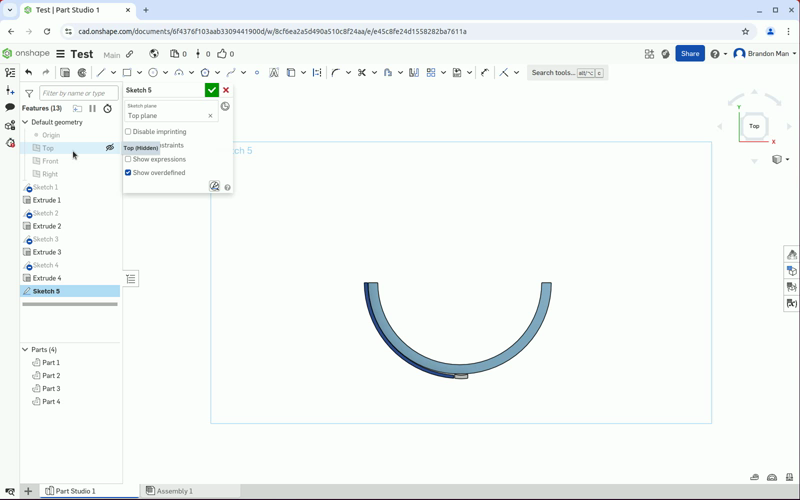
mouse_move(73, 352)
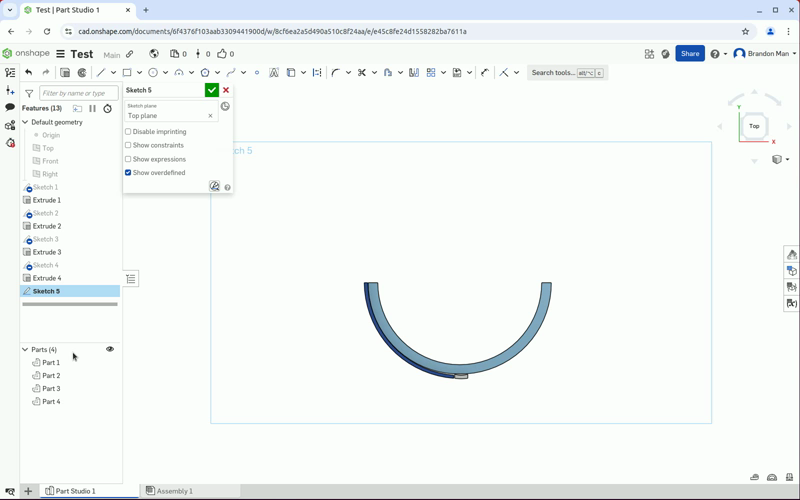
key(y)
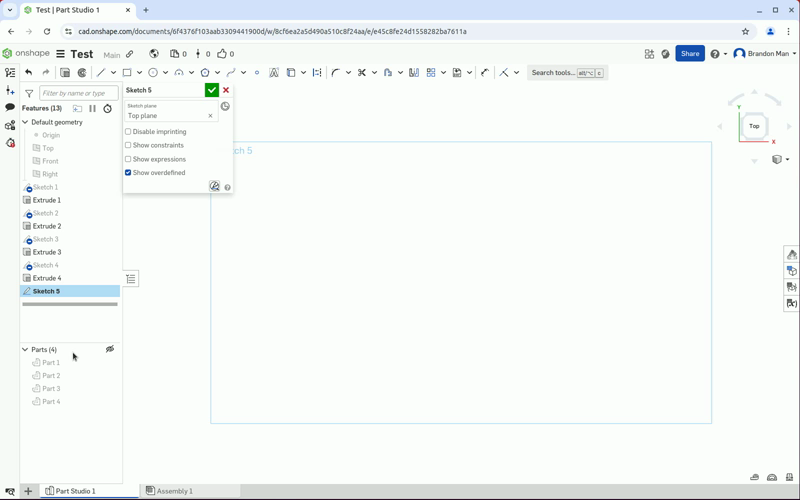
key(a)
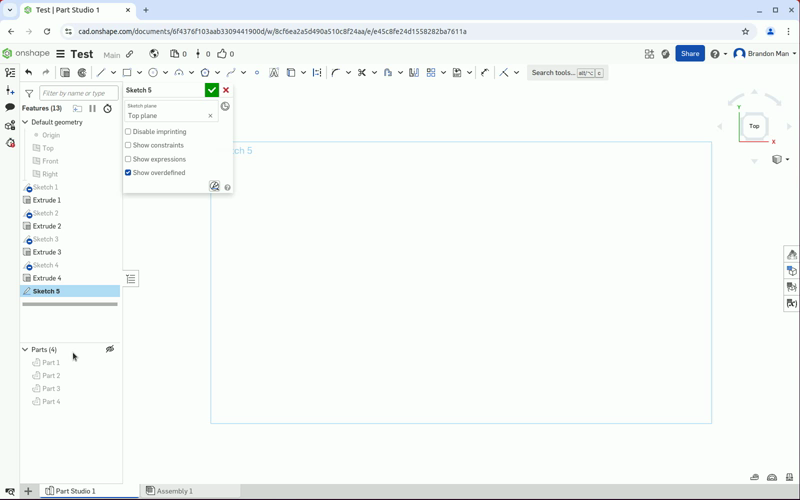
key_down(shift)
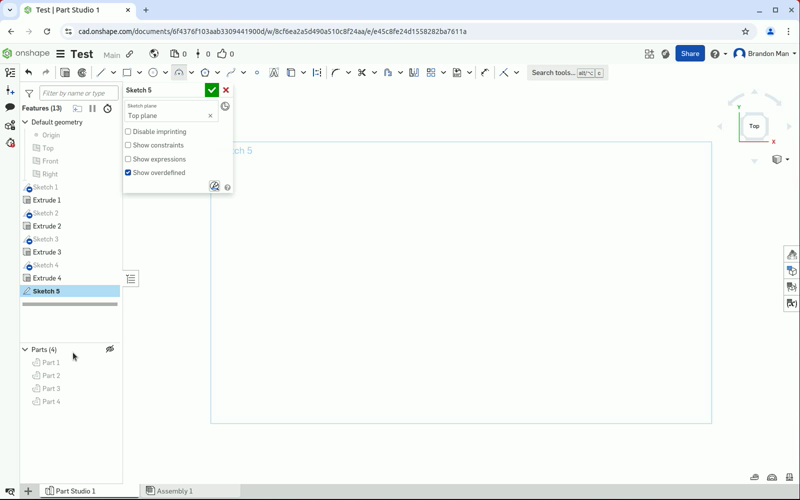
mouse_move(466, 378)
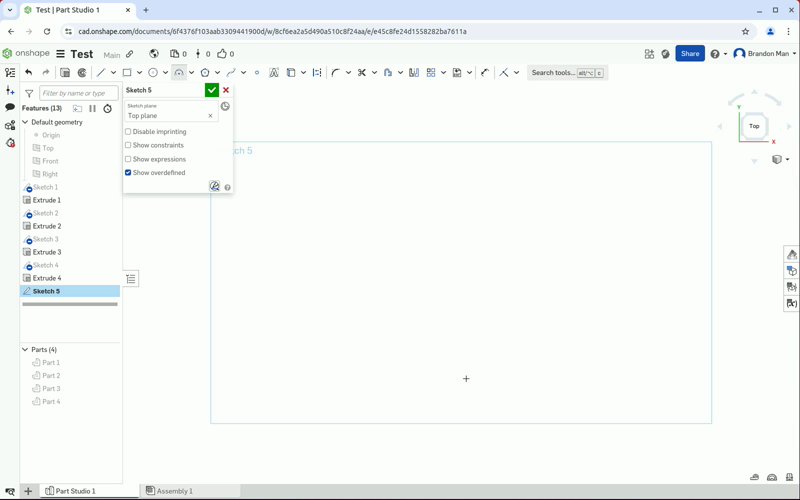
click(466, 378)
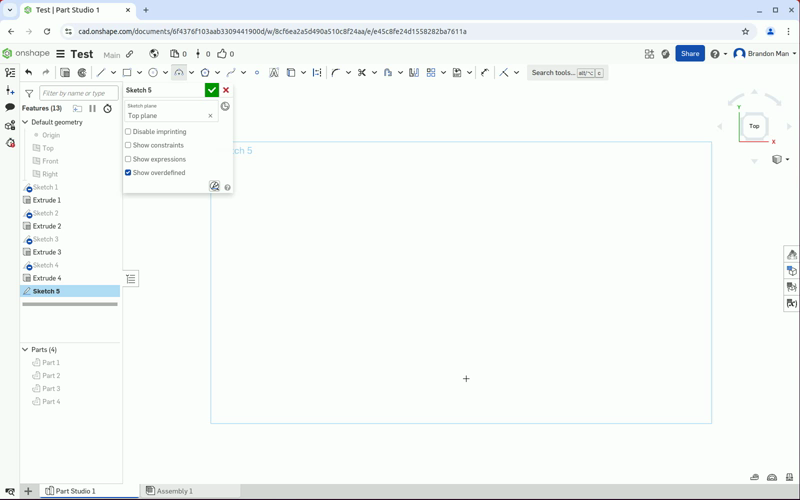
key_up(shift)
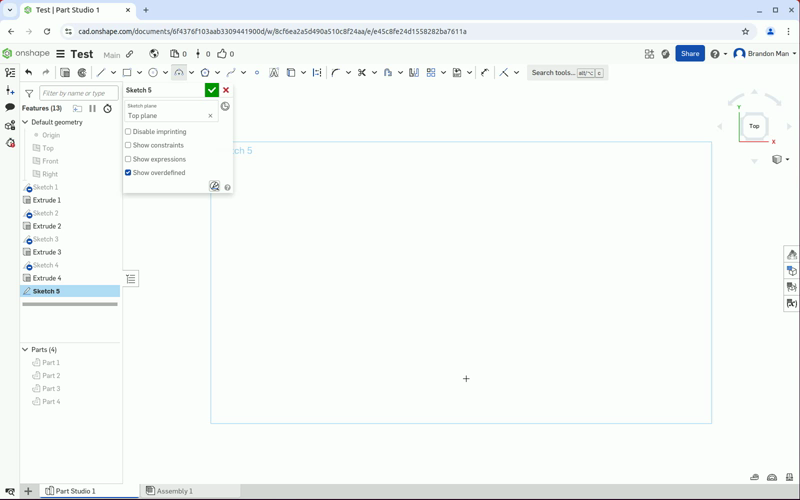
key_down(shift)
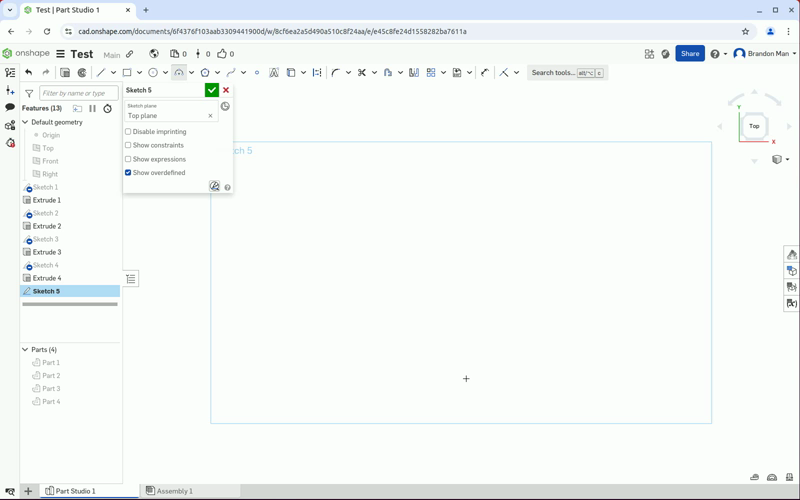
mouse_move(555, 282)
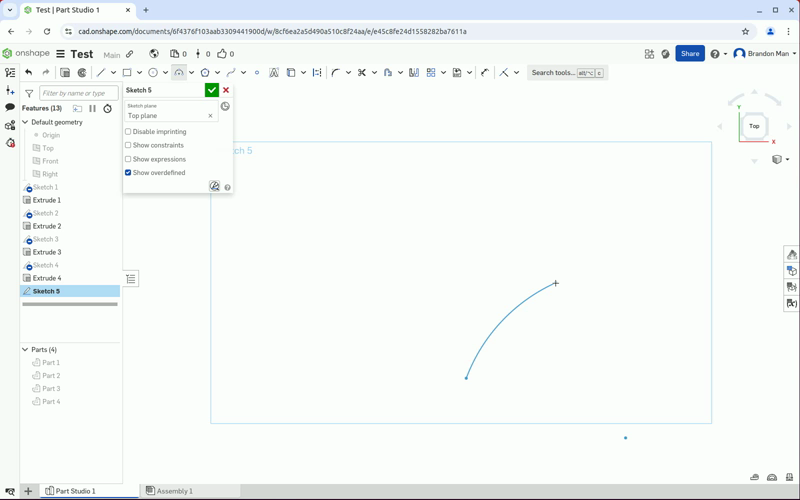
click(555, 282)
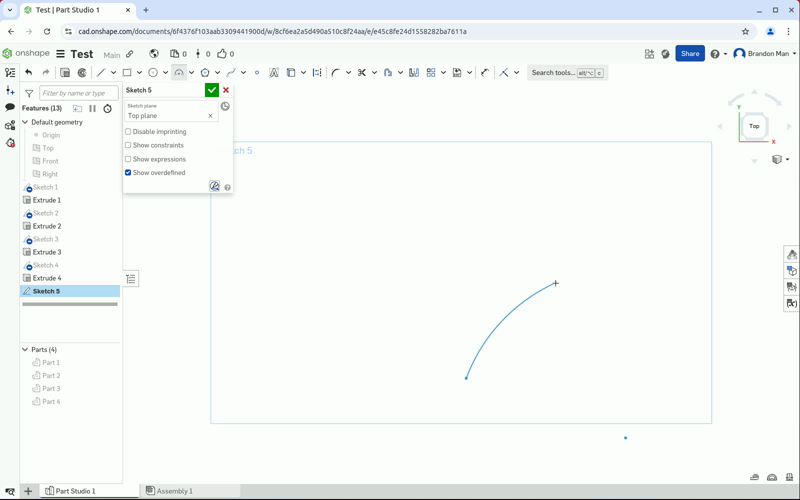
mouse_move(529, 347)
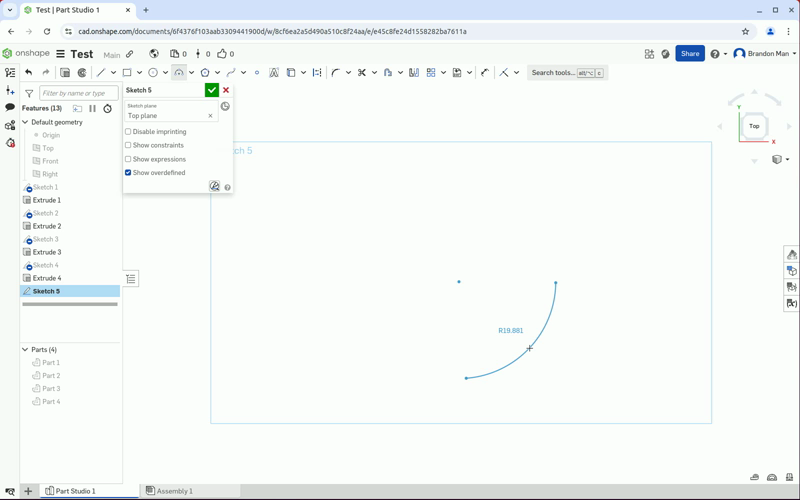
click(529, 347)
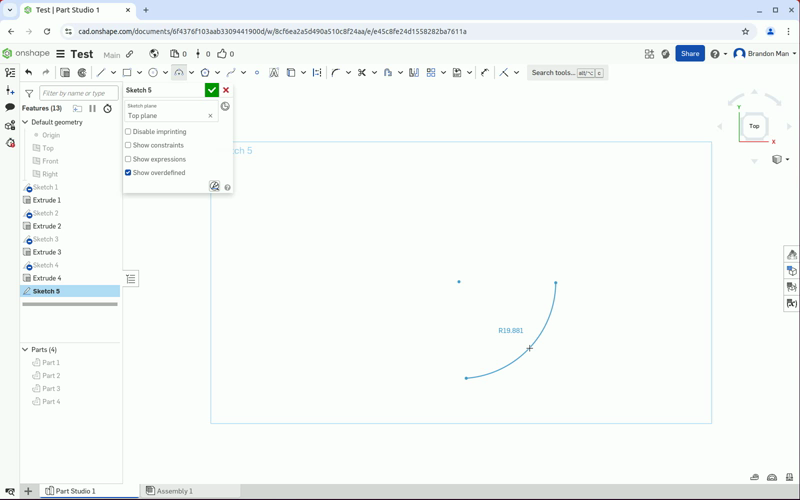
key_up(shift)
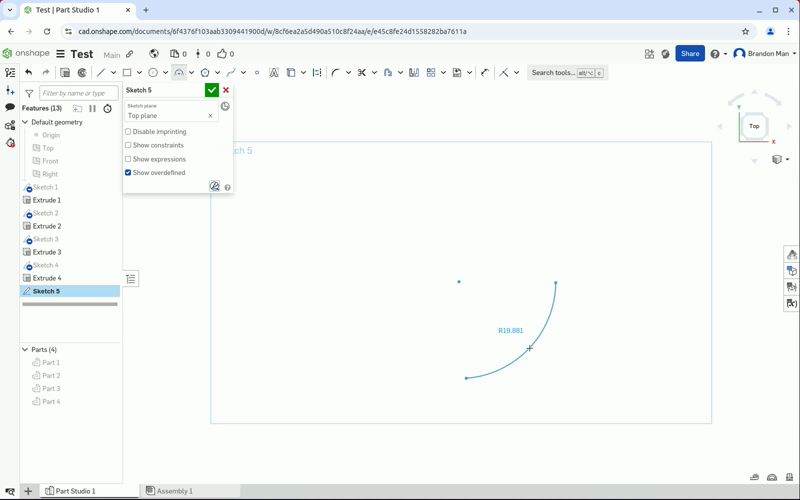
key(esc)
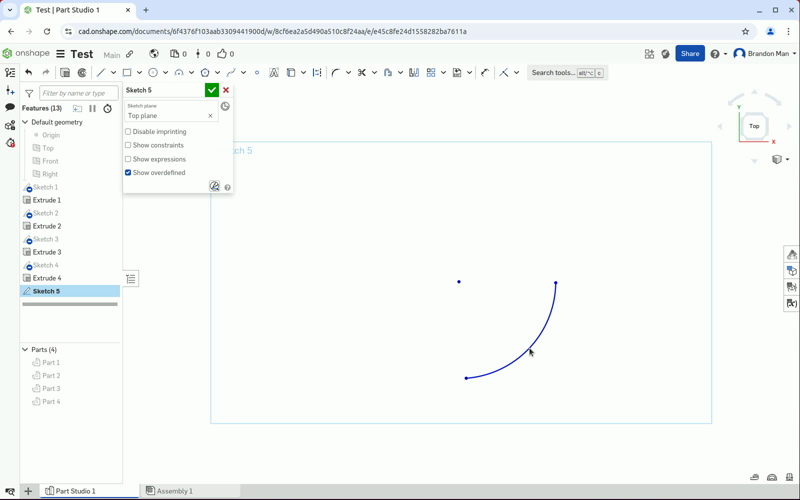
key(l)
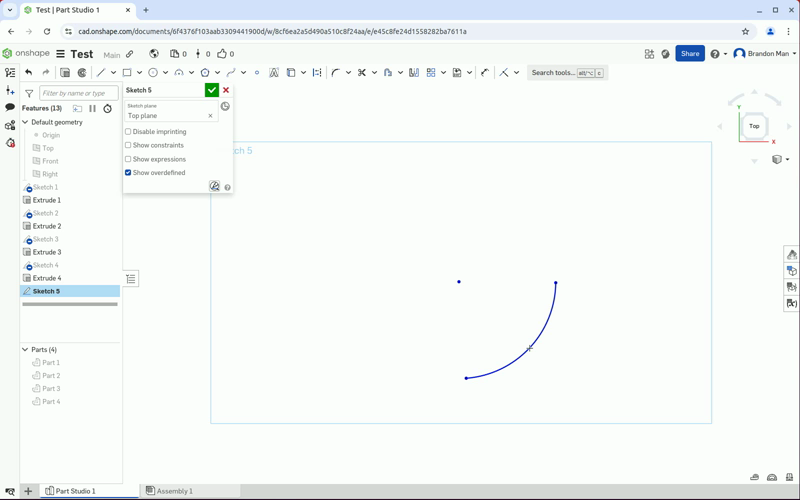
mouse_move(555, 282)
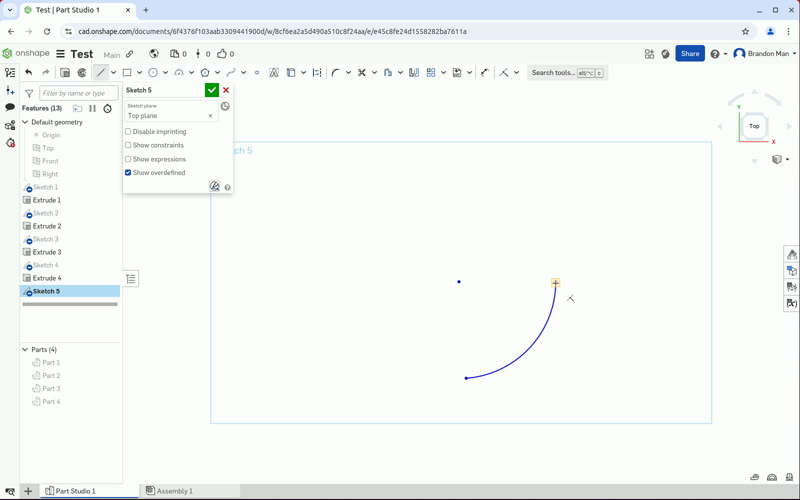
click(555, 282)
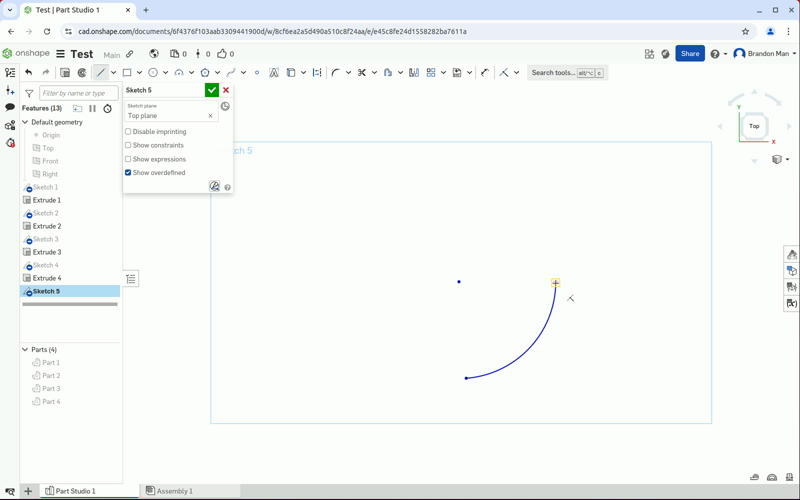
key_down(shift)
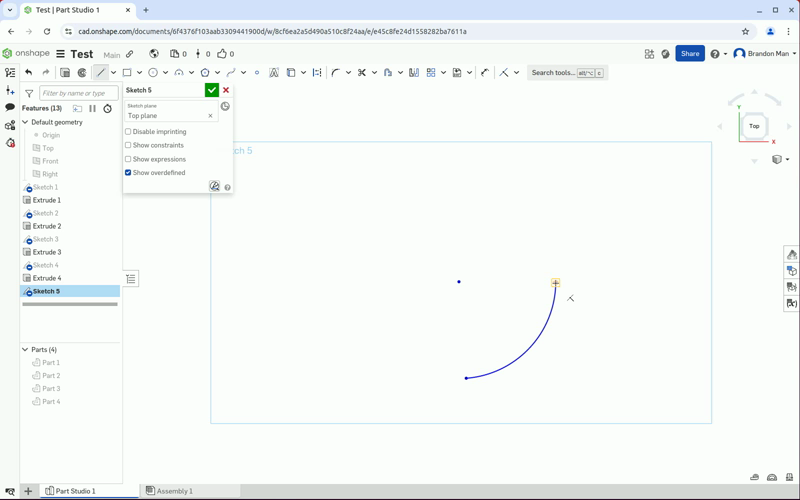
mouse_move(585, 282)
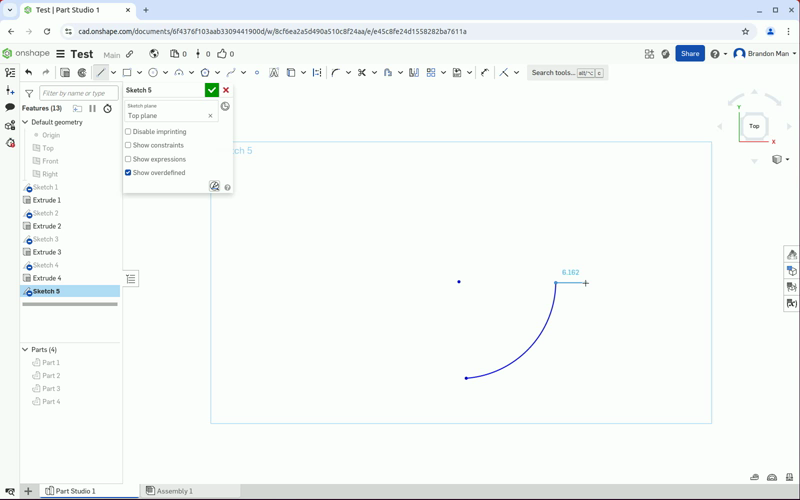
mouse_move(552, 282)
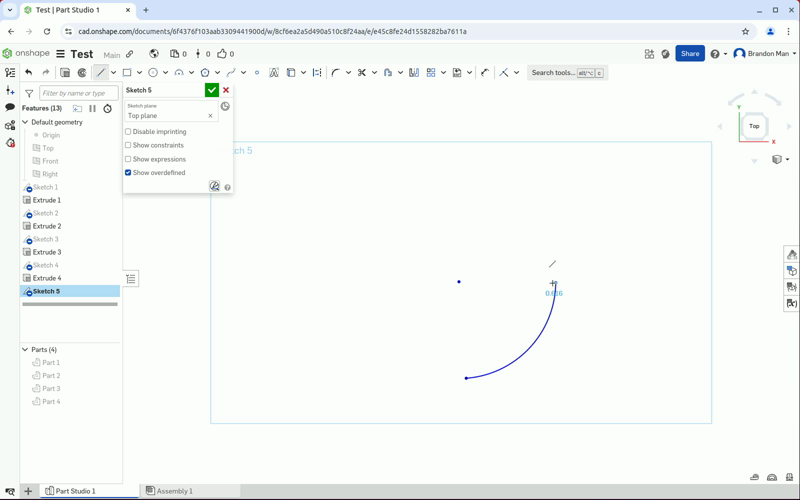
scroll(6)
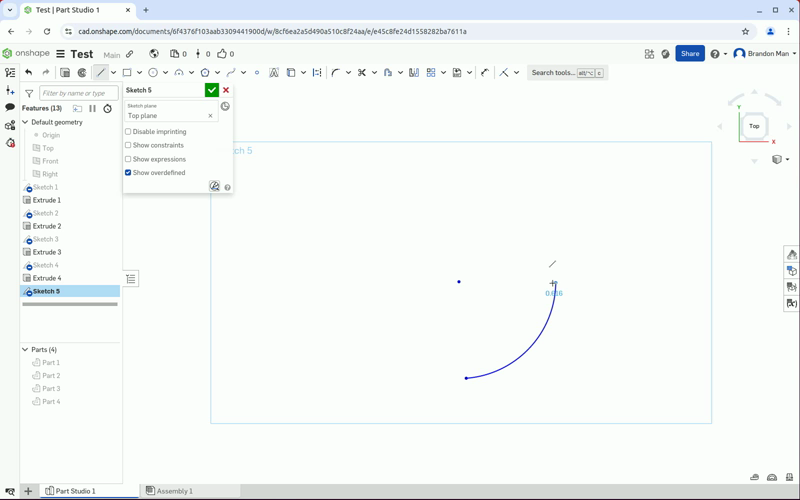
scroll(6)
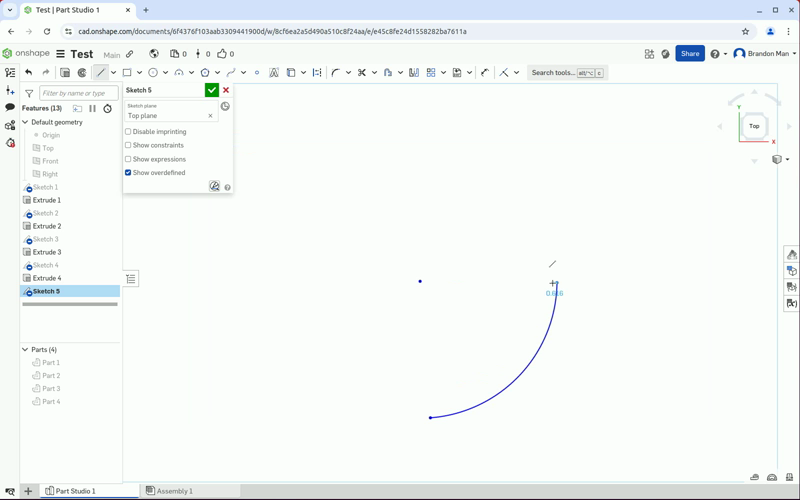
scroll(6)
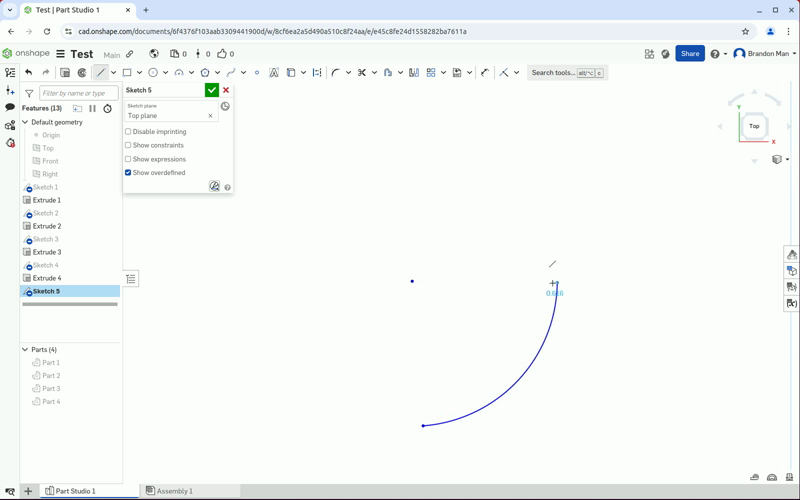
scroll(6)
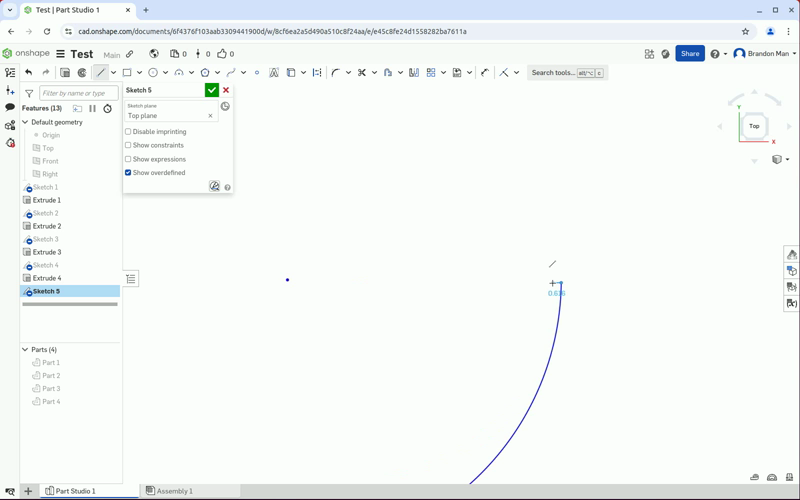
scroll(6)
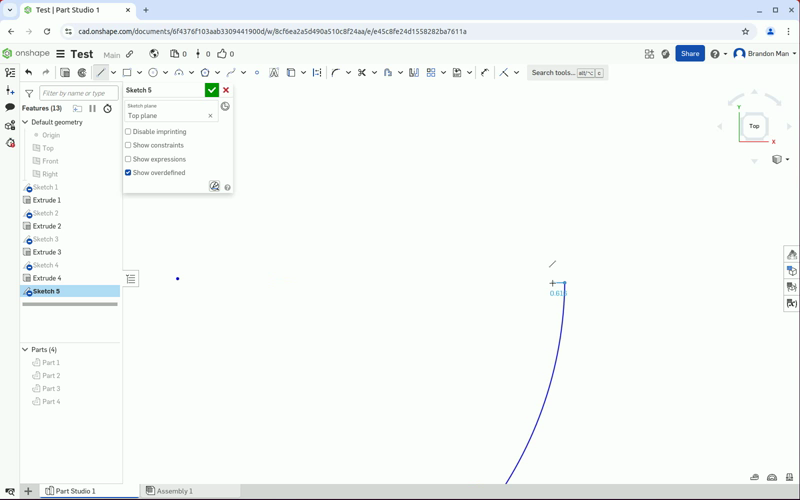
scroll(6)
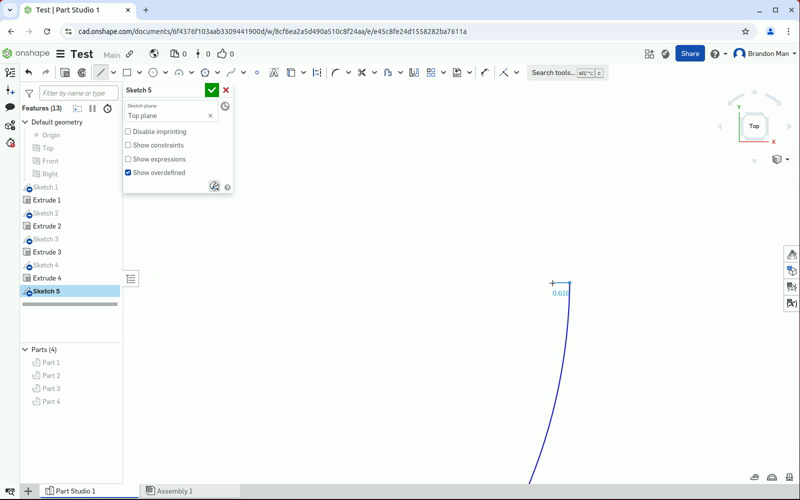
scroll(6)
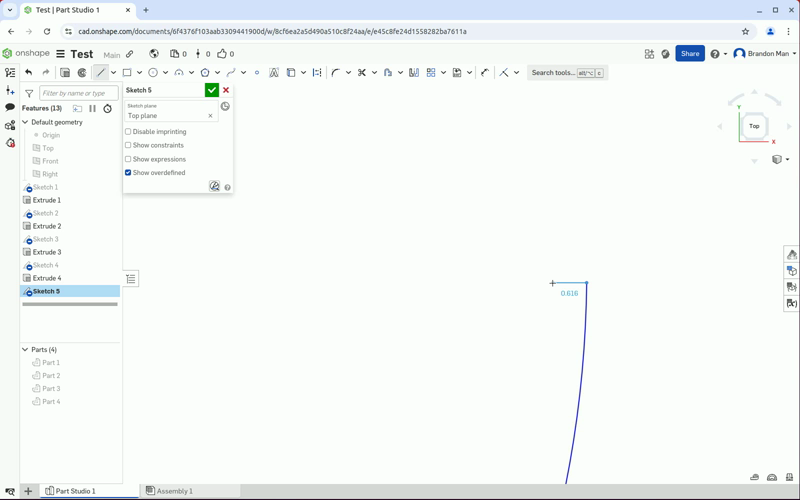
click(552, 282)
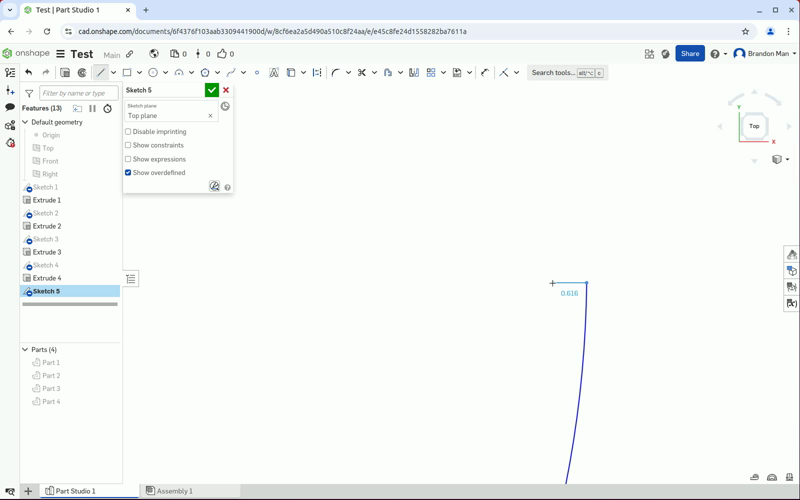
scroll(-6)
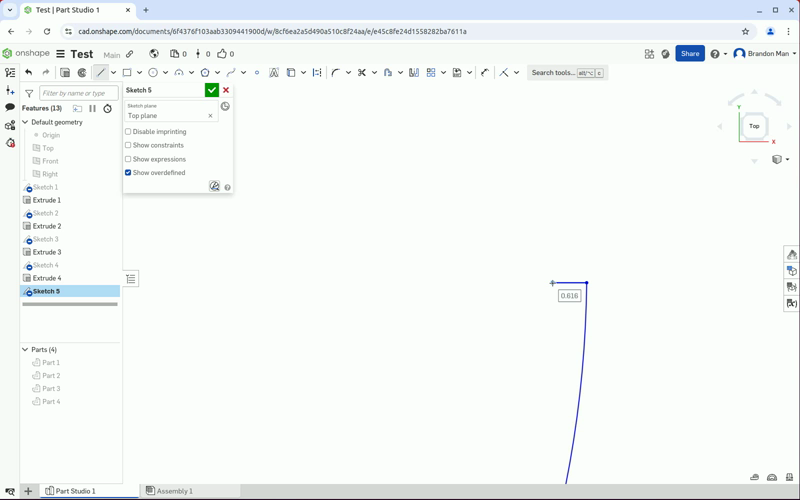
scroll(-6)
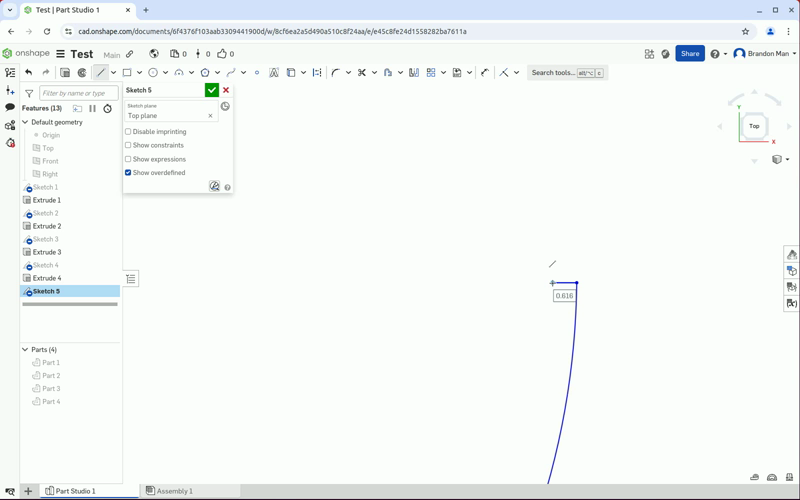
scroll(-6)
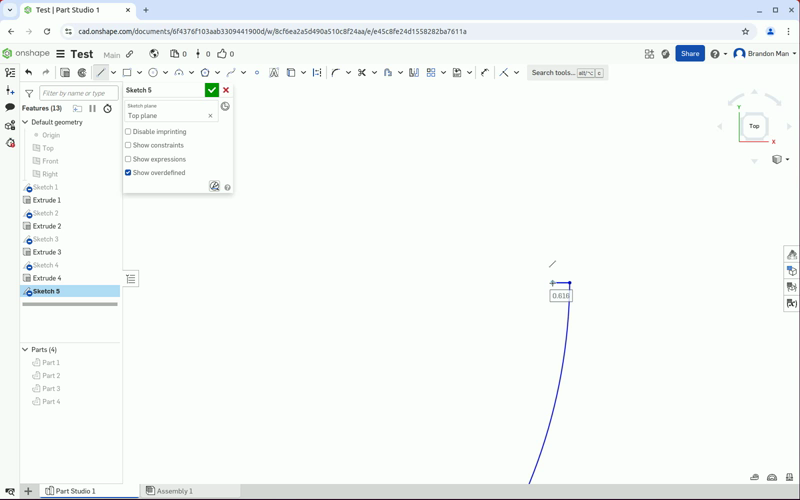
scroll(-6)
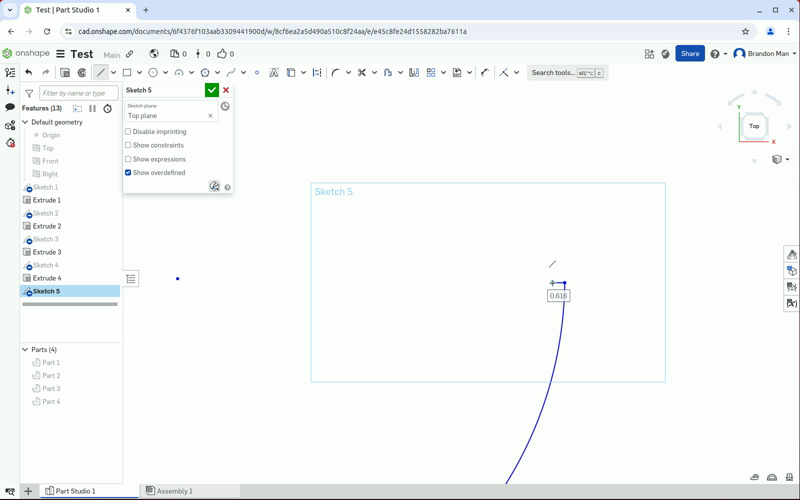
scroll(-6)
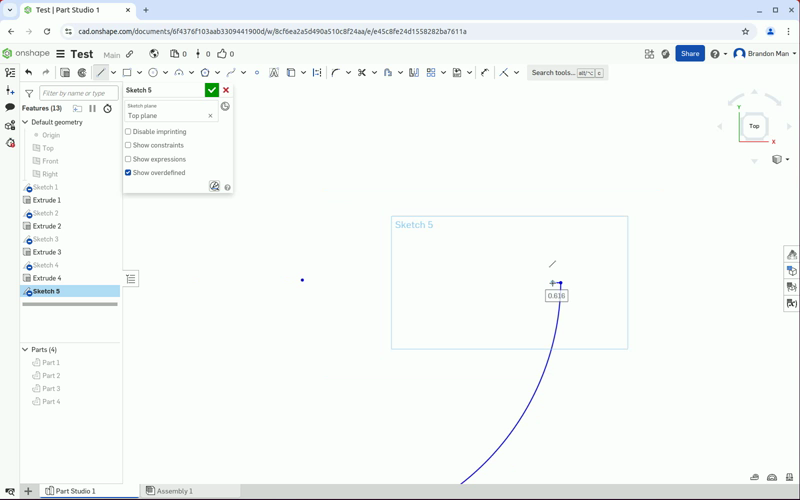
scroll(-6)
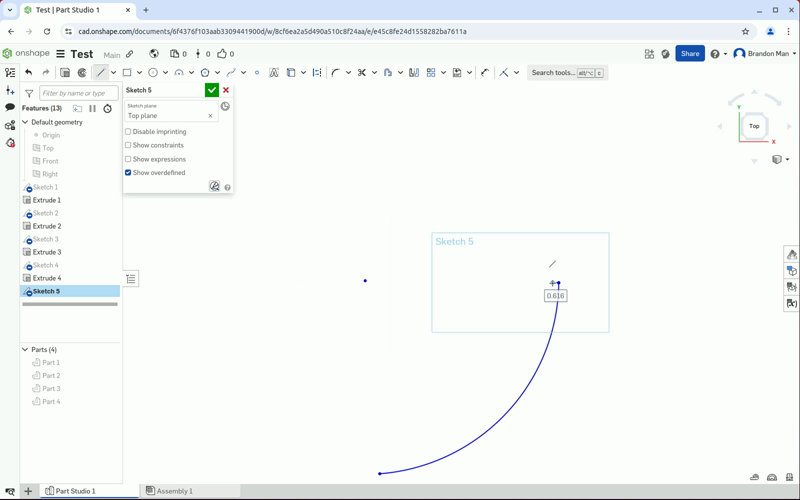
scroll(-6)
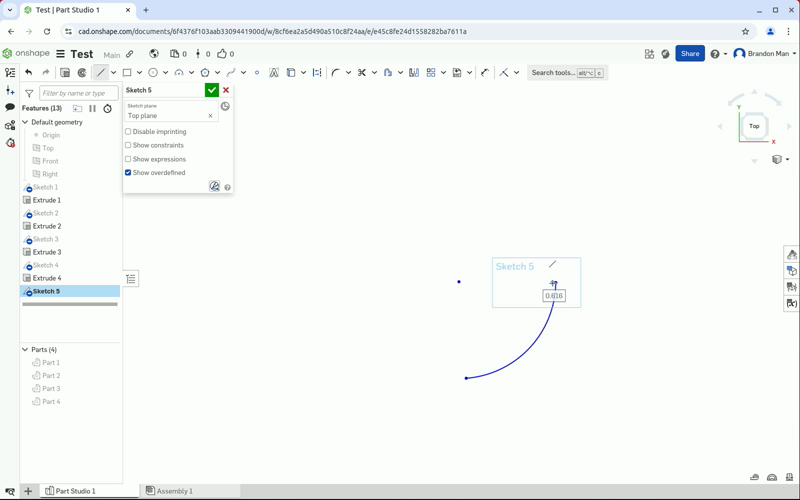
key_up(shift)
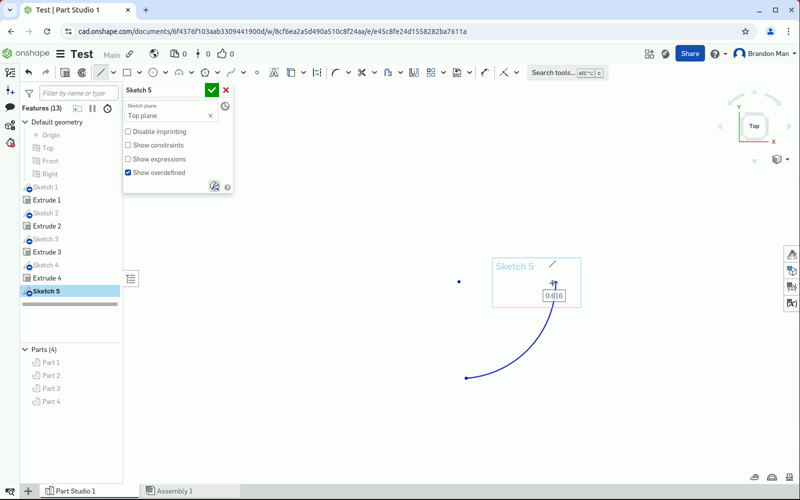
key(esc)
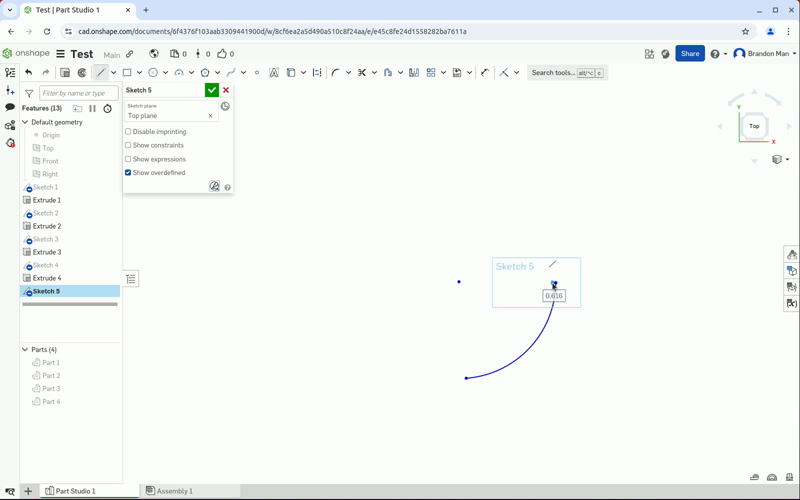
key(a)
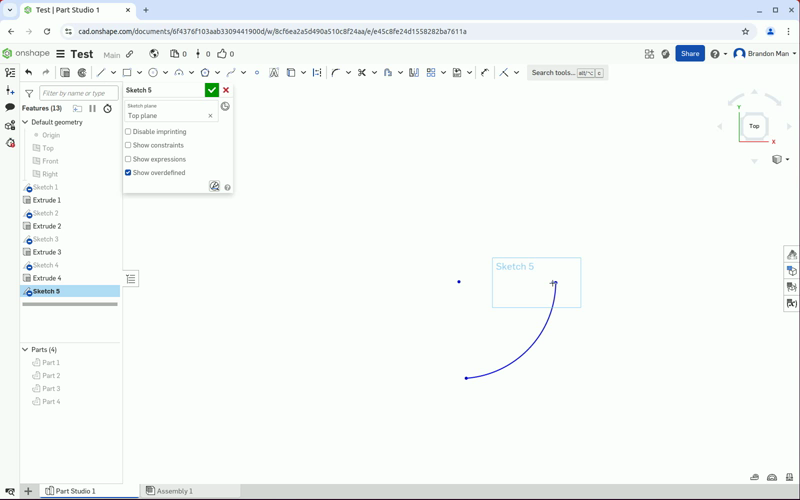
mouse_move(552, 282)
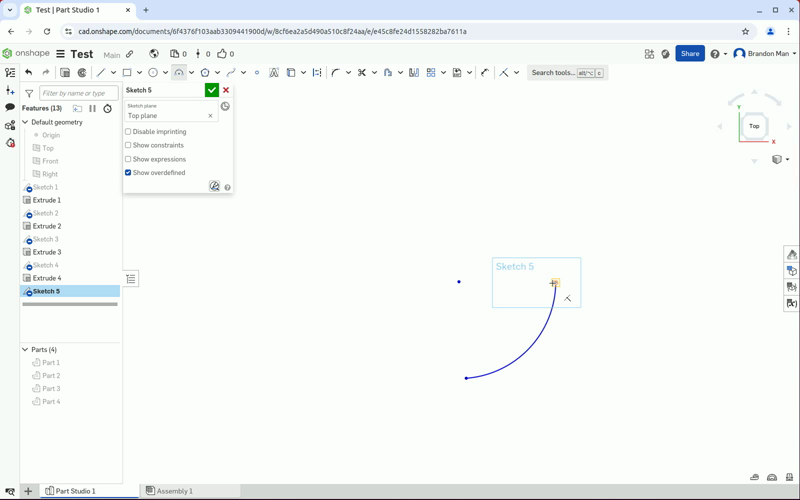
scroll(6)
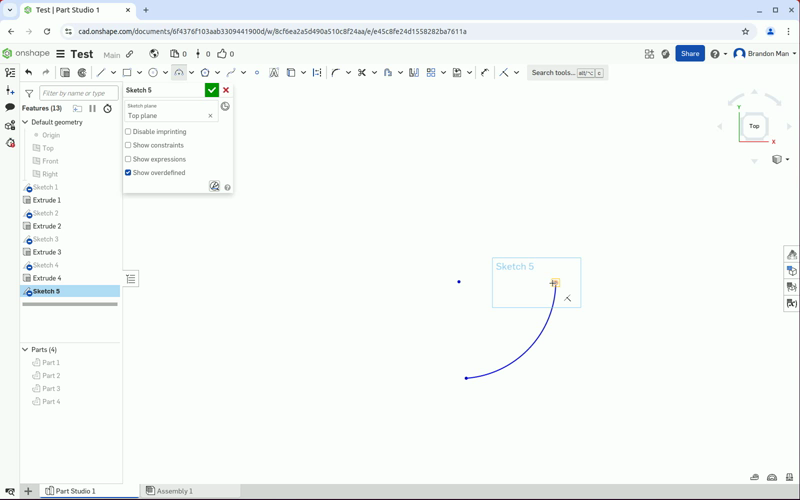
scroll(6)
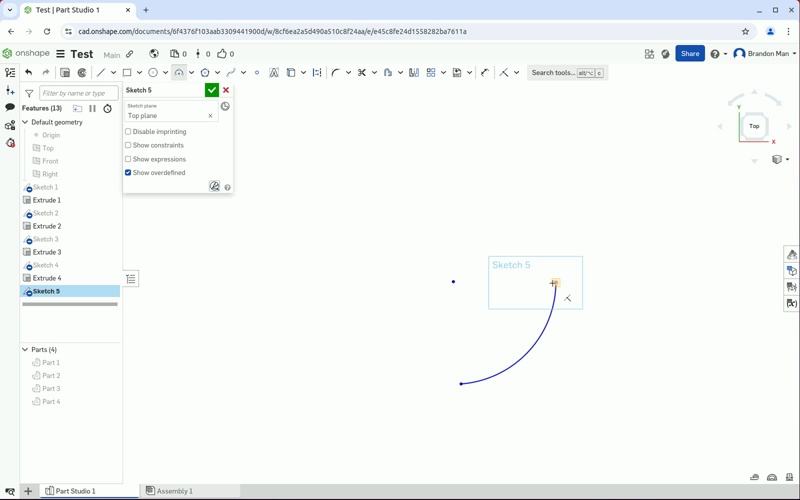
scroll(6)
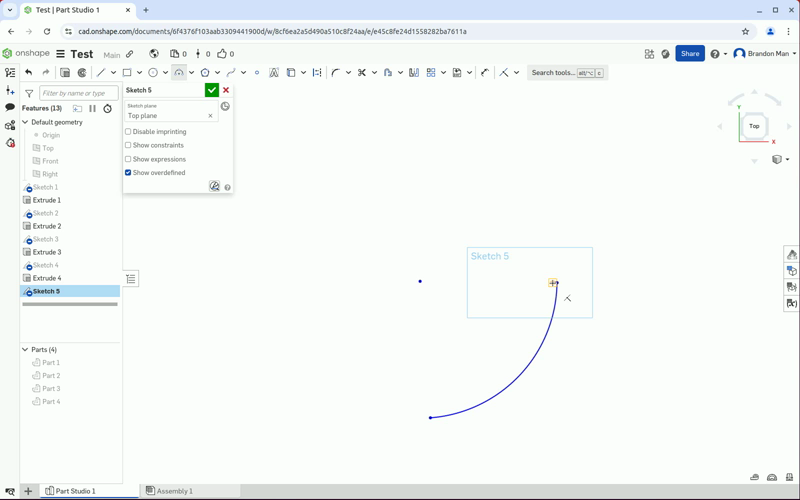
scroll(6)
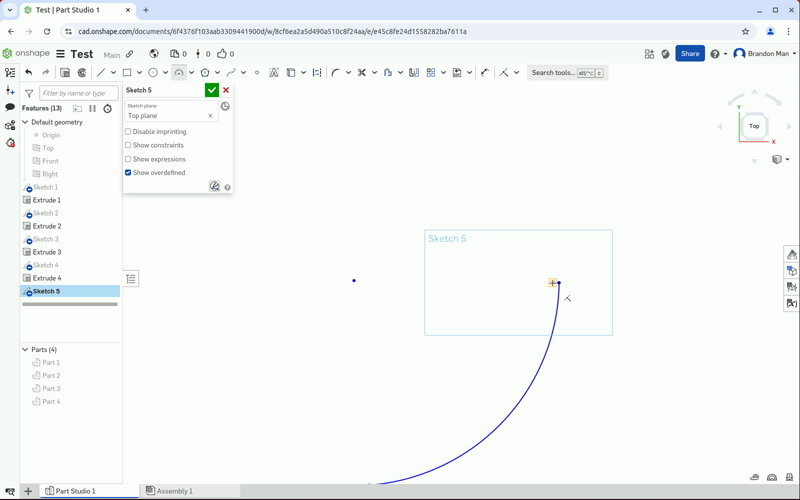
scroll(6)
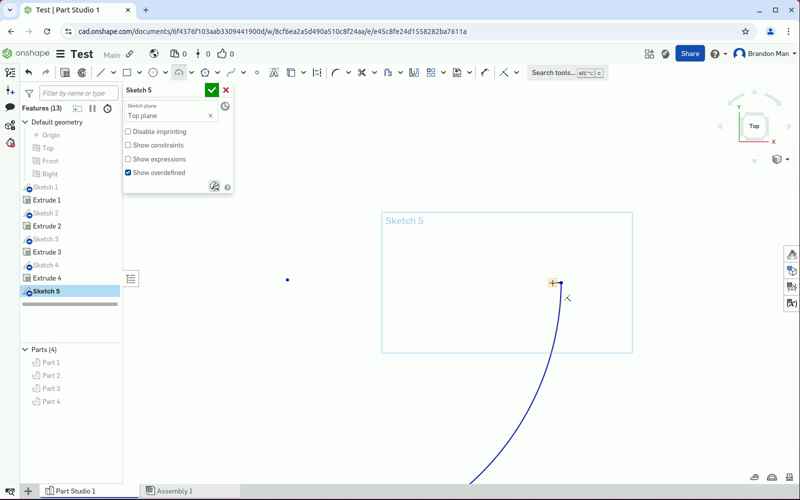
scroll(6)
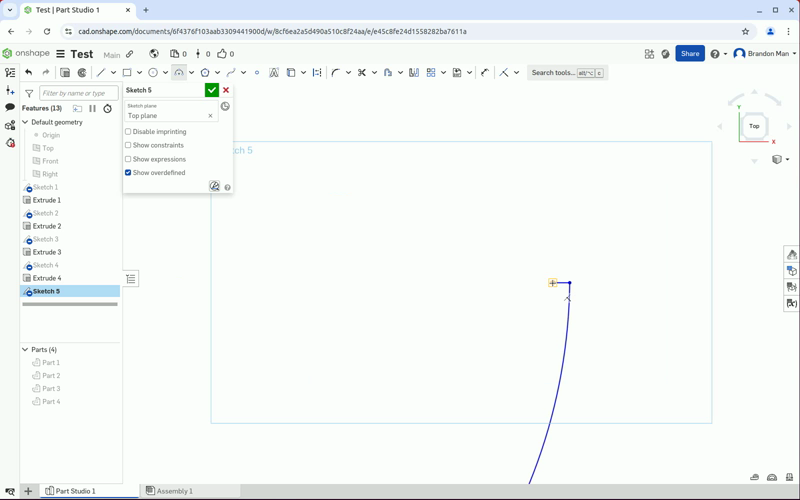
scroll(6)
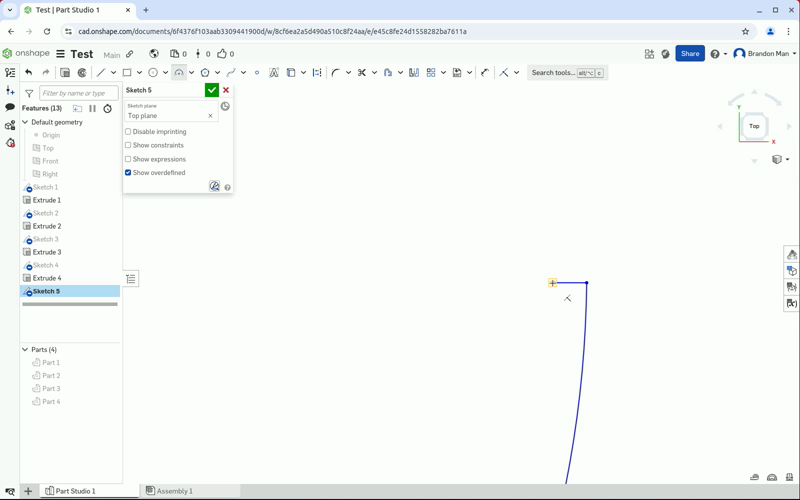
click(552, 282)
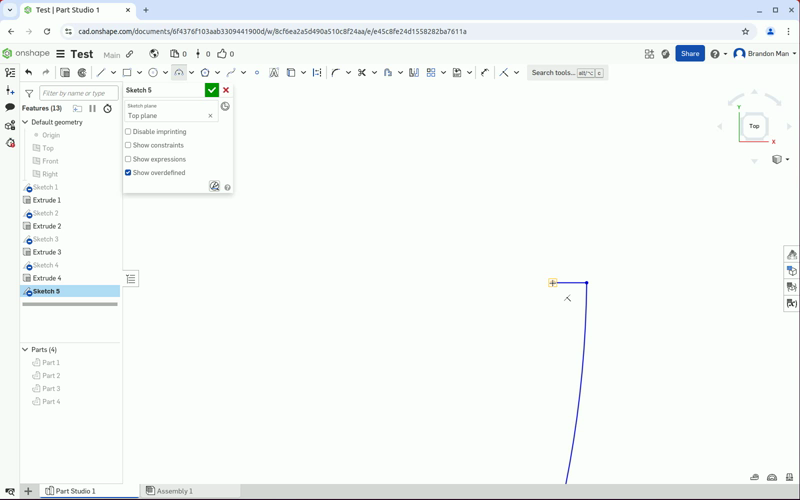
scroll(-6)
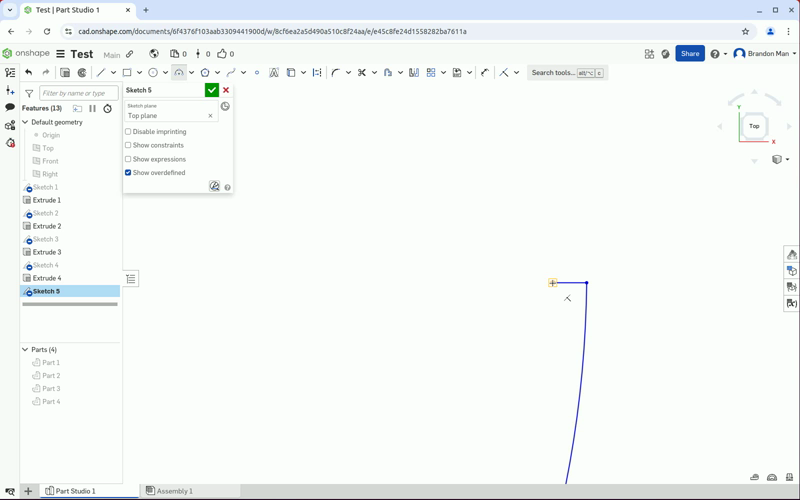
scroll(-6)
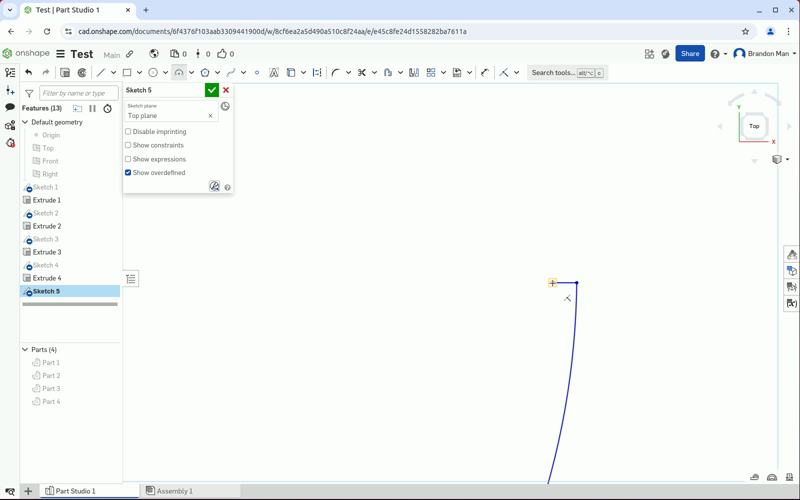
scroll(-6)
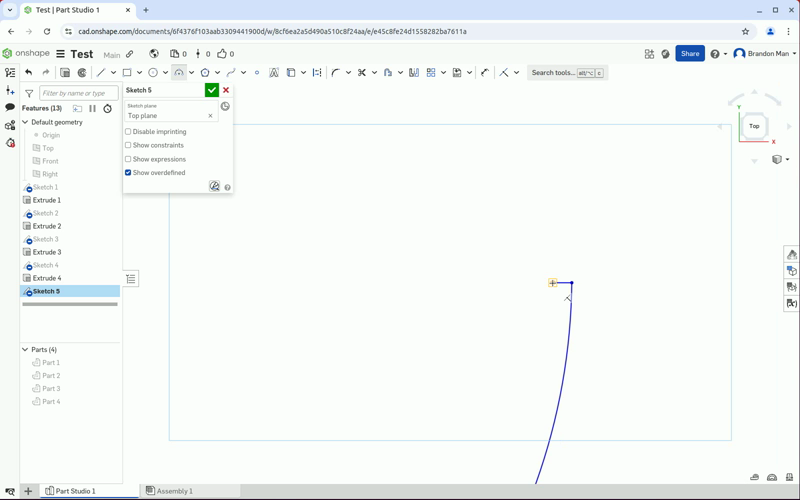
scroll(-6)
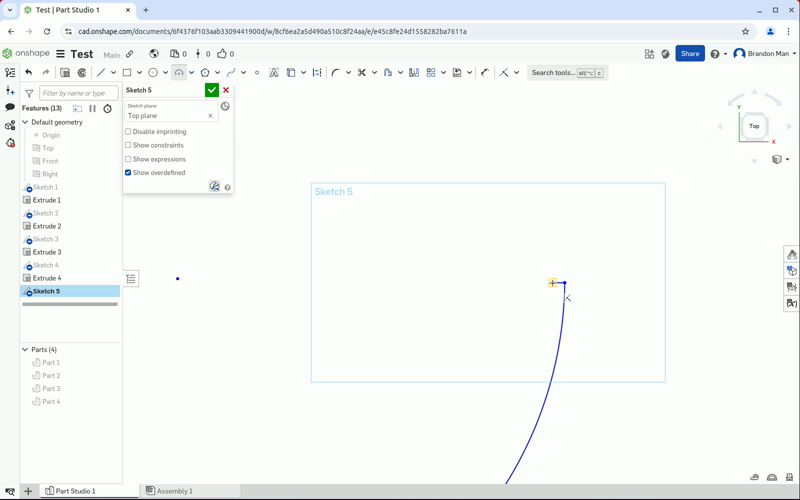
scroll(-6)
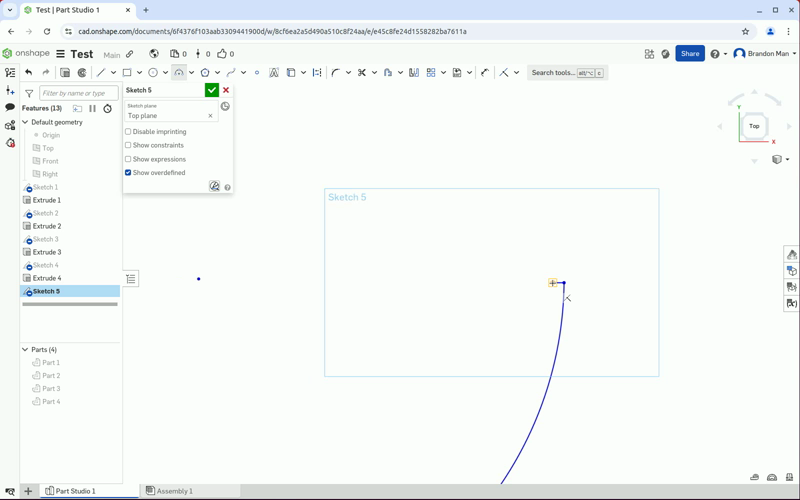
scroll(-6)
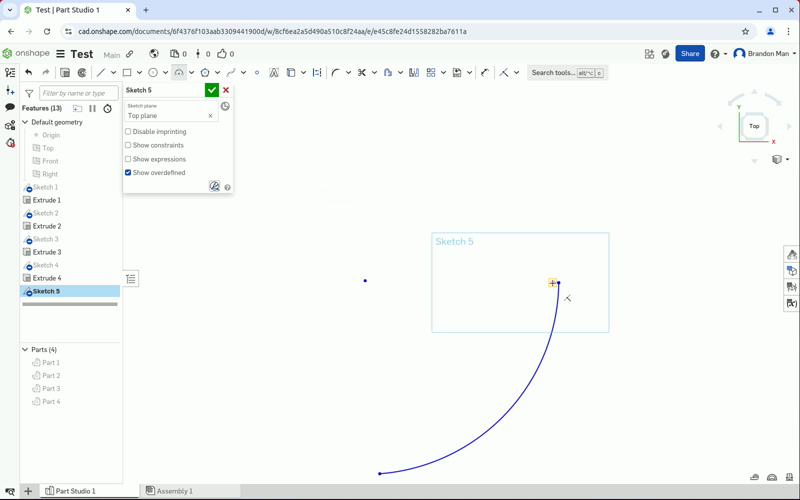
scroll(-6)
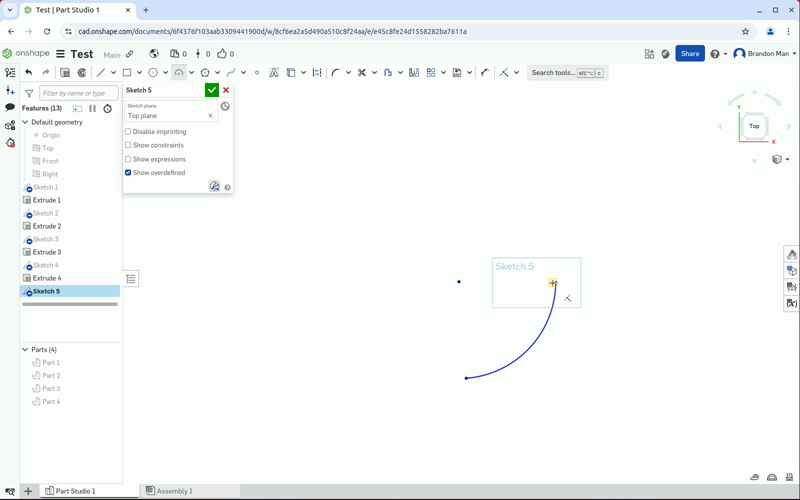
key_down(shift)
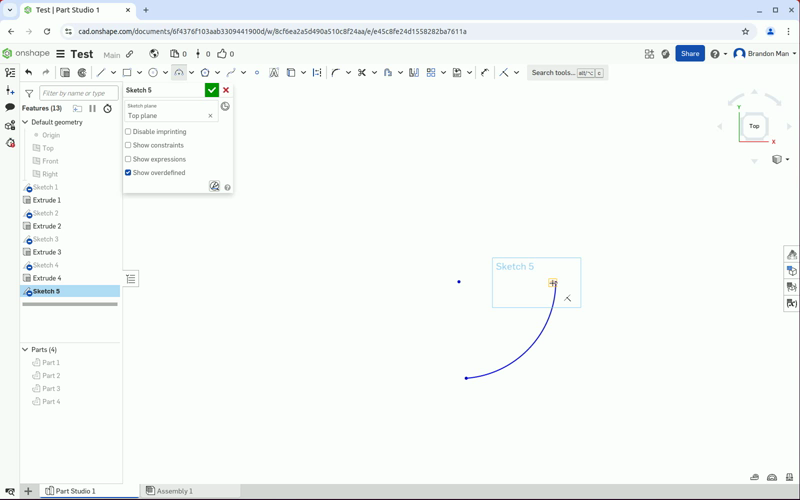
mouse_move(466, 374)
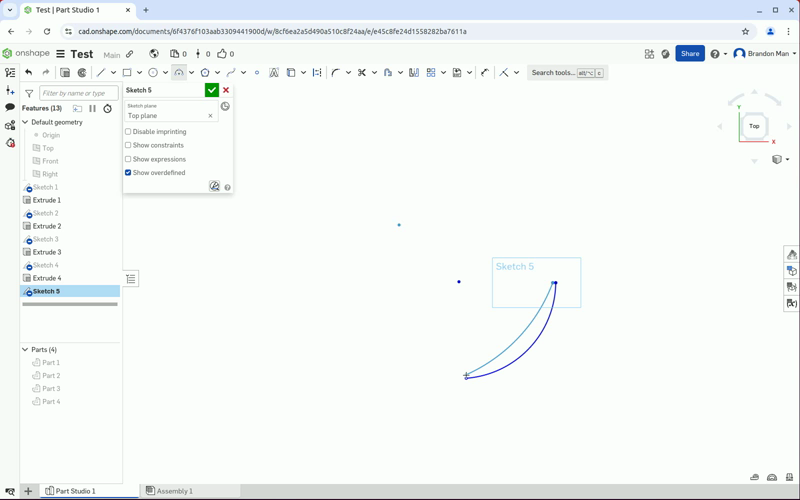
scroll(6)
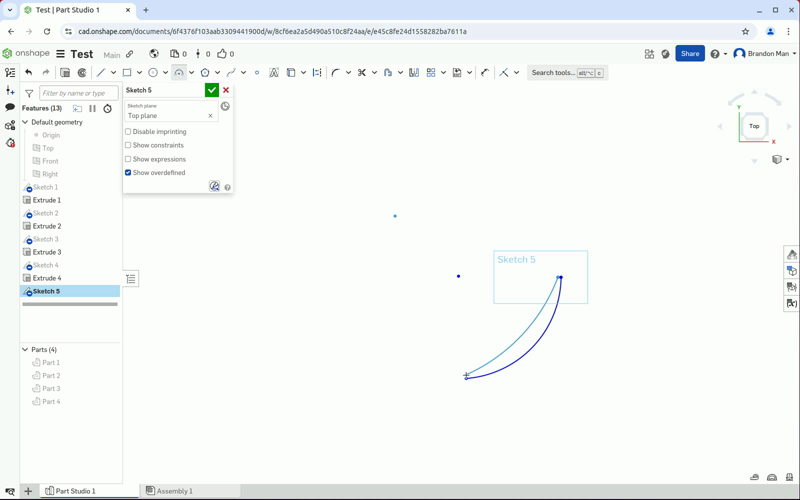
scroll(6)
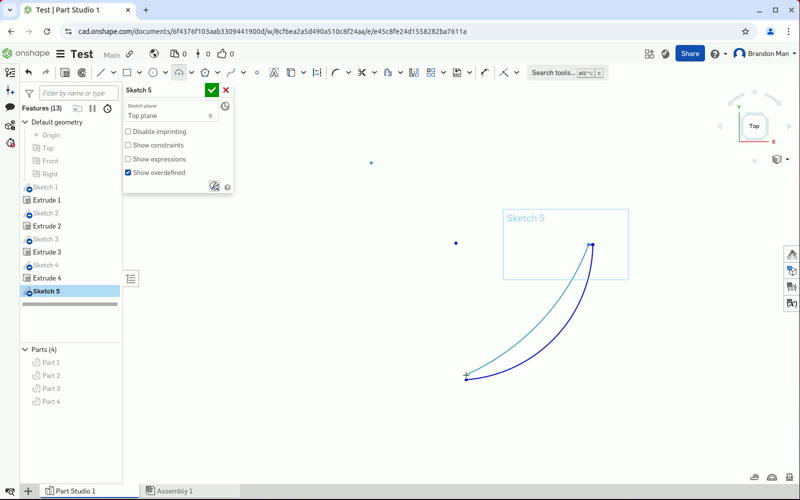
scroll(6)
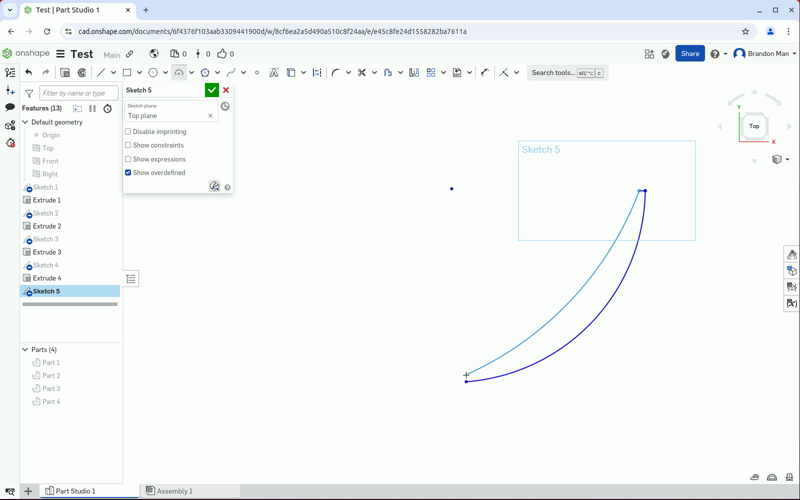
scroll(6)
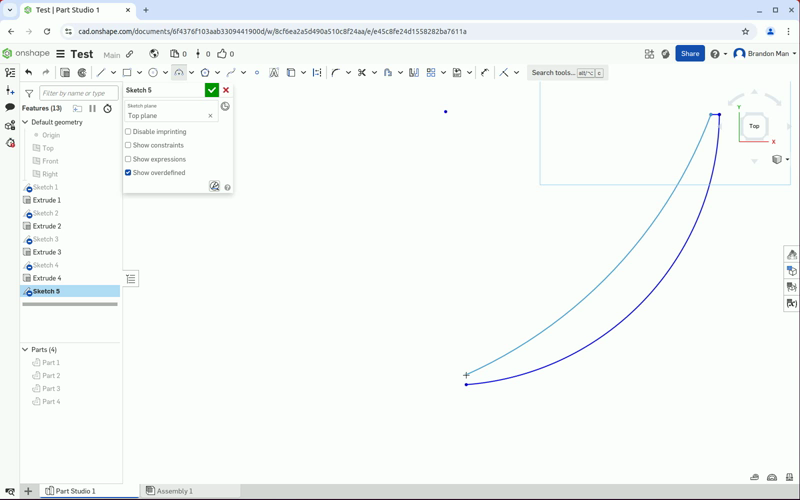
scroll(6)
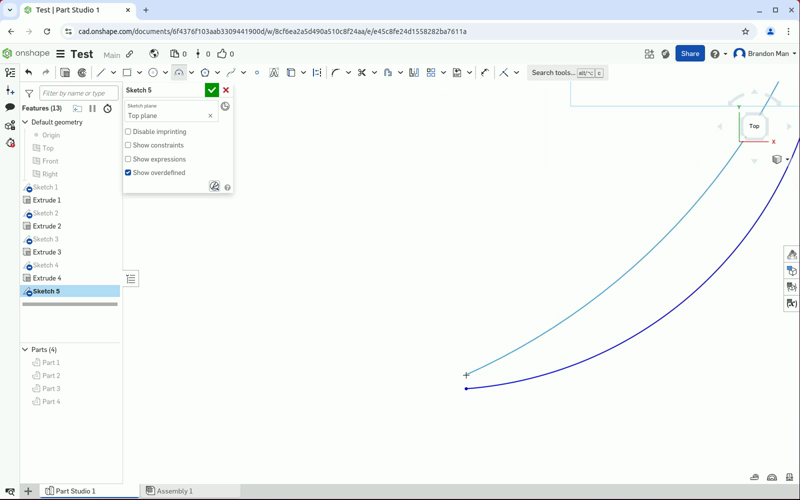
scroll(6)
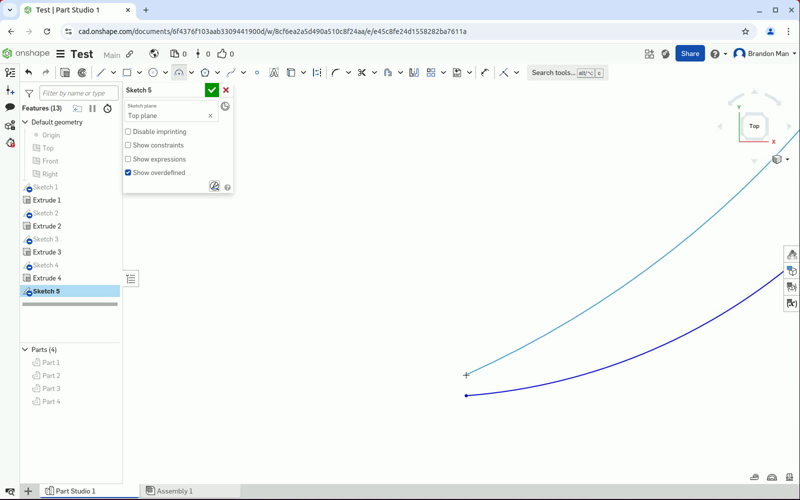
scroll(6)
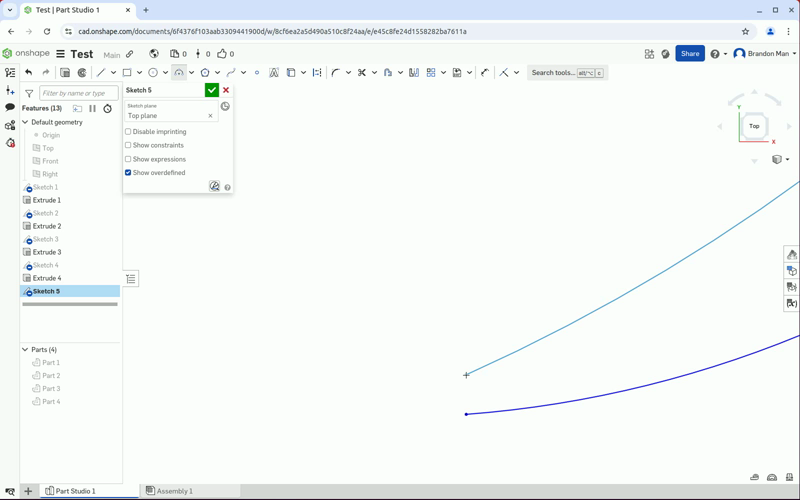
click(466, 374)
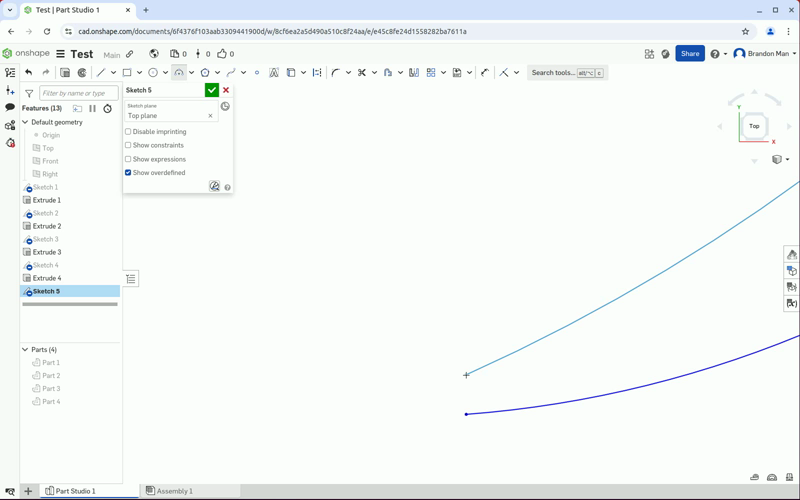
scroll(-6)
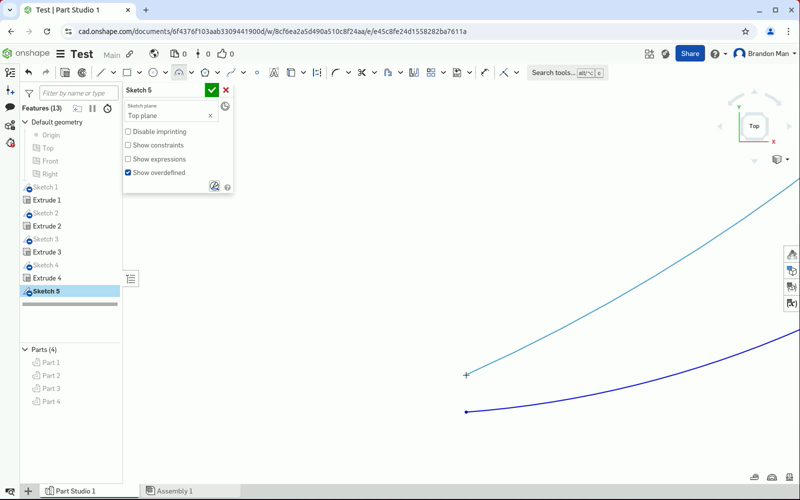
scroll(-6)
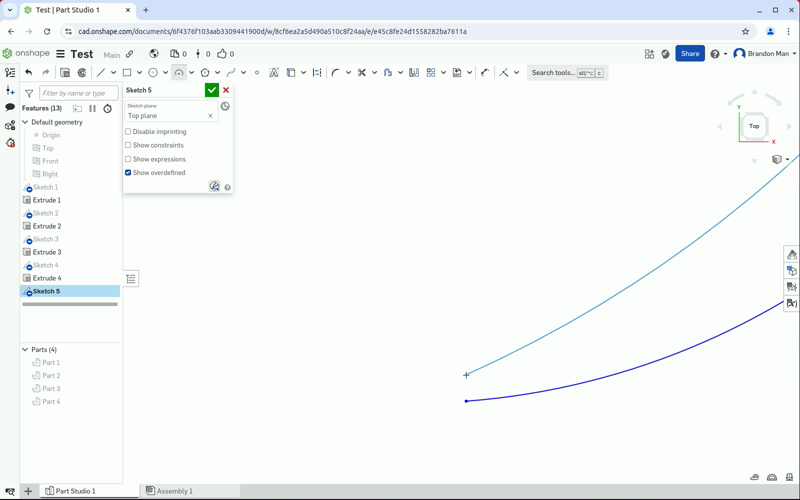
scroll(-6)
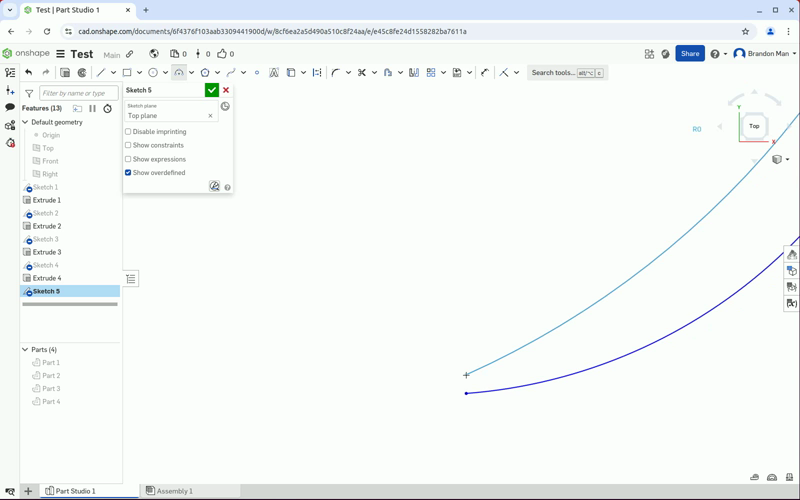
scroll(-6)
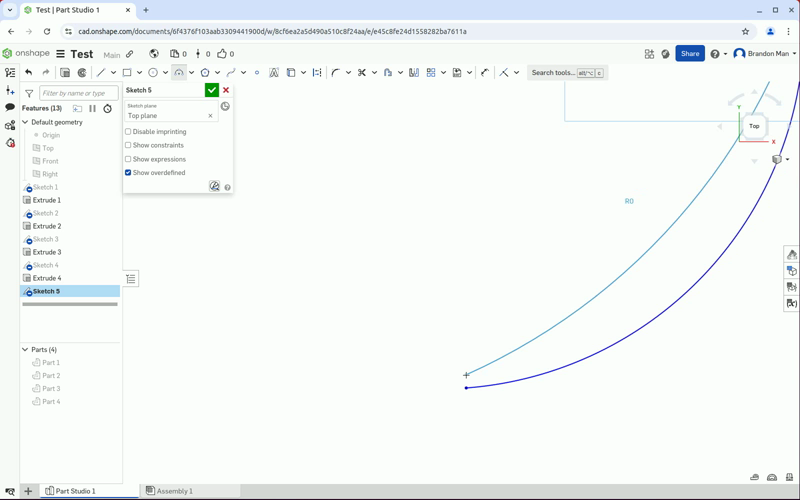
scroll(-6)
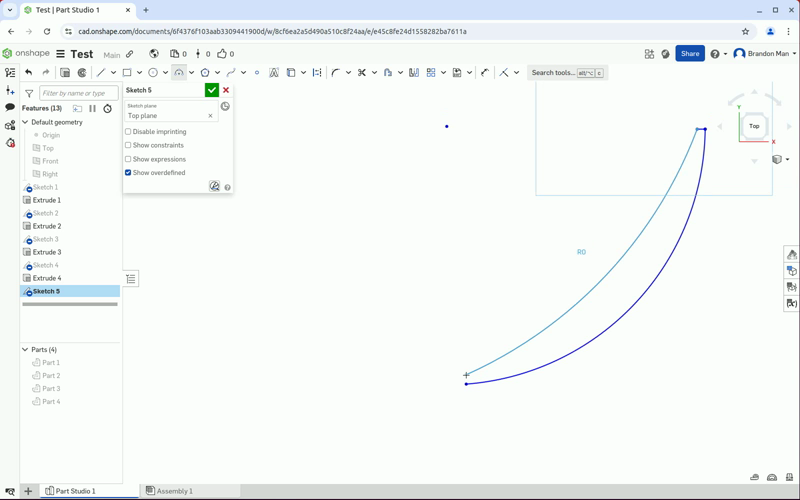
scroll(-6)
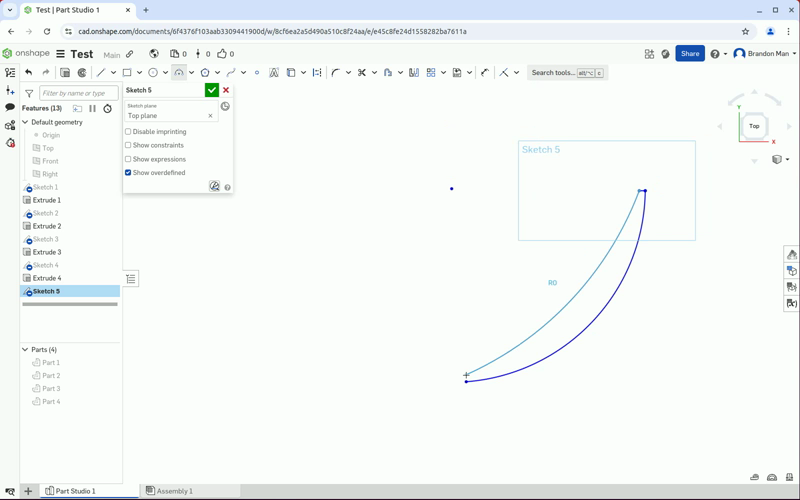
scroll(-6)
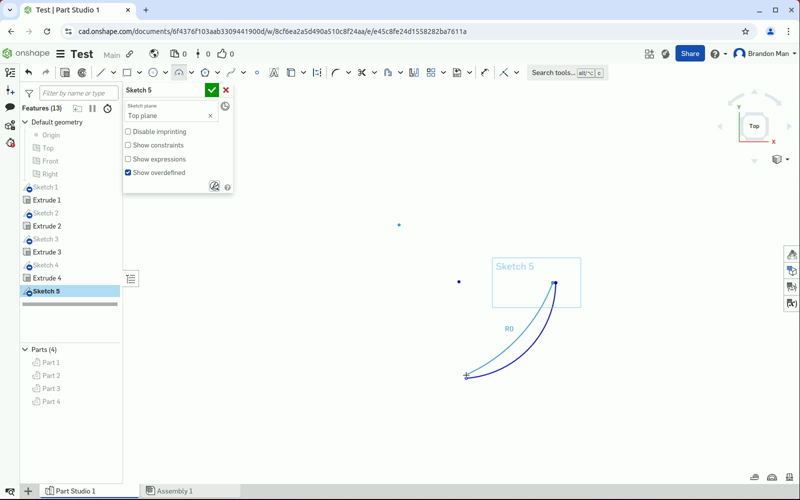
mouse_move(527, 345)
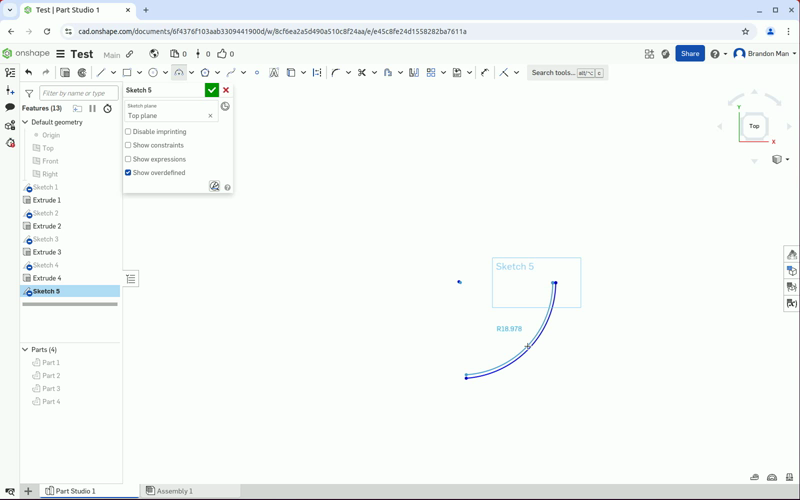
scroll(6)
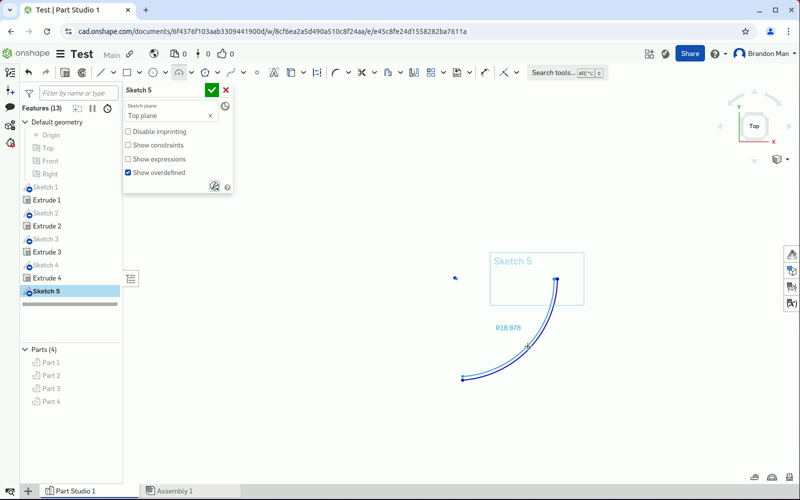
scroll(6)
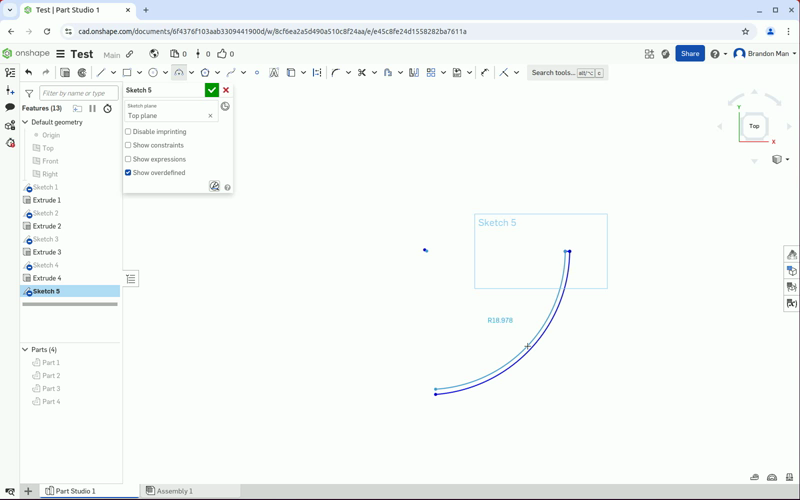
scroll(6)
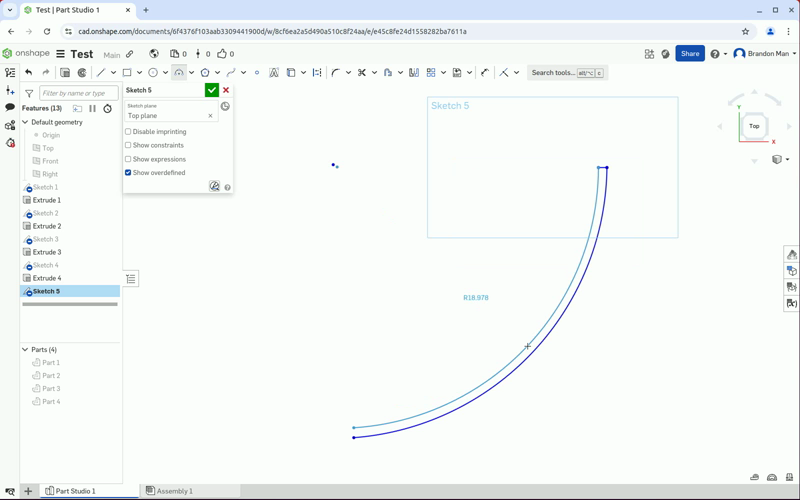
scroll(6)
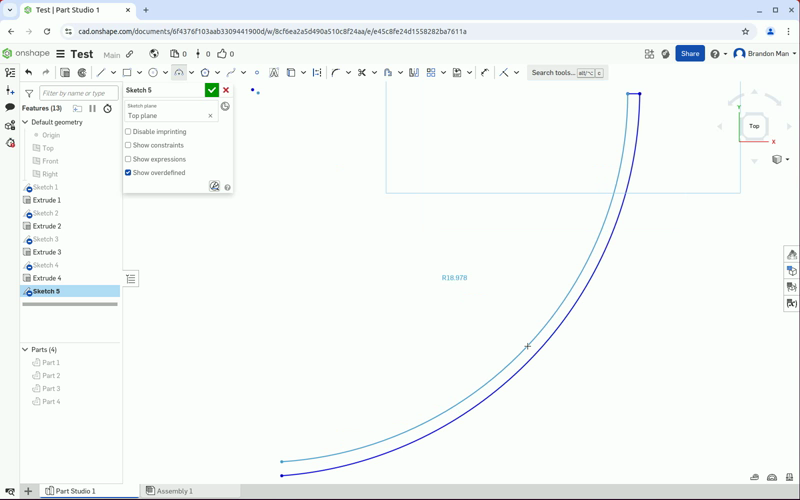
scroll(6)
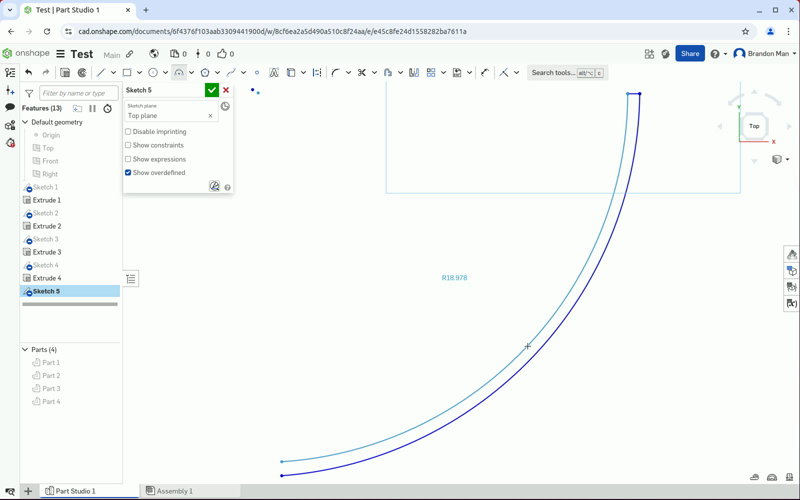
scroll(6)
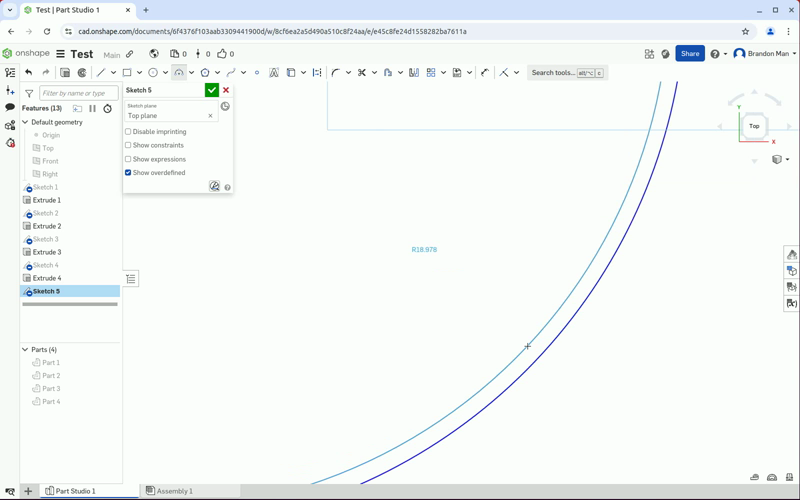
scroll(6)
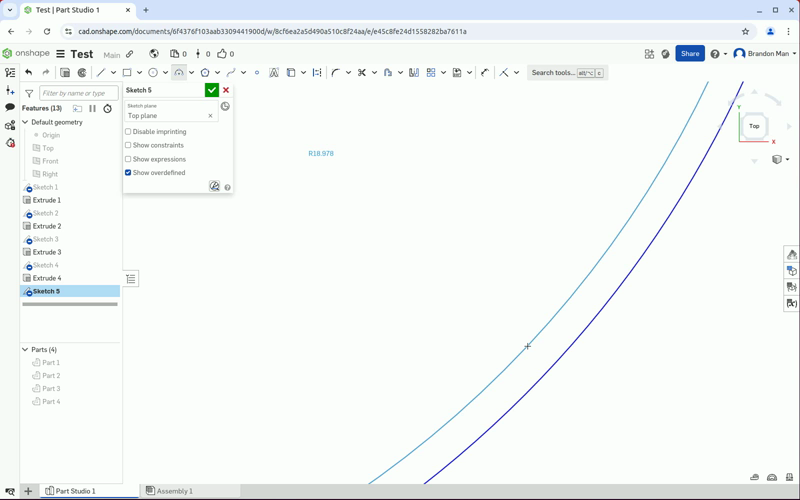
click(527, 345)
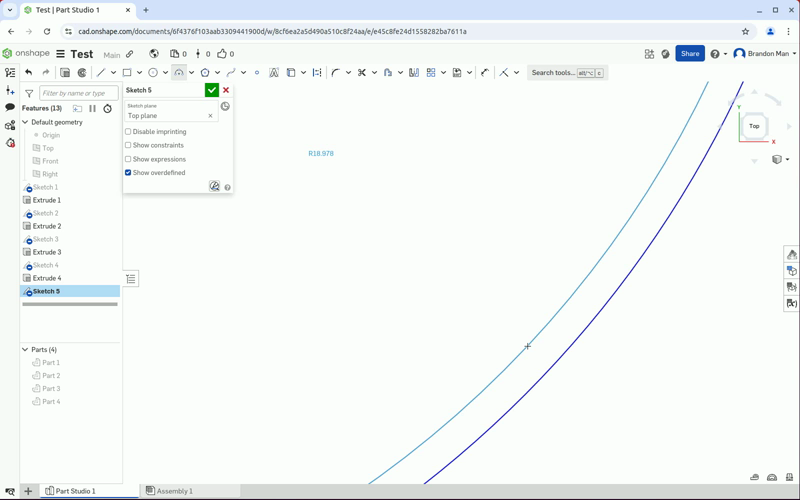
scroll(-6)
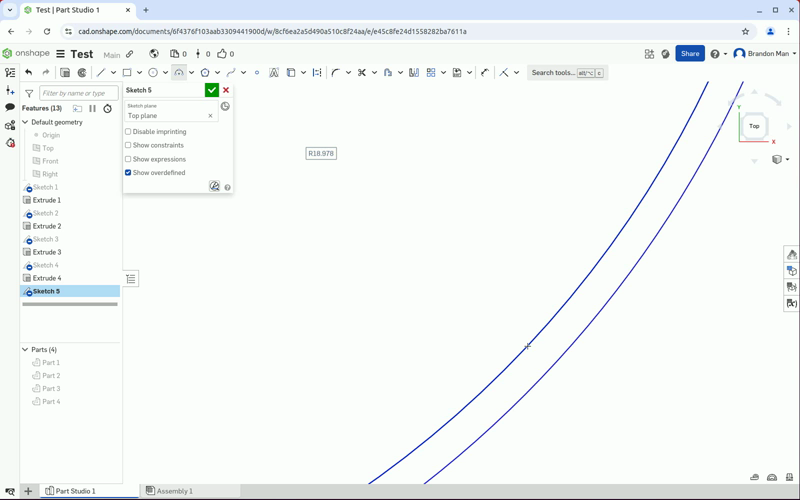
scroll(-6)
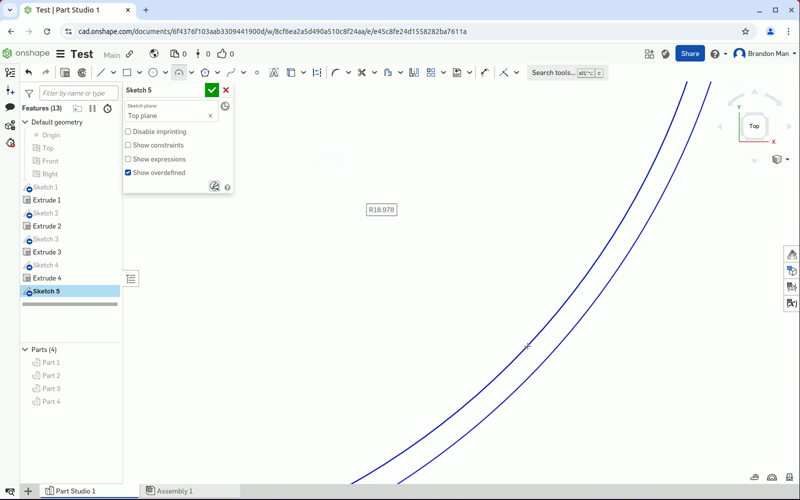
scroll(-6)
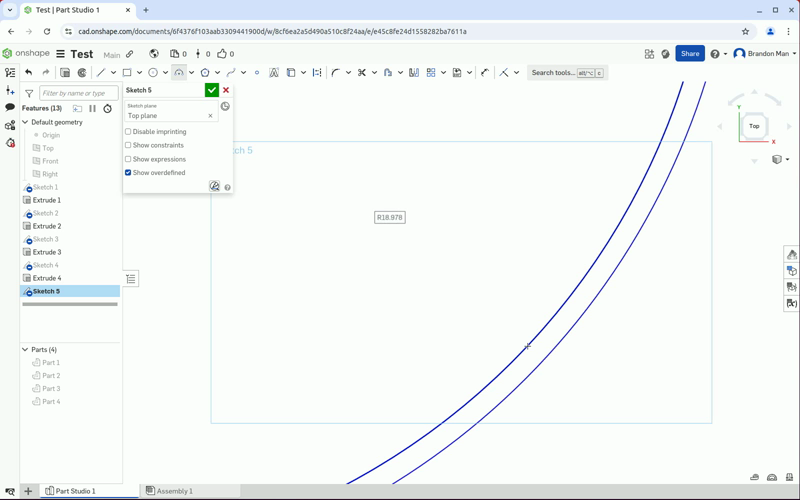
scroll(-6)
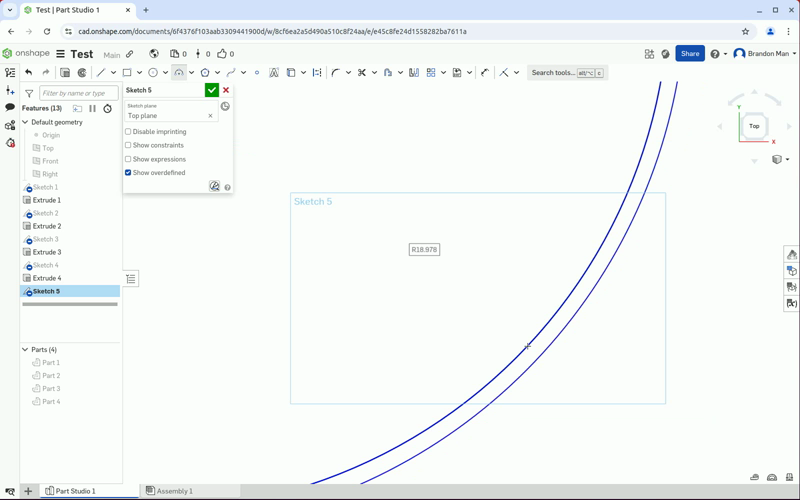
scroll(-6)
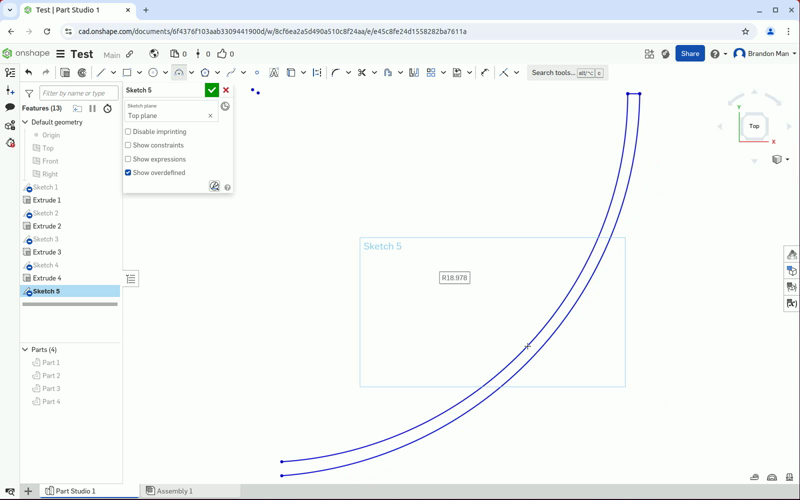
scroll(-6)
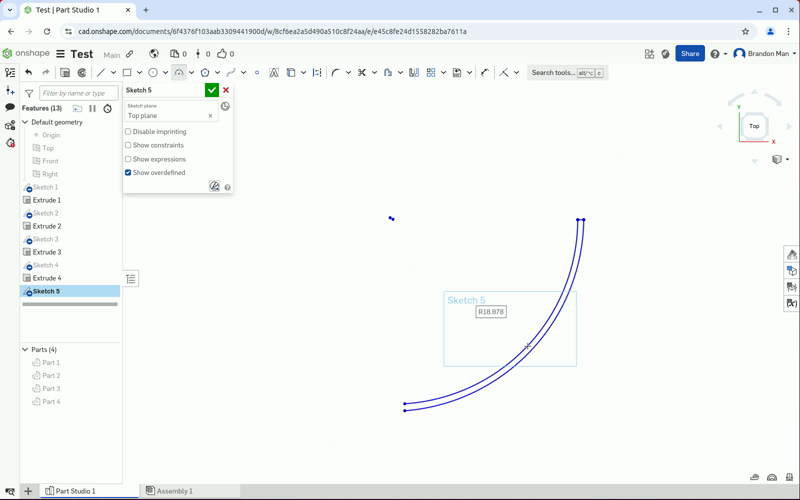
scroll(-6)
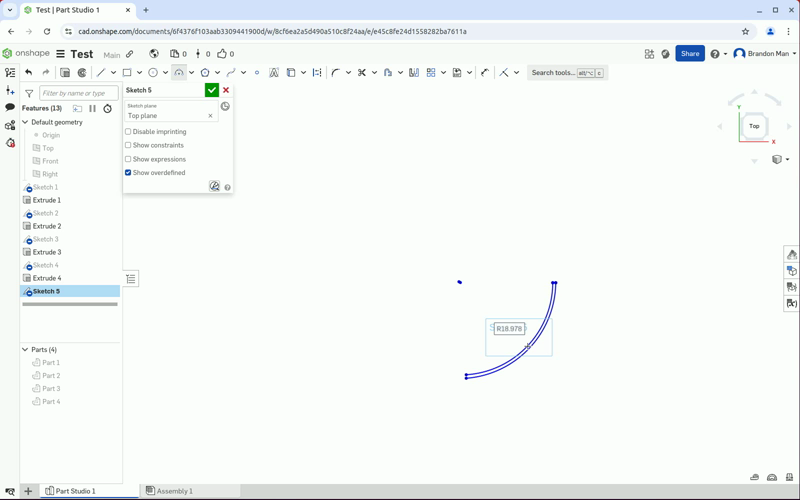
key_up(shift)
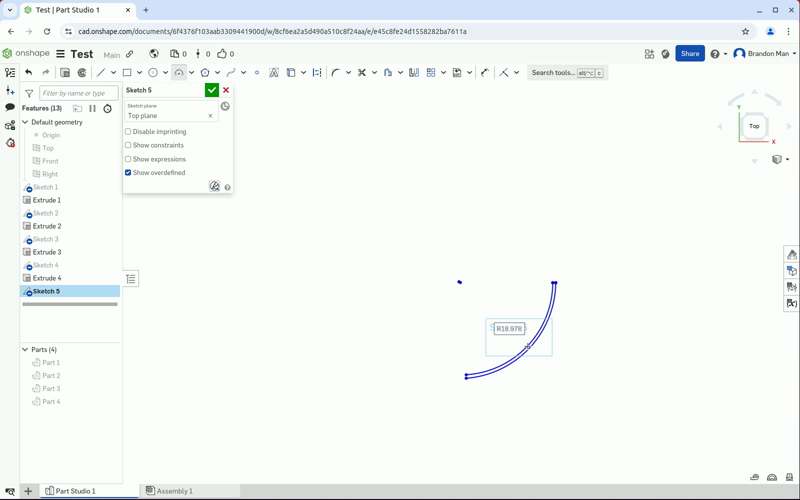
key(esc)
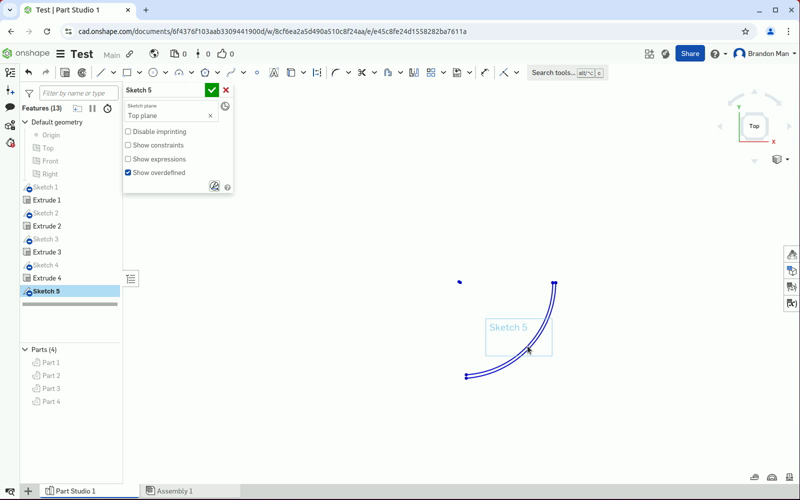
key(l)
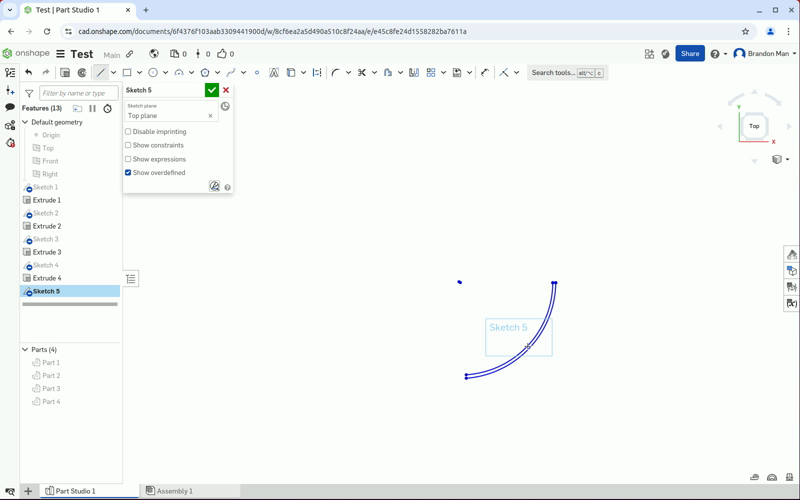
mouse_move(466, 374)
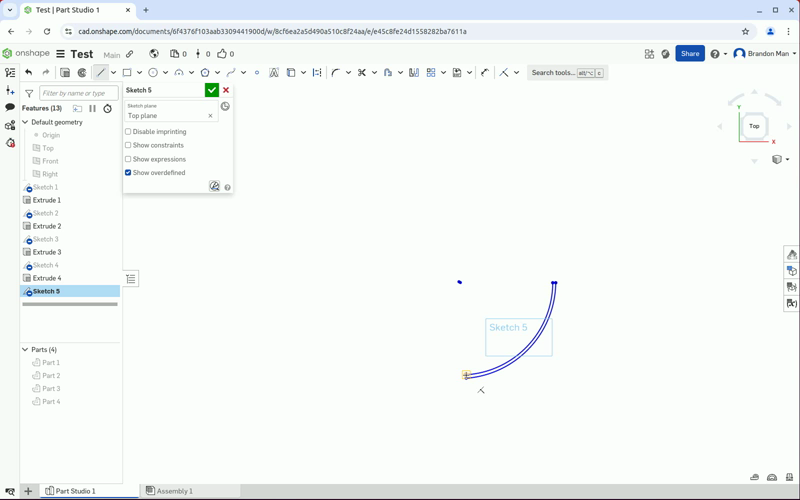
scroll(6)
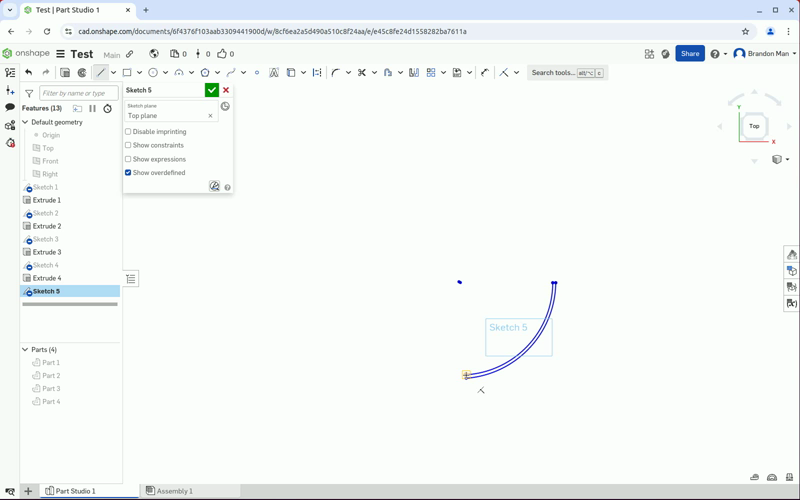
scroll(6)
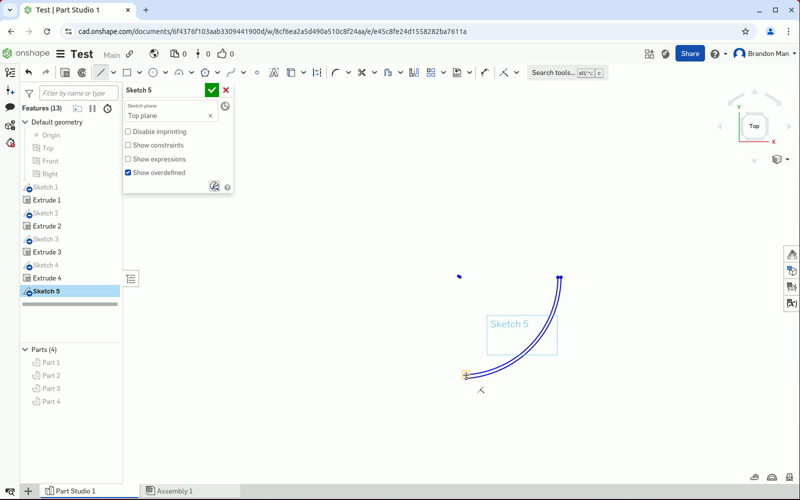
scroll(6)
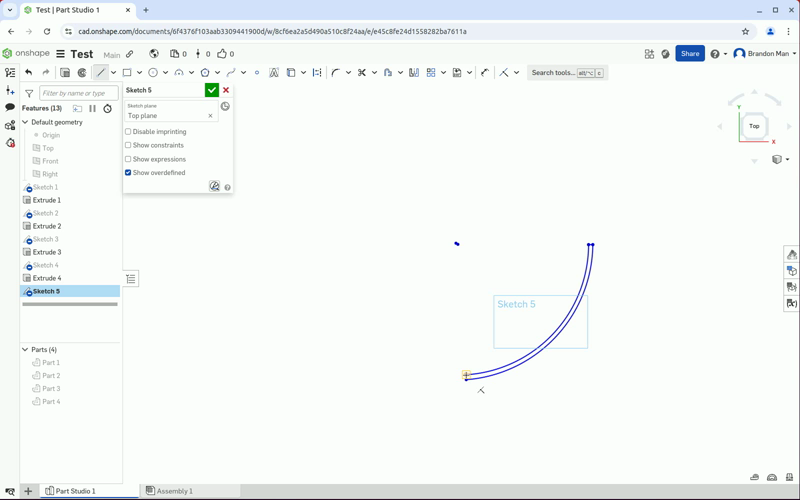
scroll(6)
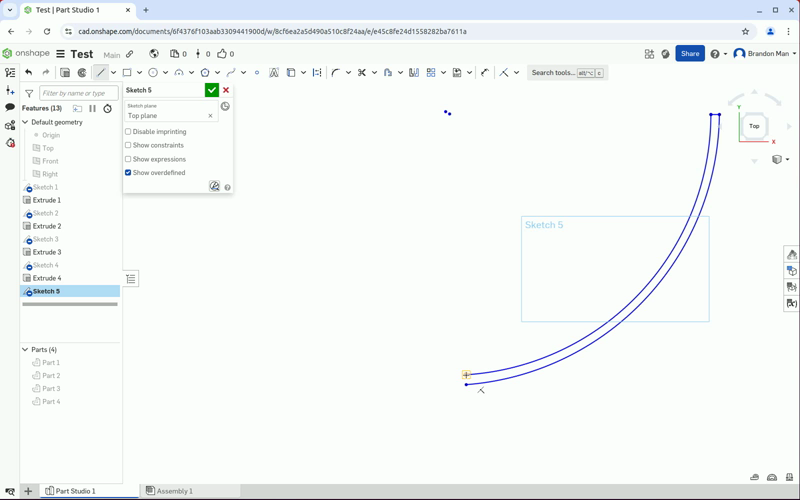
scroll(6)
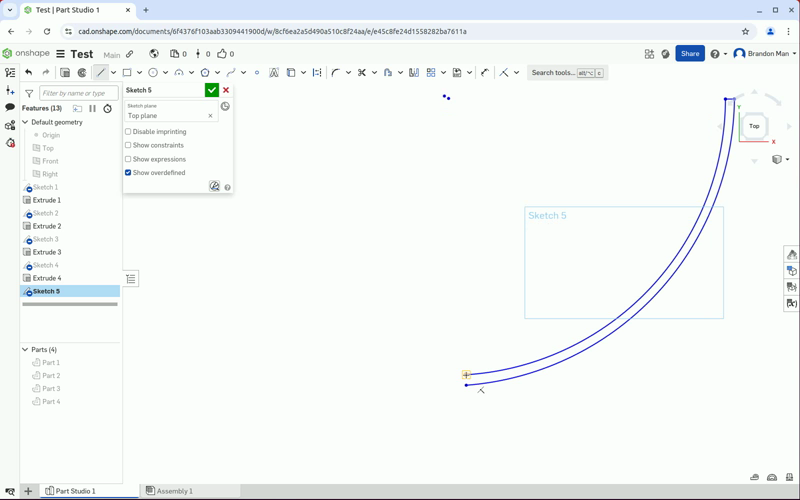
scroll(6)
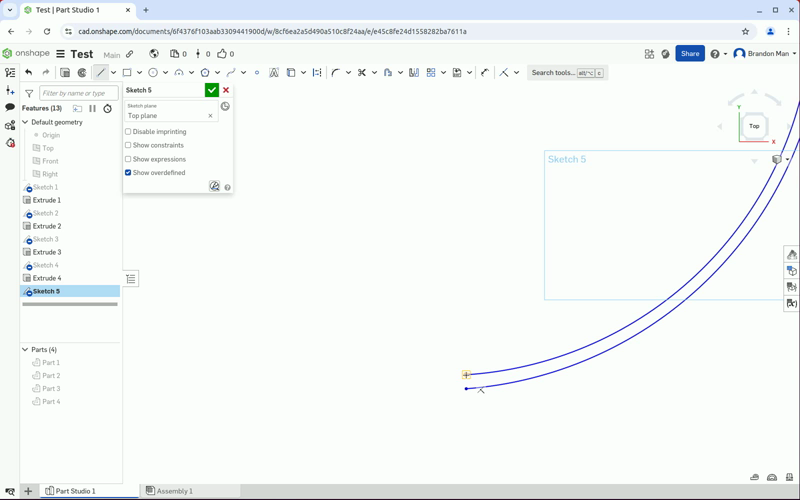
scroll(6)
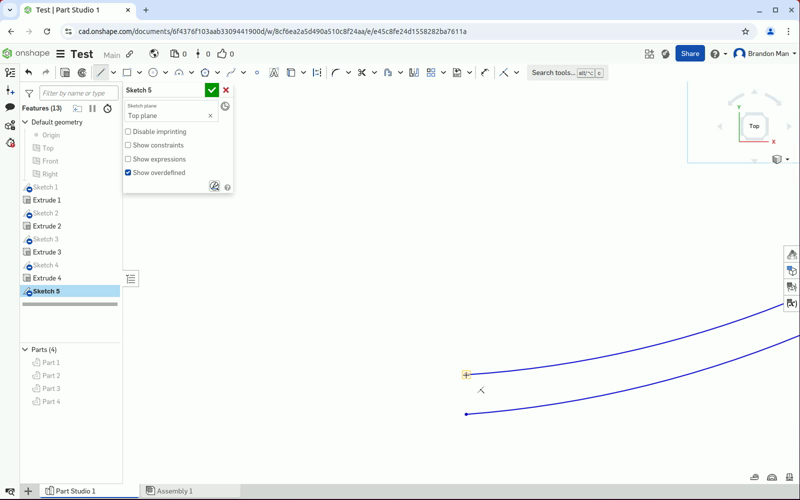
click(466, 374)
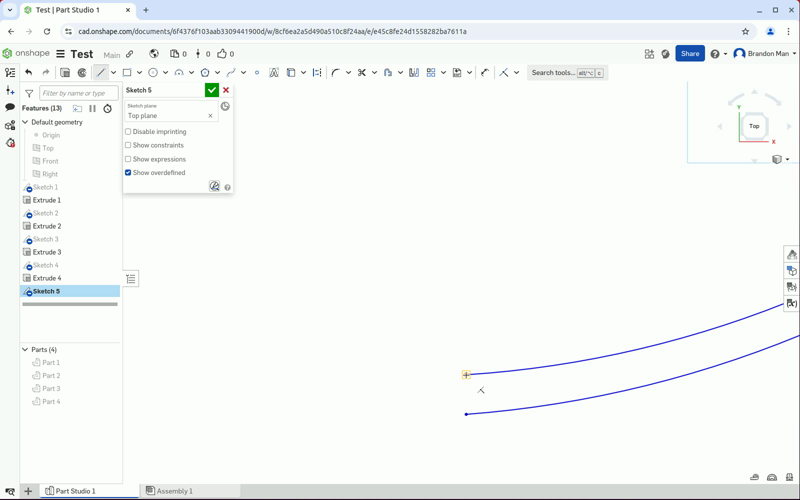
scroll(-6)
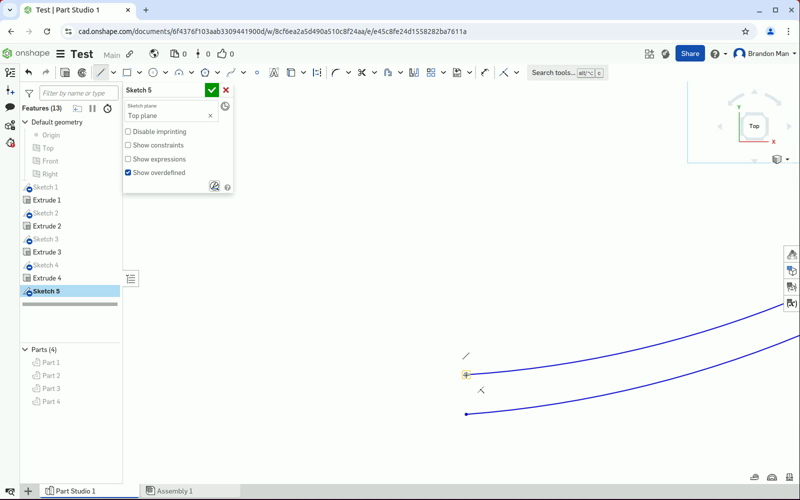
scroll(-6)
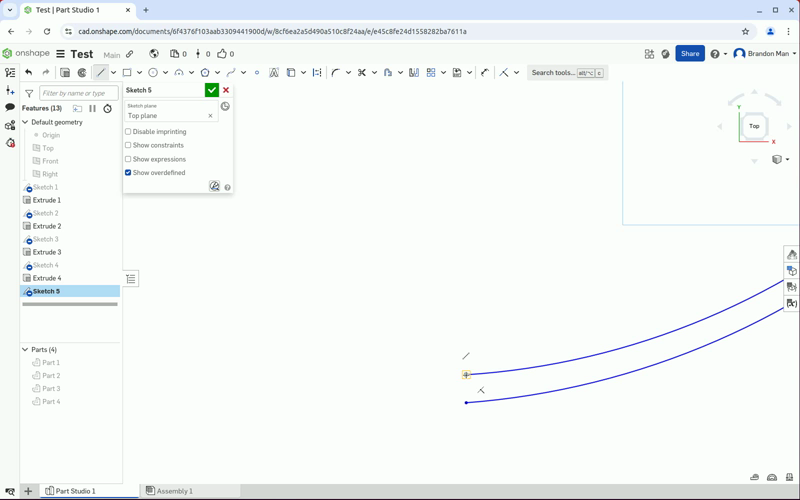
scroll(-6)
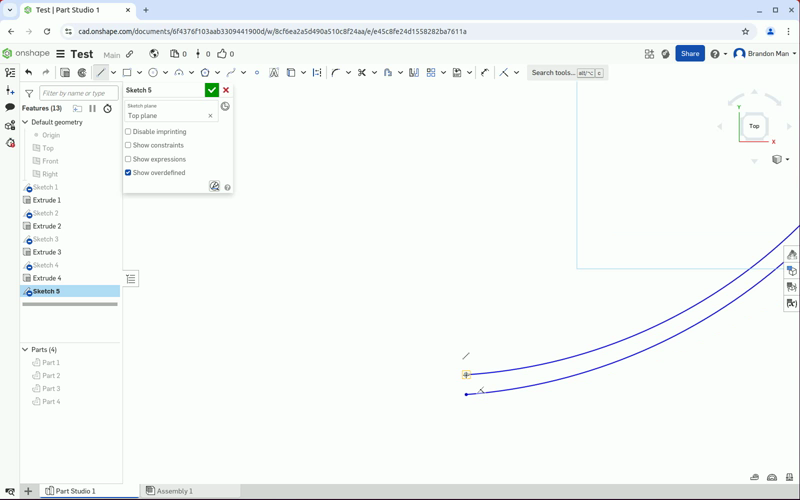
scroll(-6)
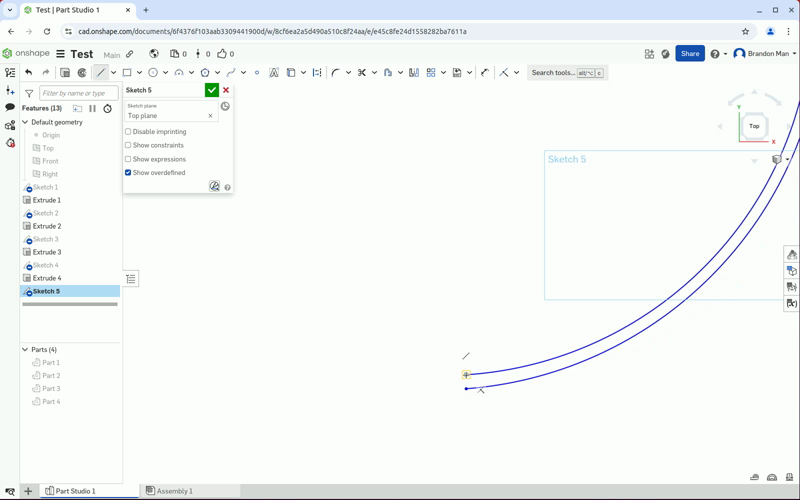
scroll(-6)
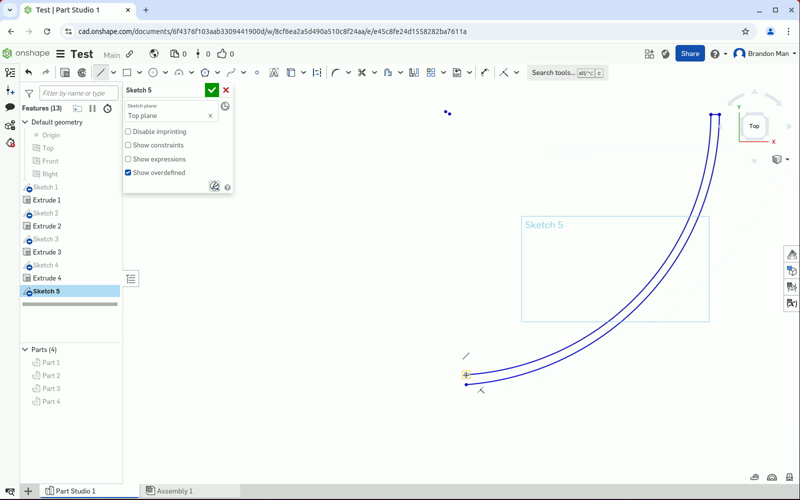
scroll(-6)
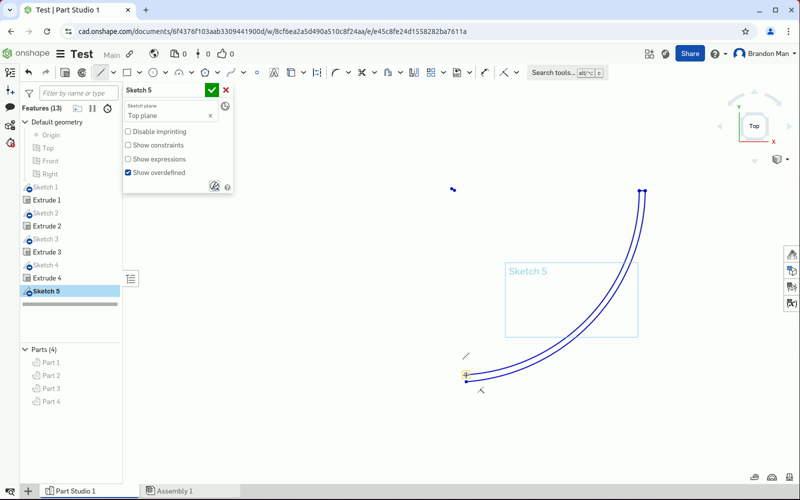
scroll(-6)
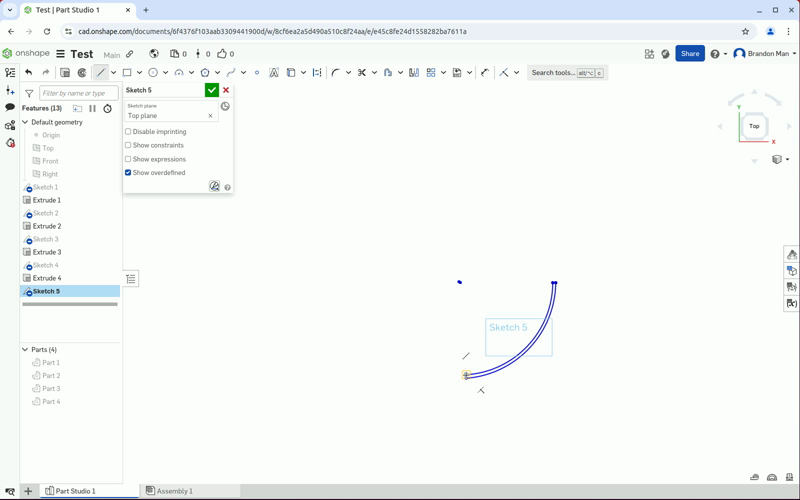
mouse_move(496, 374)
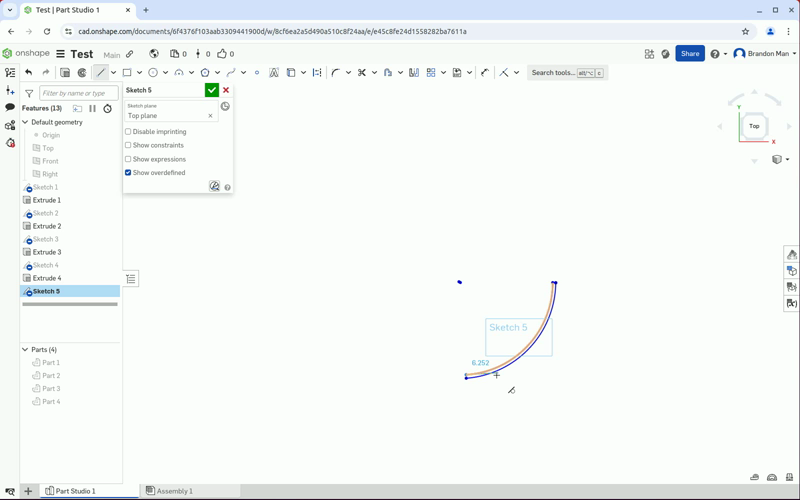
key_down(shift)
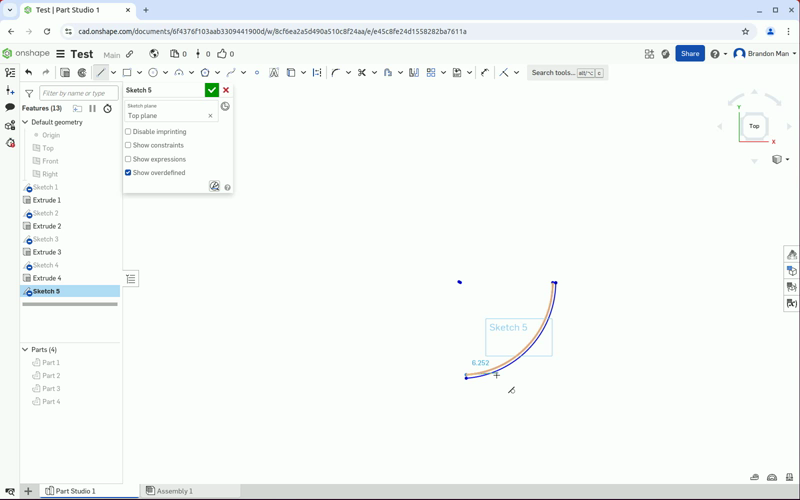
mouse_move(466, 378)
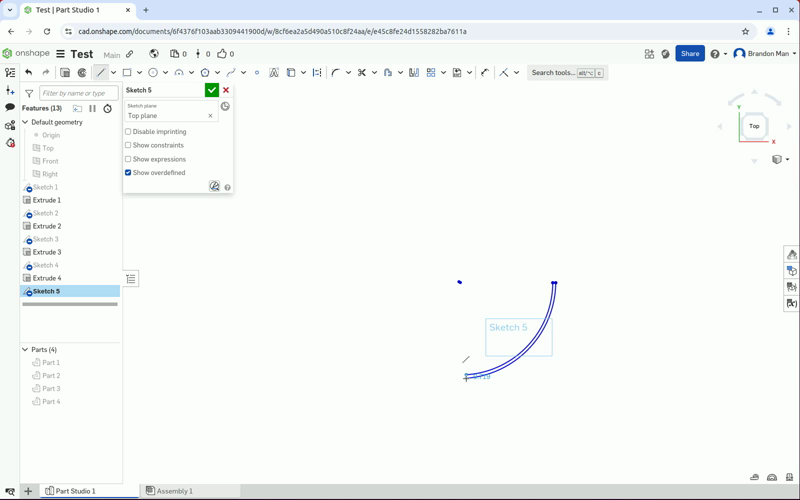
scroll(6)
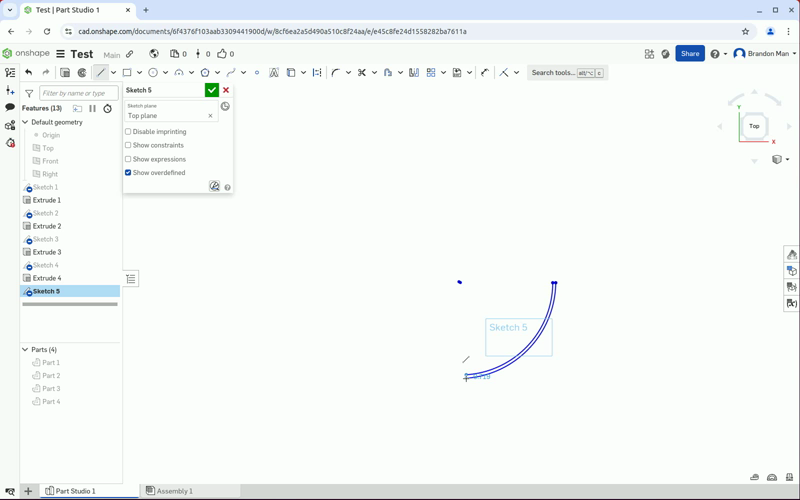
scroll(6)
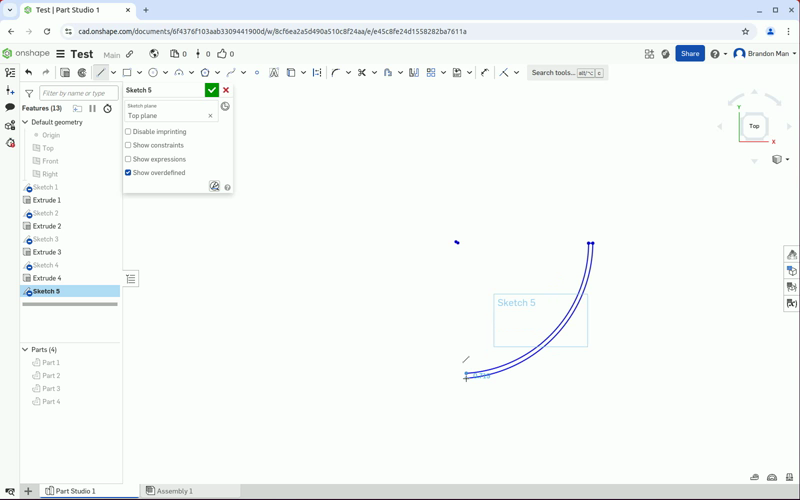
scroll(6)
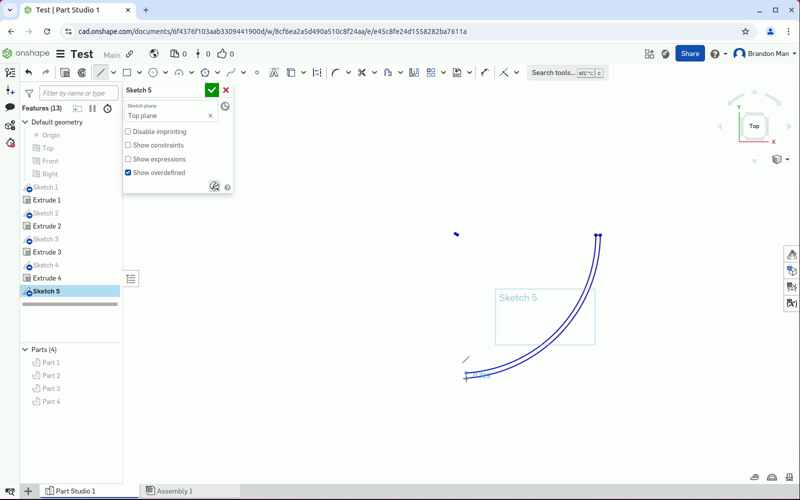
scroll(6)
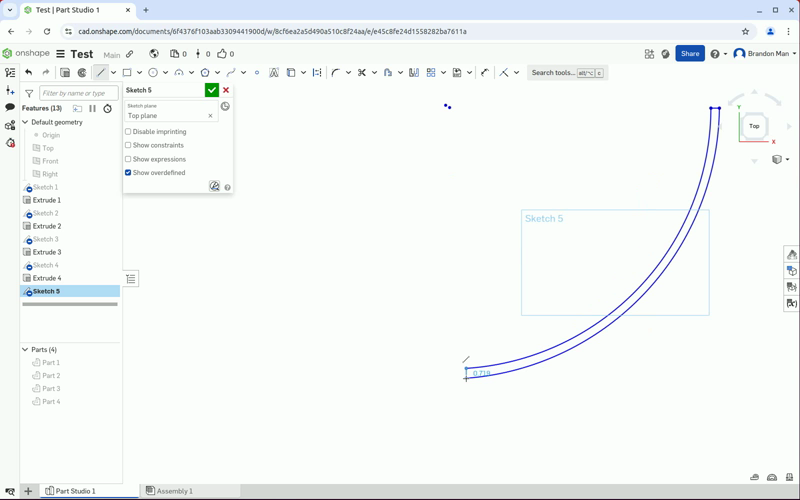
scroll(6)
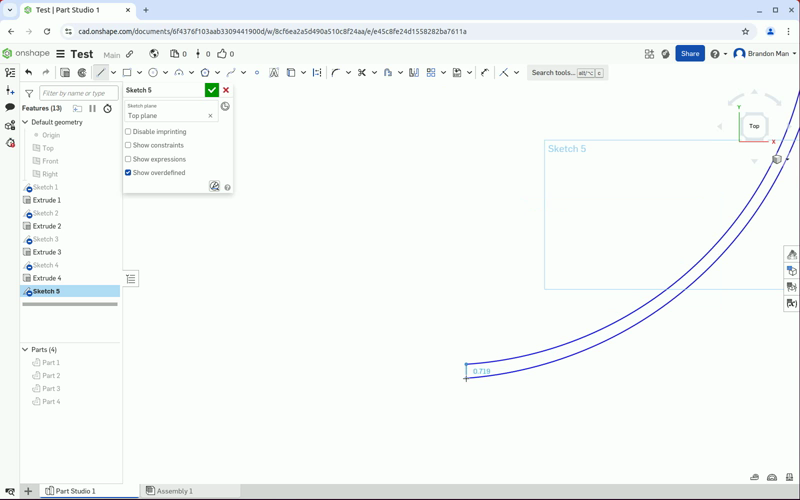
scroll(6)
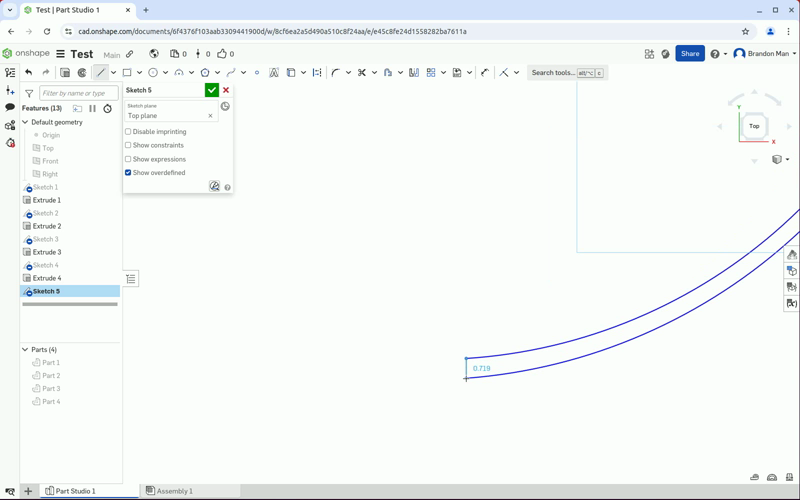
scroll(6)
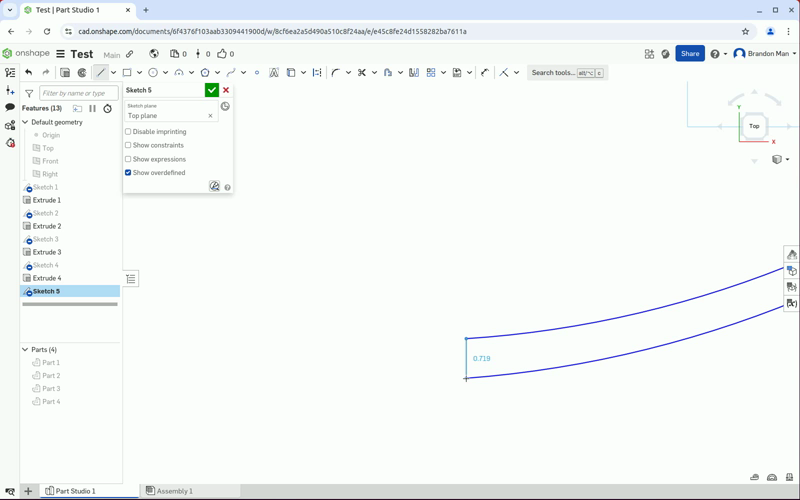
key_up(shift)
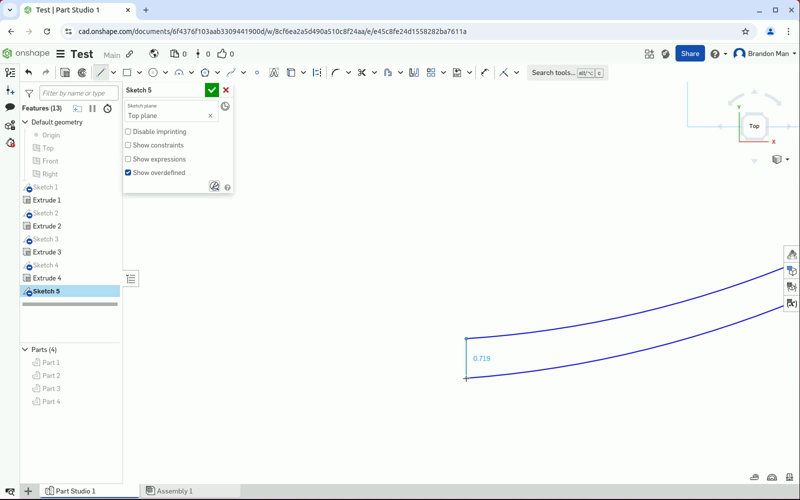
click(466, 378)
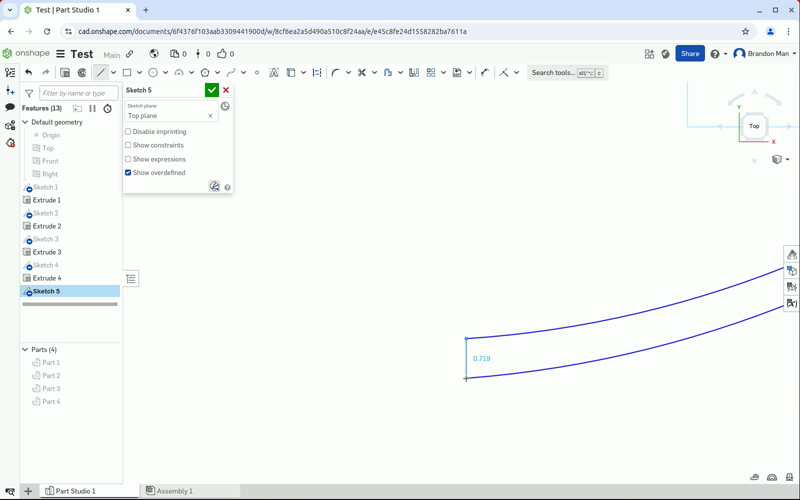
scroll(-6)
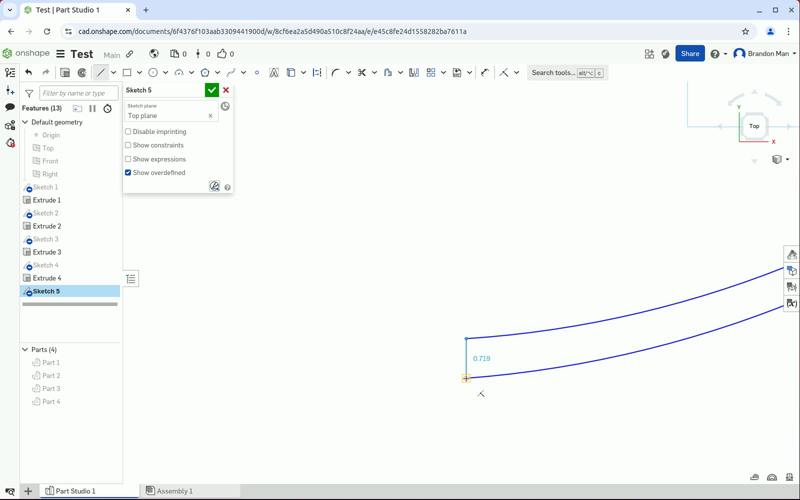
scroll(-6)
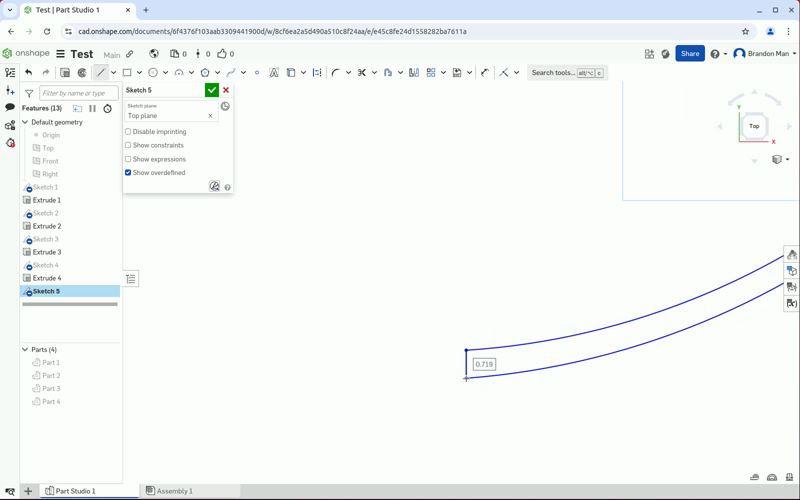
scroll(-6)
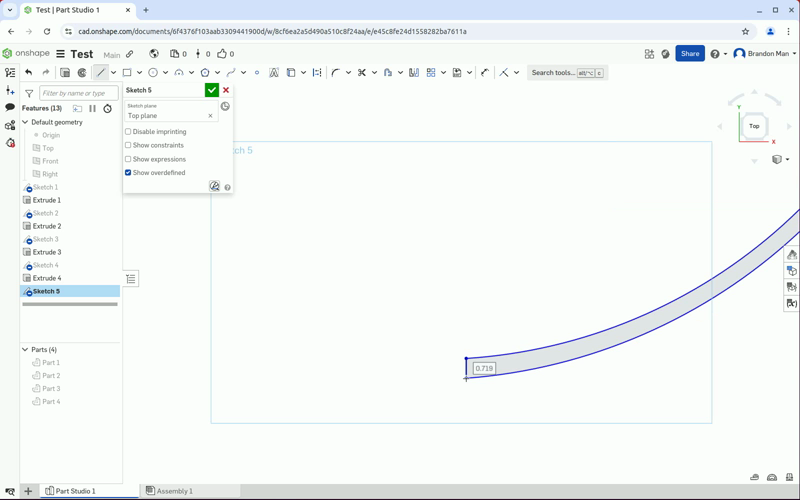
scroll(-6)
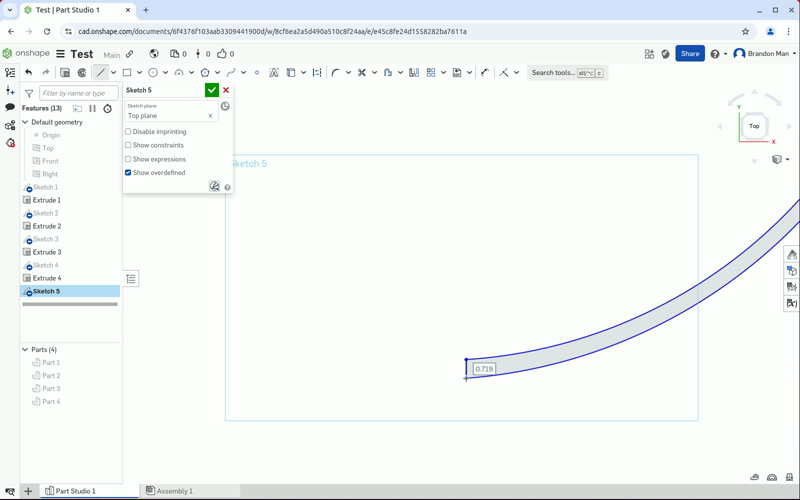
scroll(-6)
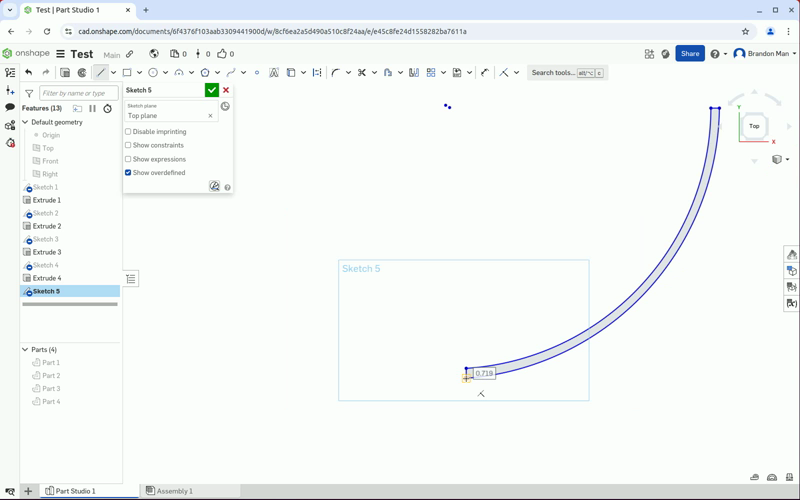
scroll(-6)
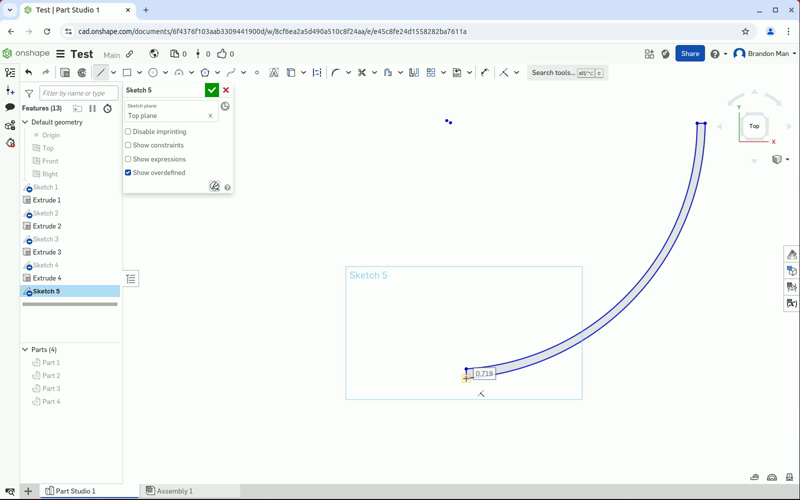
scroll(-6)
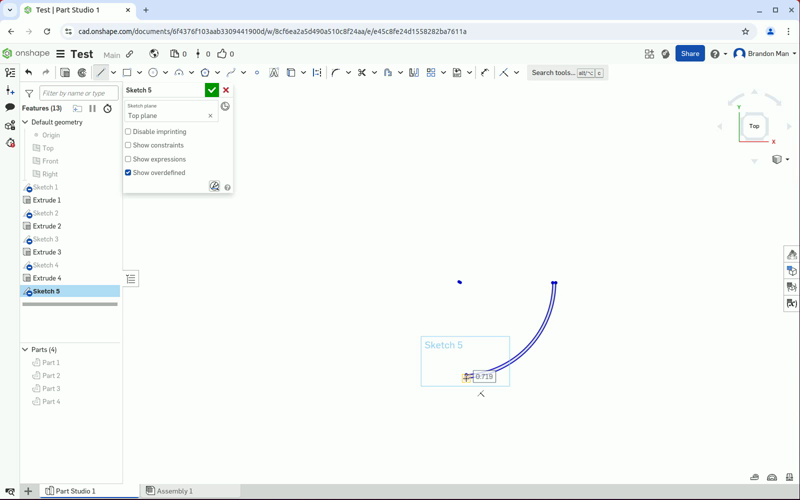
key(esc)
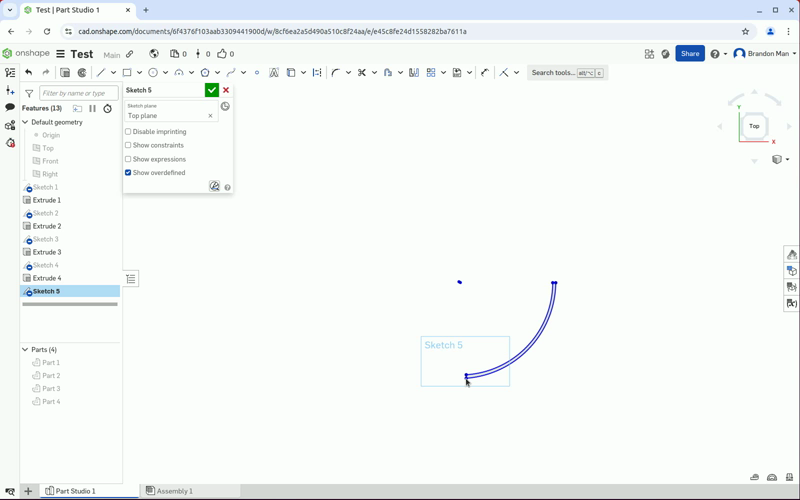
mouse_move(529, 344)
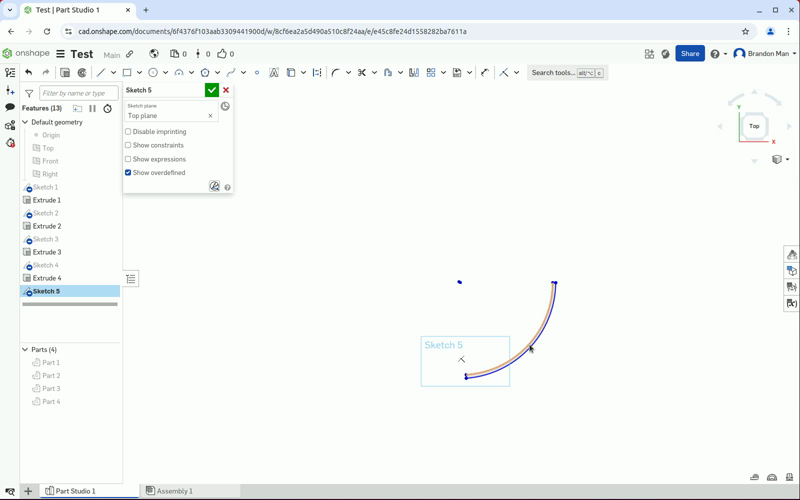
scroll(6)
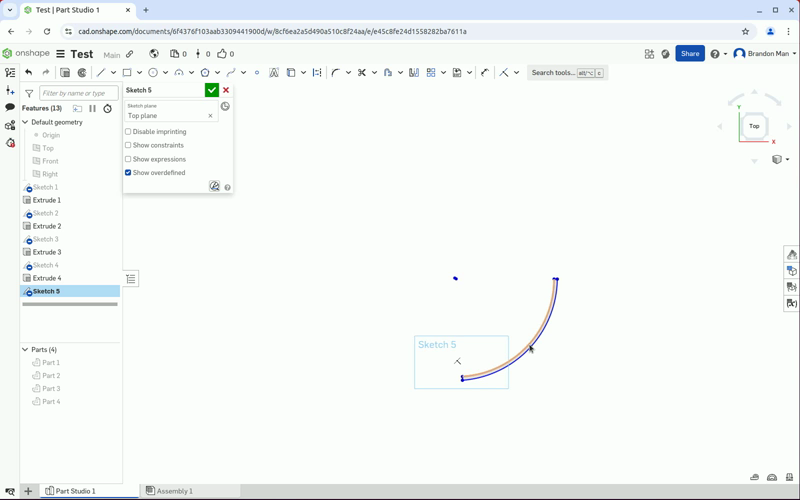
scroll(6)
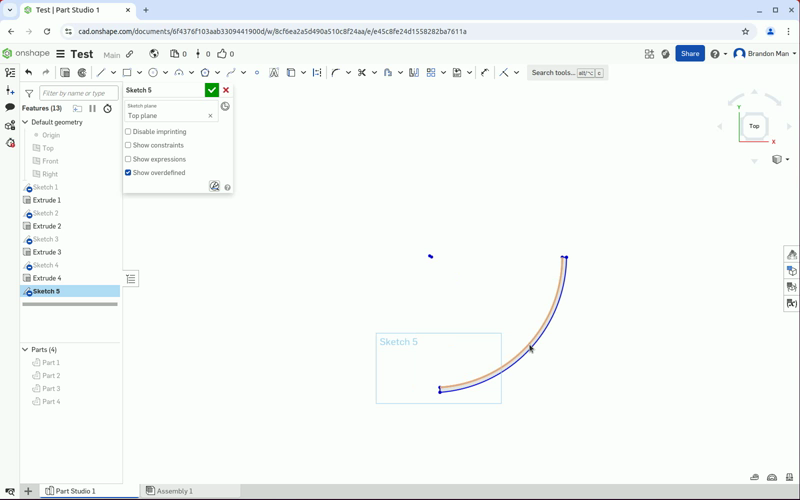
scroll(6)
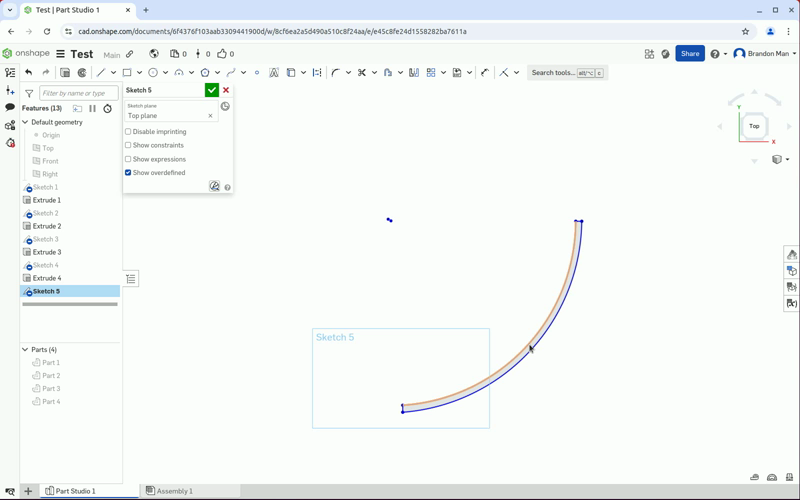
scroll(6)
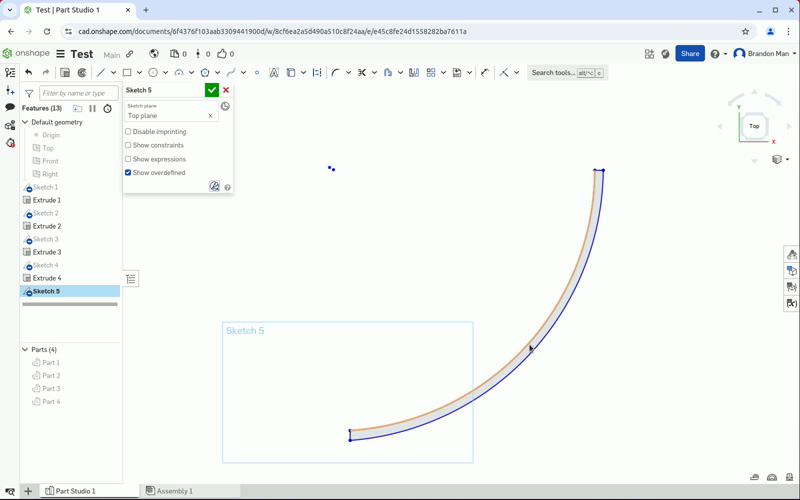
scroll(6)
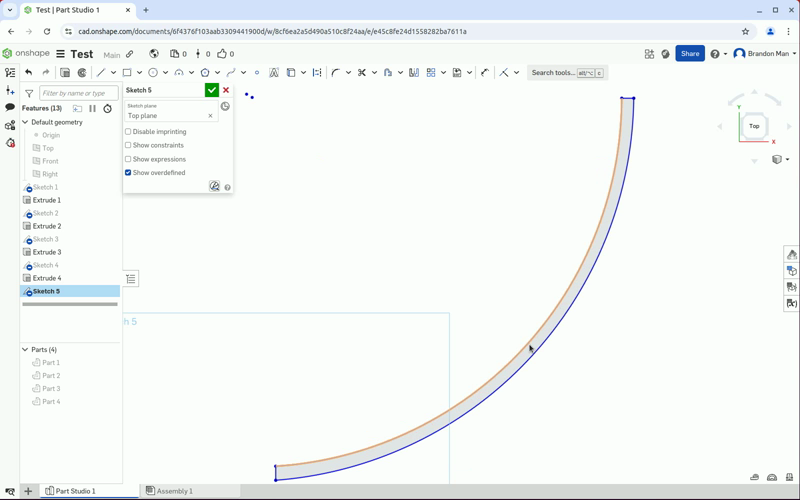
scroll(6)
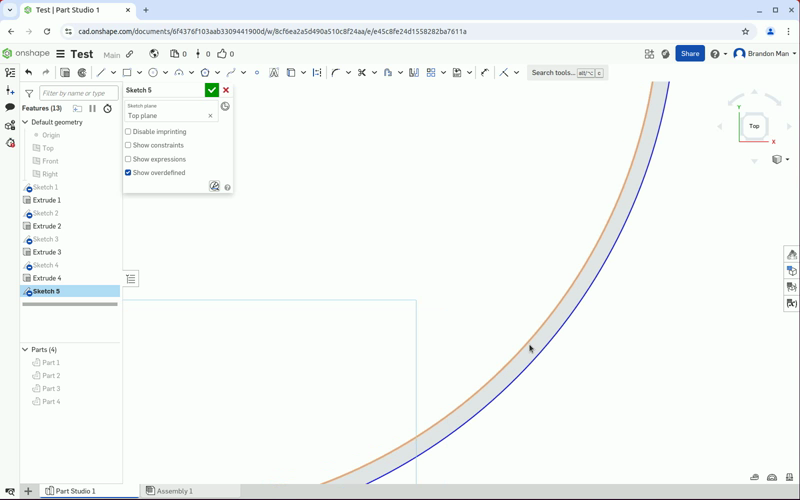
scroll(6)
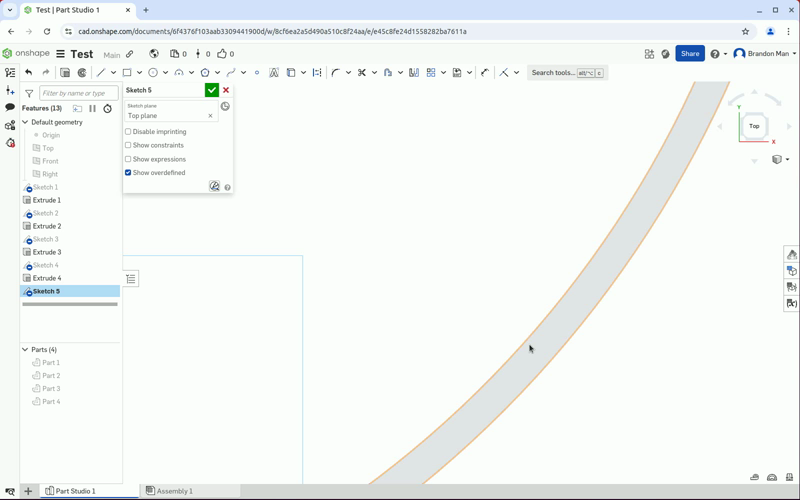
click(529, 344)
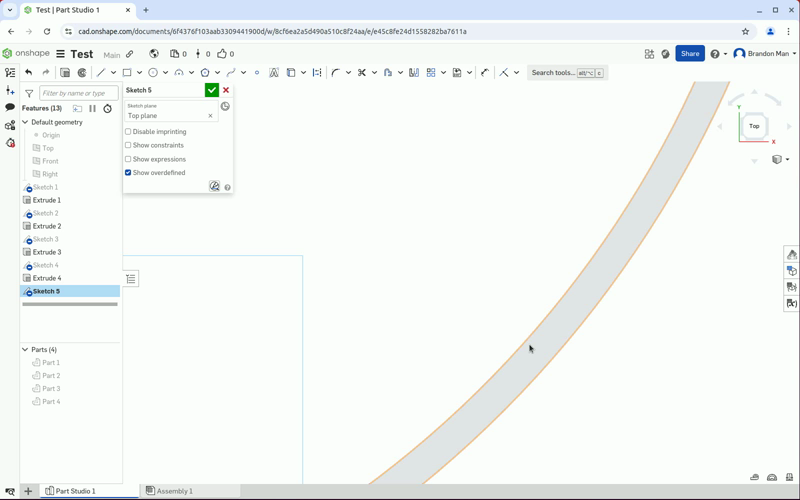
scroll(-6)
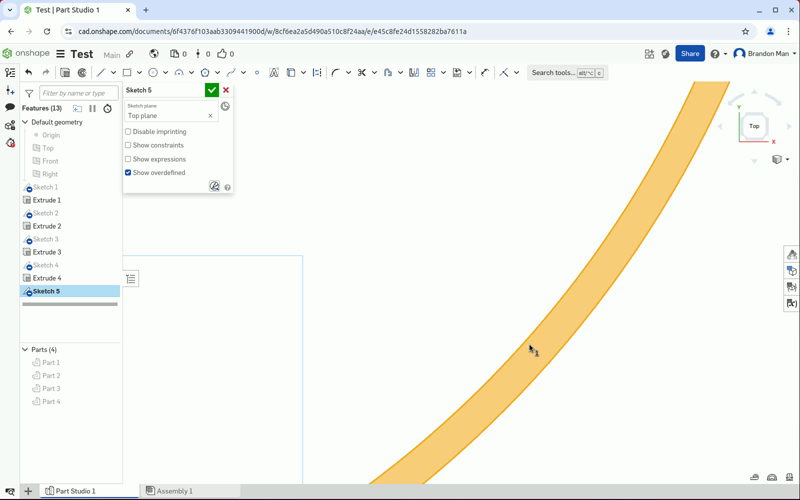
scroll(-6)
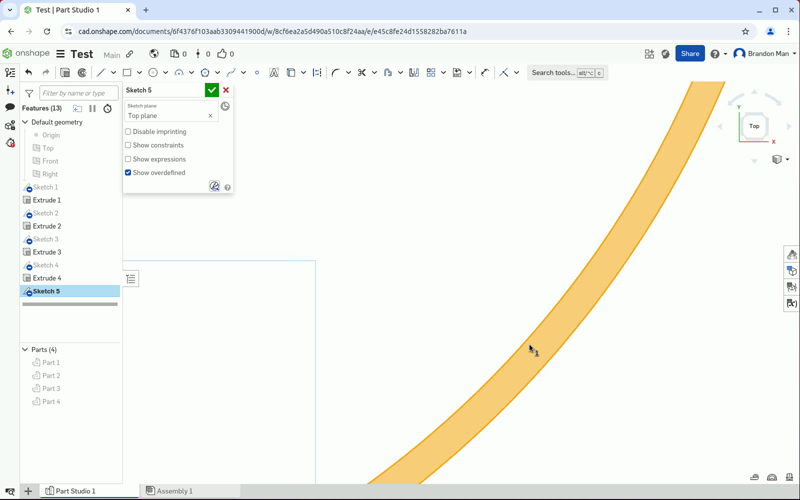
scroll(-6)
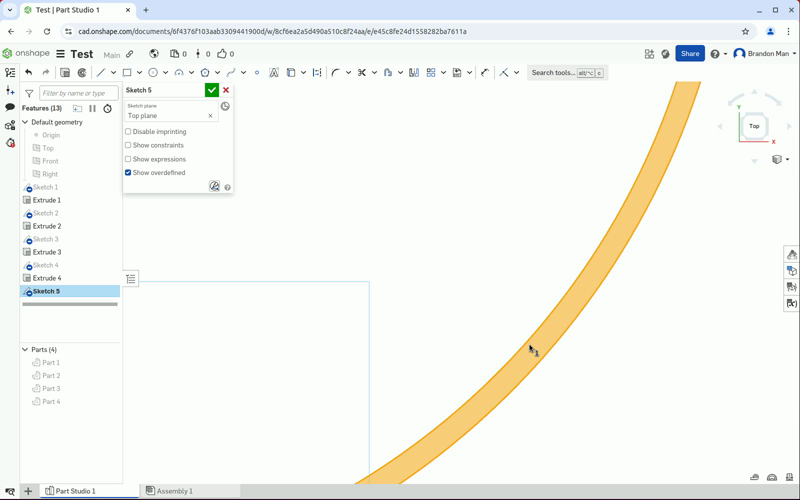
scroll(-6)
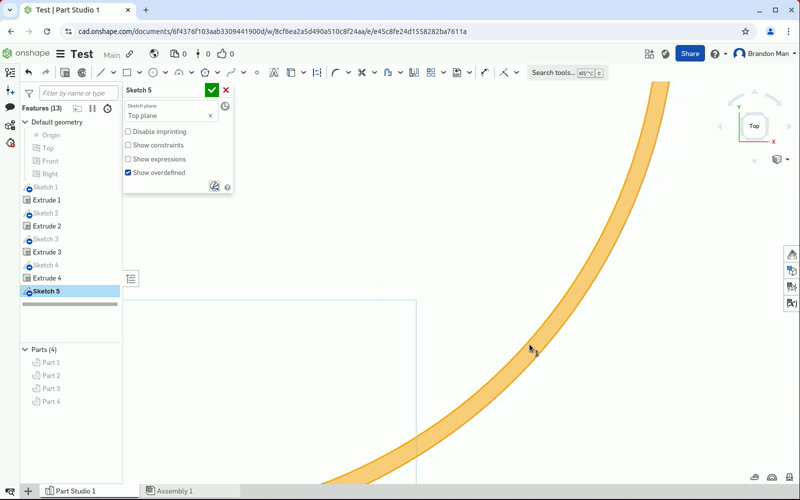
scroll(-6)
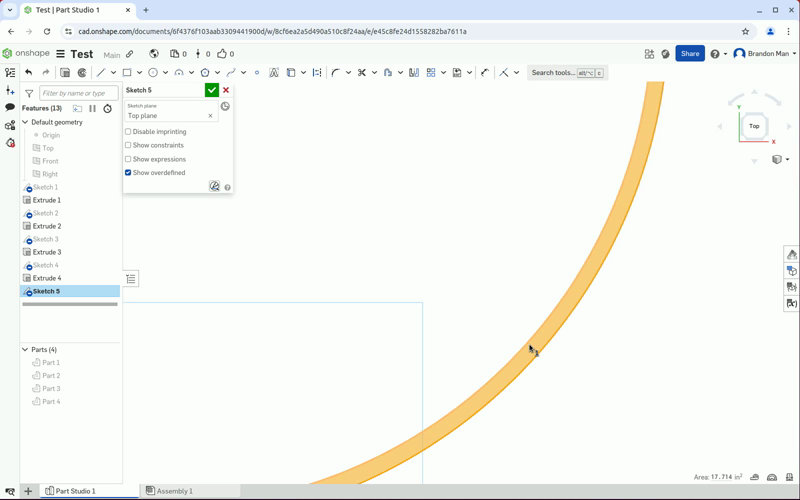
scroll(-6)
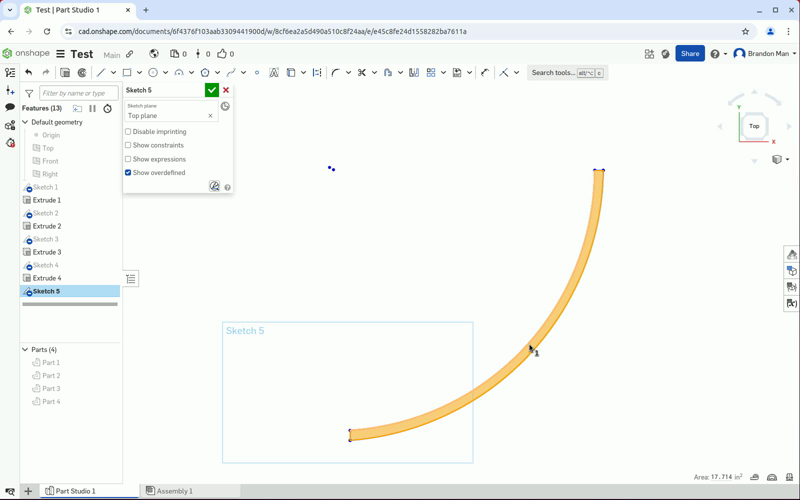
scroll(-6)
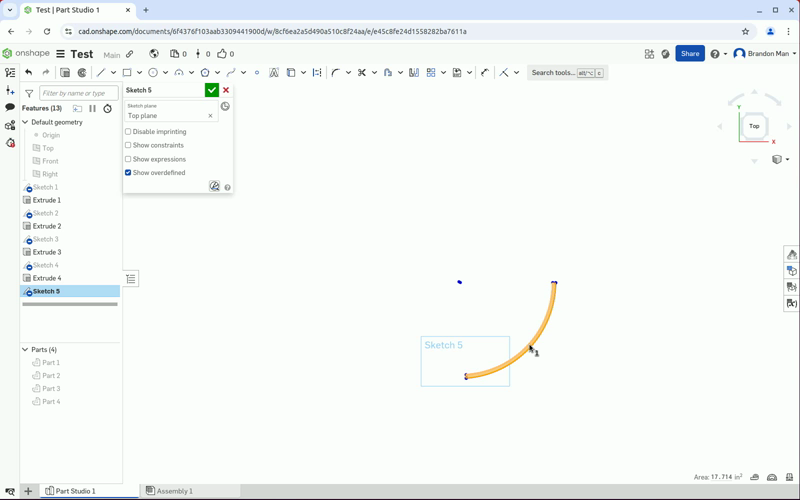
mouse_move(73, 352)
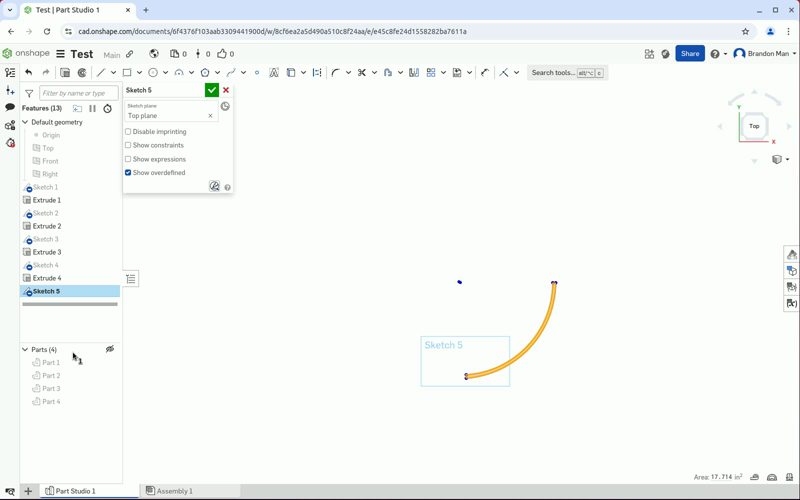
key(shift+y)
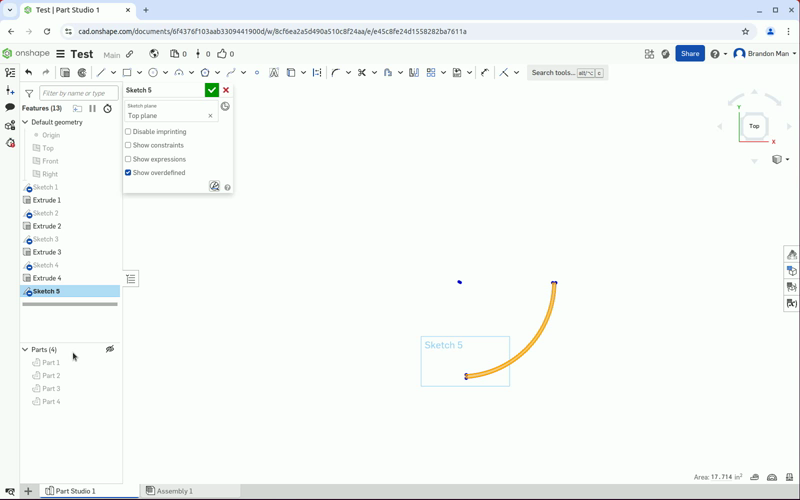
key(shift+e)
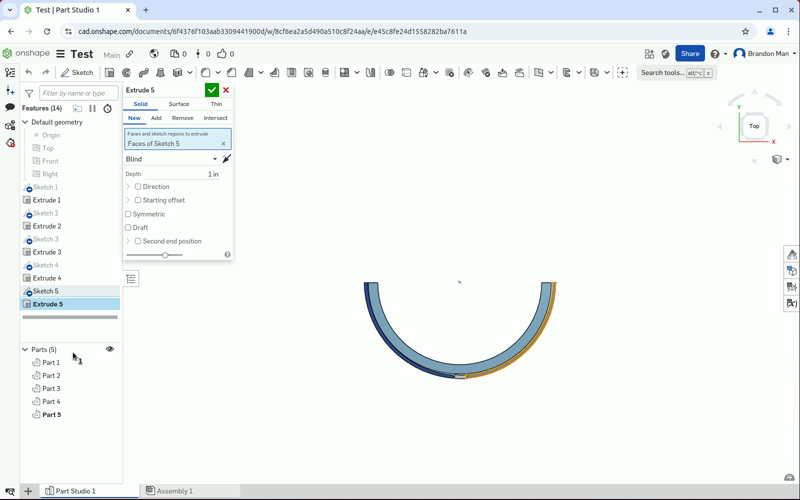
mouse_move(143, 106)
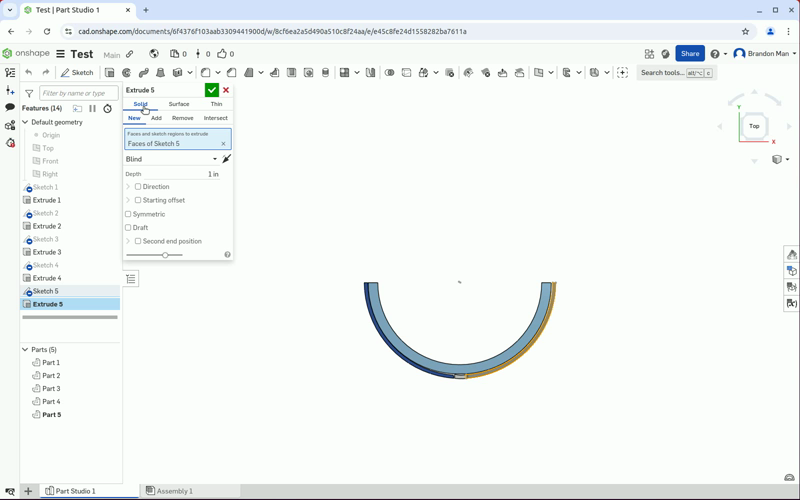
click(143, 106)
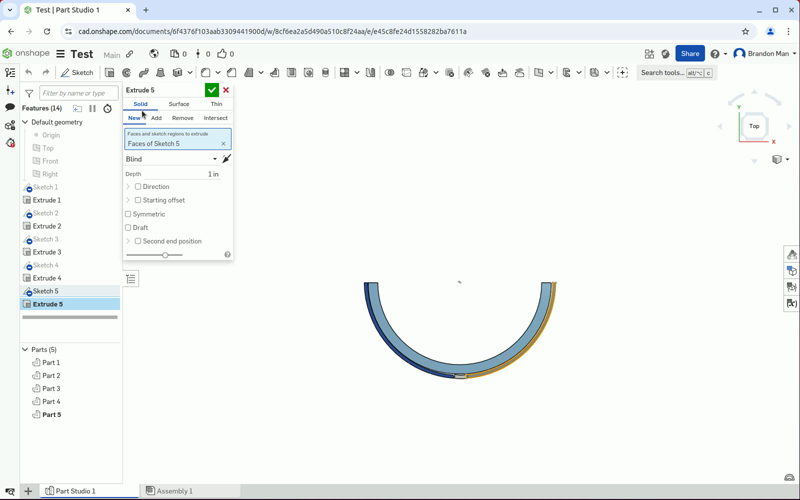
mouse_move(137, 120)
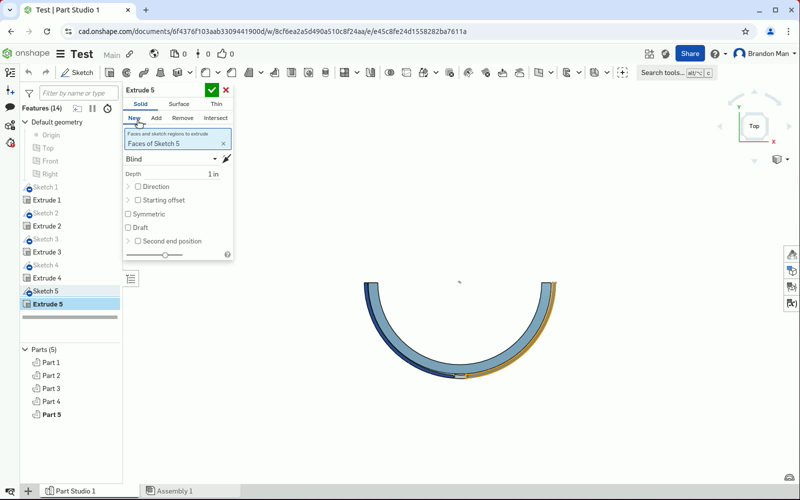
click(137, 120)
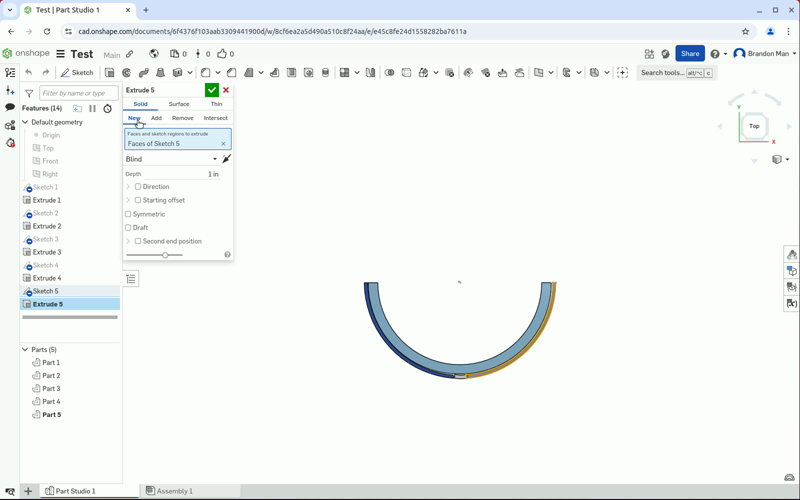
key(tab, 4)
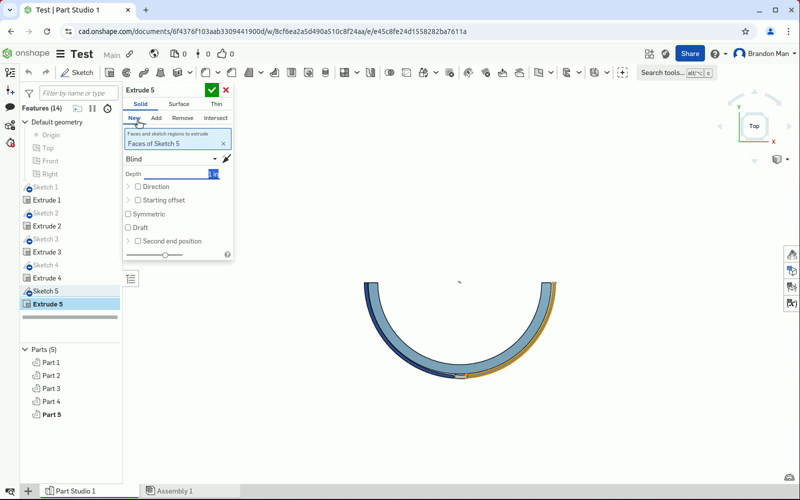
text(6.018)
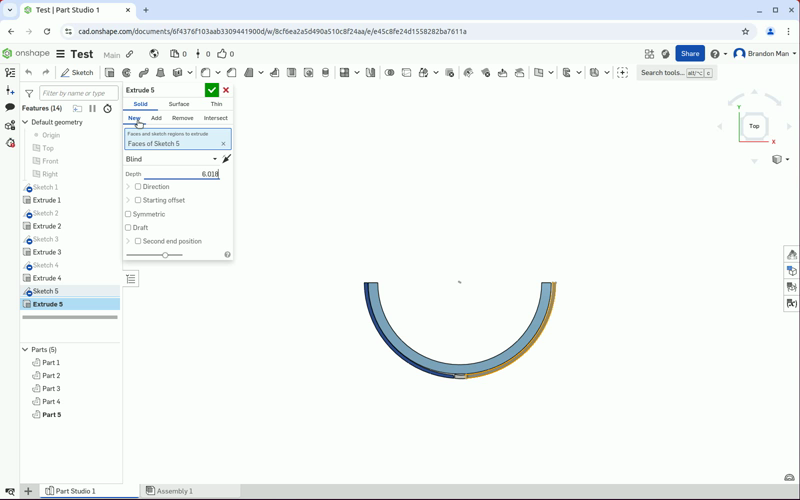
key(enter)
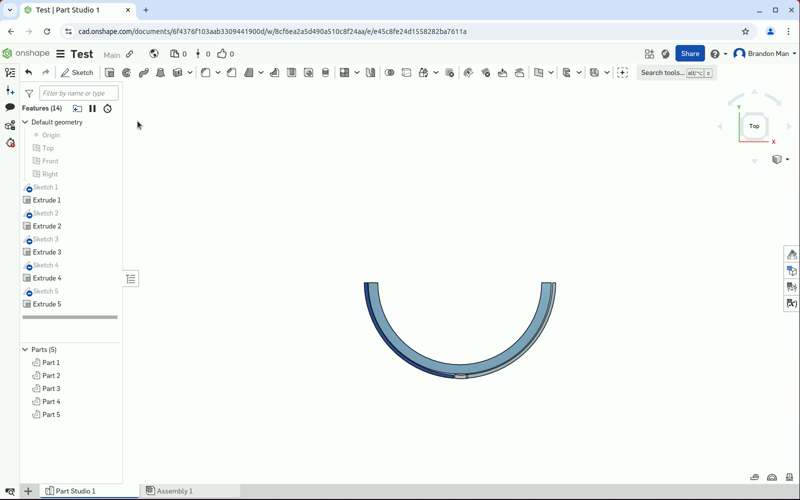
key(shift+h)
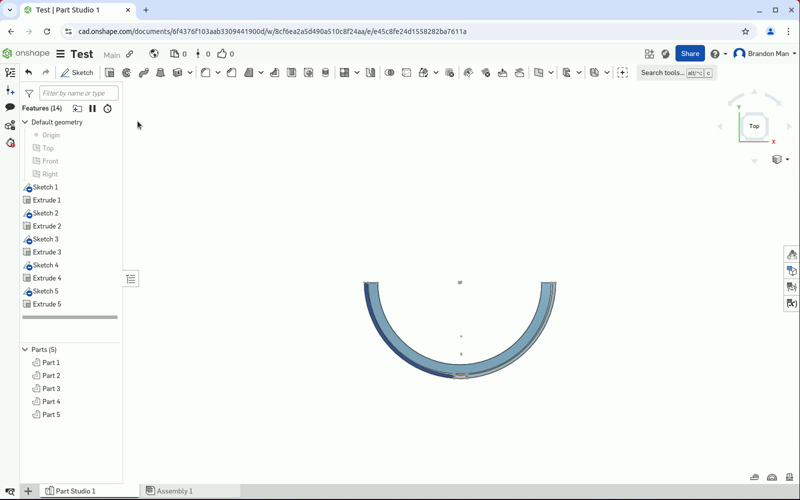
key(shift+h)
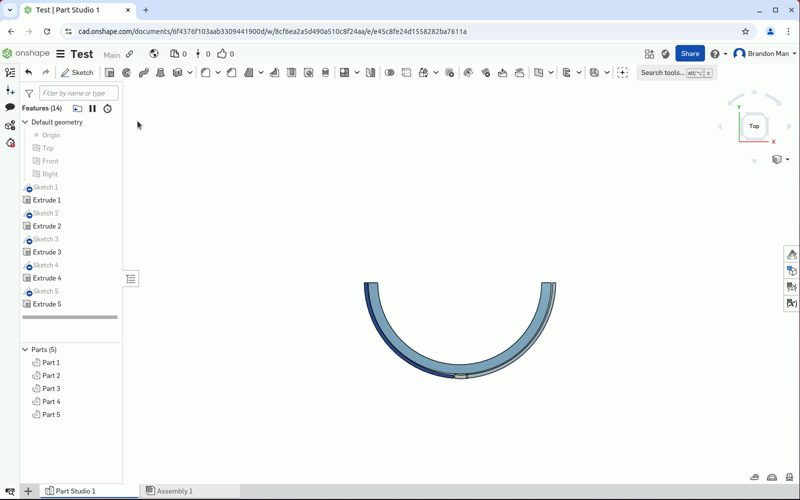
mouse_move(73, 189)
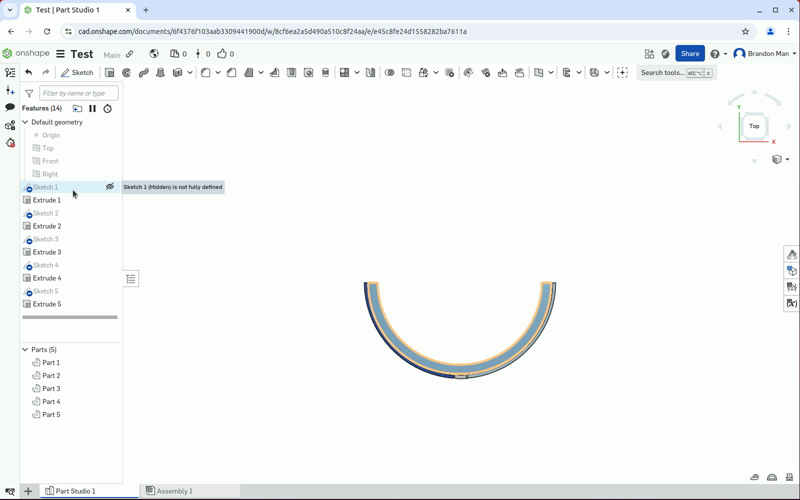
click(73, 189)
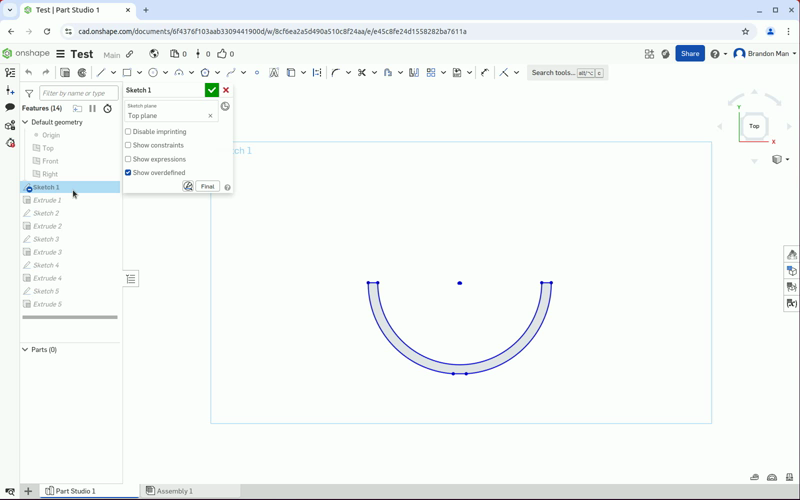
mouse_move(229, 92)
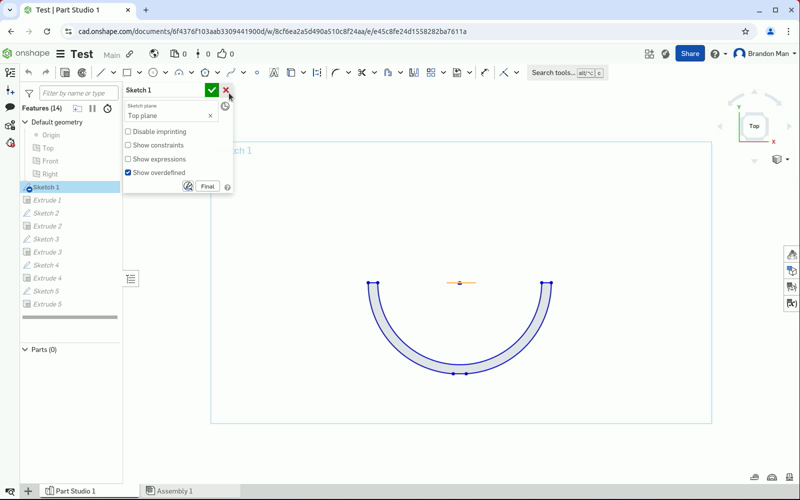
click(229, 92)
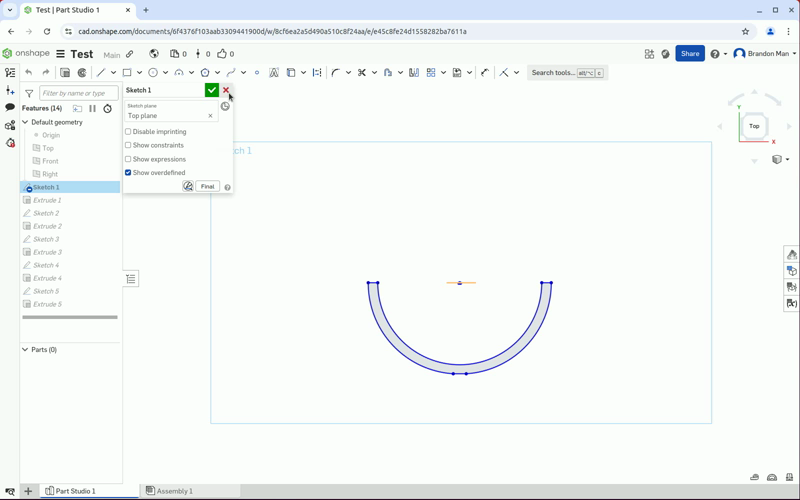
key(shift+s)
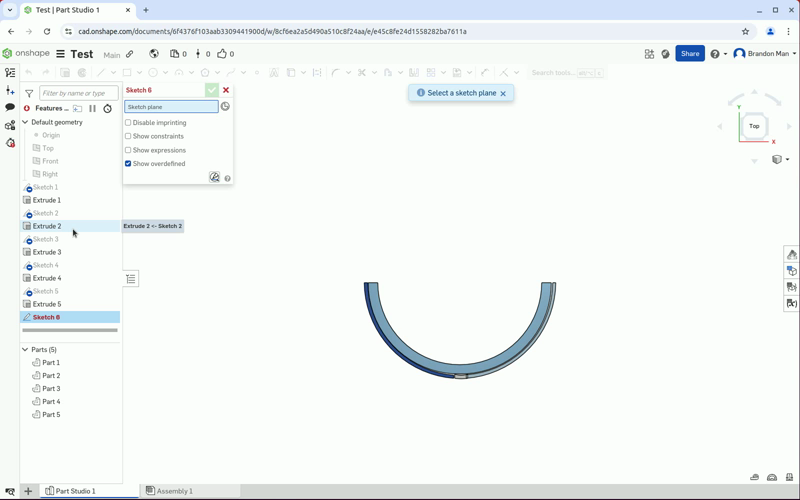
scroll(3)
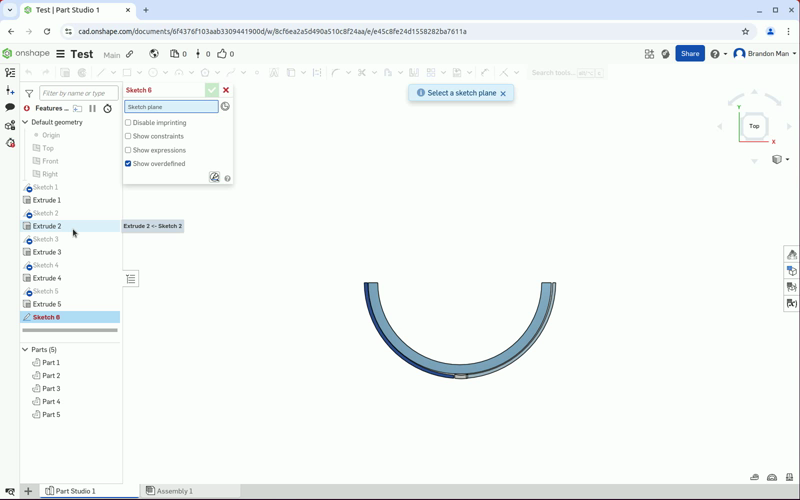
mouse_move(73, 150)
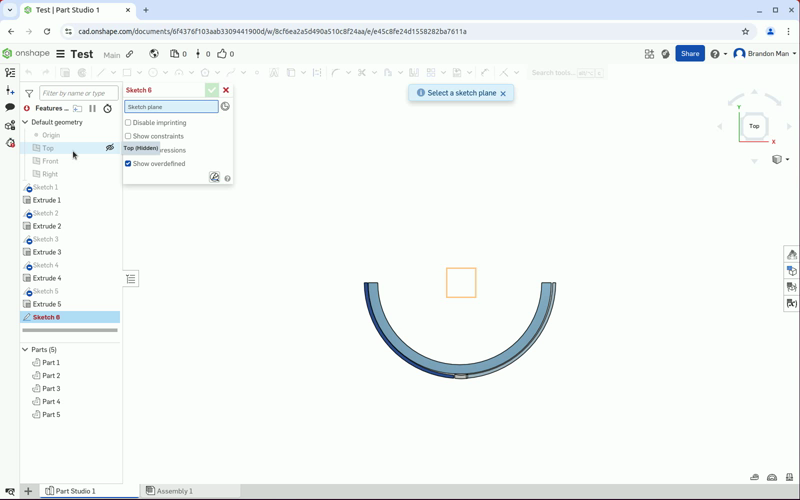
click(73, 150)
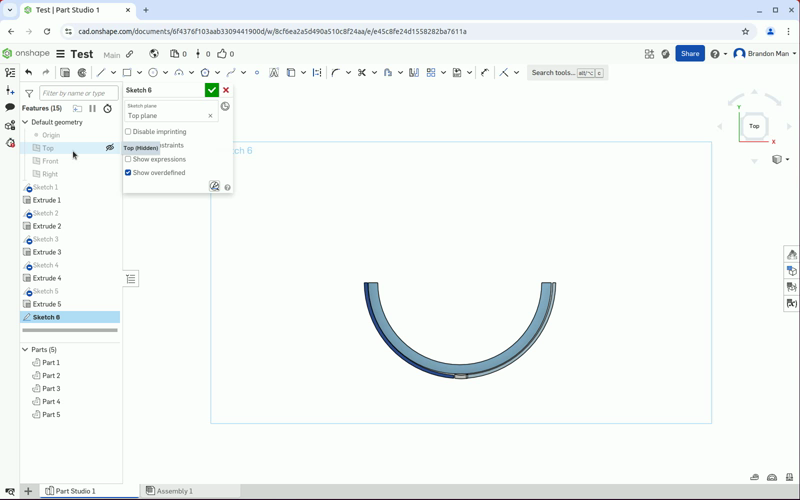
mouse_move(73, 352)
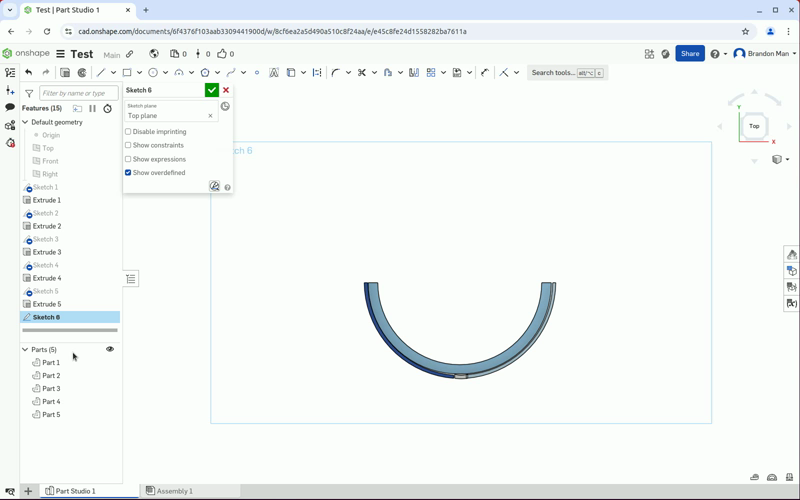
key(y)
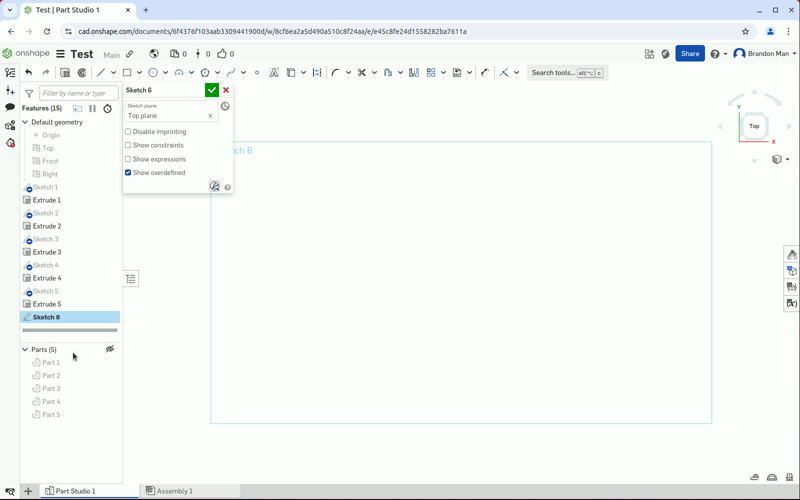
key(l)
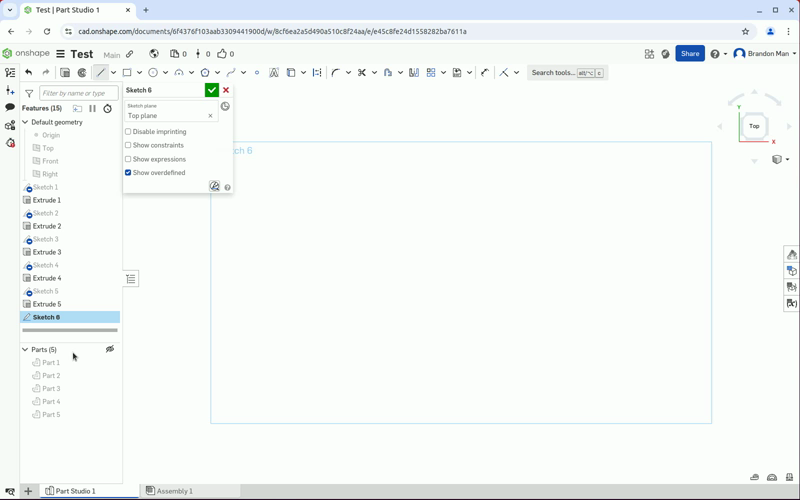
key_down(shift)
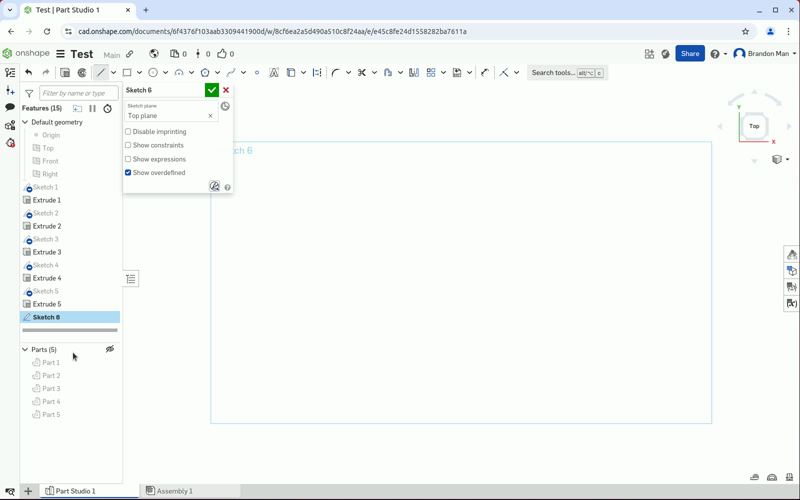
mouse_move(454, 382)
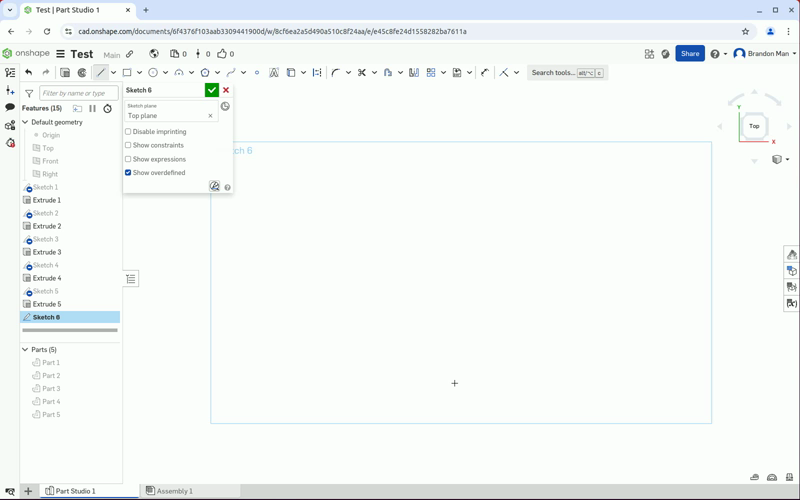
click(454, 382)
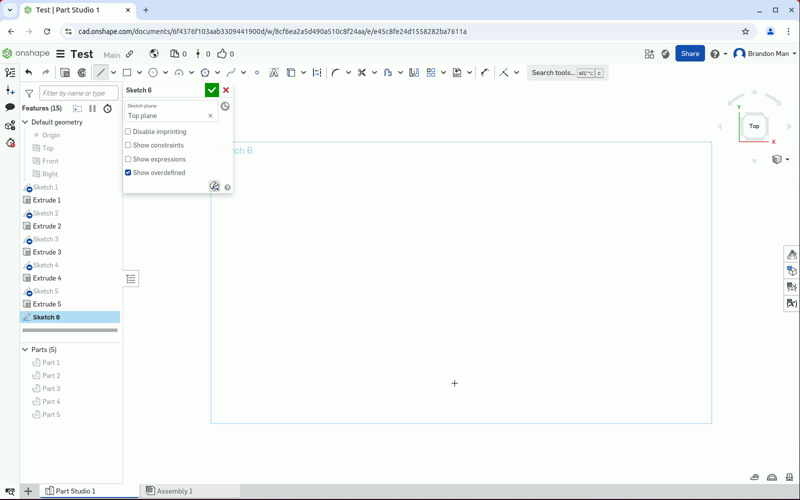
key_up(shift)
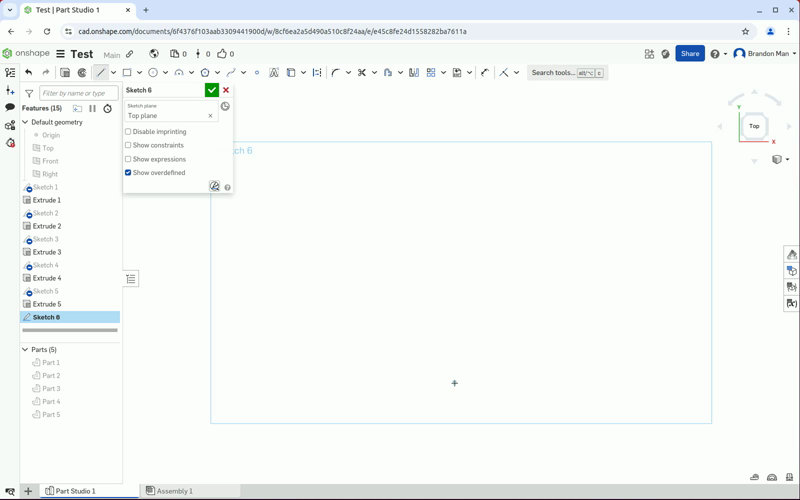
key_down(shift)
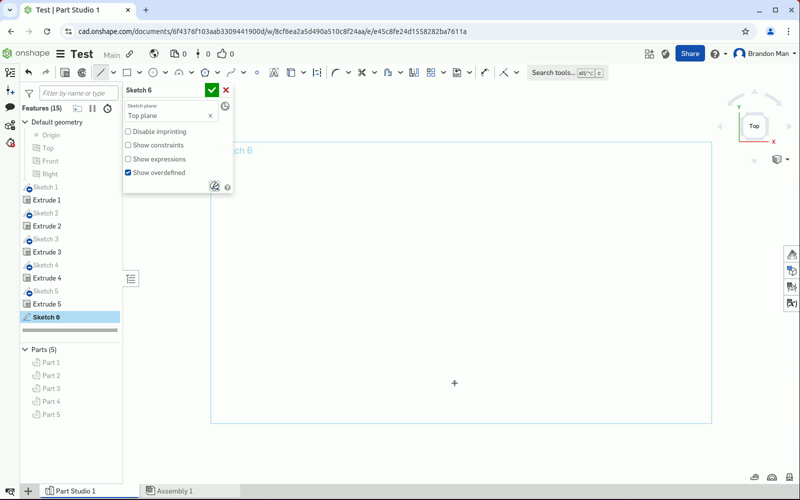
mouse_move(484, 382)
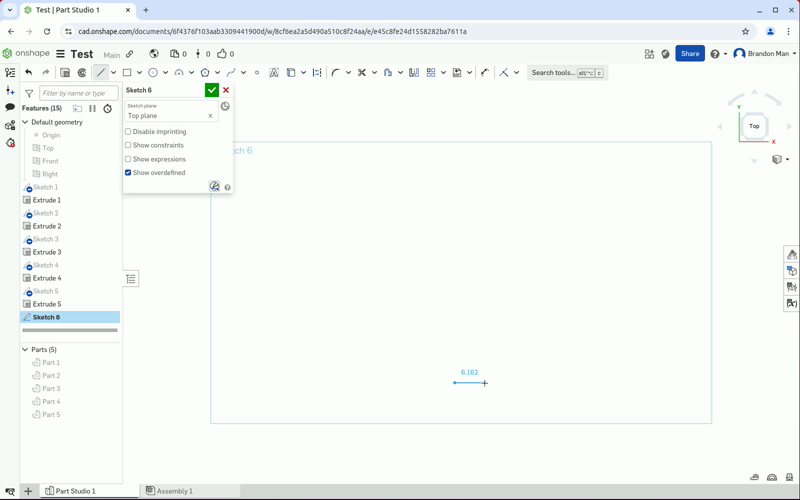
mouse_move(467, 382)
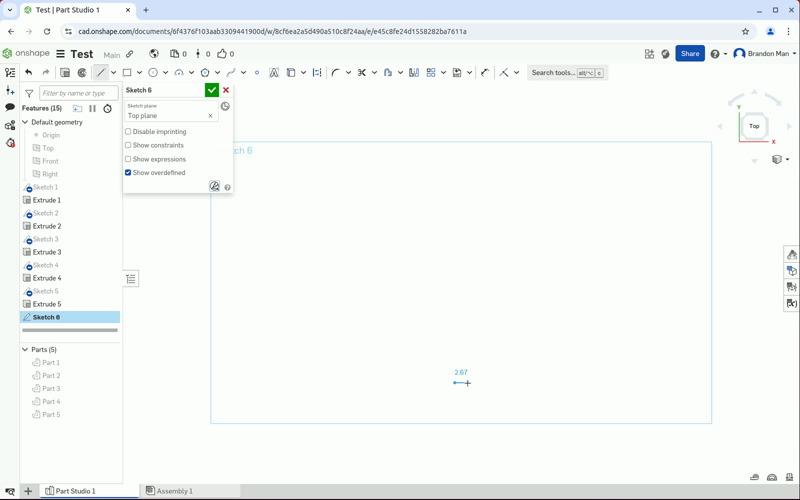
click(467, 382)
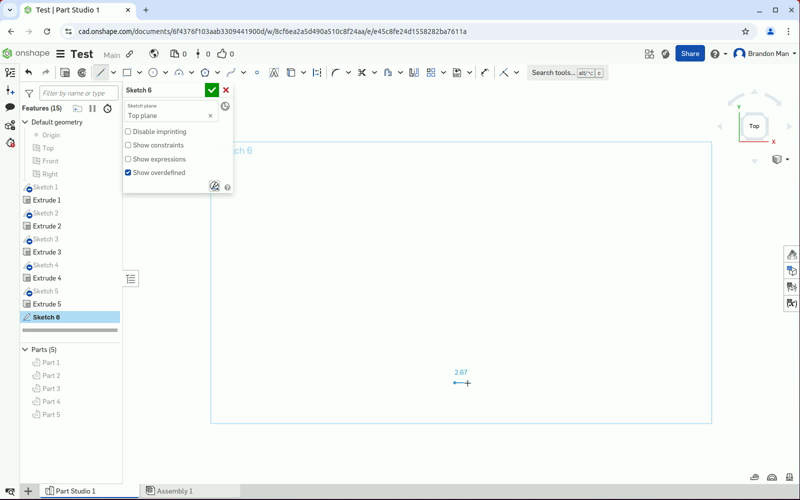
key_up(shift)
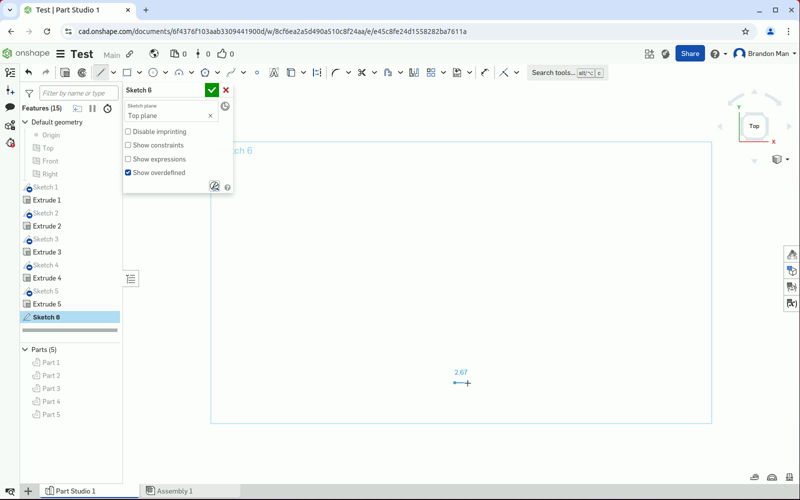
key_down(shift)
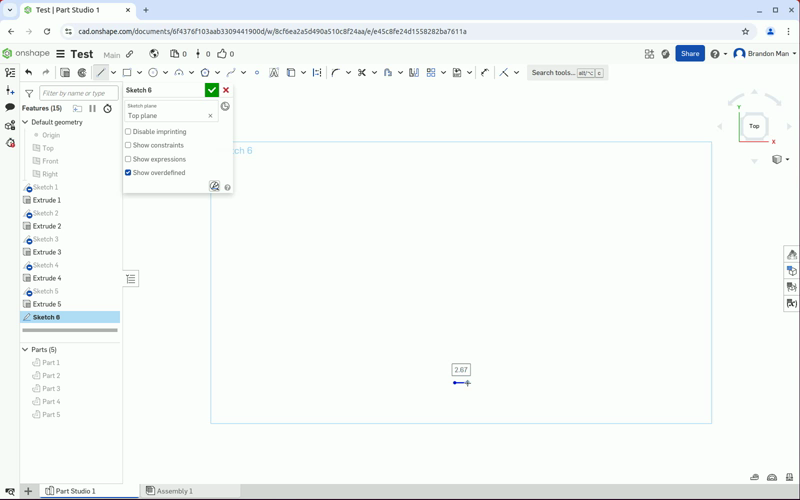
mouse_move(497, 382)
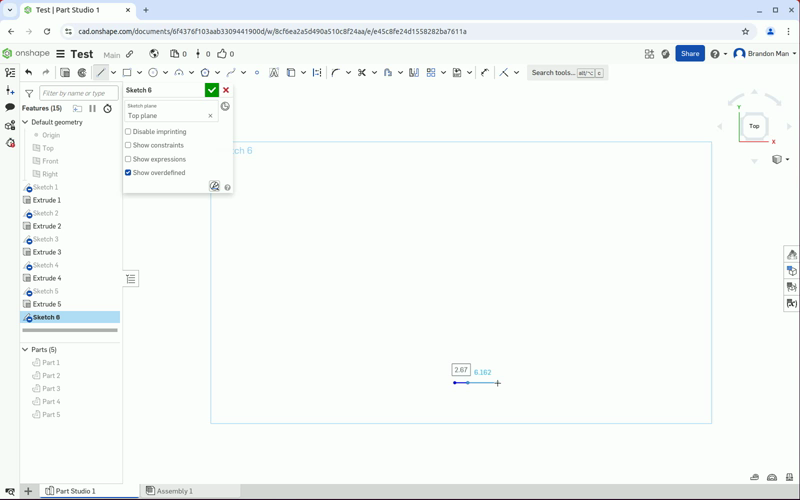
mouse_move(467, 378)
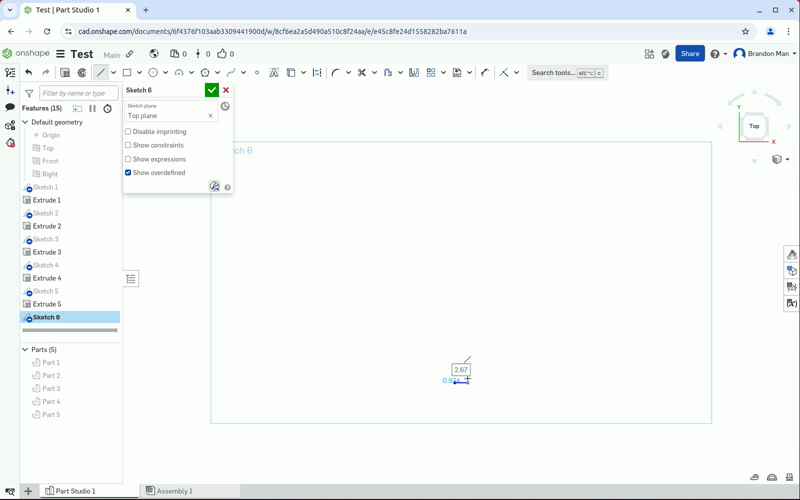
scroll(6)
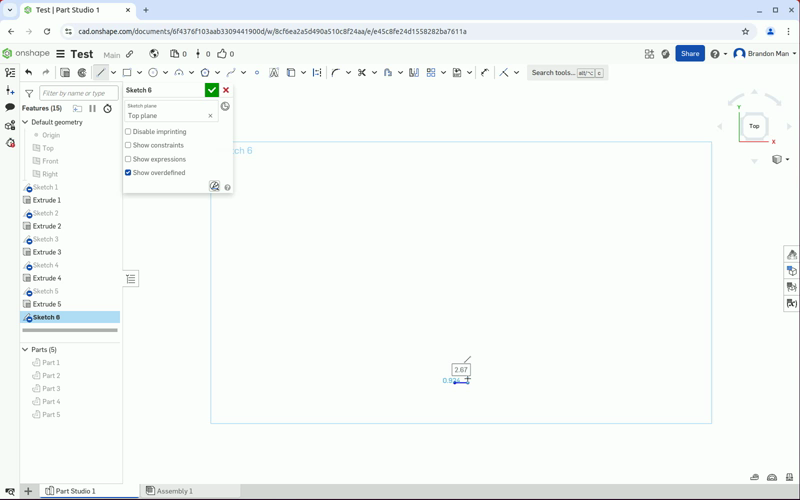
scroll(6)
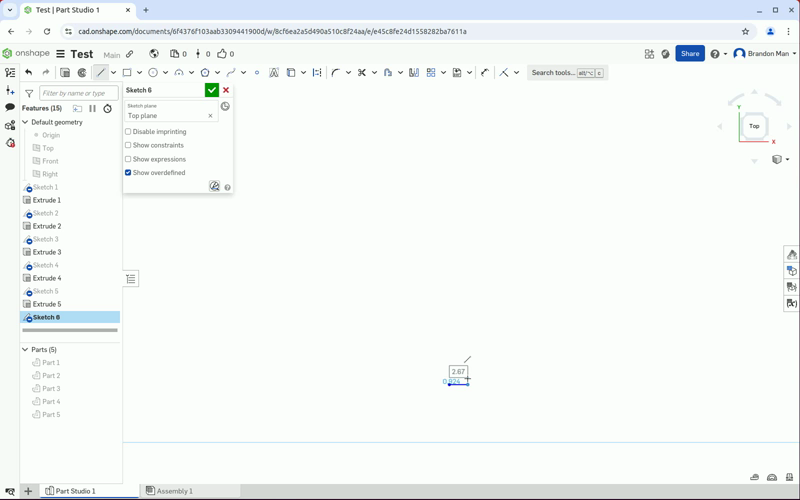
scroll(6)
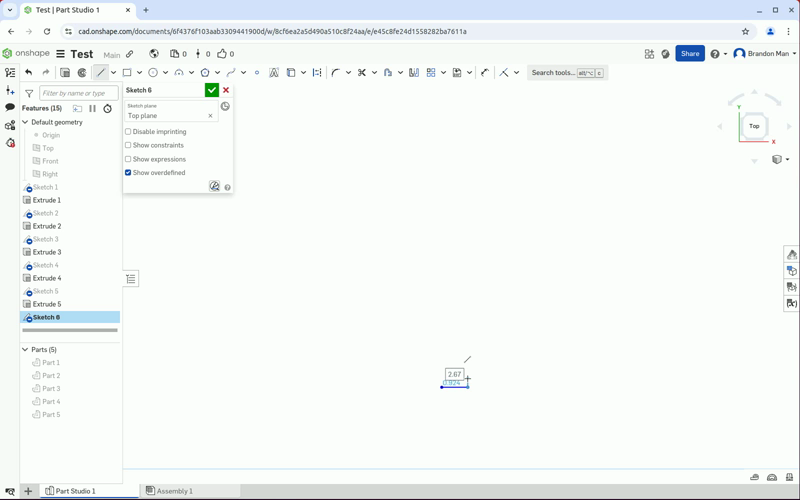
scroll(6)
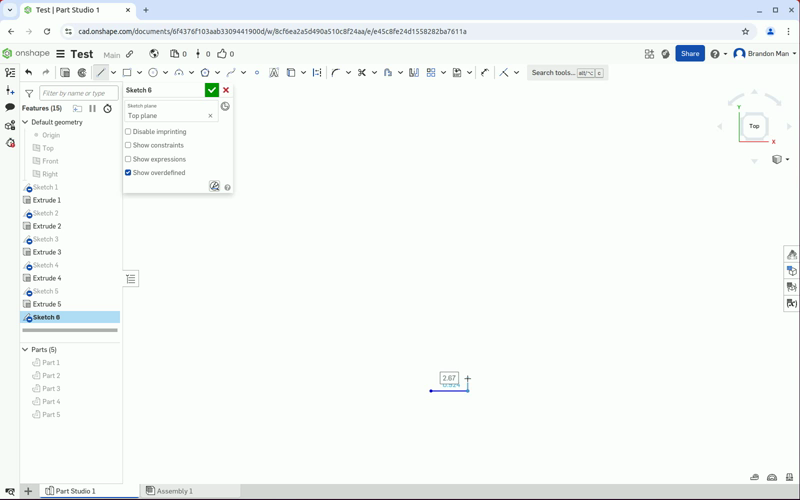
scroll(6)
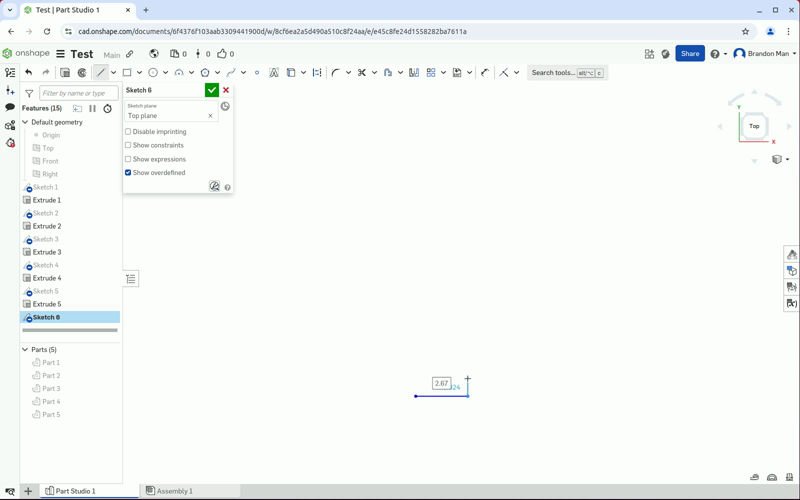
scroll(6)
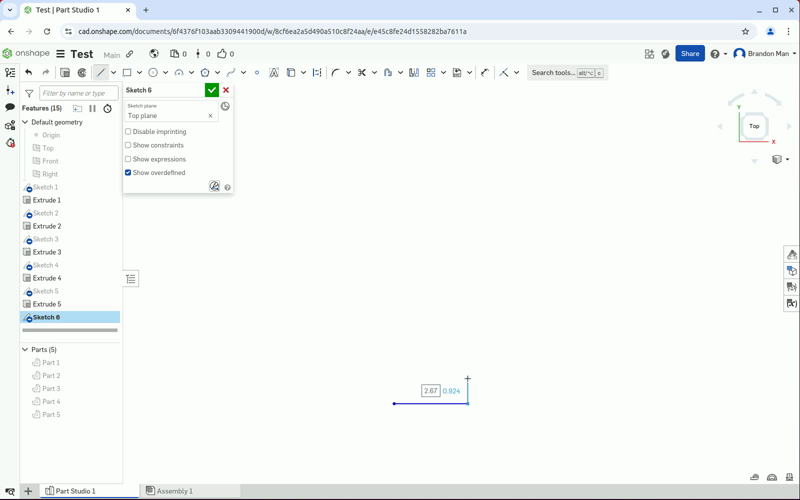
scroll(6)
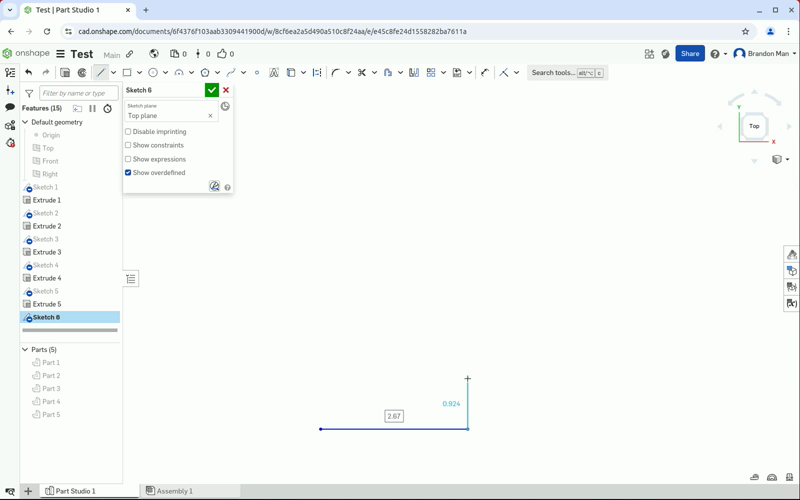
click(467, 378)
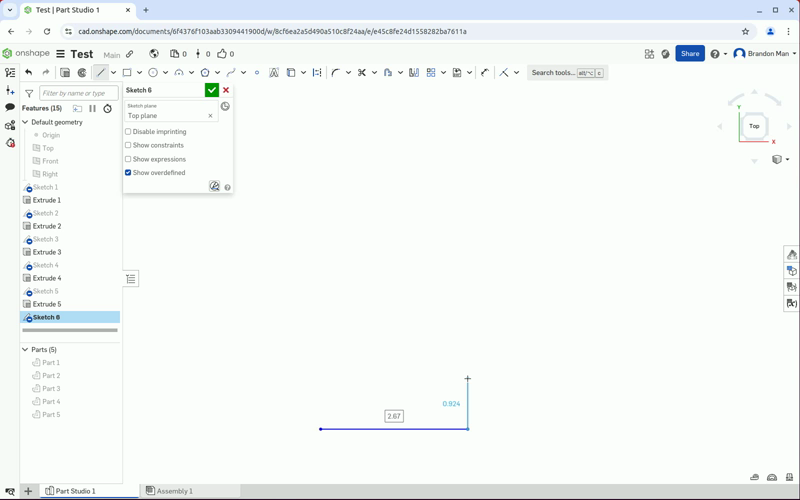
scroll(-6)
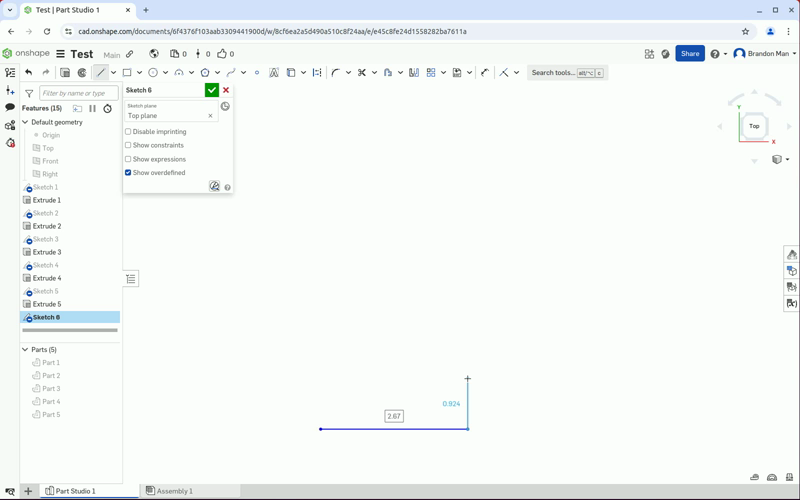
scroll(-6)
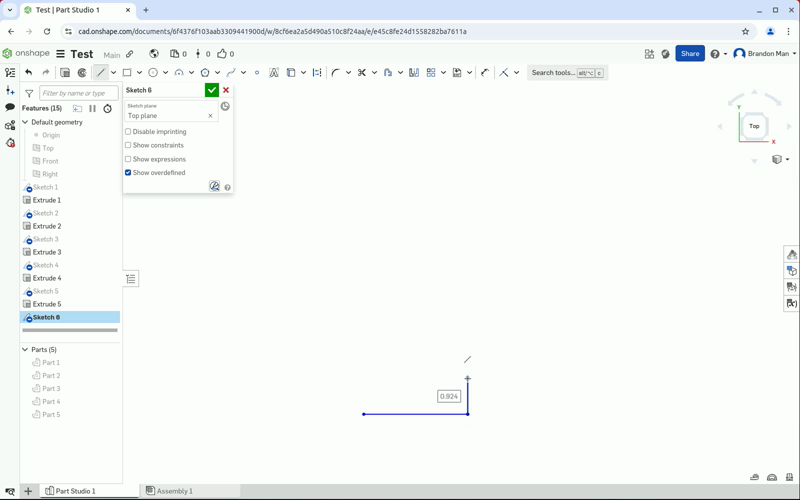
scroll(-6)
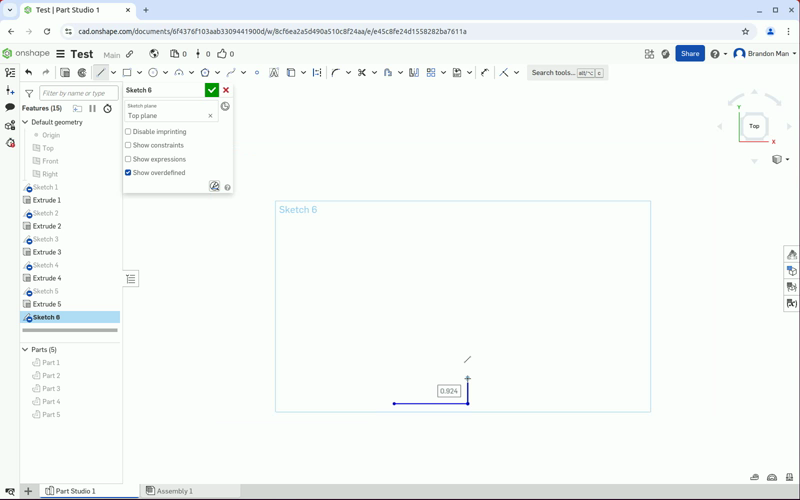
scroll(-6)
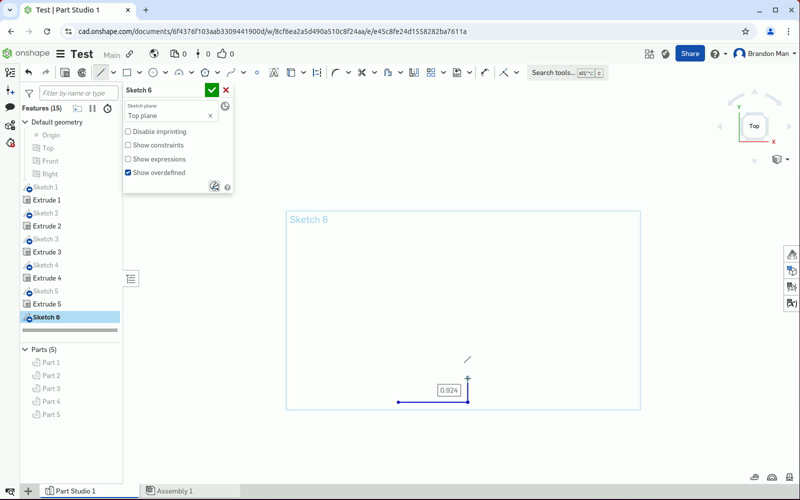
scroll(-6)
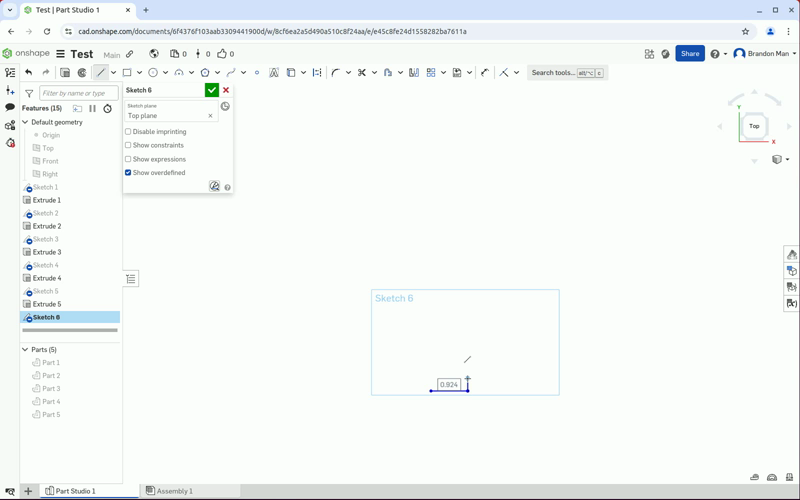
scroll(-6)
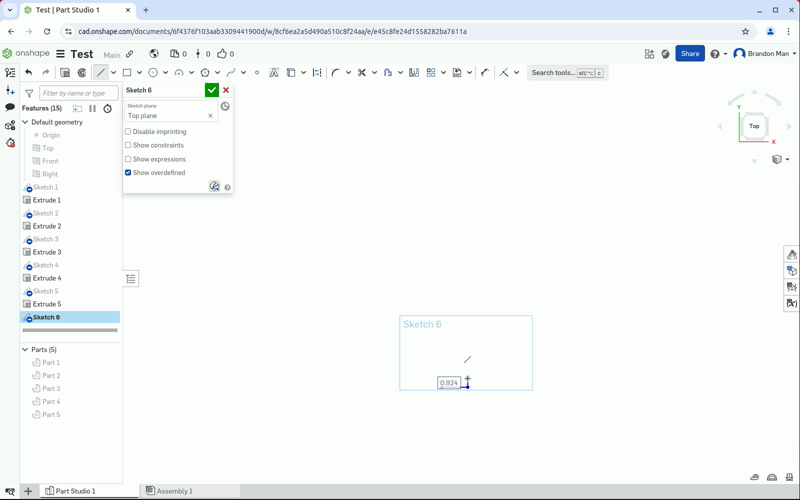
scroll(-6)
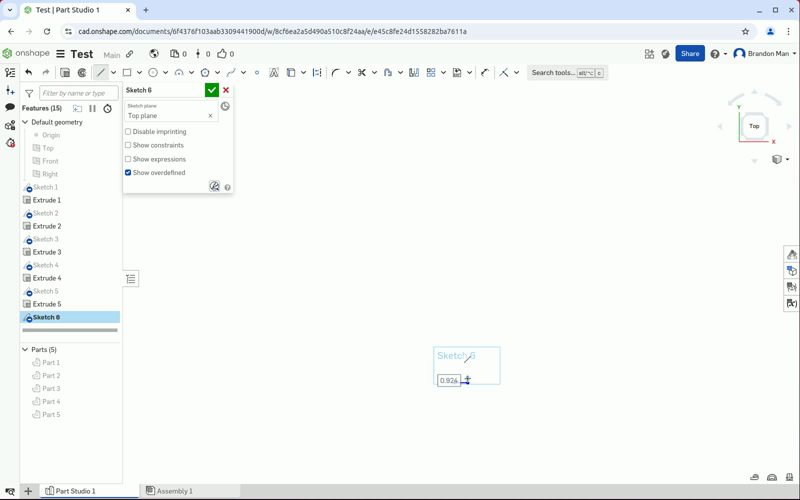
key_up(shift)
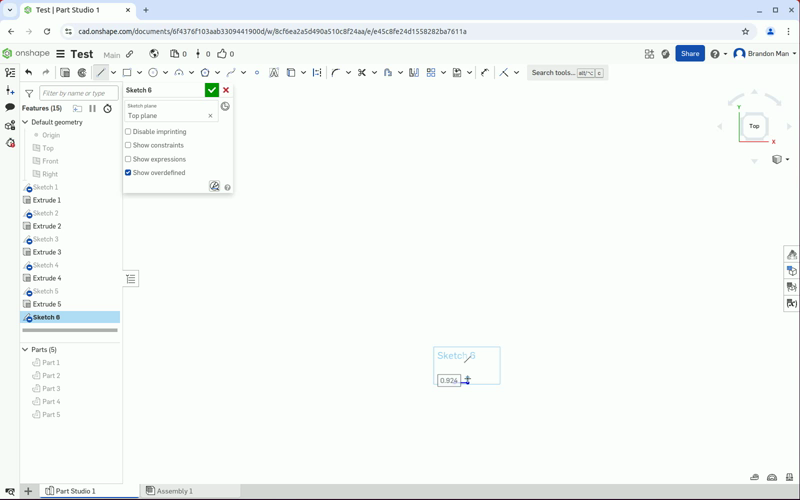
key(esc)
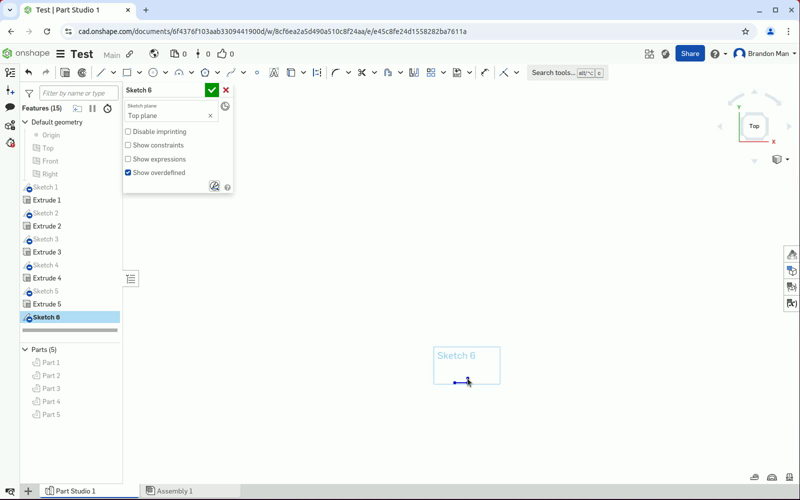
key(a)
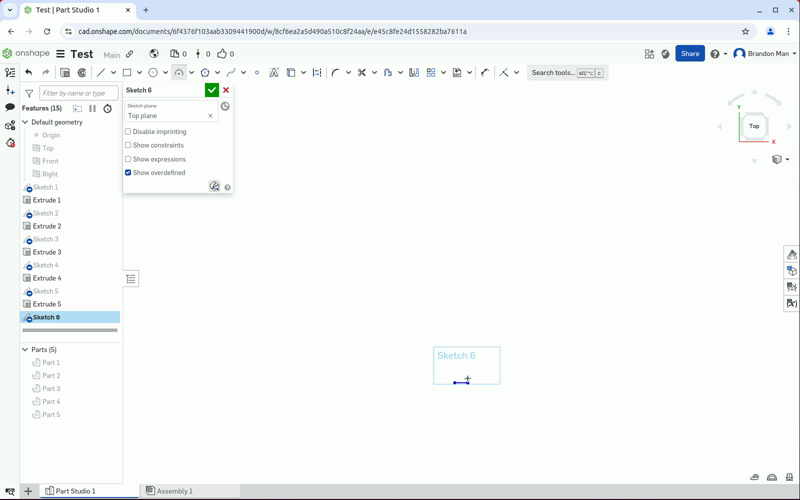
mouse_move(467, 378)
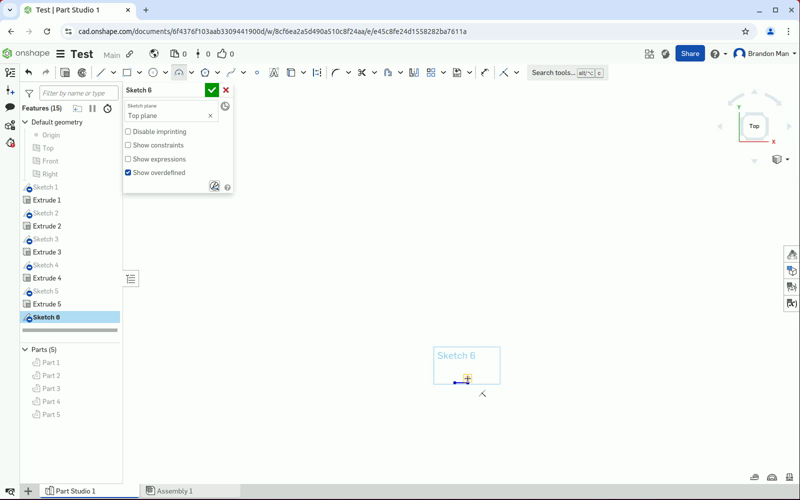
click(467, 378)
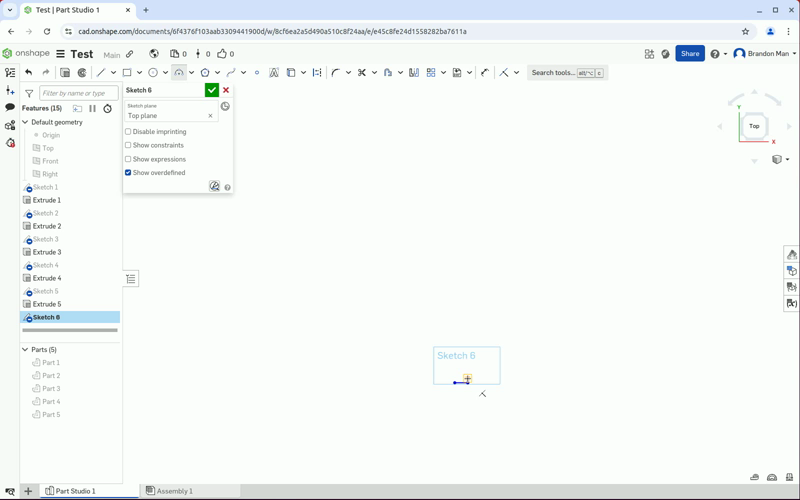
key_down(shift)
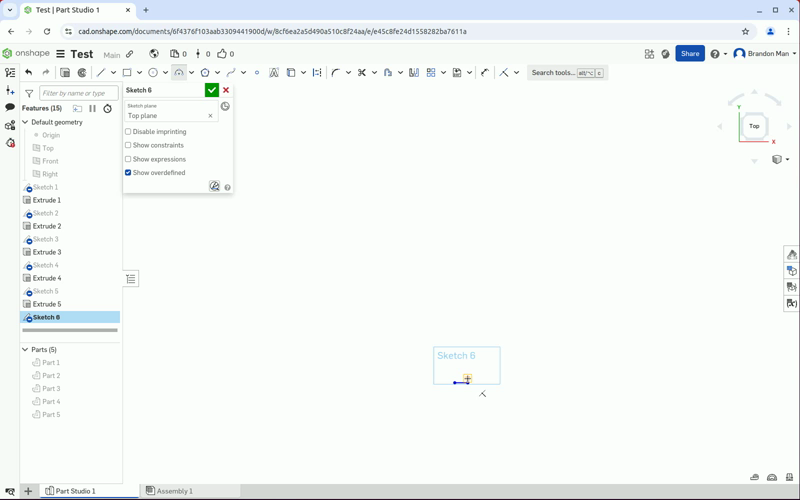
mouse_move(454, 378)
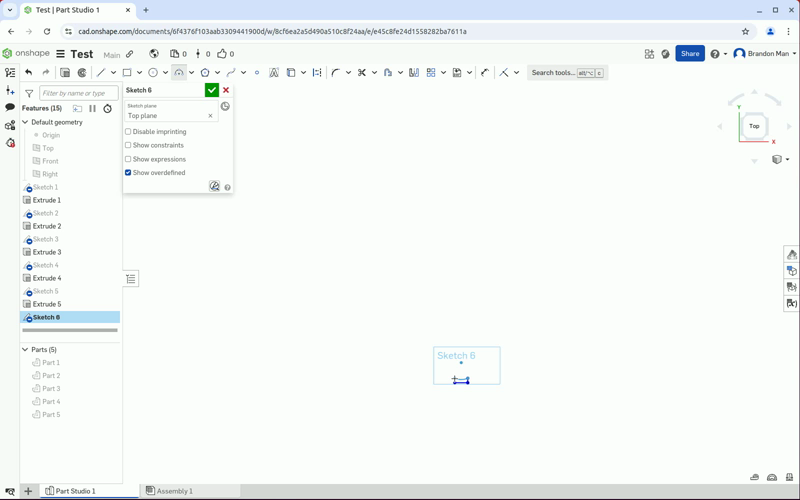
click(454, 378)
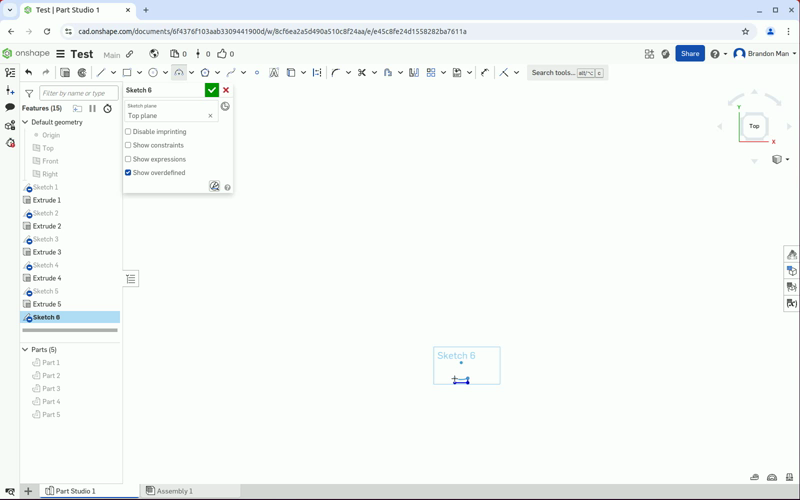
mouse_move(461, 378)
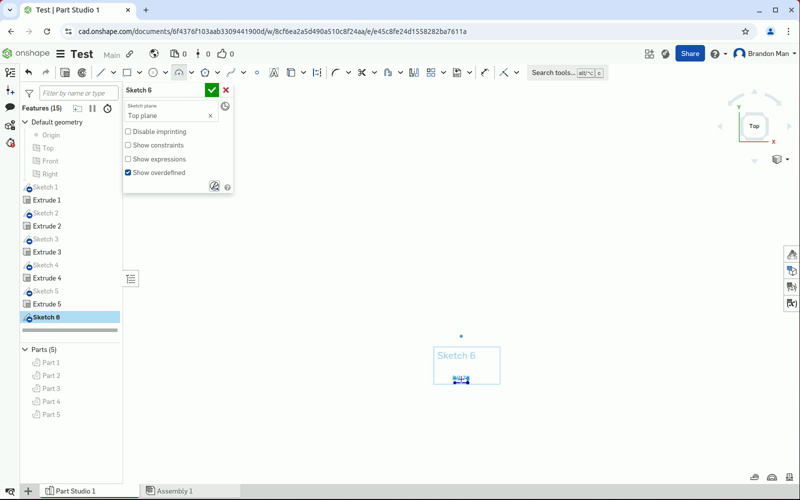
click(461, 378)
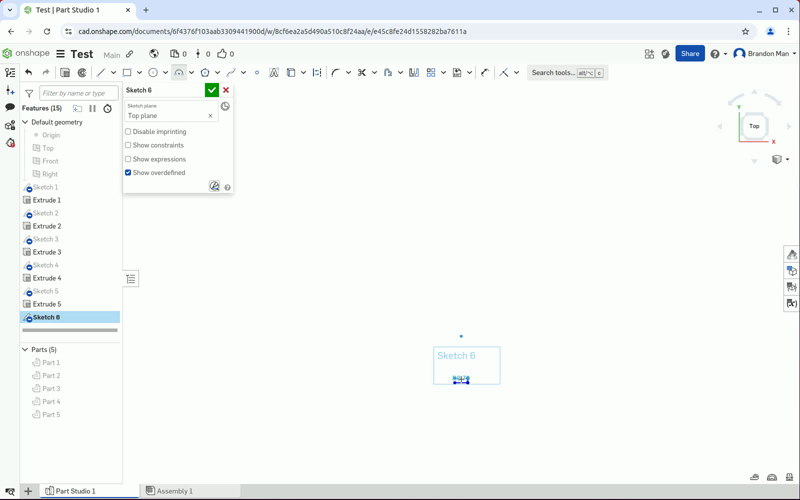
key_up(shift)
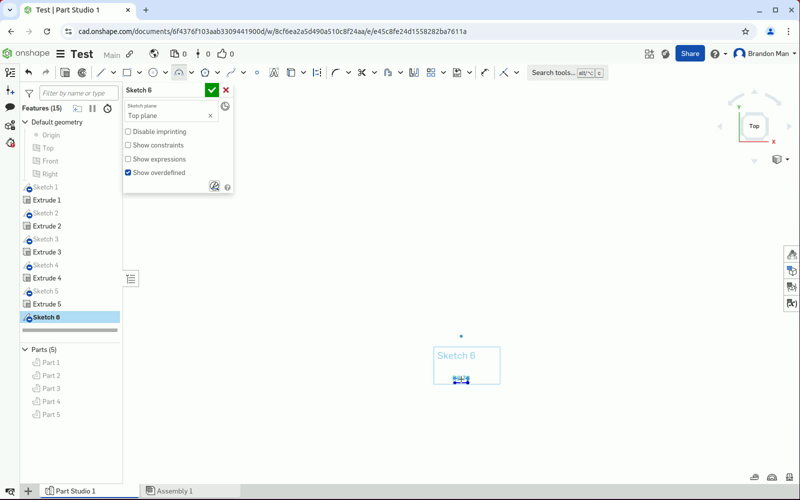
key(esc)
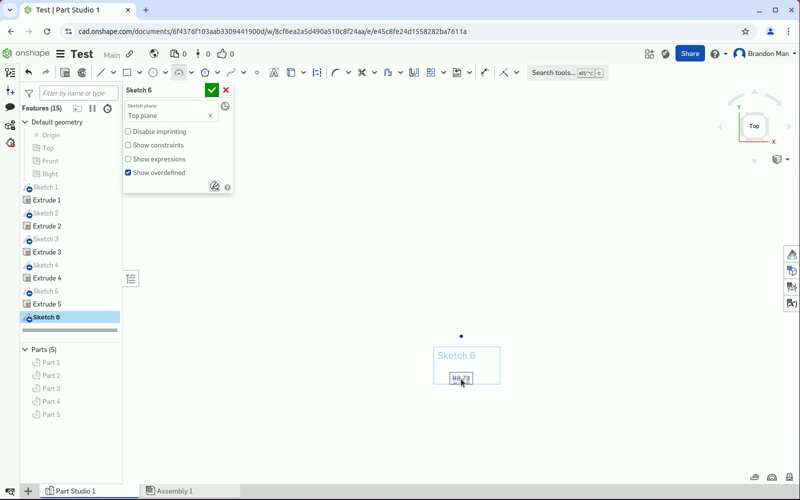
key(l)
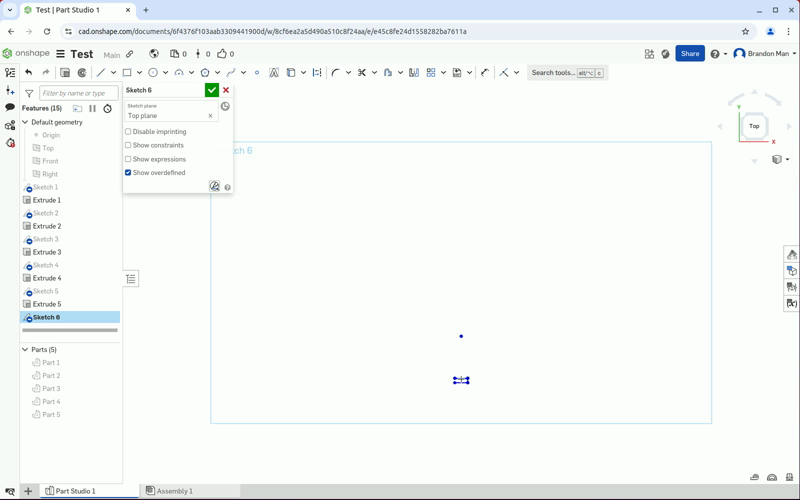
mouse_move(454, 378)
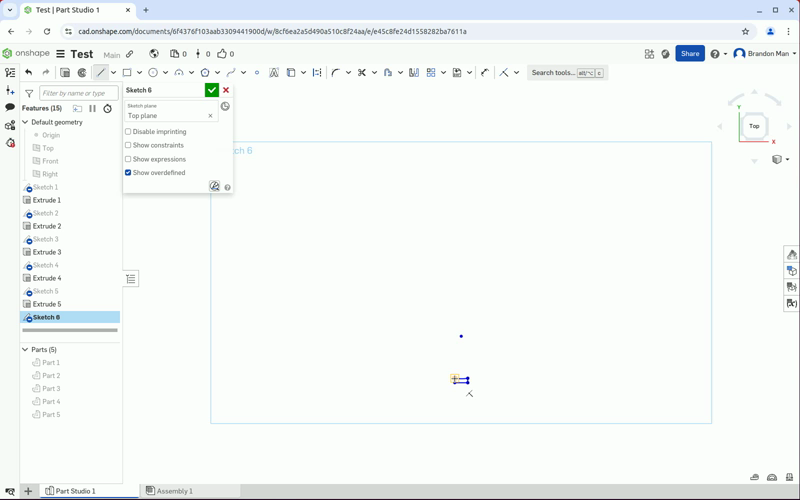
click(454, 378)
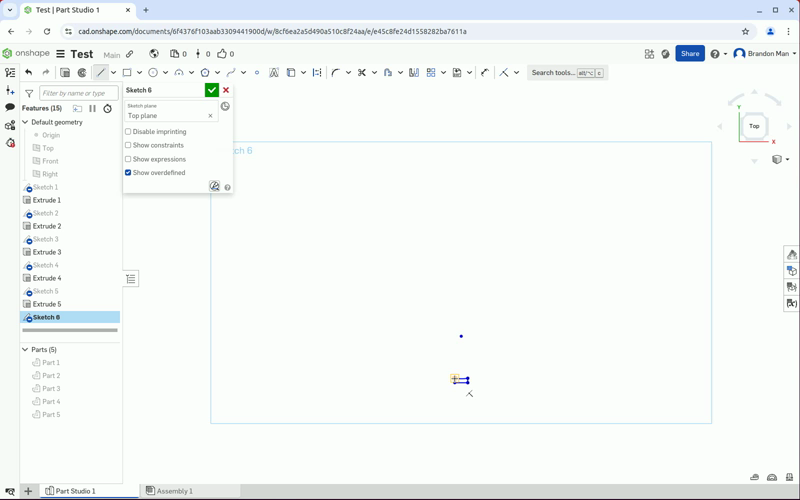
key_down(shift)
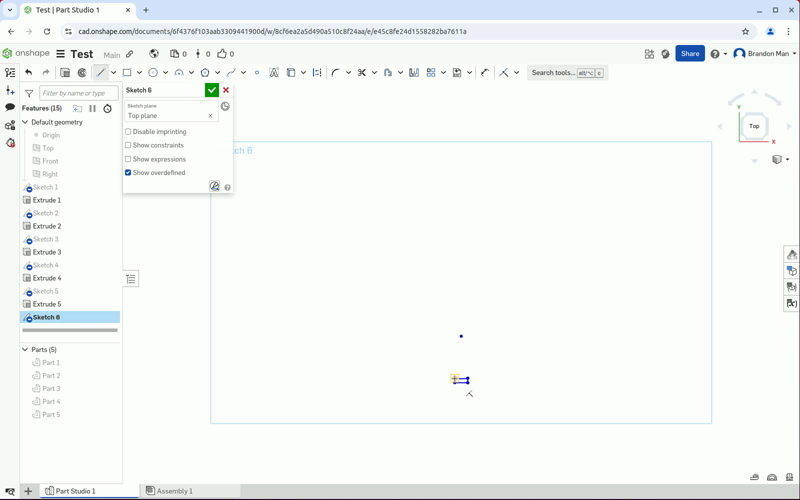
key_up(shift)
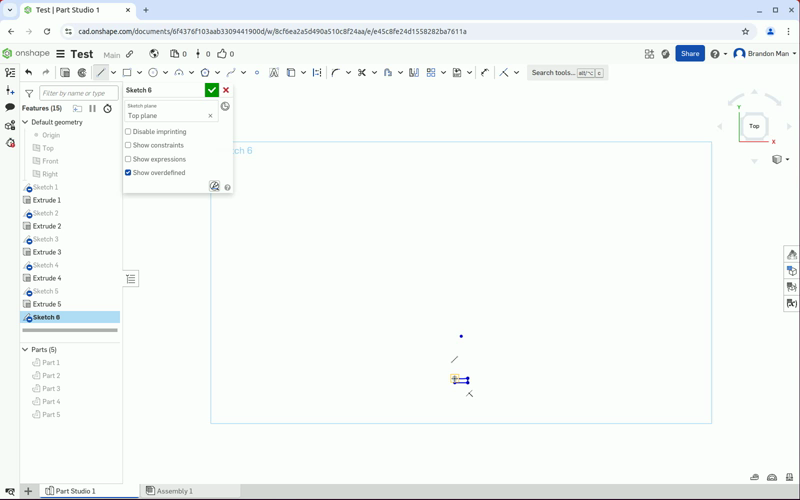
mouse_move(484, 378)
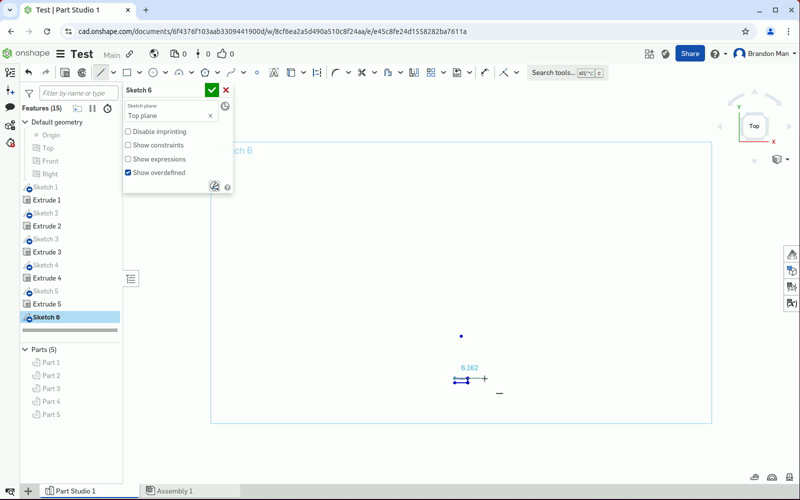
key_down(shift)
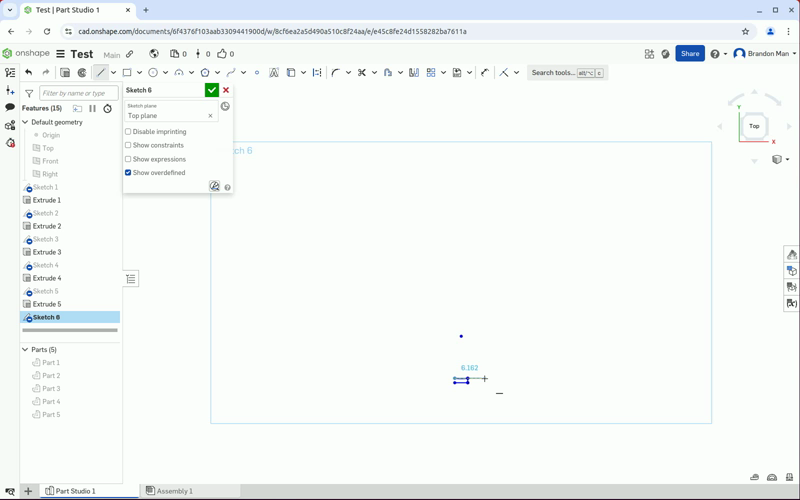
mouse_move(454, 382)
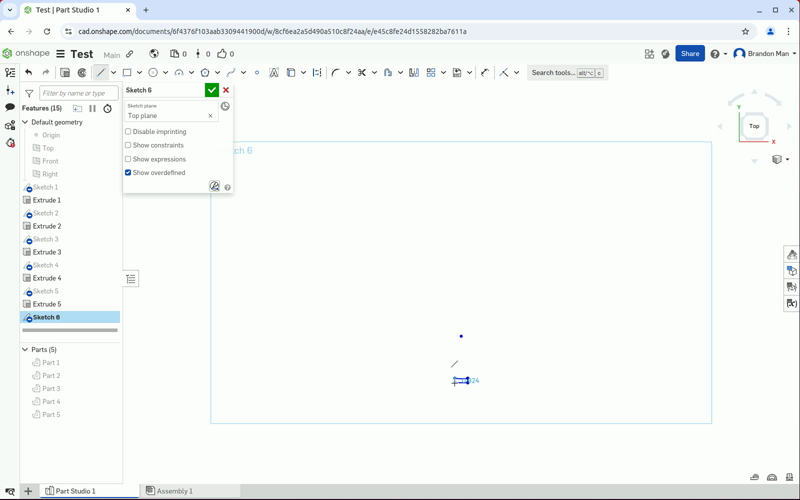
scroll(6)
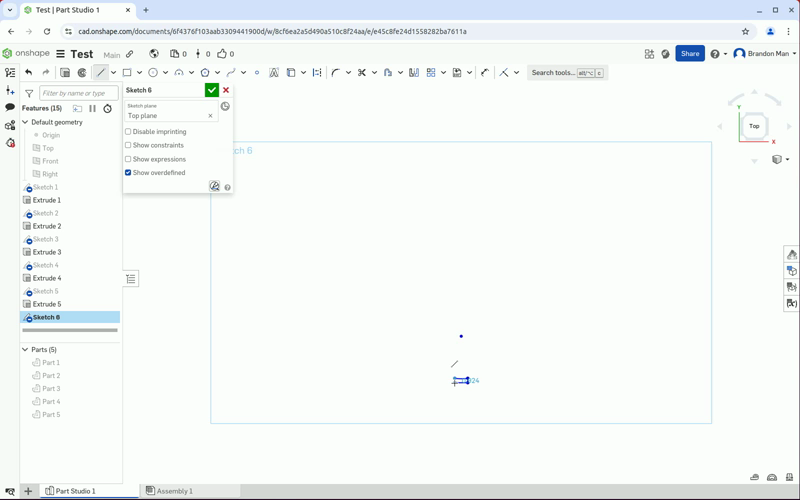
scroll(6)
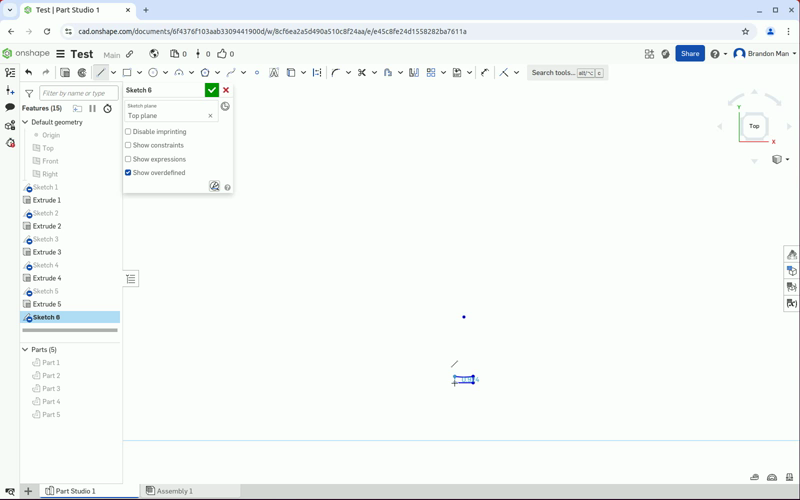
scroll(6)
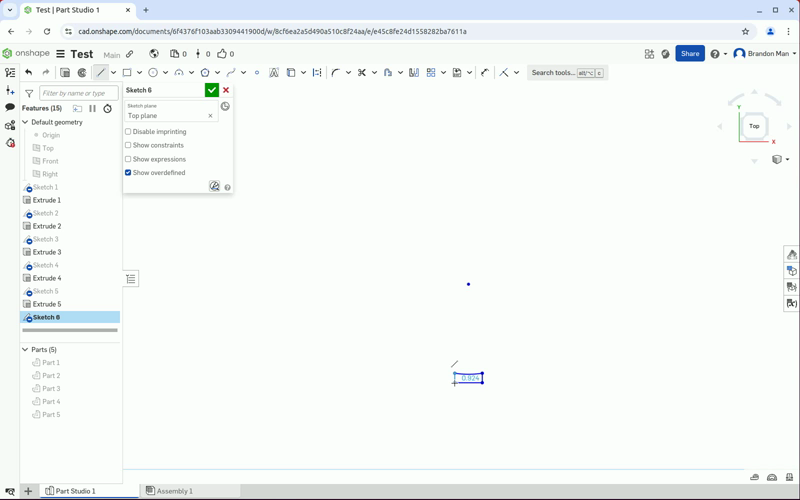
scroll(6)
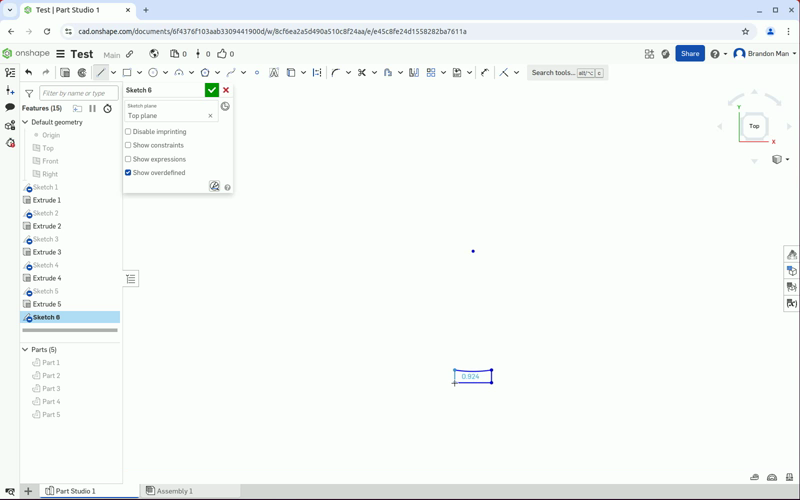
scroll(6)
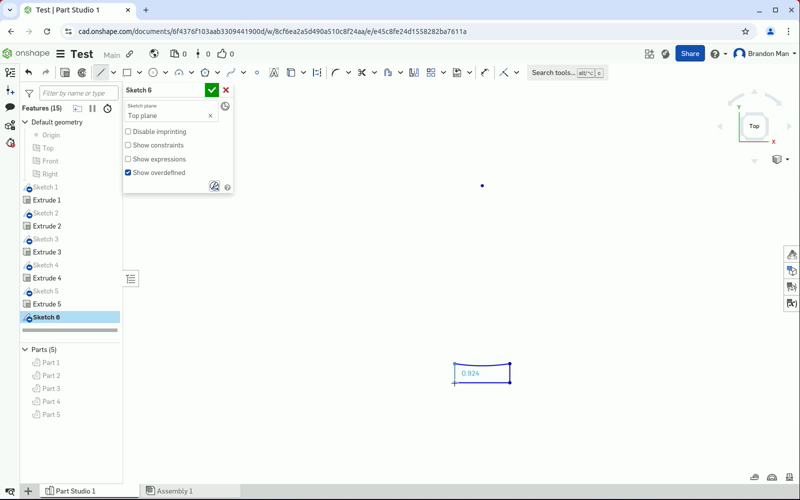
scroll(6)
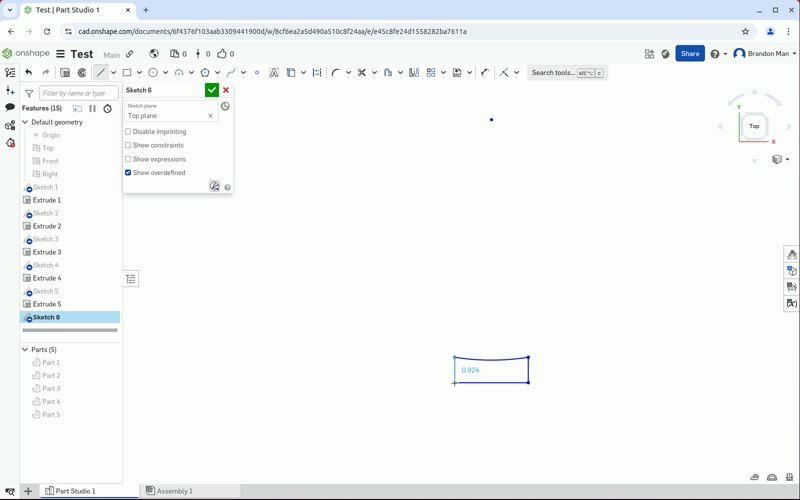
scroll(6)
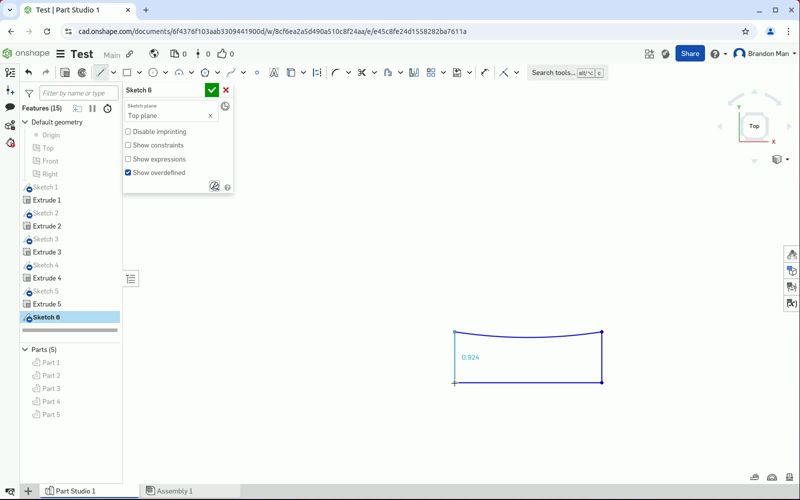
key_up(shift)
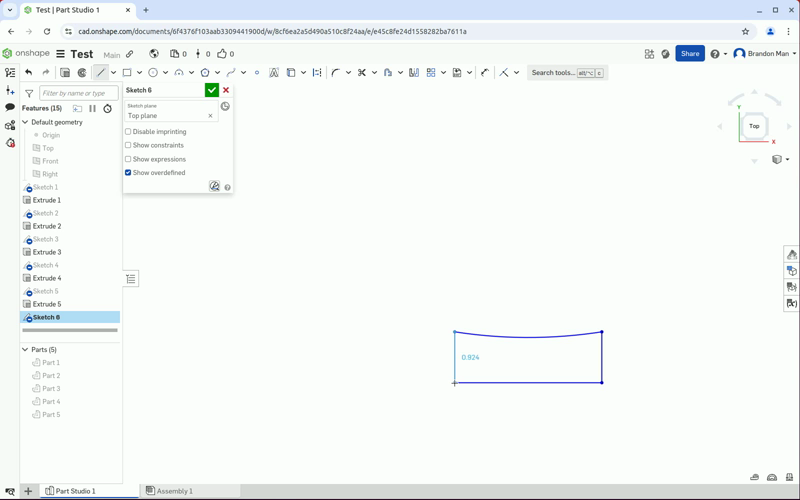
click(454, 382)
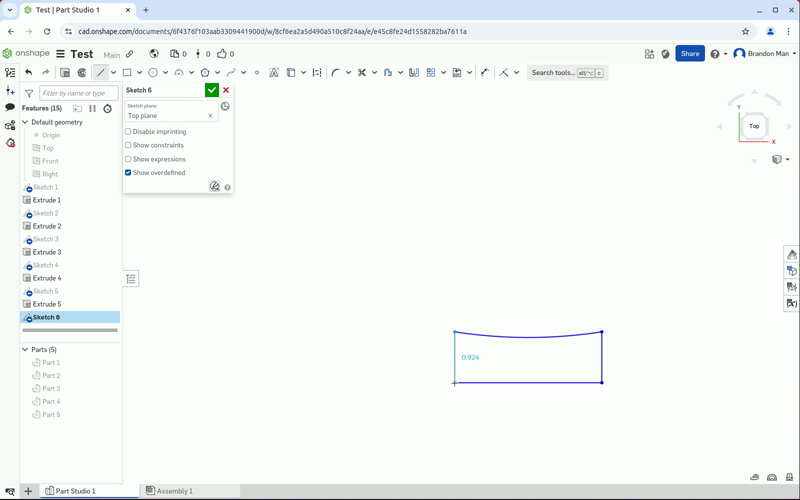
scroll(-6)
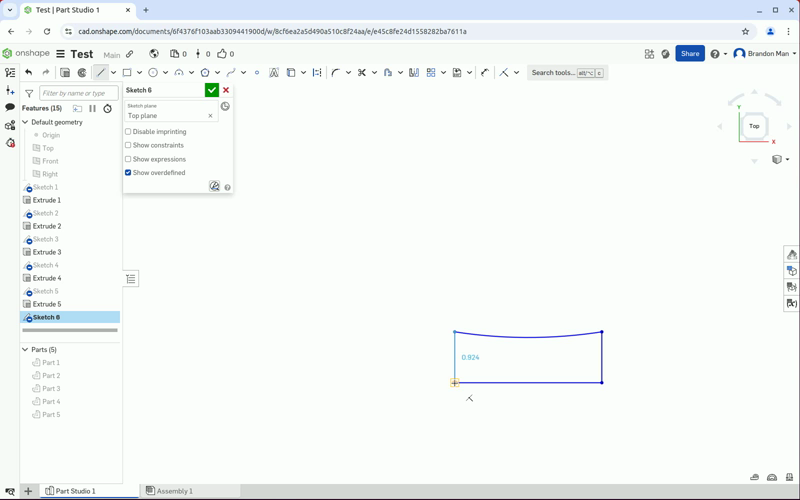
scroll(-6)
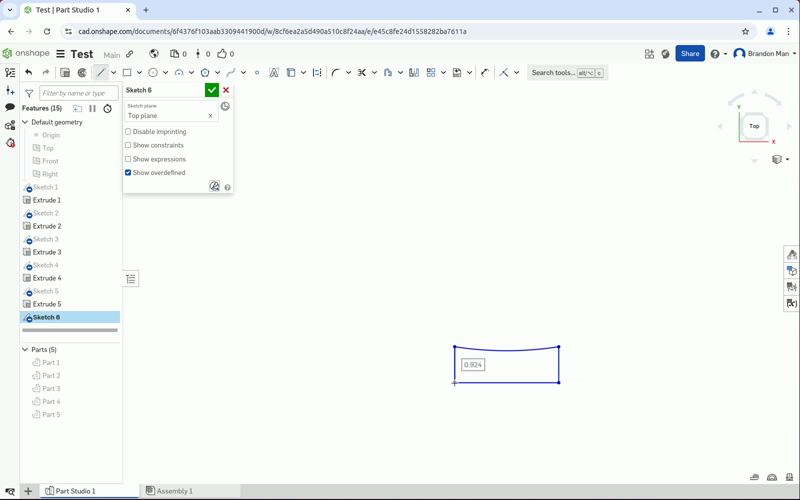
scroll(-6)
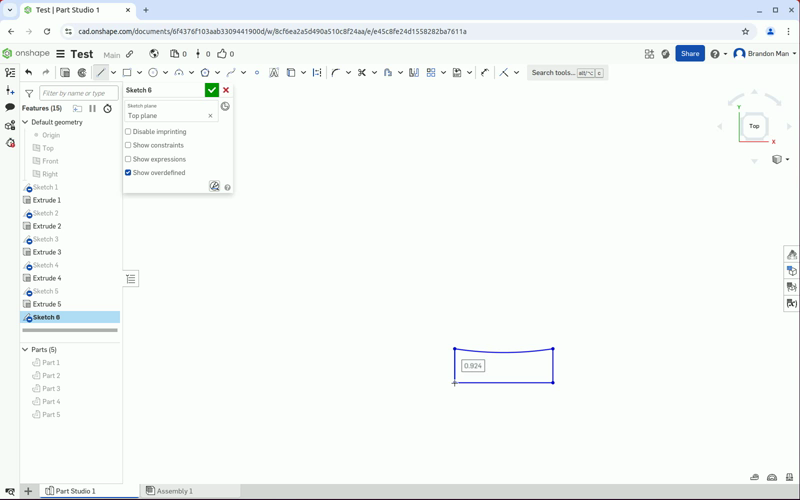
scroll(-6)
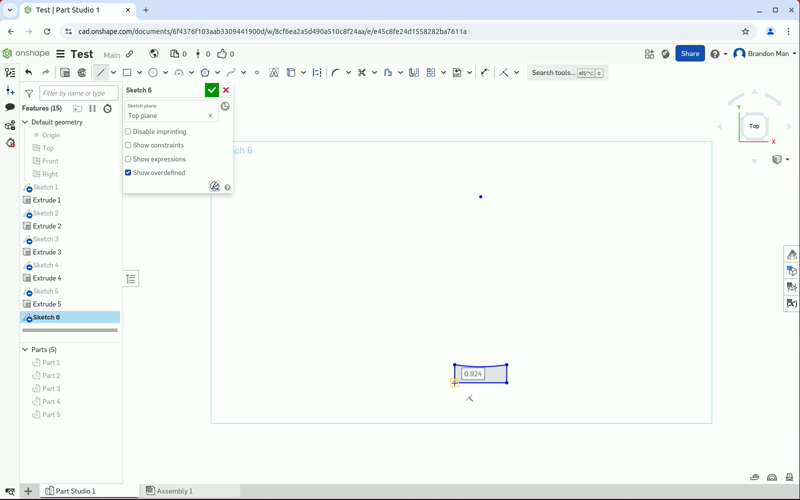
scroll(-6)
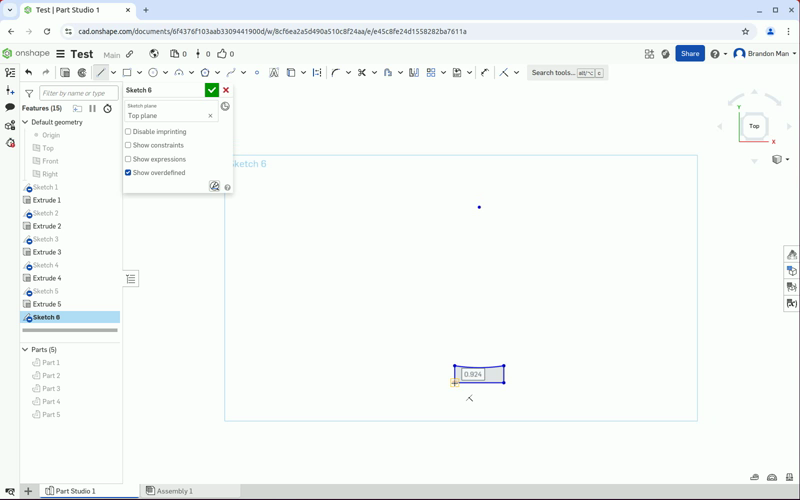
scroll(-6)
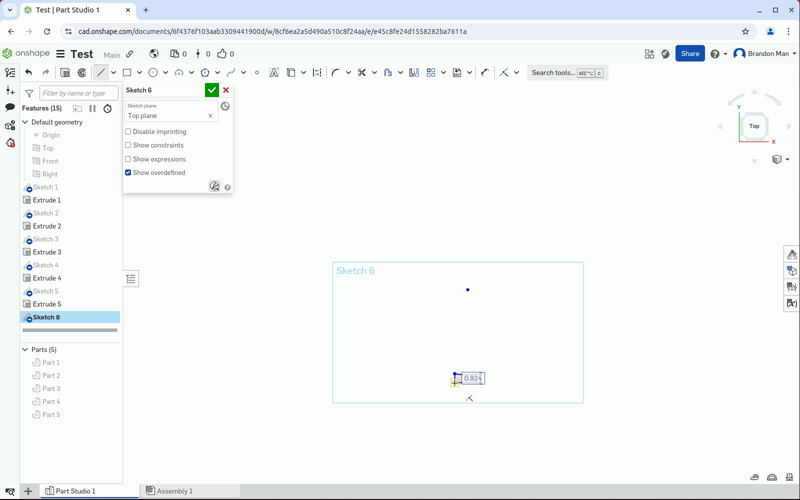
scroll(-6)
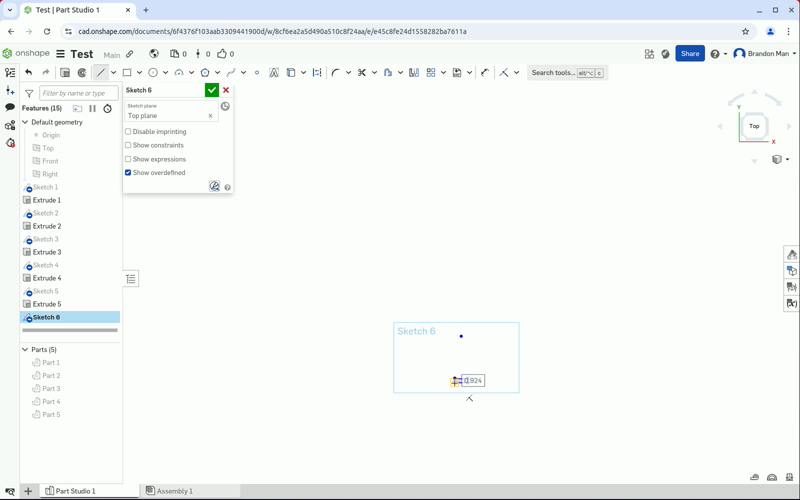
key(esc)
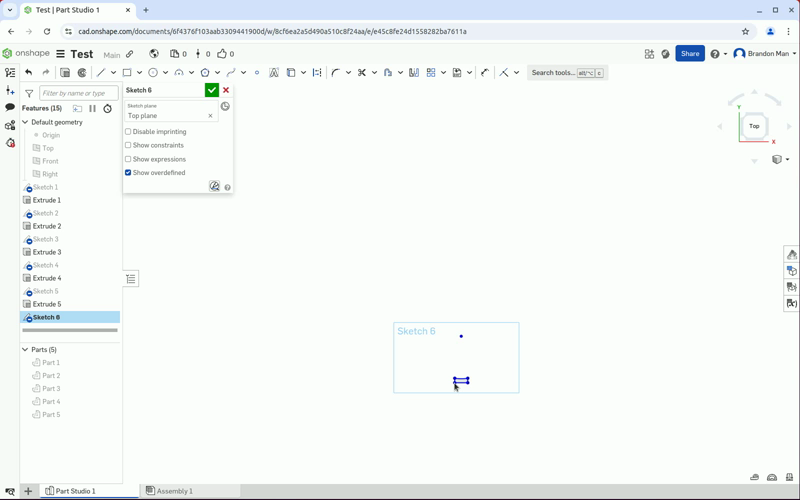
mouse_move(456, 381)
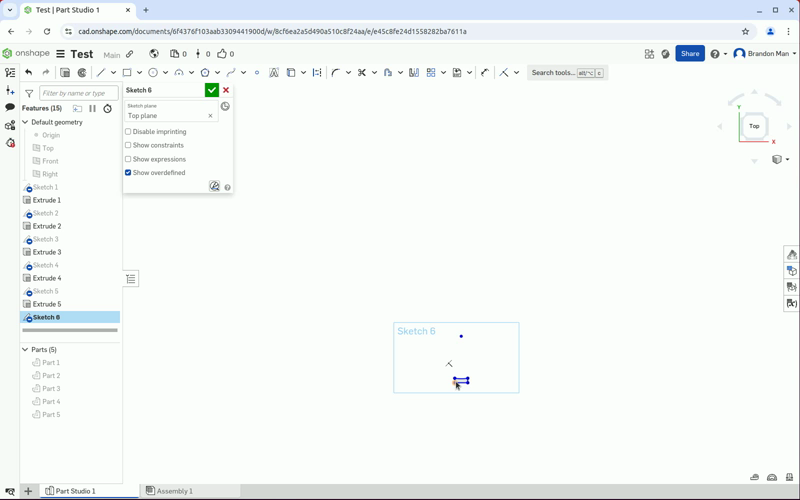
scroll(6)
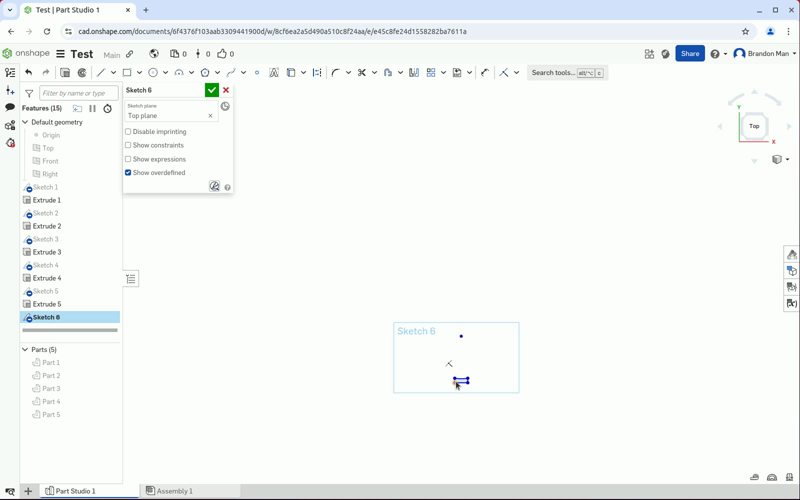
scroll(6)
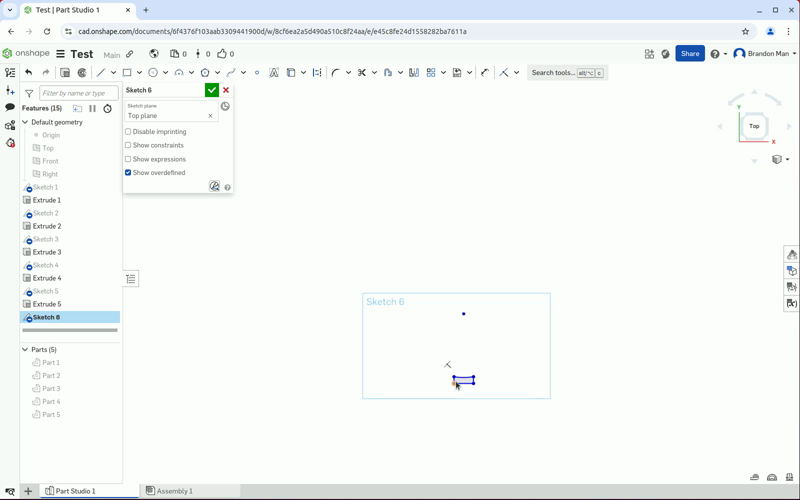
scroll(6)
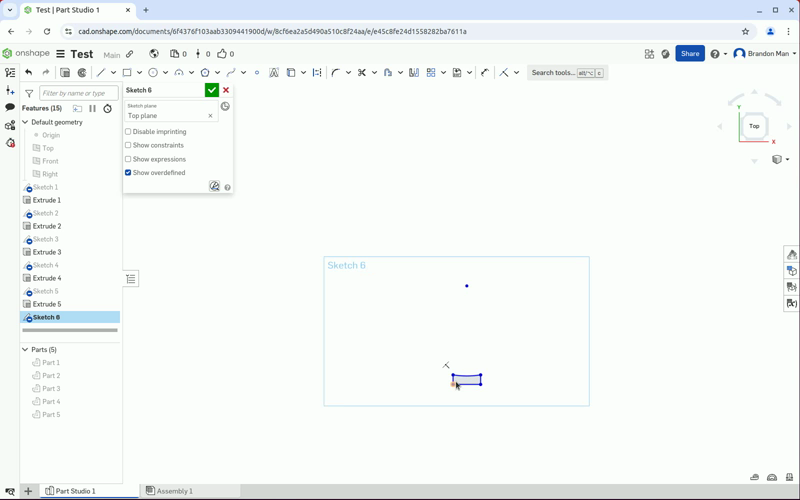
scroll(6)
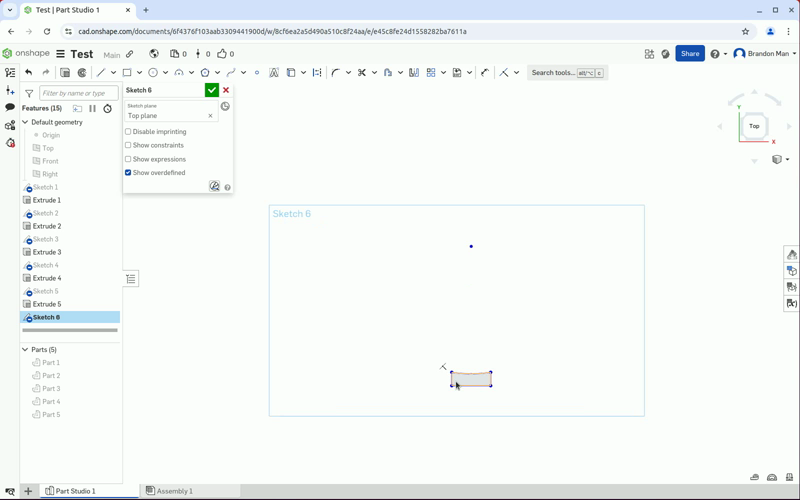
scroll(6)
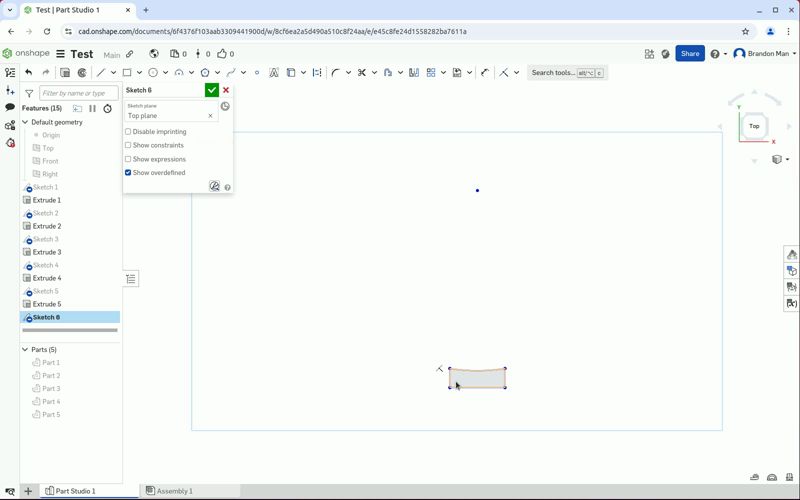
scroll(6)
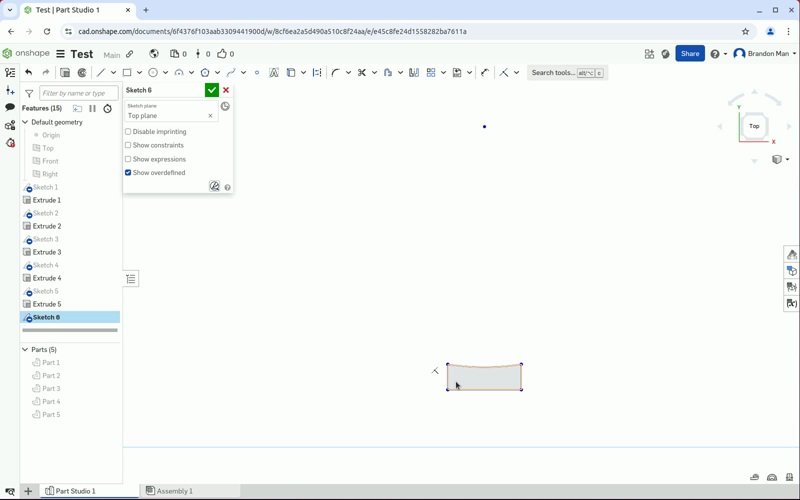
scroll(6)
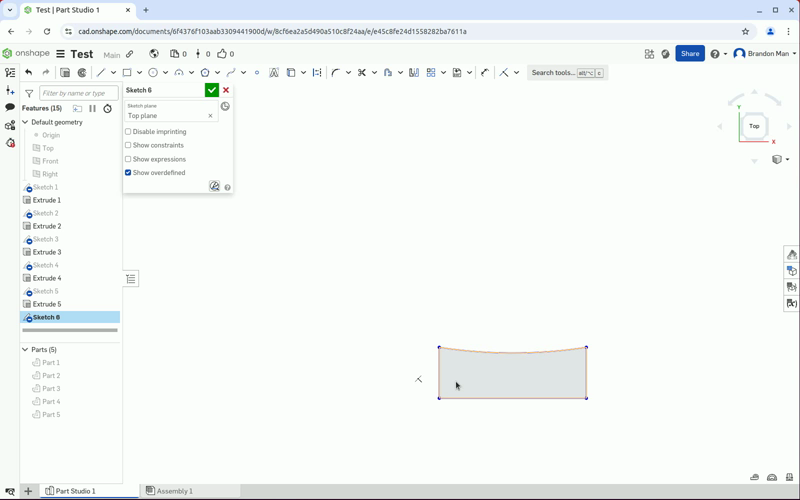
click(456, 381)
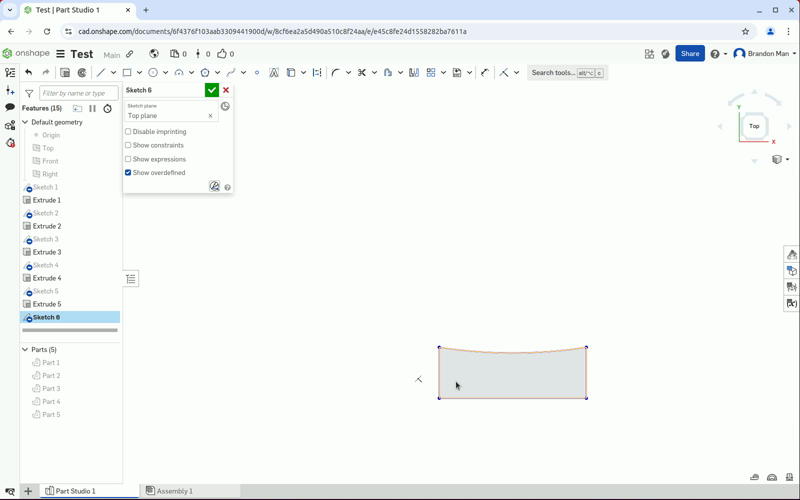
scroll(-6)
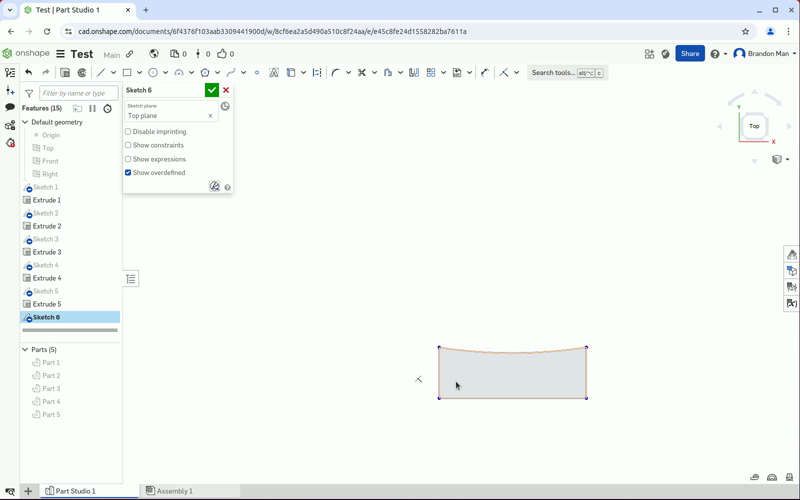
scroll(-6)
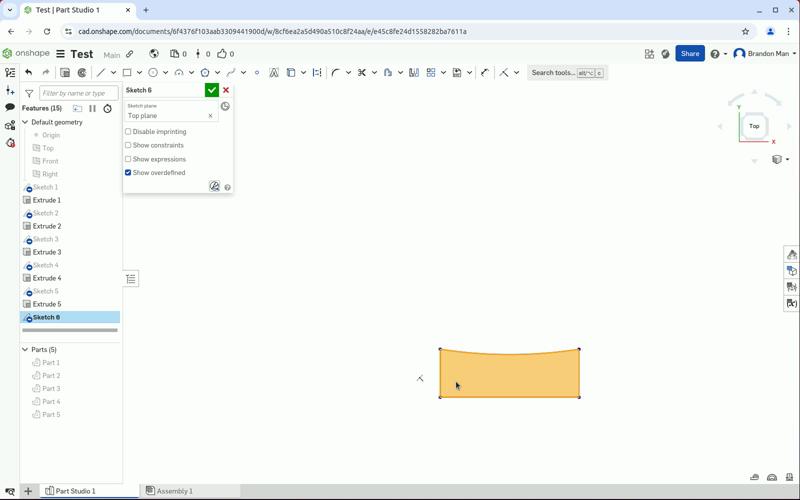
scroll(-6)
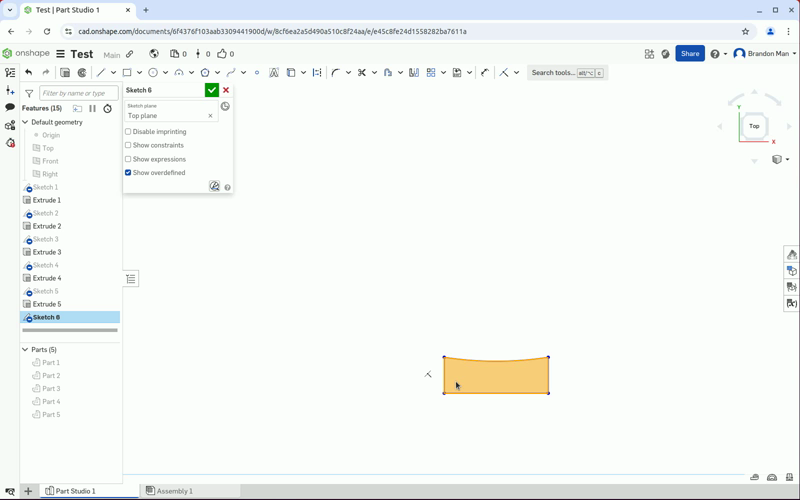
scroll(-6)
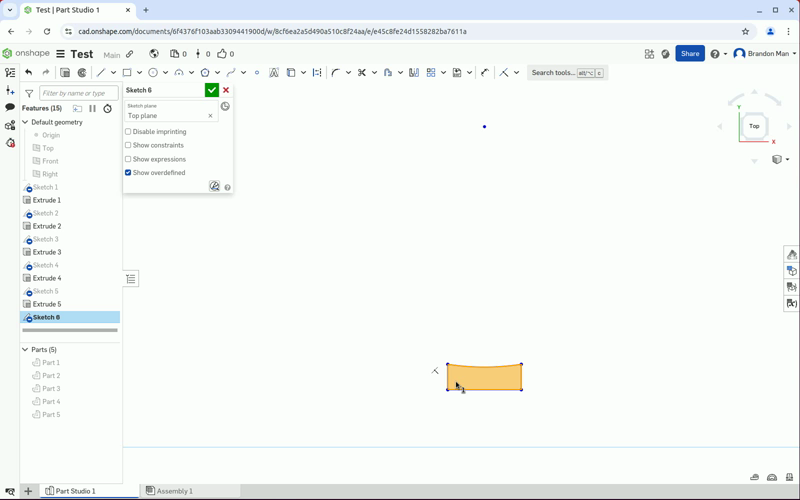
scroll(-6)
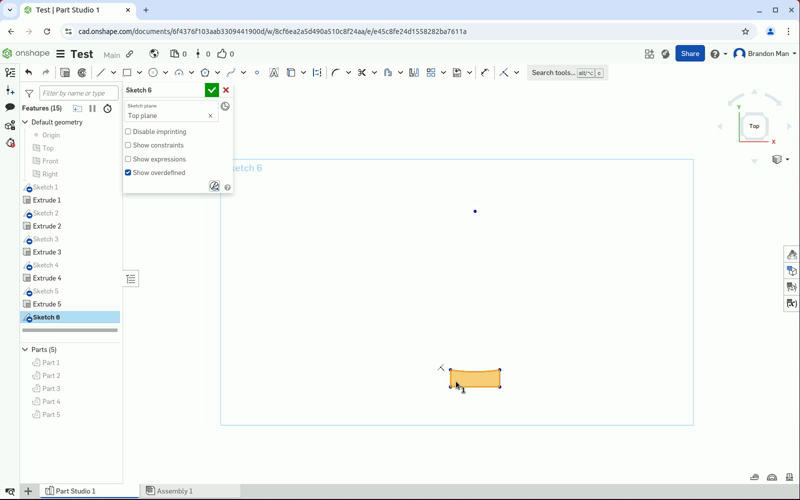
scroll(-6)
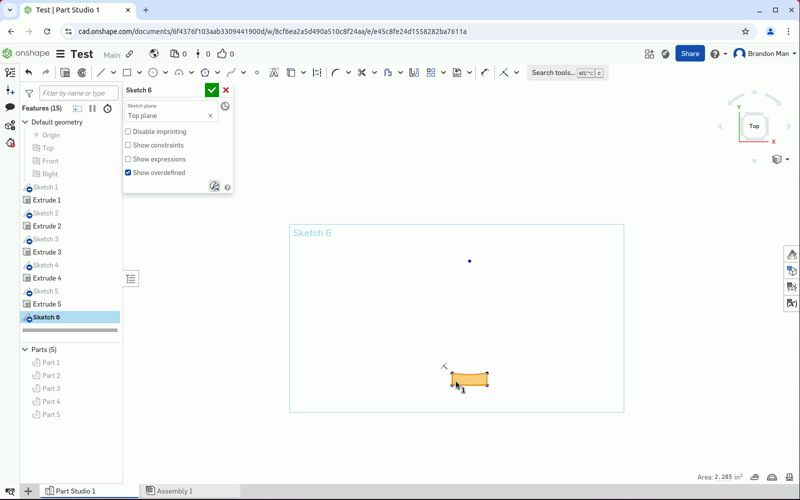
scroll(-6)
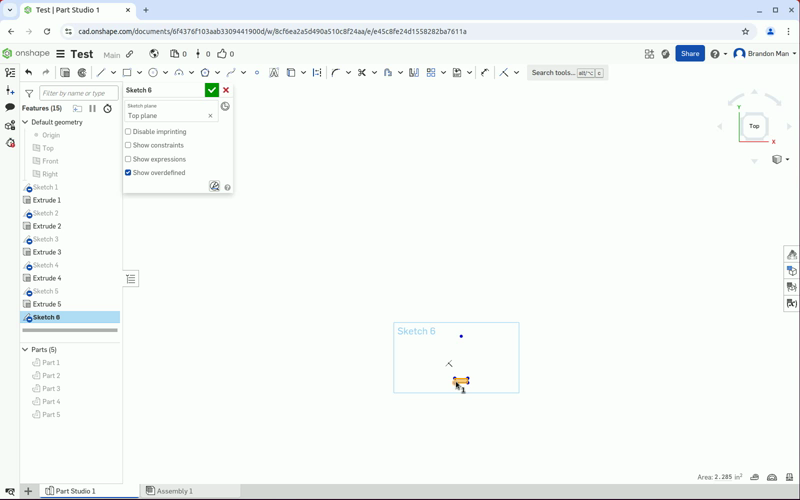
mouse_move(73, 352)
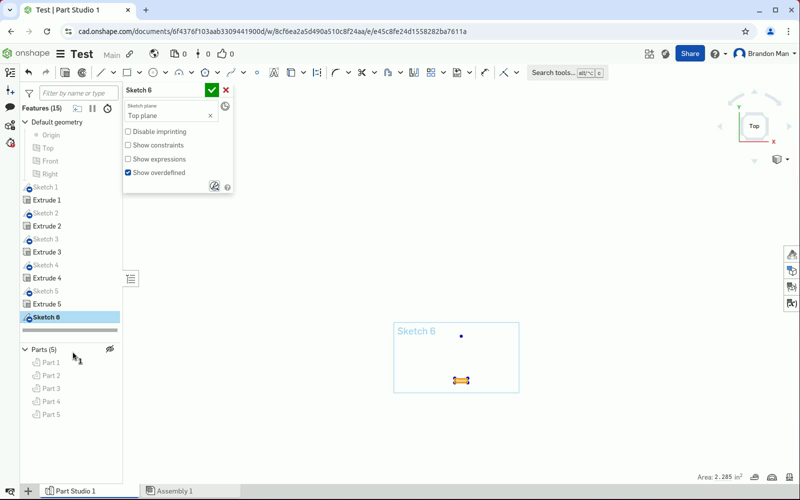
key(shift+y)
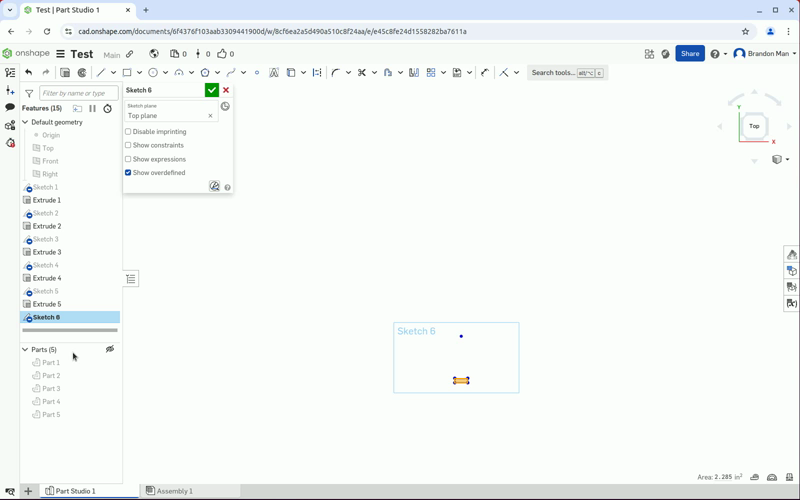
key(shift+e)
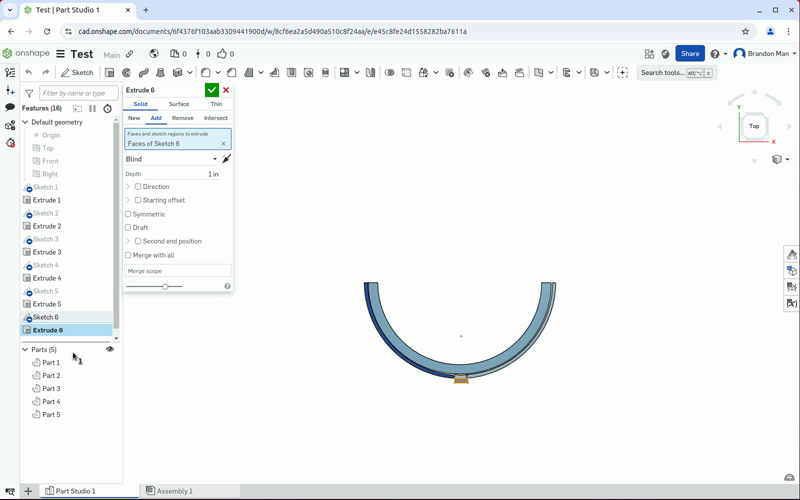
mouse_move(143, 106)
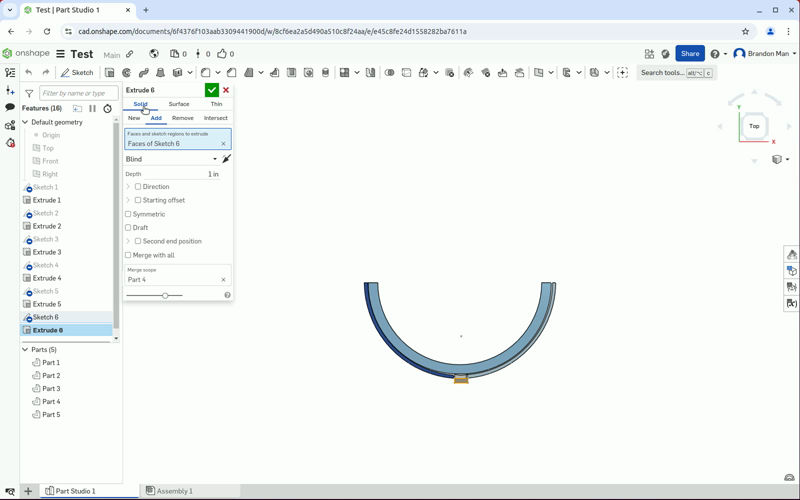
click(143, 106)
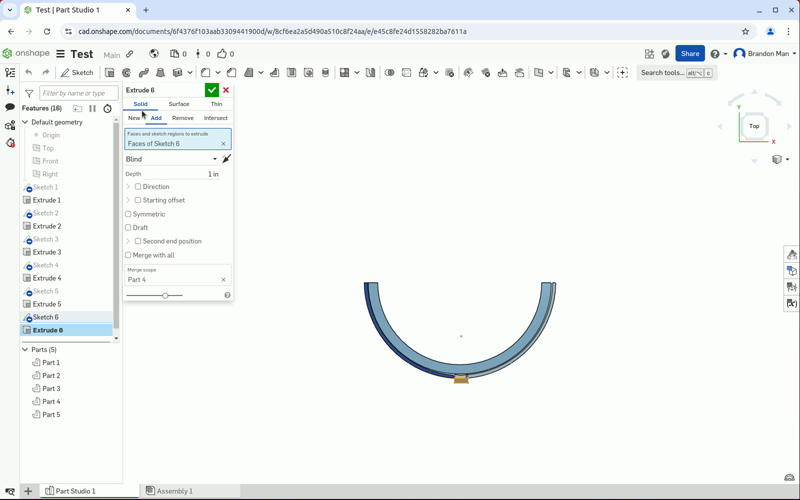
mouse_move(137, 120)
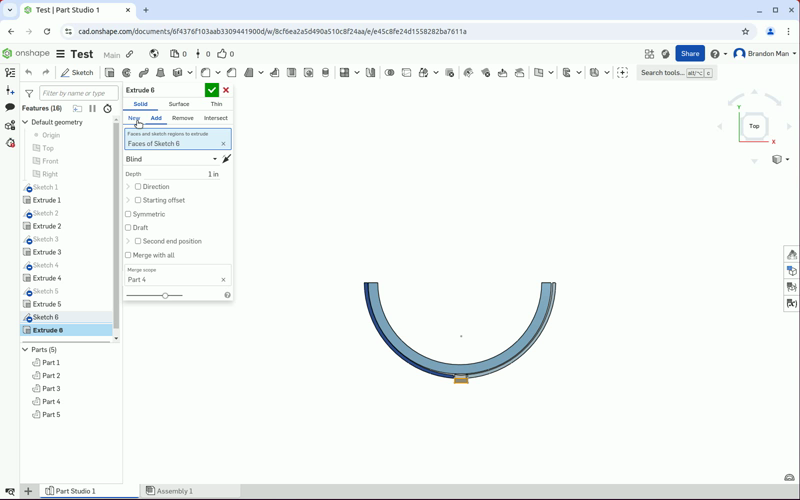
click(137, 120)
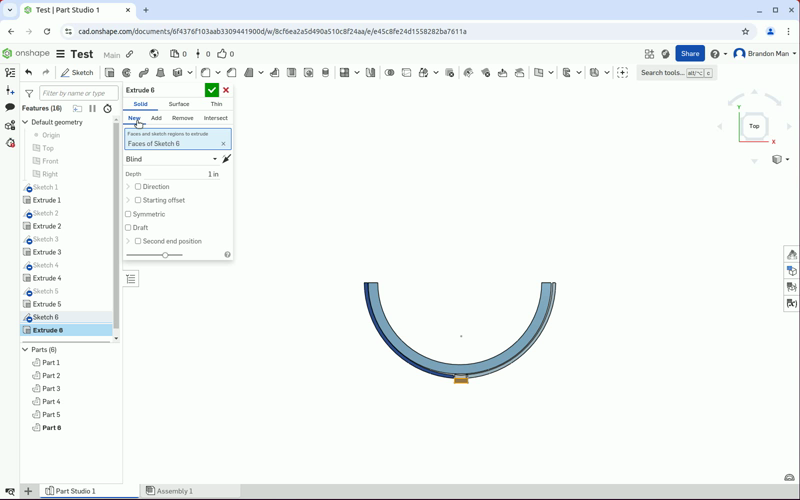
key(tab, 4)
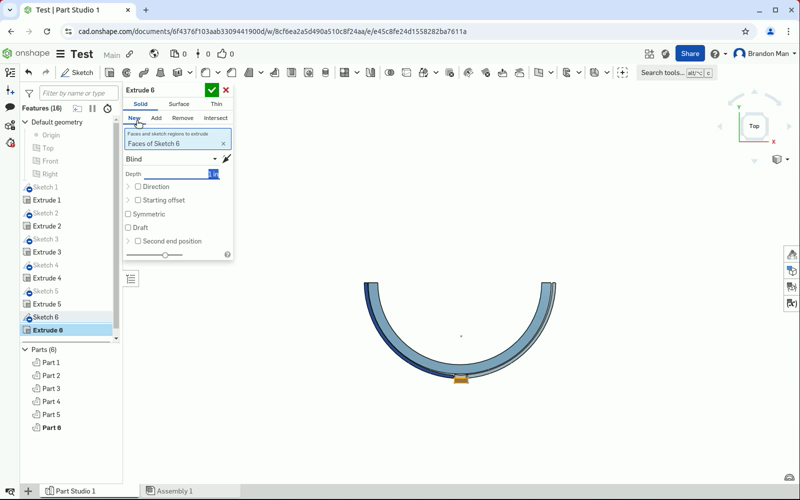
text(6.018)
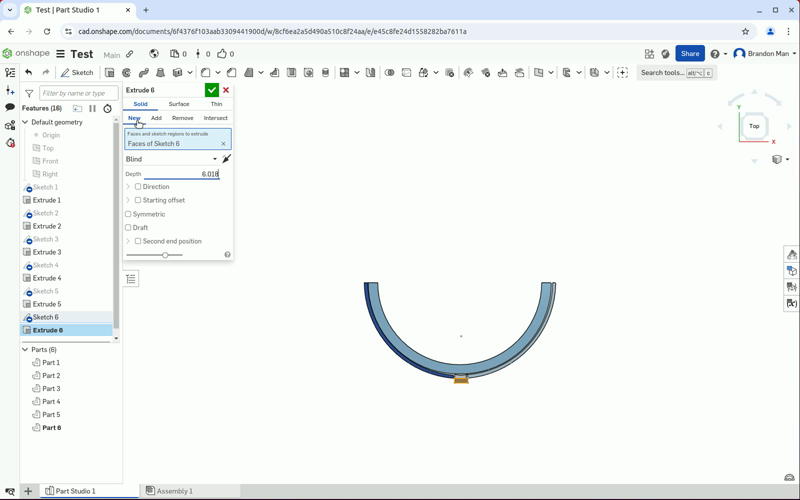
key(enter)
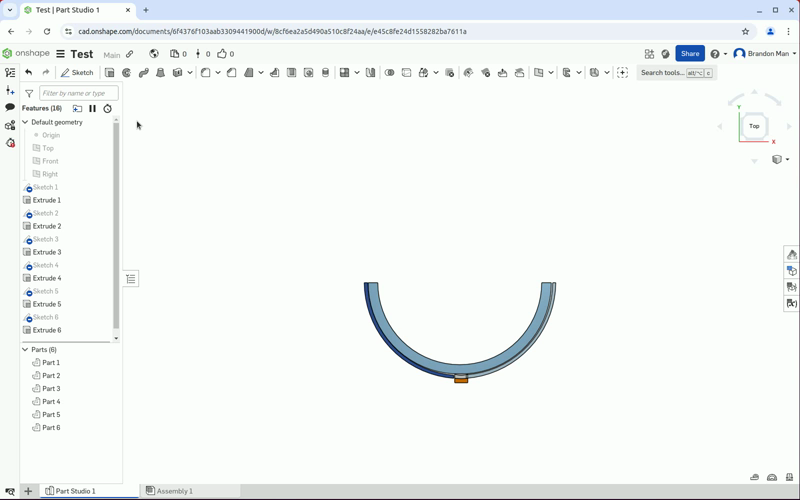
key(shift+h)
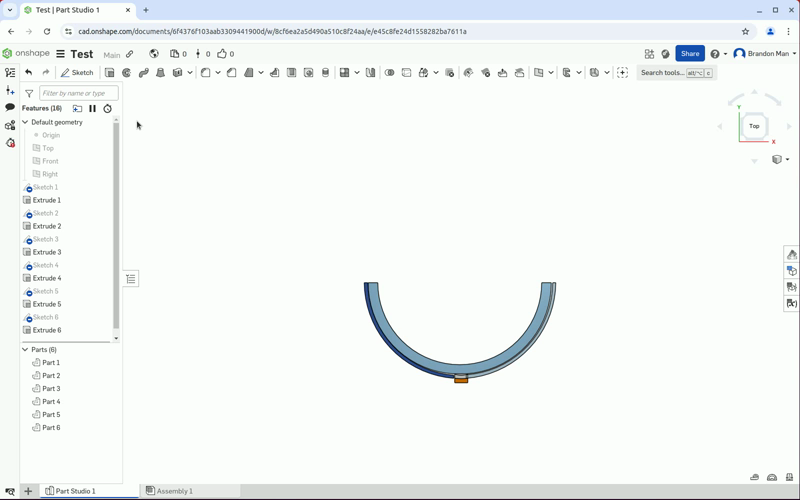
key(shift+h)
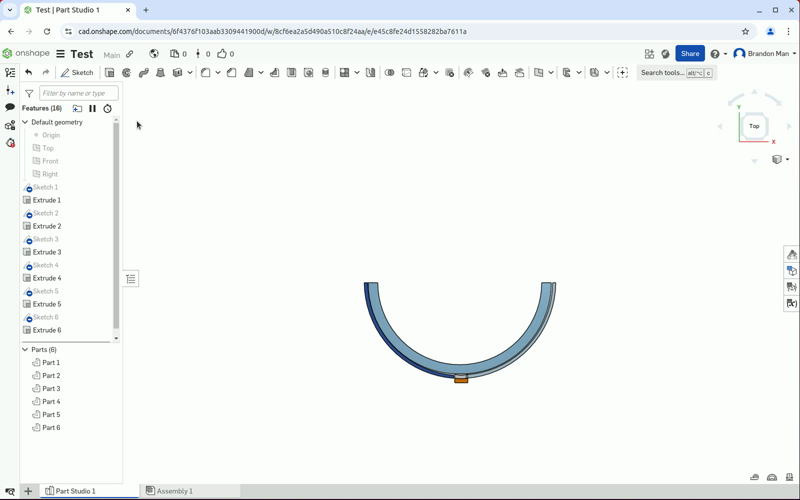
mouse_move(69, 189)
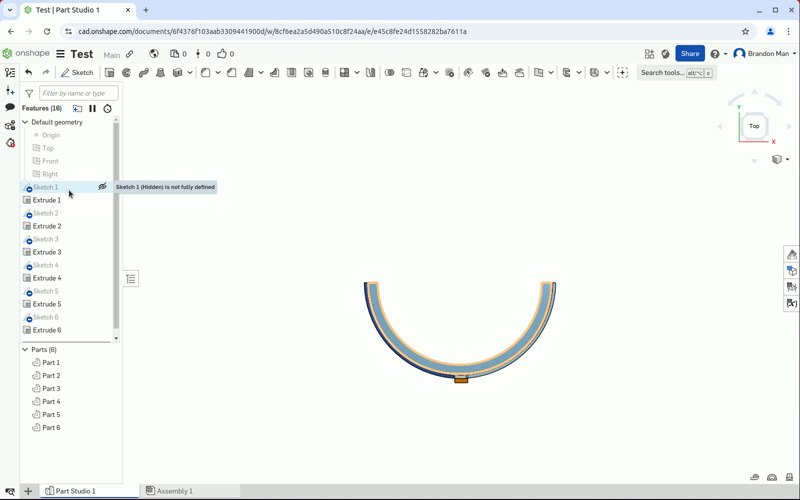
click(69, 189)
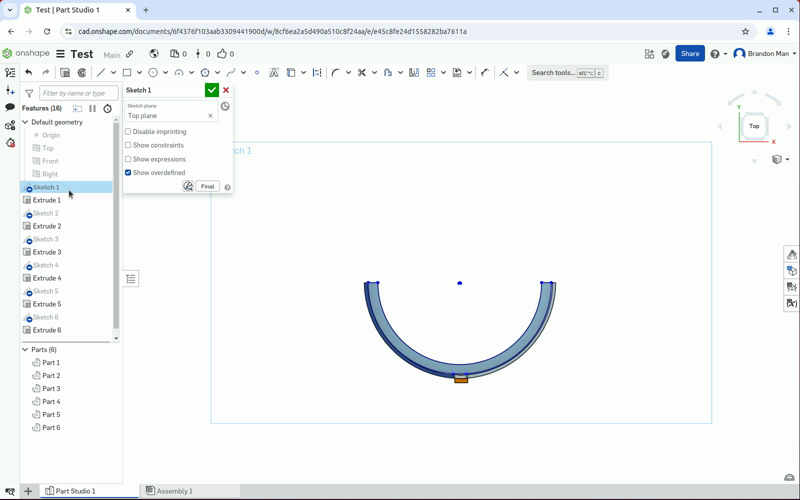
mouse_move(229, 92)
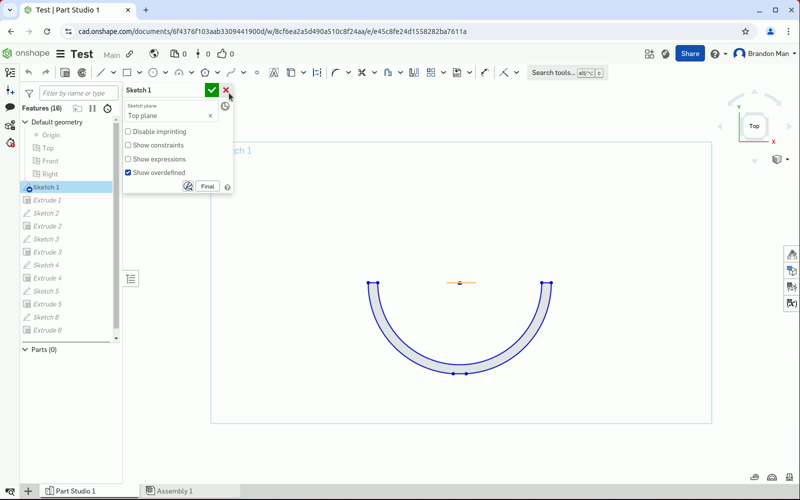
click(229, 92)
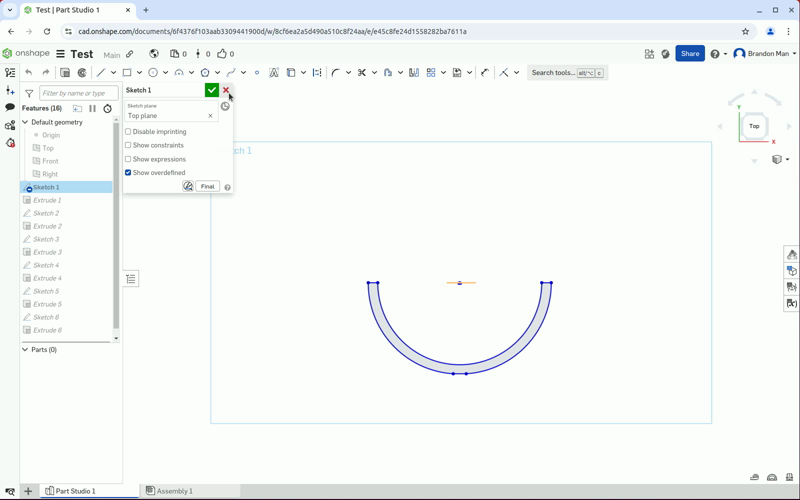
key(shift+s)
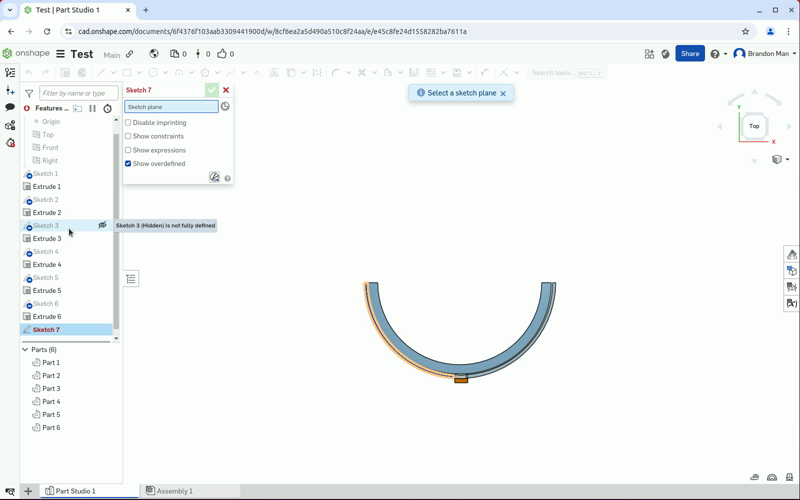
scroll(3)
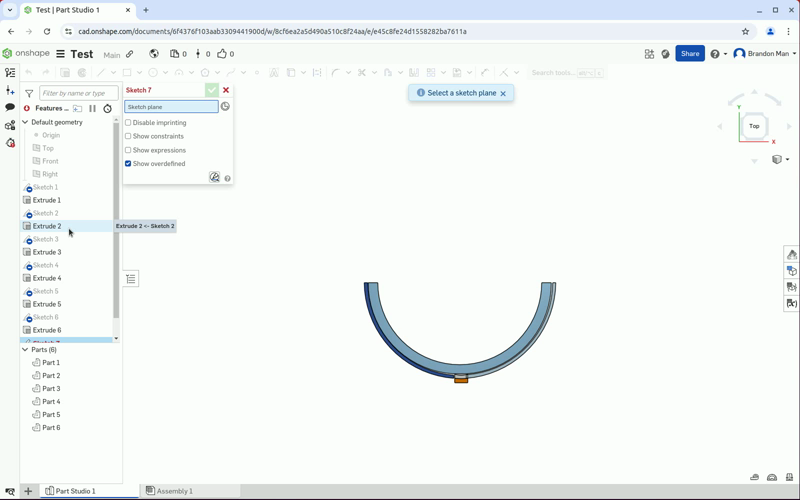
mouse_move(69, 150)
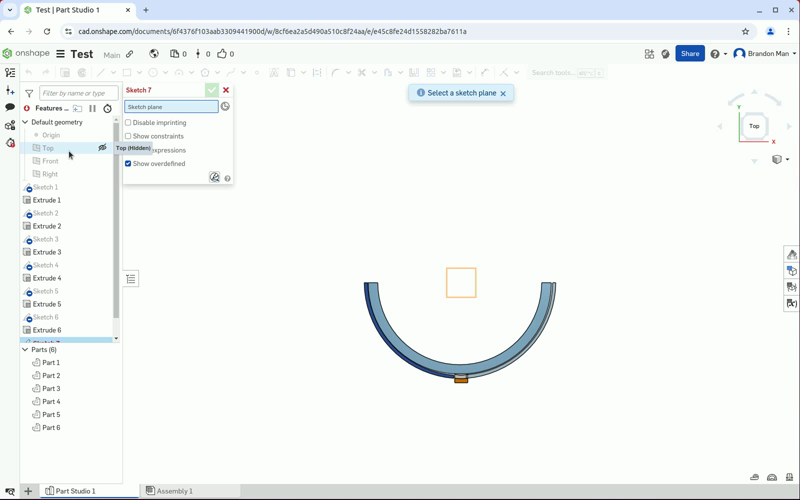
click(69, 150)
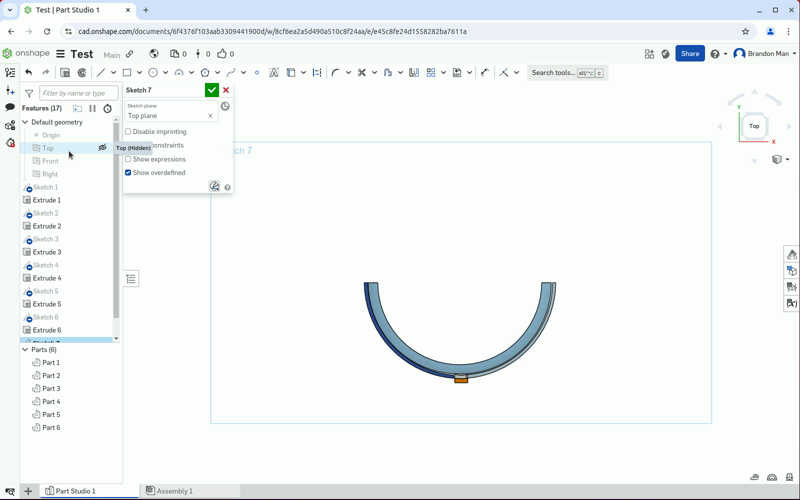
mouse_move(73, 352)
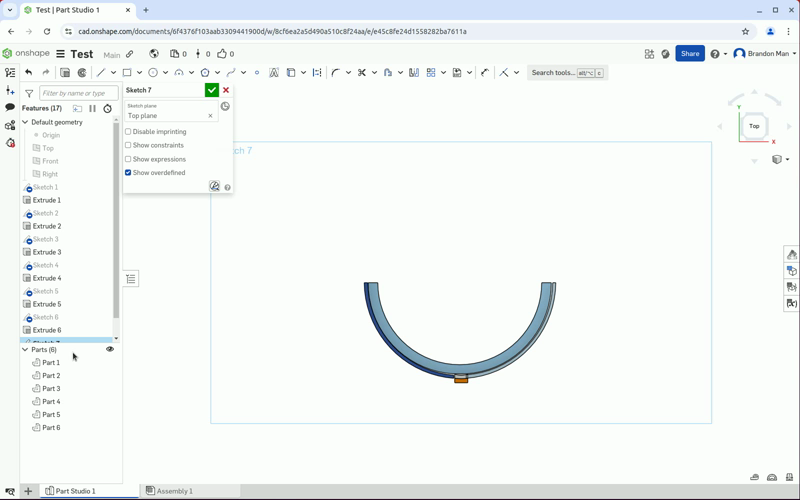
key(y)
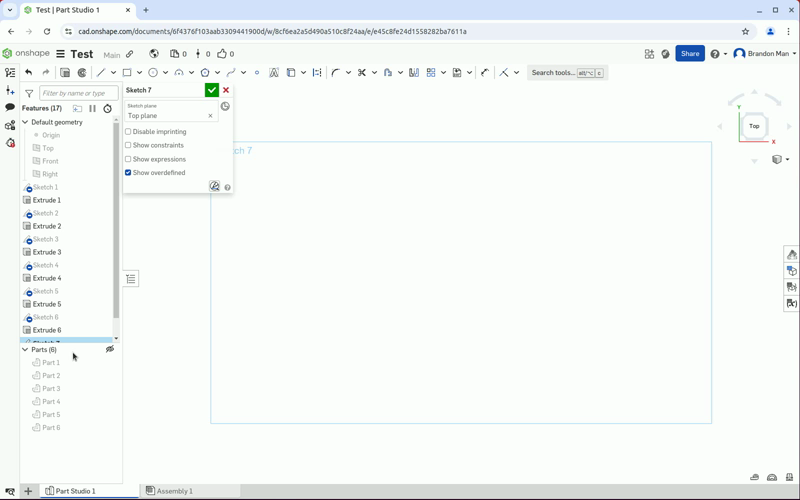
key(l)
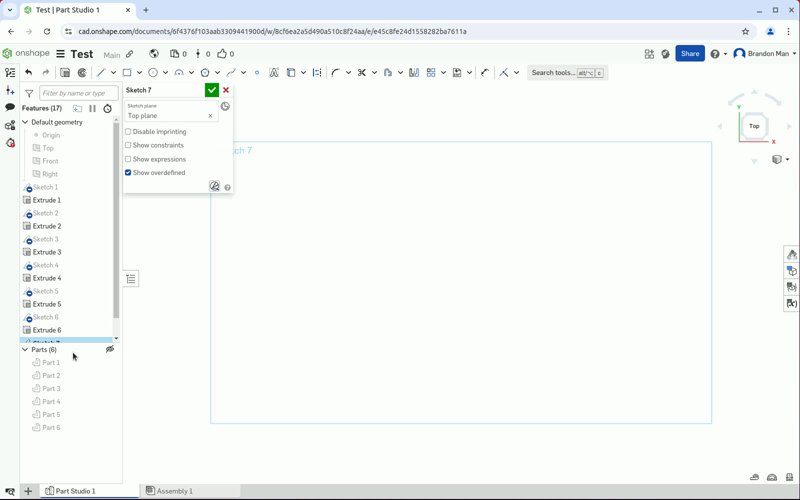
key_down(shift)
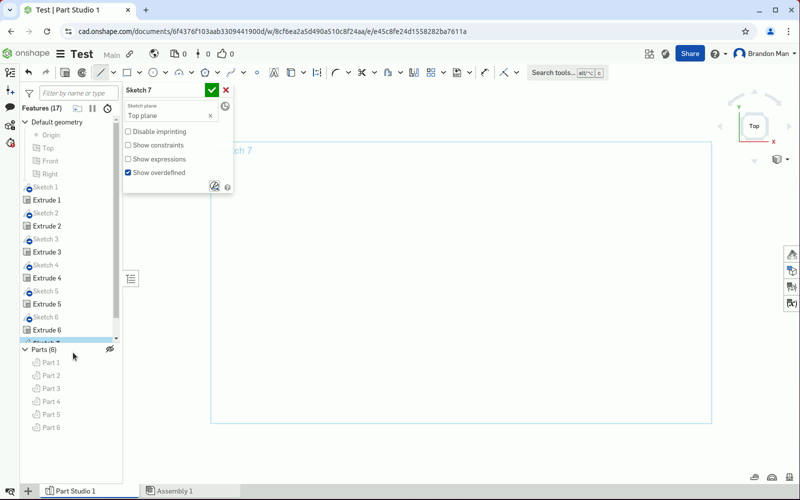
mouse_move(454, 395)
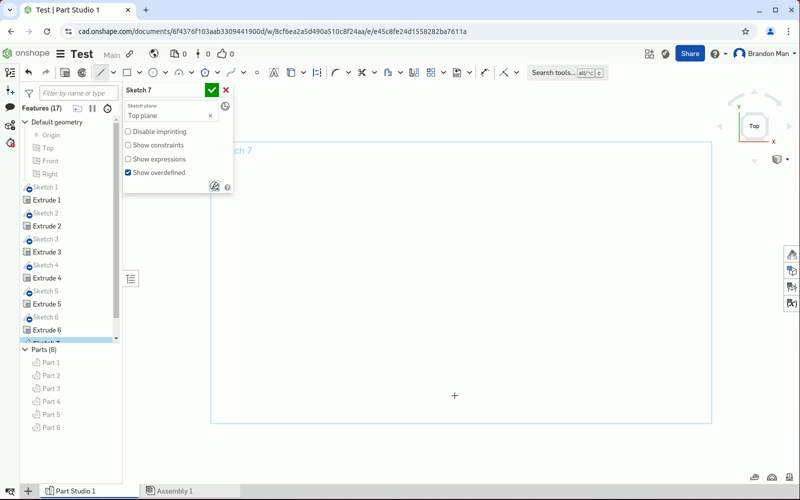
click(454, 395)
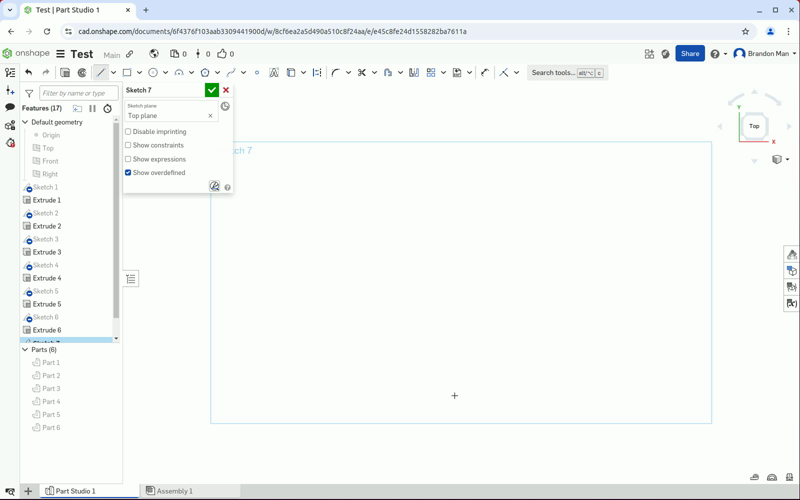
key_up(shift)
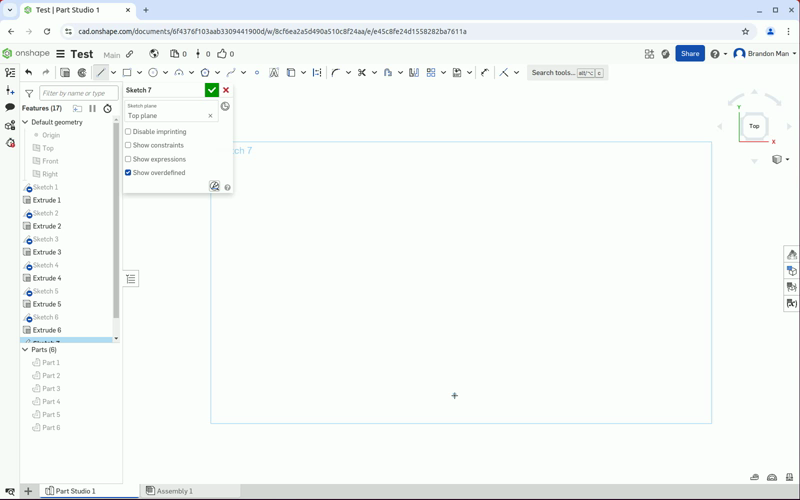
key_down(shift)
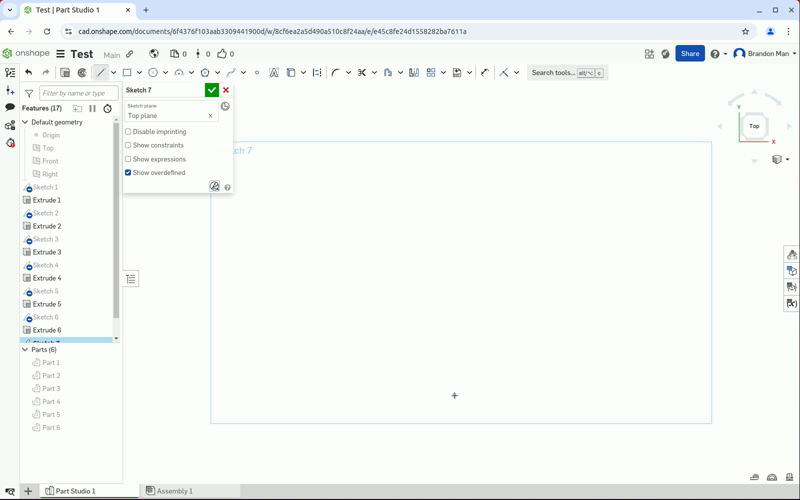
mouse_move(484, 395)
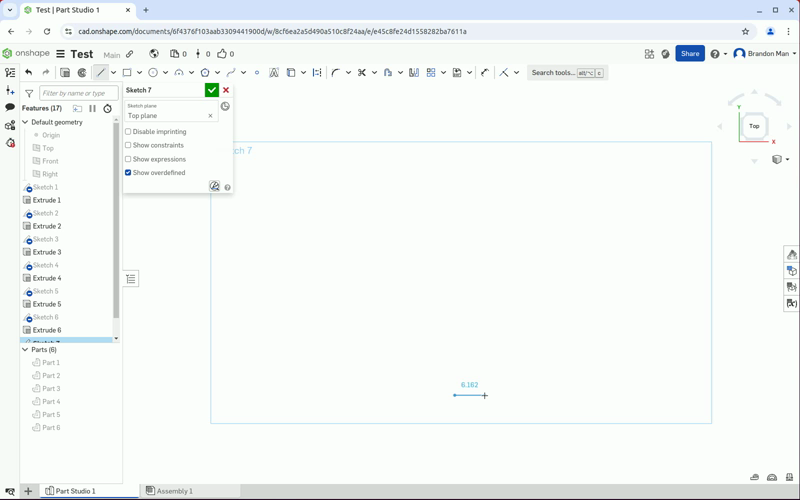
mouse_move(467, 395)
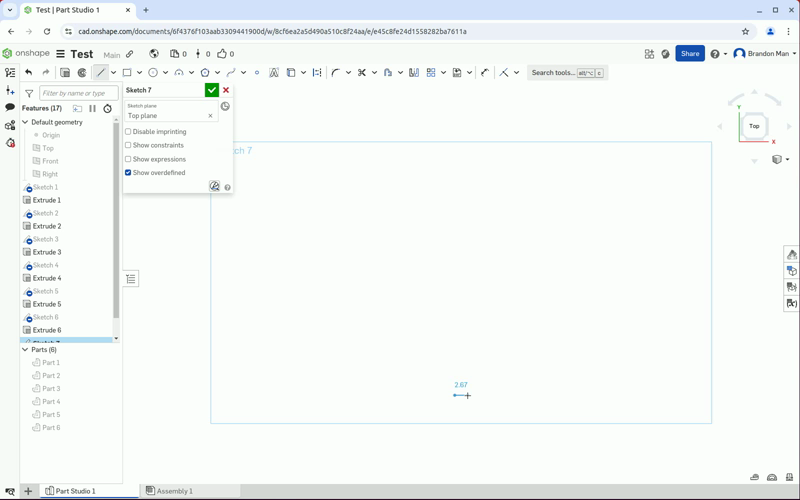
click(467, 395)
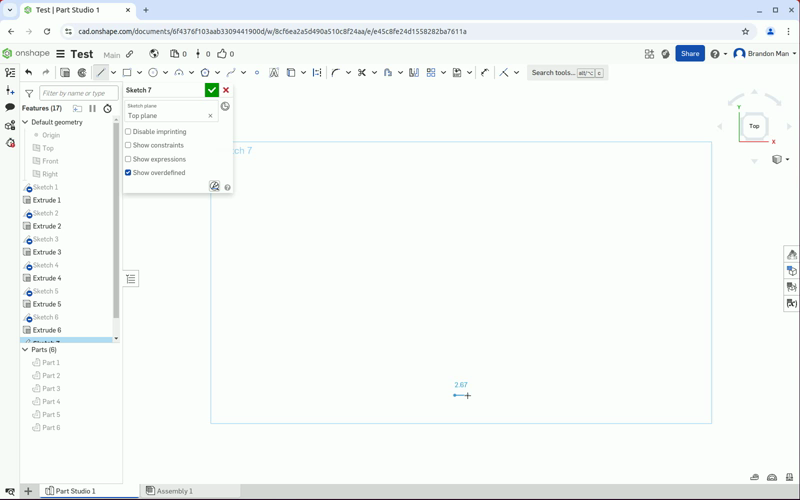
key_up(shift)
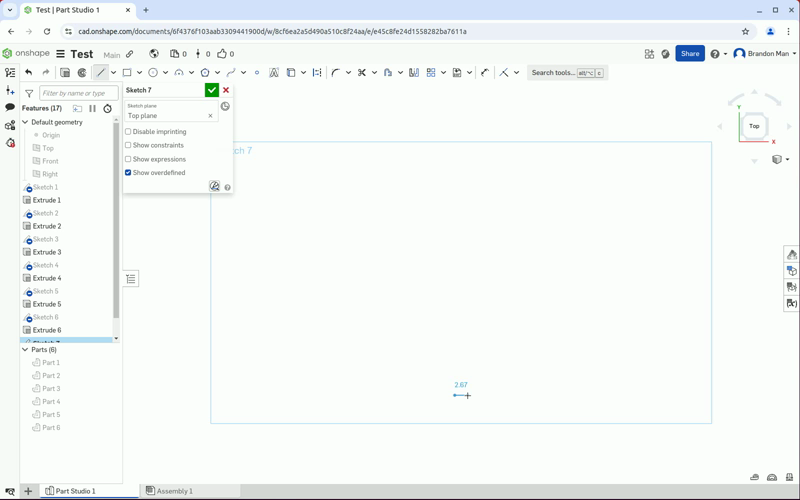
key_down(shift)
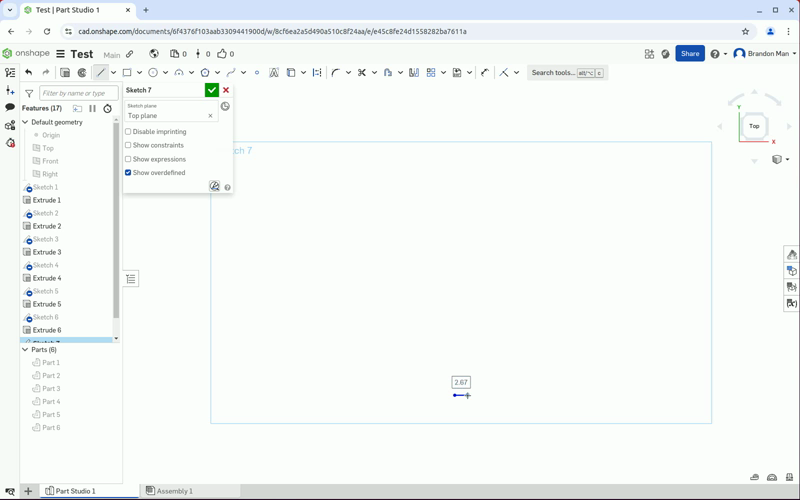
mouse_move(497, 395)
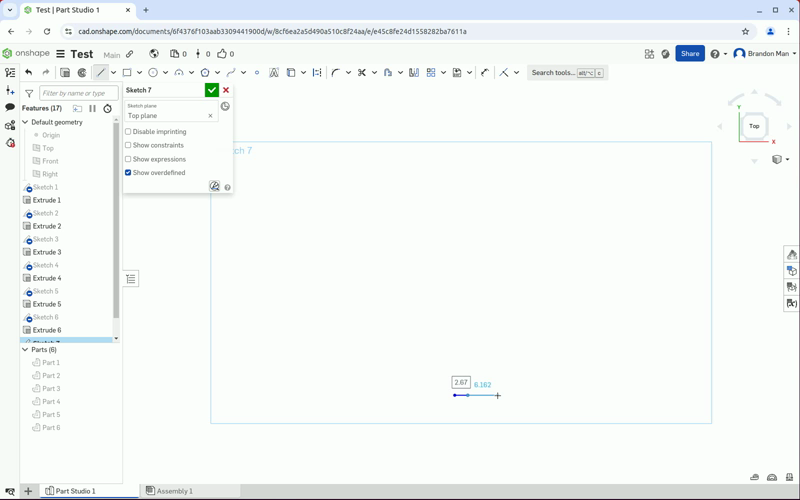
mouse_move(467, 381)
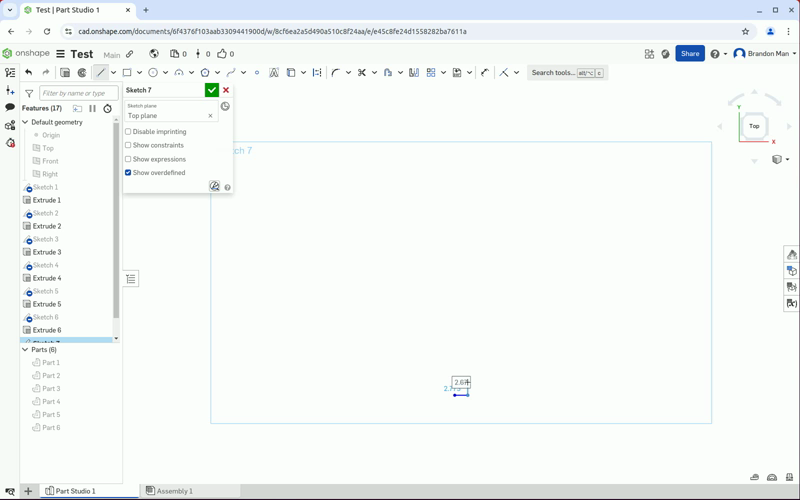
click(467, 381)
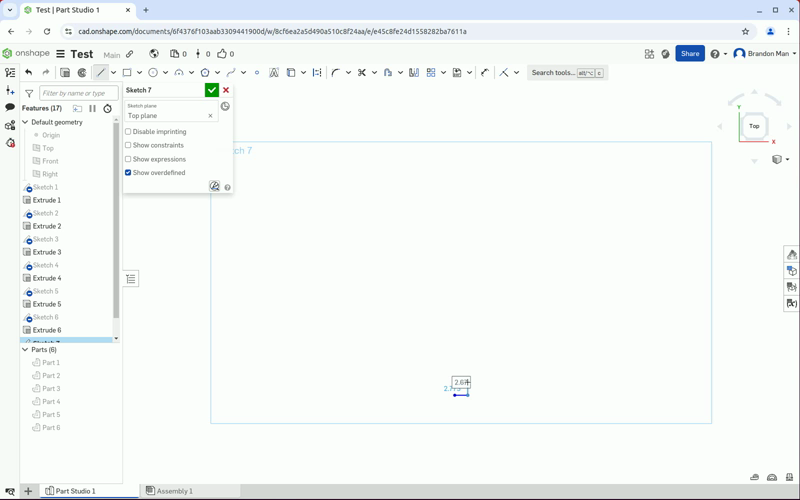
key_up(shift)
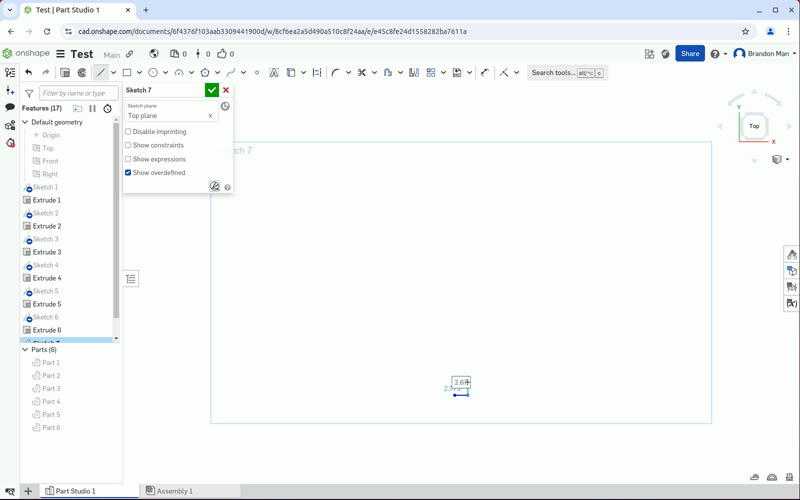
key_down(shift)
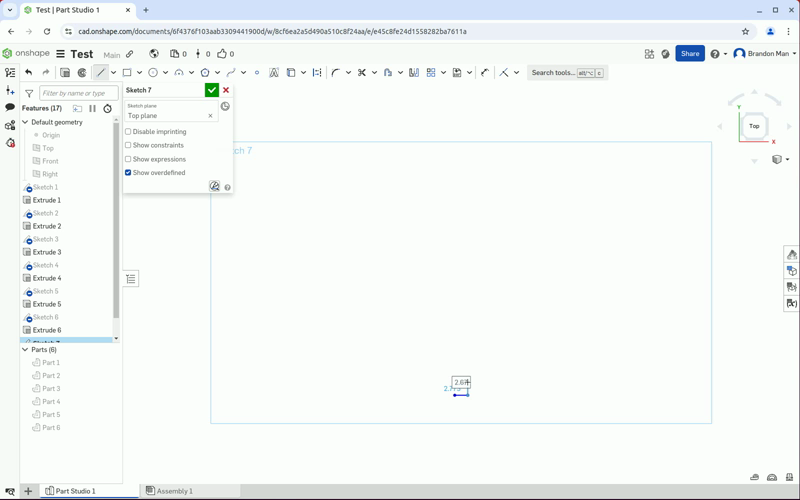
mouse_move(497, 381)
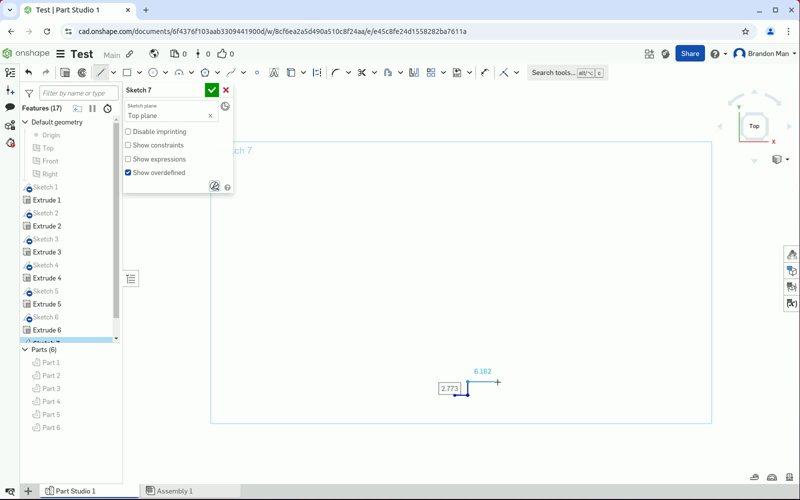
mouse_move(454, 381)
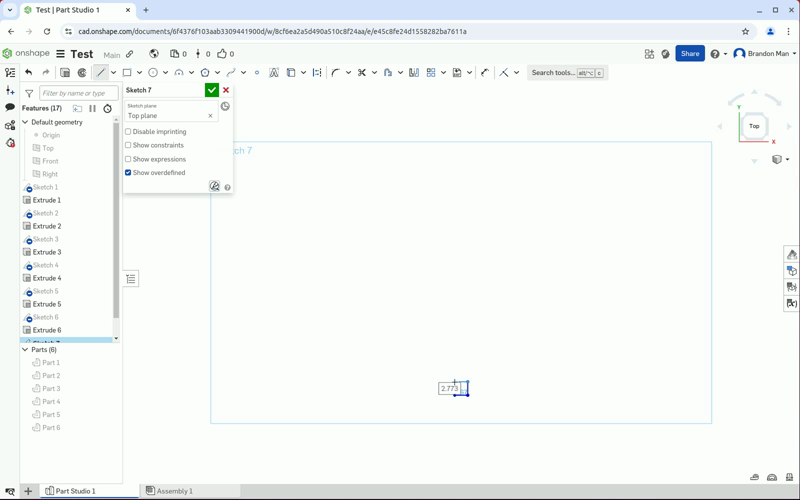
click(454, 381)
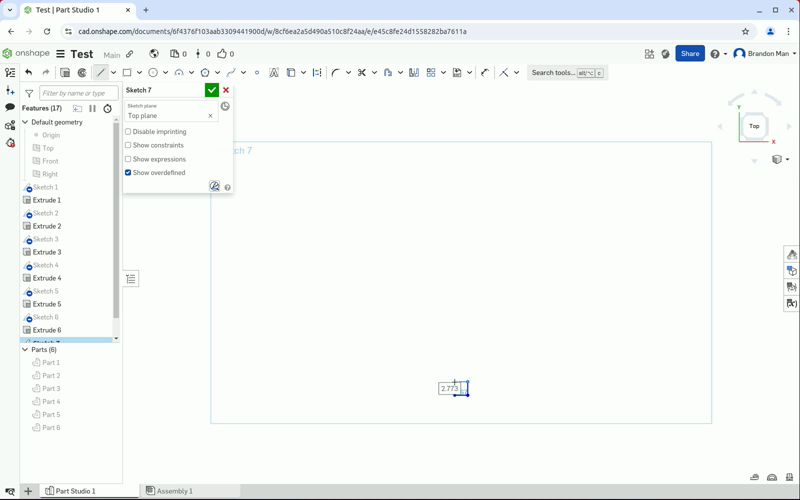
key_up(shift)
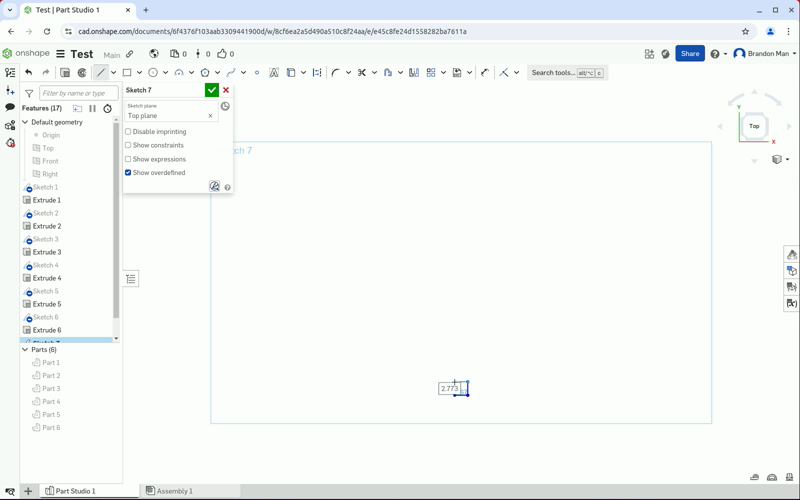
mouse_move(484, 381)
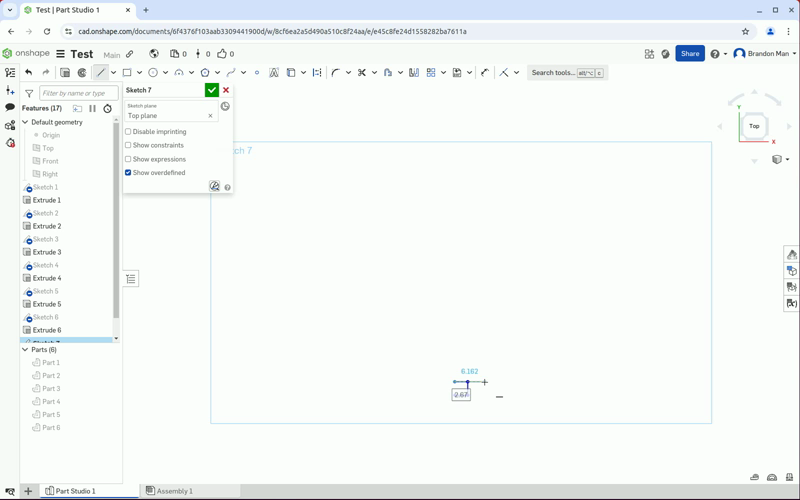
key_down(shift)
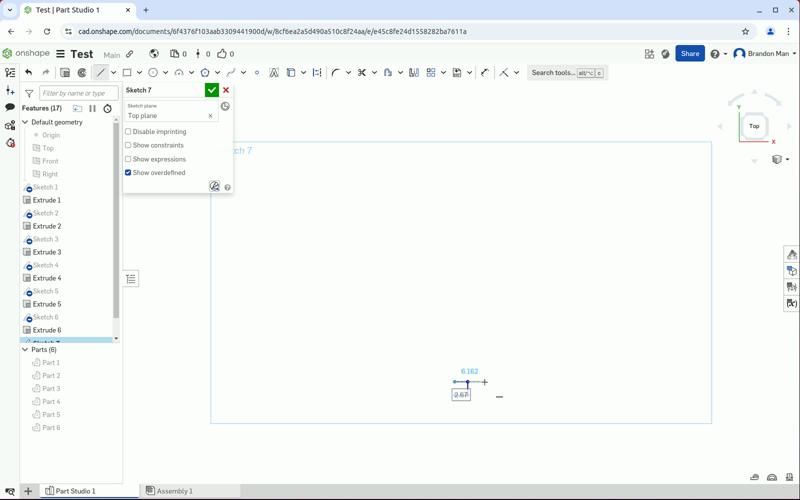
mouse_move(454, 395)
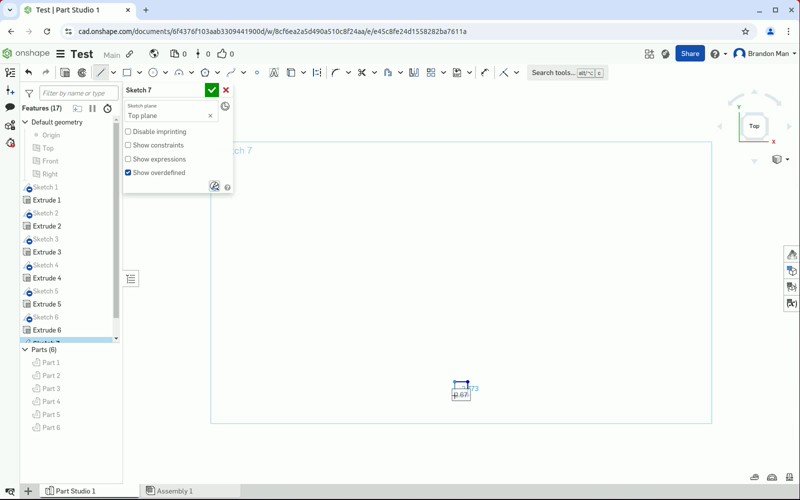
key_up(shift)
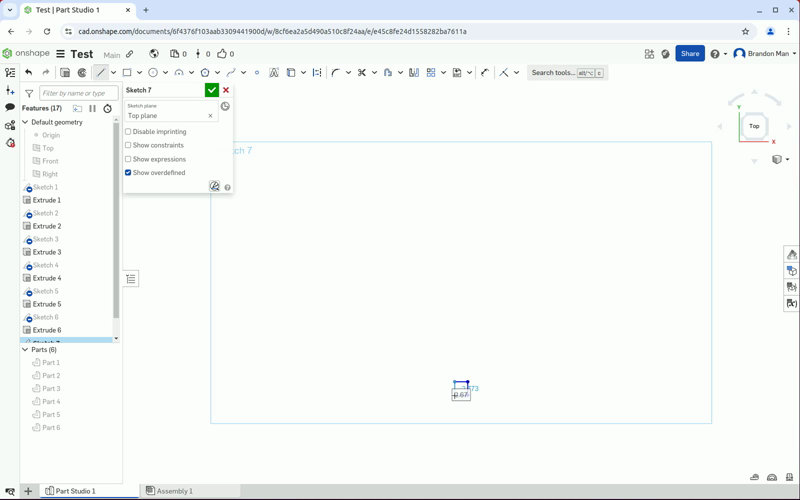
click(454, 395)
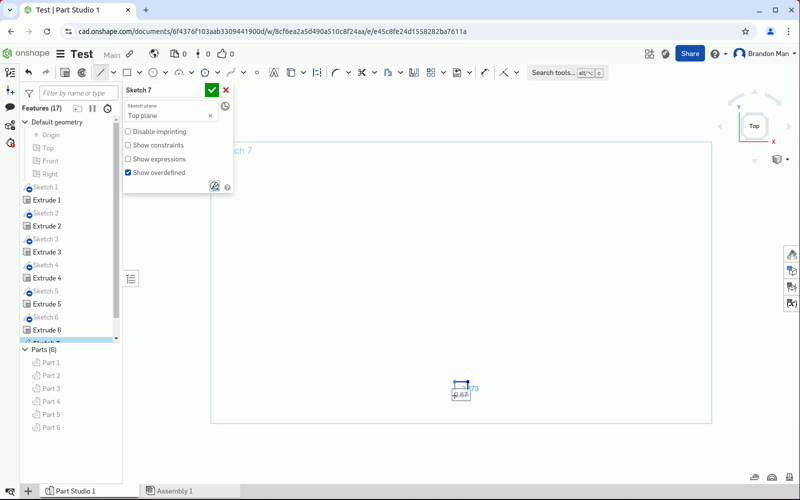
key(esc)
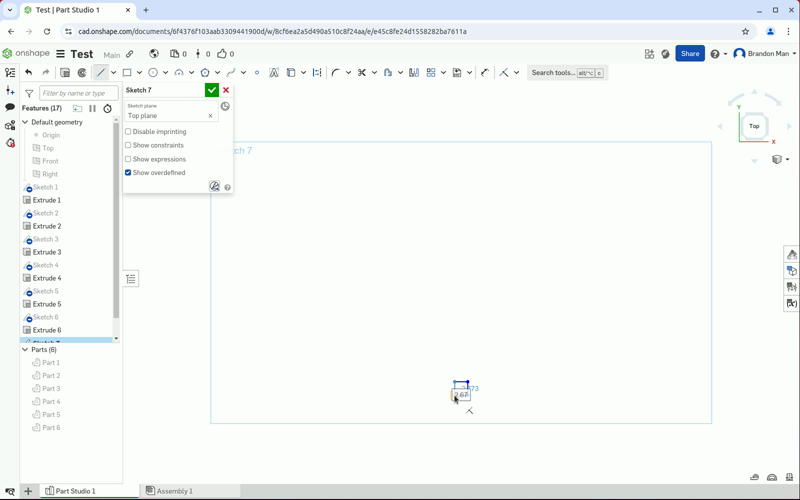
mouse_move(456, 394)
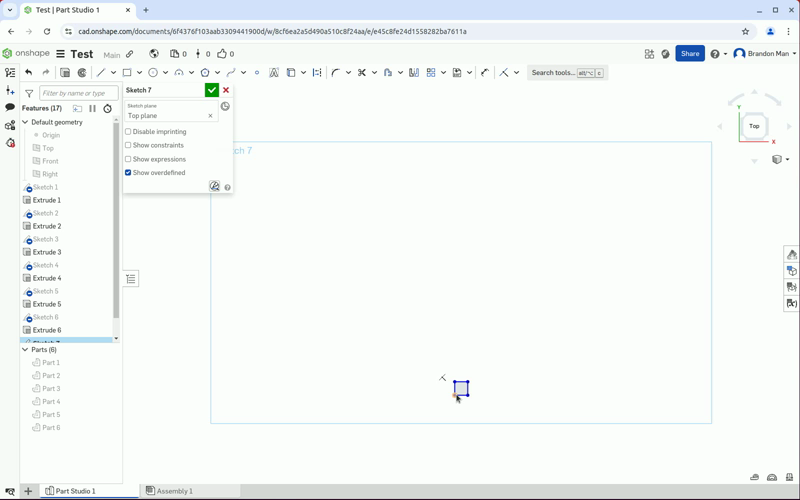
scroll(6)
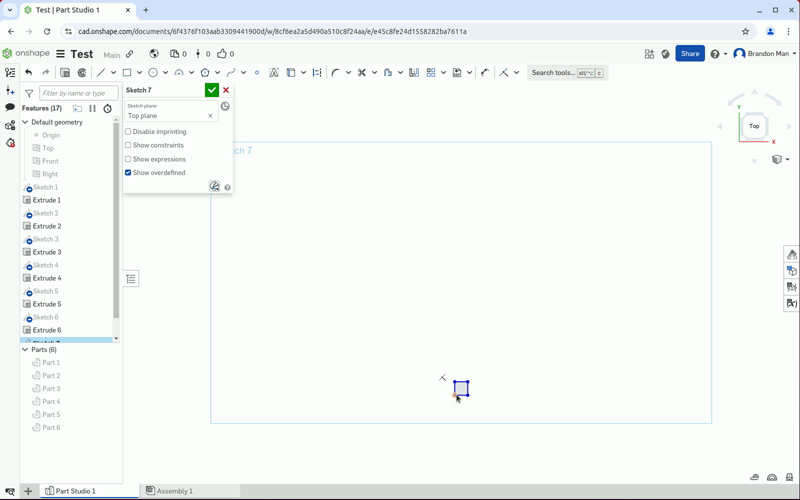
scroll(6)
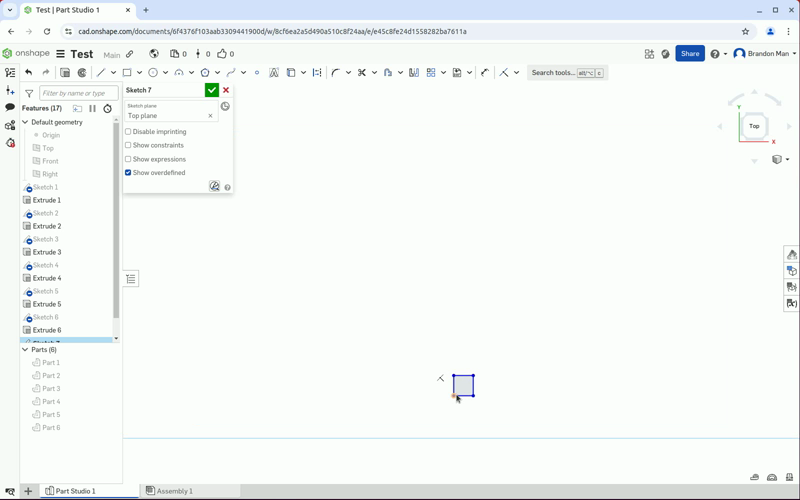
scroll(6)
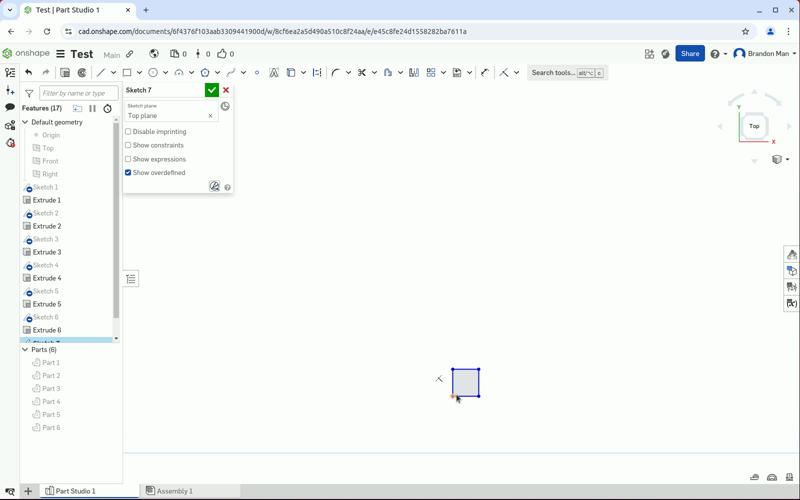
scroll(6)
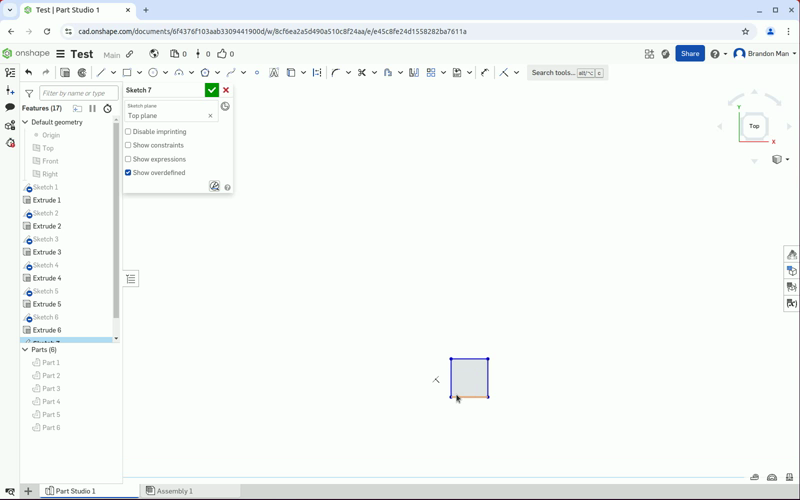
scroll(6)
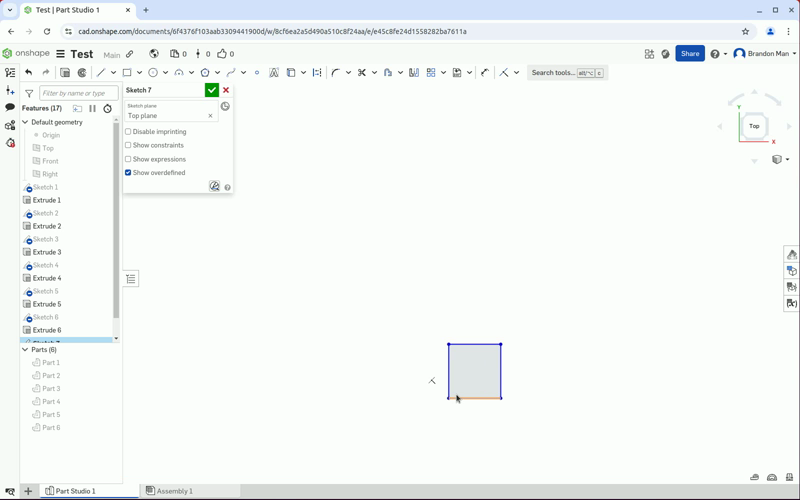
scroll(6)
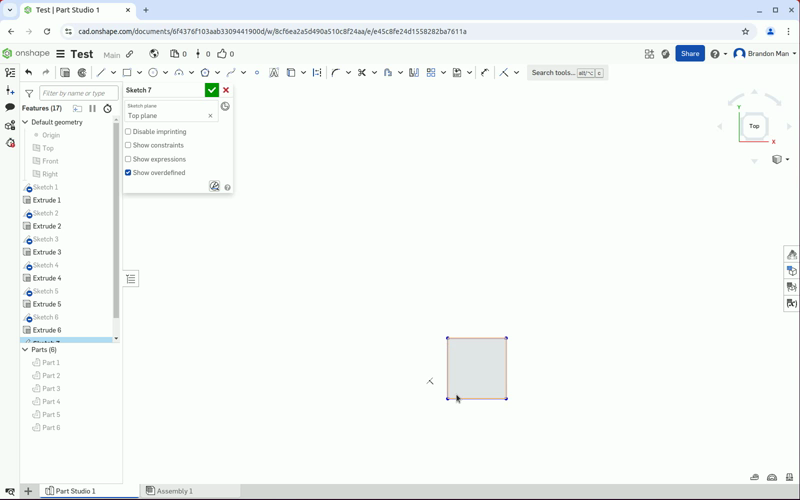
scroll(6)
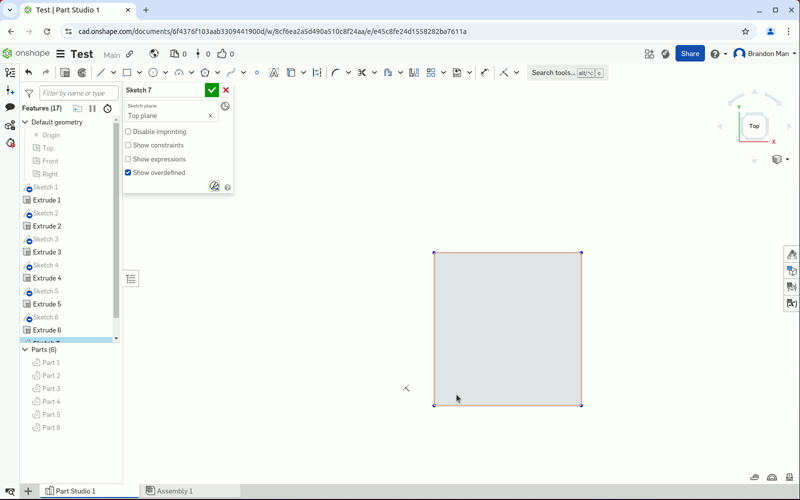
click(456, 394)
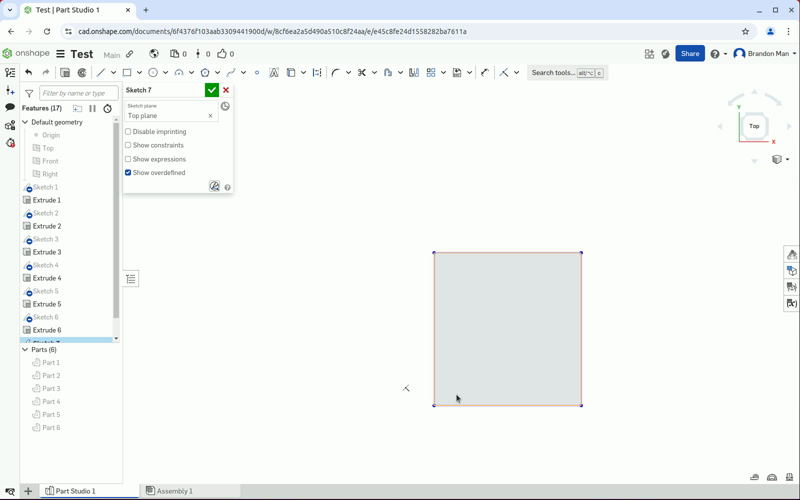
scroll(-6)
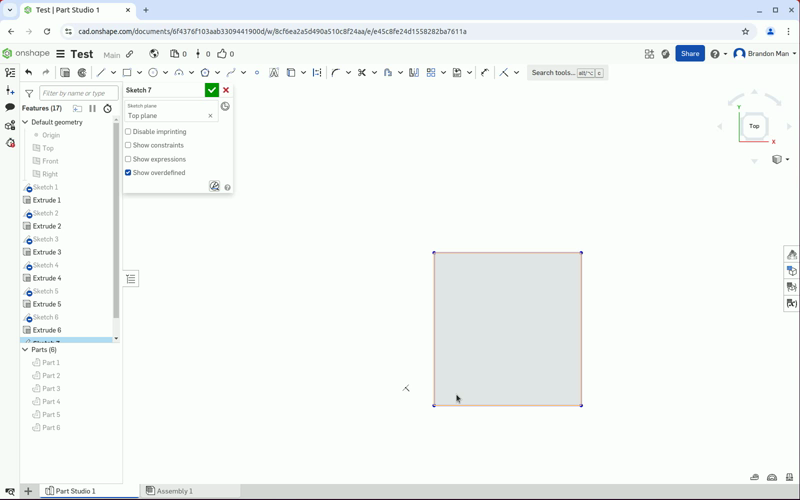
scroll(-6)
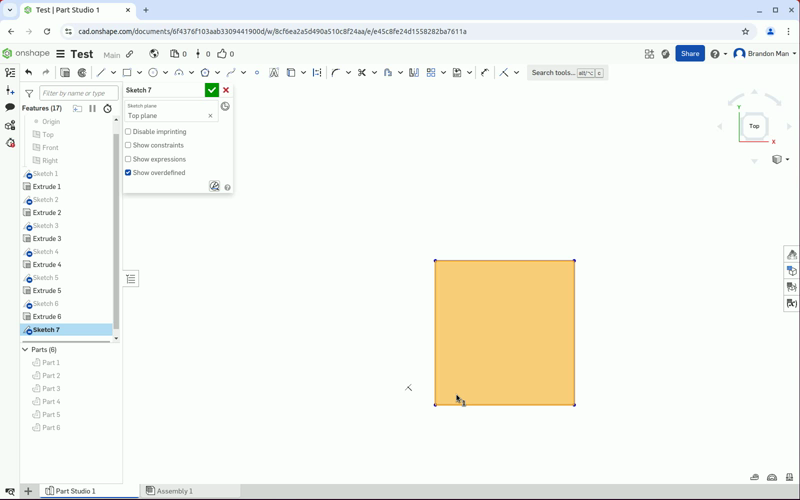
scroll(-6)
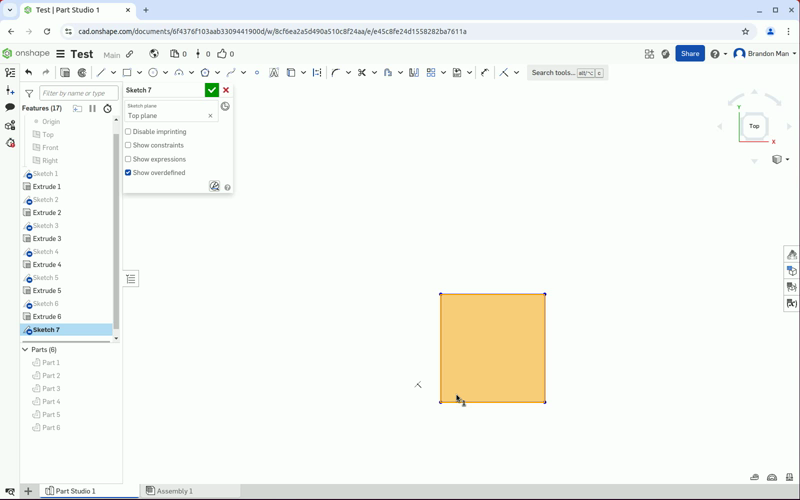
scroll(-6)
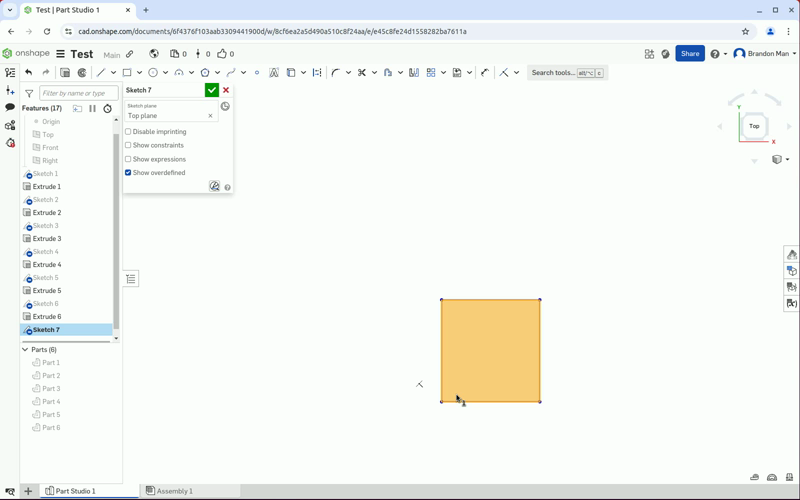
scroll(-6)
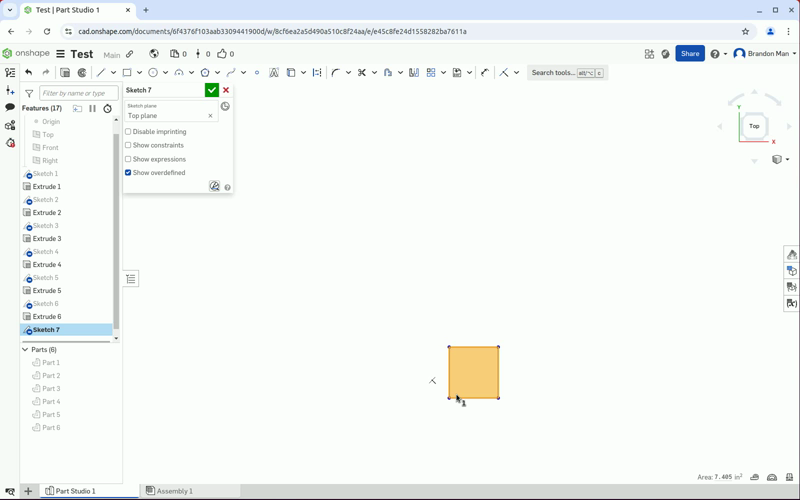
scroll(-6)
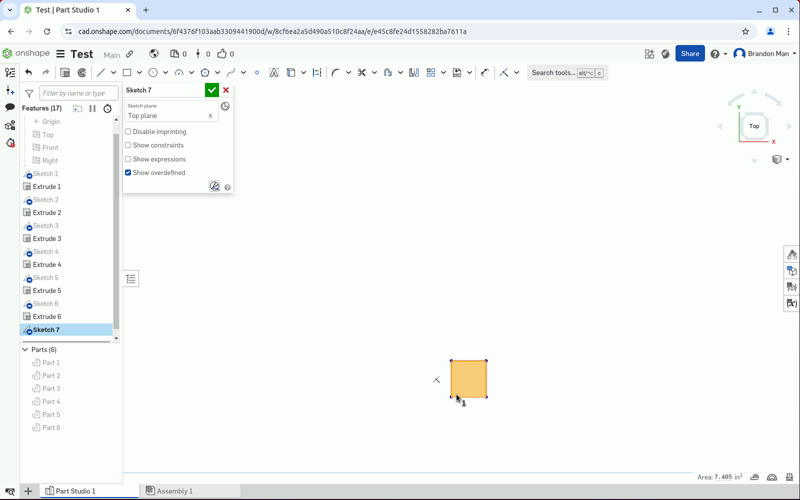
scroll(-6)
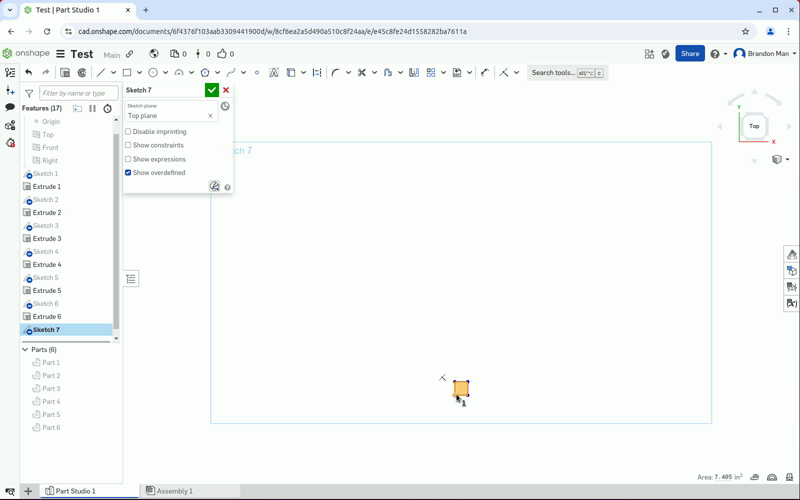
mouse_move(73, 352)
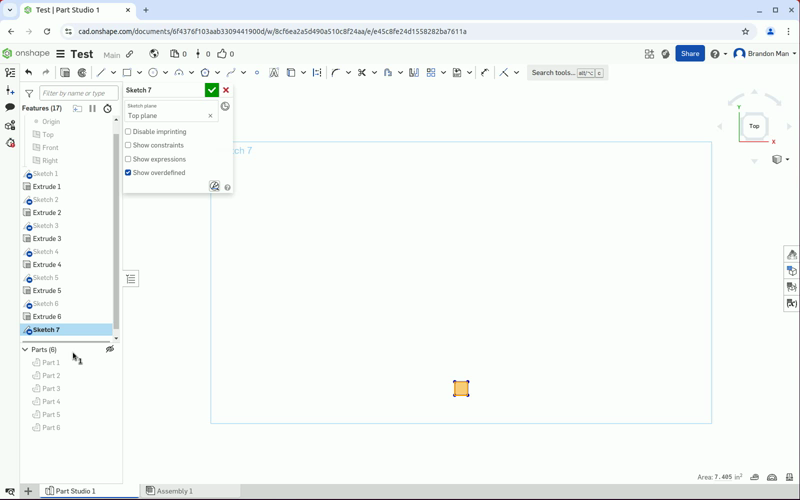
key(shift+y)
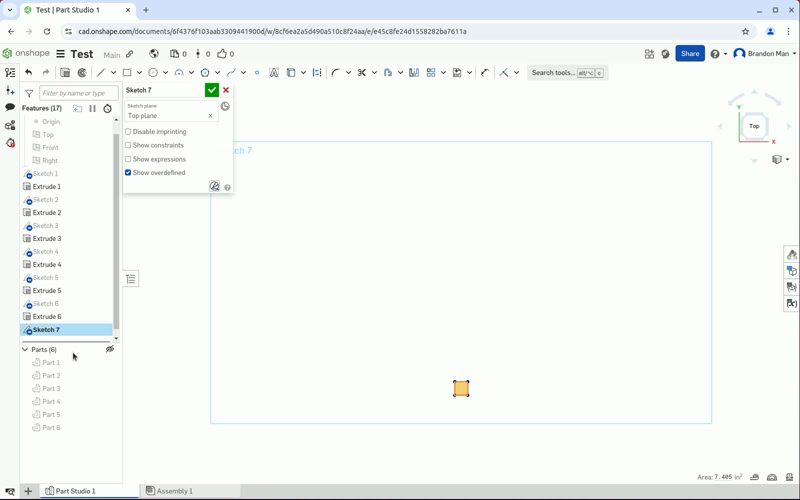
key(shift+e)
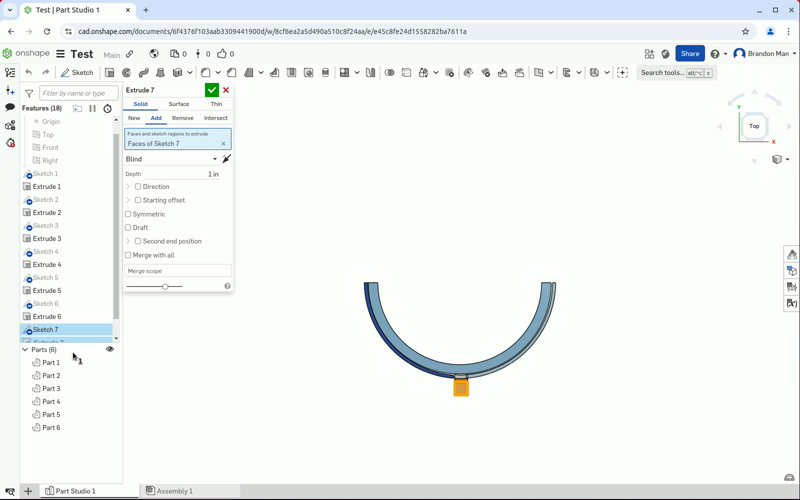
mouse_move(143, 106)
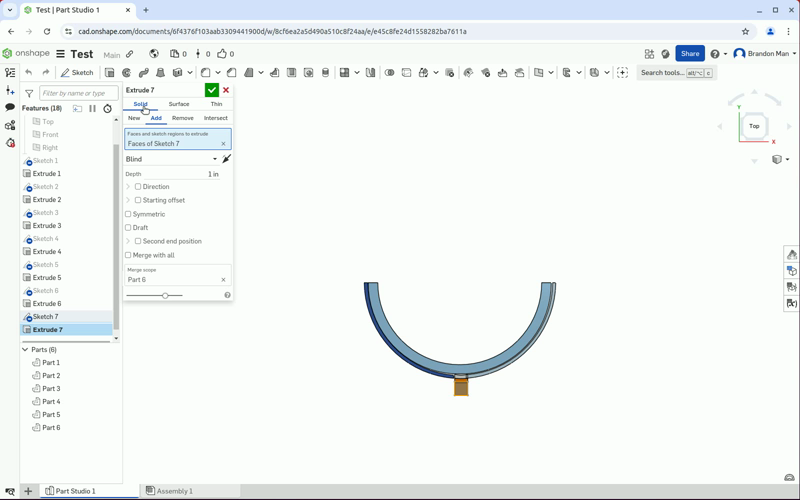
click(143, 106)
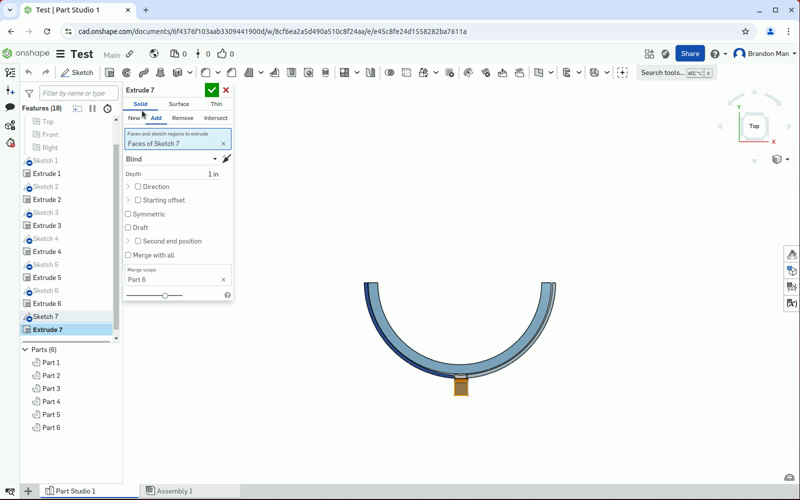
mouse_move(137, 120)
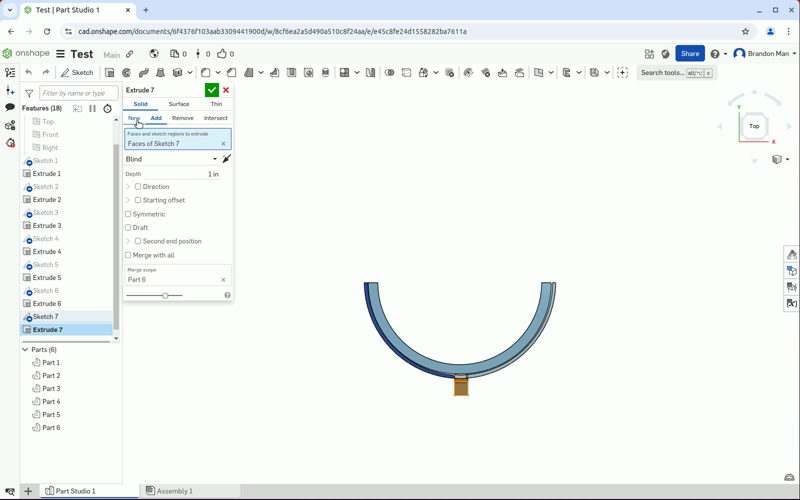
click(137, 120)
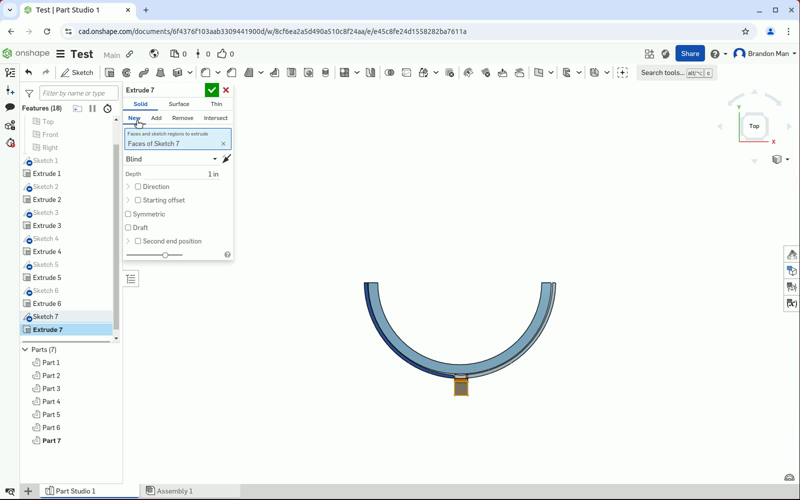
key(tab, 4)
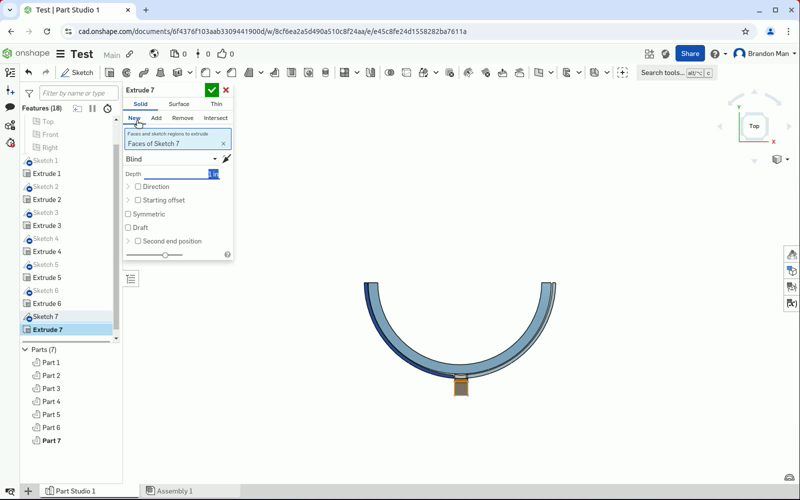
text(6.018)
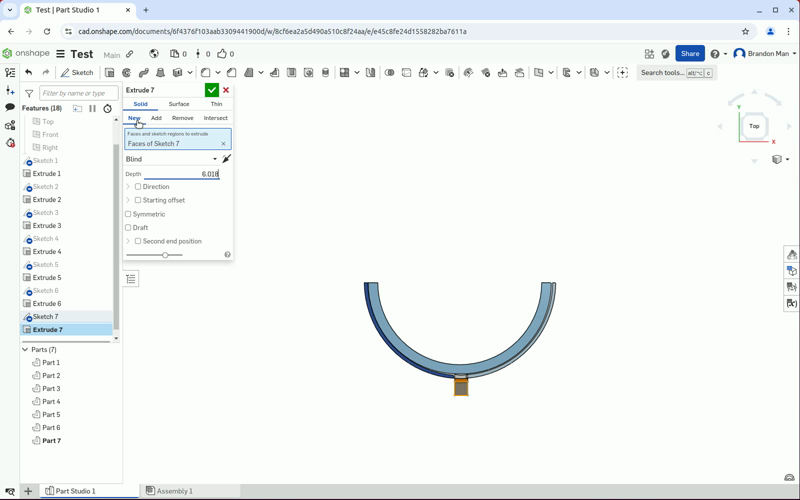
key(enter)
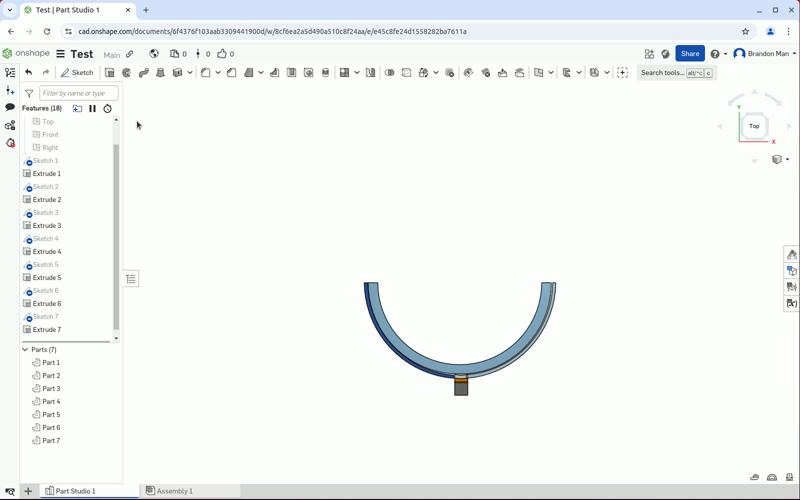
key(shift+h)
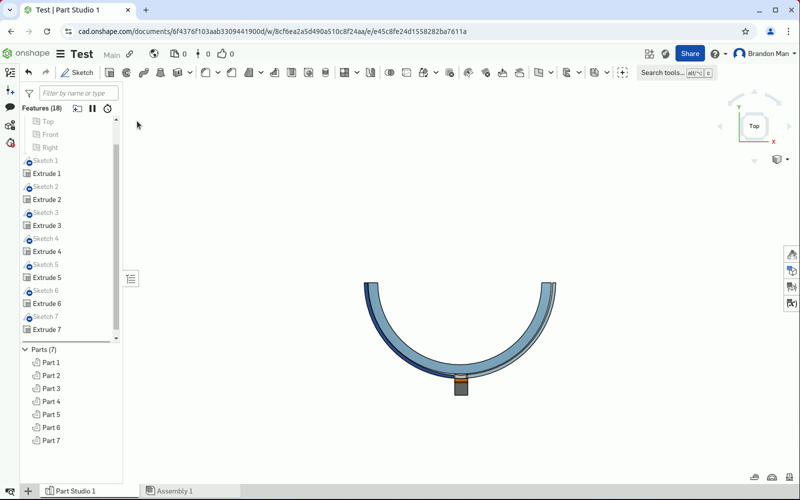
key(shift+h)
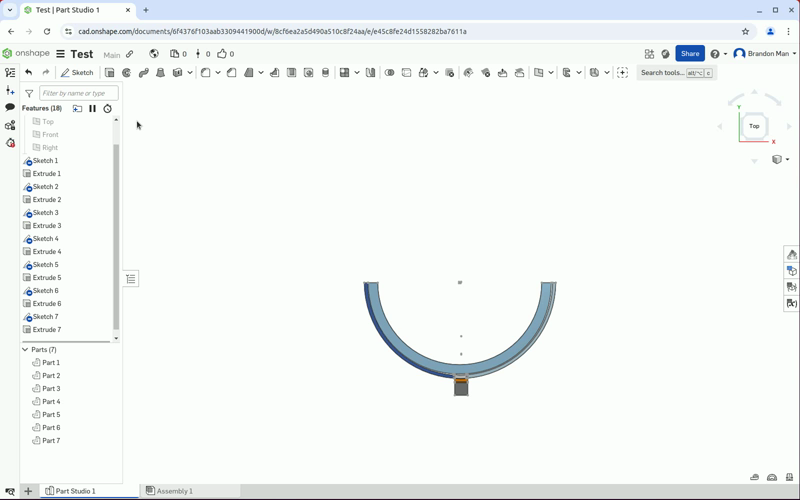
key(shift+7)
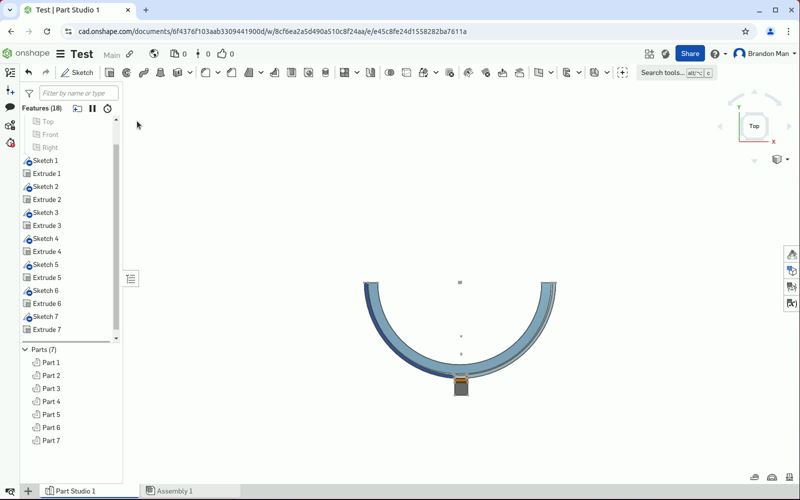
key(up, 3)
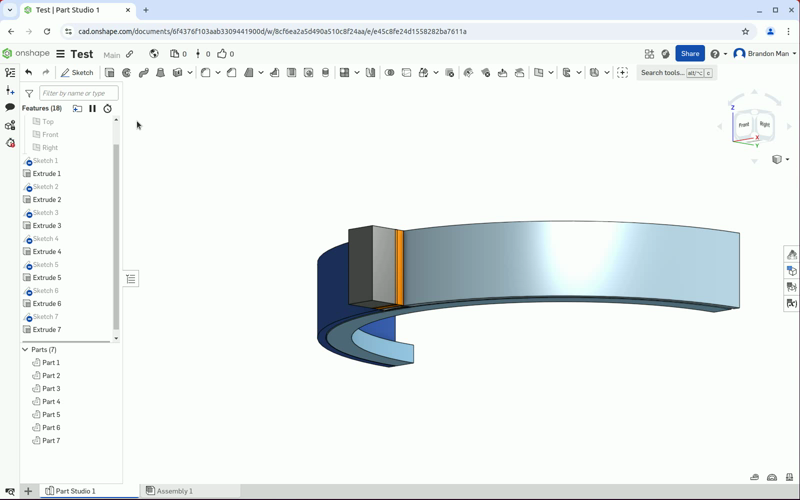
key(left, 3)
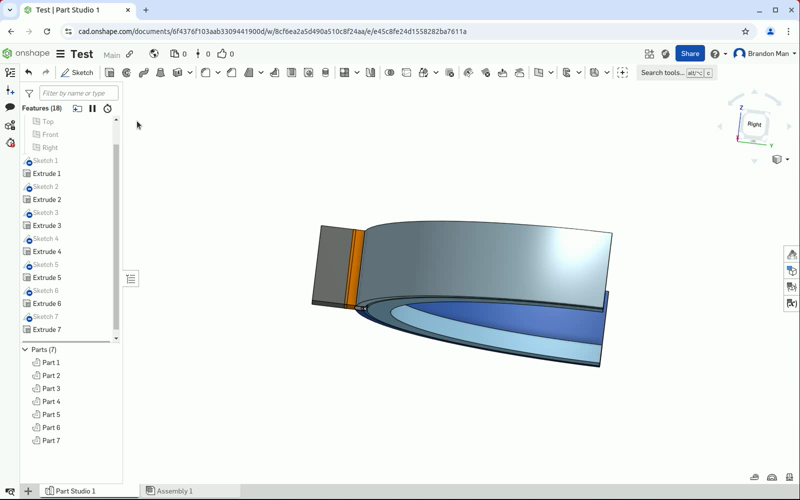
key(right, 3)
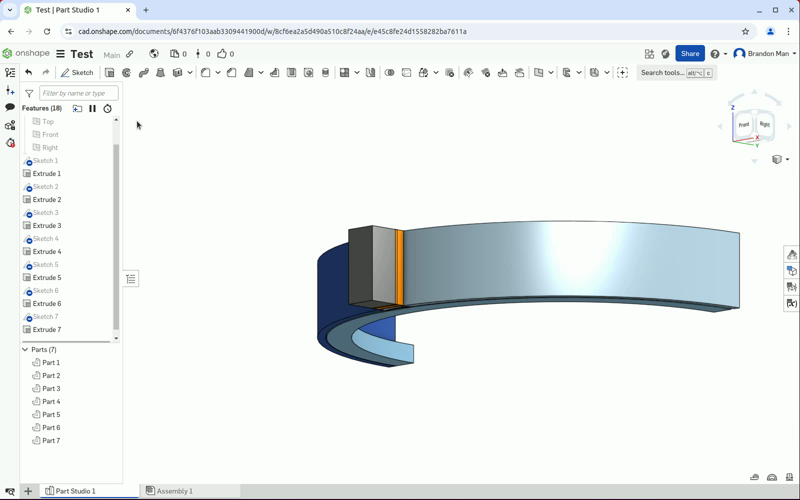
key(down, 3)
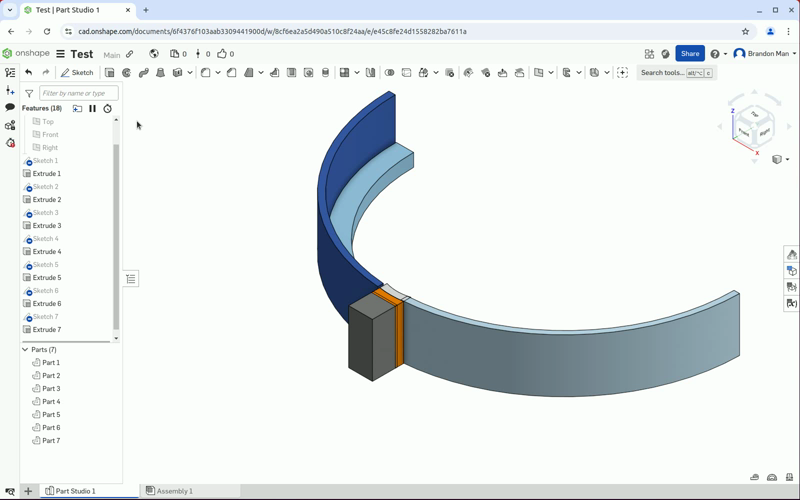
mouse_move(69, 163)
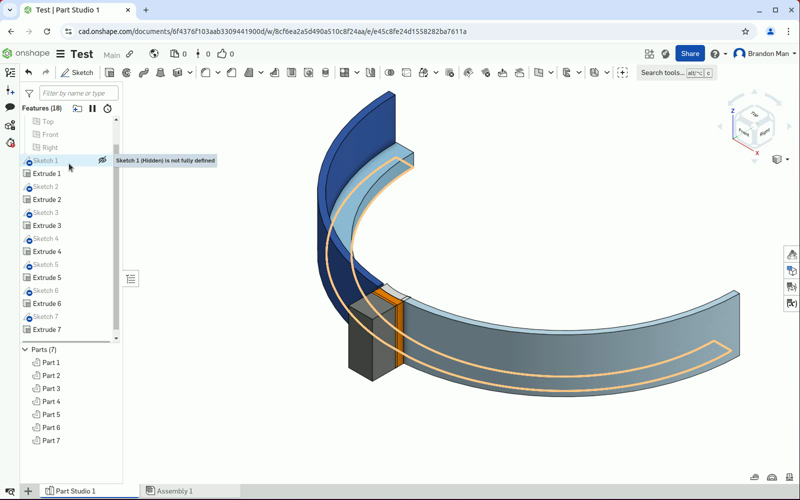
click(69, 163)